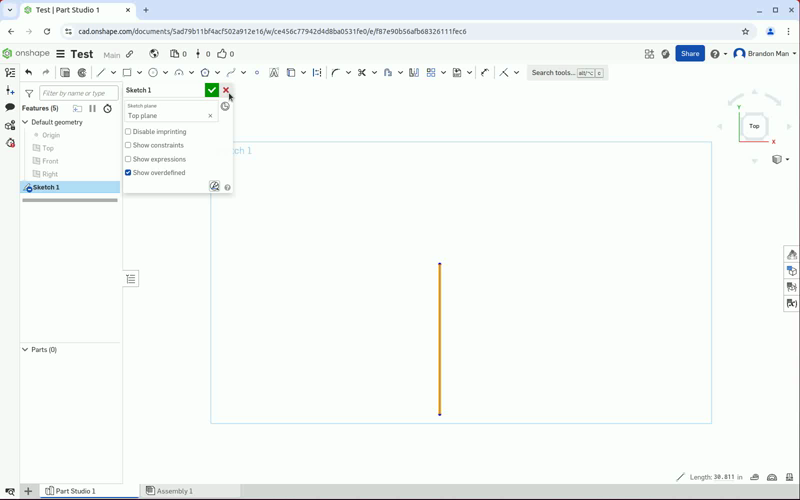
key(shift+h)
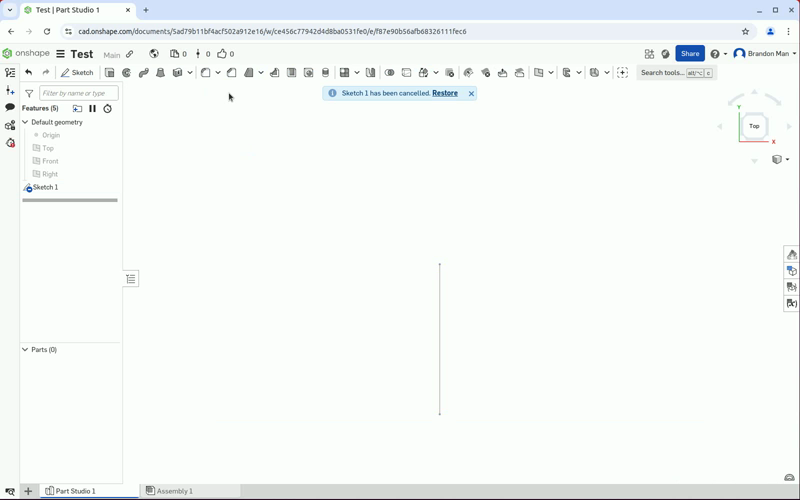
key(shift+s)
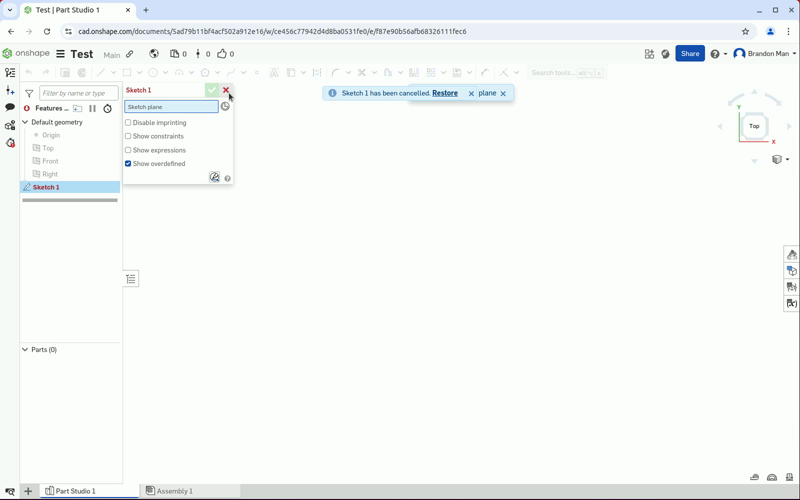
mouse_move(73, 150)
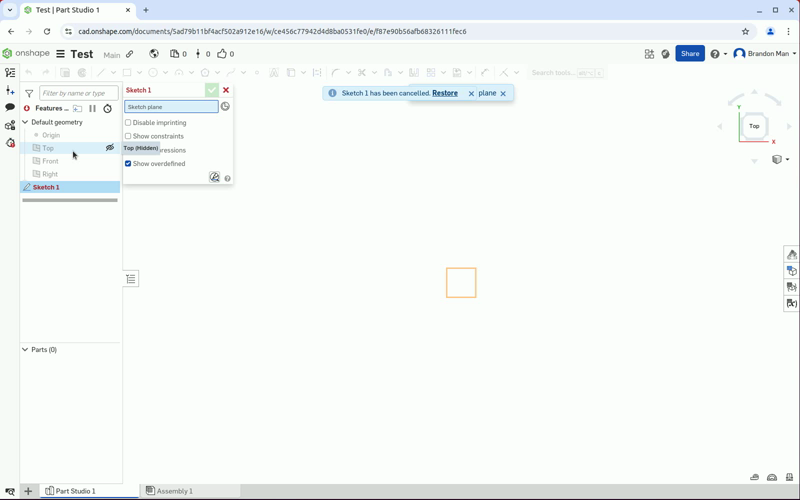
click(73, 150)
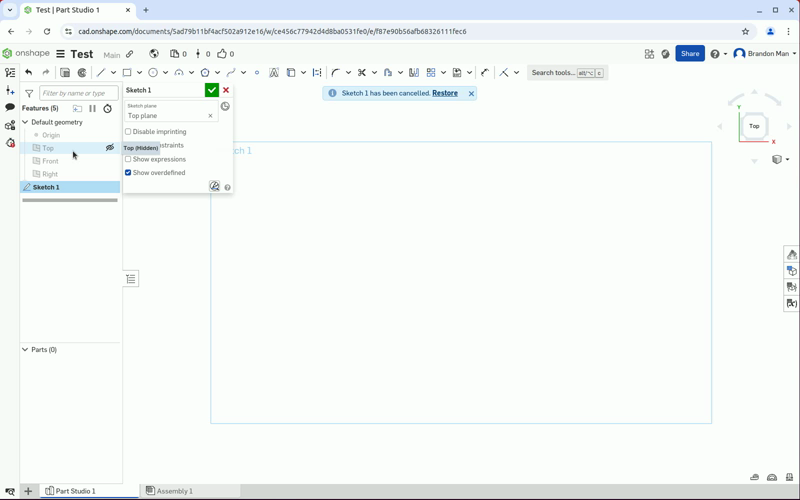
mouse_move(73, 352)
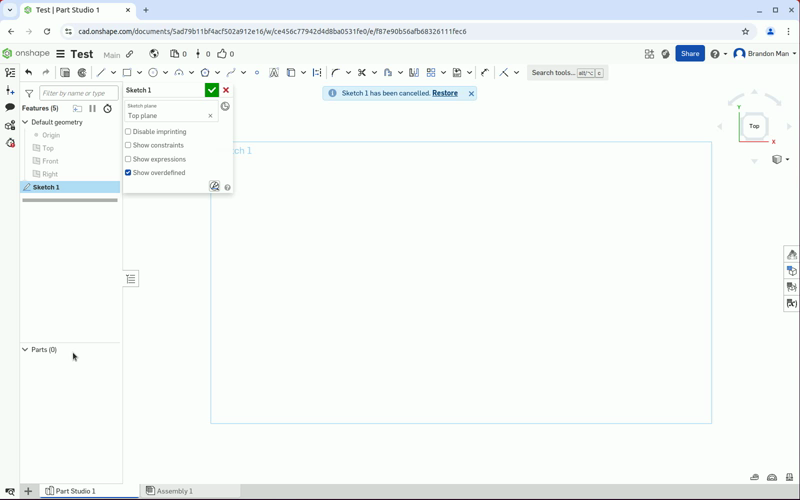
key(y)
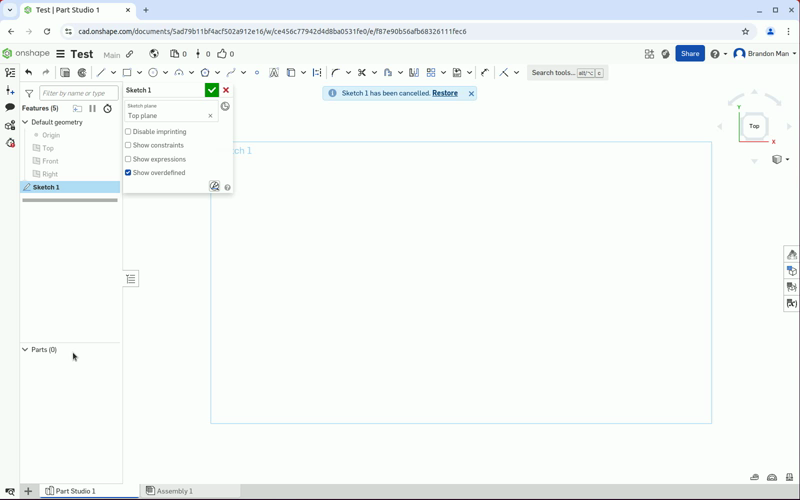
key(l)
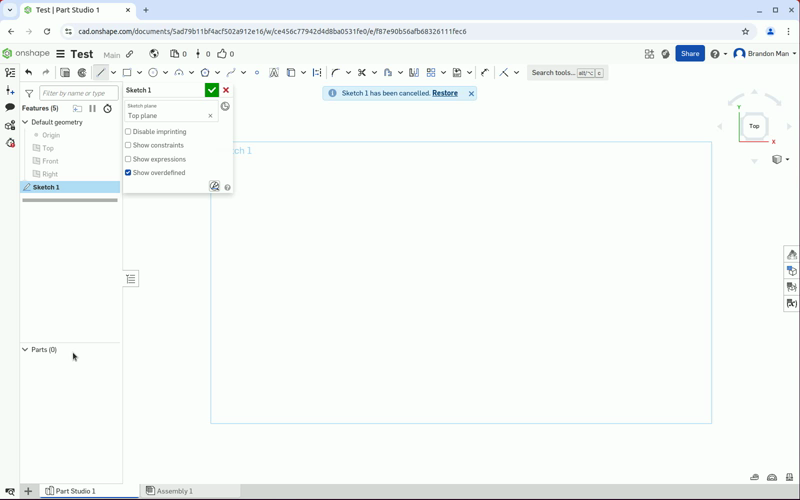
key_down(shift)
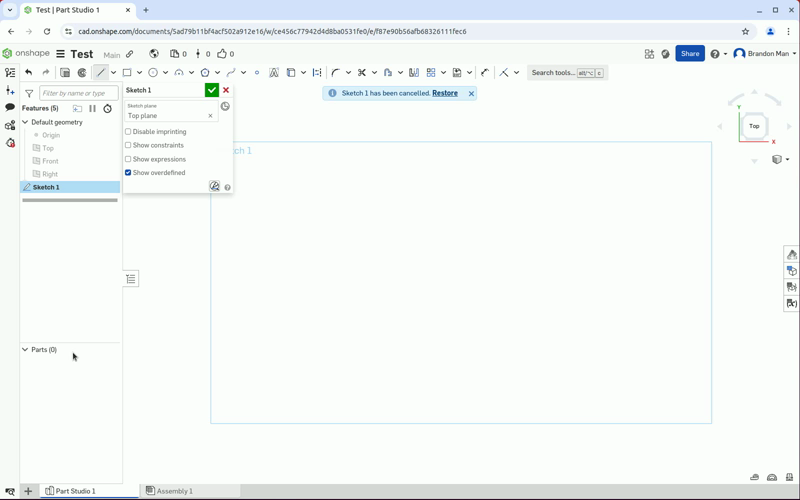
mouse_move(352, 306)
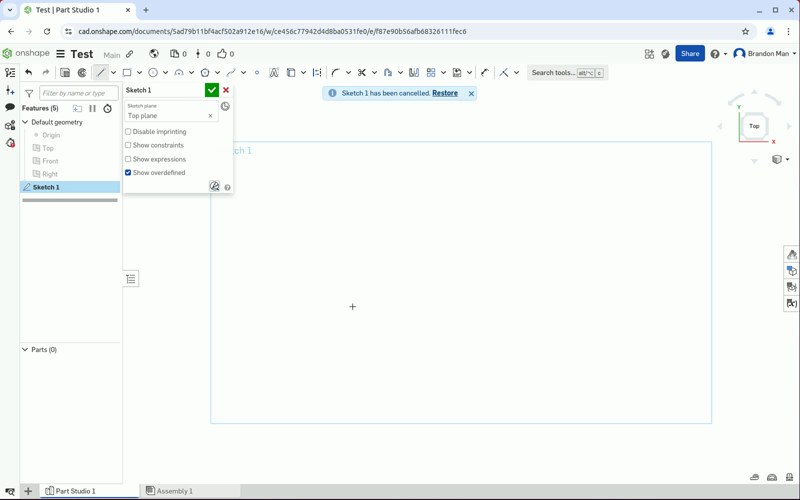
click(352, 306)
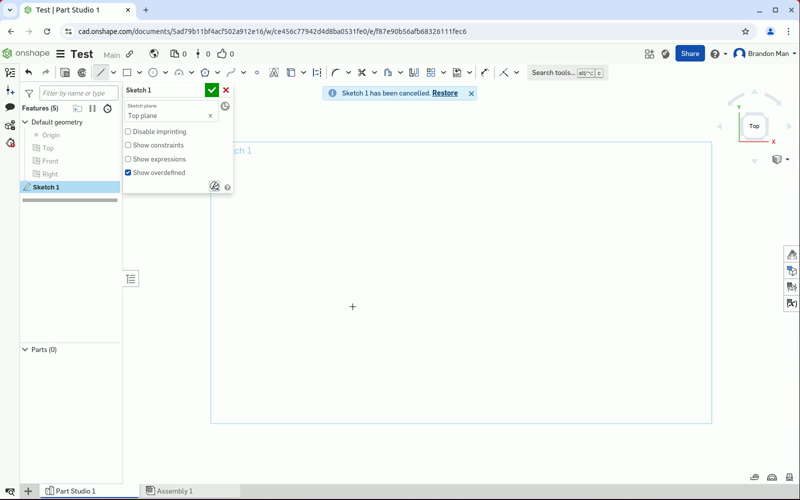
key_up(shift)
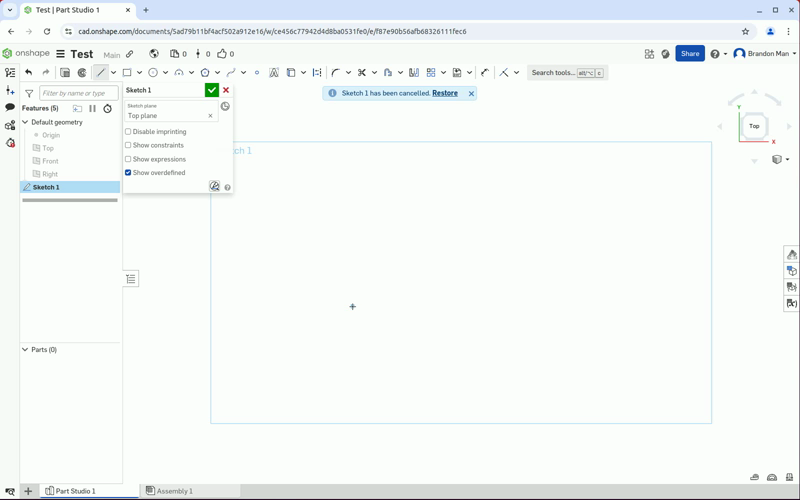
key_down(shift)
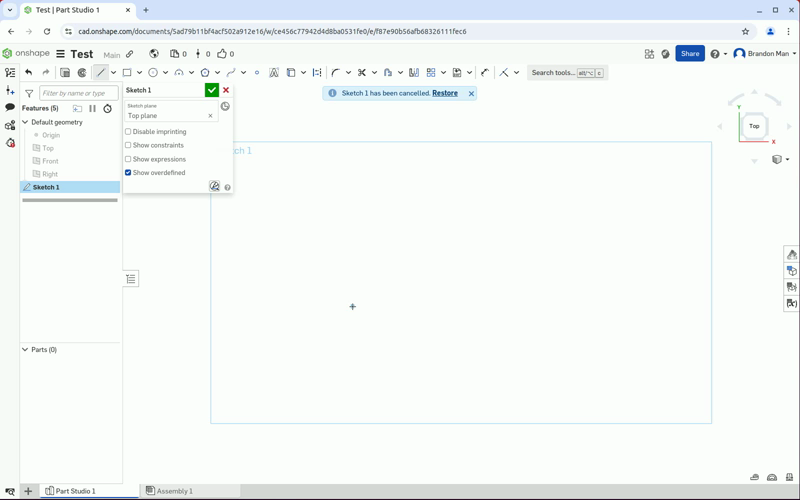
mouse_move(566, 306)
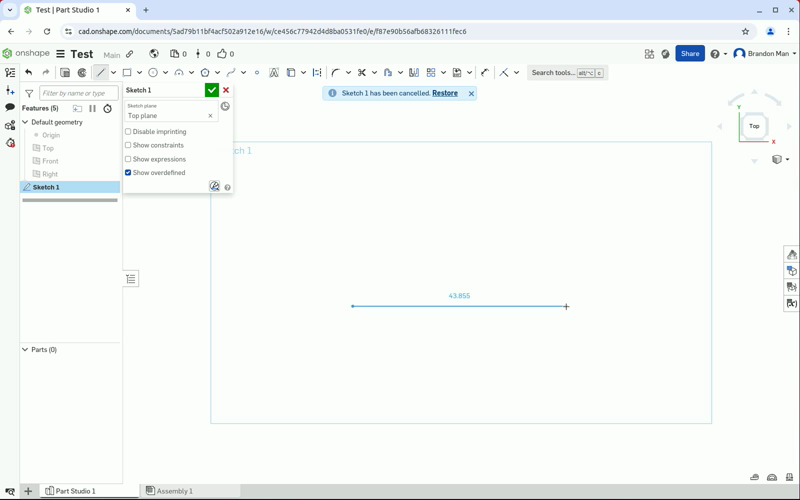
click(566, 306)
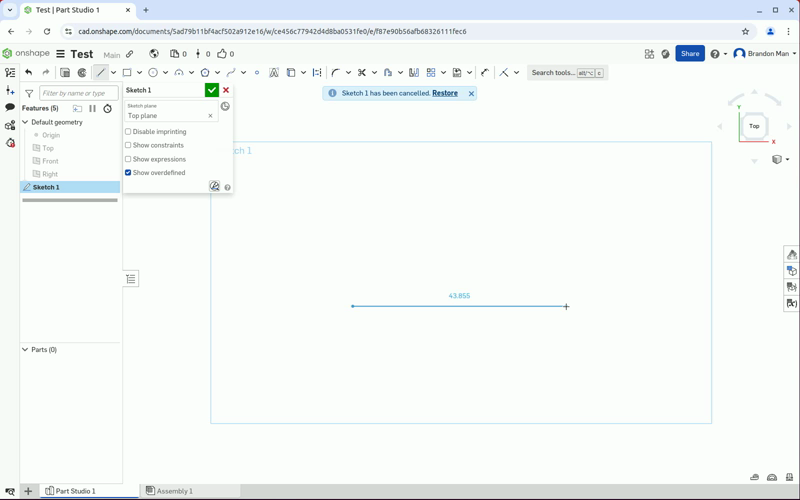
key_up(shift)
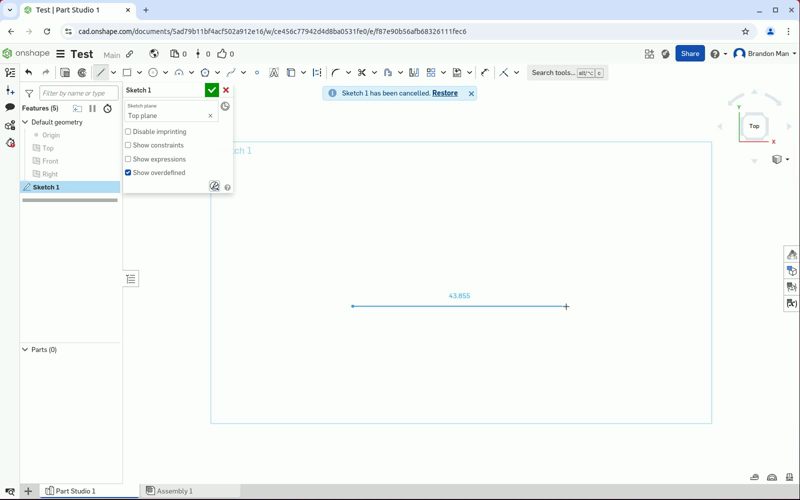
key_down(shift)
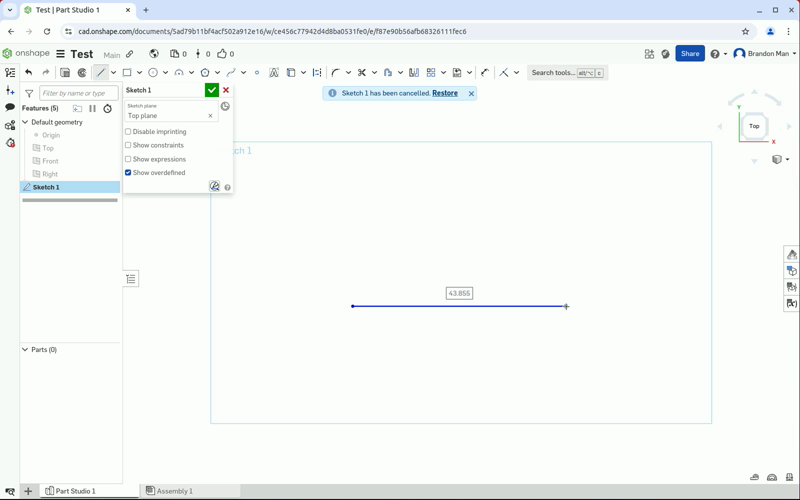
mouse_move(589, 306)
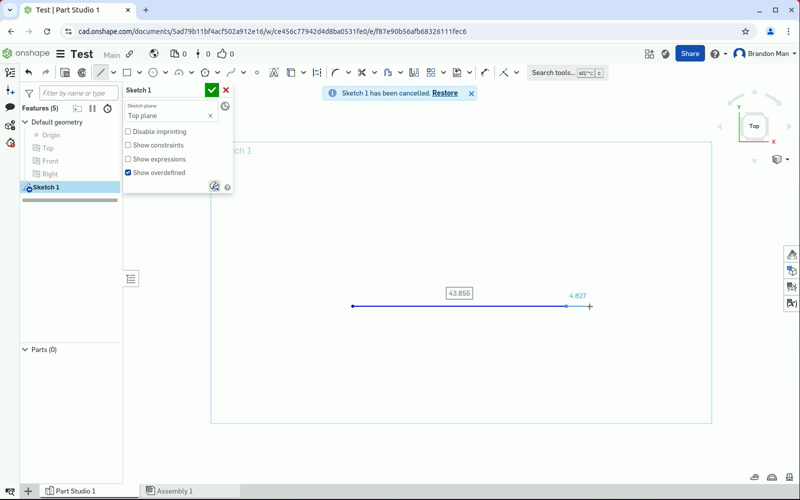
mouse_move(566, 265)
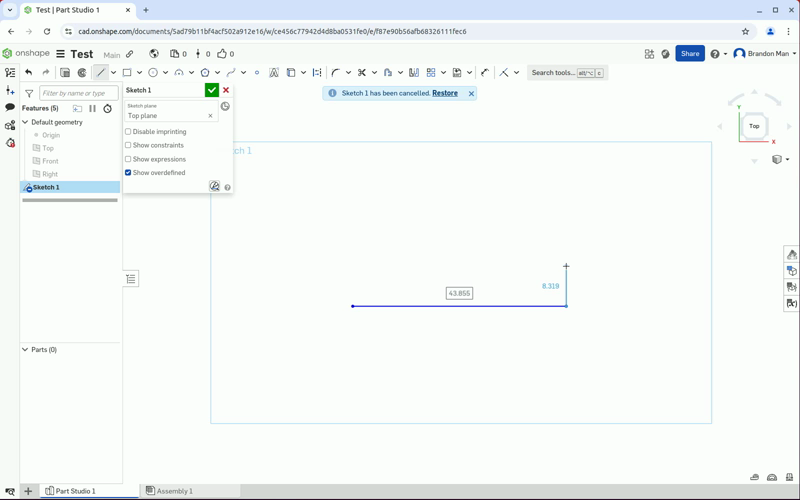
click(566, 265)
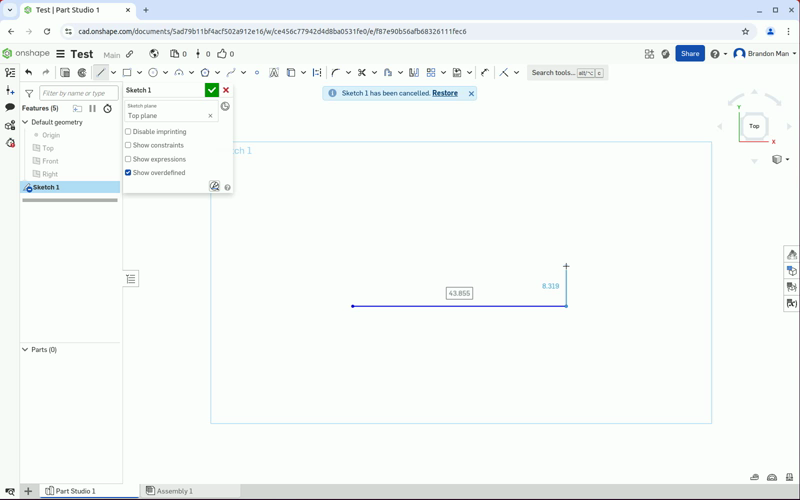
key_up(shift)
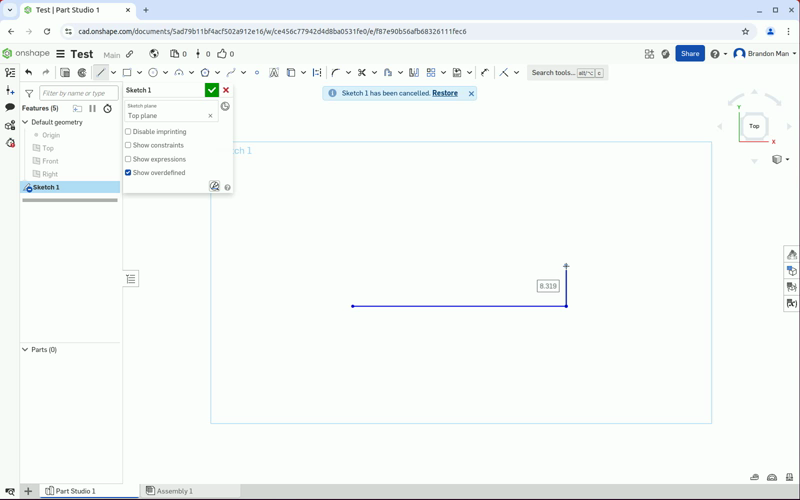
key_down(shift)
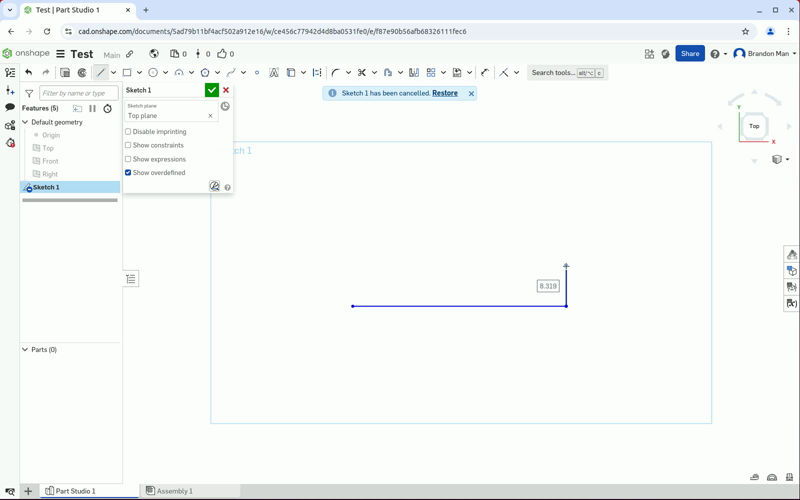
mouse_move(352, 265)
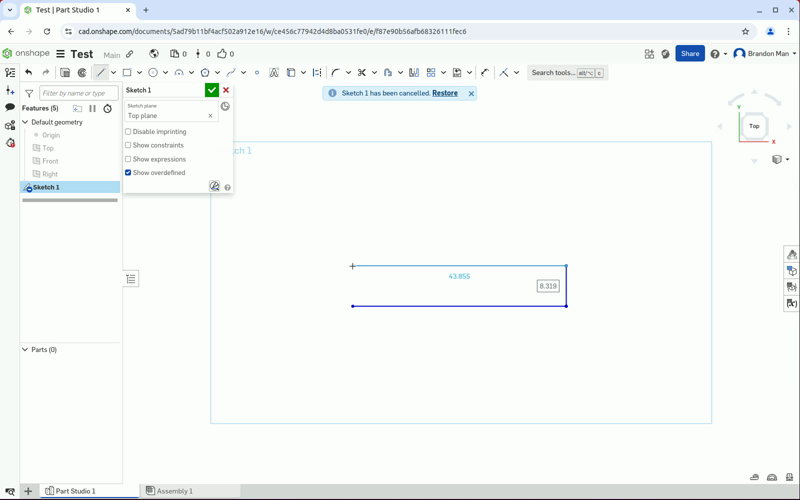
click(352, 265)
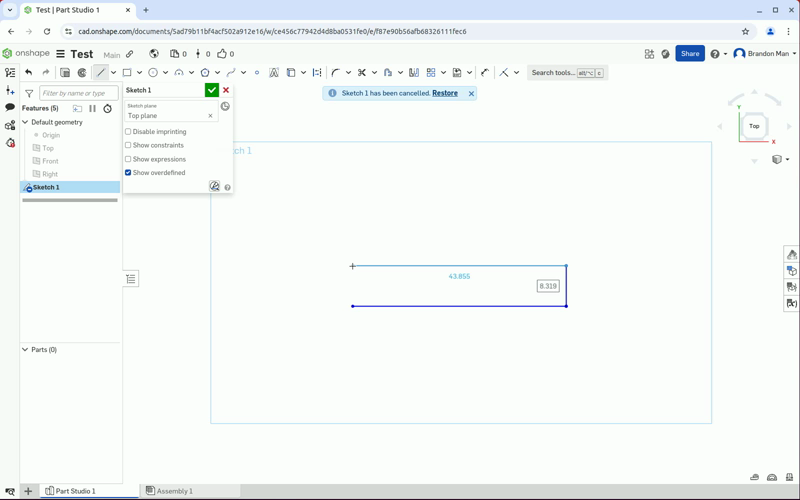
key_up(shift)
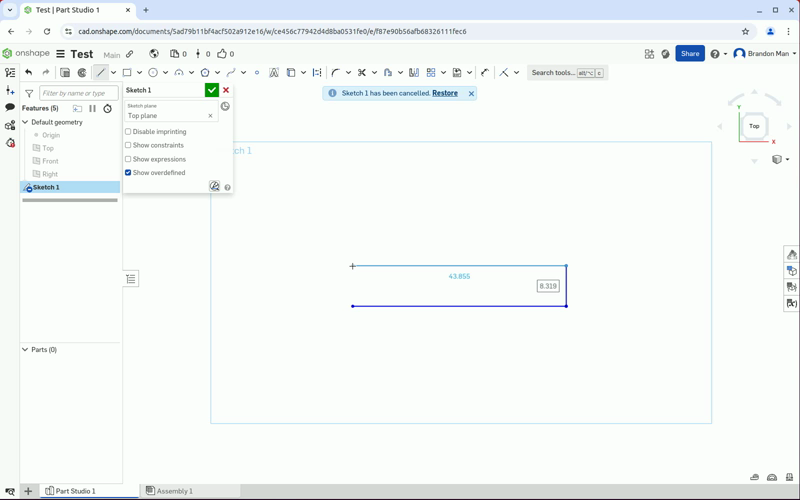
mouse_move(382, 265)
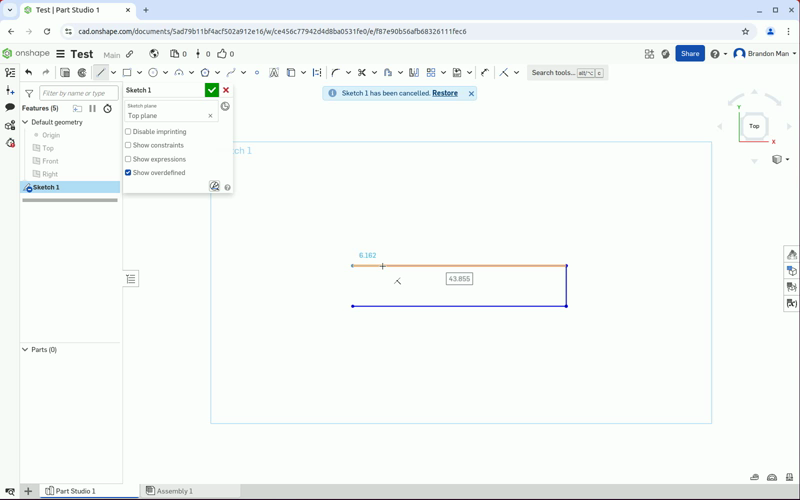
key_down(shift)
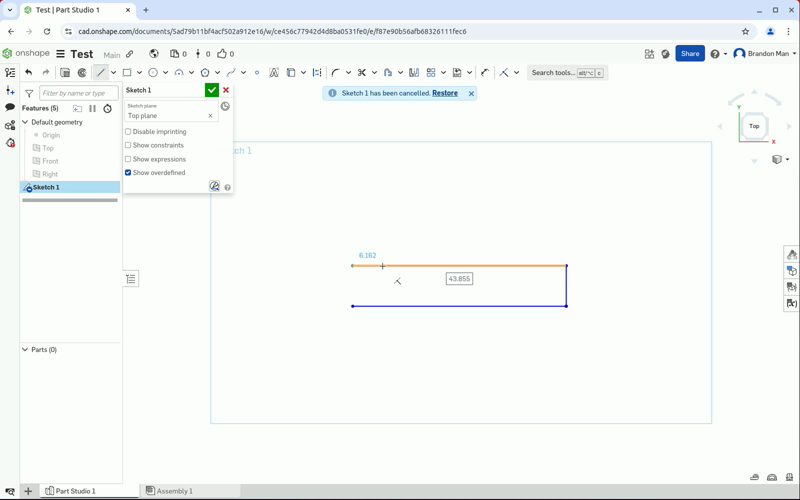
mouse_move(352, 306)
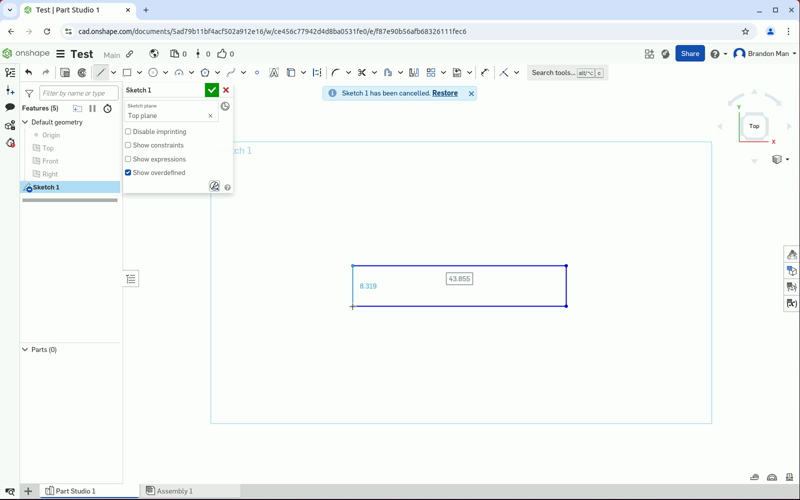
key_up(shift)
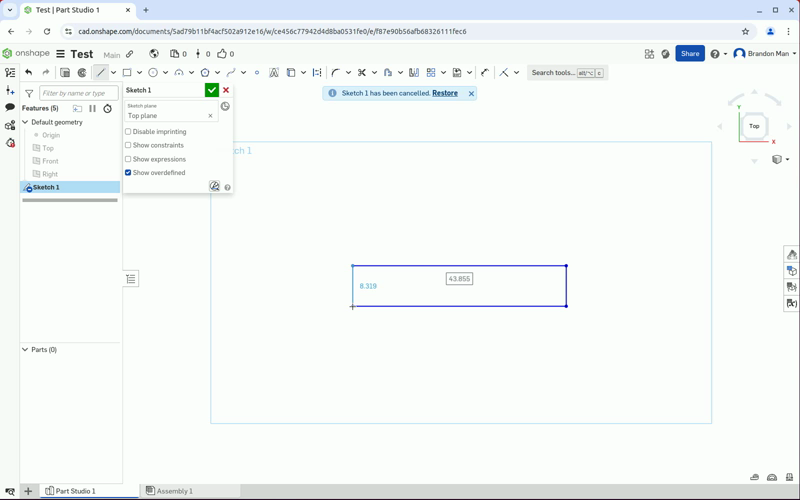
click(352, 306)
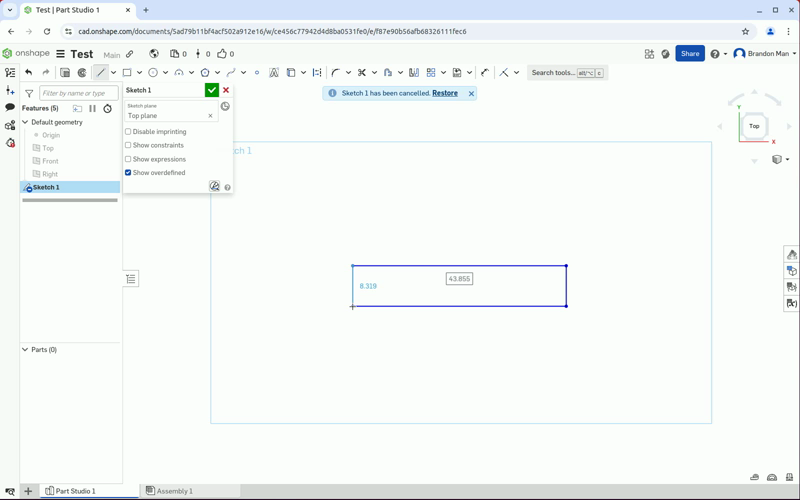
key(esc)
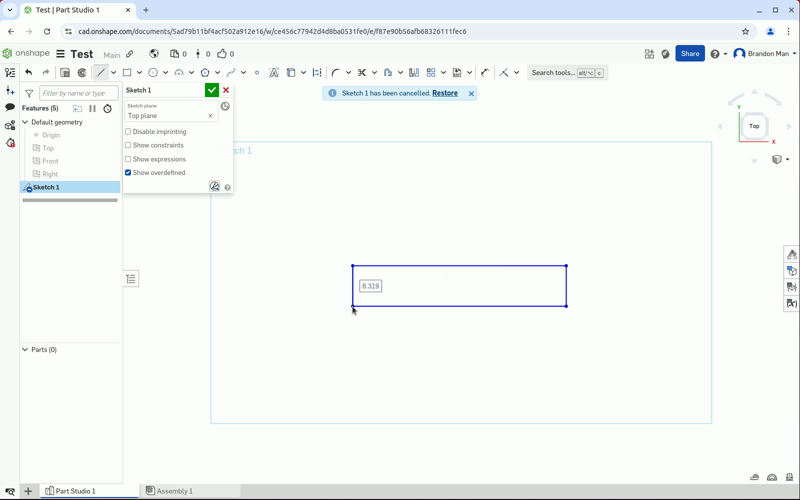
mouse_move(505, 283)
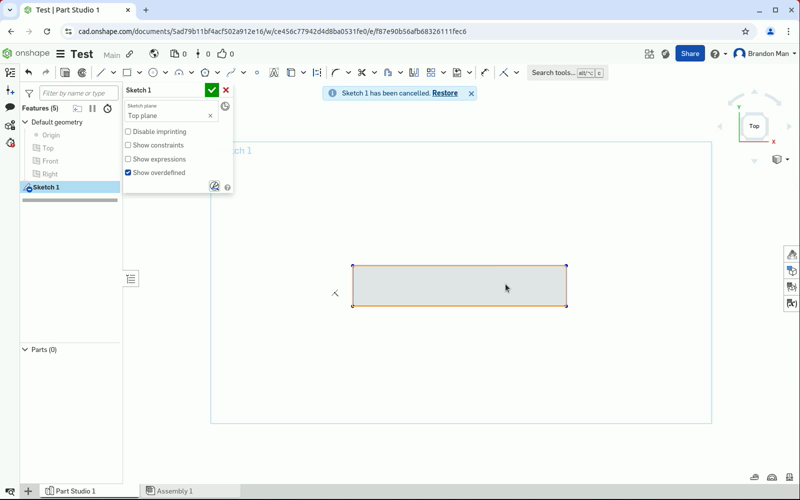
click(505, 283)
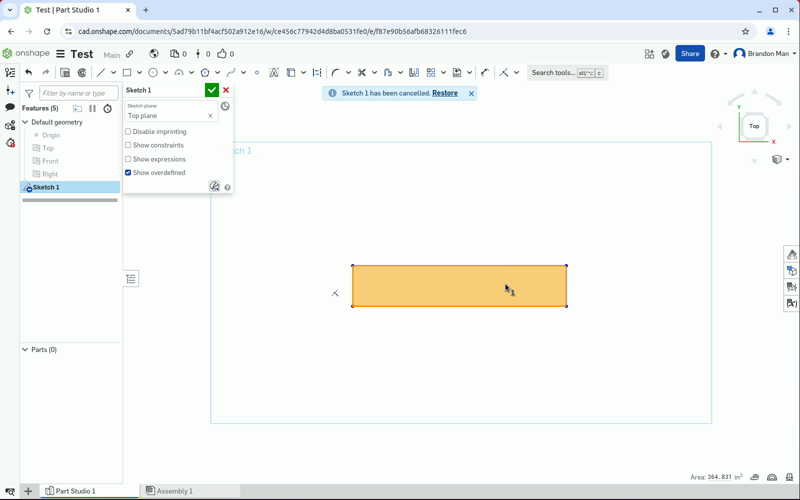
mouse_move(73, 352)
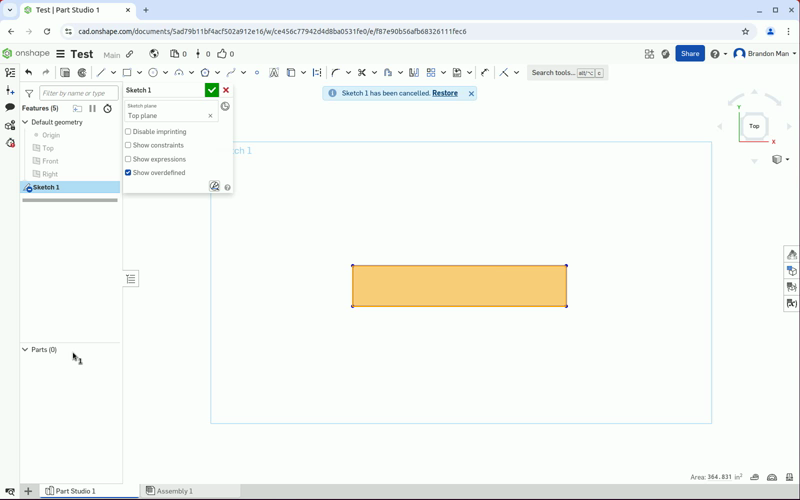
key(shift+y)
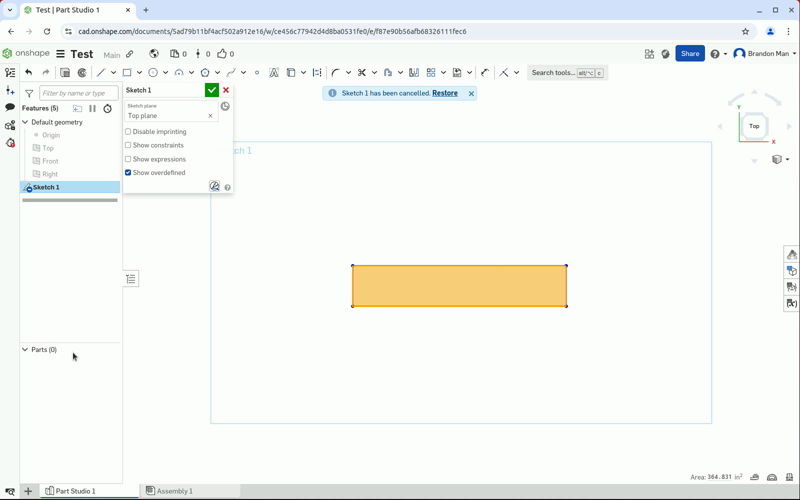
key(shift+e)
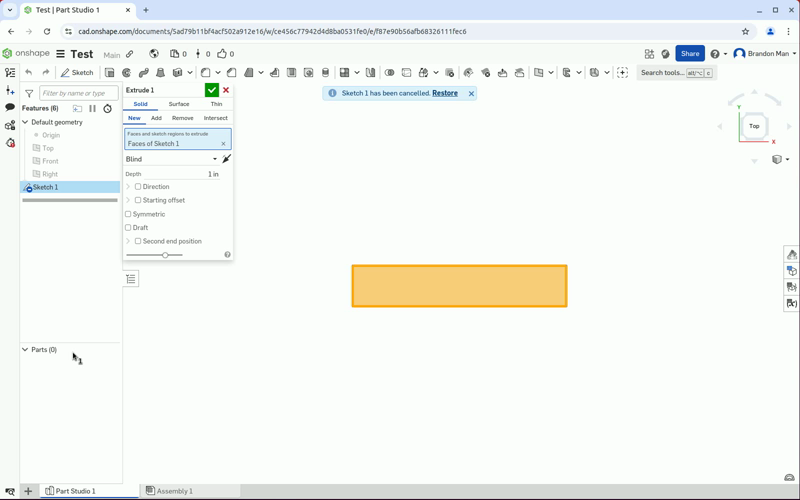
mouse_move(143, 106)
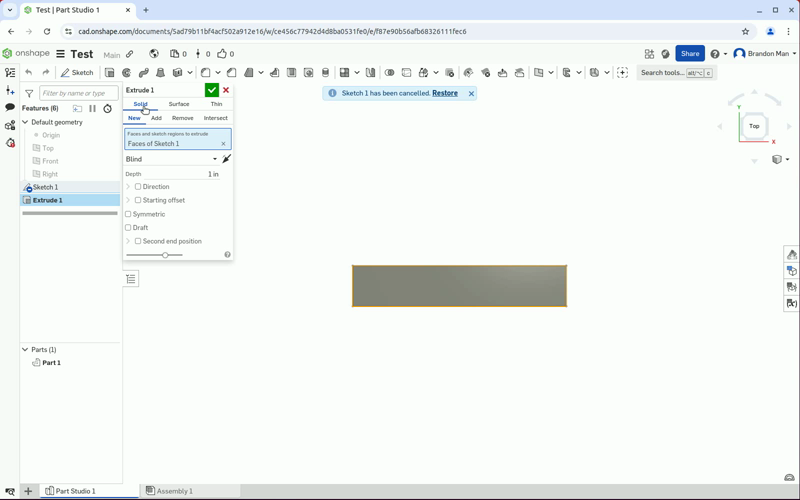
click(143, 106)
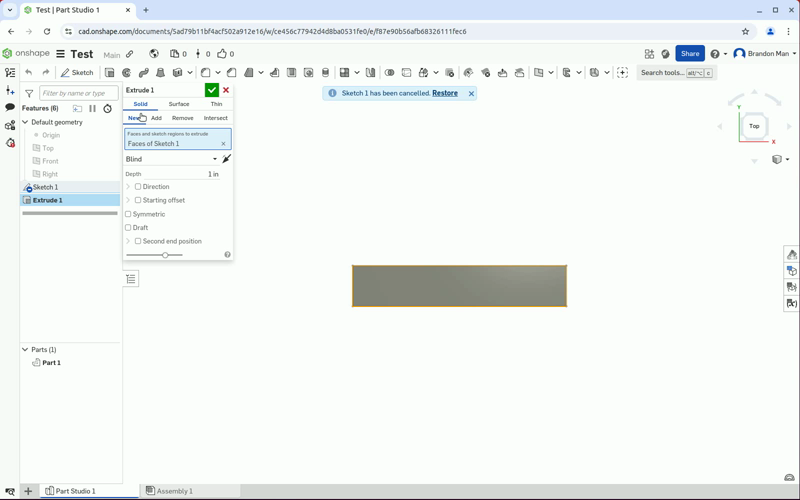
mouse_move(137, 120)
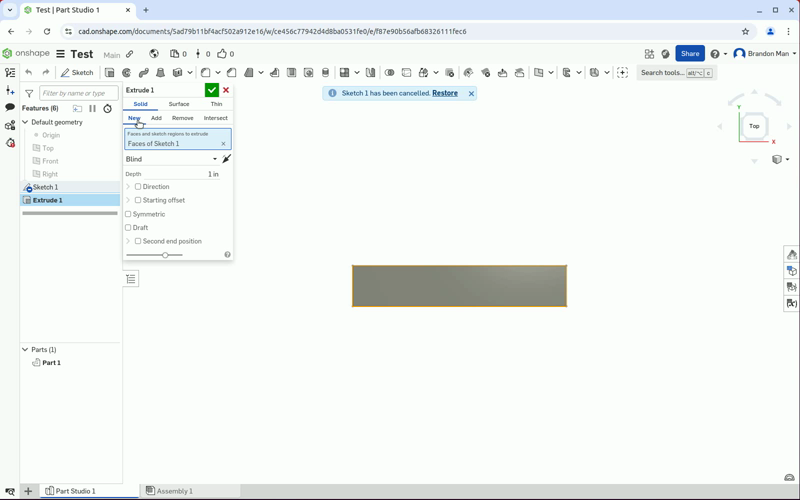
click(137, 120)
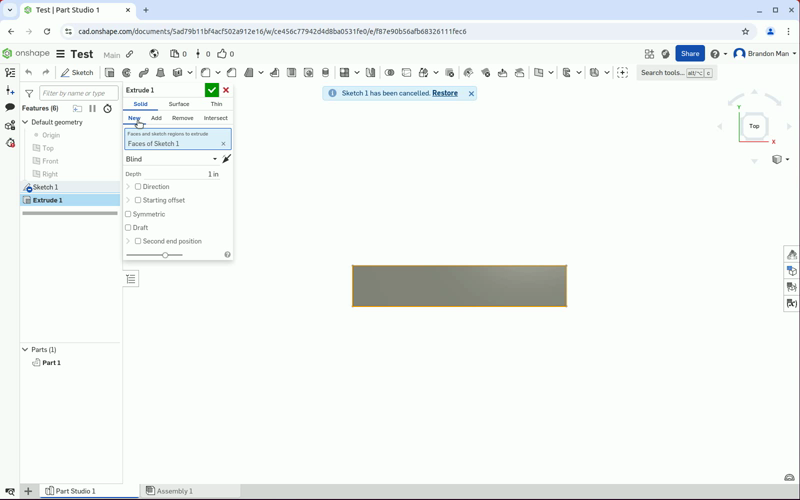
key(tab, 4)
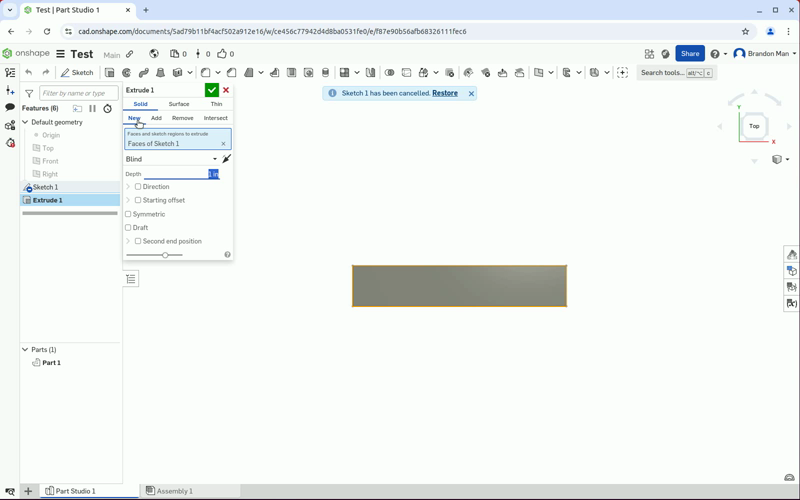
text(3.611)
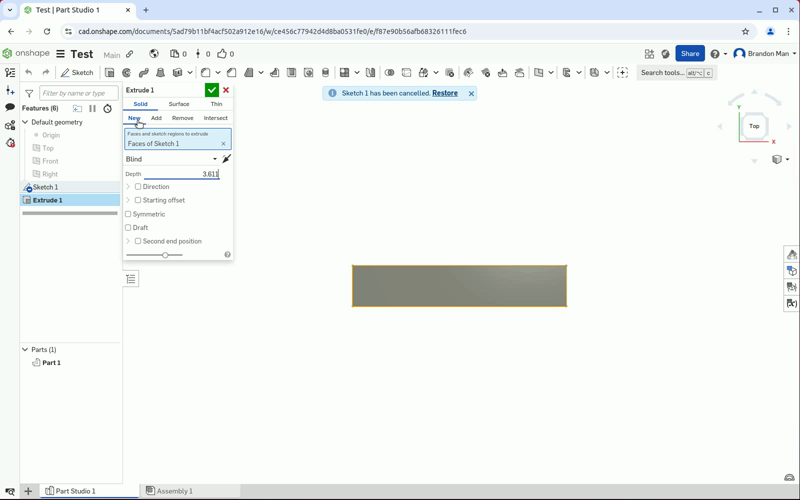
key(enter)
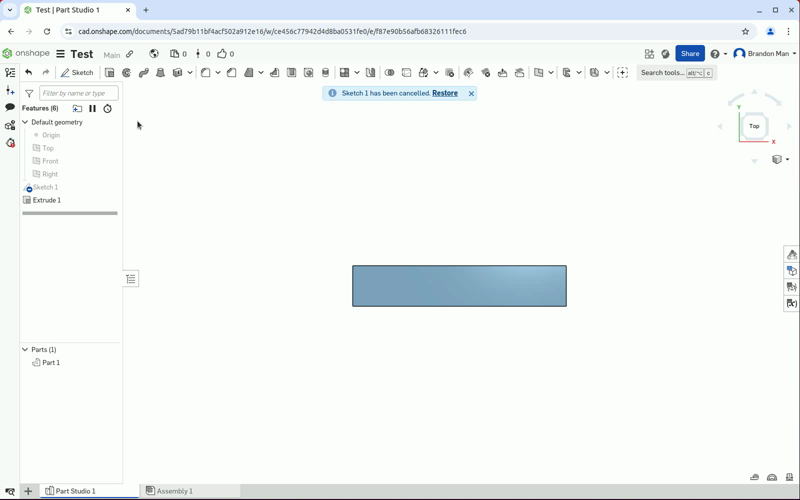
key(shift+h)
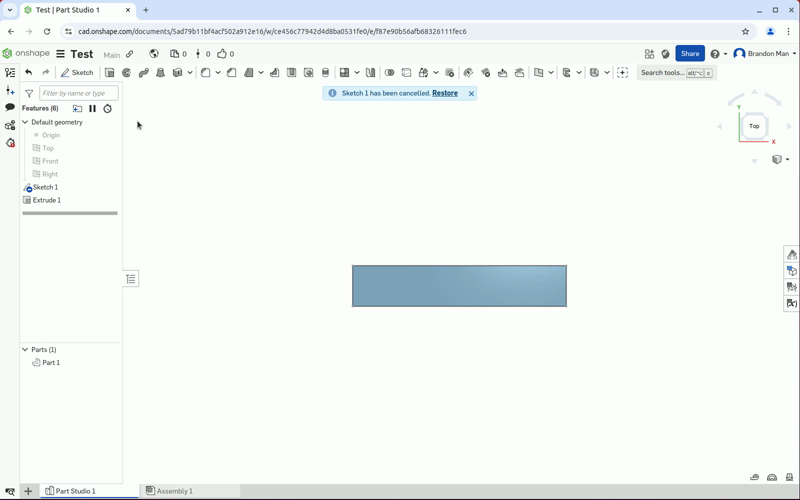
key(shift+h)
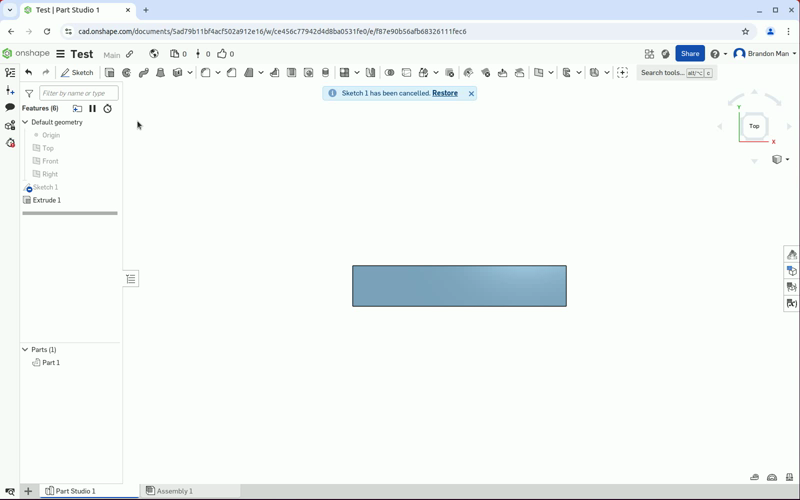
mouse_move(73, 189)
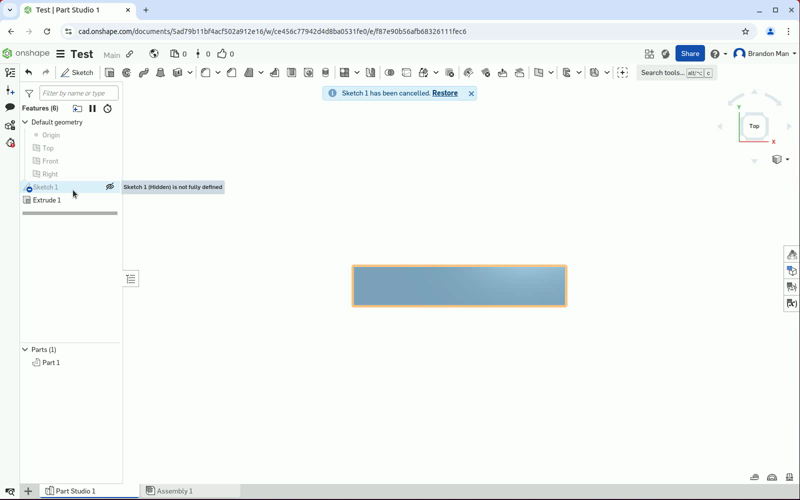
click(73, 189)
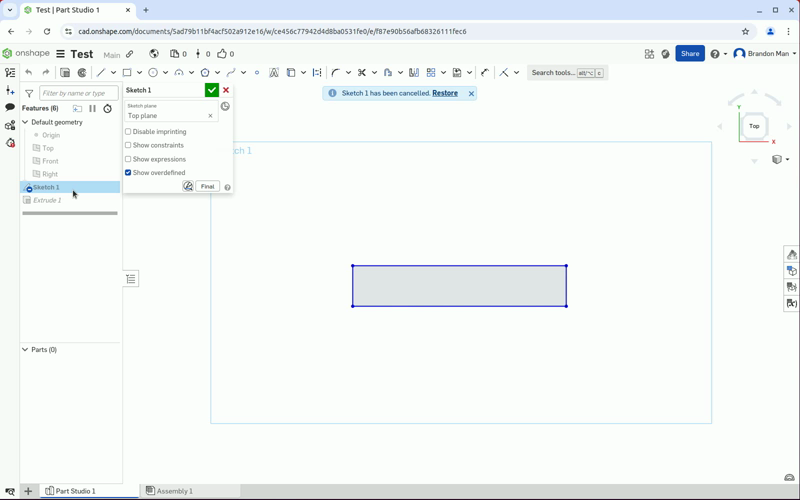
mouse_move(229, 92)
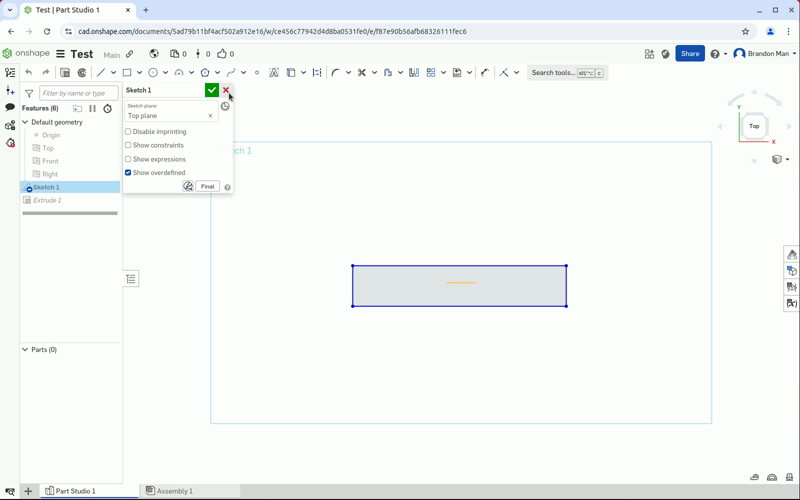
click(229, 92)
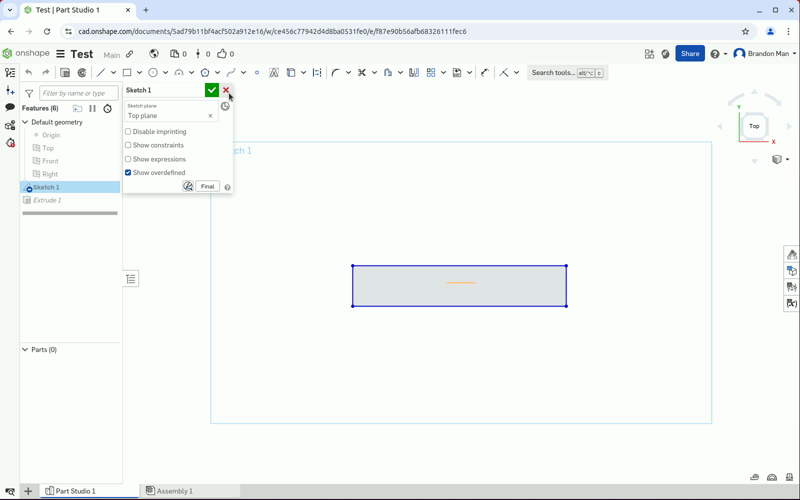
key(shift+s)
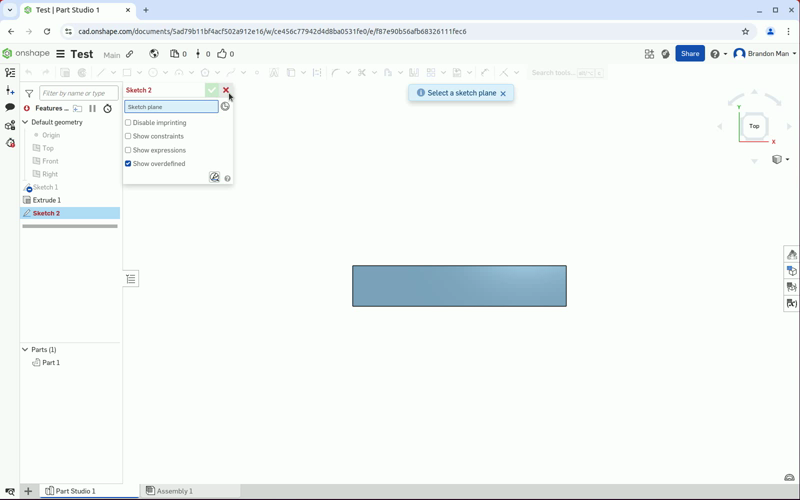
mouse_move(73, 150)
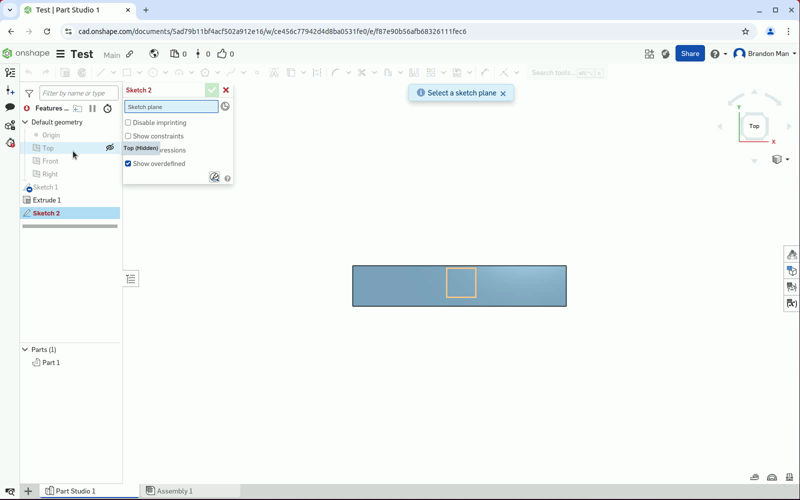
click(73, 150)
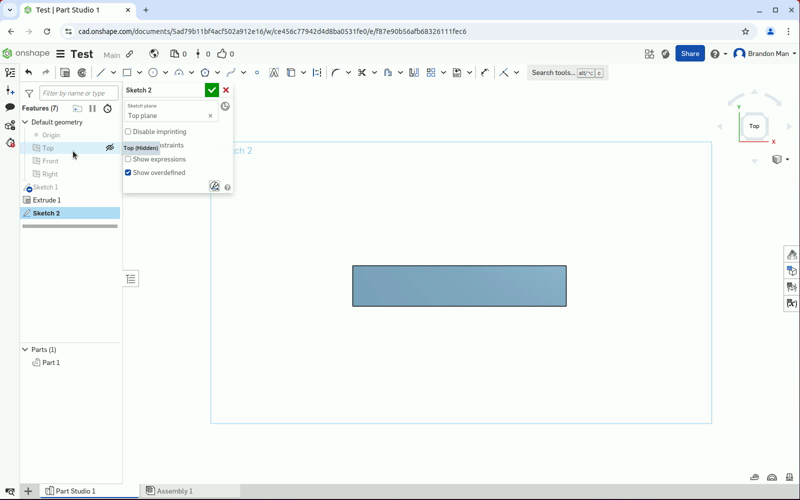
mouse_move(73, 352)
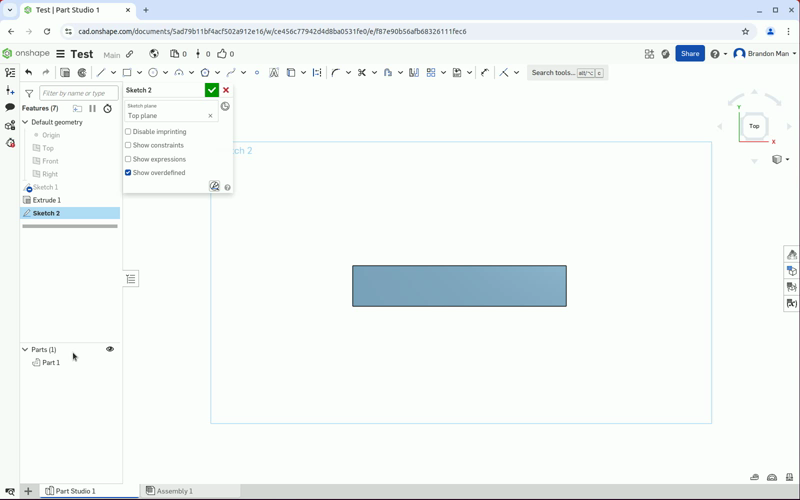
key(y)
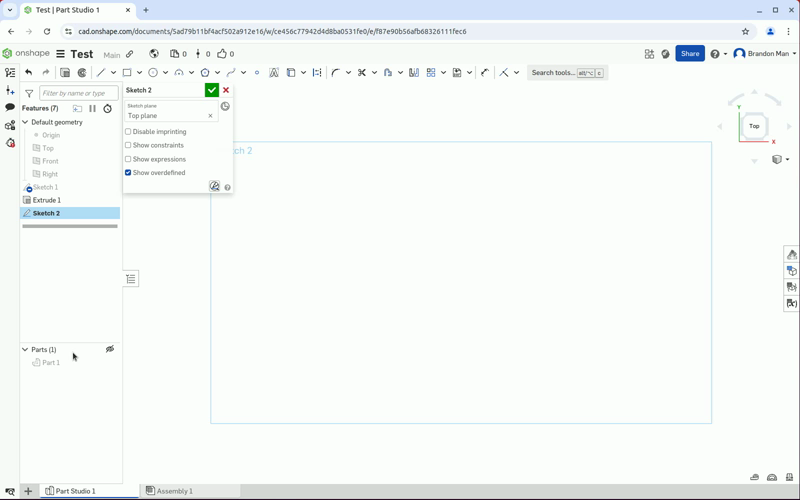
key(l)
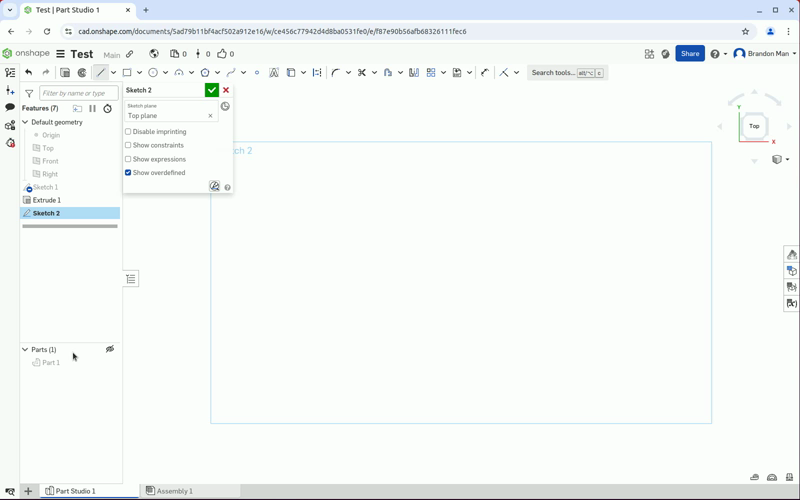
key_down(shift)
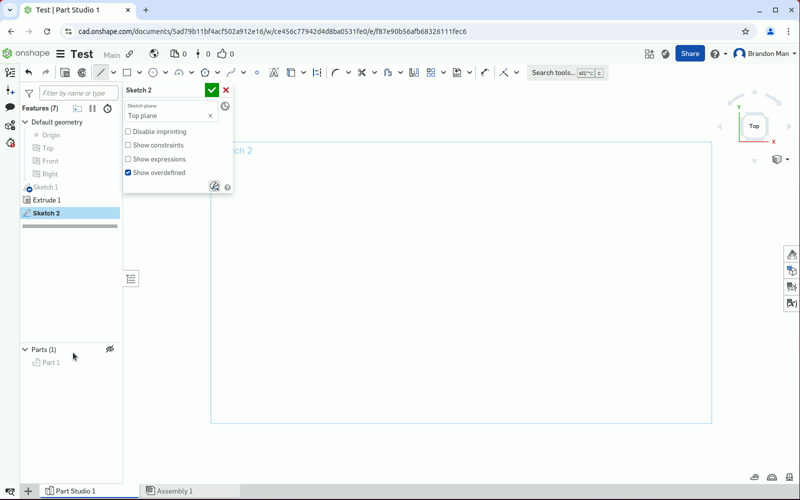
mouse_move(352, 341)
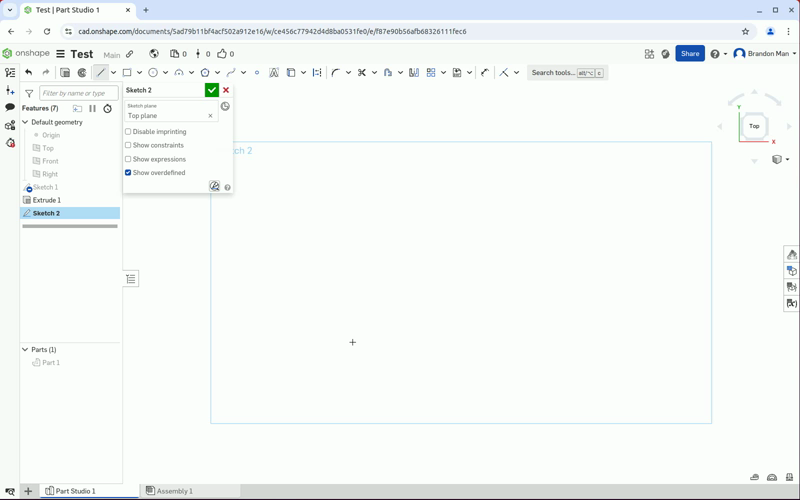
click(352, 341)
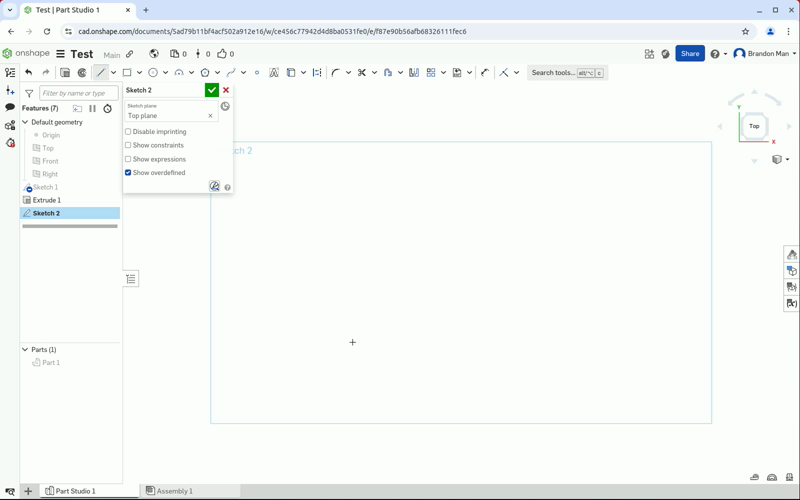
key_up(shift)
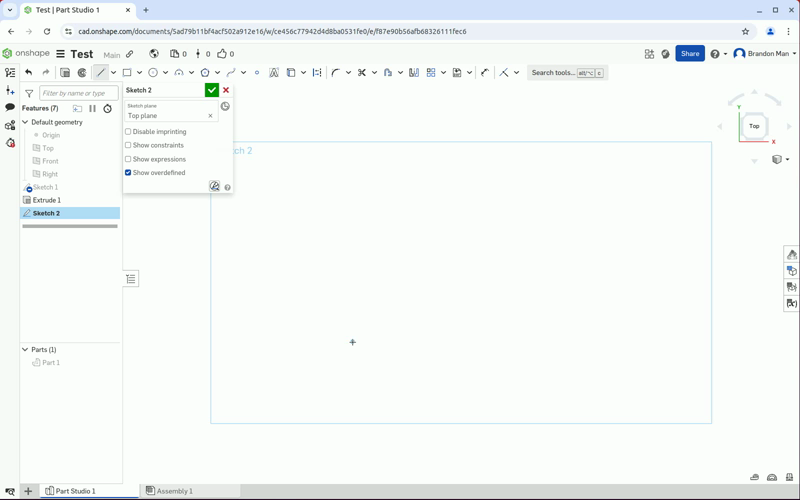
key_down(shift)
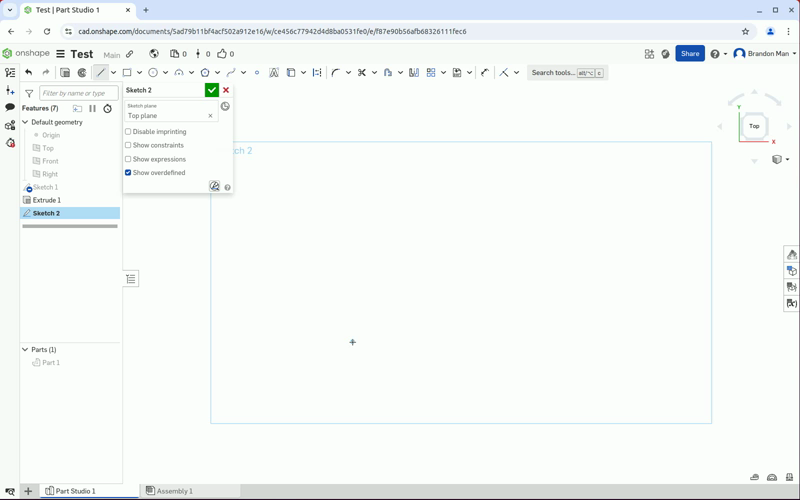
mouse_move(566, 341)
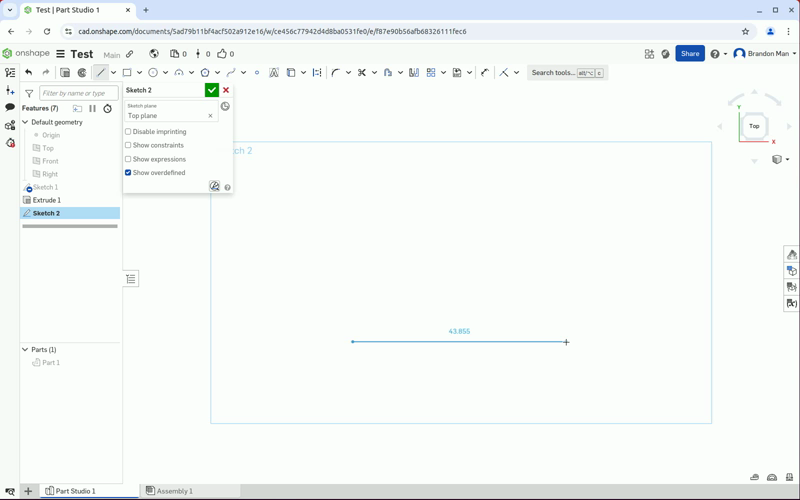
click(566, 341)
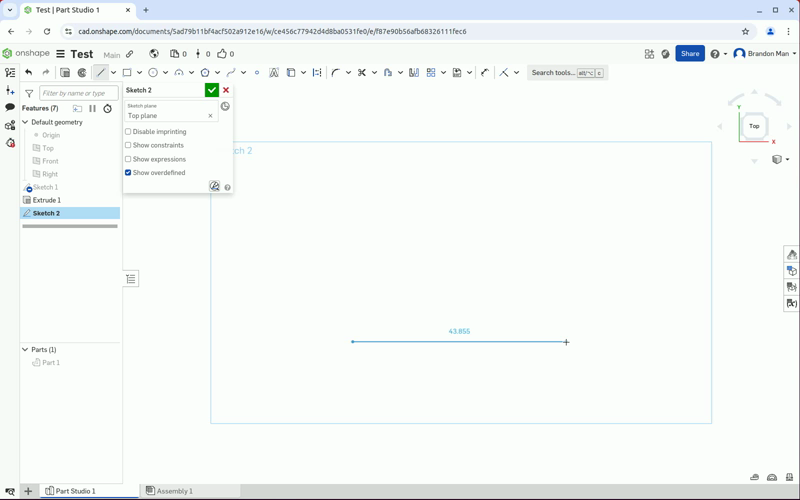
key_up(shift)
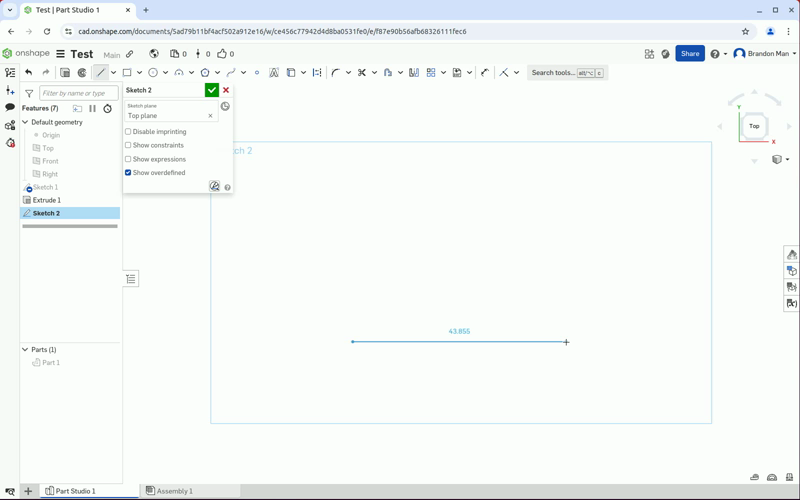
key_down(shift)
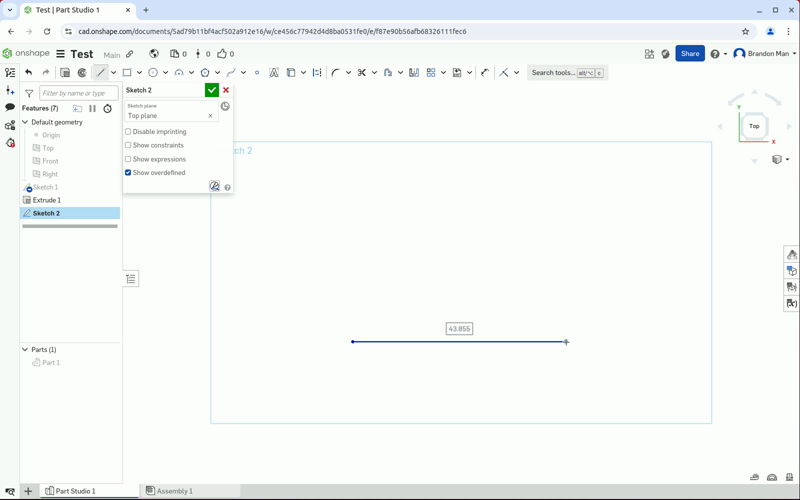
mouse_move(589, 341)
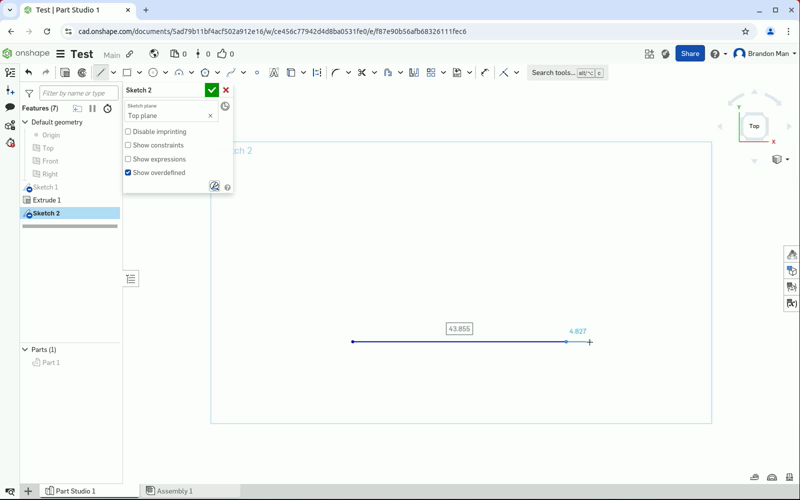
mouse_move(566, 310)
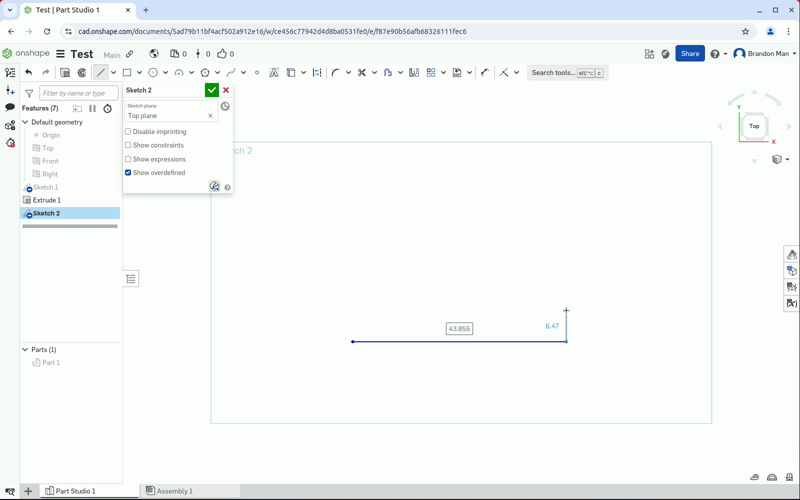
click(566, 310)
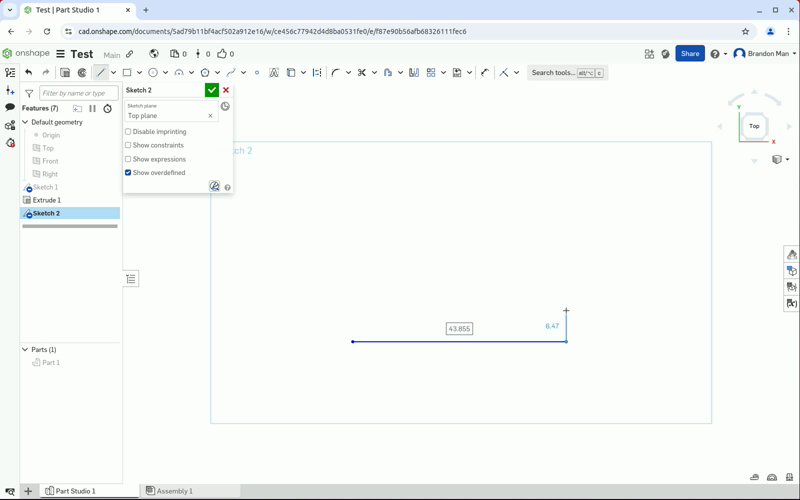
key_up(shift)
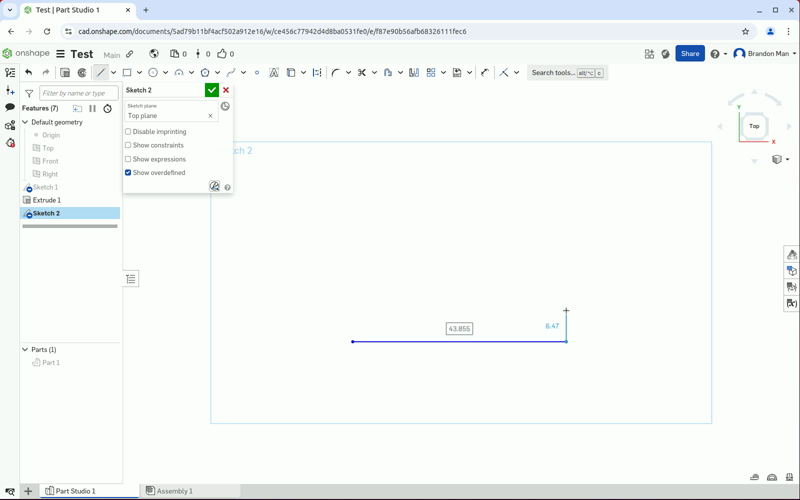
key_down(shift)
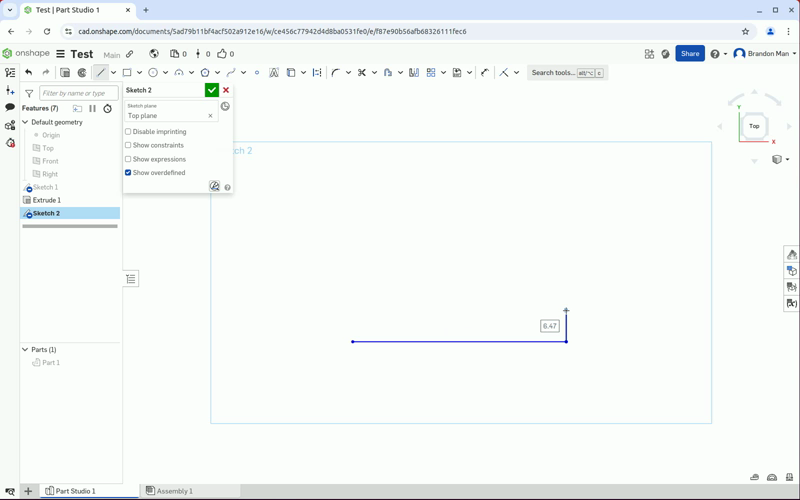
mouse_move(352, 310)
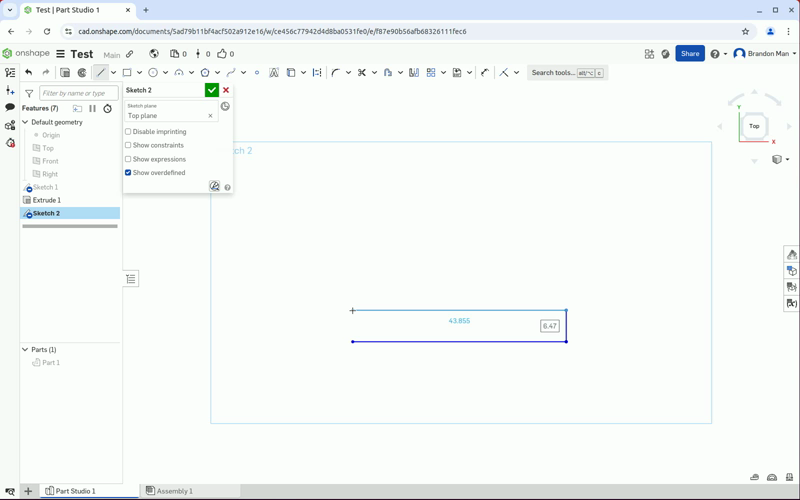
click(352, 310)
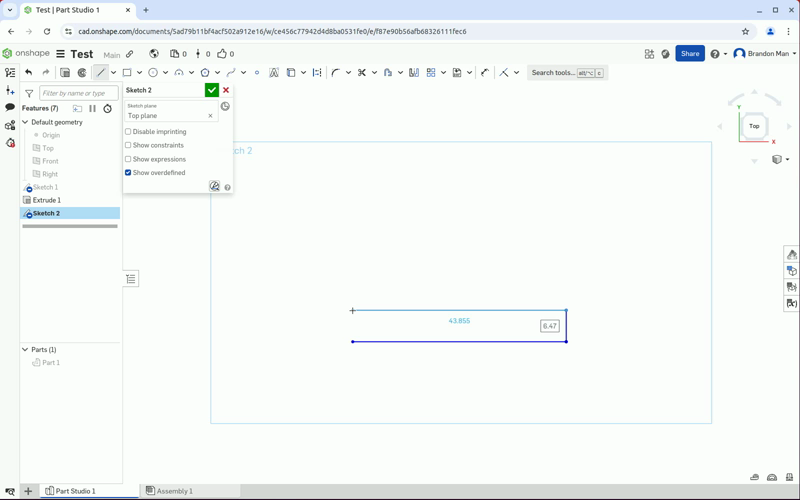
key_up(shift)
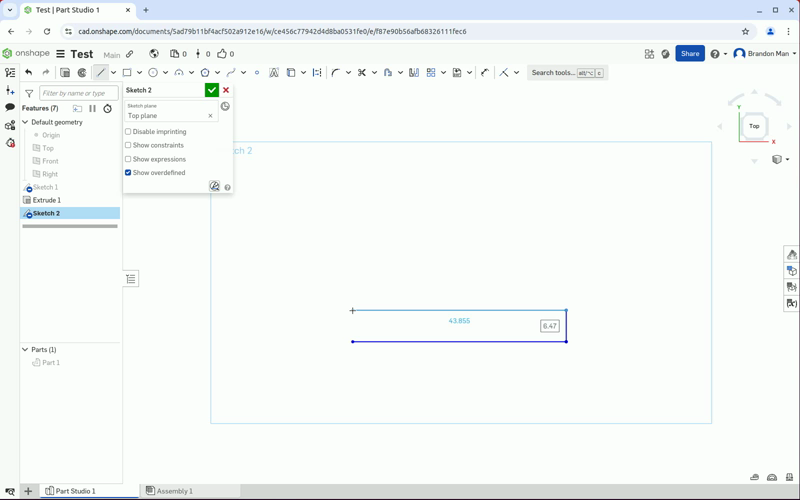
mouse_move(382, 310)
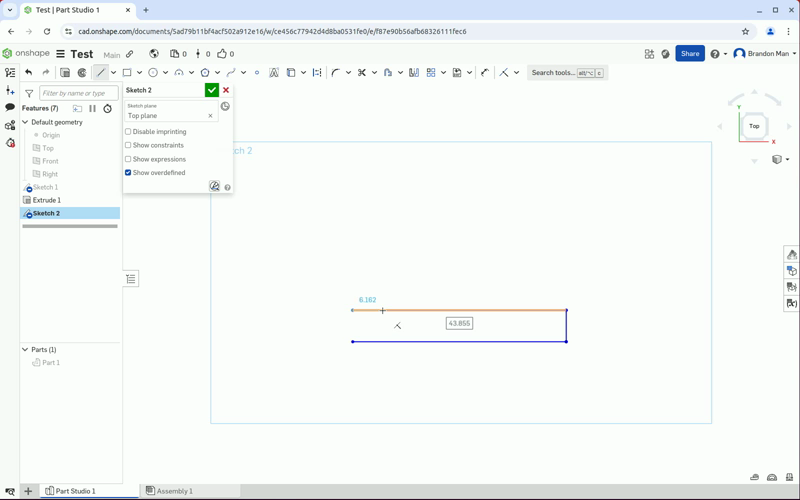
key_down(shift)
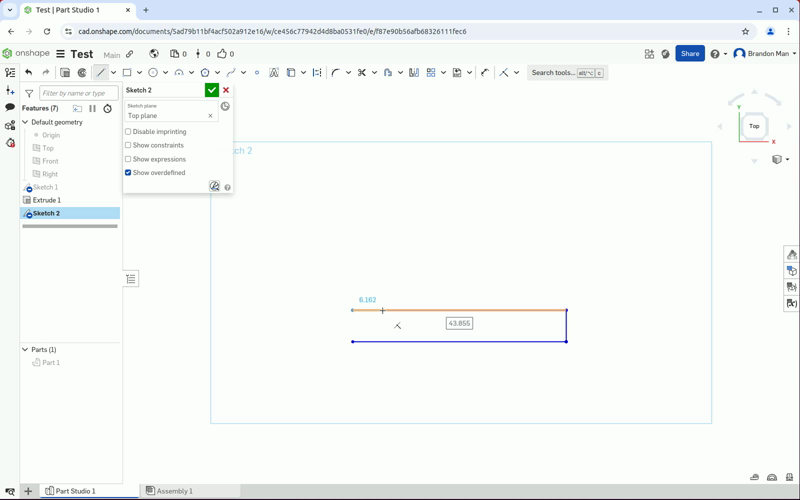
mouse_move(352, 341)
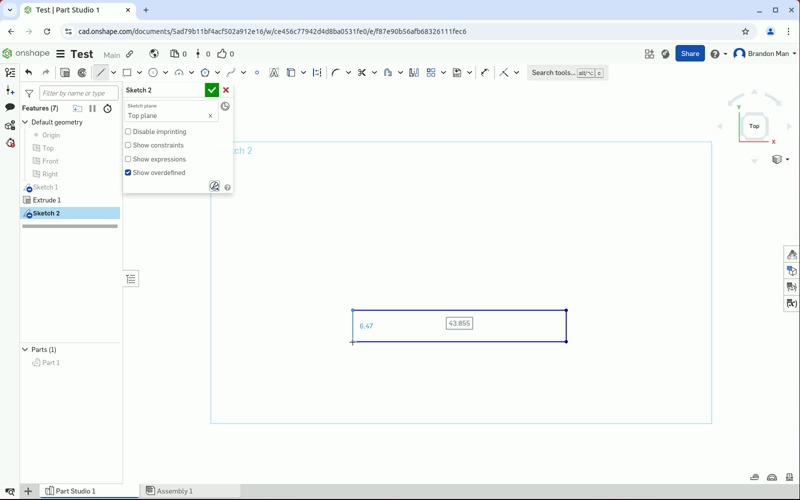
key_up(shift)
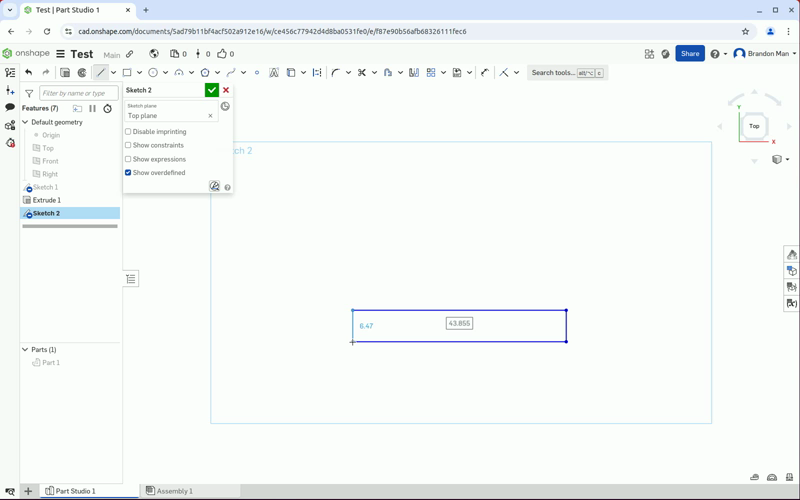
click(352, 341)
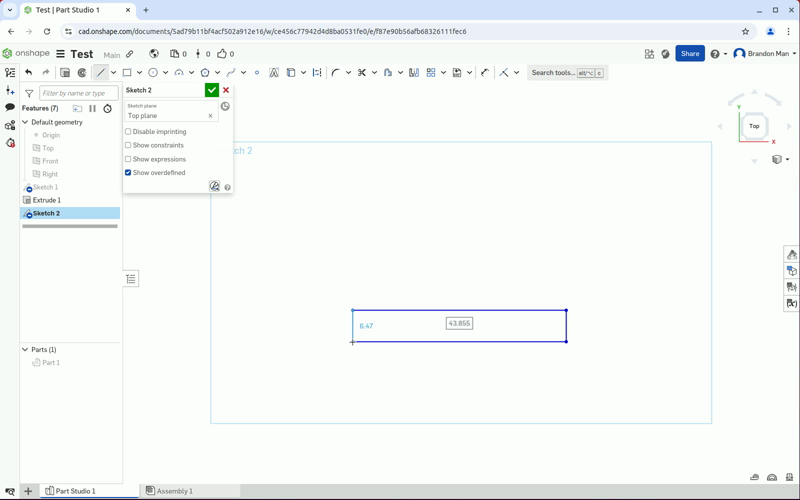
key(esc)
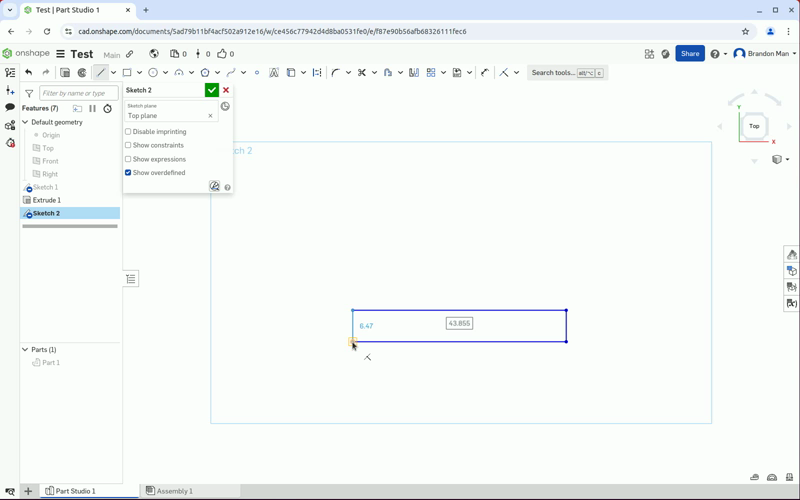
mouse_move(375, 328)
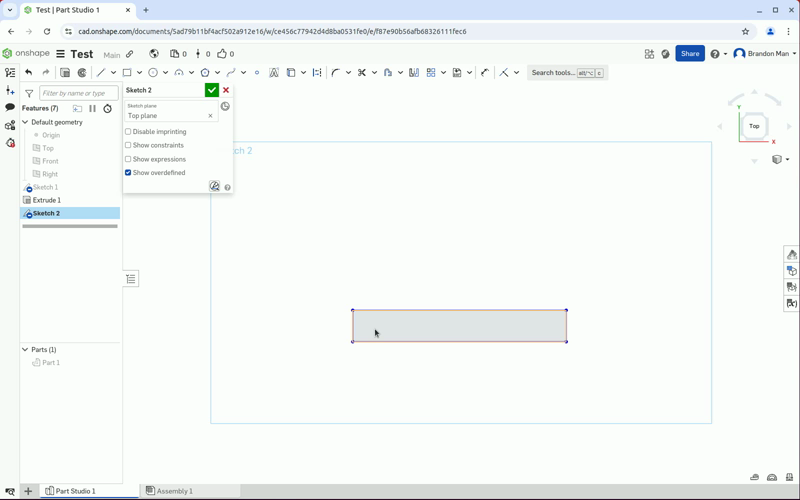
click(375, 328)
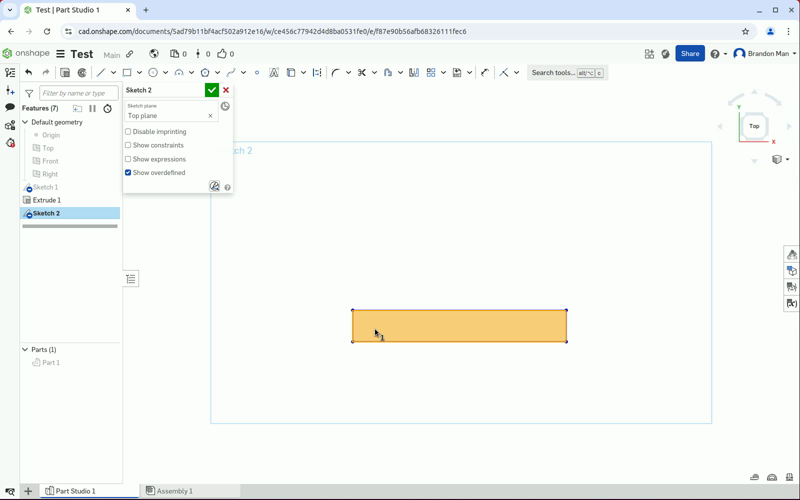
mouse_move(73, 352)
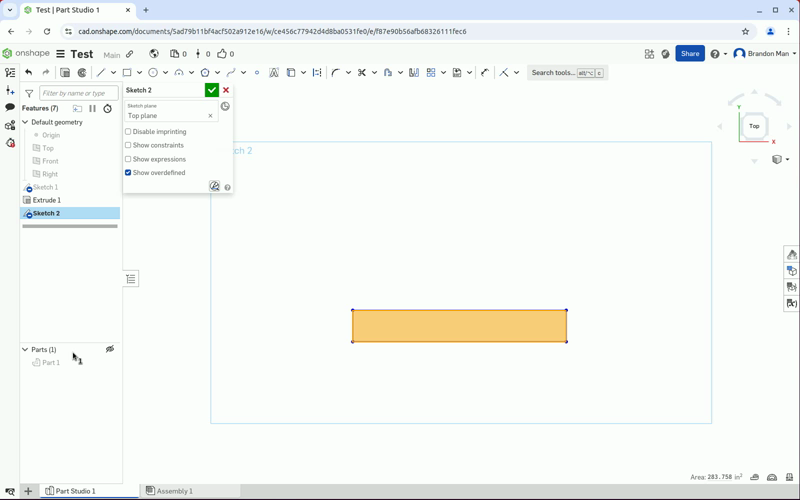
key(shift+y)
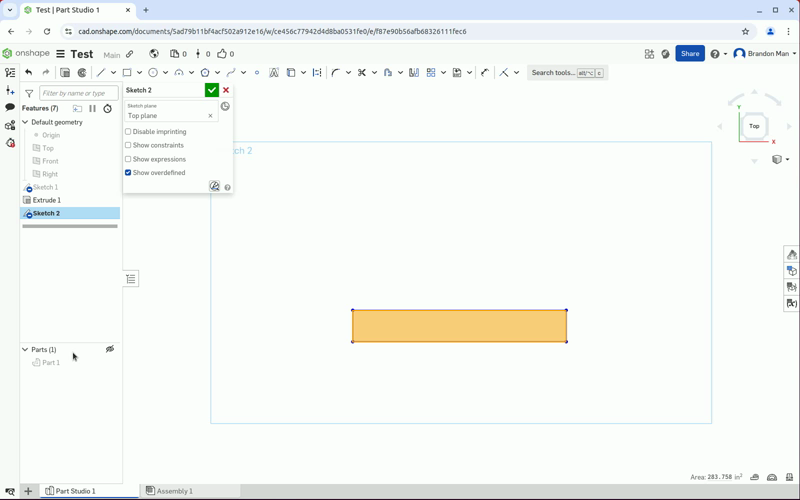
key(shift+e)
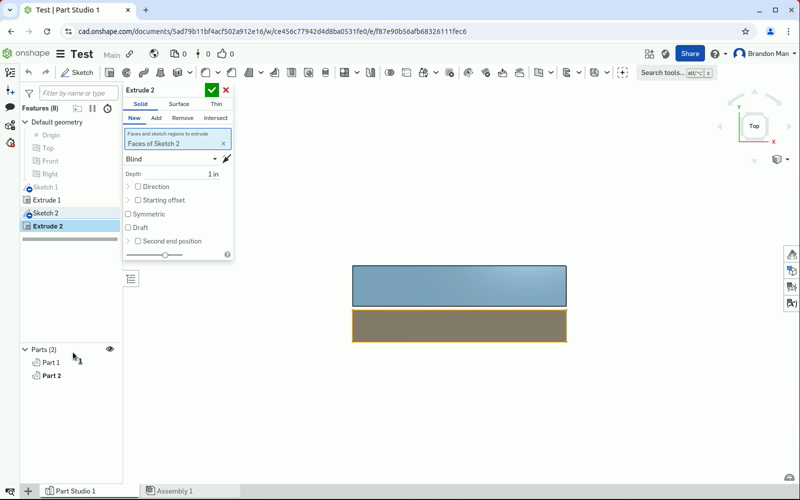
mouse_move(143, 106)
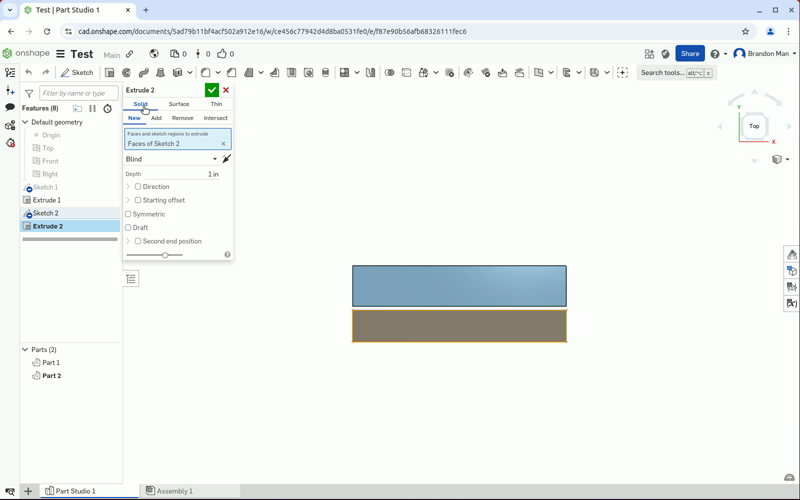
click(143, 106)
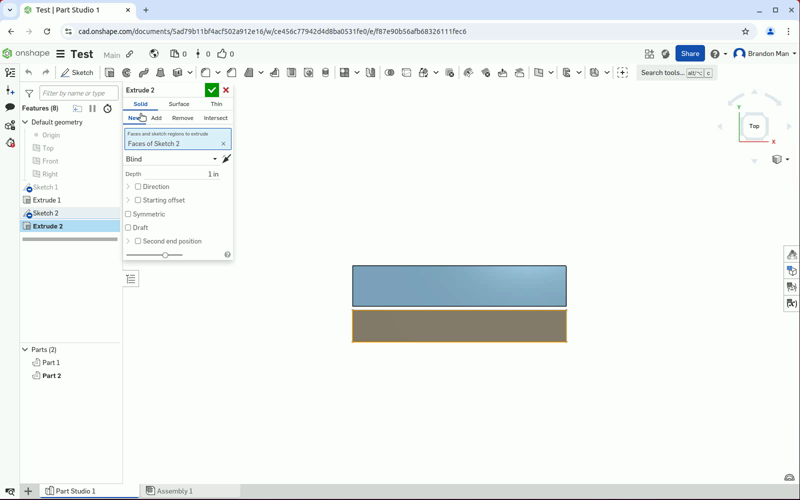
mouse_move(137, 120)
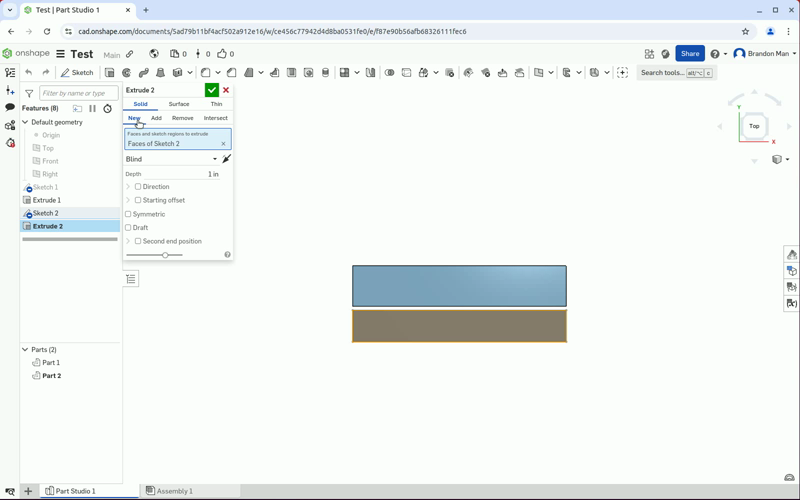
click(137, 120)
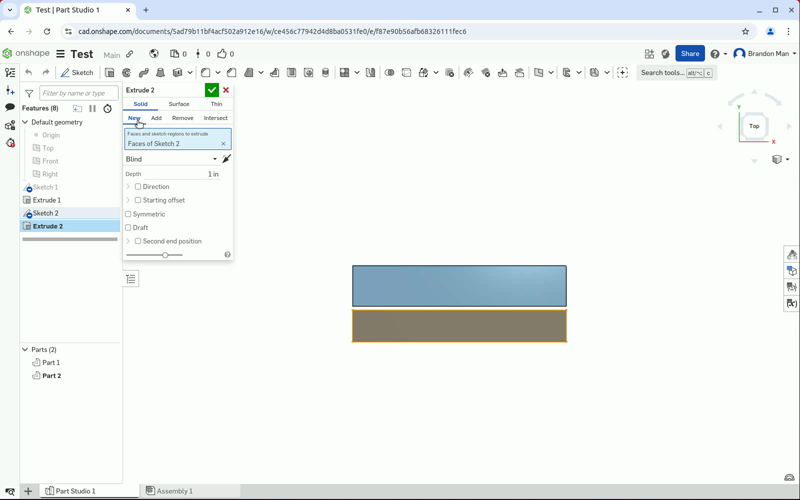
key(tab, 4)
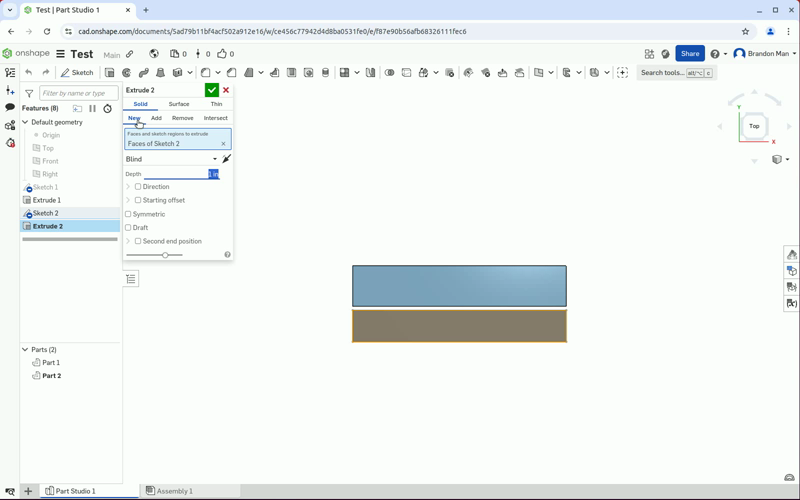
text(3.611)
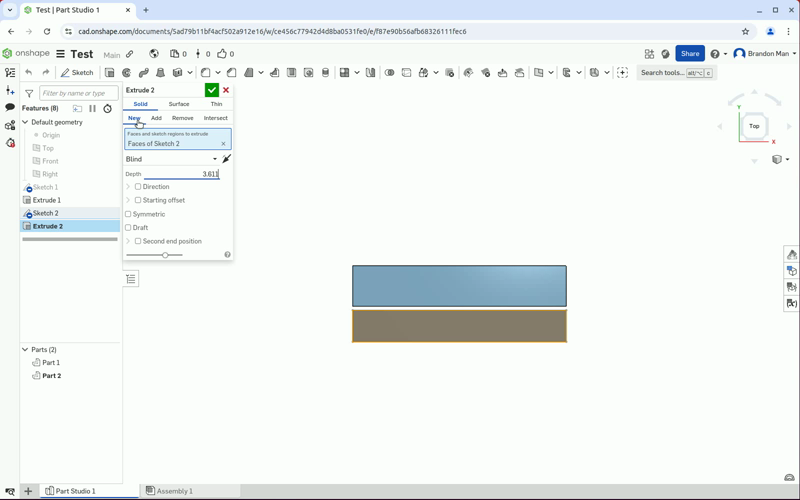
key(enter)
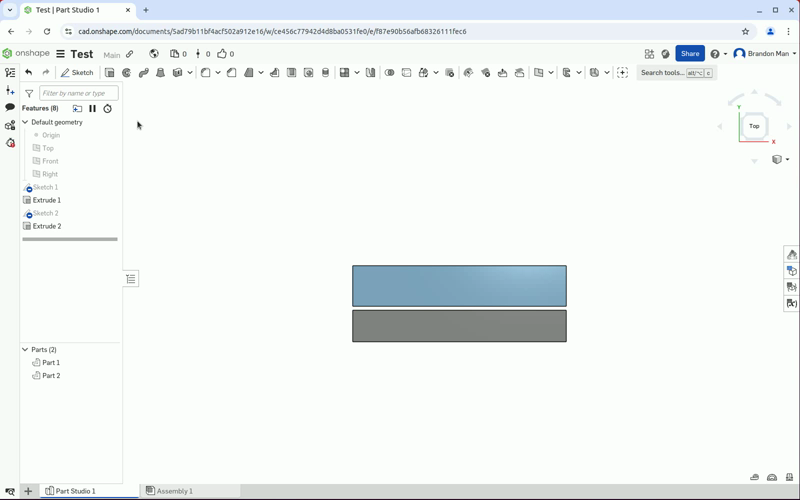
key(shift+h)
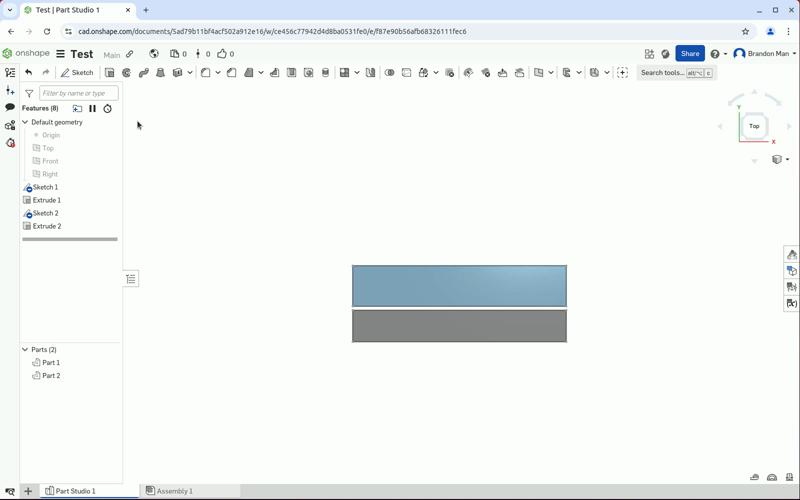
key(shift+h)
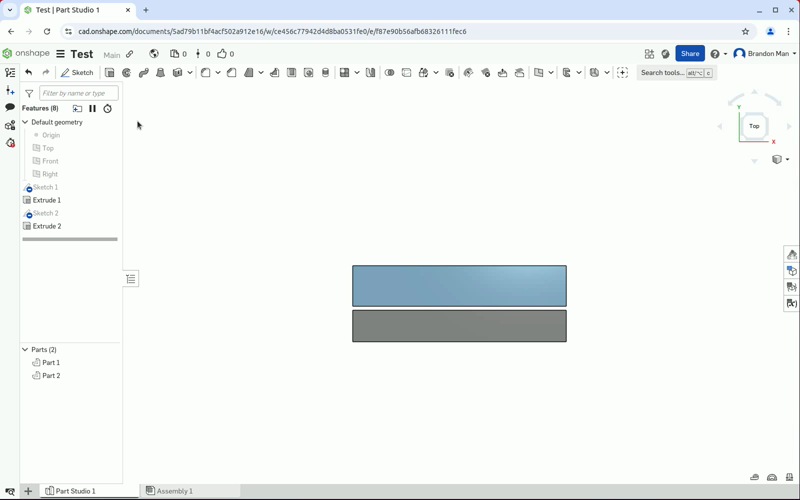
mouse_move(73, 189)
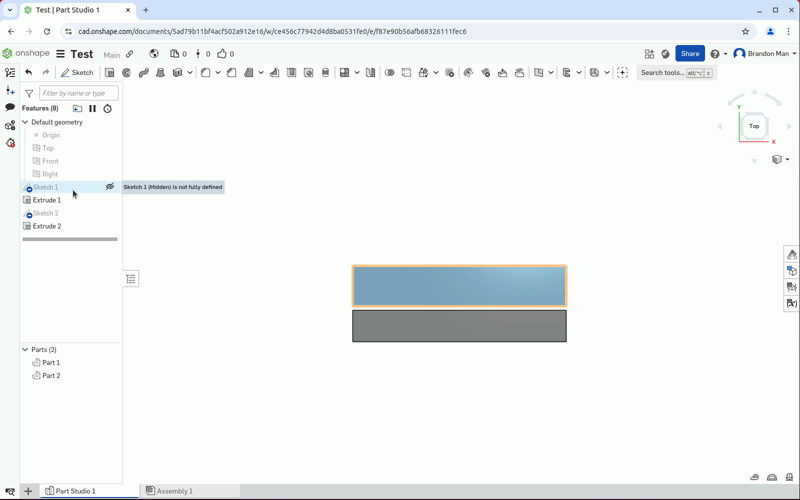
click(73, 189)
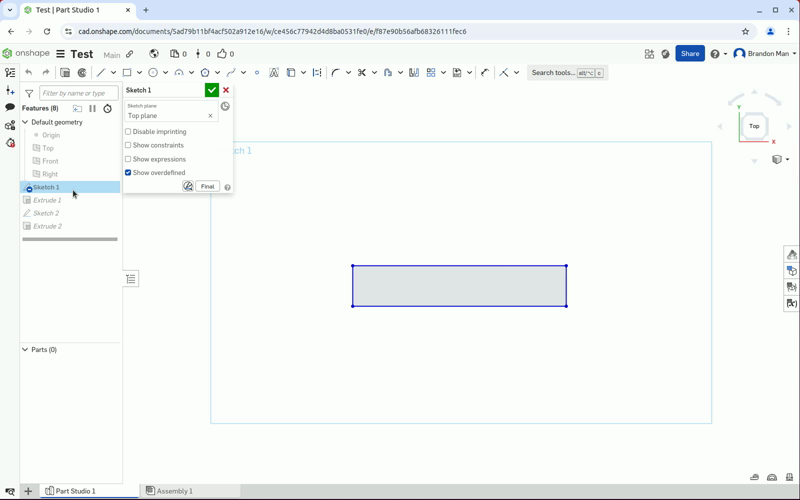
mouse_move(229, 92)
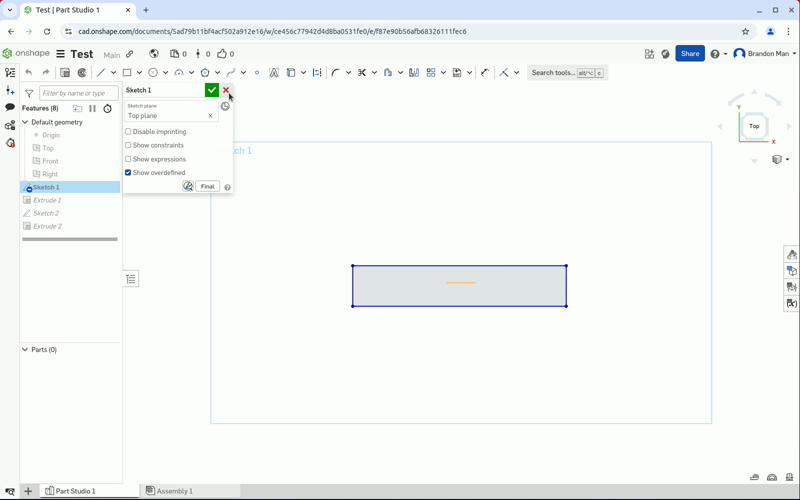
click(229, 92)
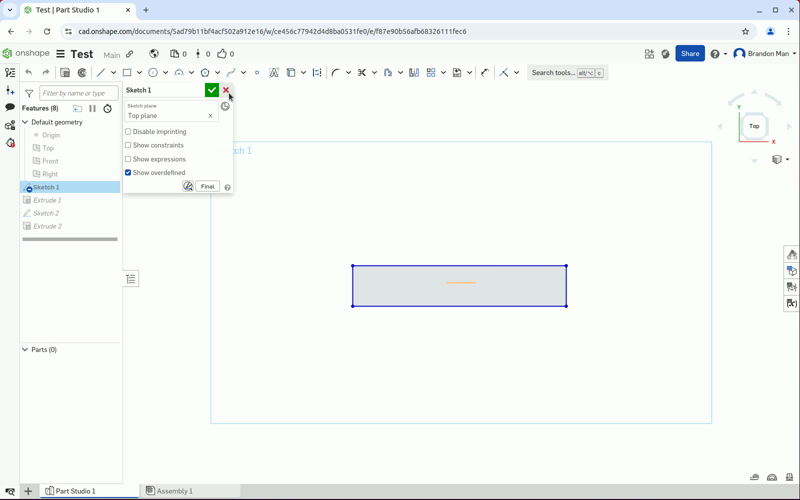
key(shift+s)
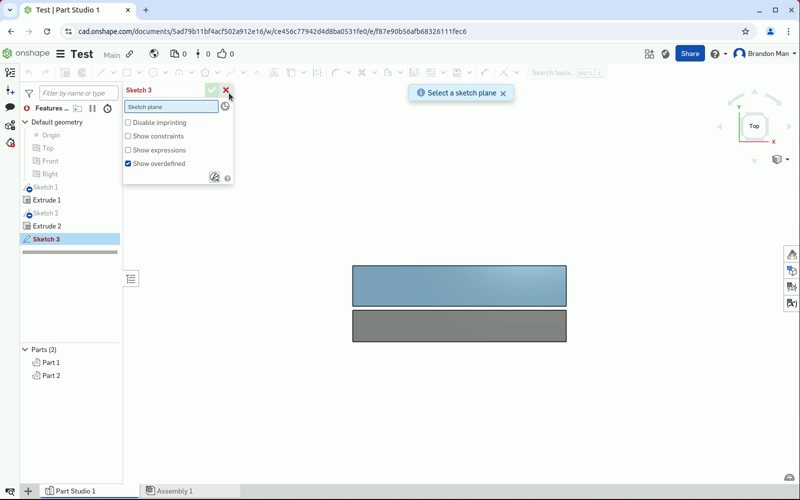
mouse_move(73, 150)
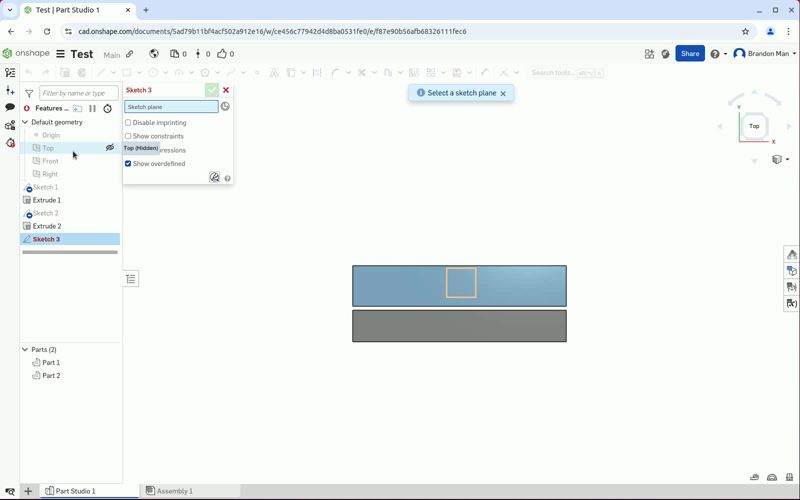
click(73, 150)
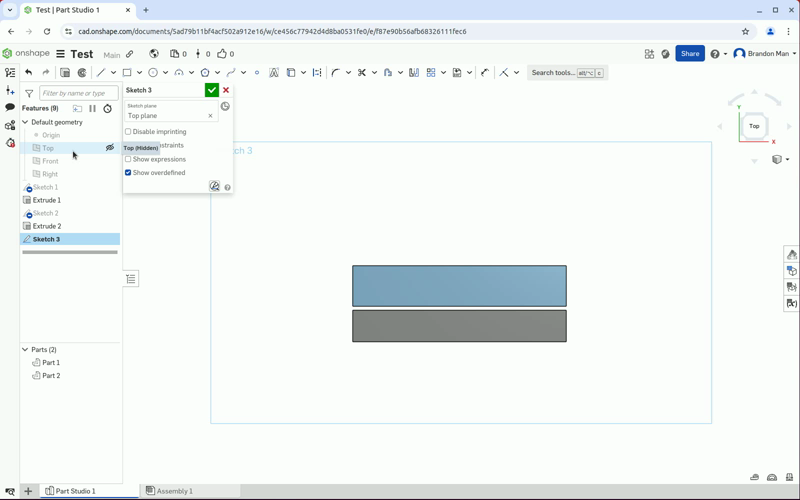
mouse_move(73, 352)
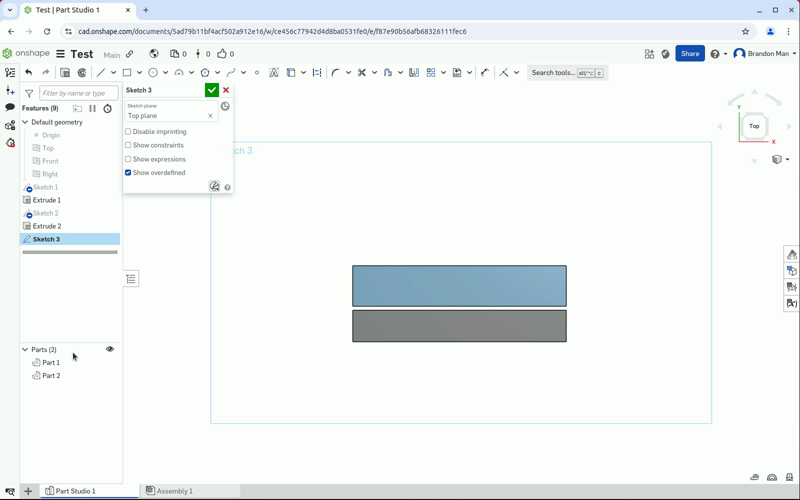
key(y)
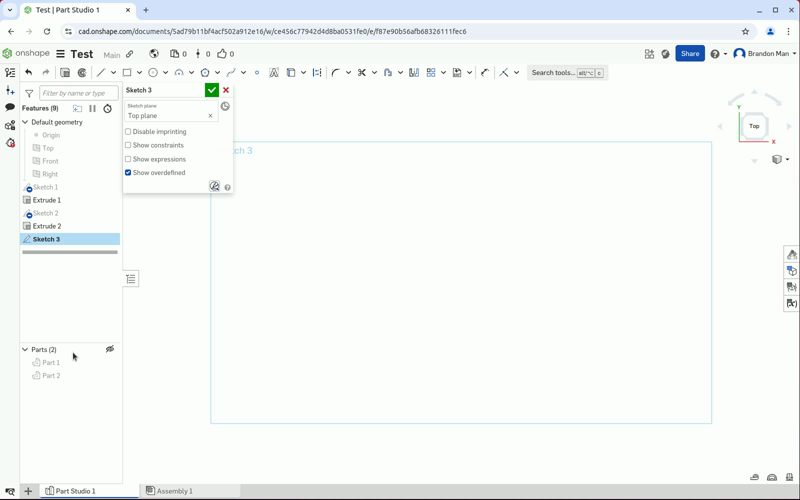
key(l)
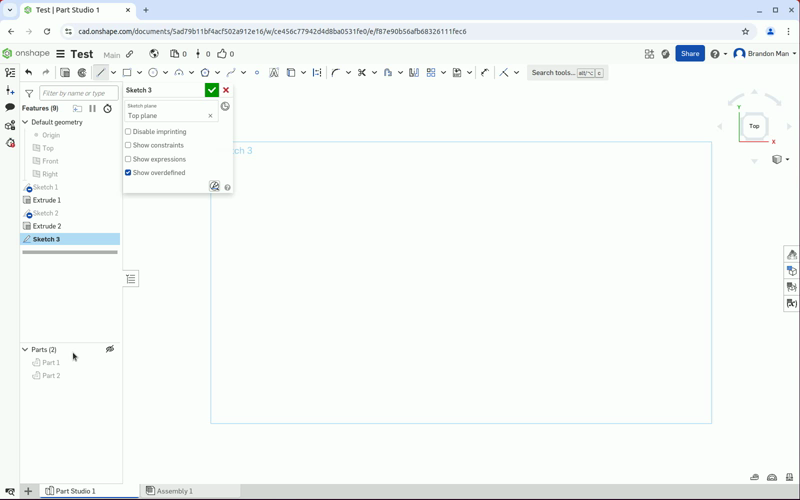
key_down(shift)
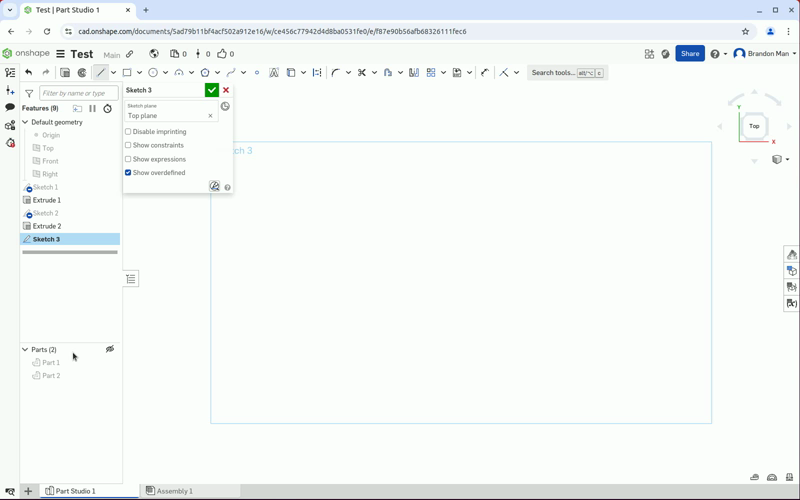
mouse_move(348, 261)
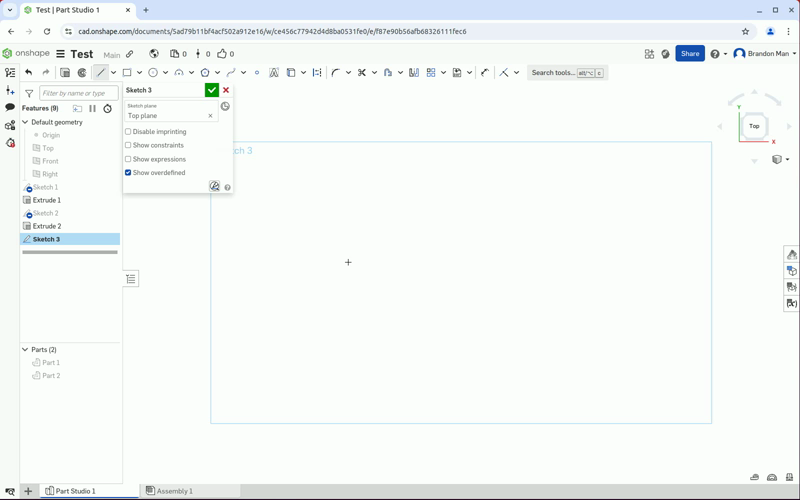
click(348, 261)
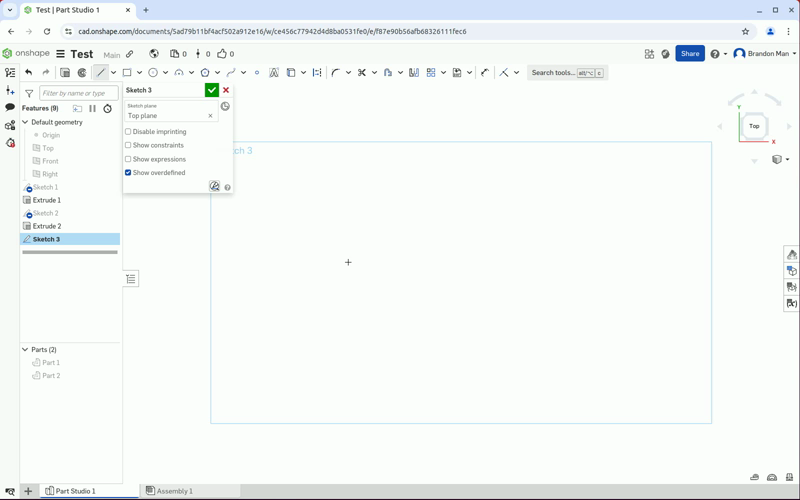
key_up(shift)
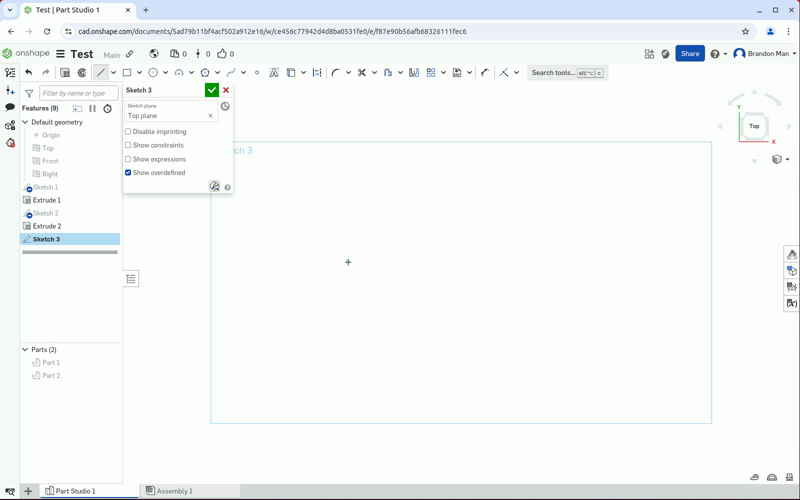
key_down(shift)
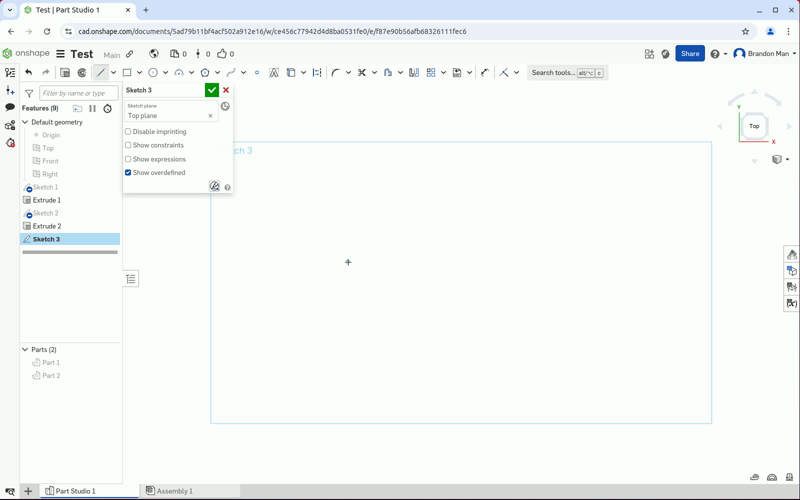
mouse_move(378, 261)
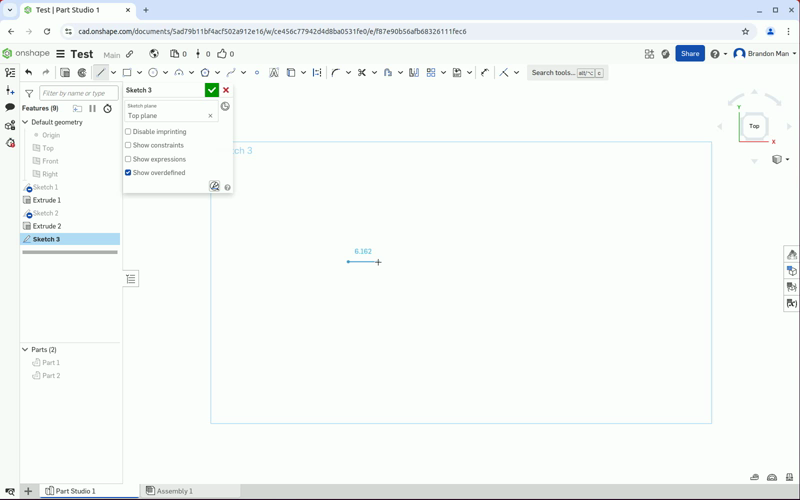
mouse_move(350, 264)
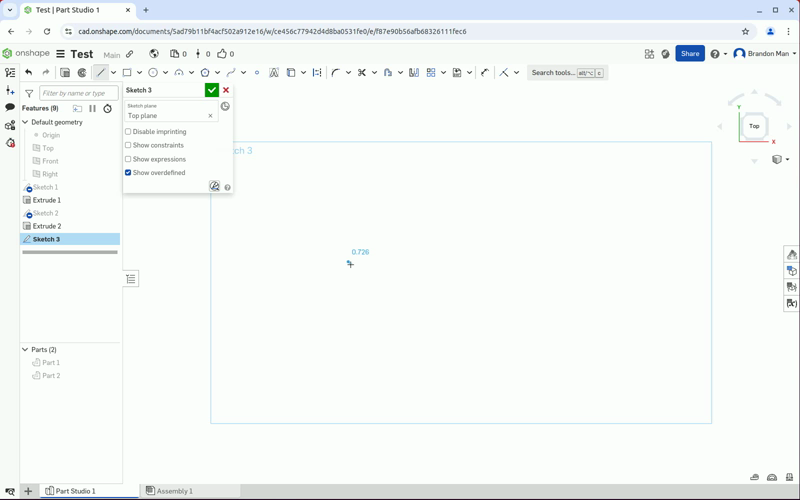
scroll(6)
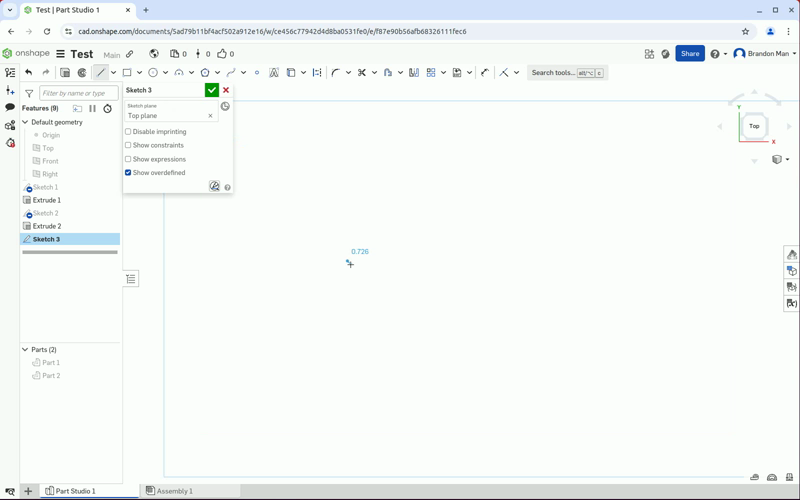
scroll(6)
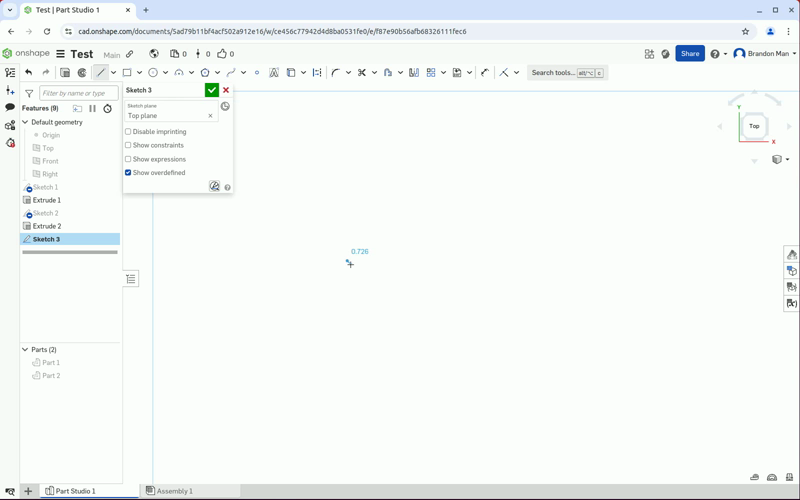
scroll(6)
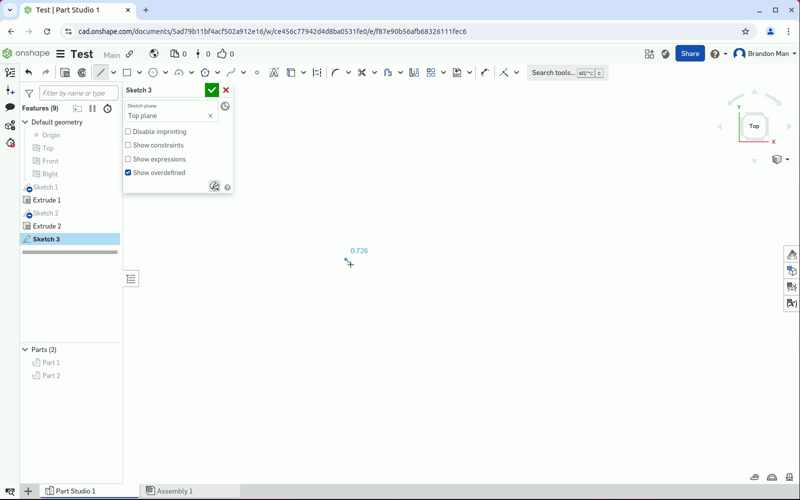
scroll(6)
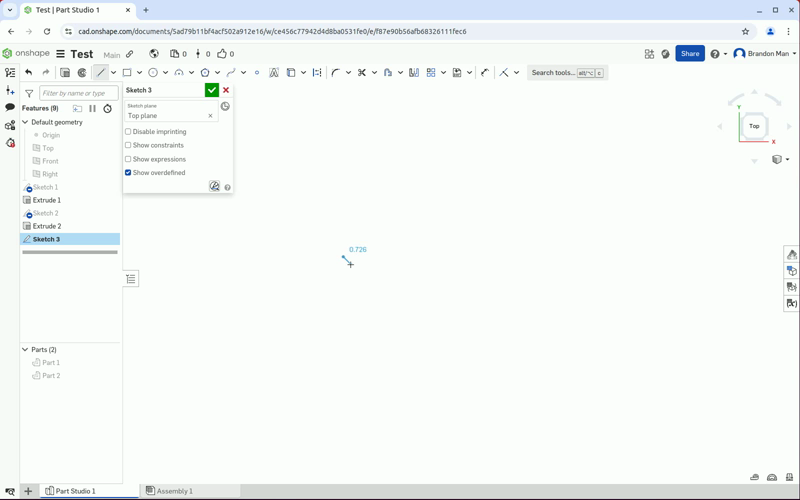
scroll(6)
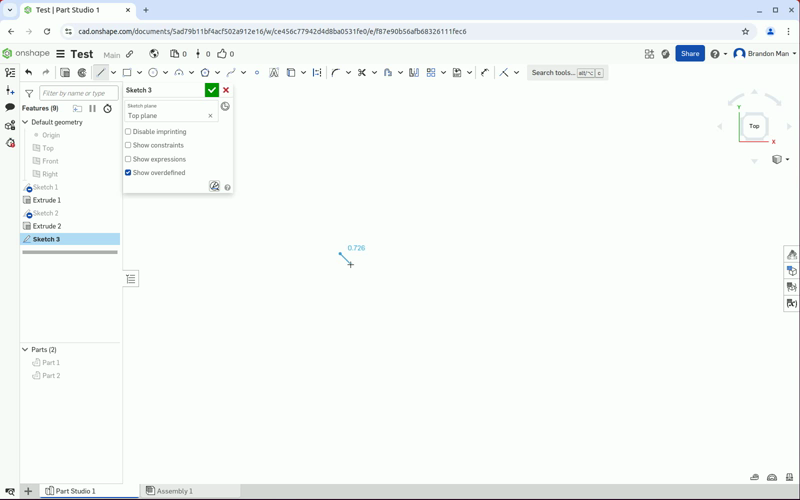
scroll(6)
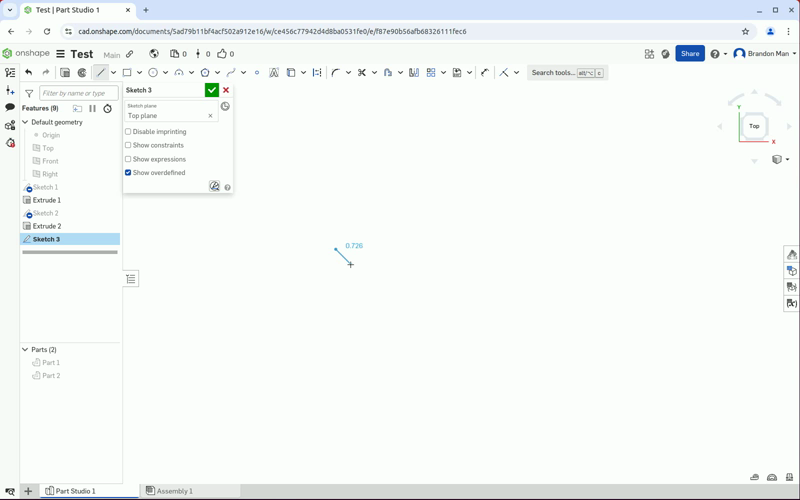
scroll(6)
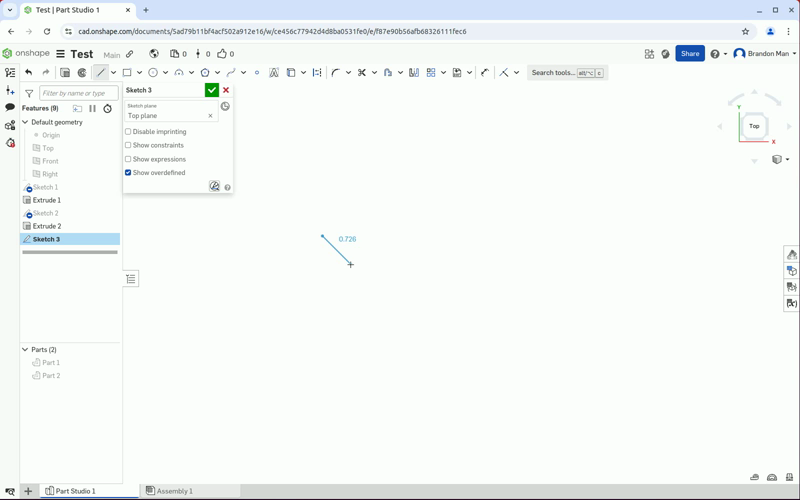
click(350, 264)
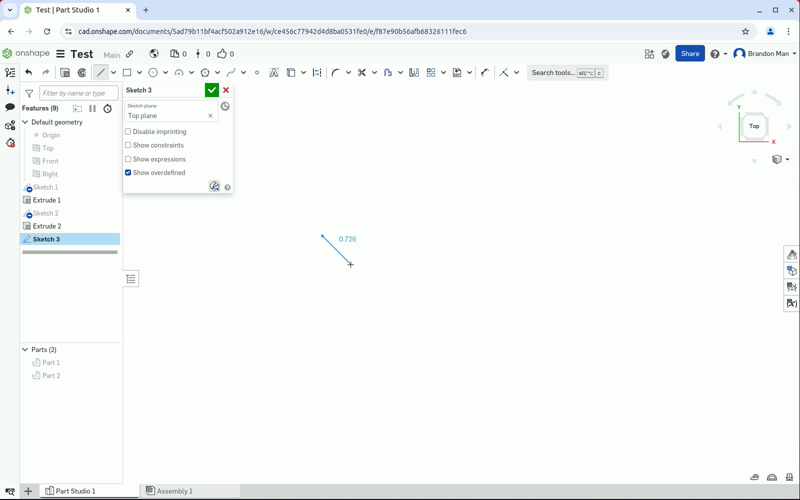
scroll(-6)
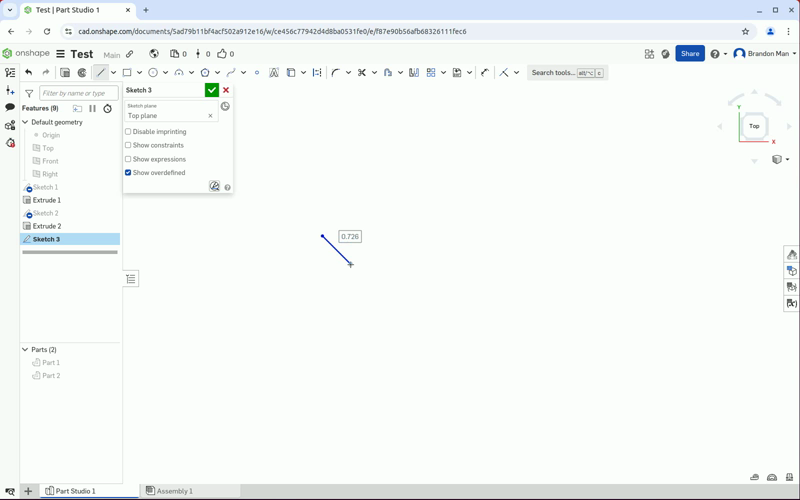
scroll(-6)
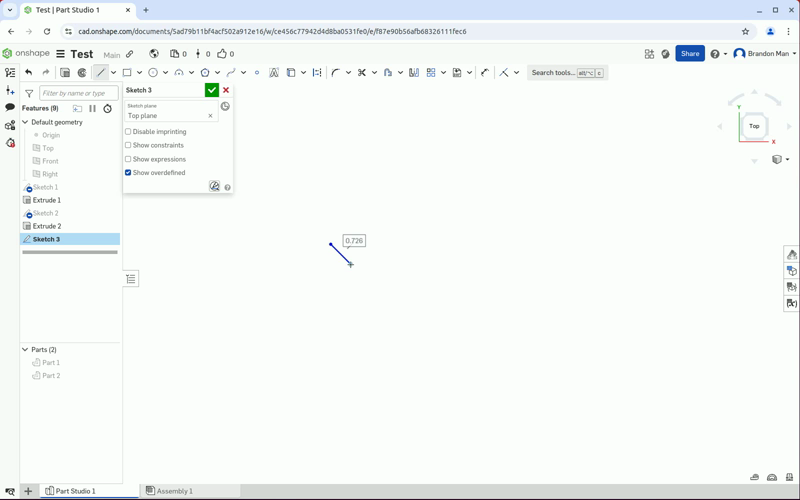
scroll(-6)
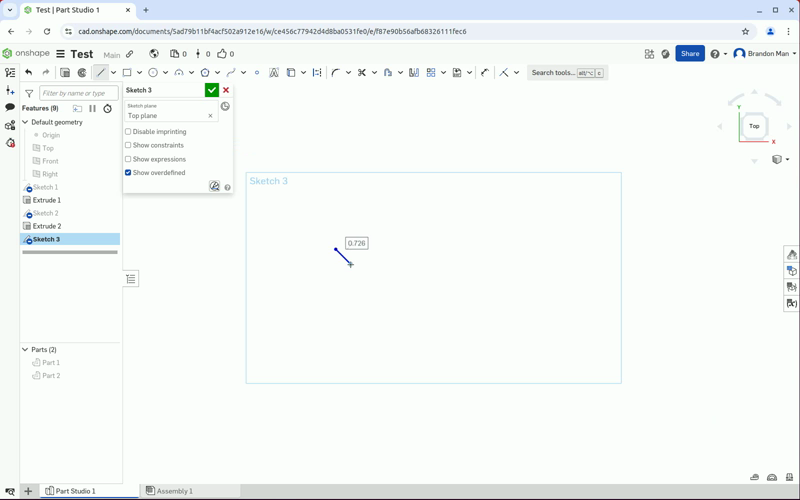
scroll(-6)
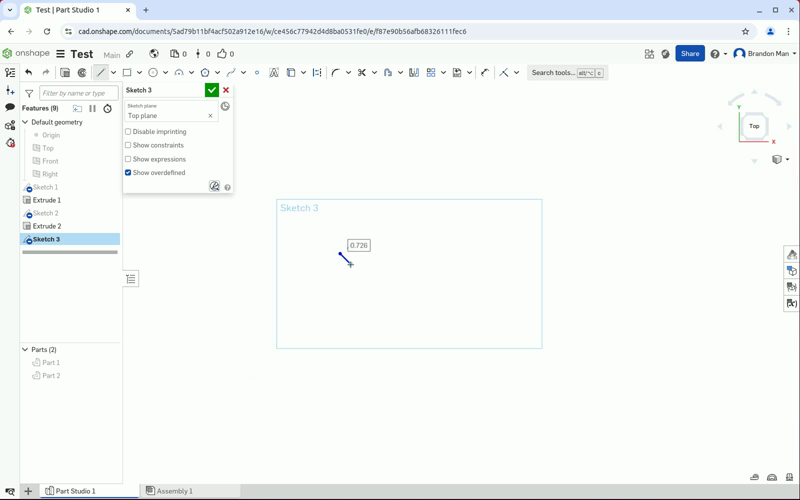
scroll(-6)
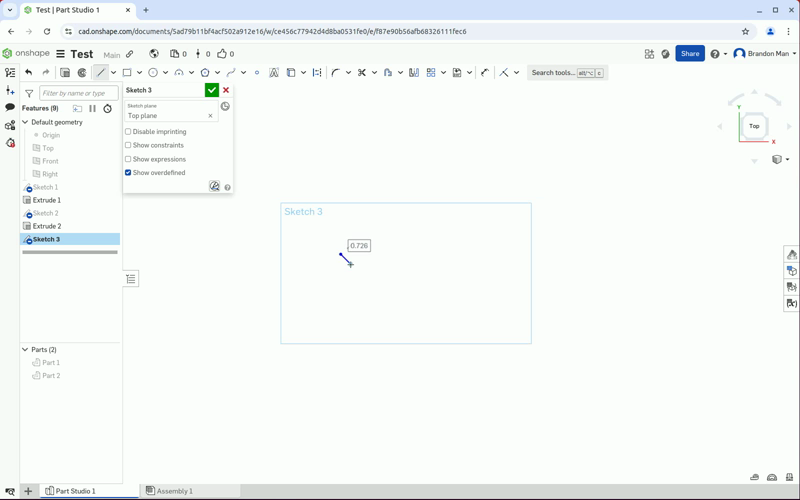
scroll(-6)
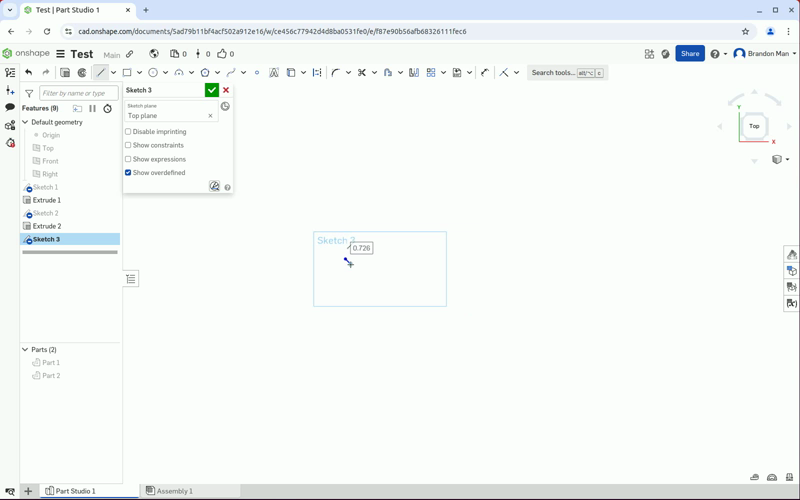
scroll(-6)
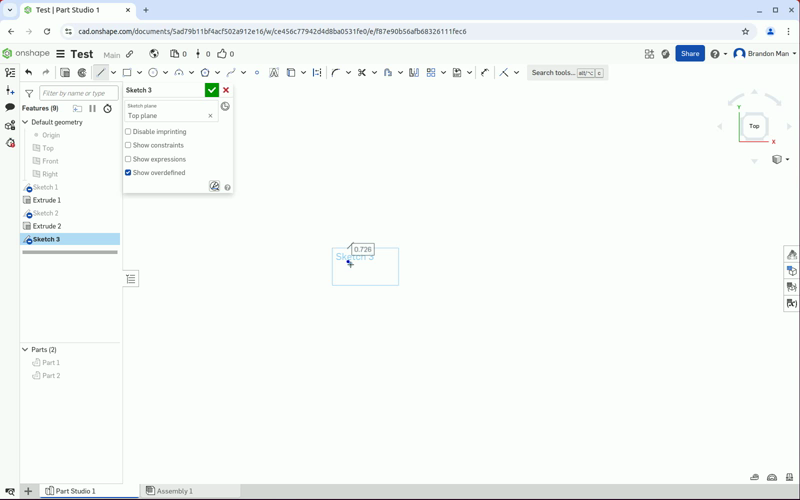
key_up(shift)
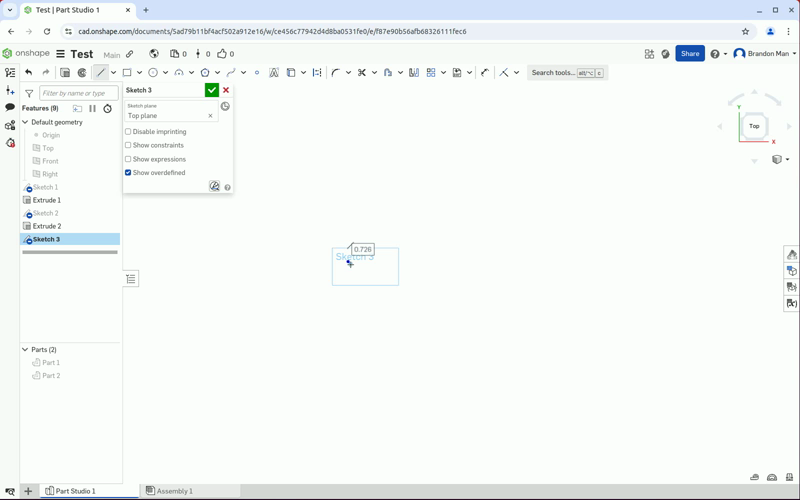
key_down(shift)
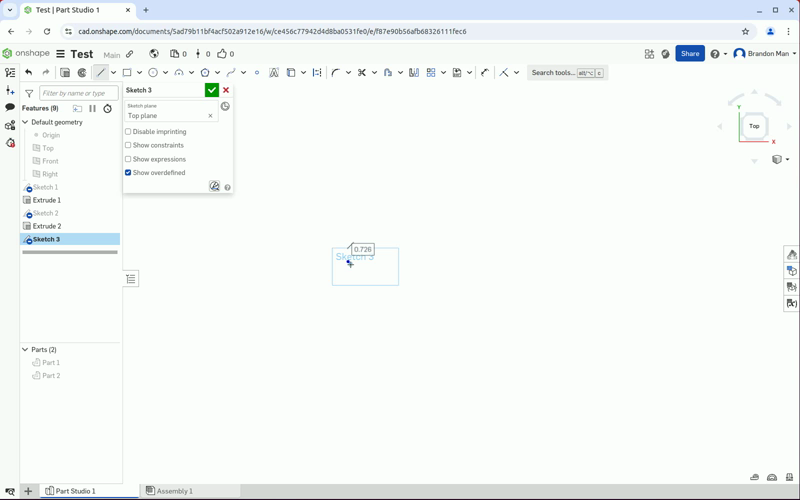
mouse_move(380, 264)
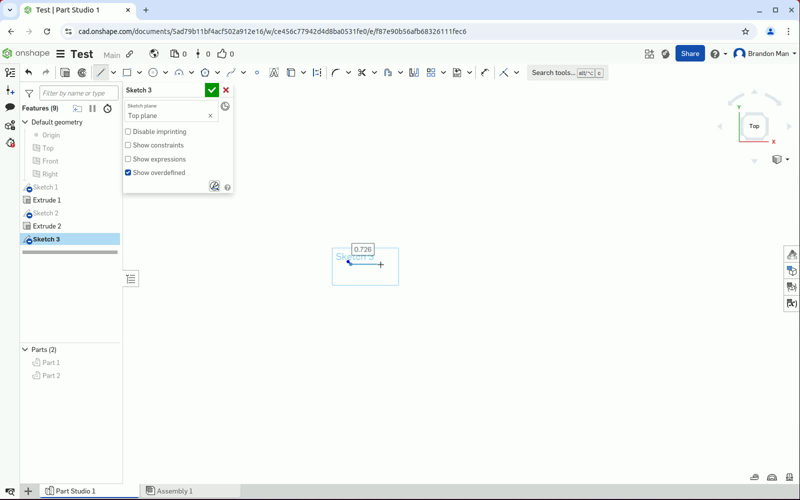
mouse_move(353, 264)
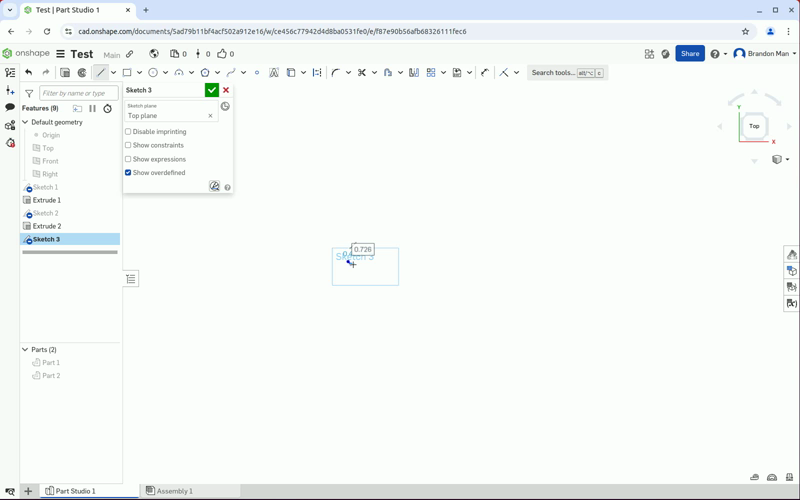
scroll(6)
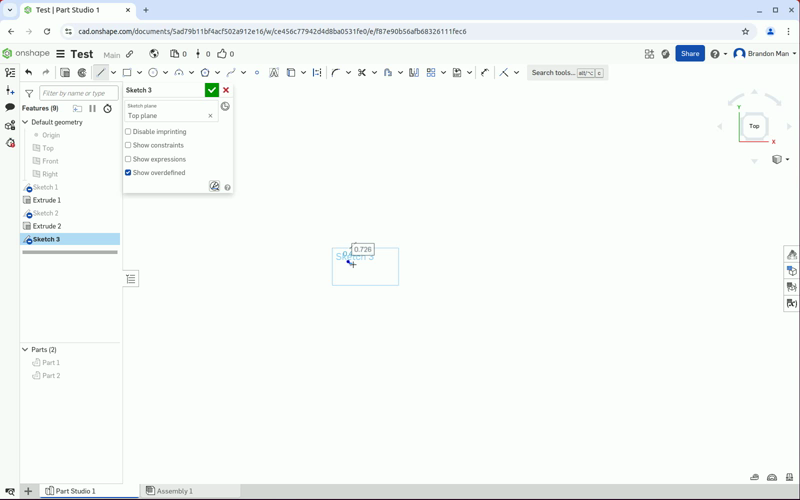
scroll(6)
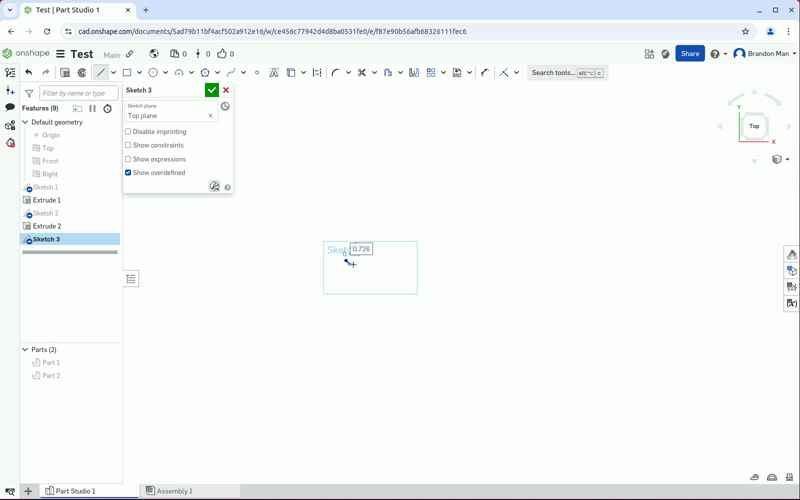
scroll(6)
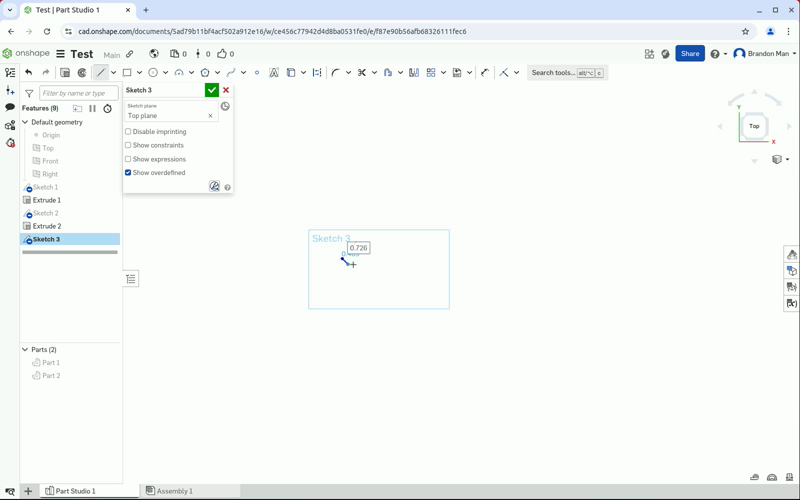
scroll(6)
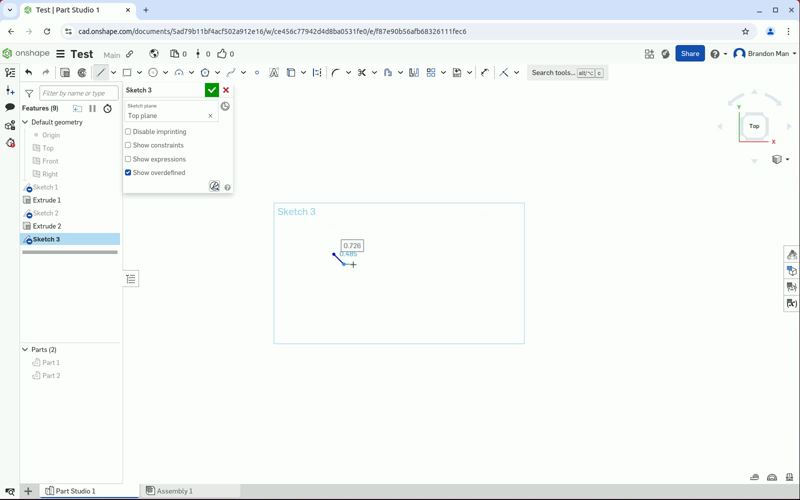
scroll(6)
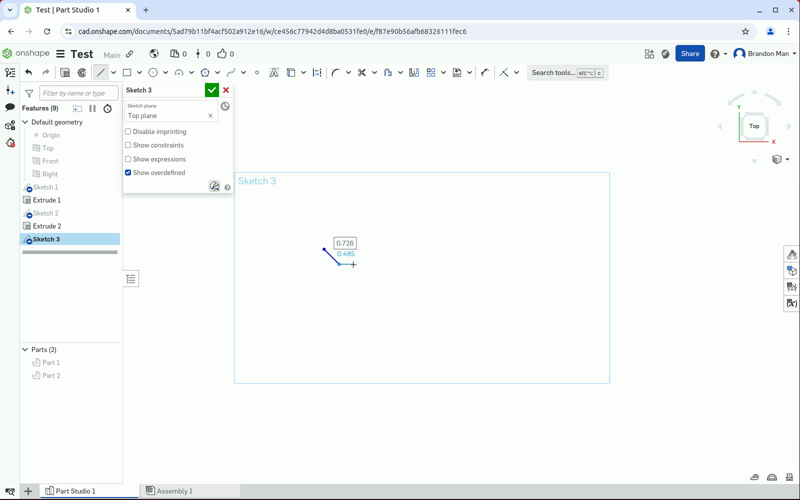
scroll(6)
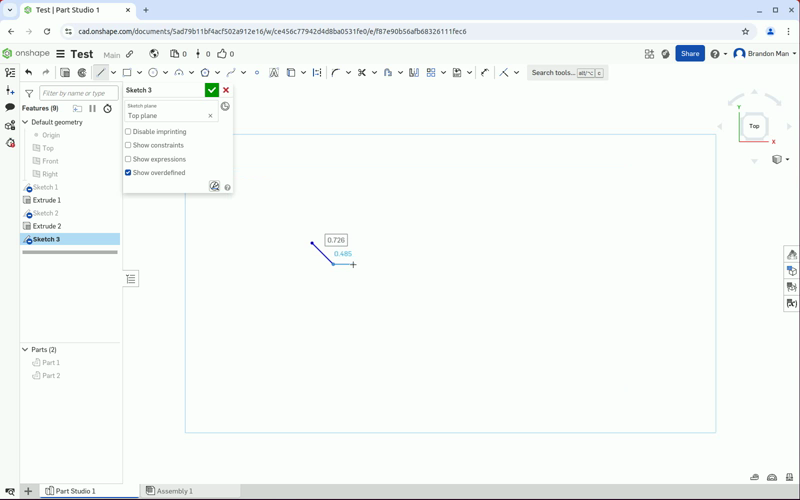
scroll(6)
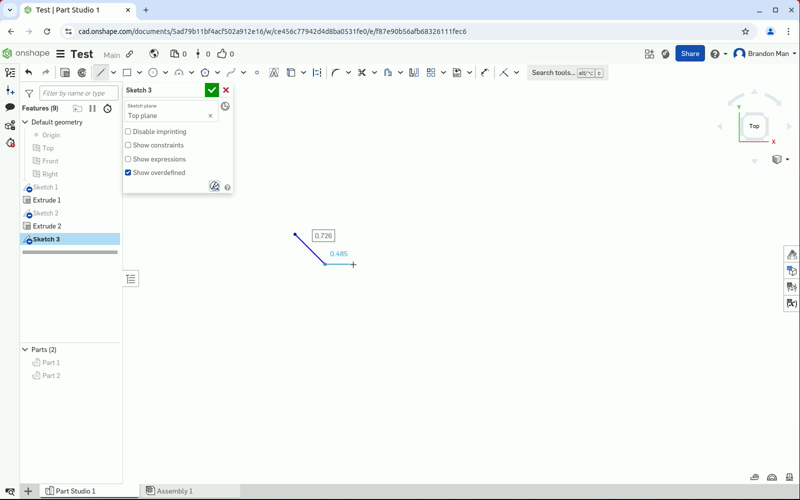
click(353, 264)
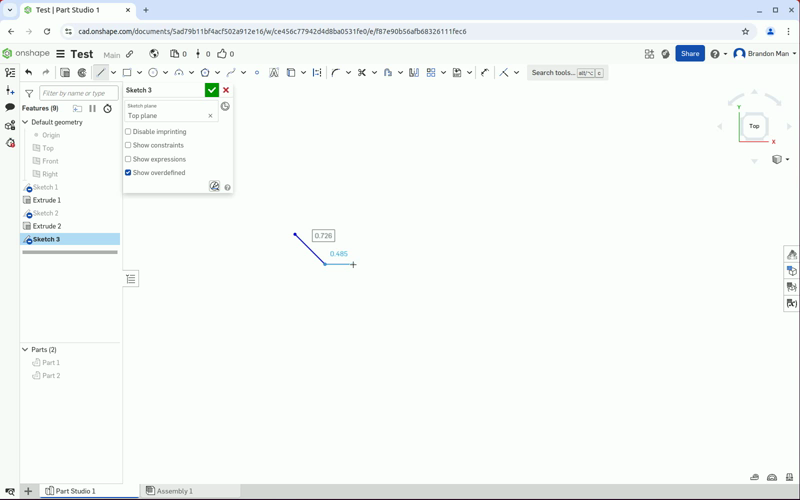
scroll(-6)
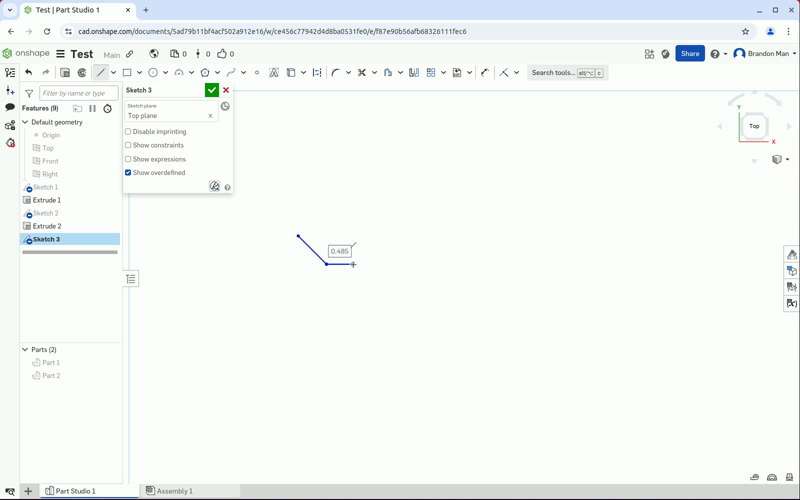
scroll(-6)
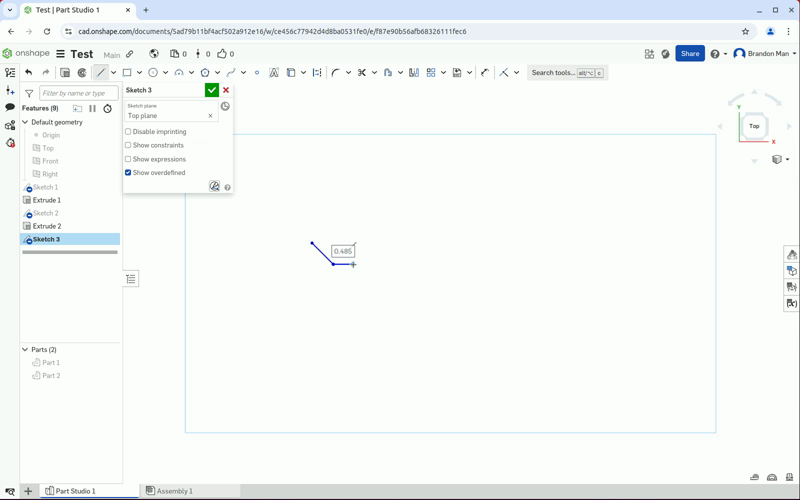
scroll(-6)
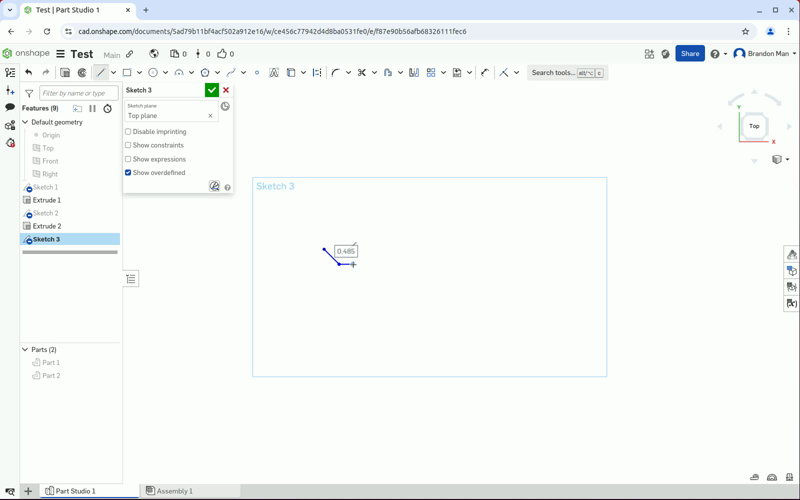
scroll(-6)
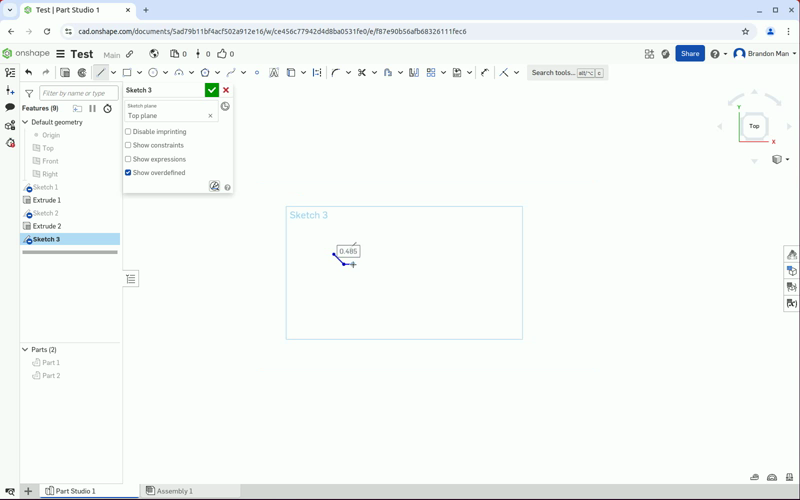
scroll(-6)
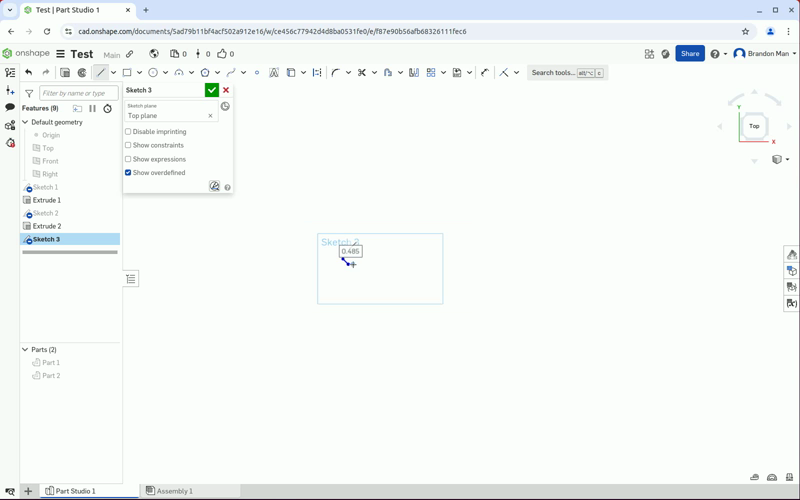
scroll(-6)
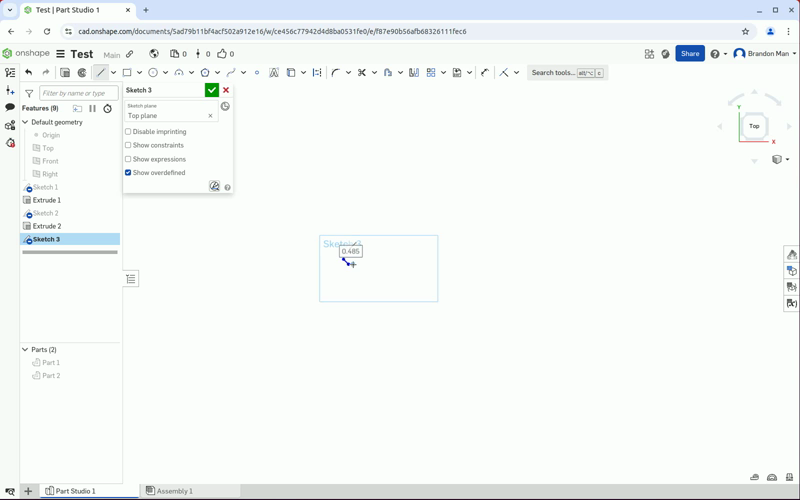
scroll(-6)
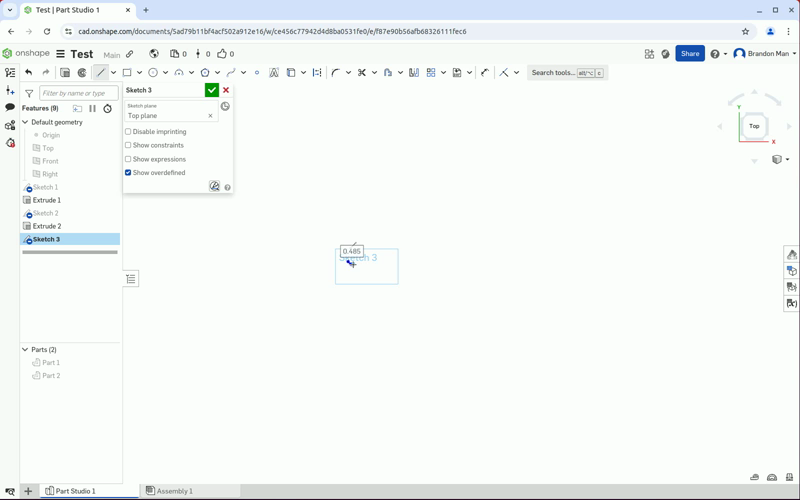
key_up(shift)
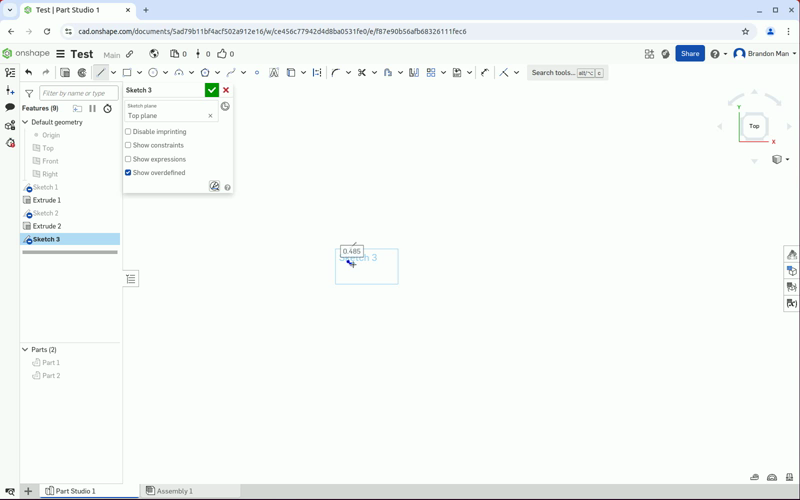
key_down(shift)
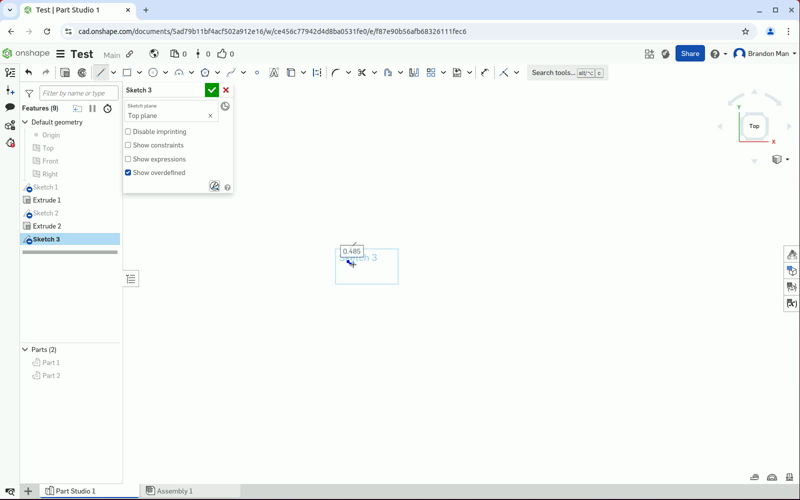
mouse_move(565, 264)
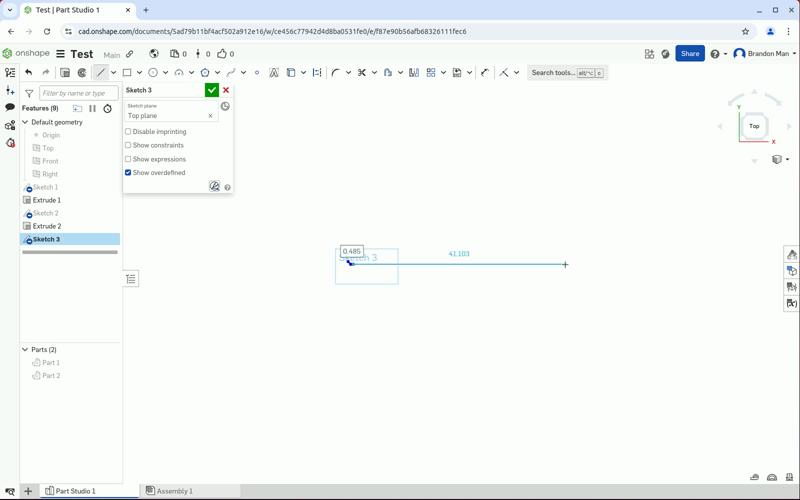
click(565, 264)
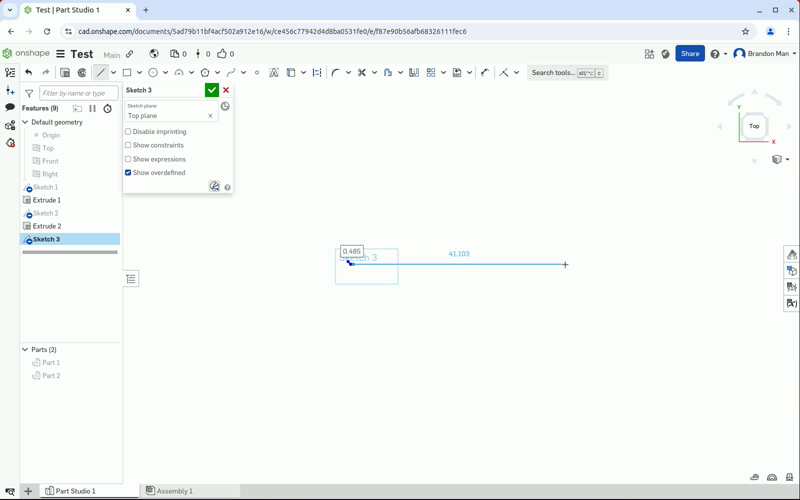
key_up(shift)
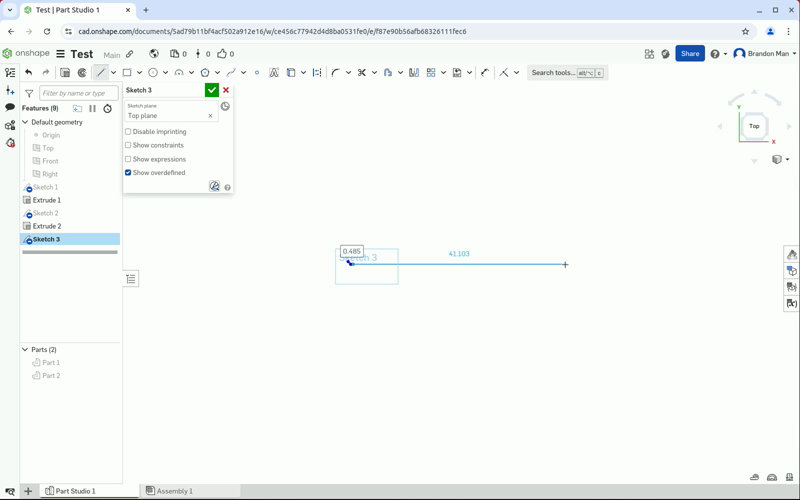
key_down(shift)
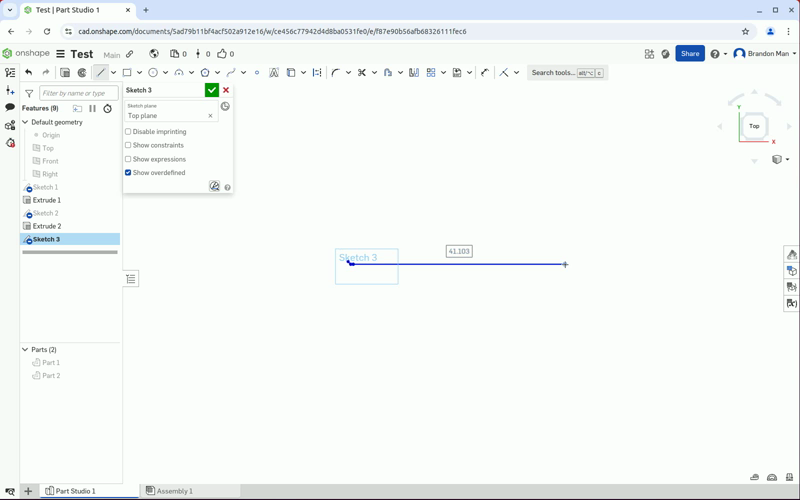
mouse_move(589, 264)
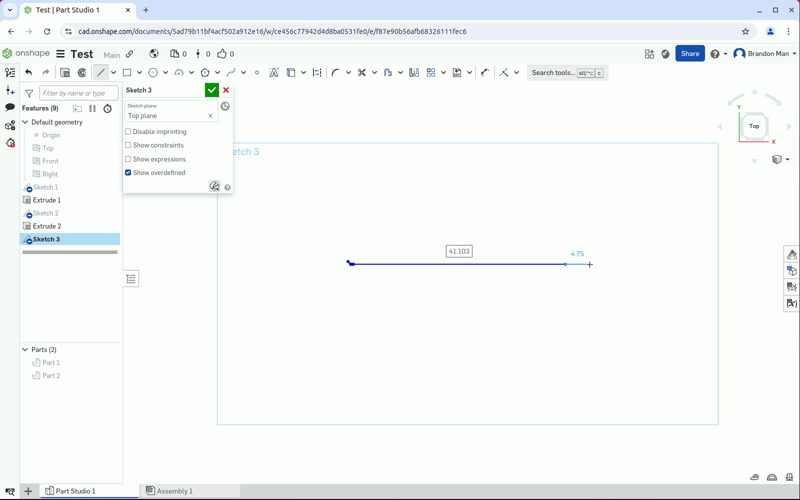
mouse_move(567, 264)
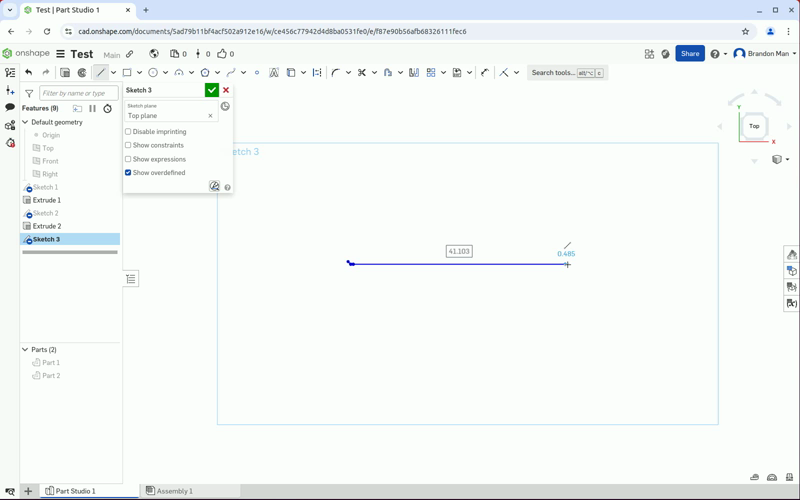
scroll(6)
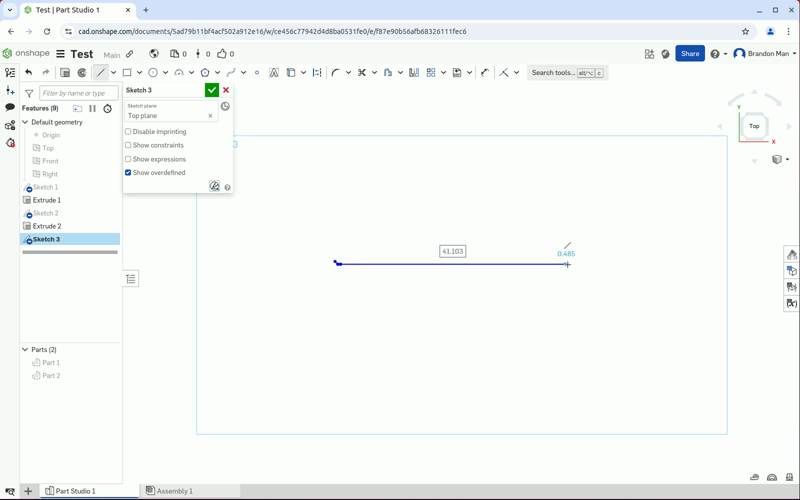
scroll(6)
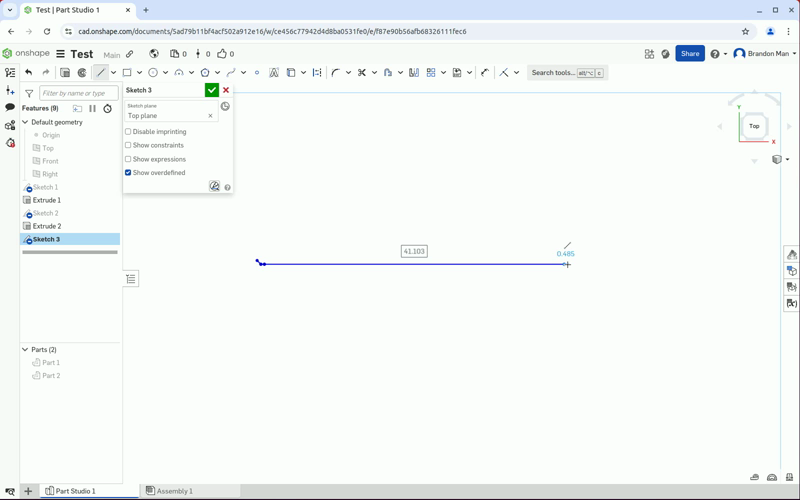
scroll(6)
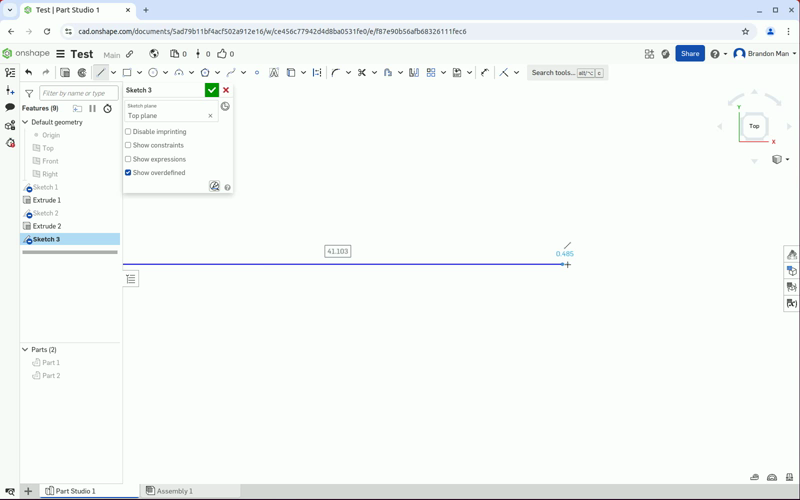
scroll(6)
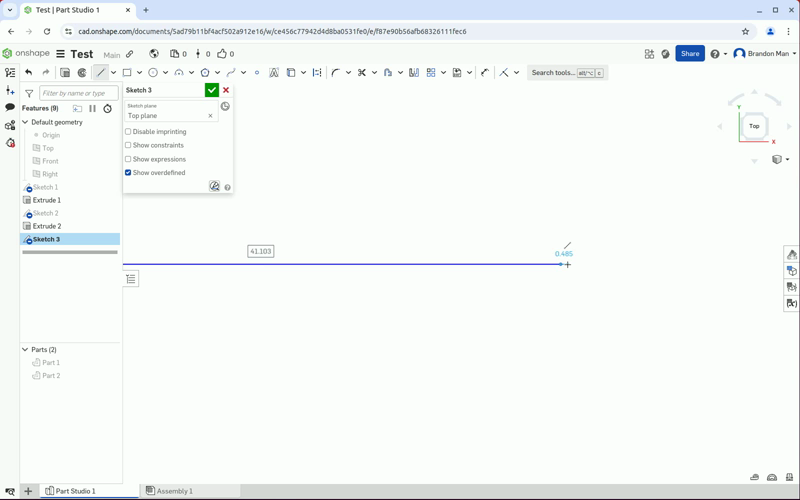
scroll(6)
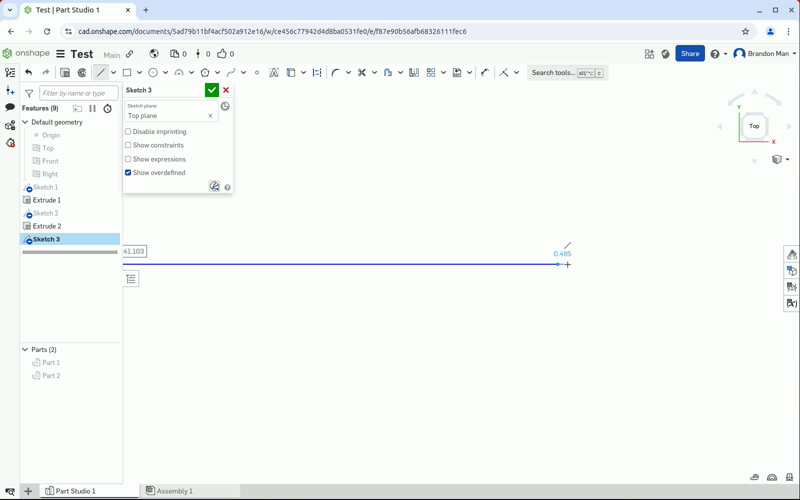
scroll(6)
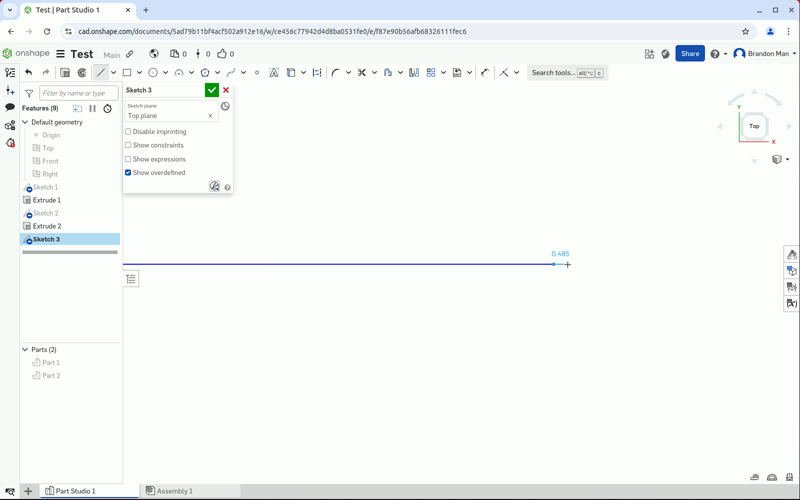
scroll(6)
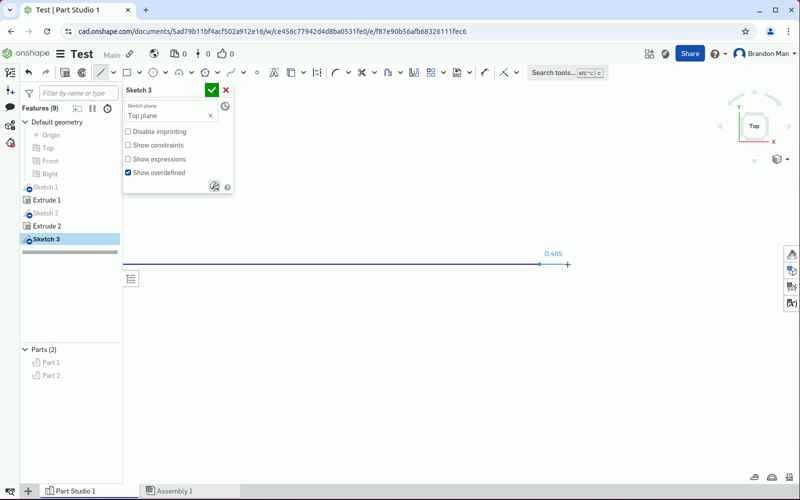
click(567, 264)
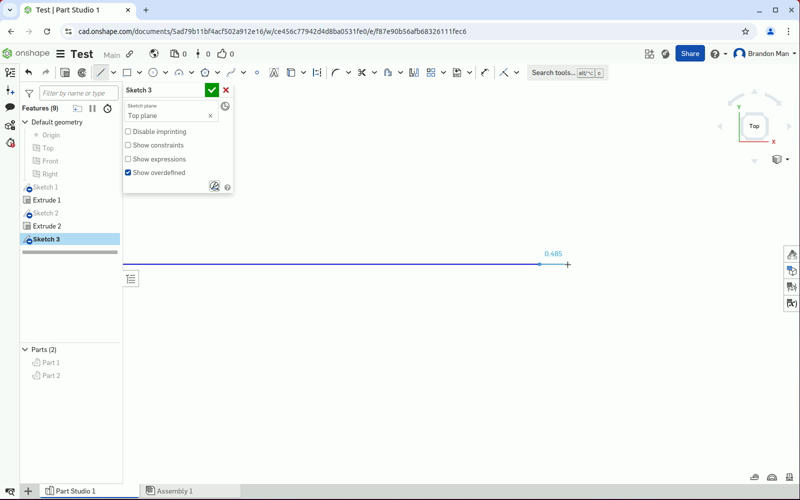
scroll(-6)
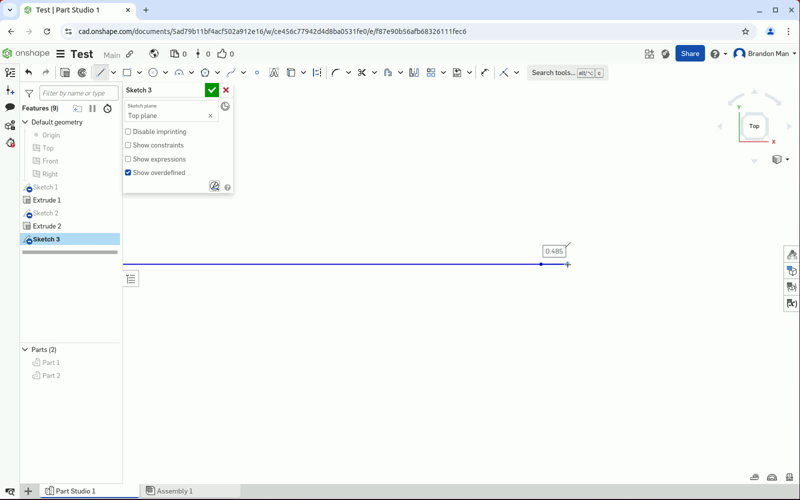
scroll(-6)
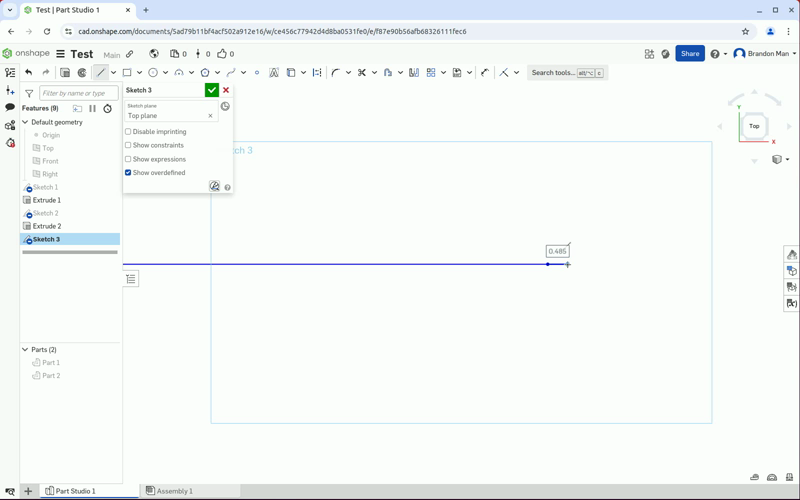
scroll(-6)
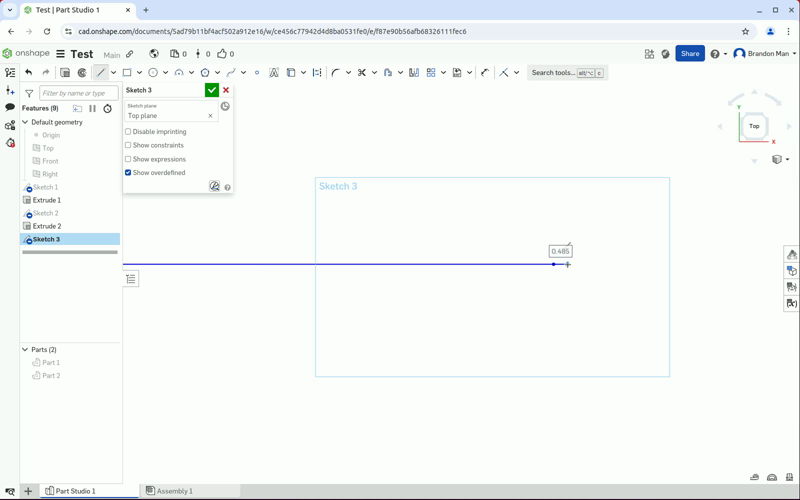
scroll(-6)
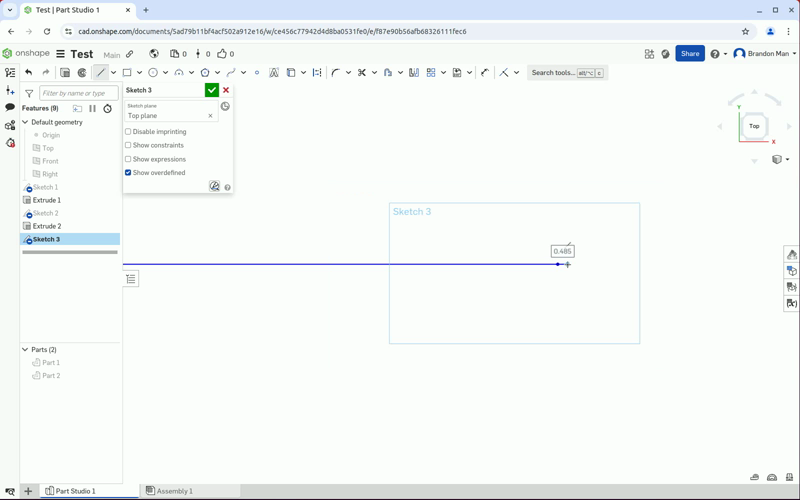
scroll(-6)
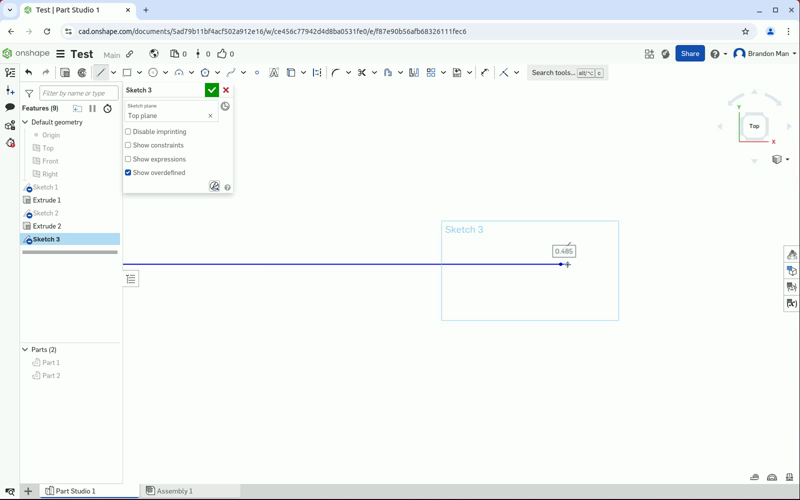
scroll(-6)
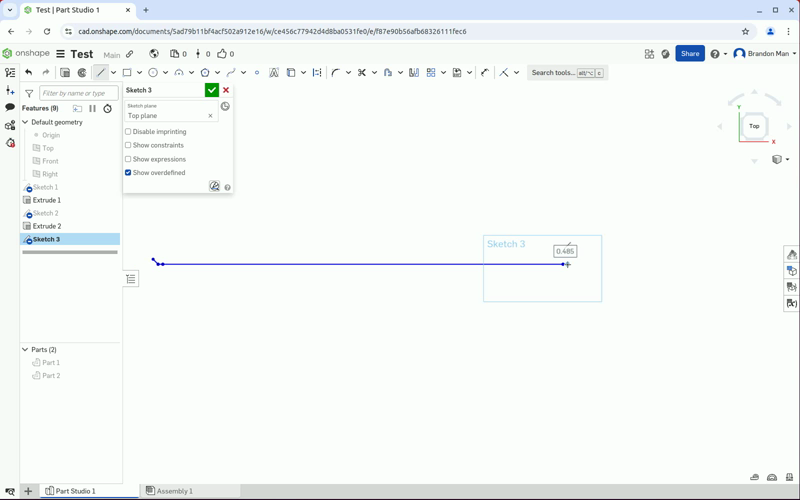
scroll(-6)
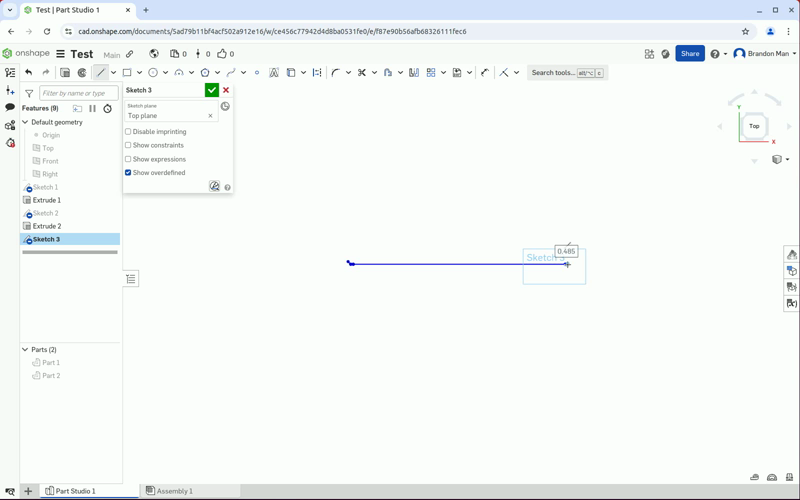
key_up(shift)
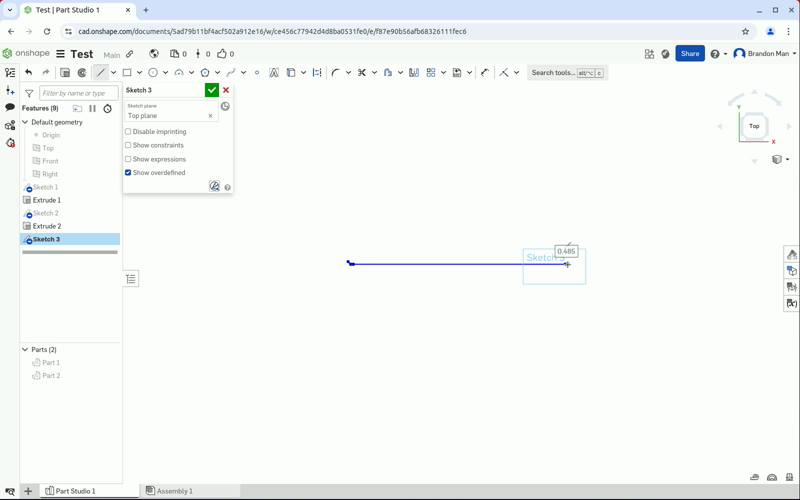
key_down(shift)
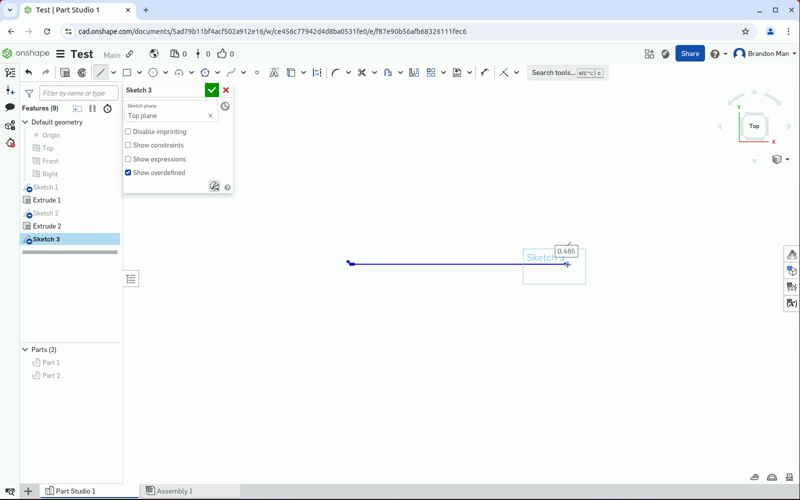
mouse_move(589, 264)
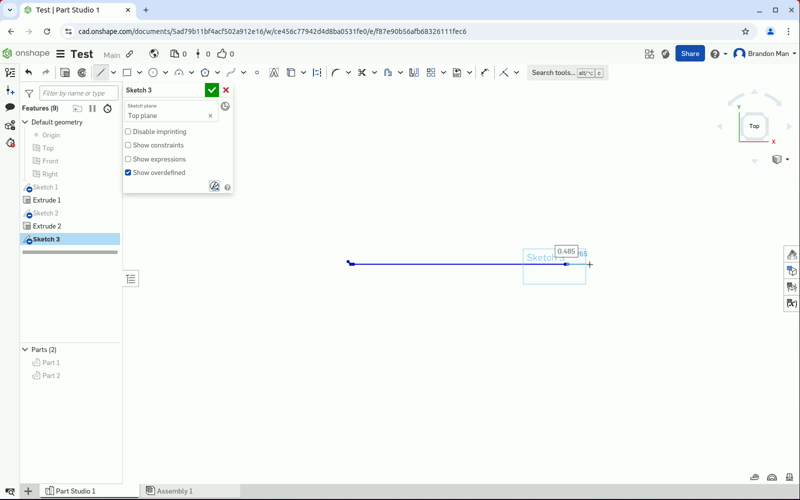
mouse_move(569, 261)
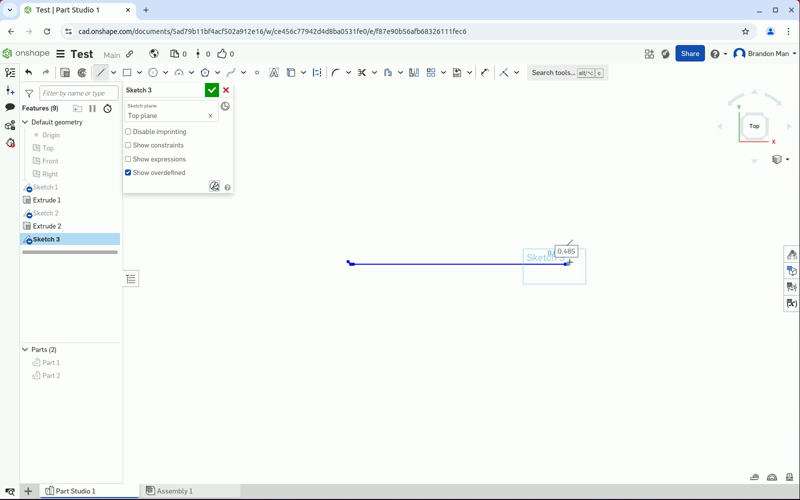
scroll(6)
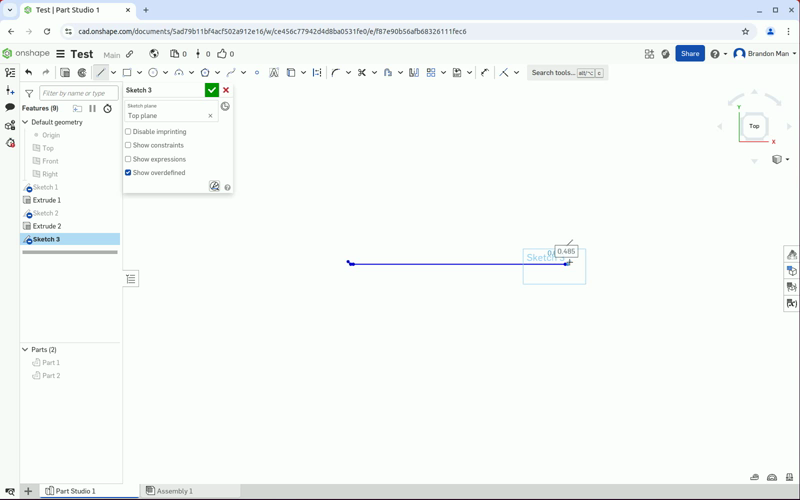
scroll(6)
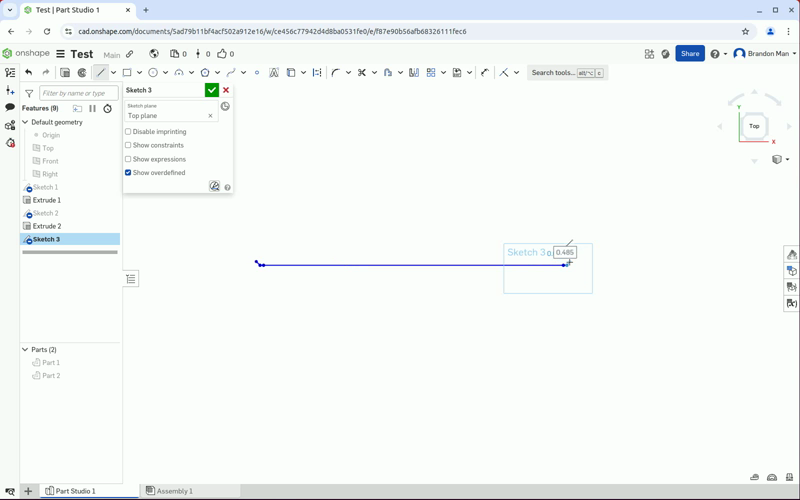
scroll(6)
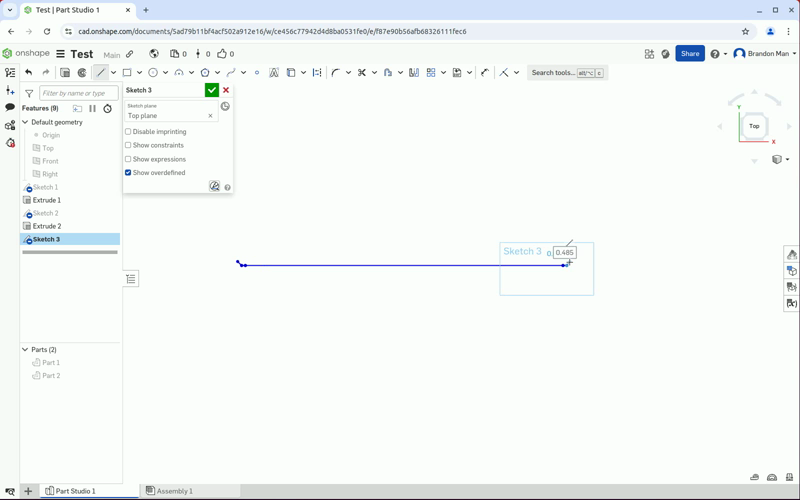
scroll(6)
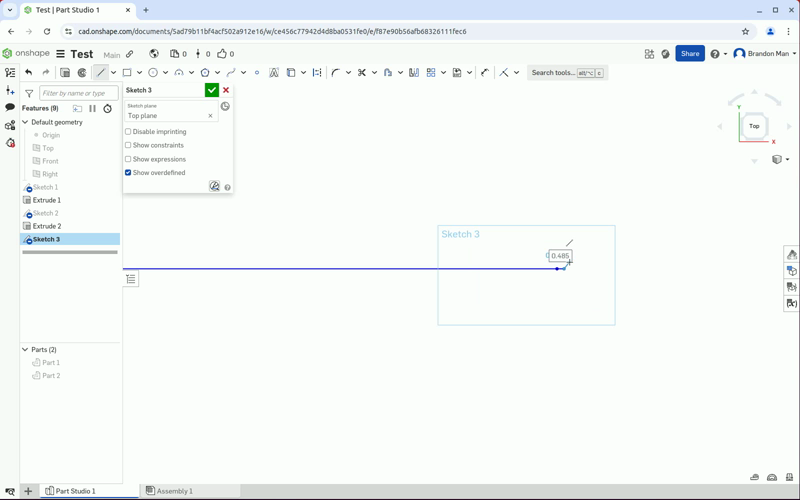
scroll(6)
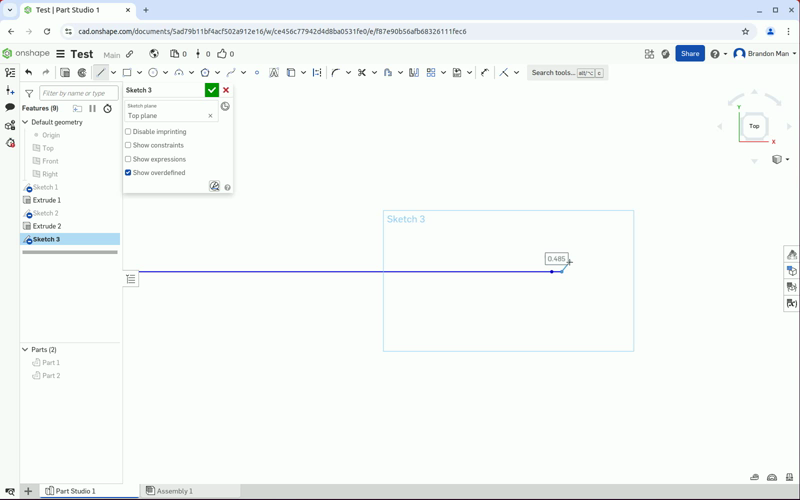
scroll(6)
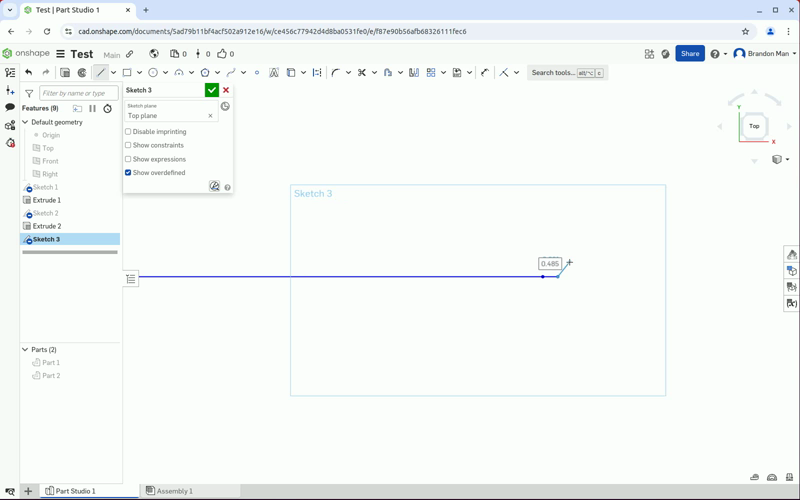
scroll(6)
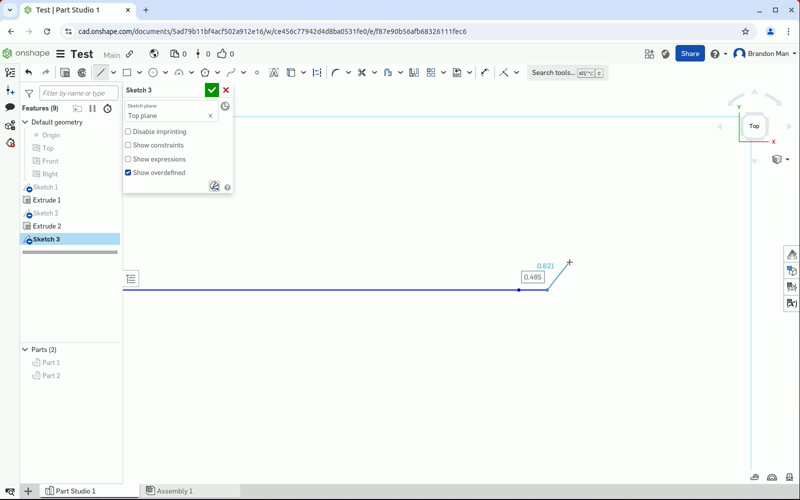
click(569, 261)
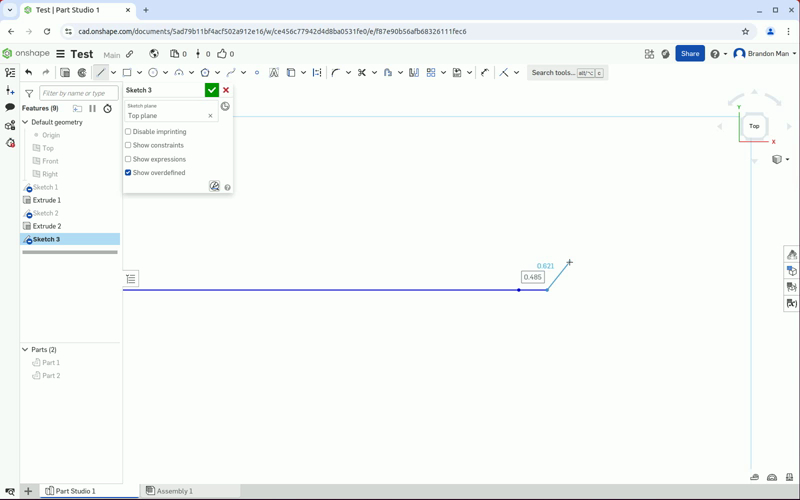
scroll(-6)
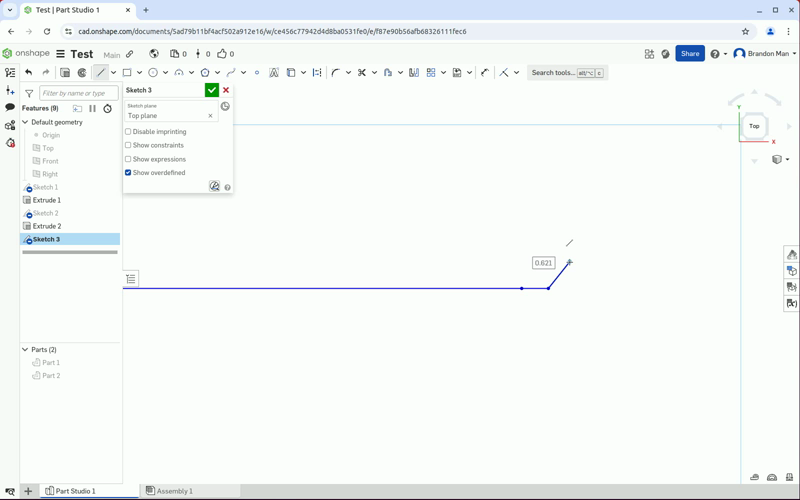
scroll(-6)
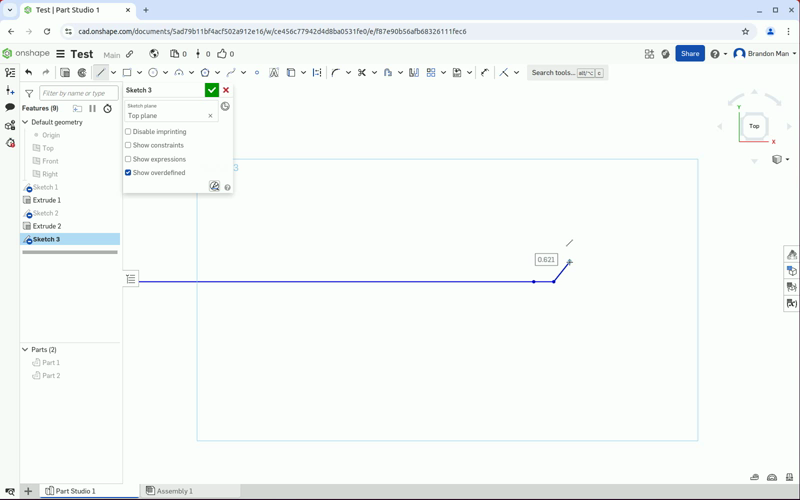
scroll(-6)
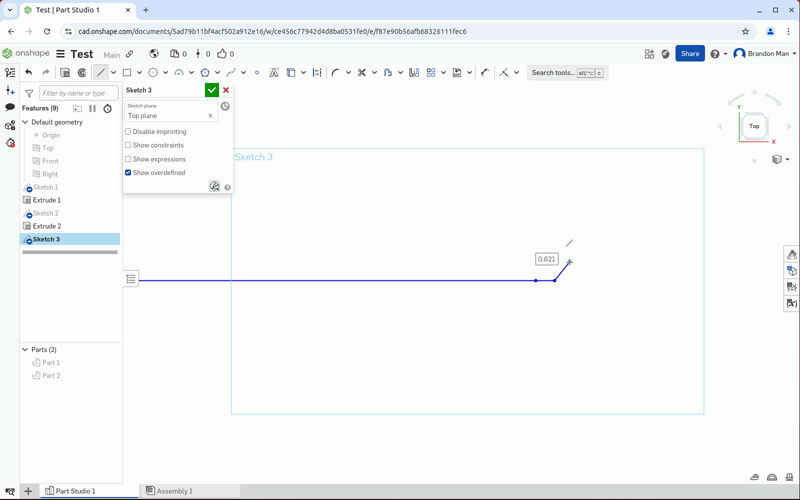
scroll(-6)
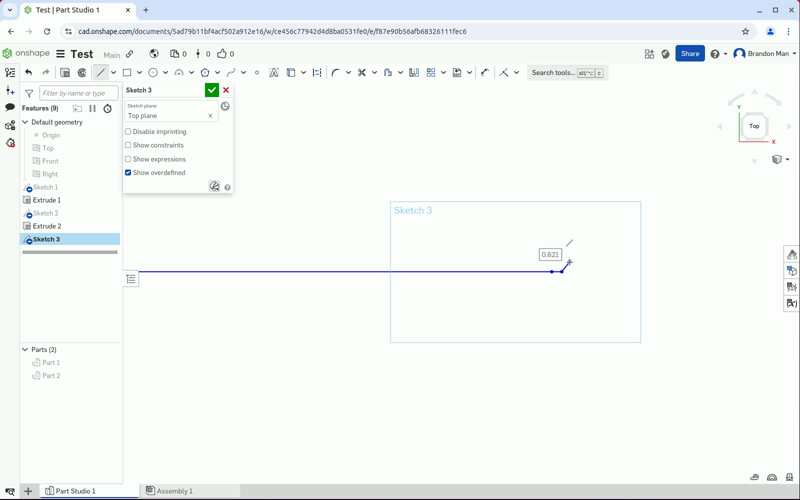
scroll(-6)
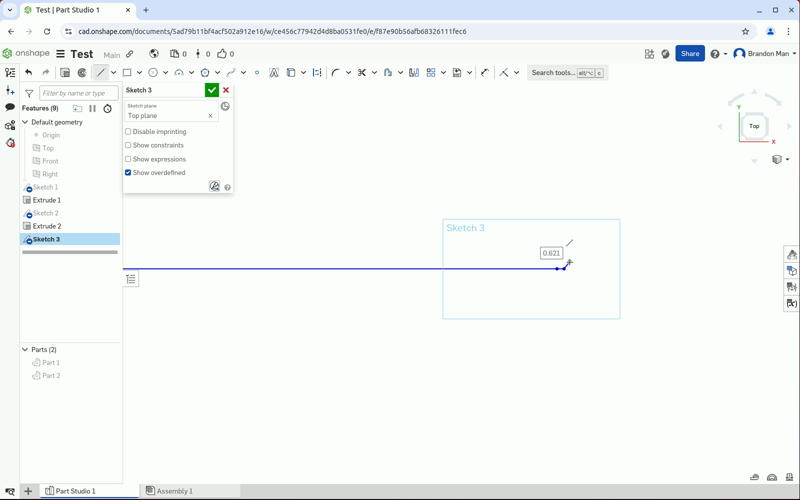
scroll(-6)
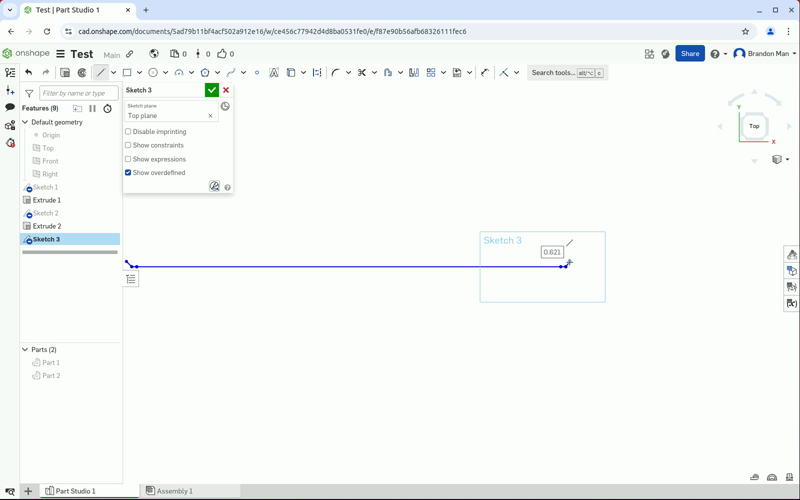
scroll(-6)
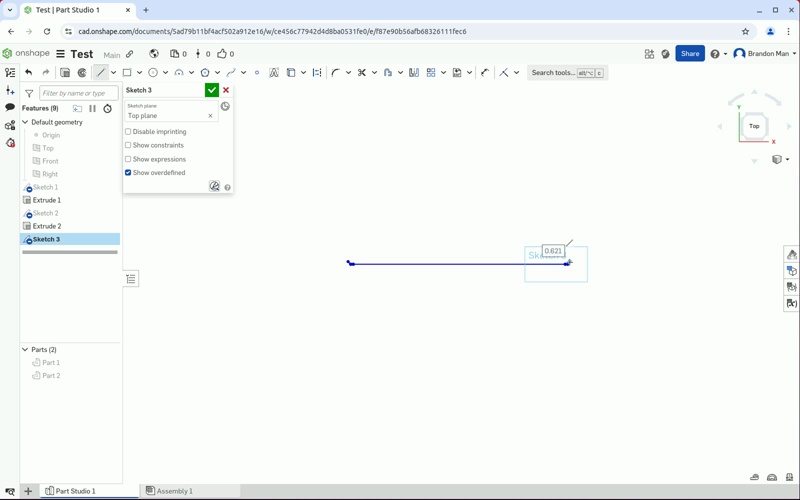
key_up(shift)
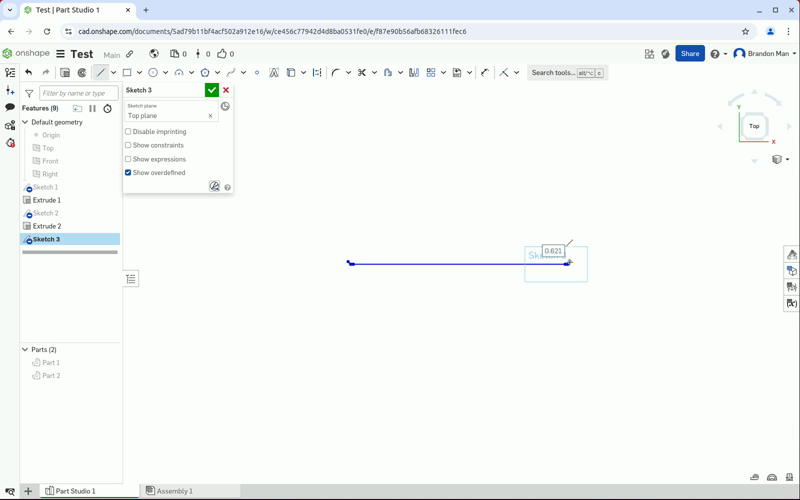
key_down(shift)
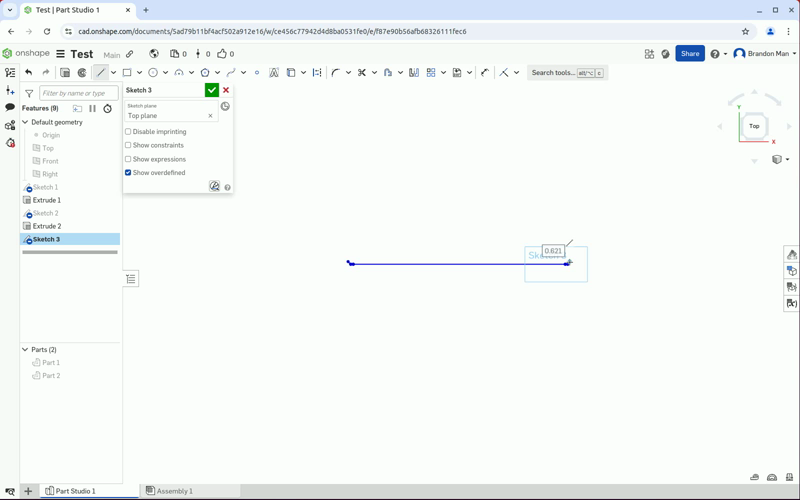
mouse_move(348, 261)
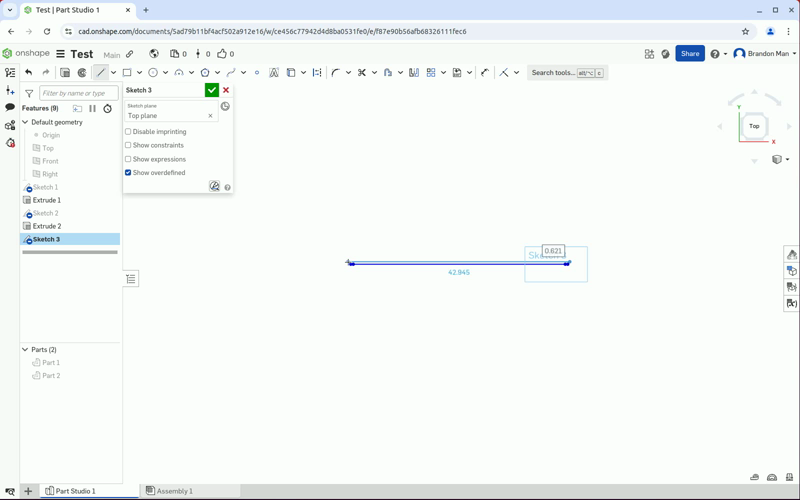
scroll(6)
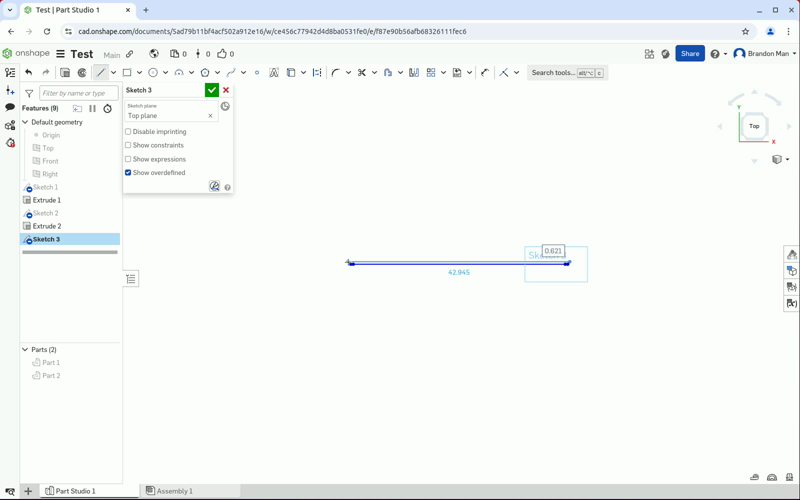
scroll(6)
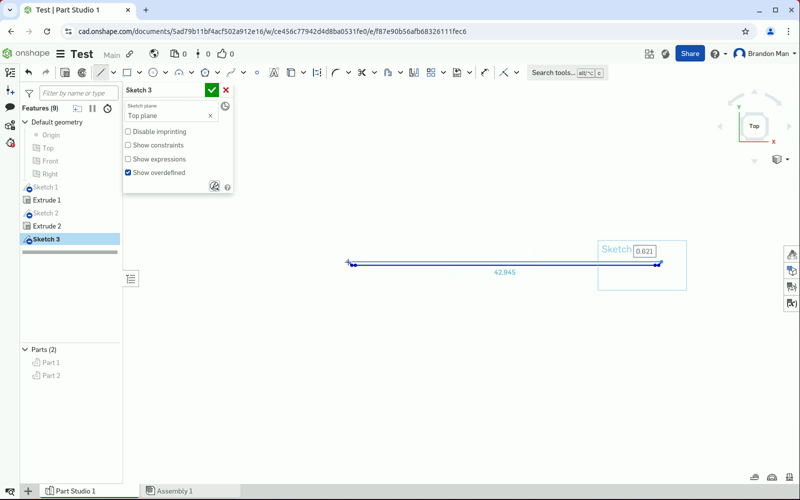
scroll(6)
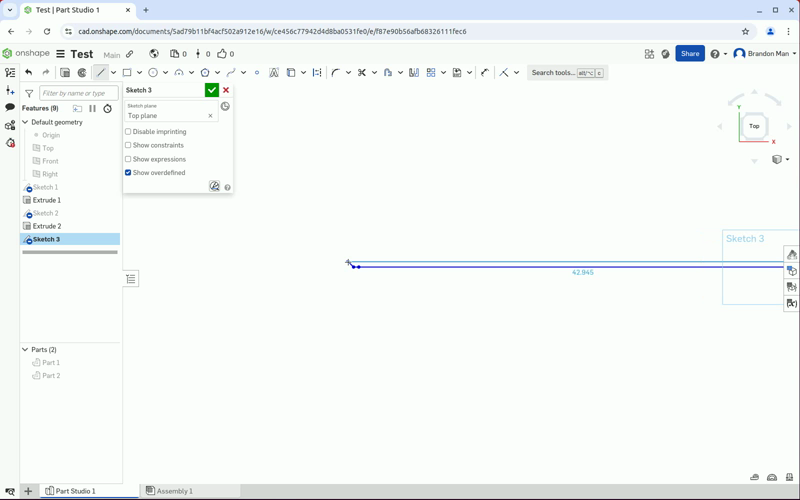
scroll(6)
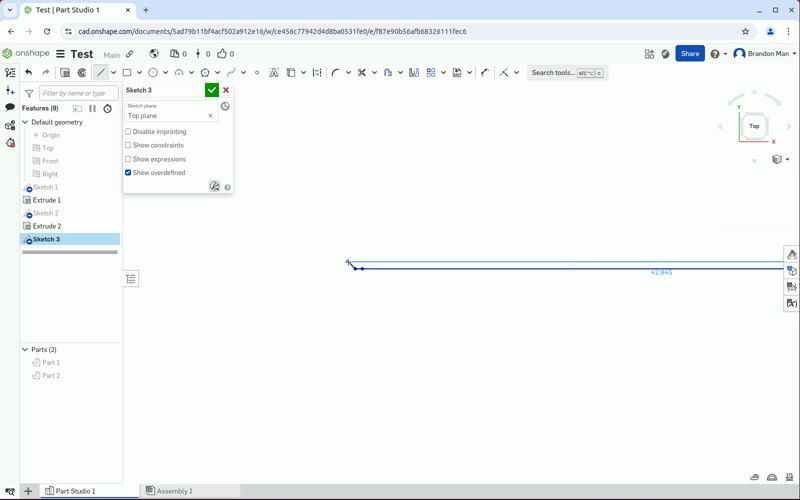
scroll(6)
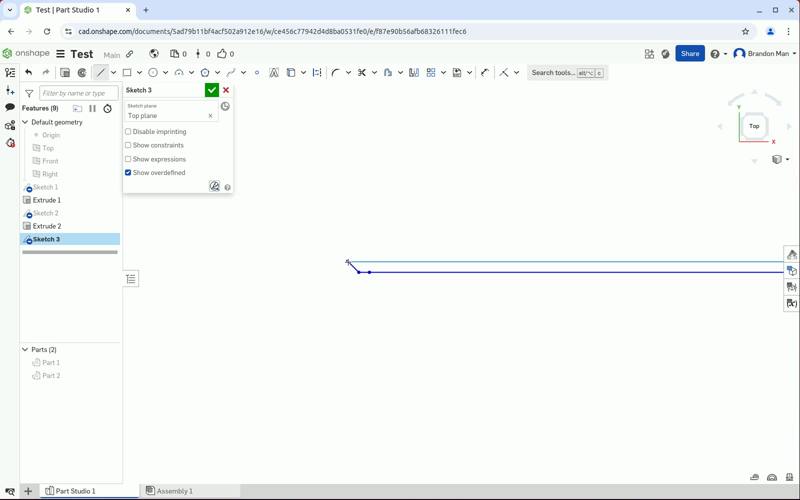
scroll(6)
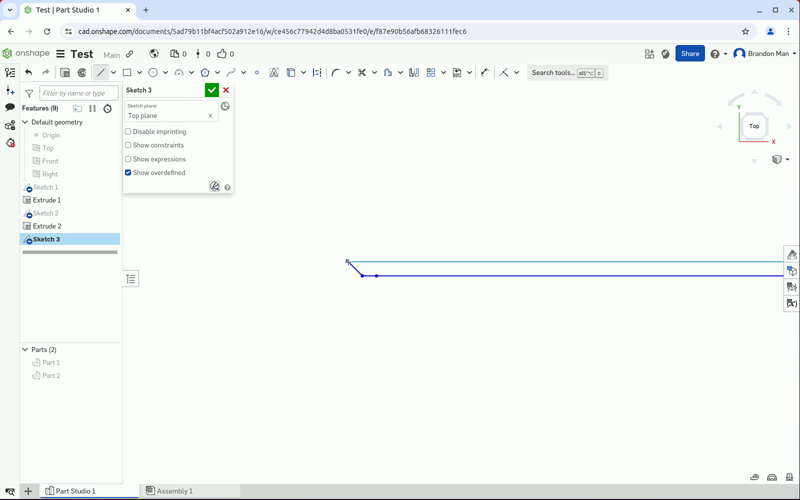
scroll(6)
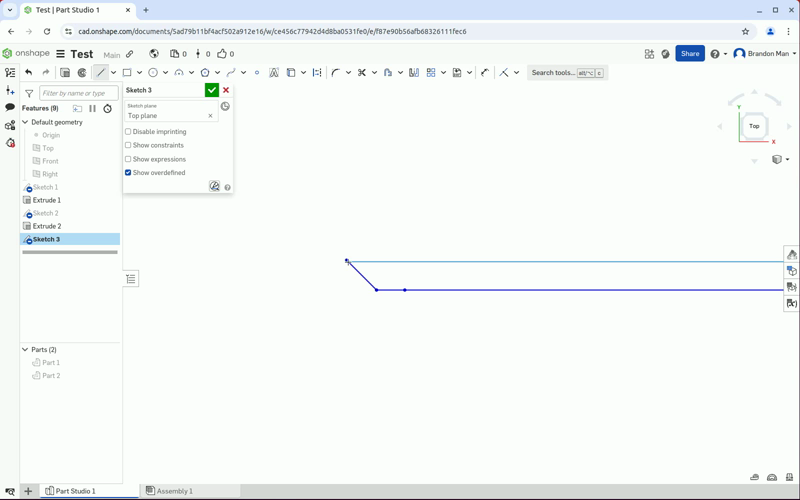
key_up(shift)
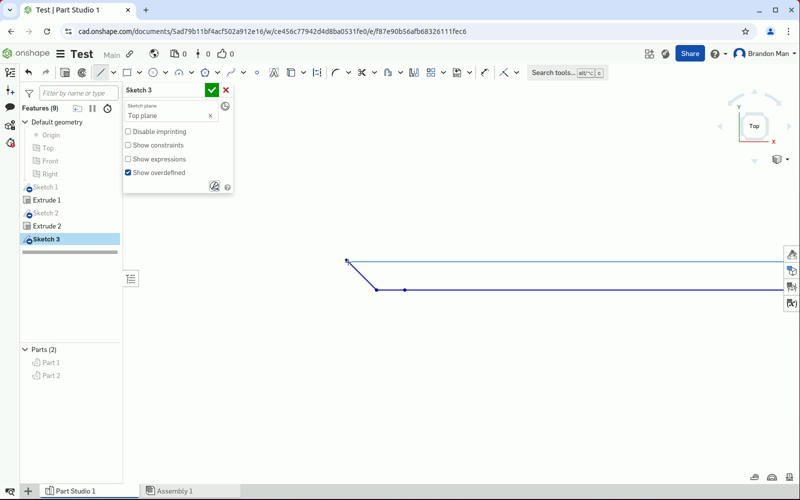
click(348, 261)
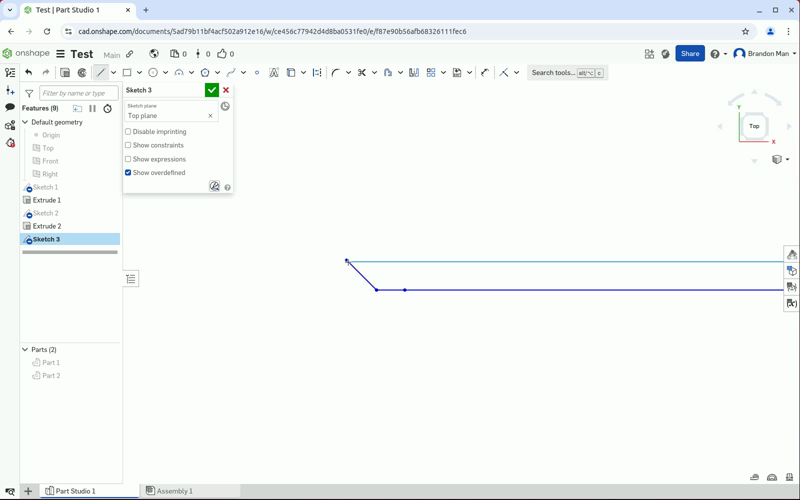
scroll(-6)
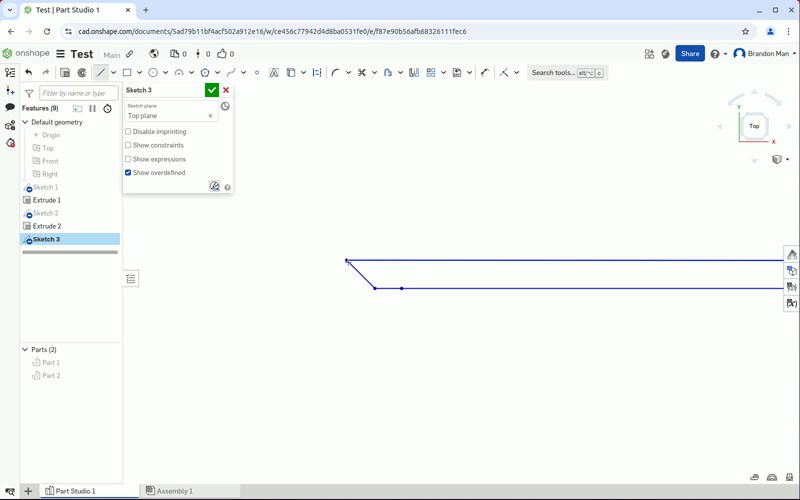
scroll(-6)
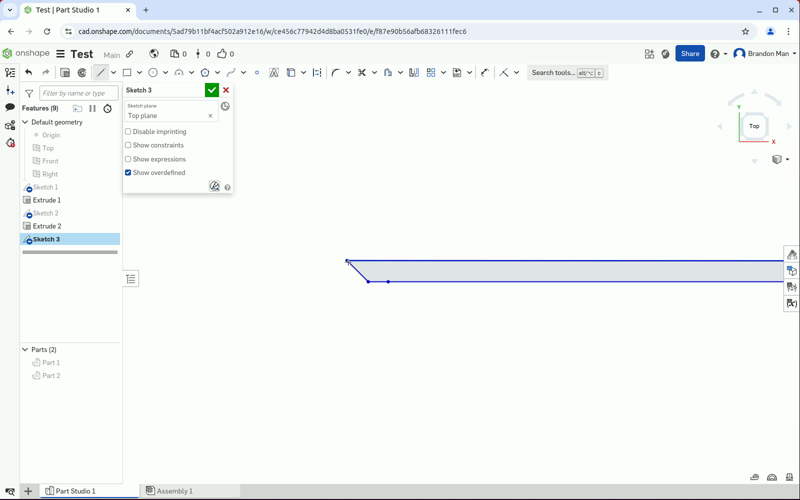
scroll(-6)
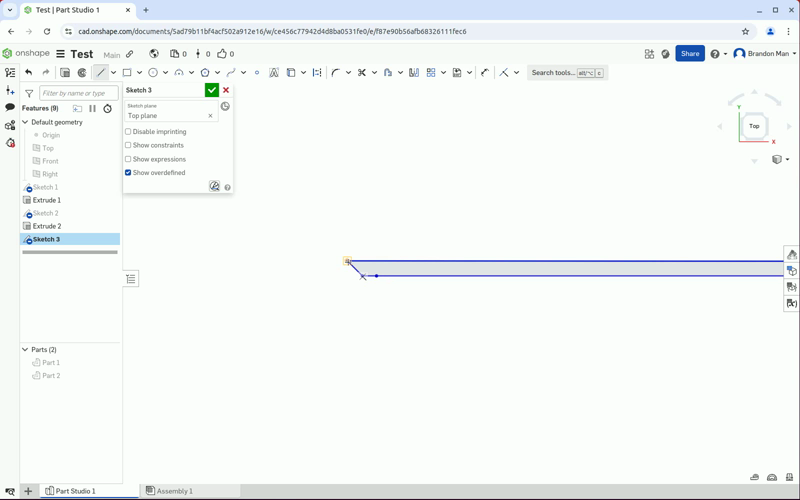
scroll(-6)
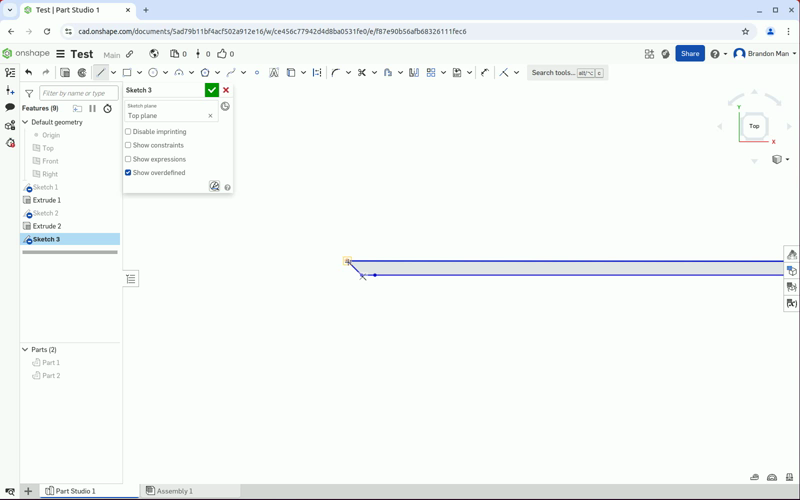
scroll(-6)
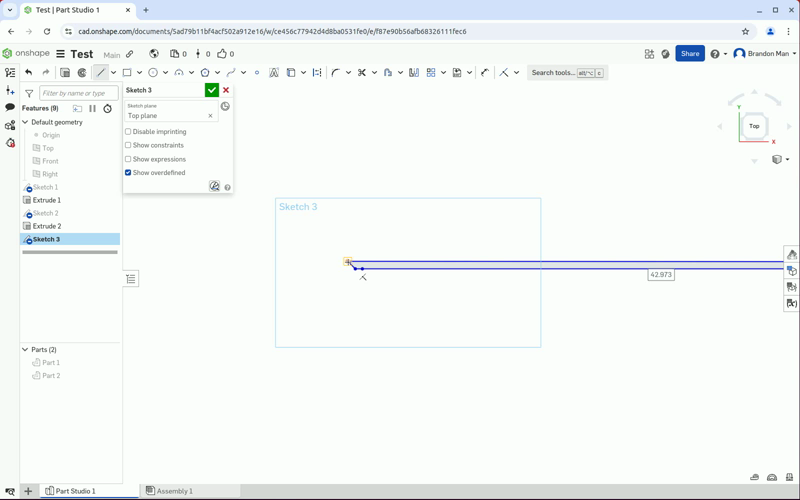
scroll(-6)
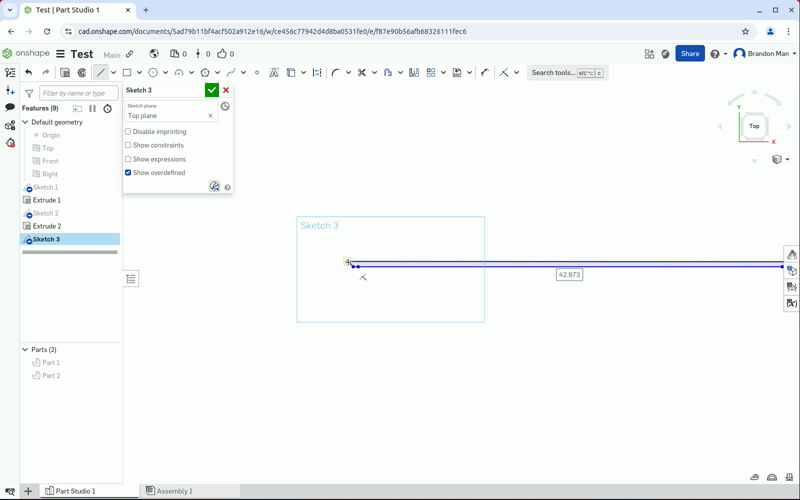
scroll(-6)
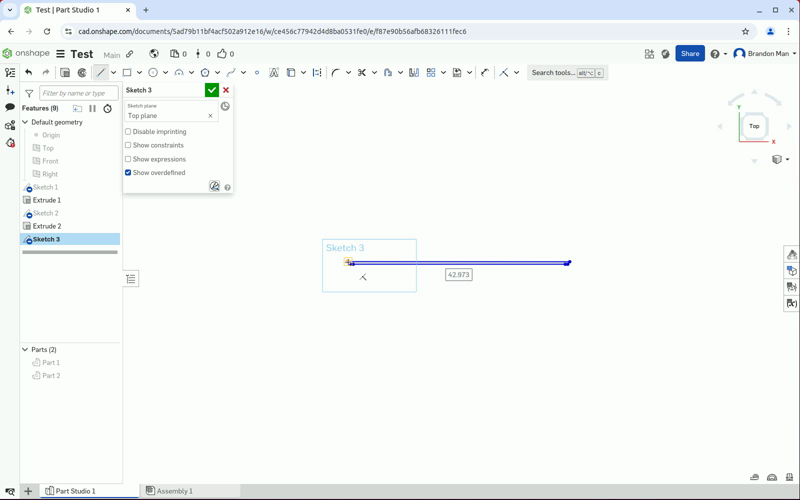
key(esc)
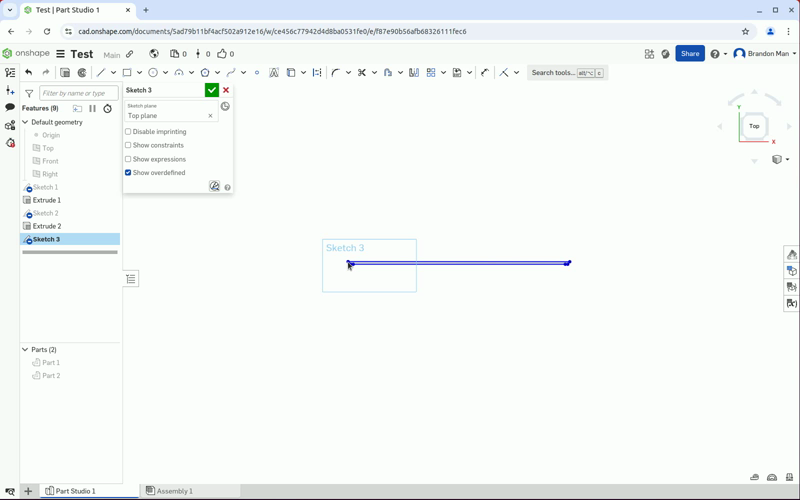
mouse_move(512, 262)
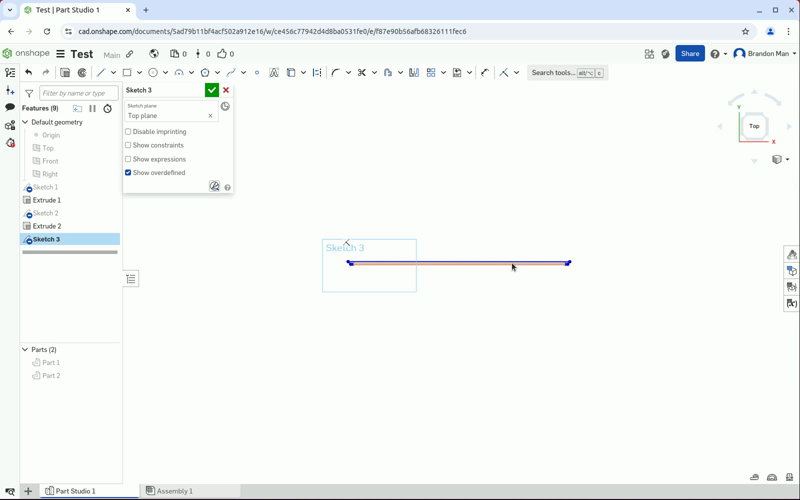
scroll(6)
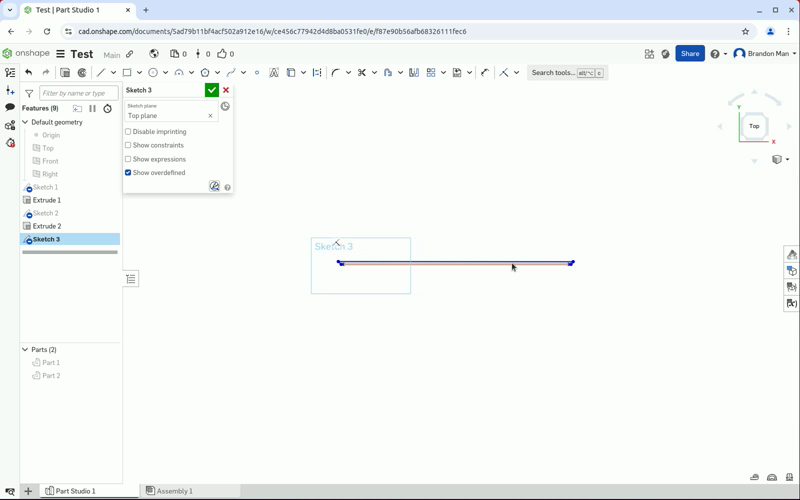
scroll(6)
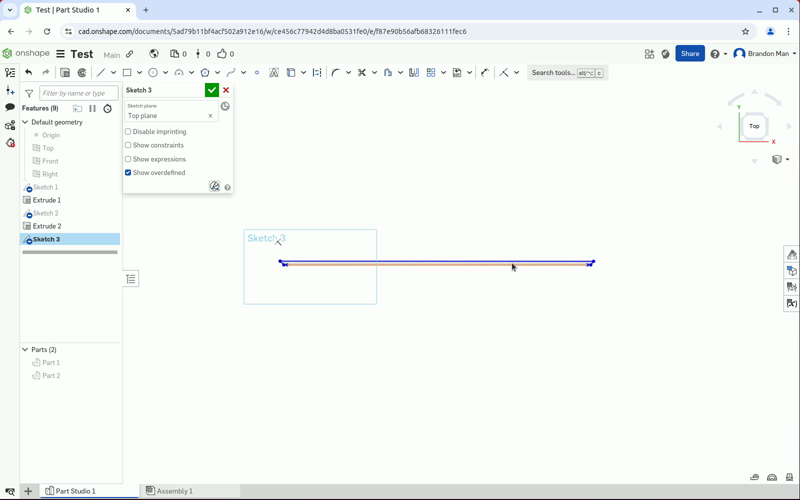
scroll(6)
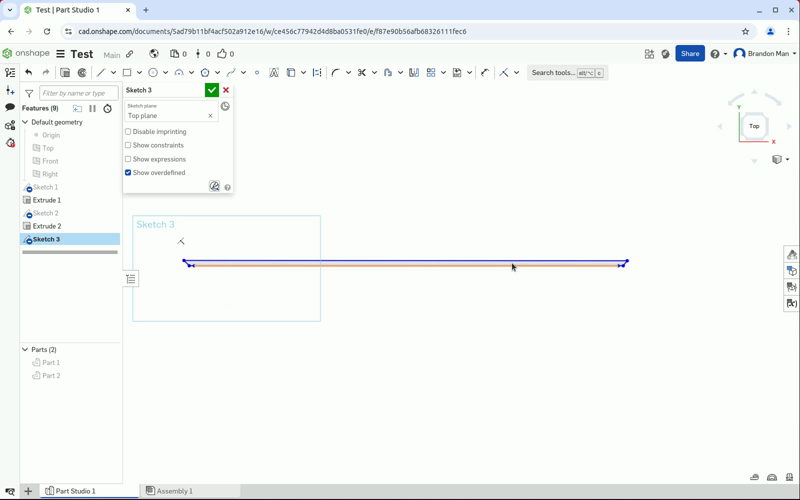
scroll(6)
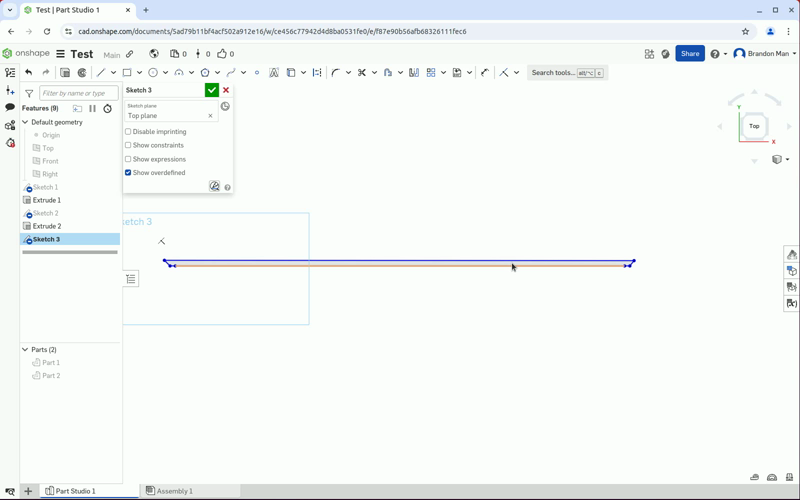
scroll(6)
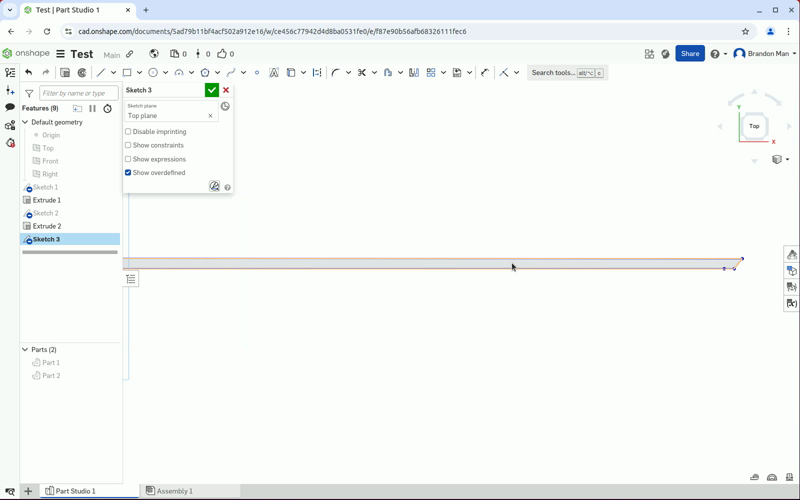
scroll(6)
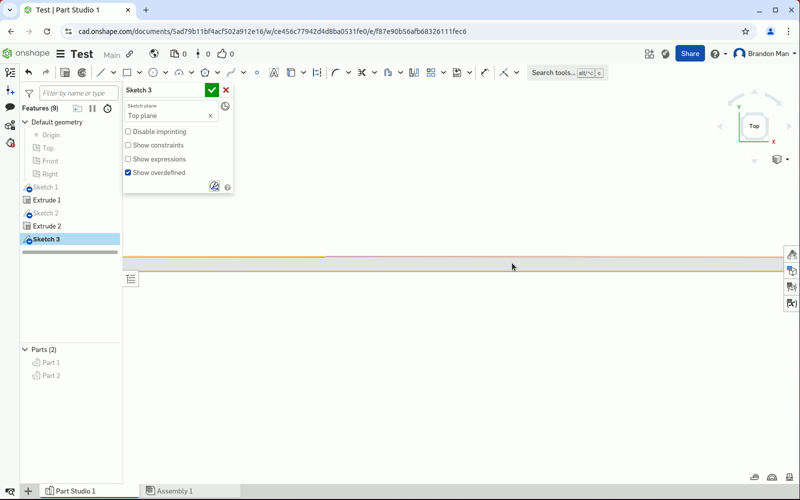
scroll(6)
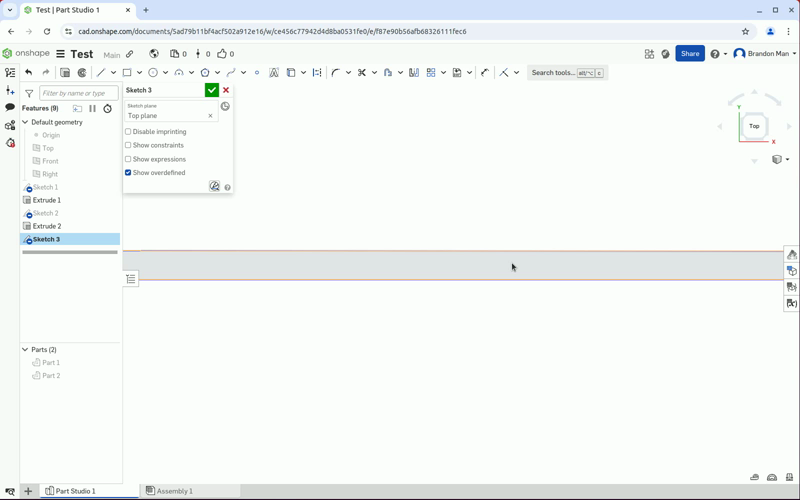
click(512, 262)
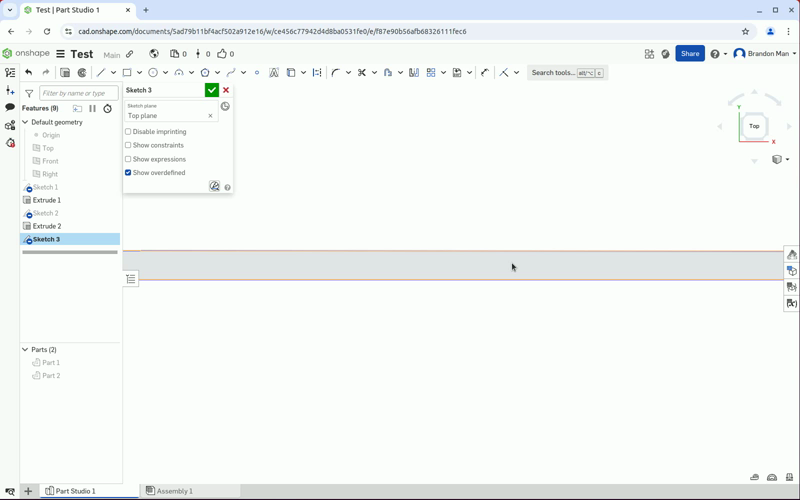
scroll(-6)
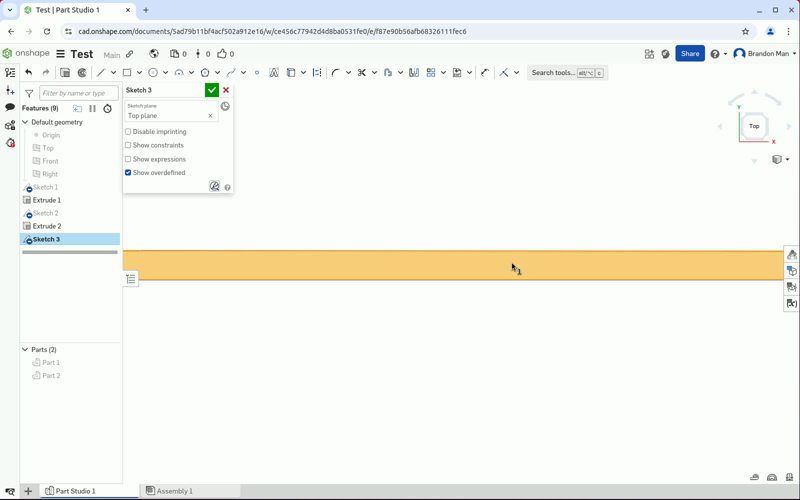
scroll(-6)
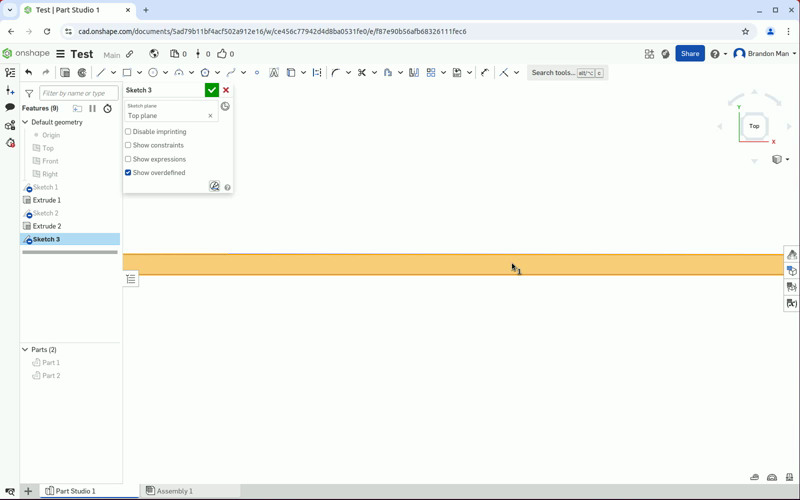
scroll(-6)
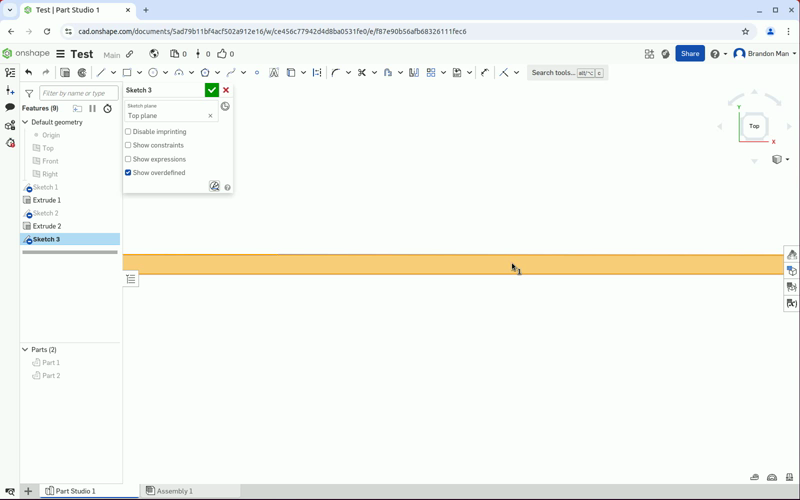
scroll(-6)
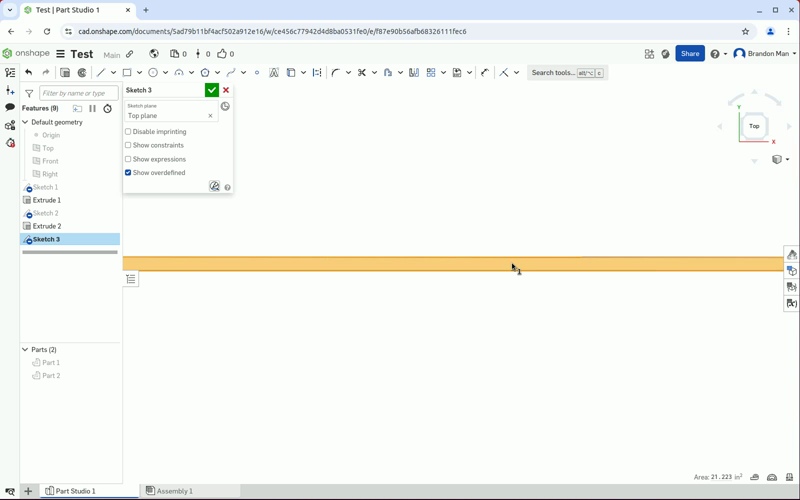
scroll(-6)
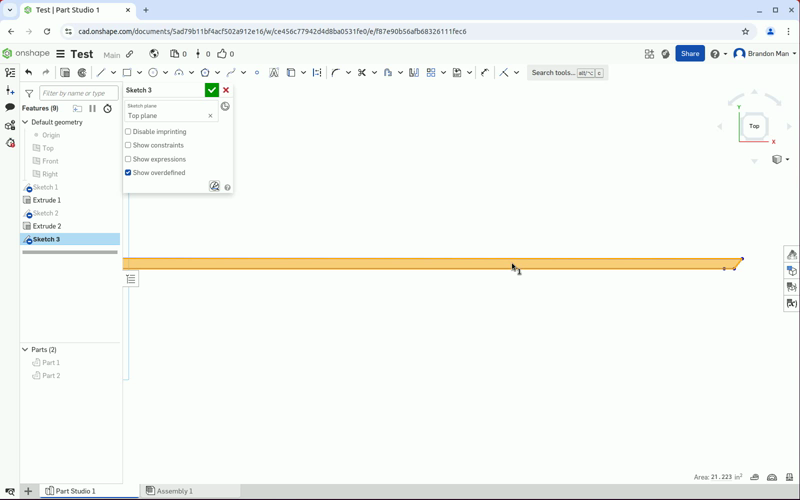
scroll(-6)
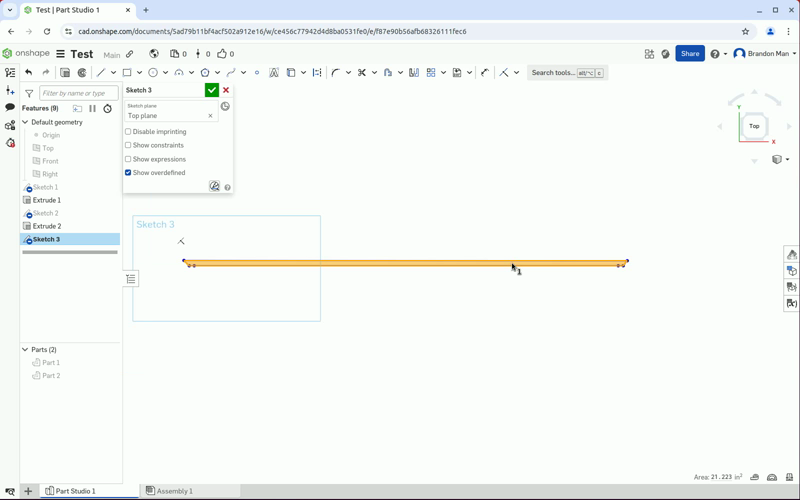
scroll(-6)
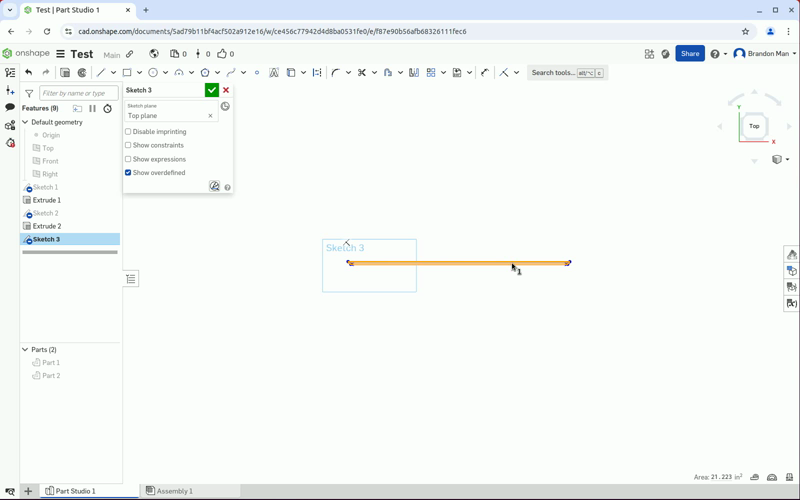
mouse_move(73, 352)
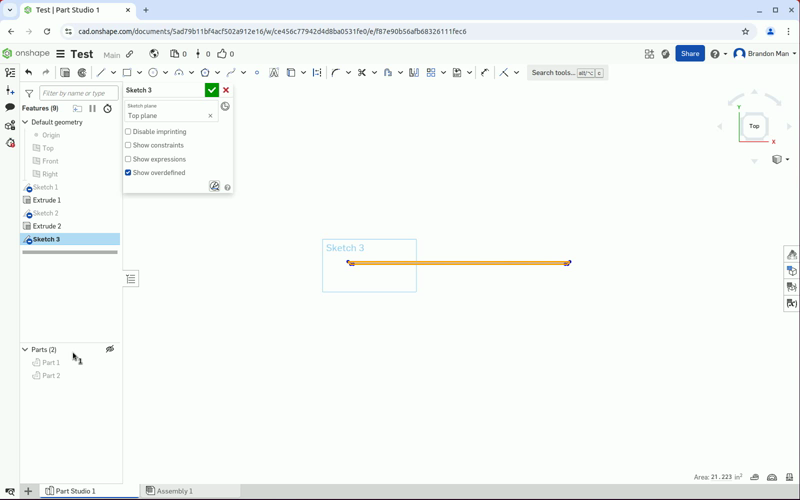
key(shift+y)
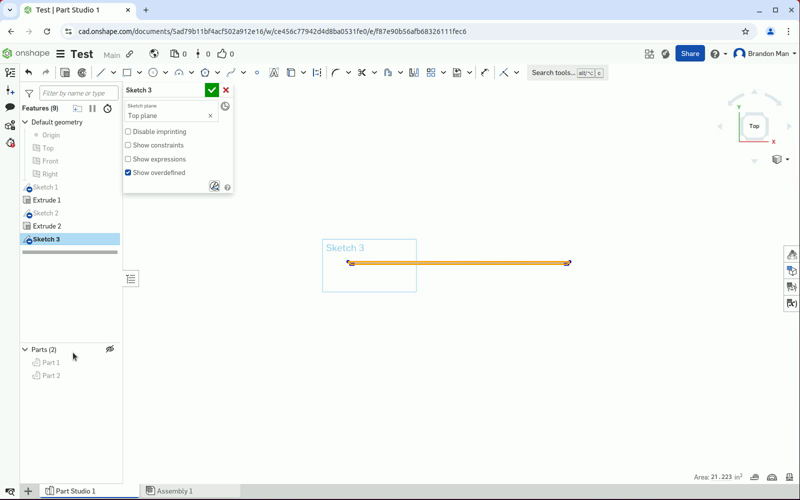
key(shift+e)
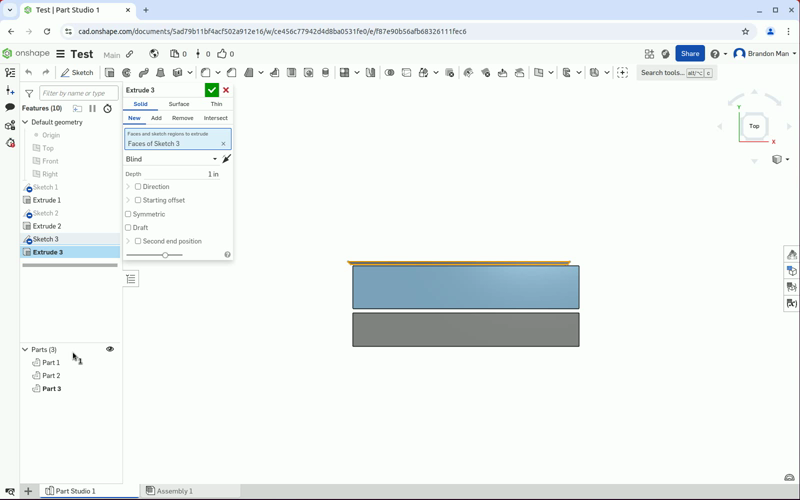
mouse_move(143, 106)
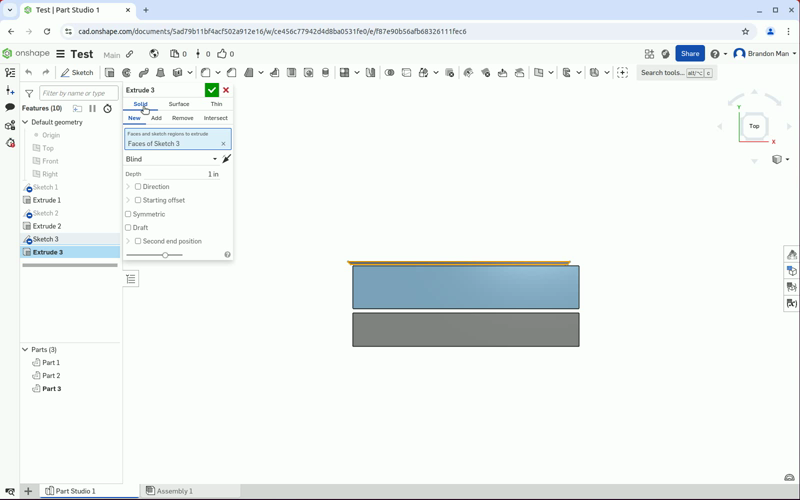
click(143, 106)
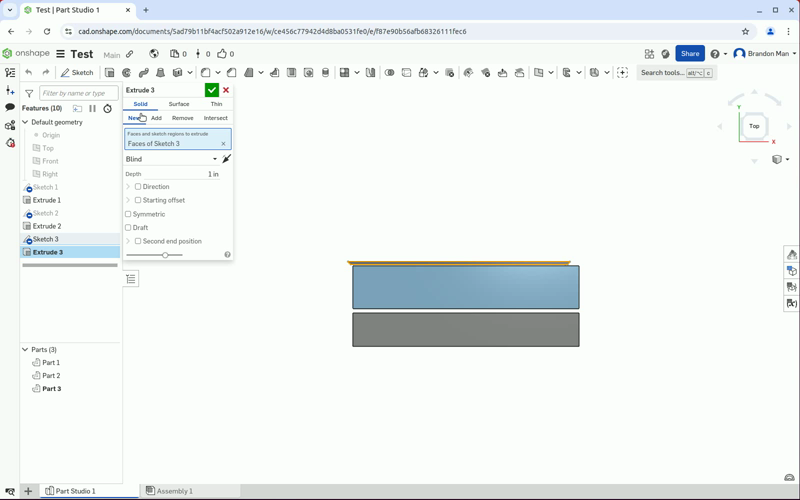
mouse_move(137, 120)
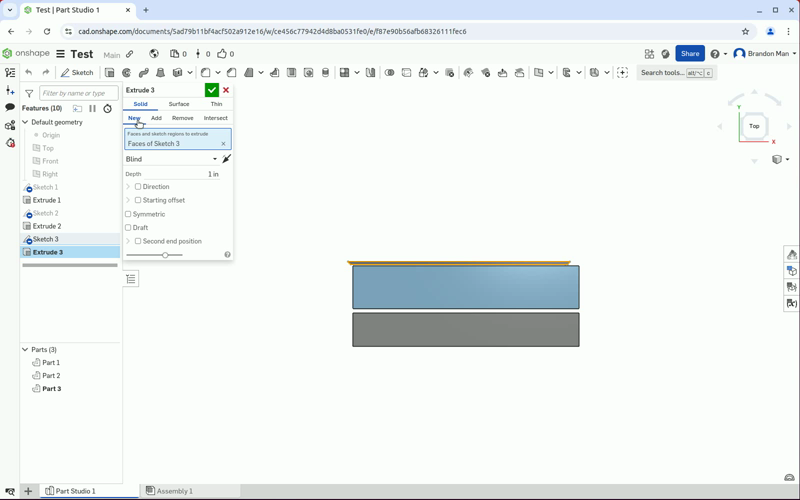
click(137, 120)
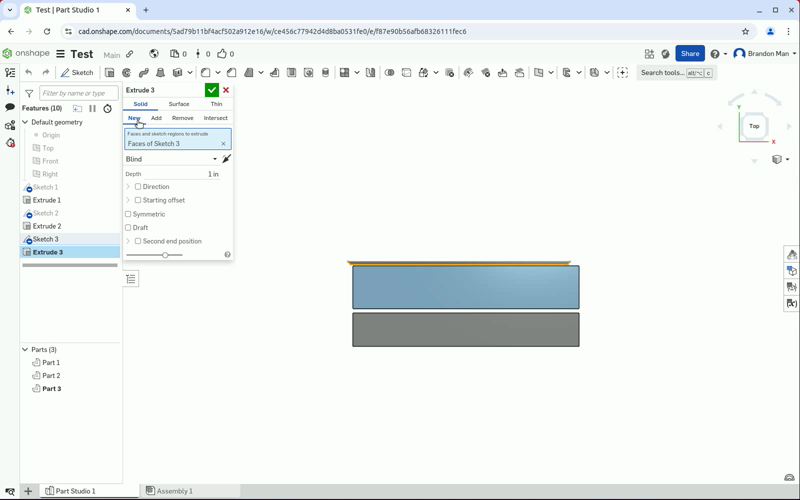
key(tab, 4)
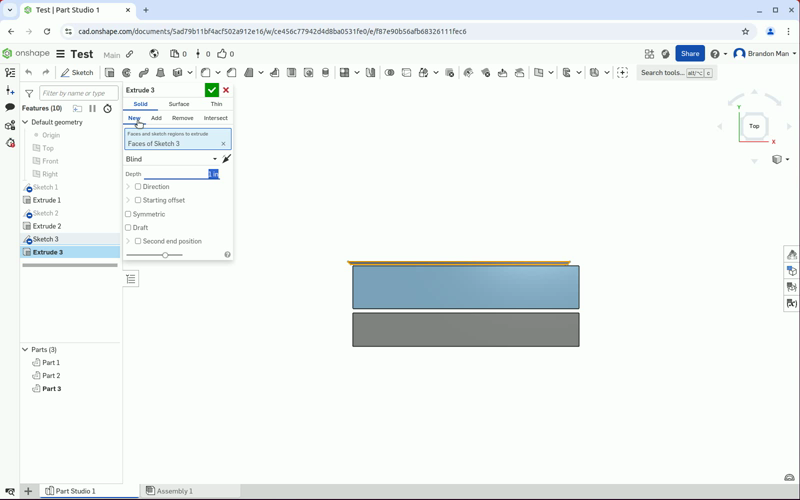
text(3.611)
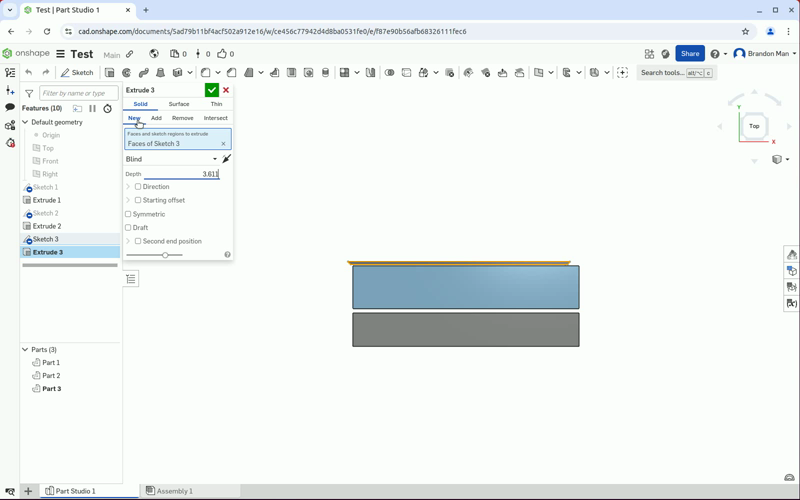
key(enter)
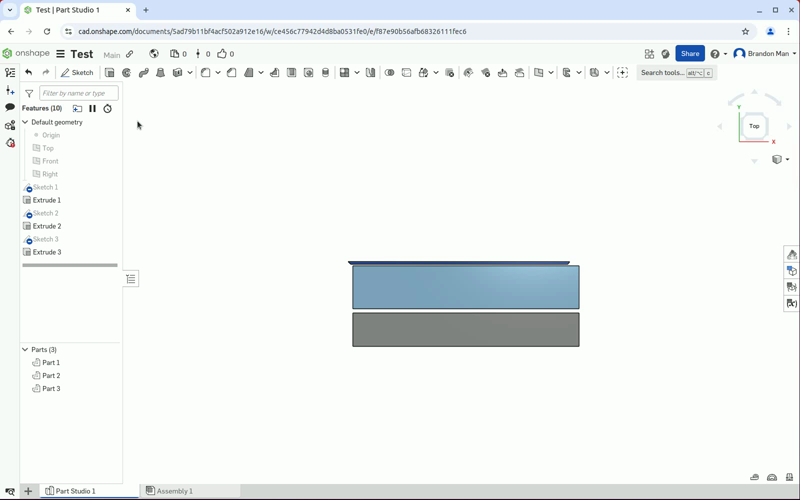
key(shift+h)
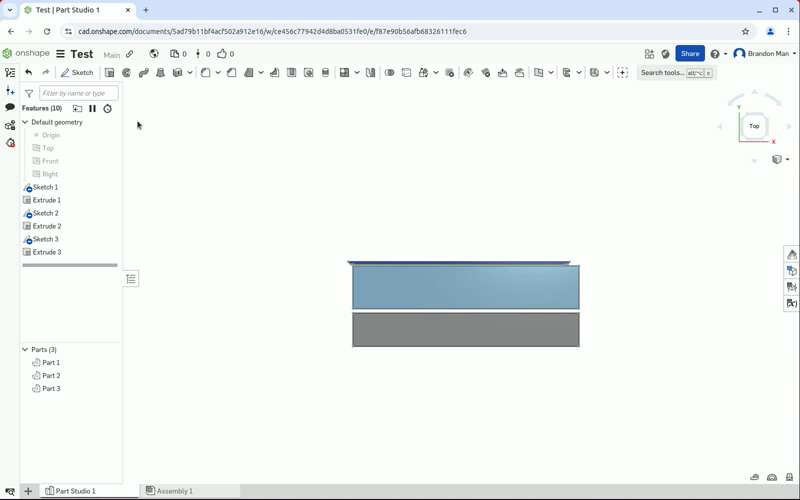
key(shift+h)
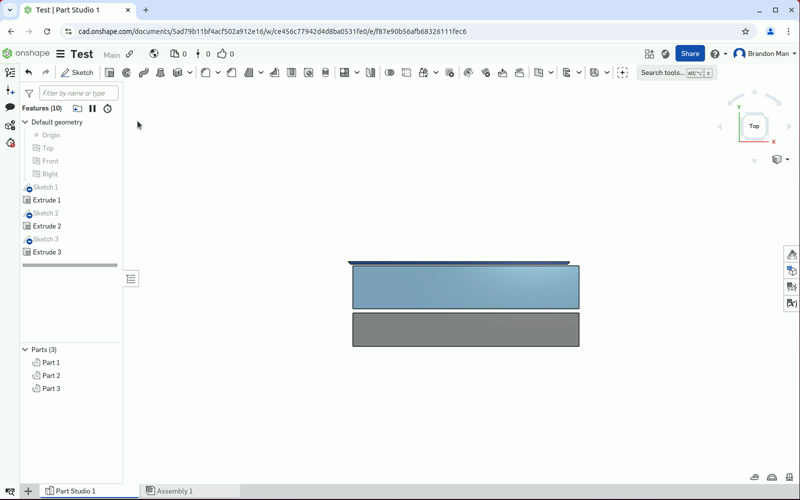
mouse_move(73, 189)
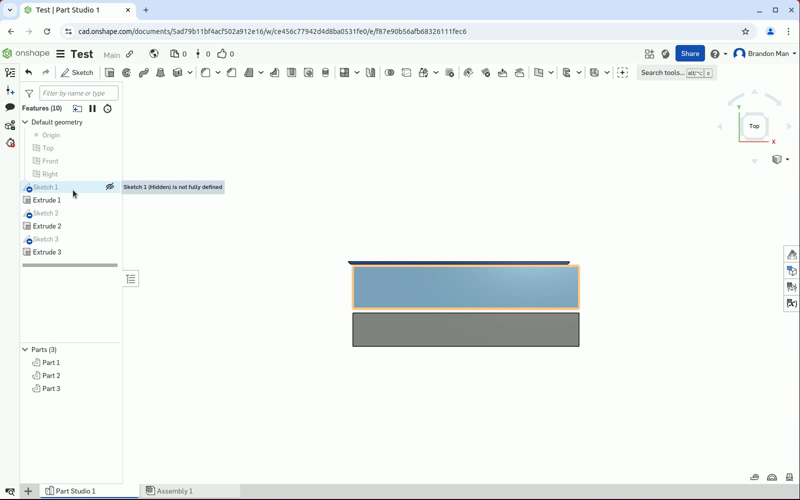
click(73, 189)
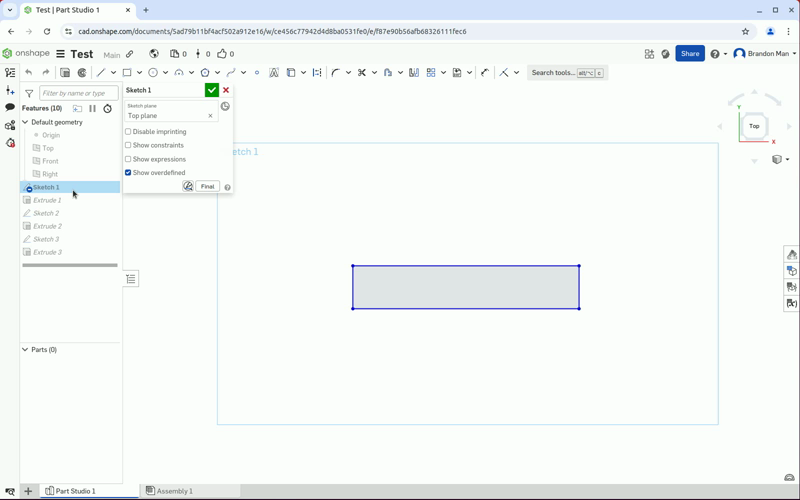
mouse_move(229, 92)
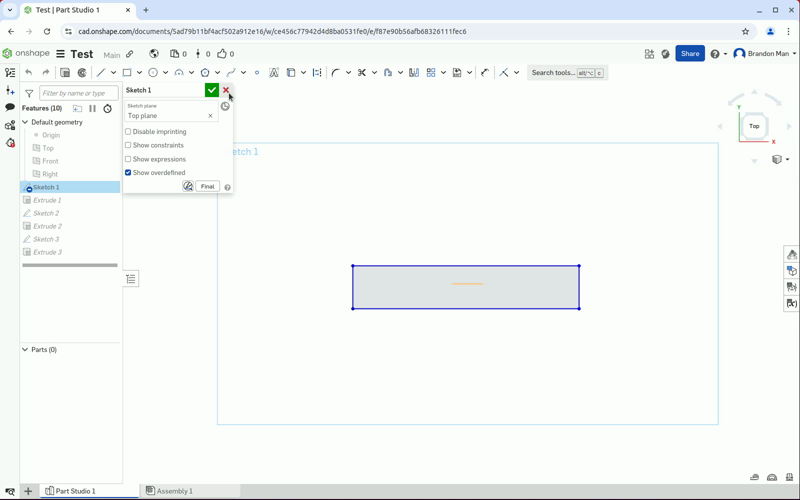
click(229, 92)
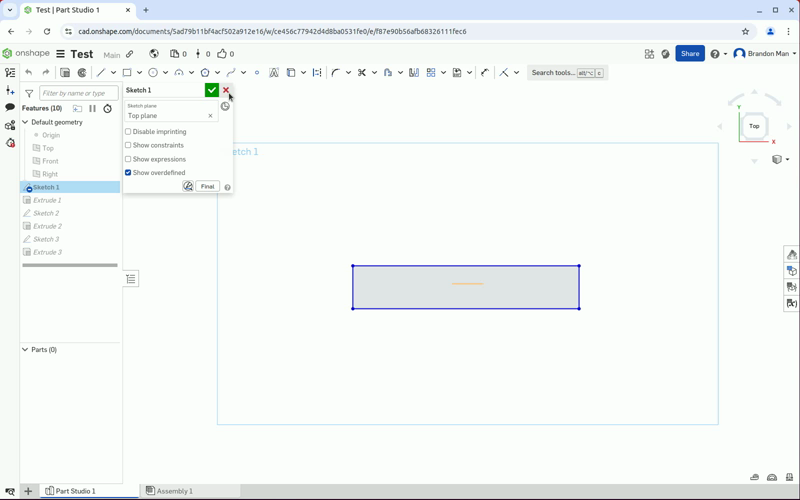
key(shift+s)
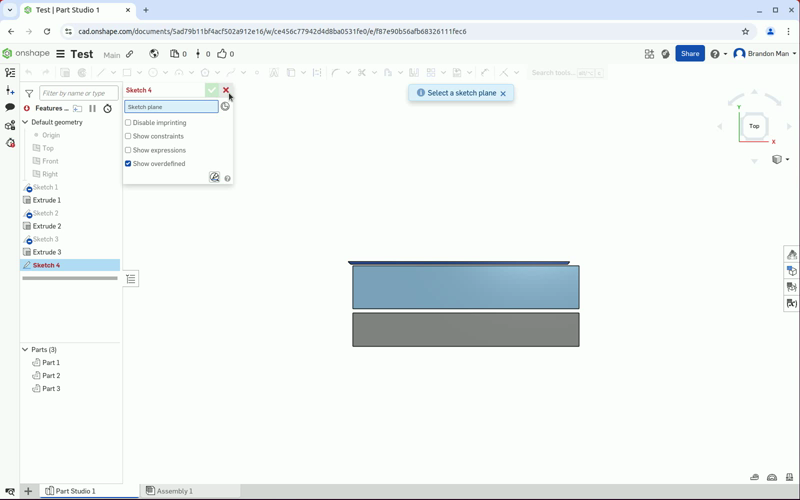
mouse_move(73, 150)
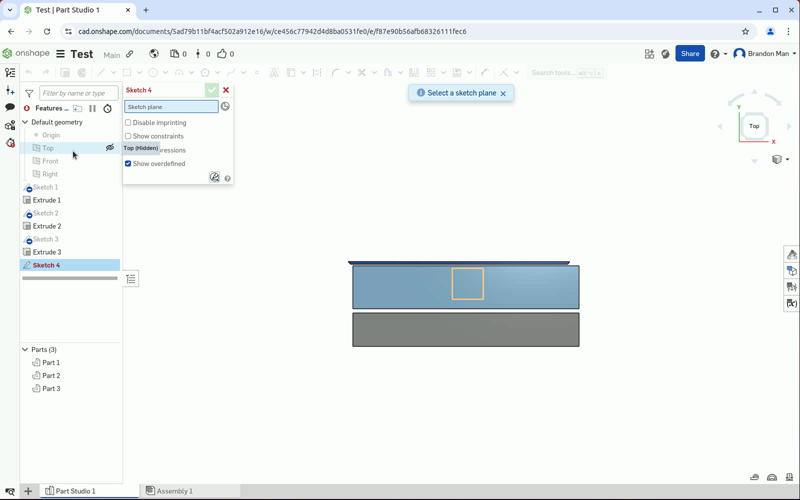
click(73, 150)
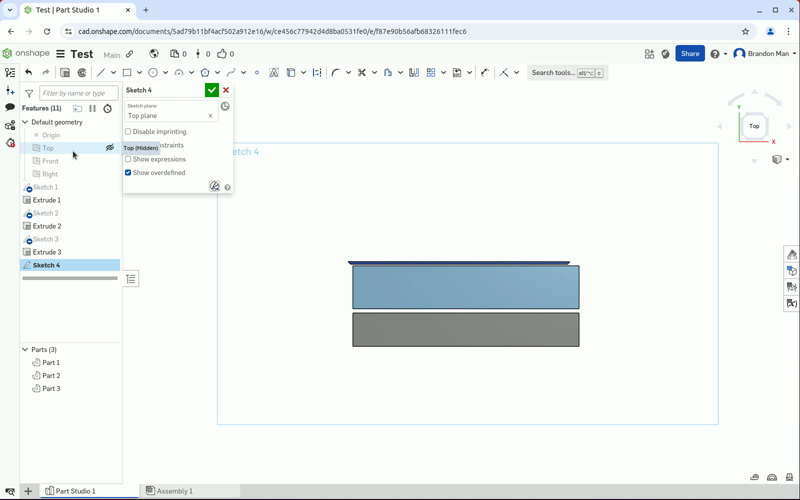
mouse_move(73, 352)
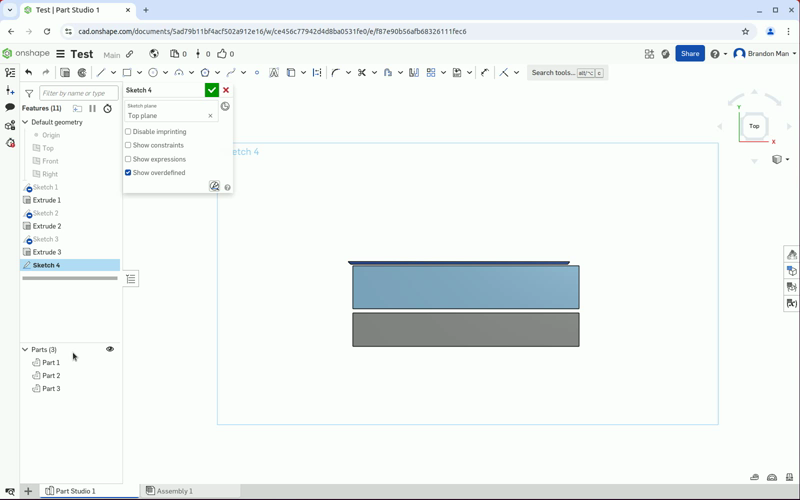
key(y)
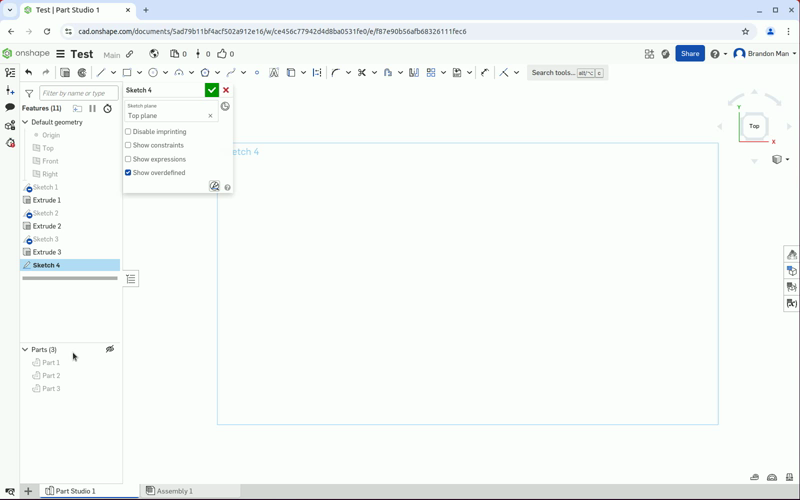
key(l)
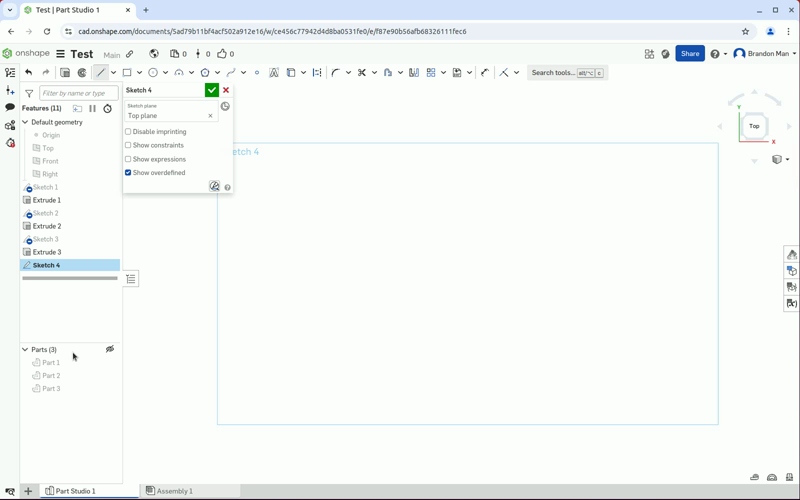
key_down(shift)
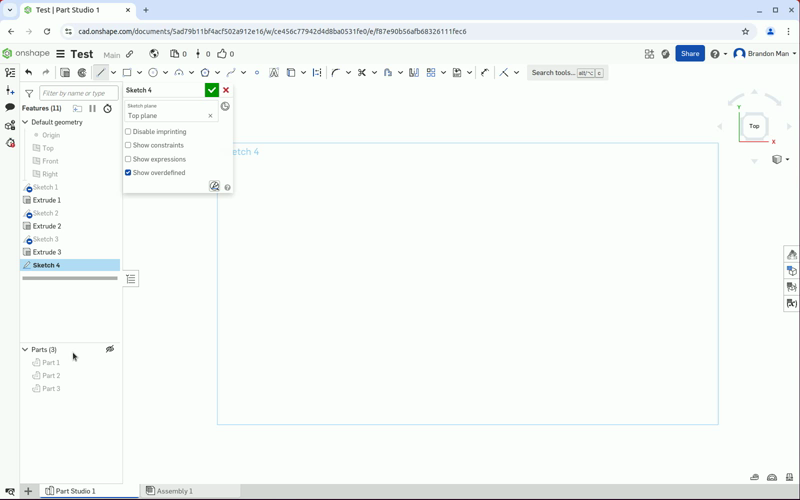
mouse_move(348, 345)
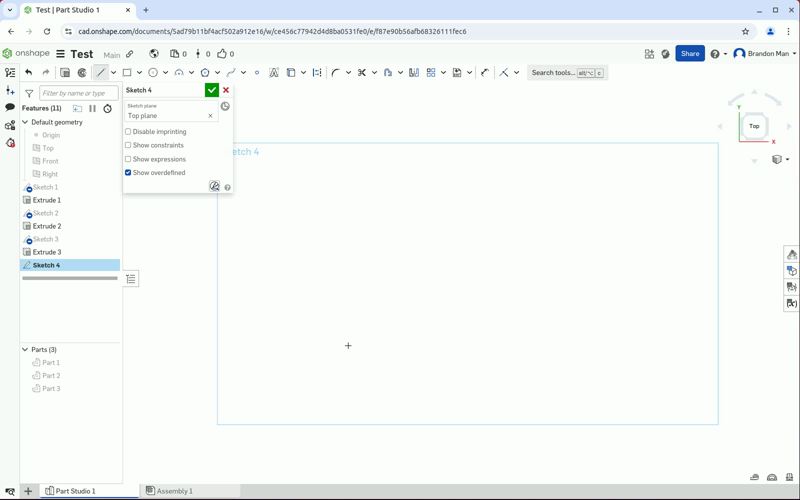
click(348, 345)
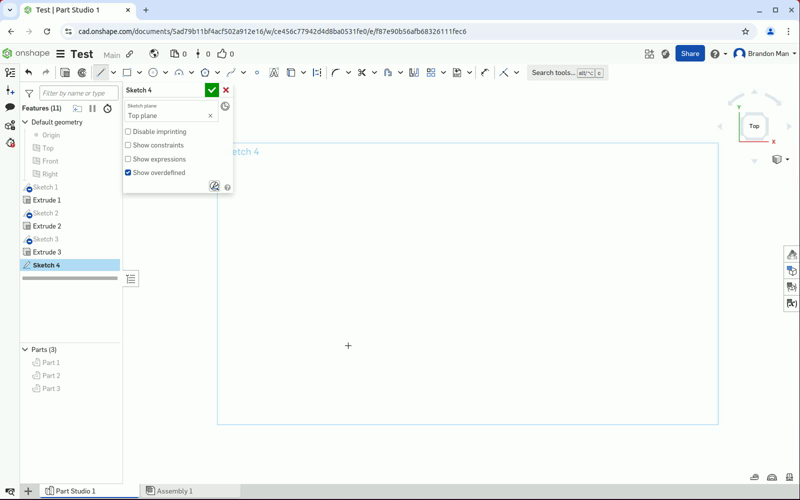
key_up(shift)
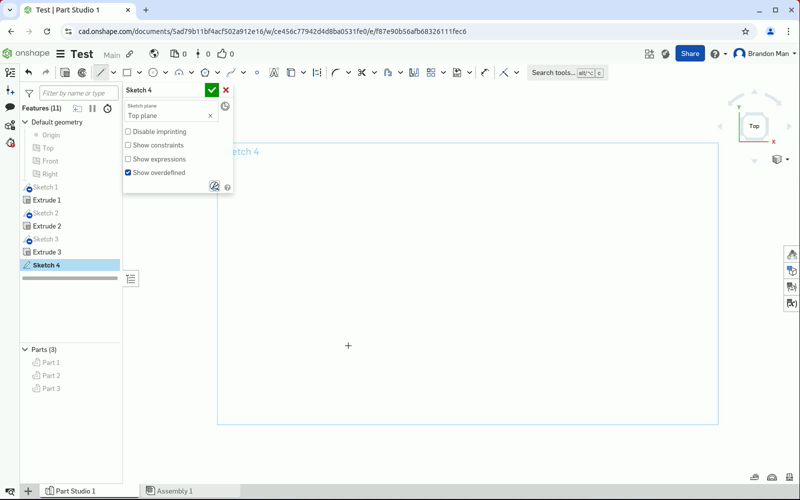
key_down(shift)
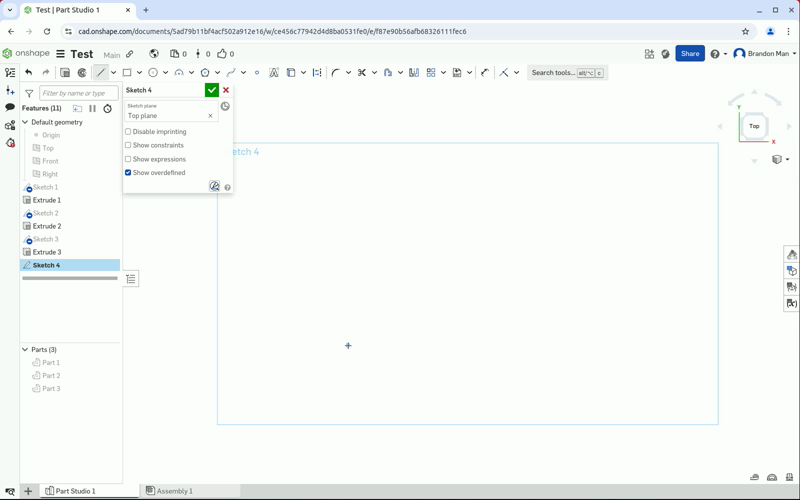
mouse_move(378, 345)
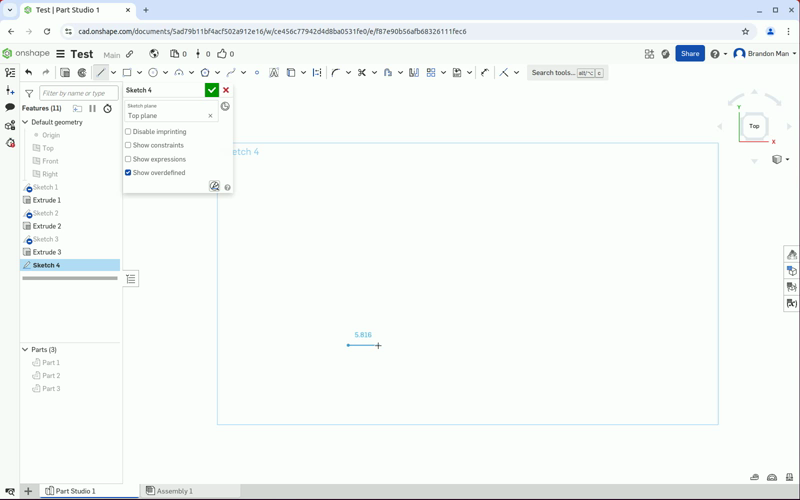
mouse_move(350, 343)
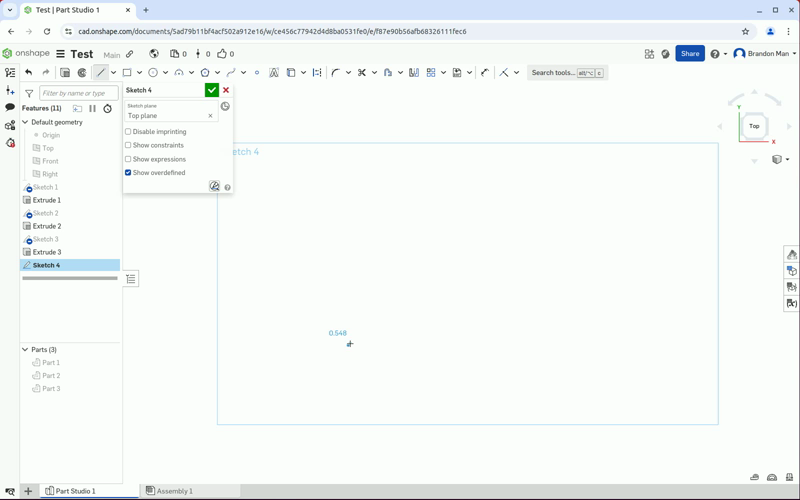
scroll(6)
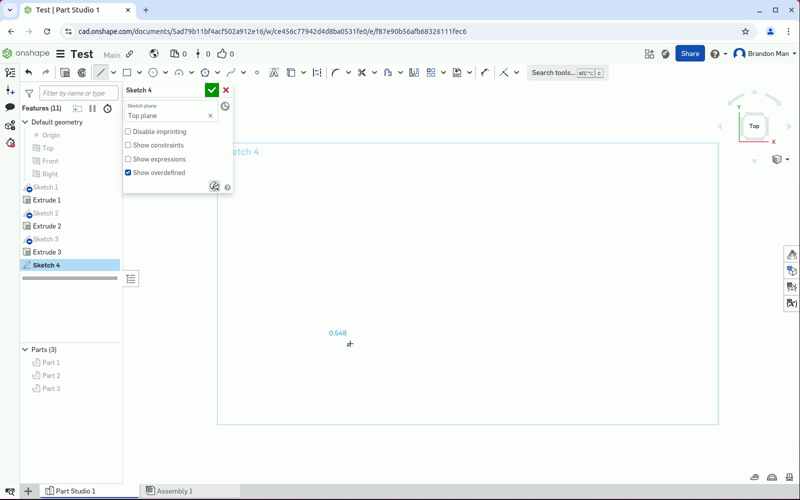
scroll(6)
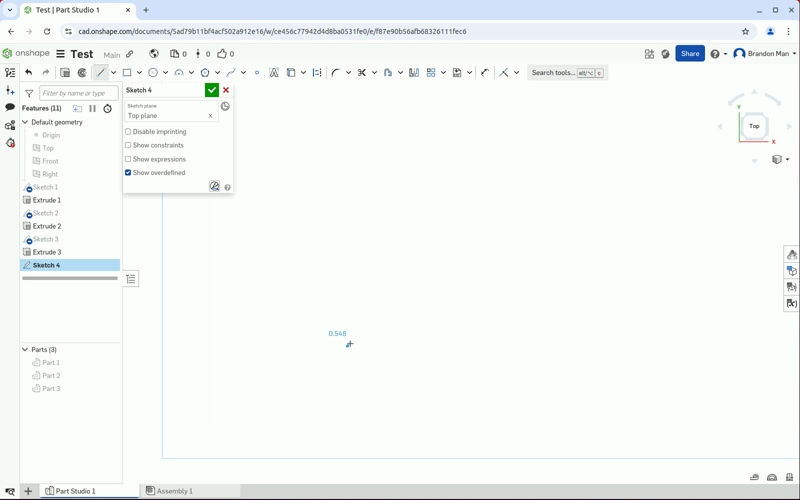
scroll(6)
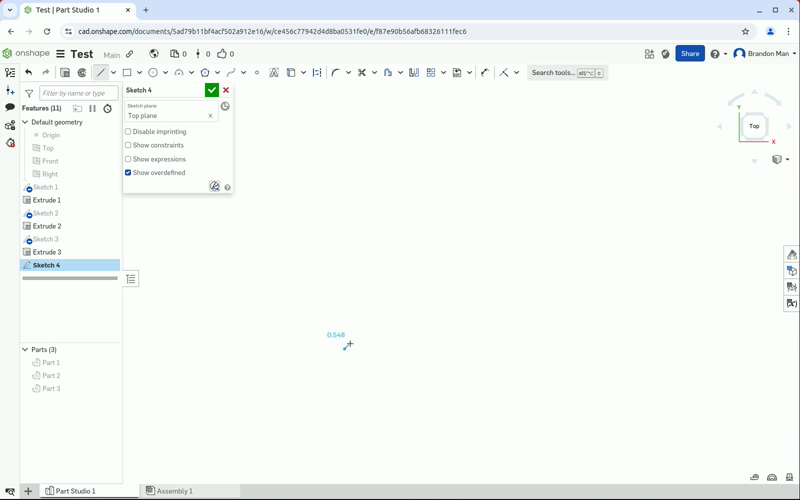
scroll(6)
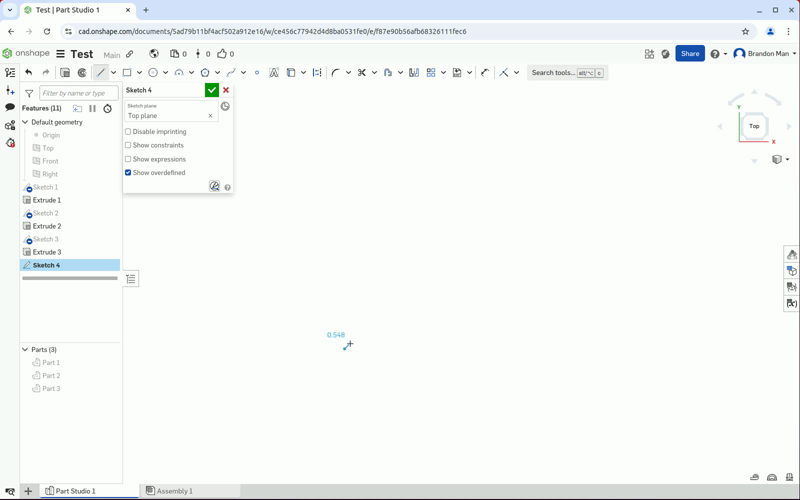
scroll(6)
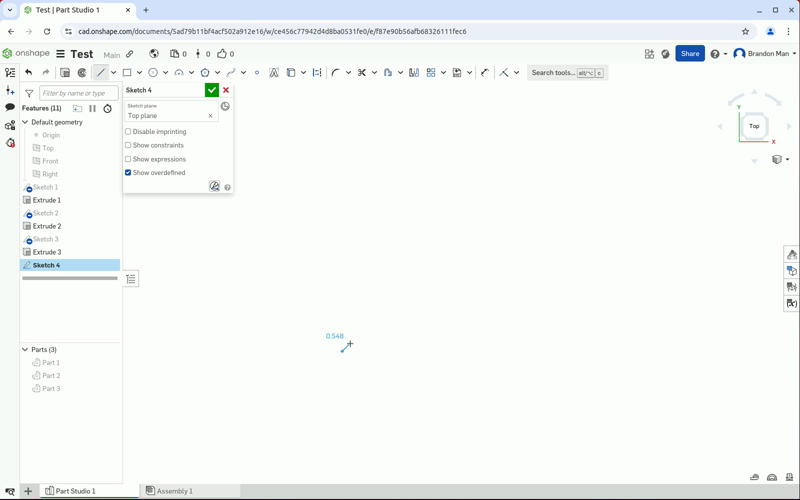
scroll(6)
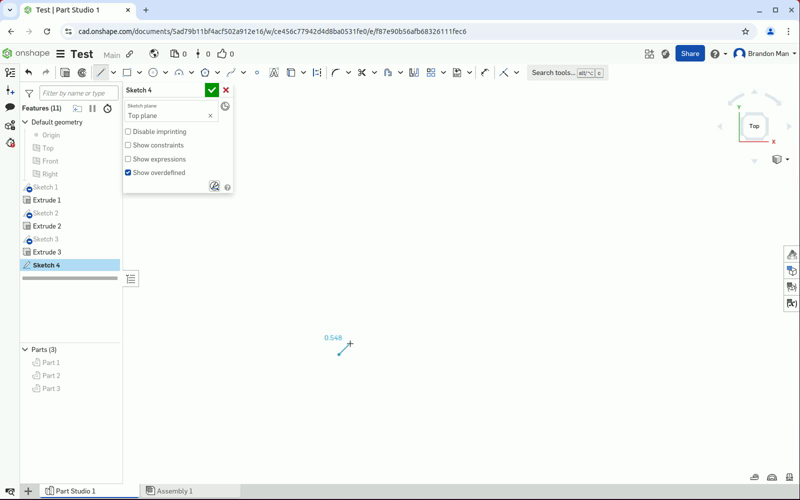
scroll(6)
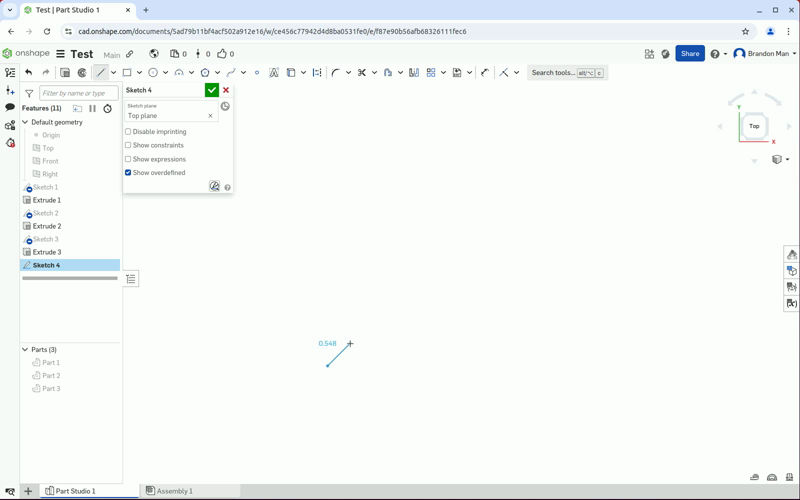
click(350, 343)
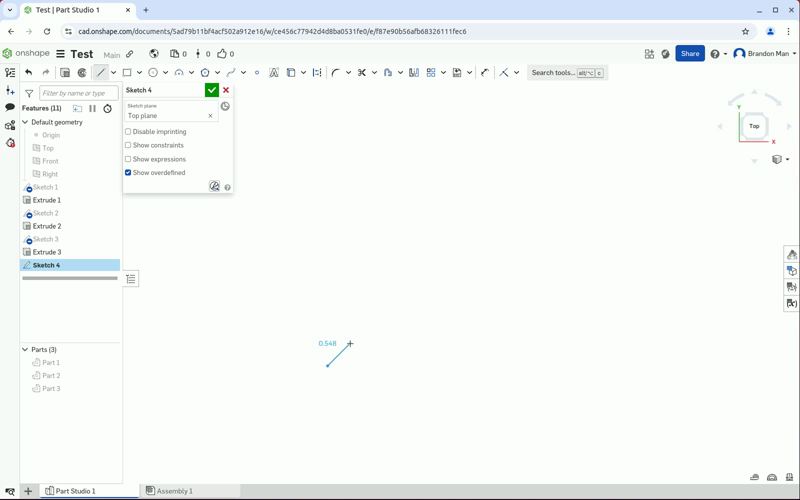
scroll(-6)
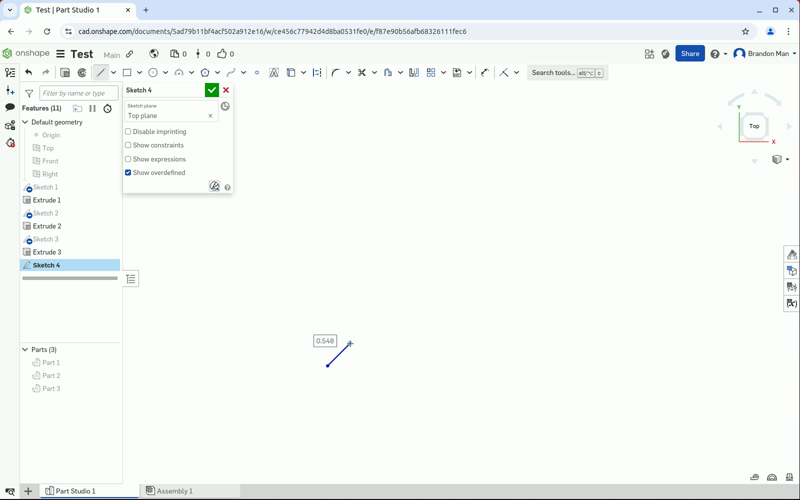
scroll(-6)
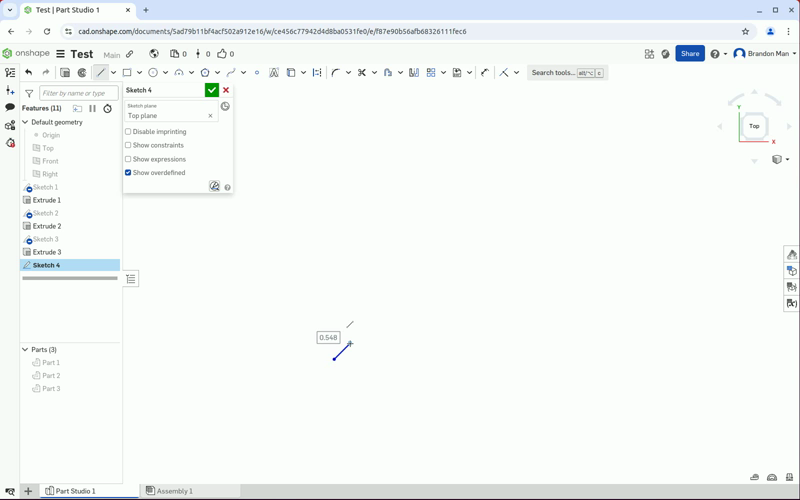
scroll(-6)
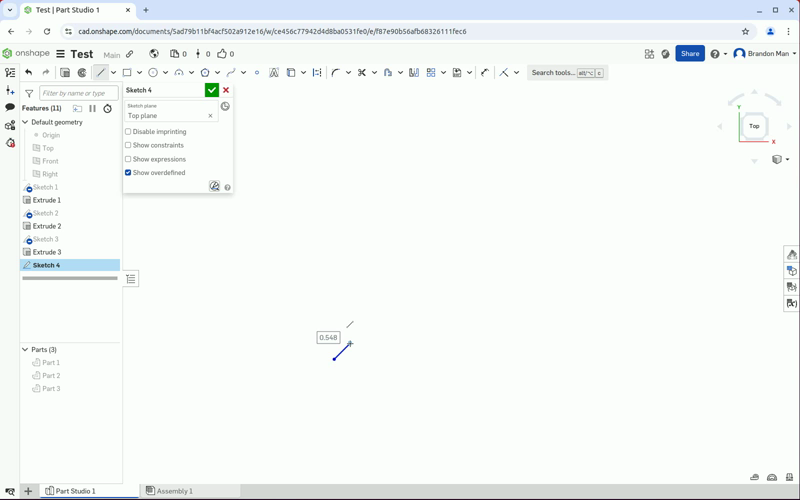
scroll(-6)
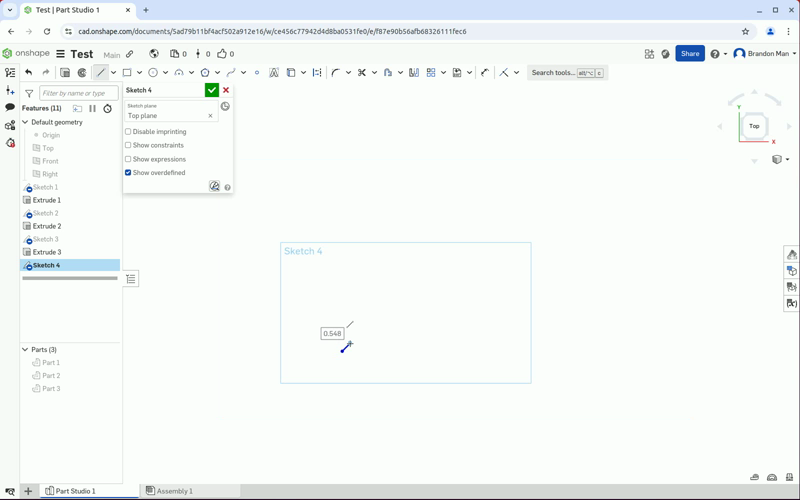
scroll(-6)
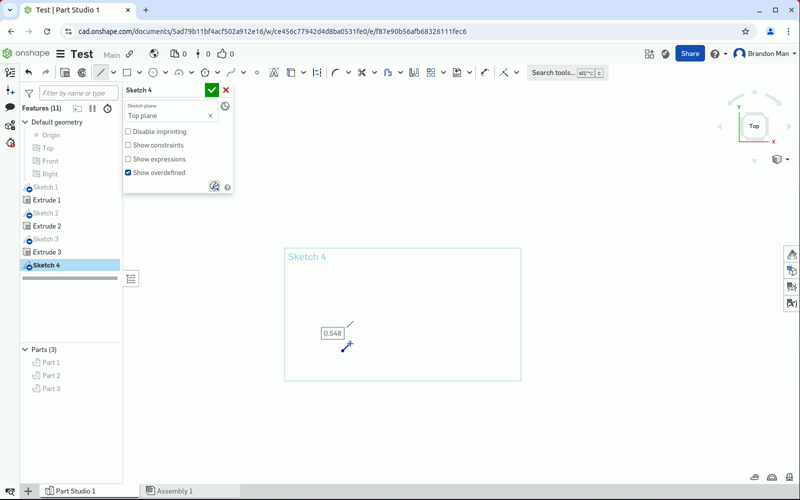
scroll(-6)
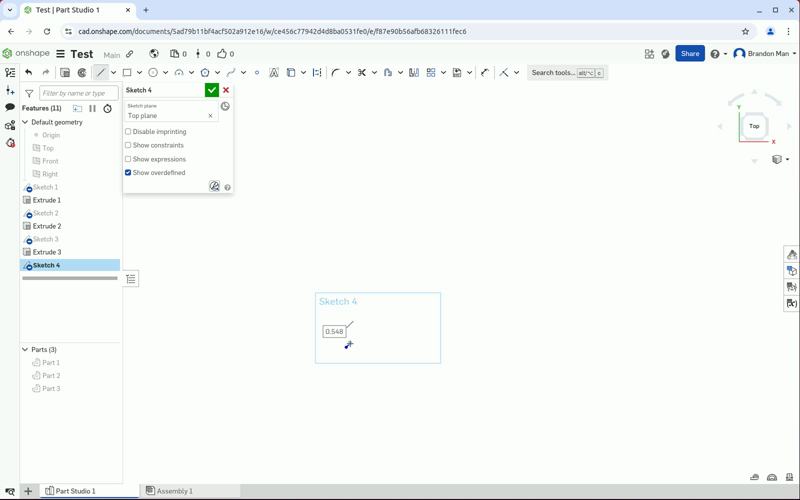
scroll(-6)
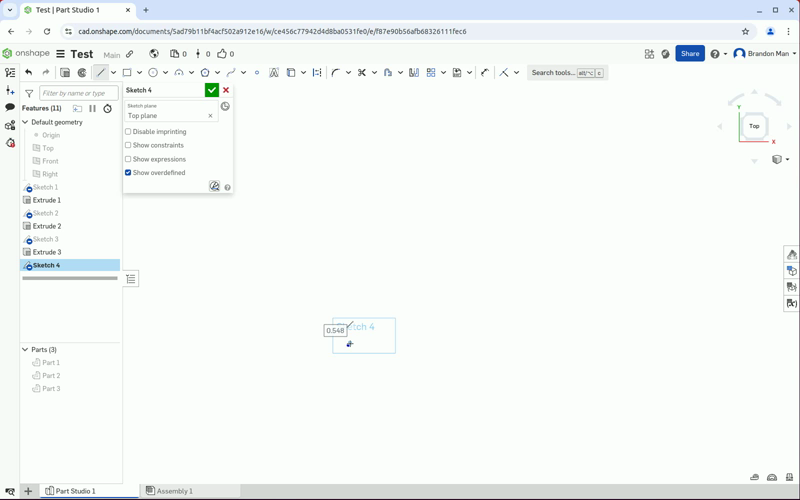
key_up(shift)
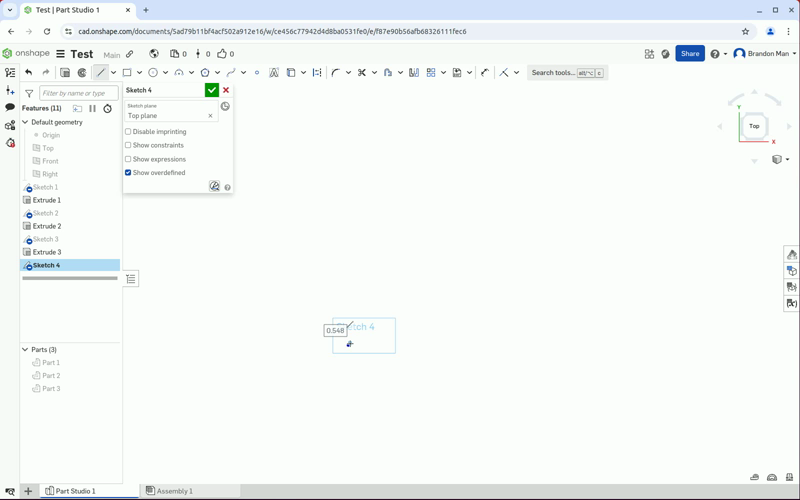
key_down(shift)
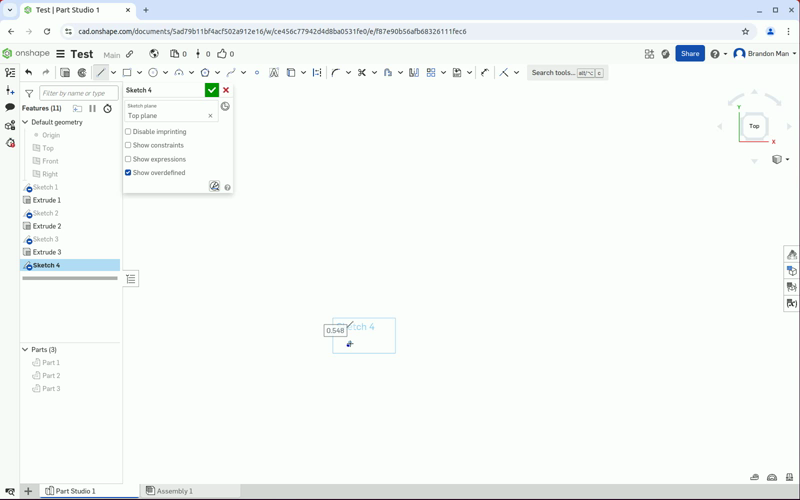
mouse_move(350, 263)
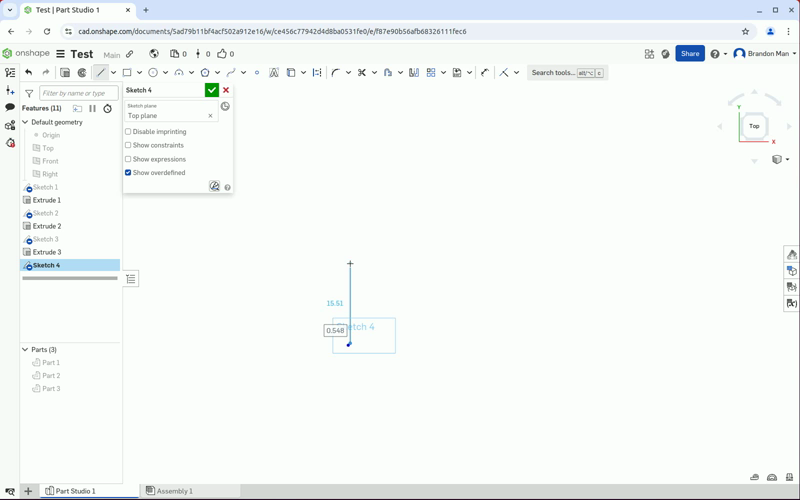
click(350, 263)
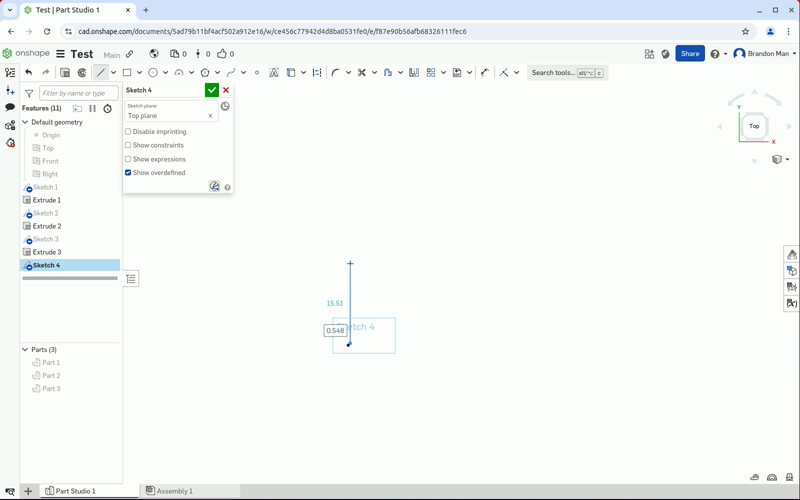
key_up(shift)
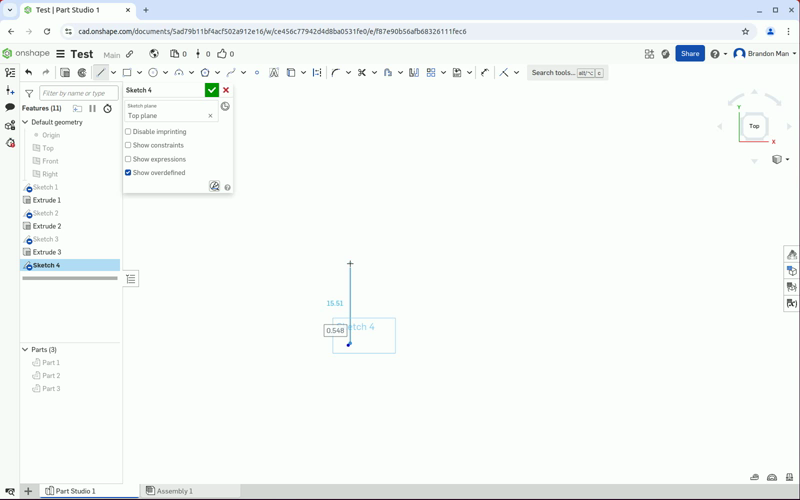
key_down(shift)
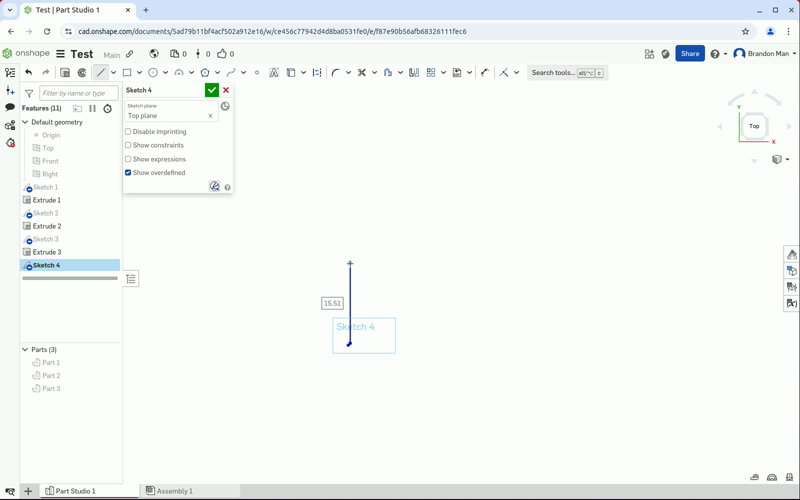
mouse_move(380, 263)
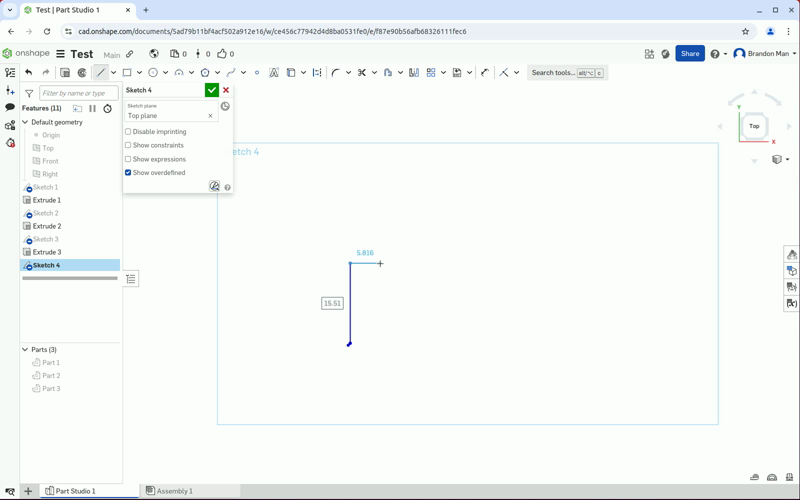
mouse_move(348, 261)
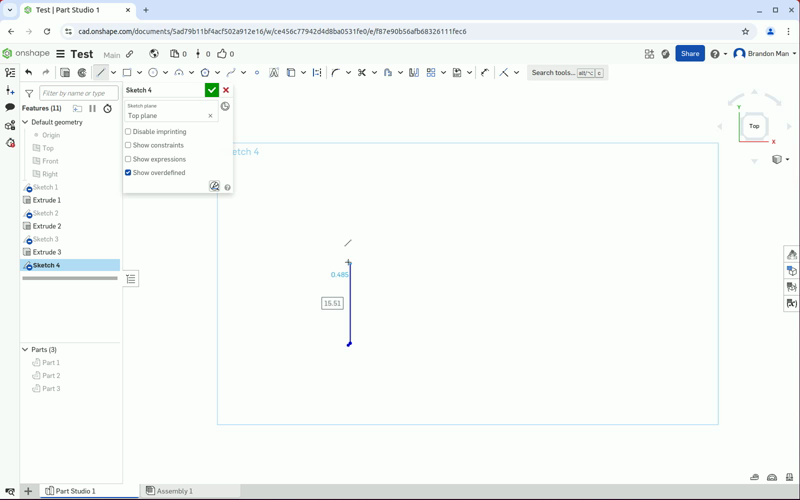
scroll(6)
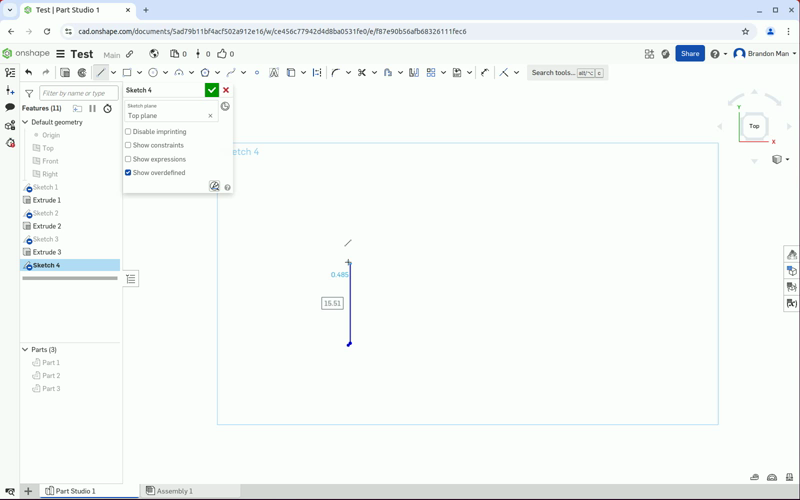
scroll(6)
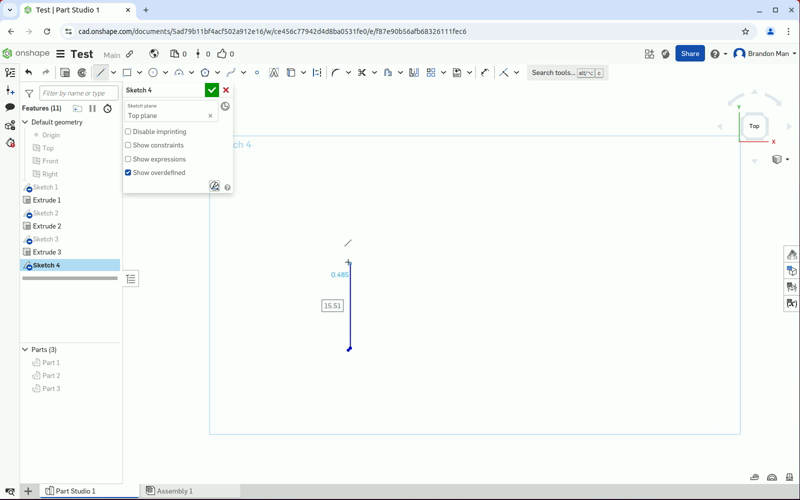
scroll(6)
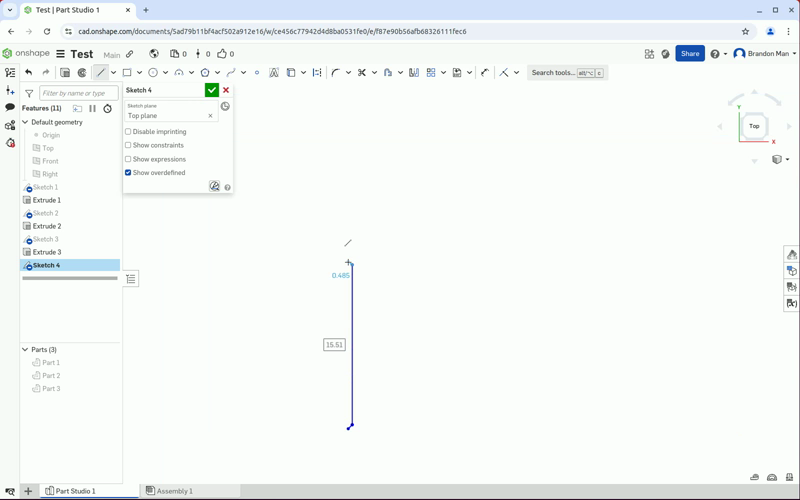
scroll(6)
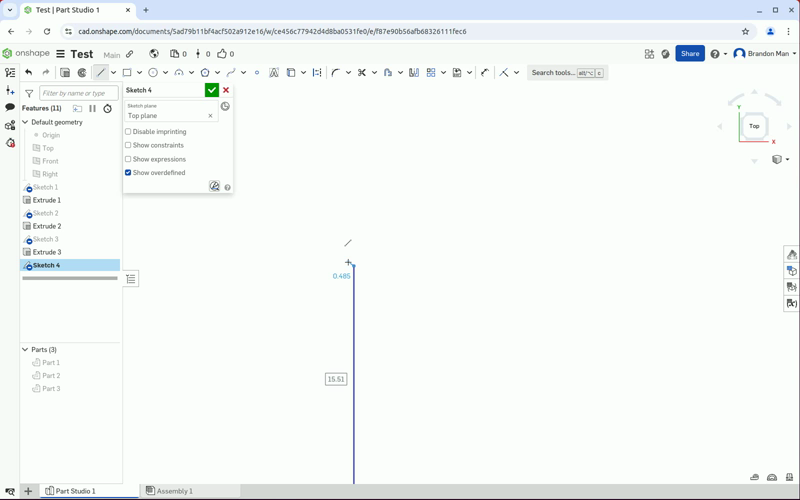
scroll(6)
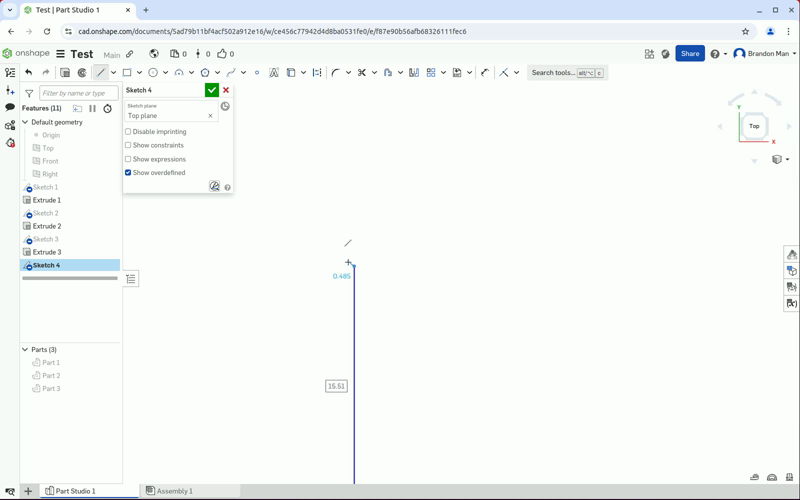
scroll(6)
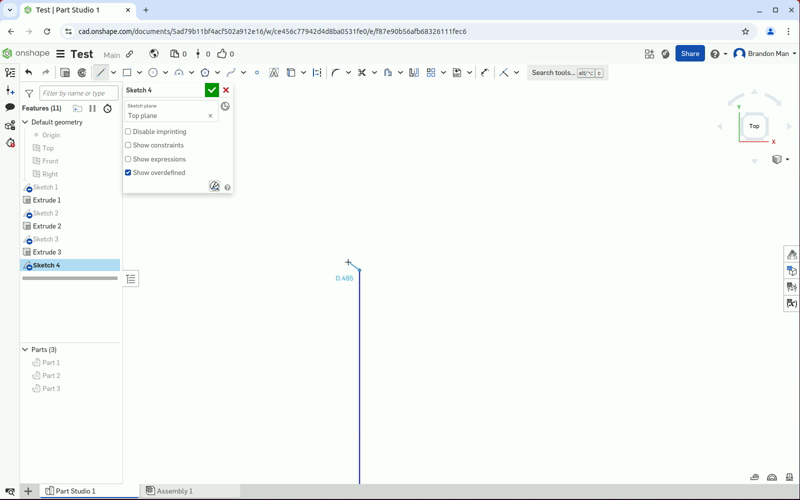
scroll(6)
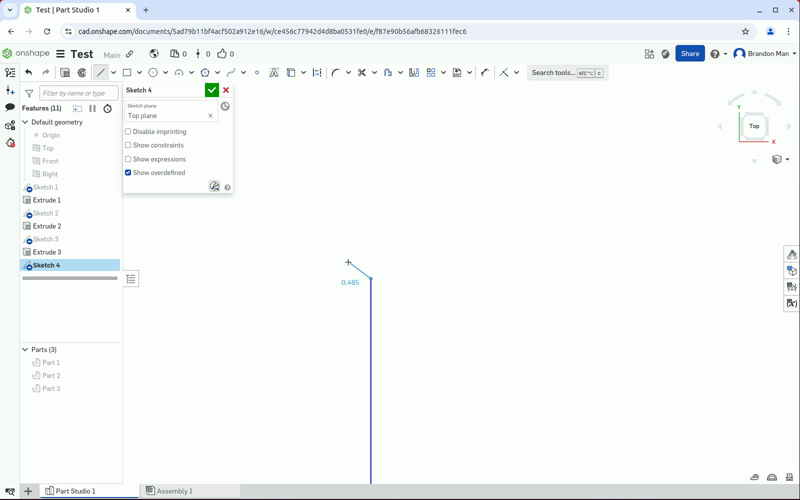
click(348, 261)
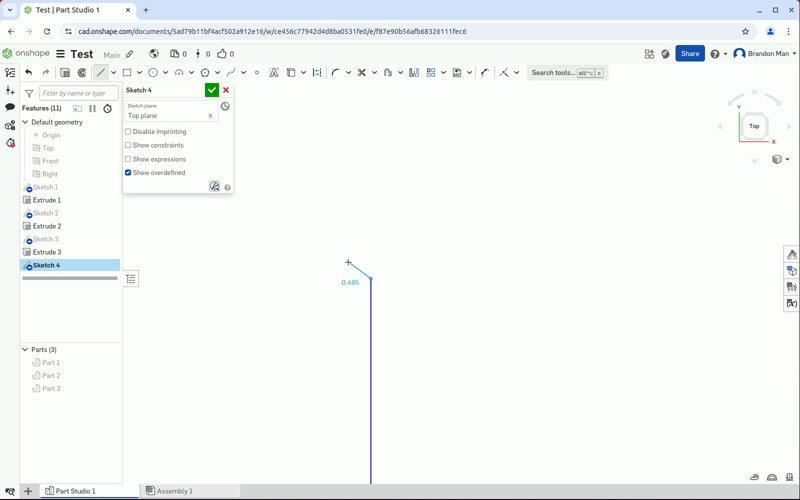
scroll(-6)
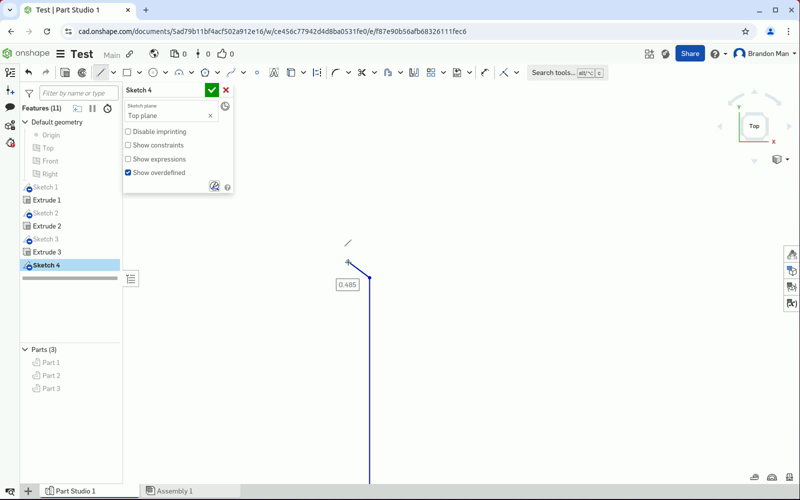
scroll(-6)
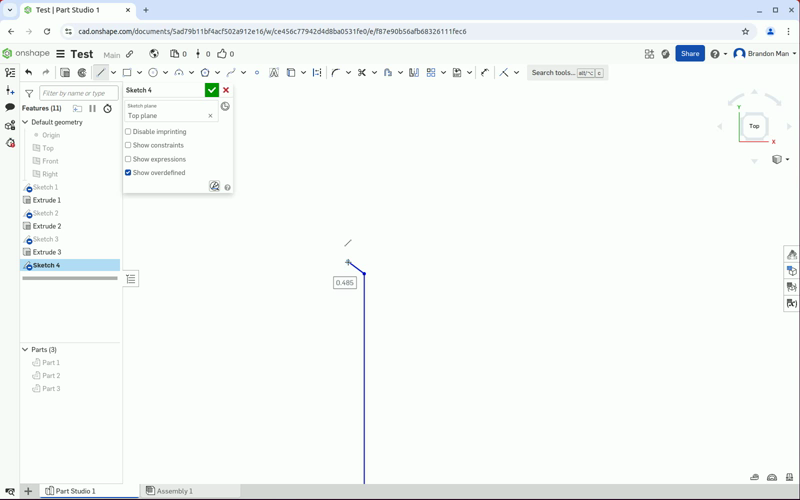
scroll(-6)
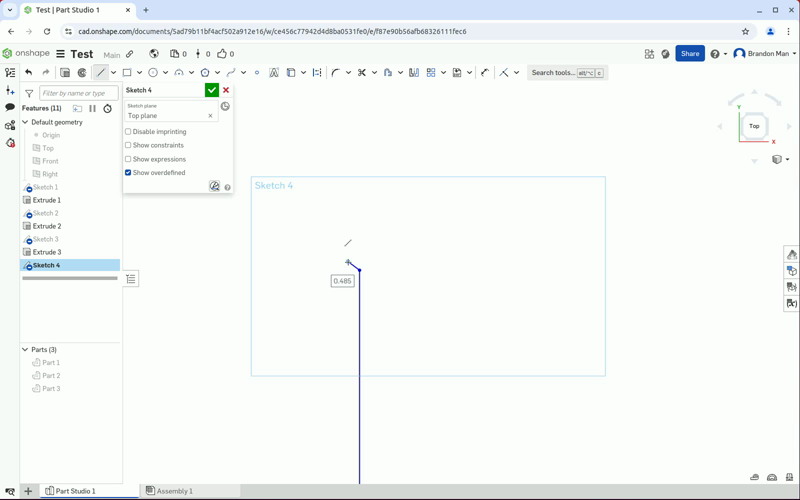
scroll(-6)
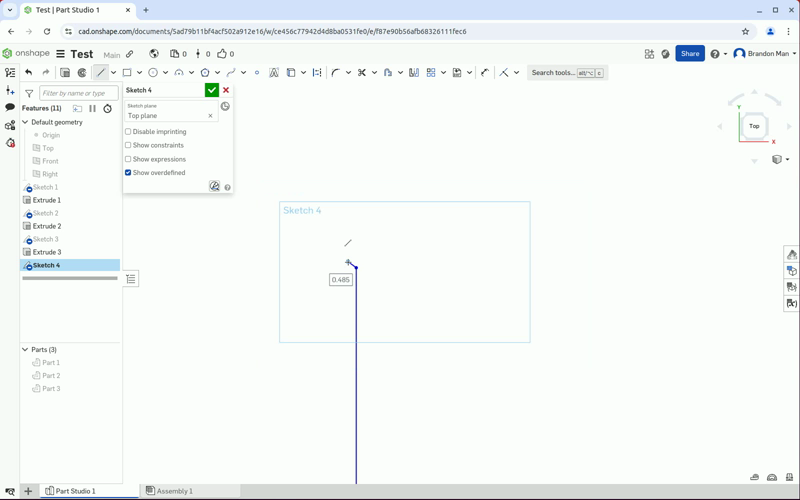
scroll(-6)
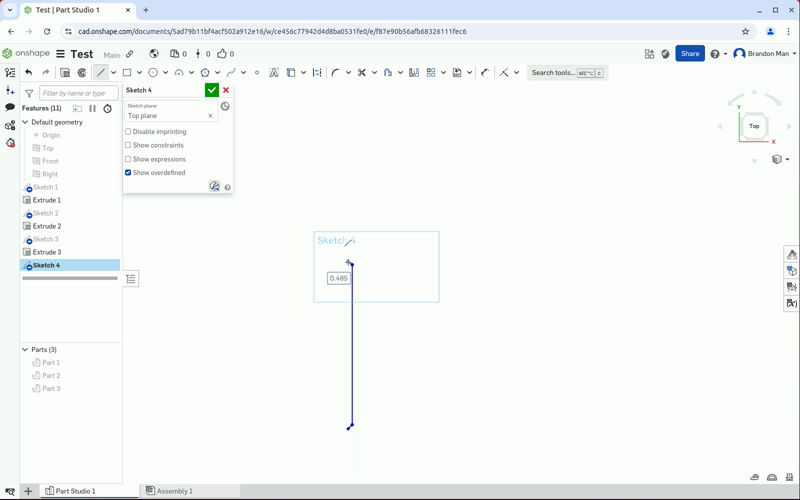
scroll(-6)
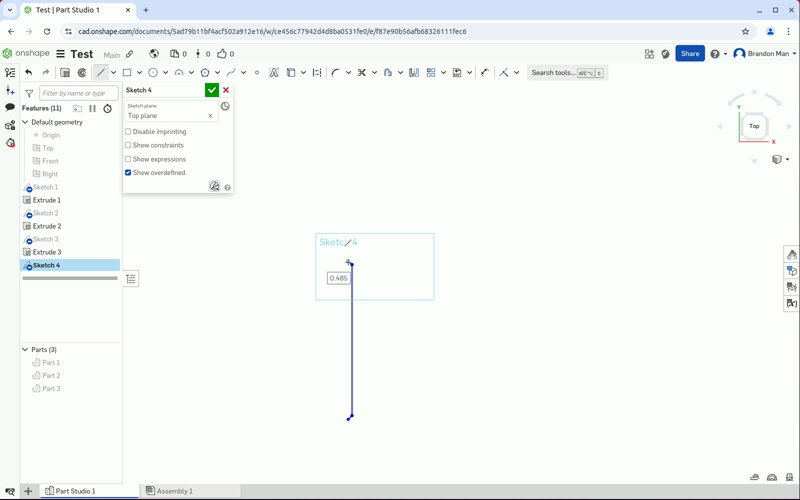
scroll(-6)
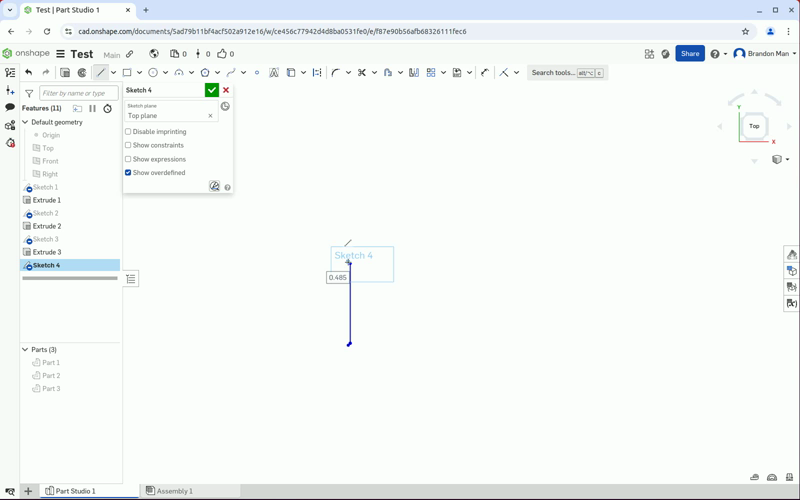
key_up(shift)
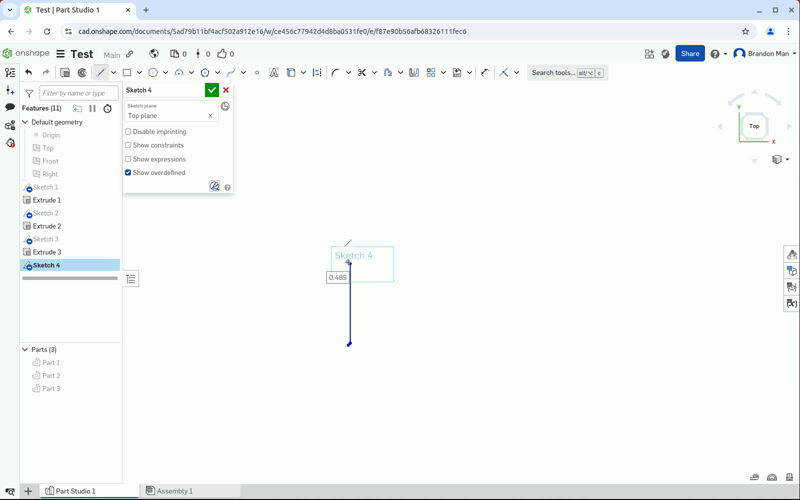
key_down(shift)
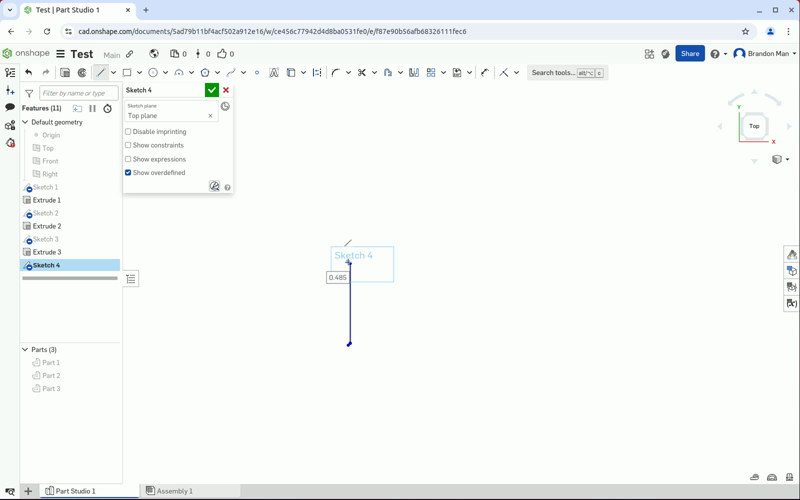
mouse_move(348, 345)
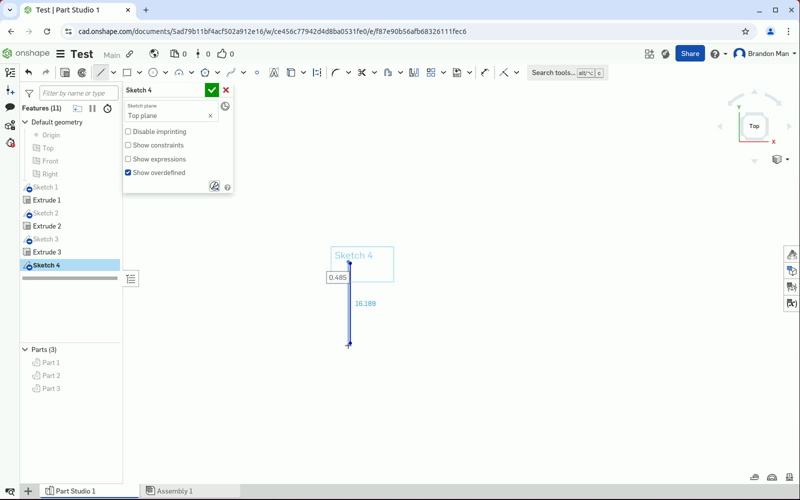
scroll(6)
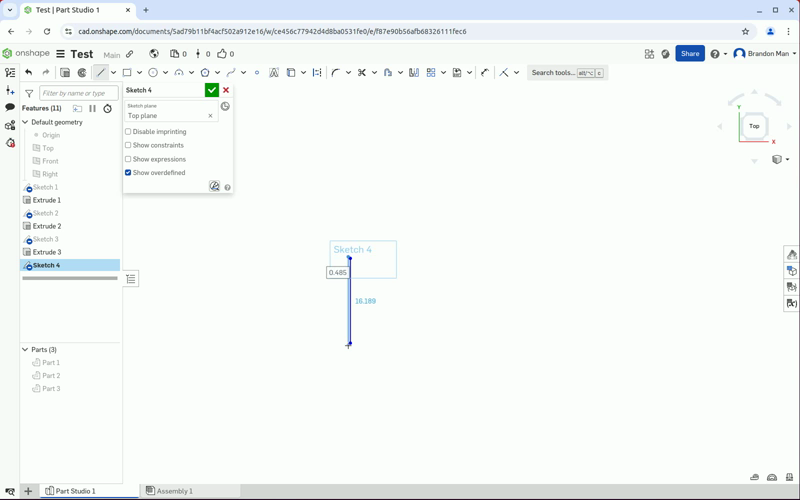
scroll(6)
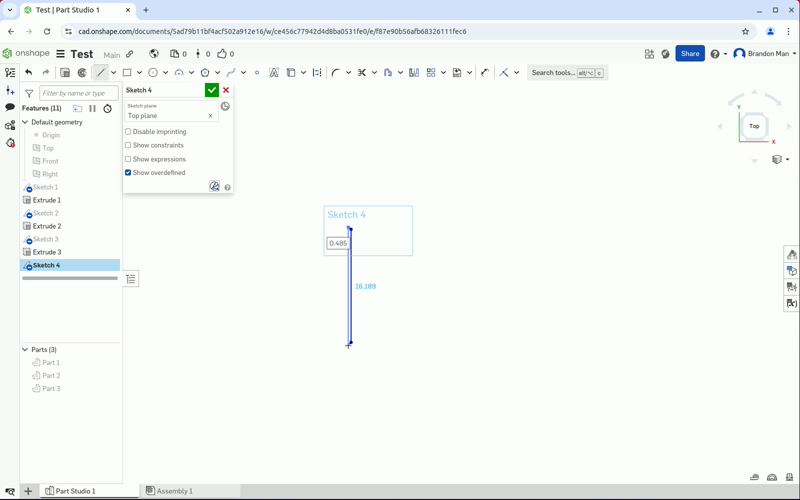
scroll(6)
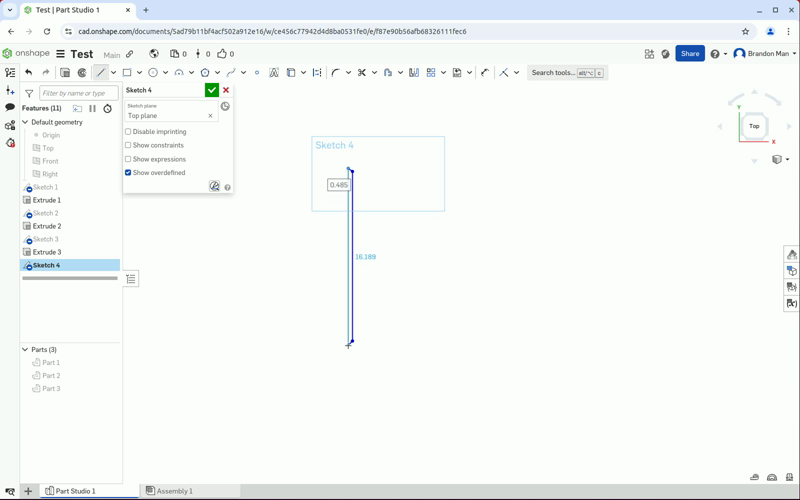
scroll(6)
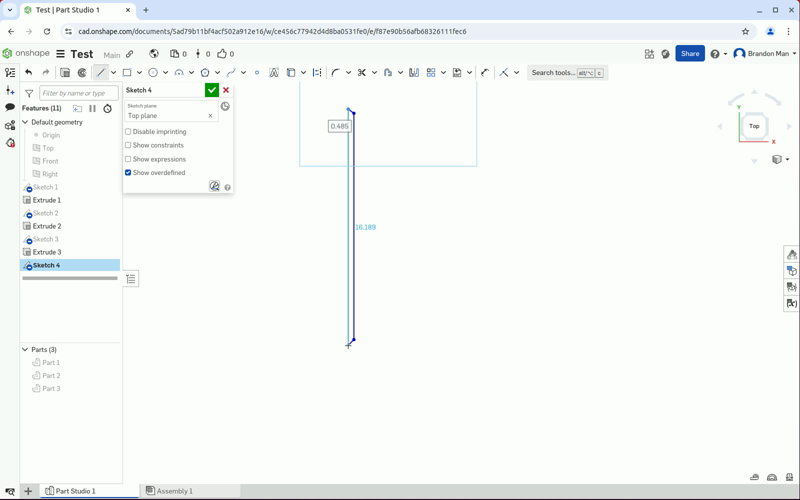
scroll(6)
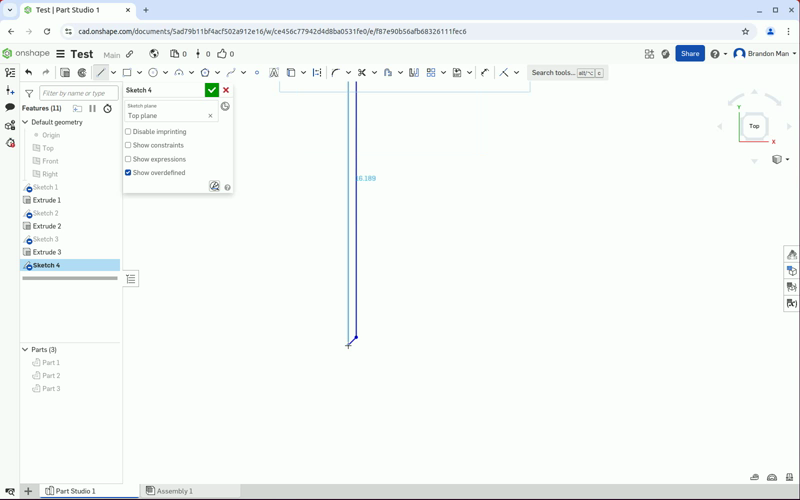
scroll(6)
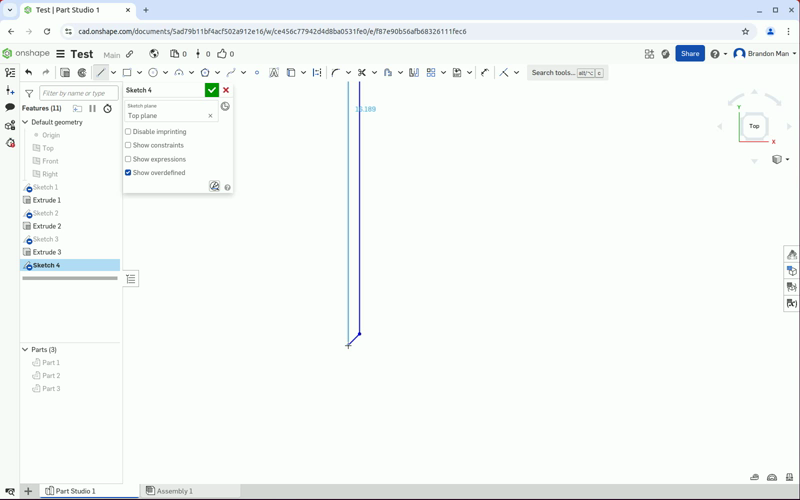
scroll(6)
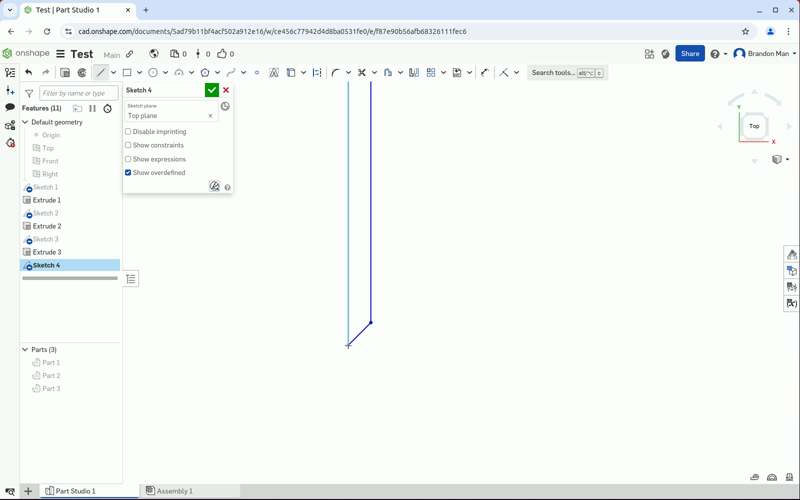
key_up(shift)
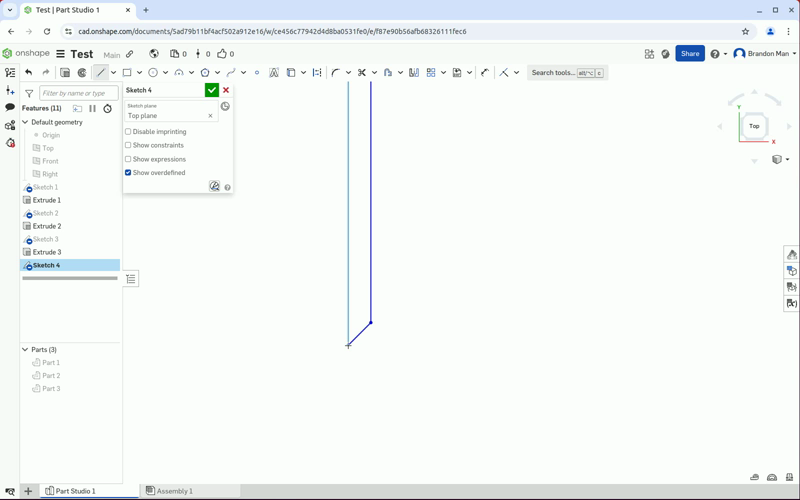
click(348, 345)
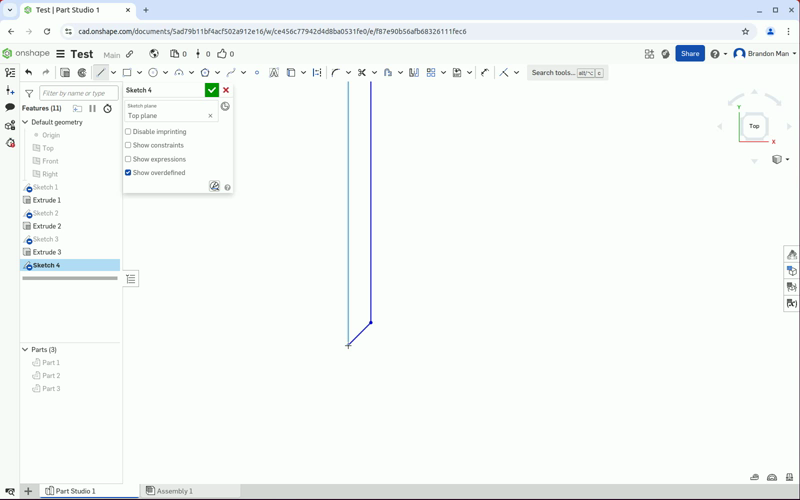
scroll(-6)
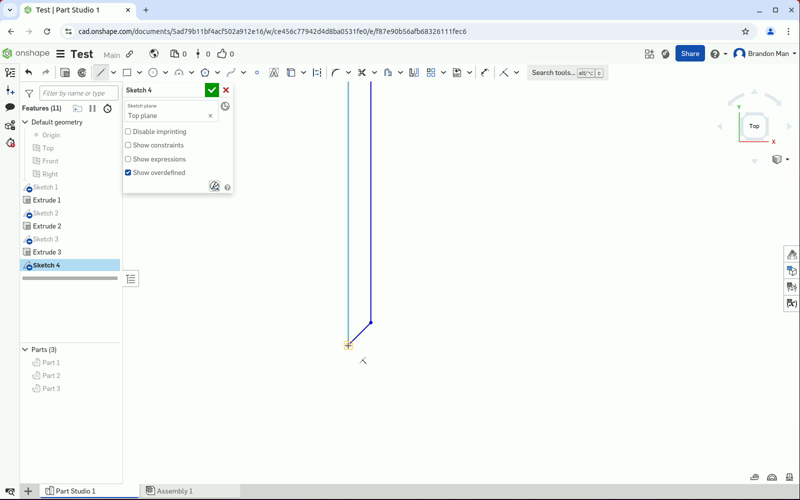
scroll(-6)
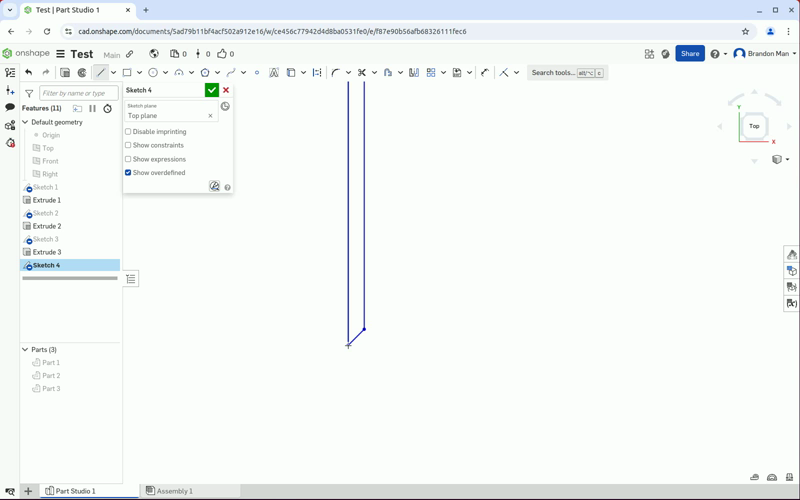
scroll(-6)
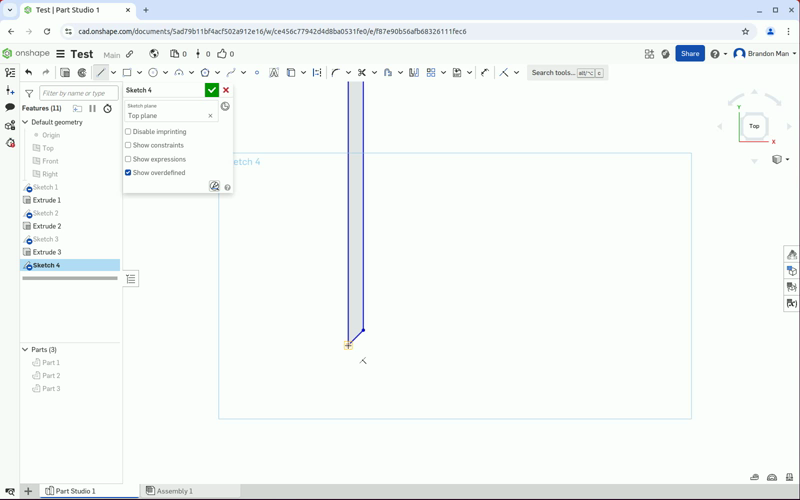
scroll(-6)
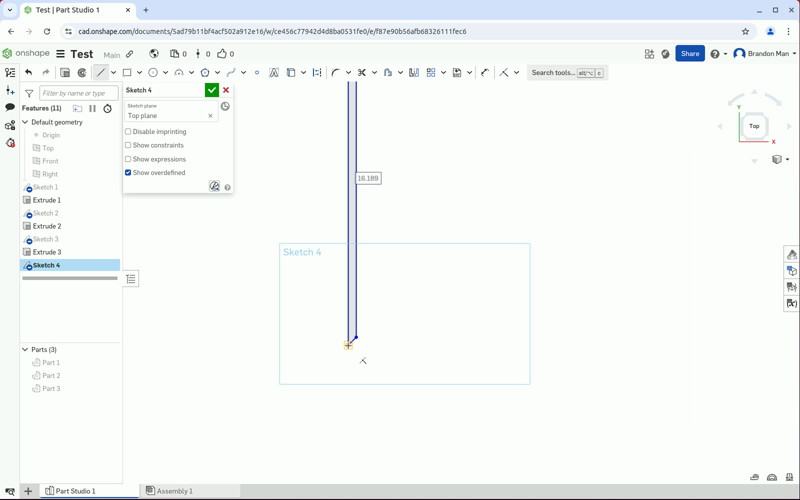
scroll(-6)
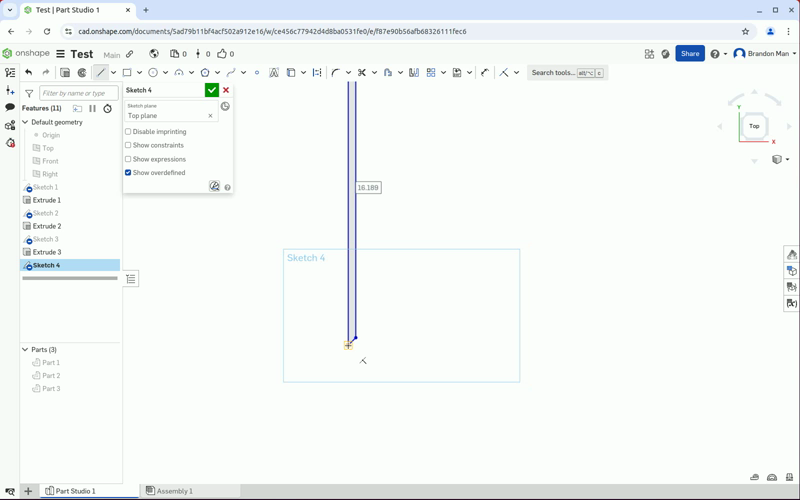
scroll(-6)
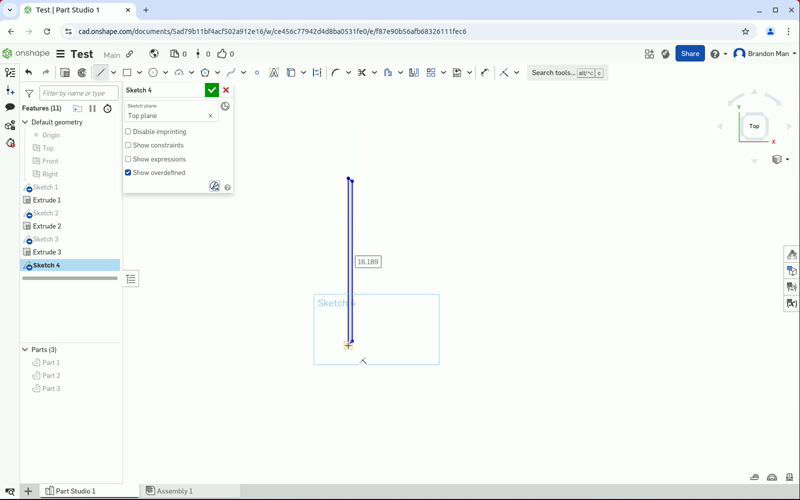
scroll(-6)
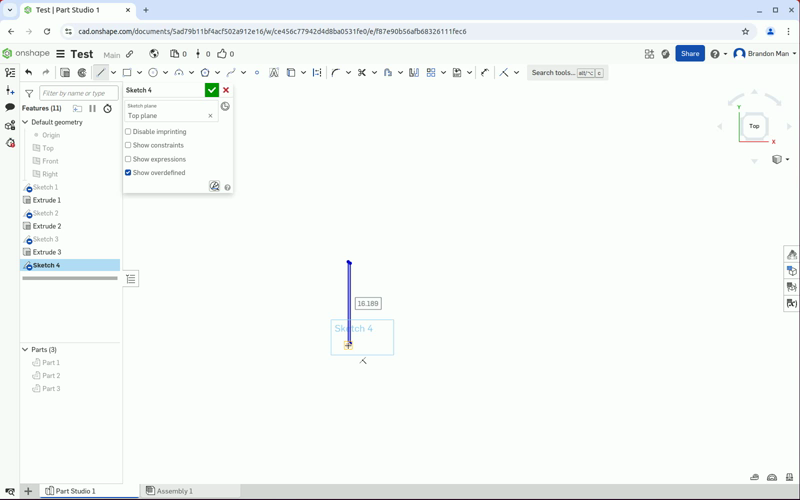
key(esc)
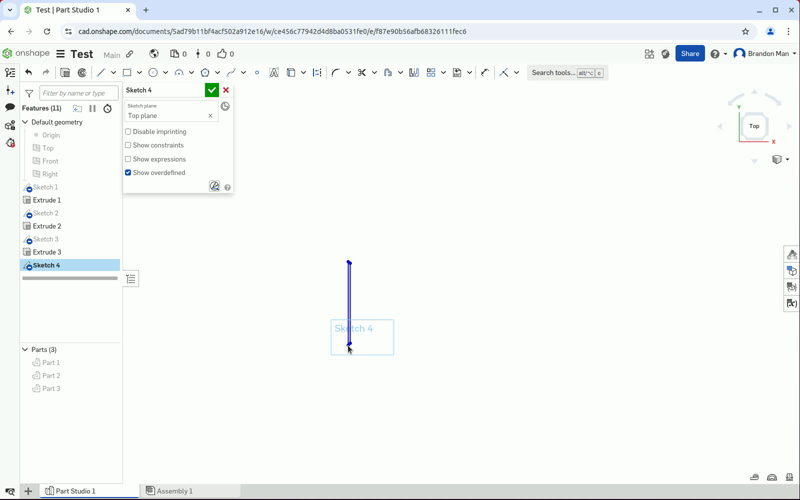
mouse_move(349, 288)
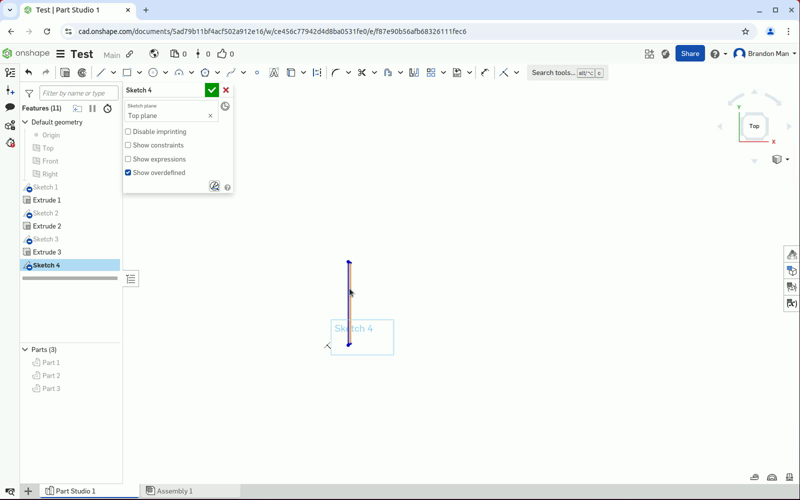
scroll(6)
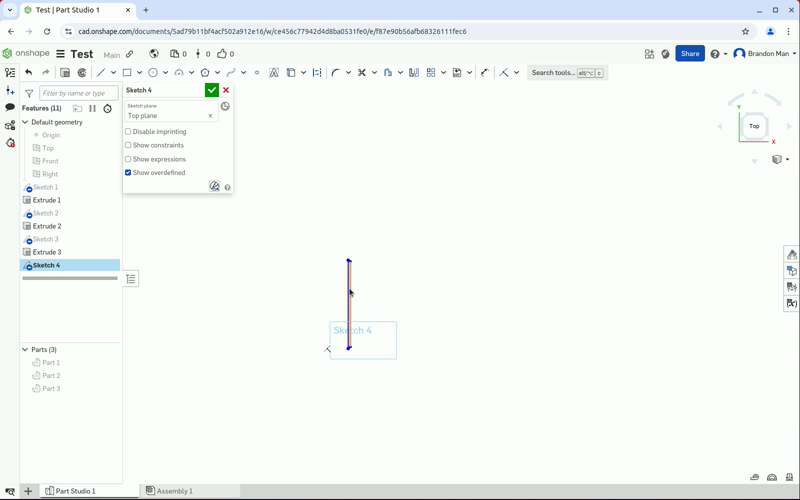
scroll(6)
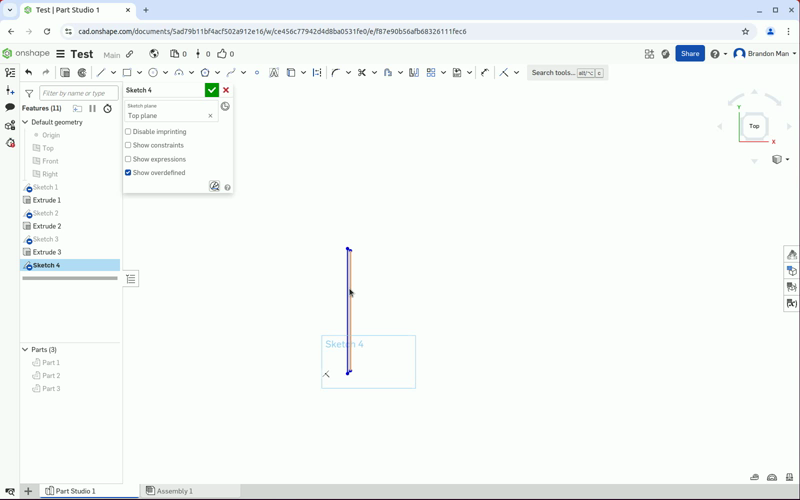
scroll(6)
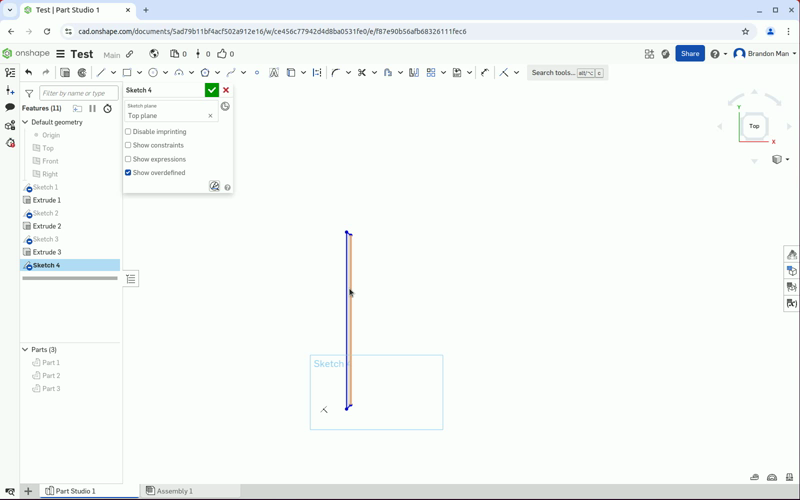
scroll(6)
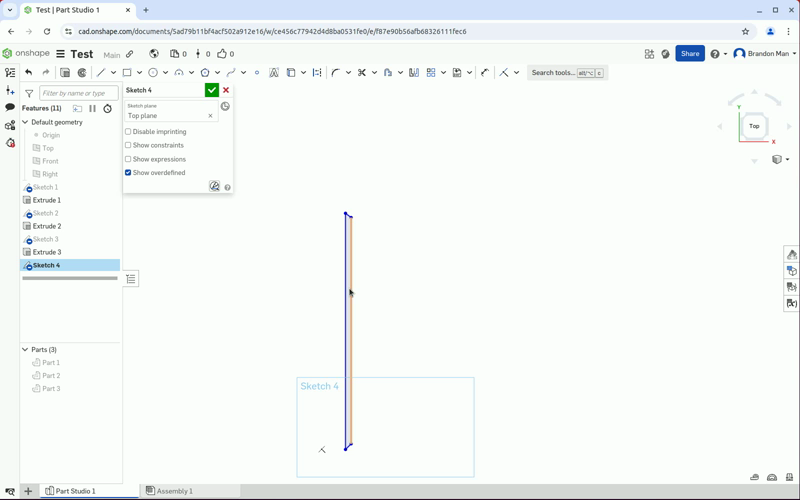
scroll(6)
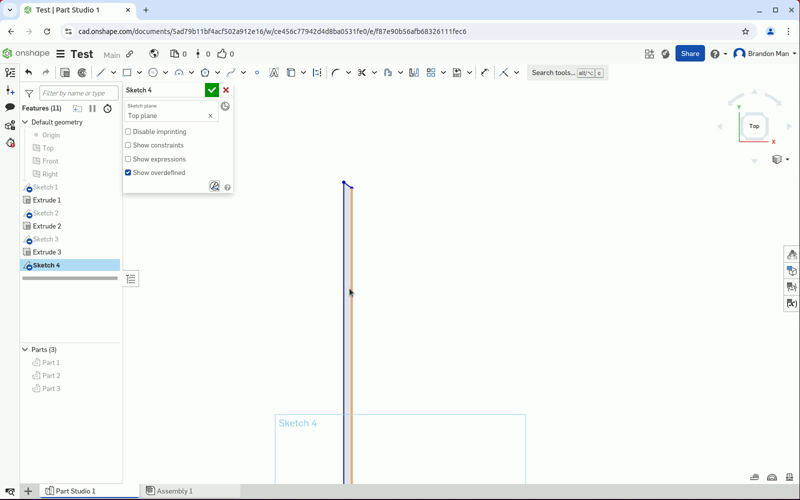
scroll(6)
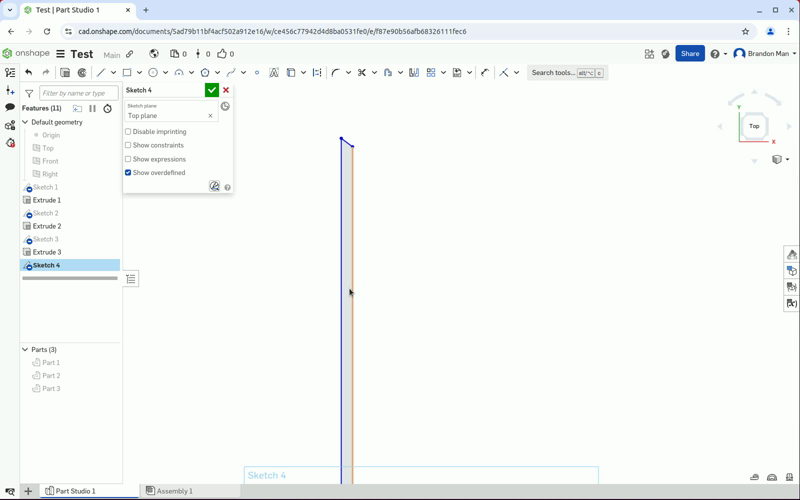
scroll(6)
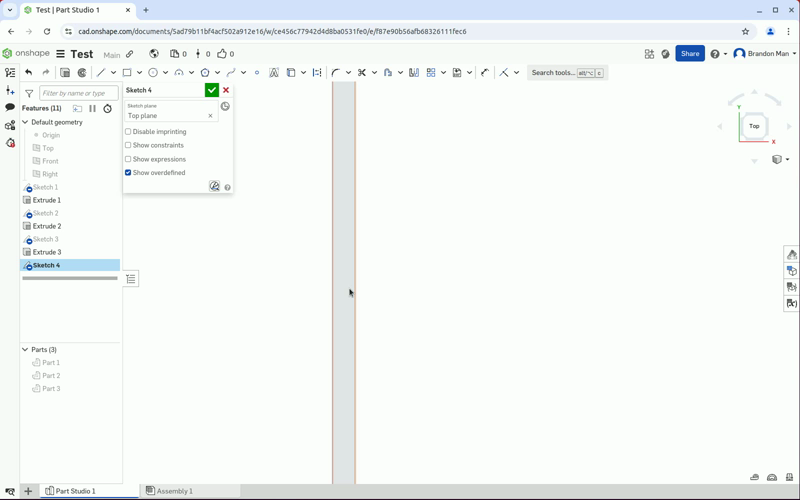
click(349, 288)
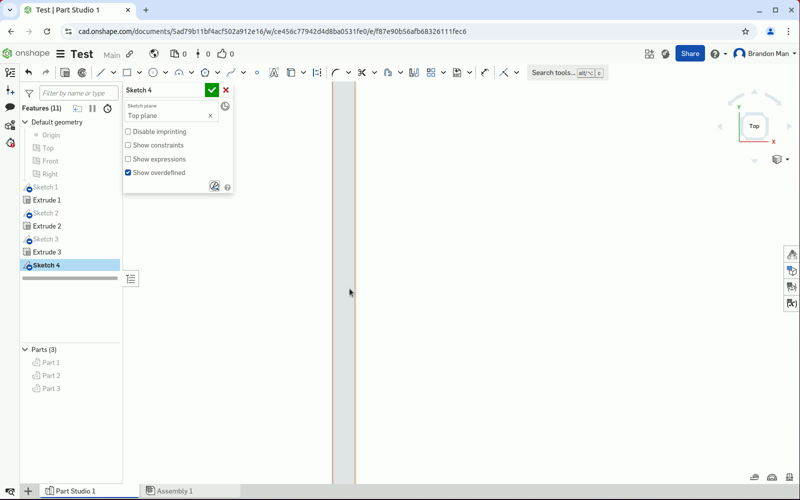
scroll(-6)
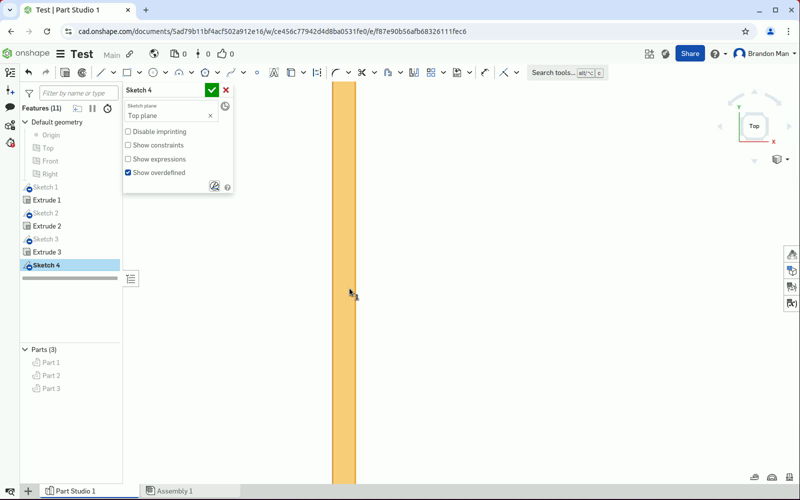
scroll(-6)
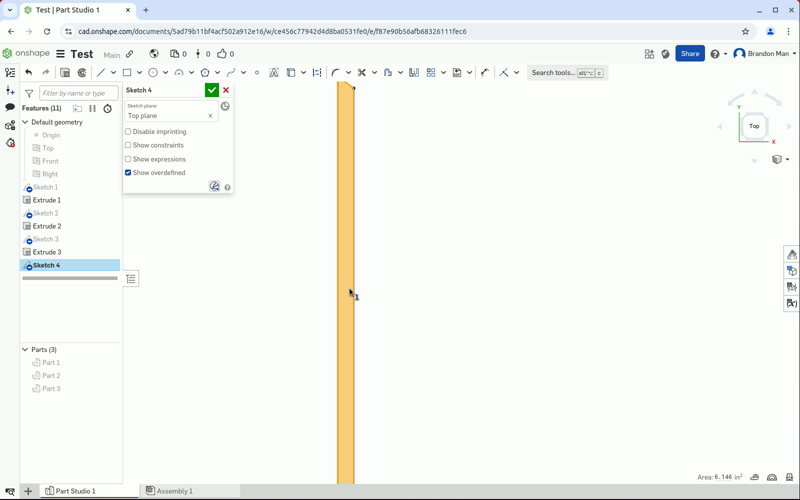
scroll(-6)
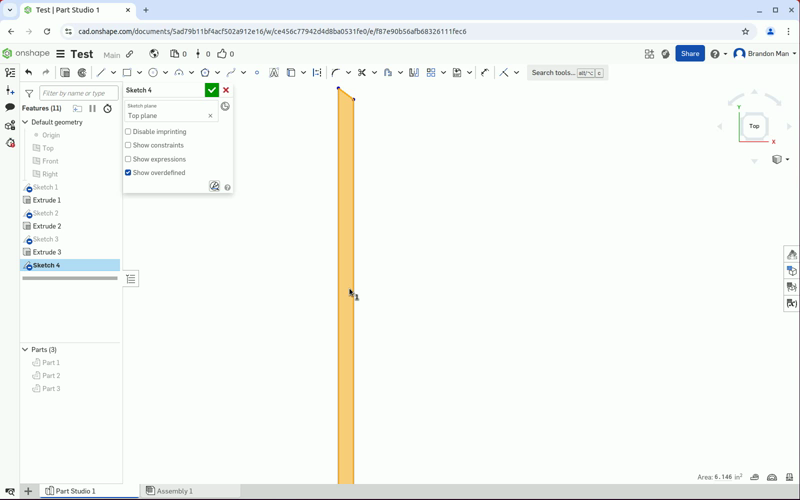
scroll(-6)
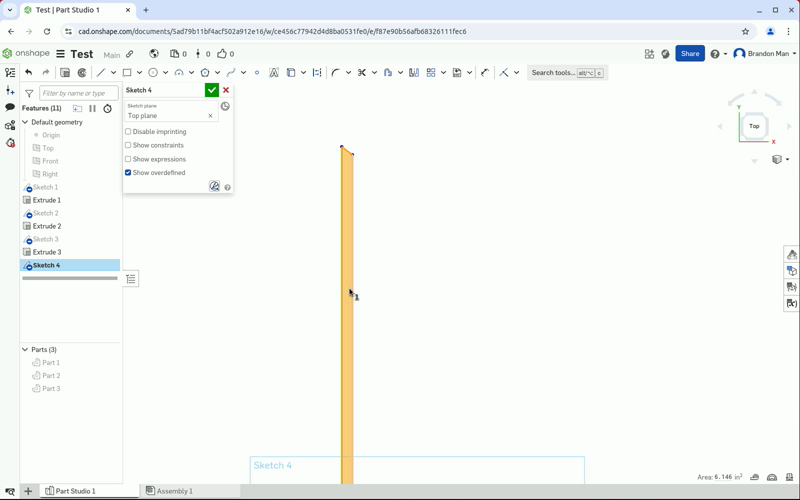
scroll(-6)
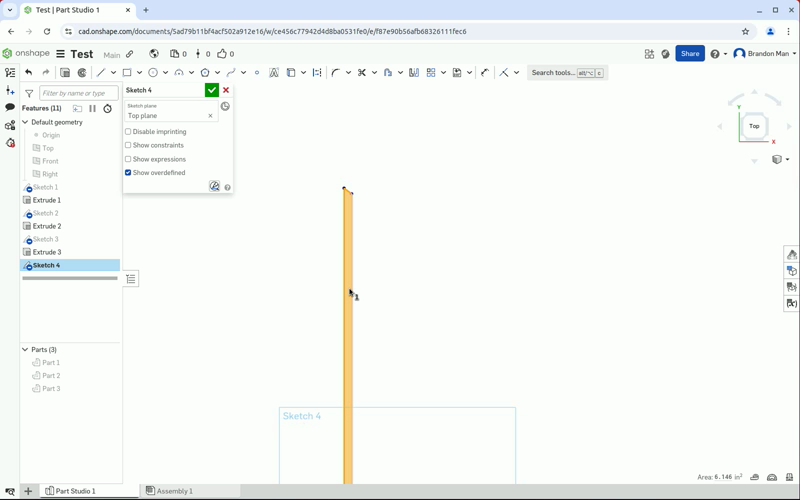
scroll(-6)
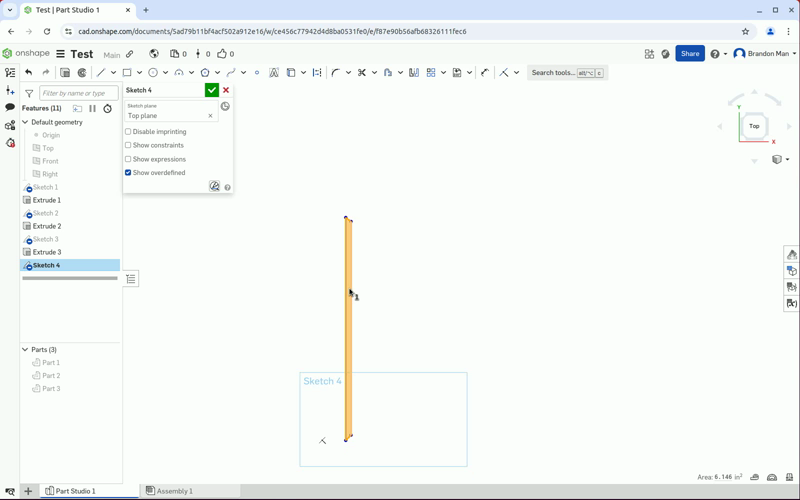
scroll(-6)
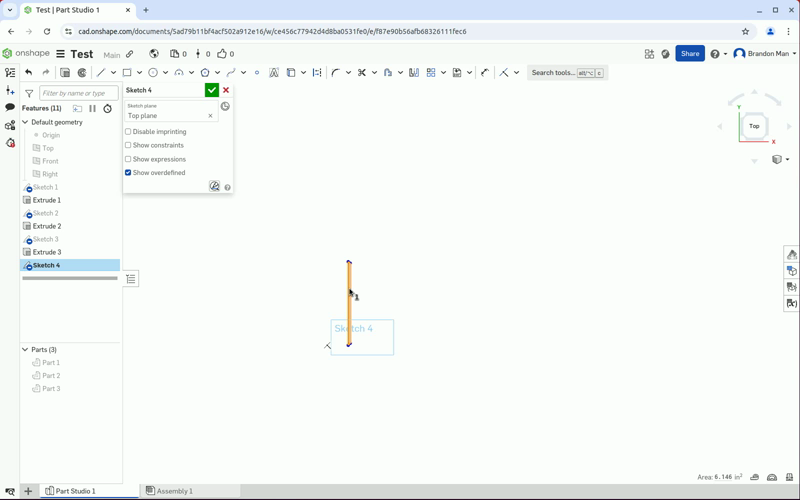
mouse_move(73, 352)
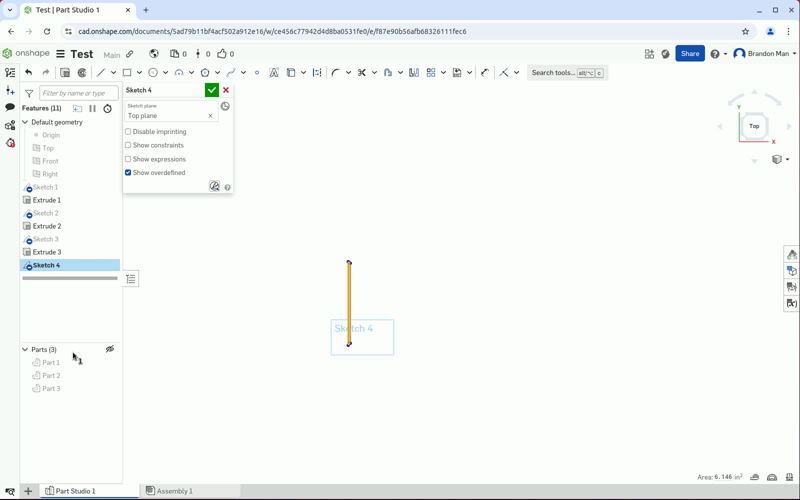
key(shift+y)
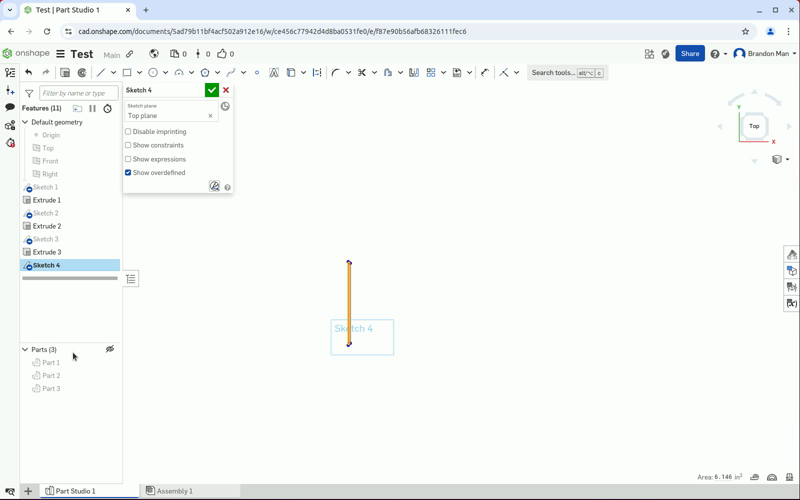
key(shift+e)
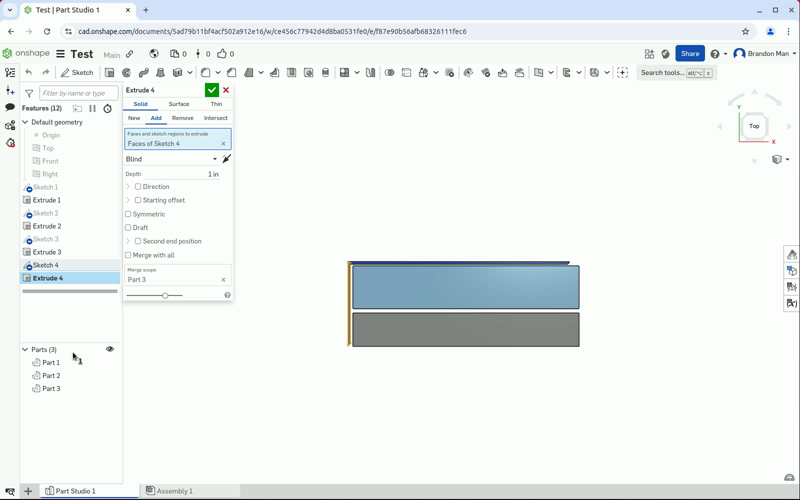
mouse_move(143, 106)
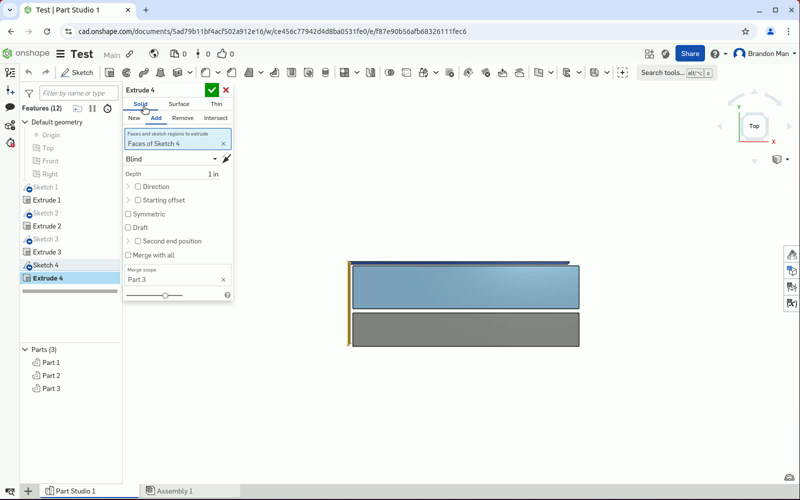
click(143, 106)
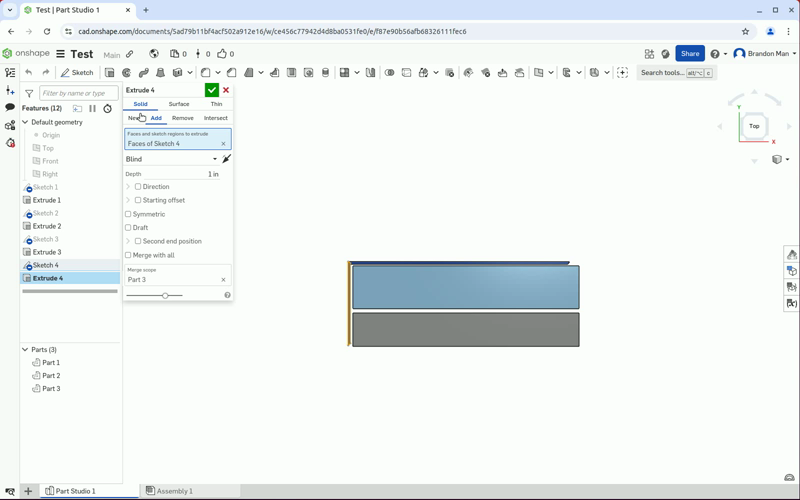
mouse_move(137, 120)
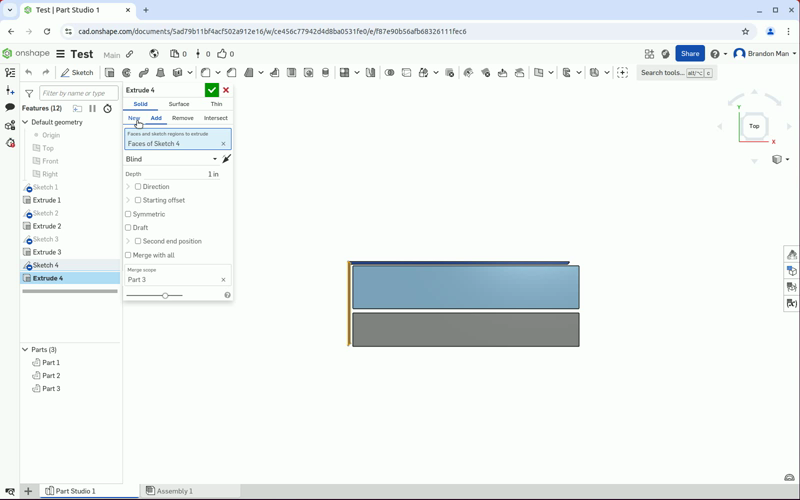
click(137, 120)
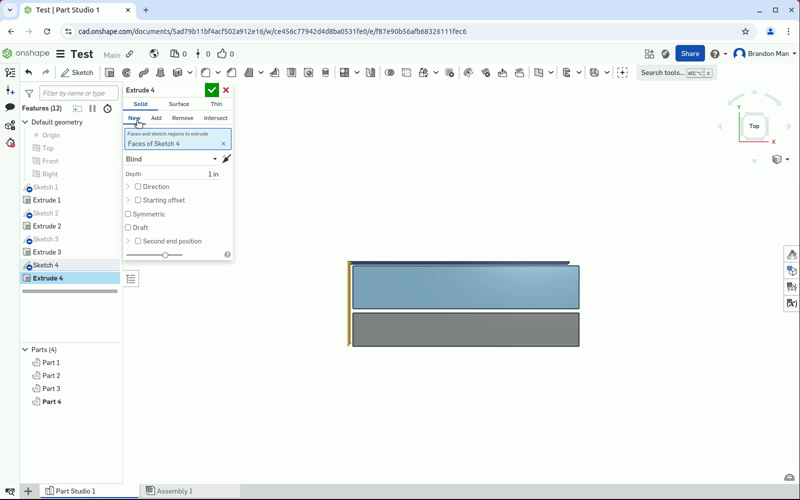
key(tab, 4)
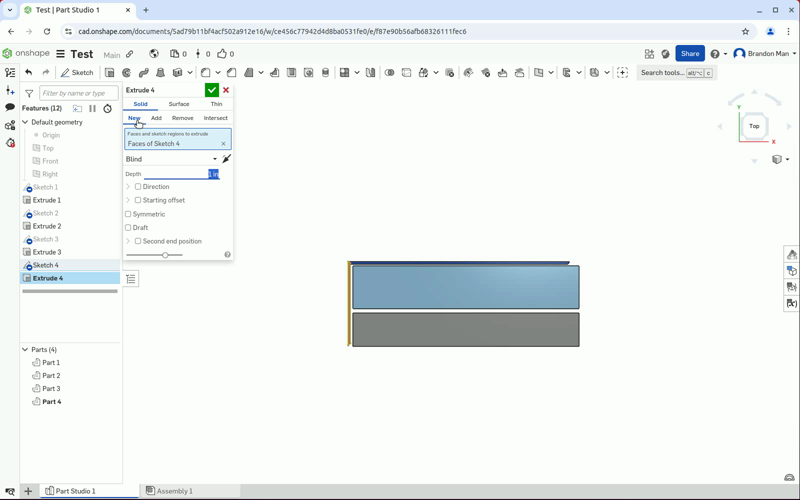
text(3.611)
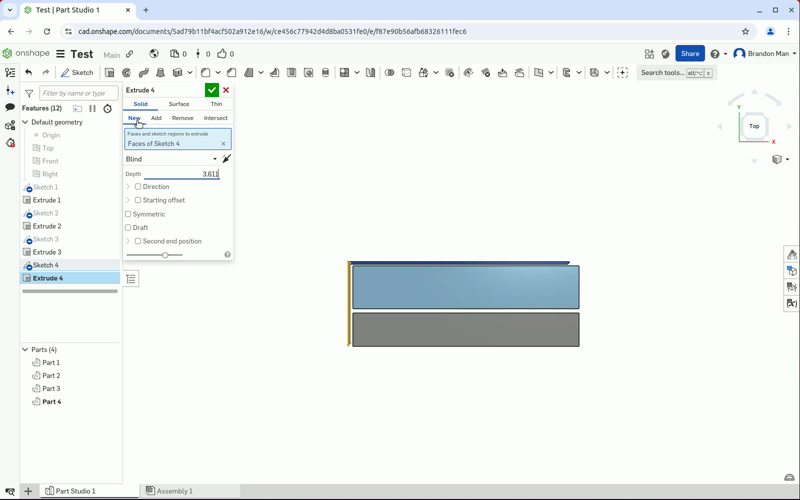
key(enter)
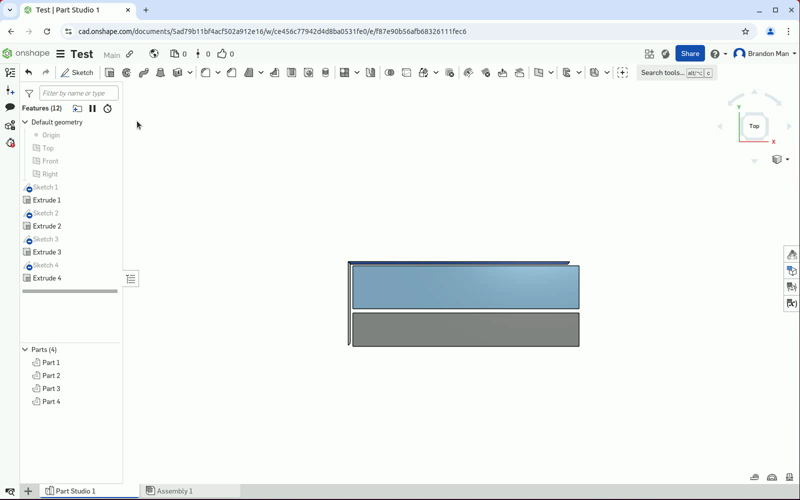
key(shift+h)
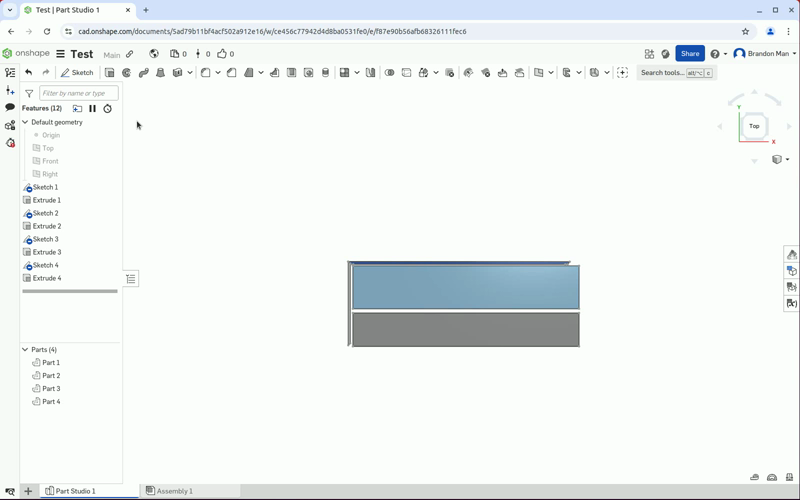
key(shift+h)
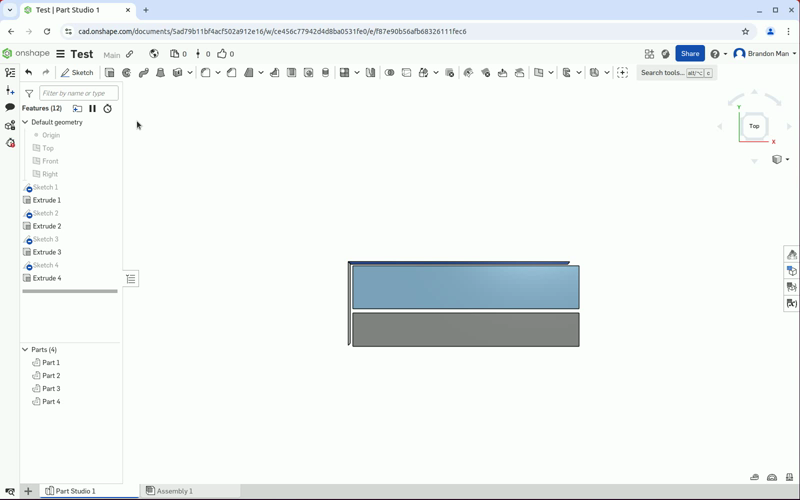
mouse_move(73, 189)
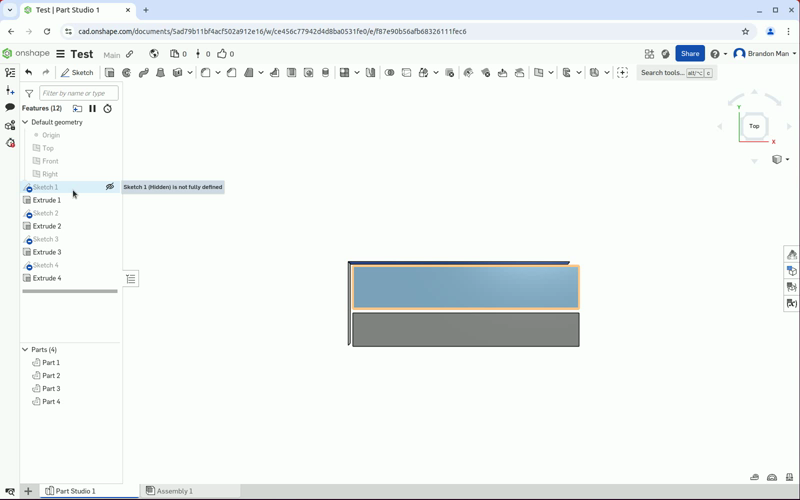
click(73, 189)
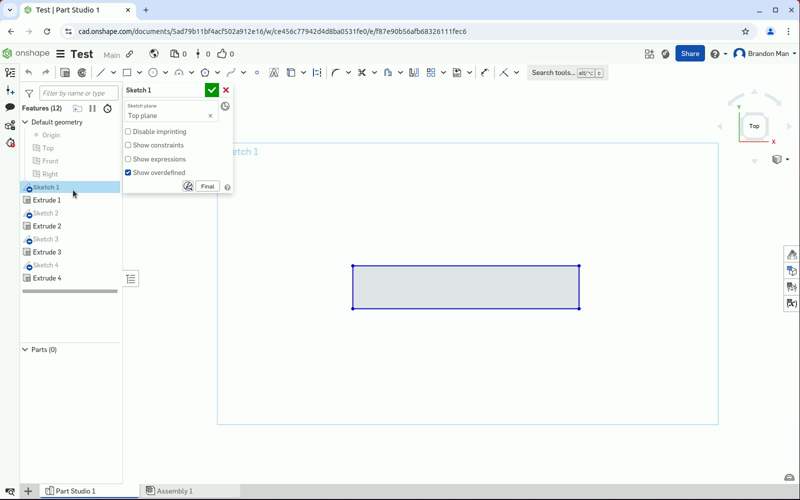
mouse_move(229, 92)
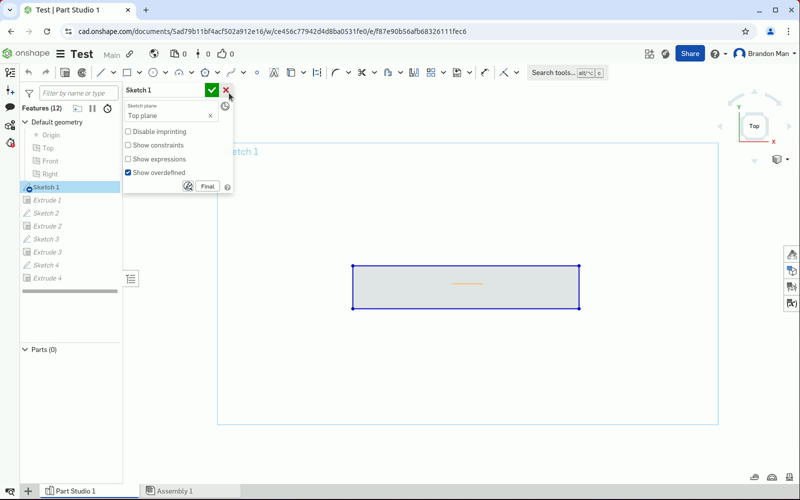
click(229, 92)
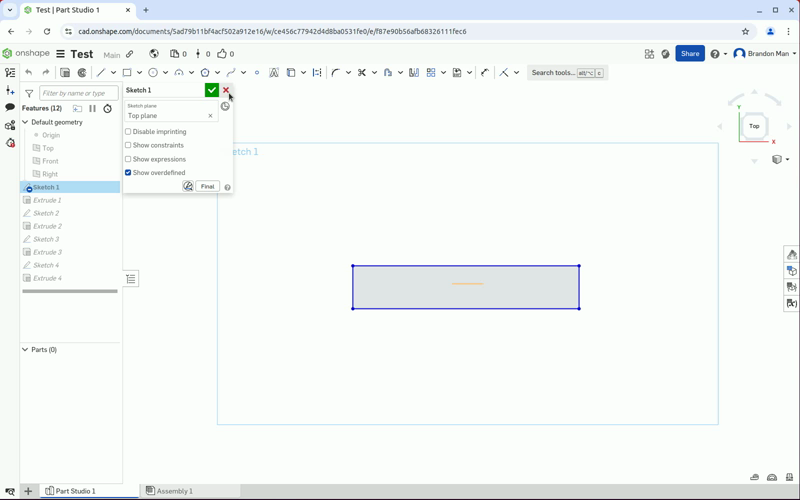
key(shift+s)
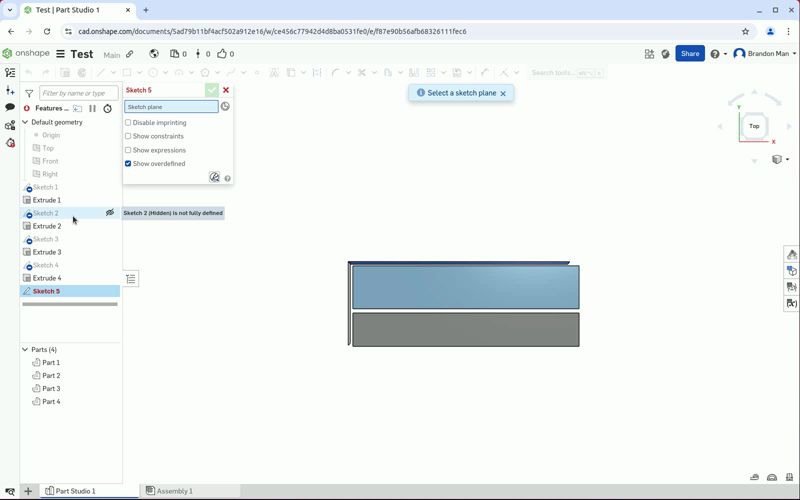
scroll(3)
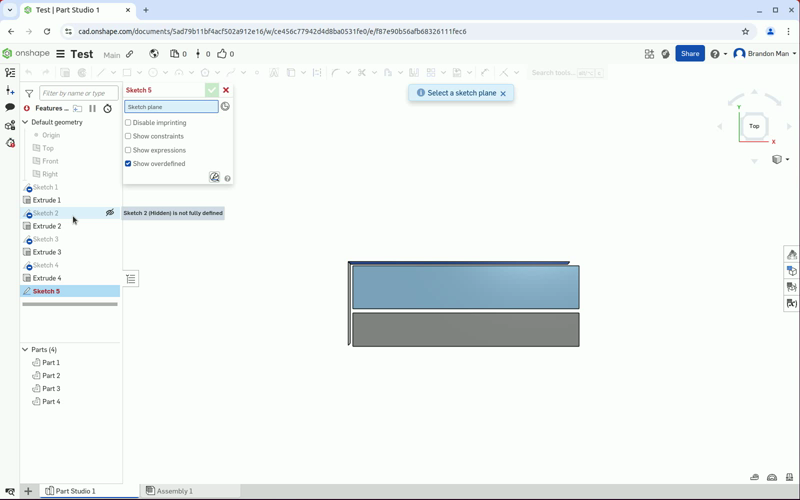
mouse_move(73, 150)
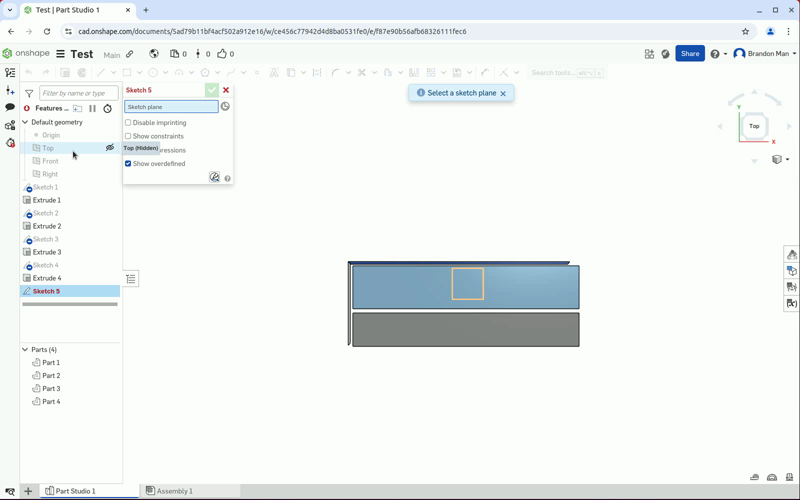
click(73, 150)
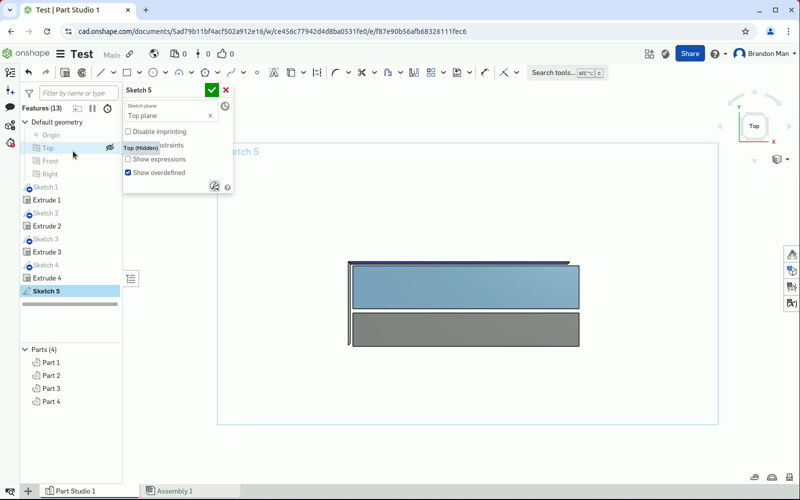
mouse_move(73, 352)
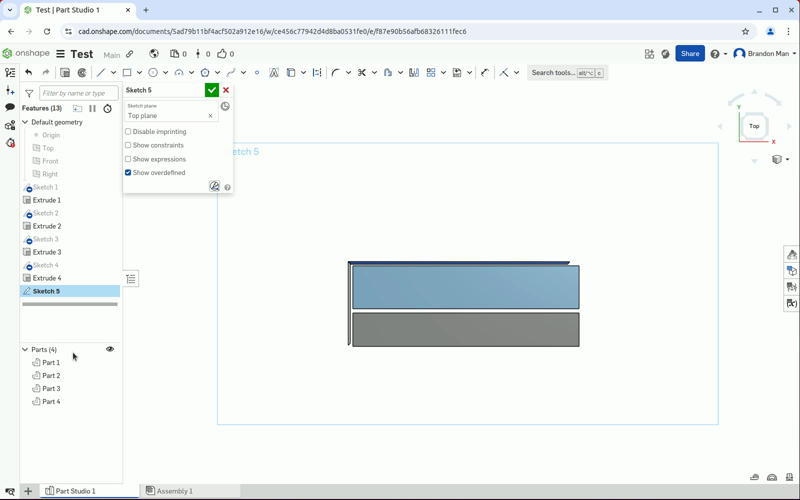
key(y)
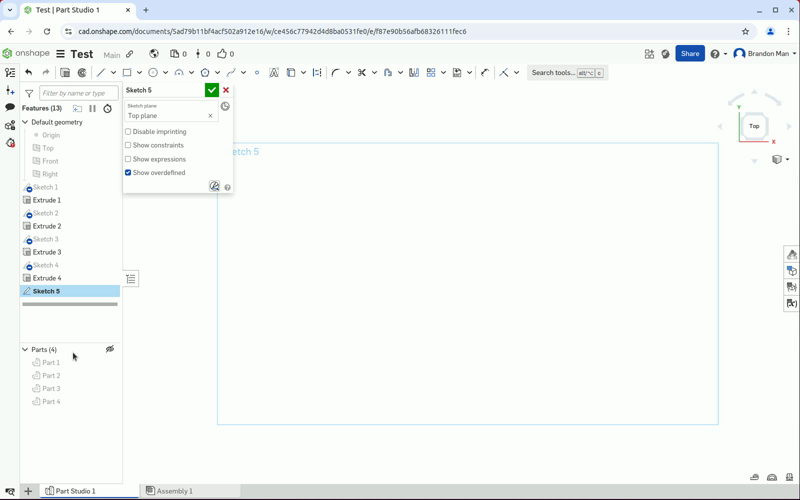
key(l)
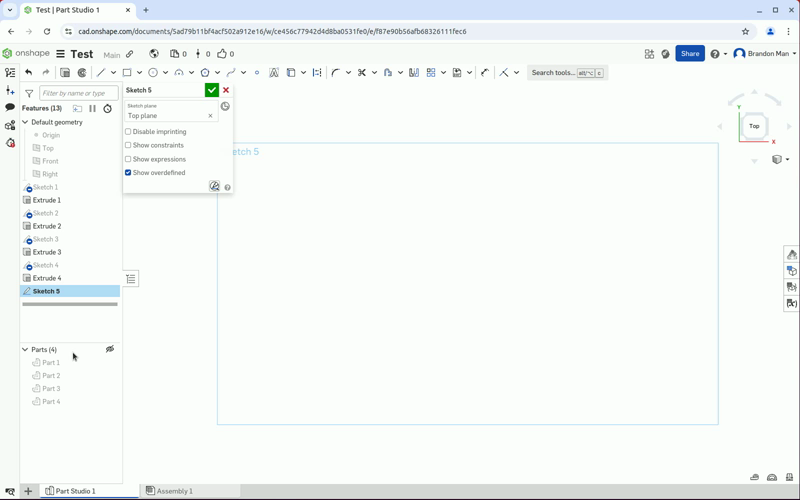
key_down(shift)
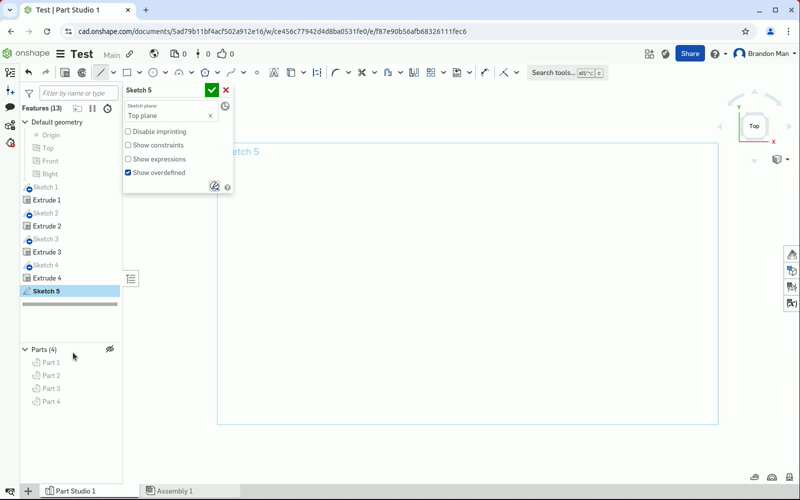
mouse_move(568, 342)
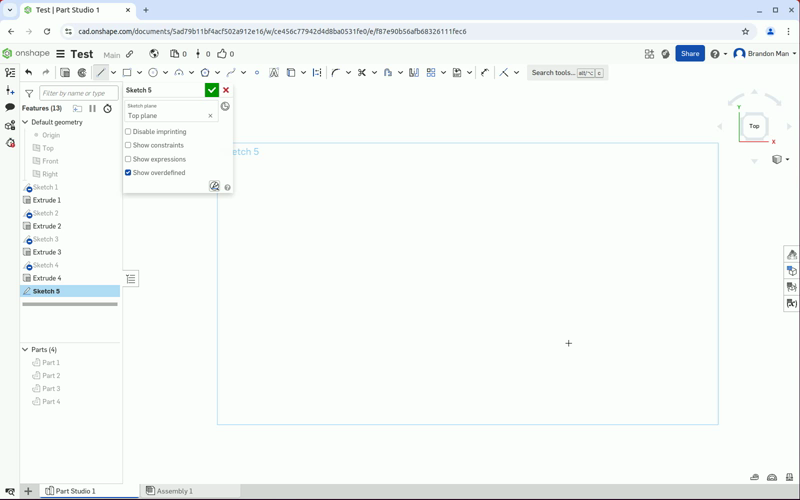
click(568, 342)
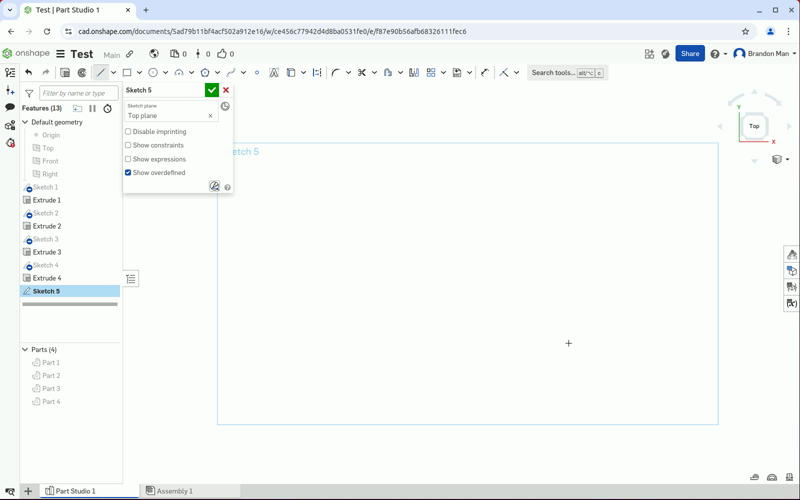
key_up(shift)
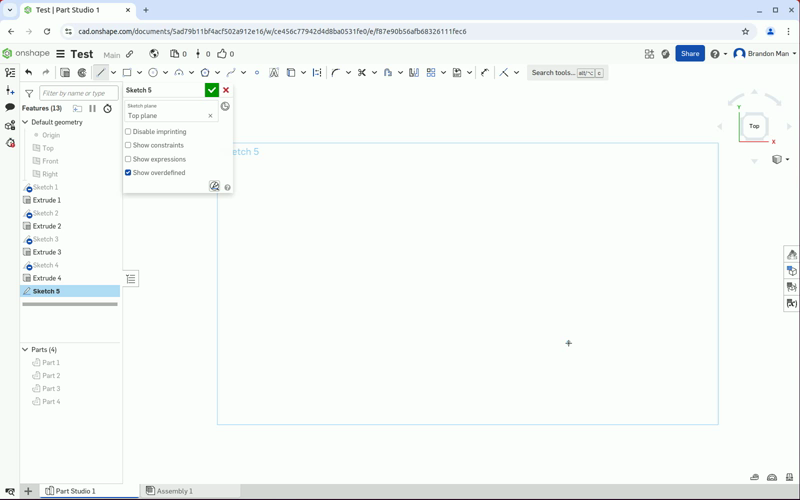
key_down(shift)
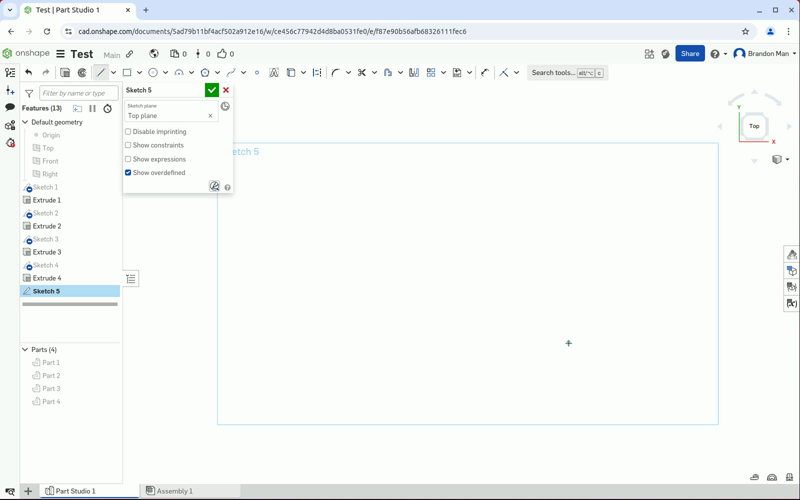
mouse_move(589, 342)
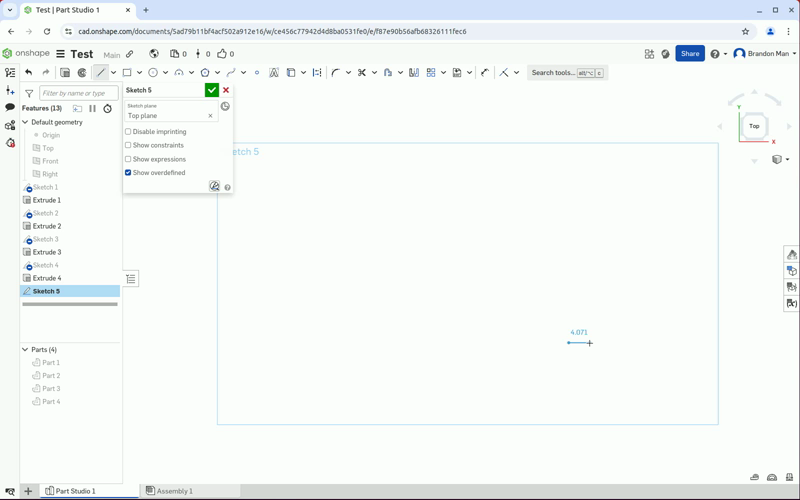
mouse_move(570, 344)
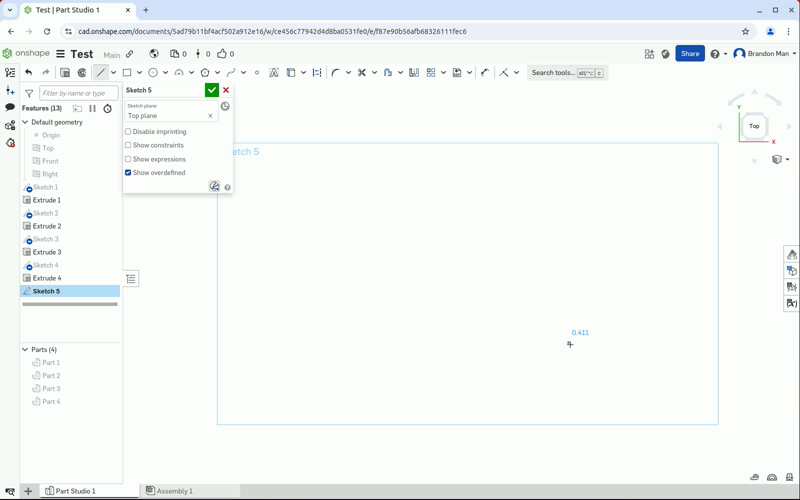
scroll(6)
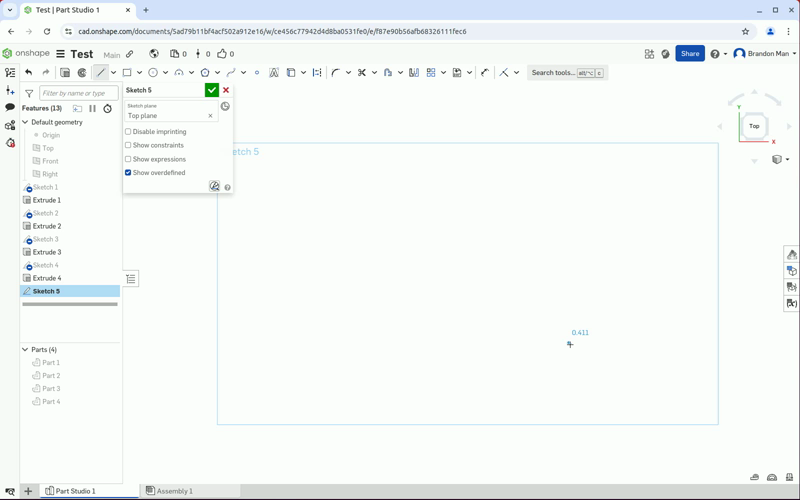
scroll(6)
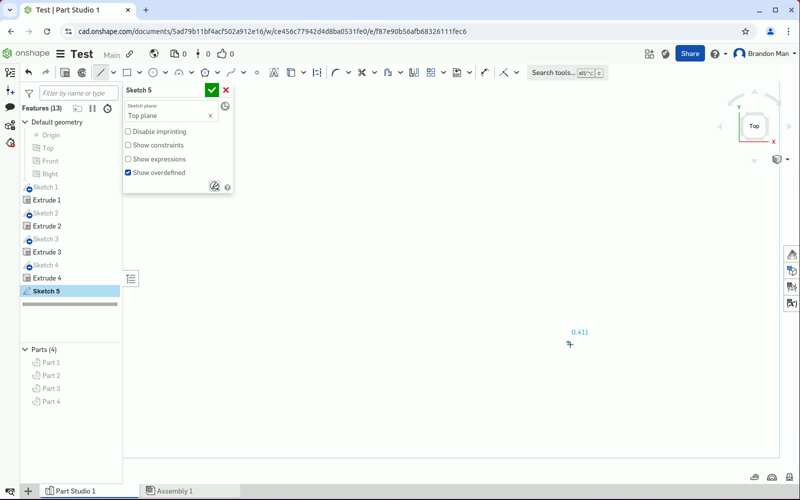
scroll(6)
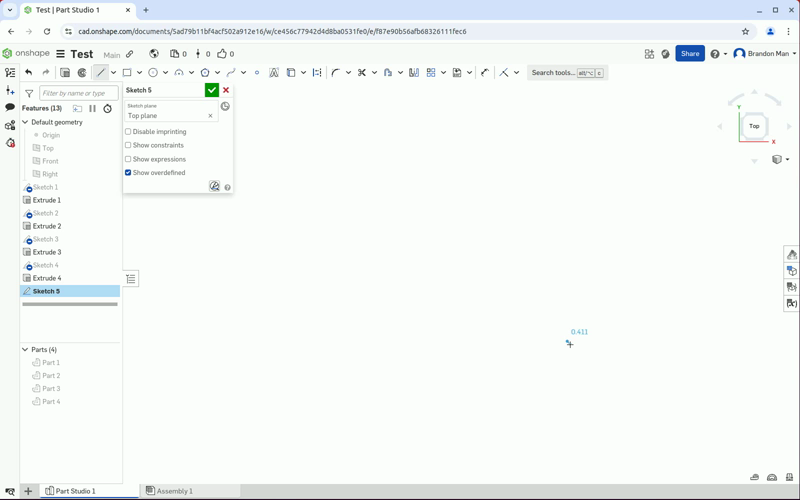
scroll(6)
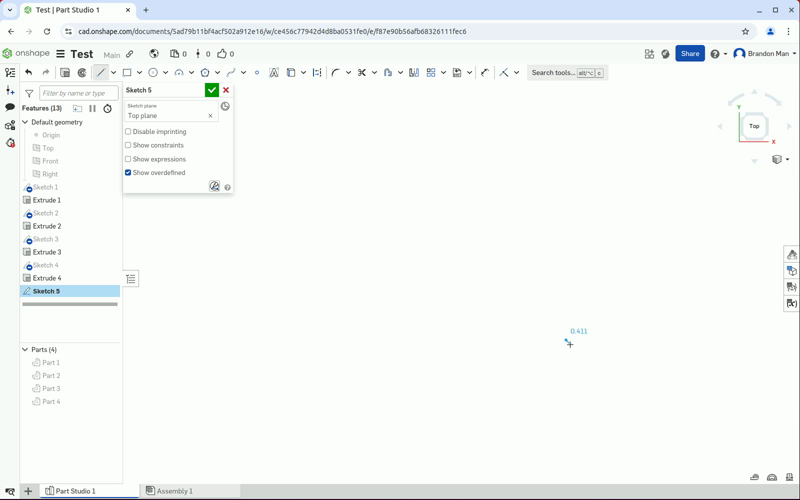
scroll(6)
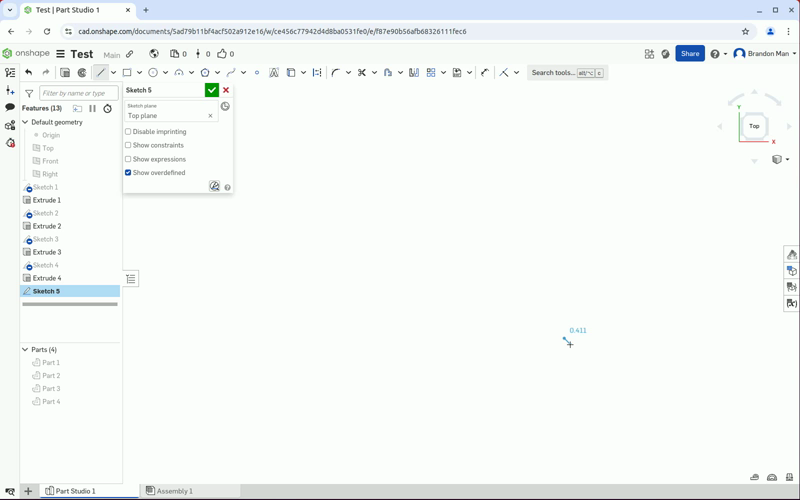
scroll(6)
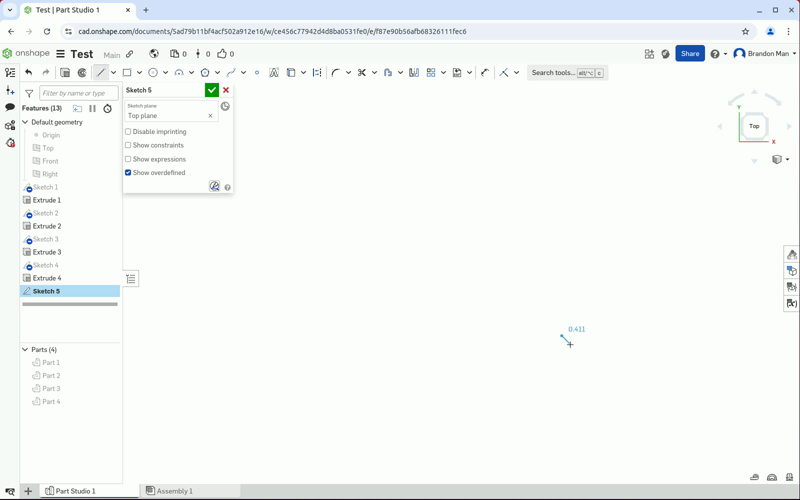
scroll(6)
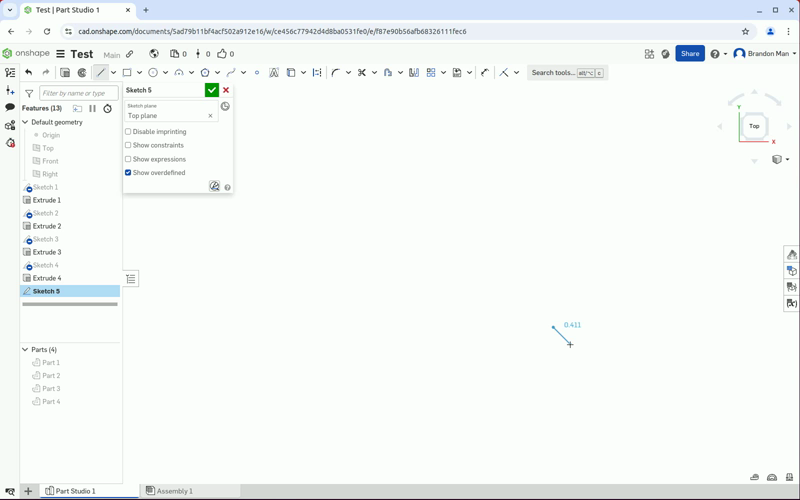
click(570, 344)
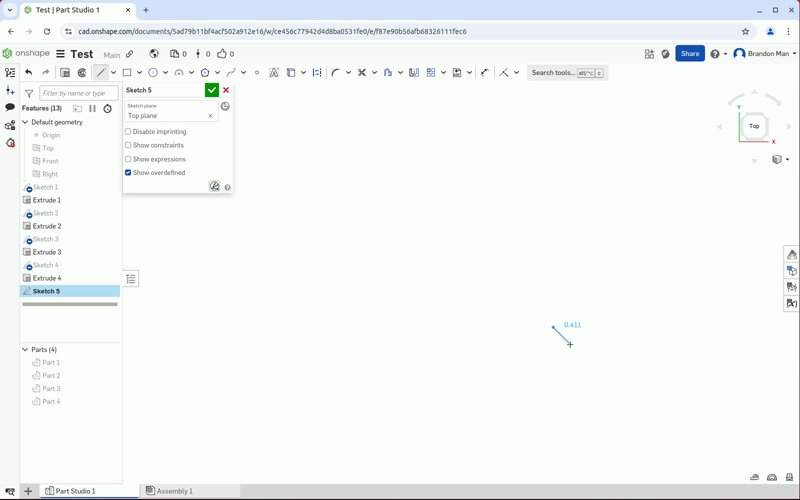
scroll(-6)
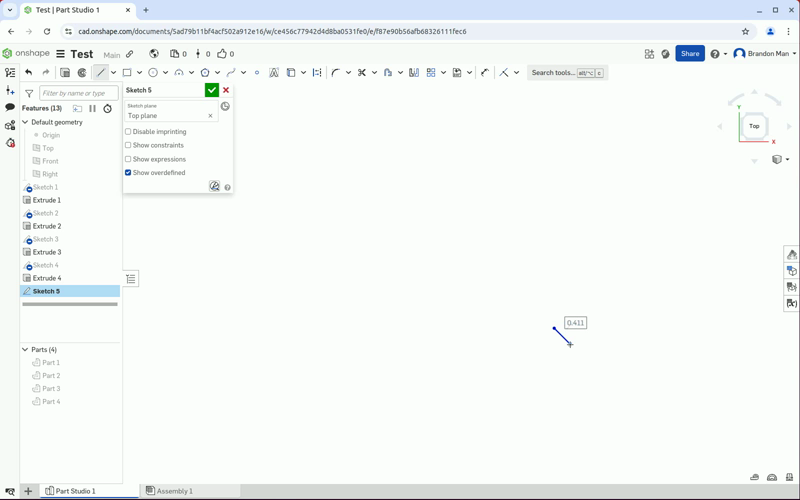
scroll(-6)
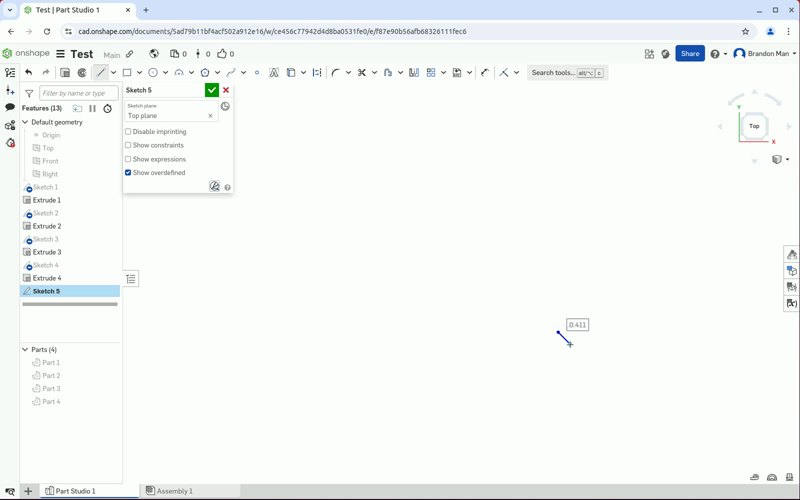
scroll(-6)
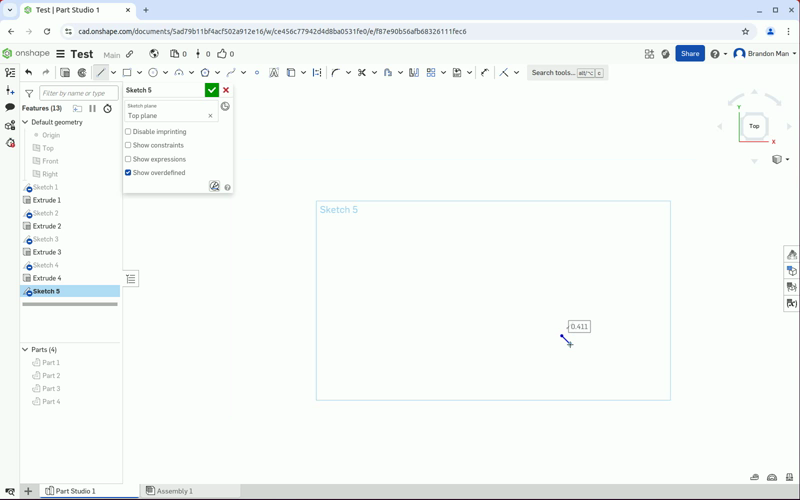
scroll(-6)
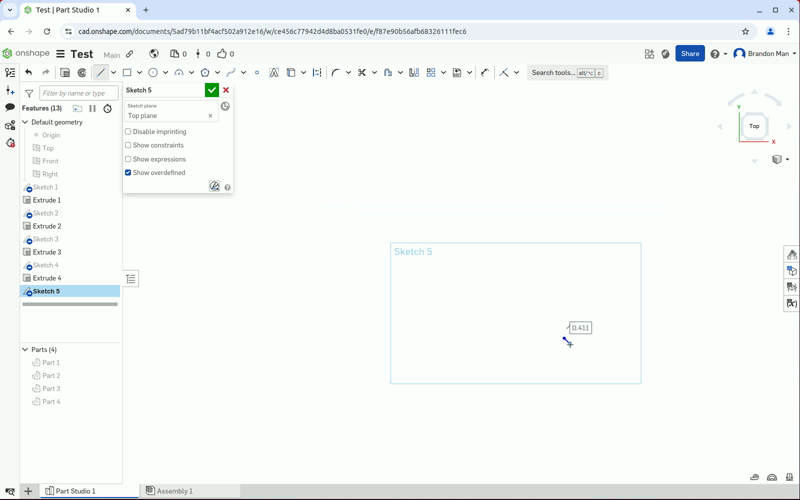
scroll(-6)
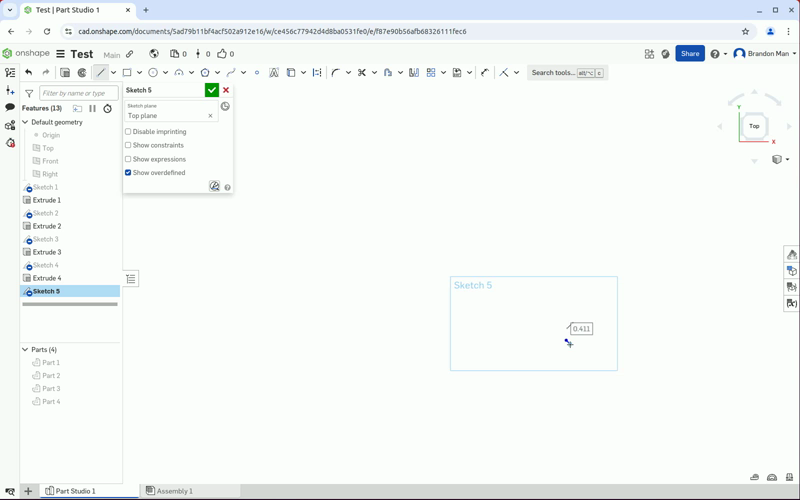
scroll(-6)
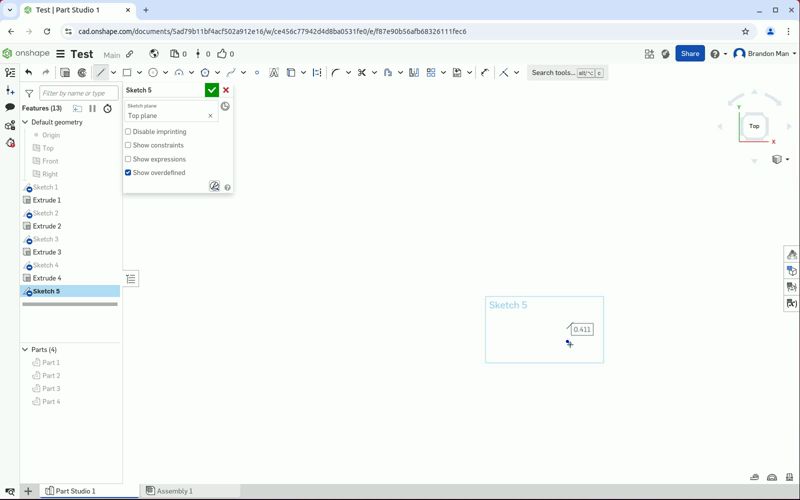
scroll(-6)
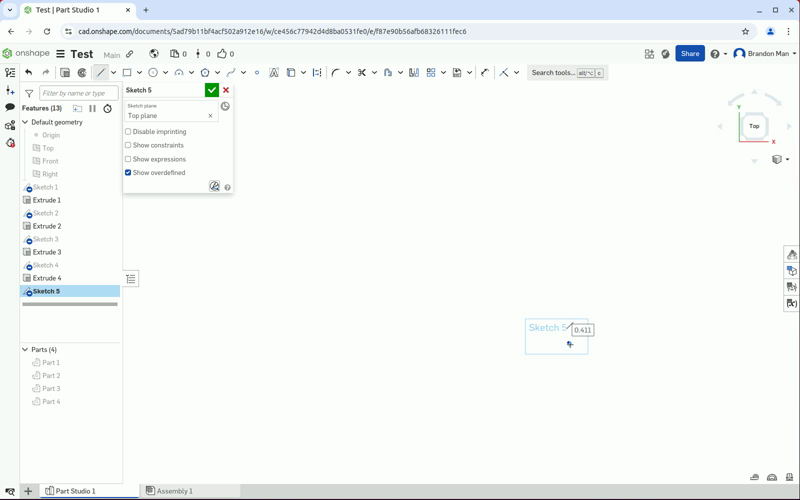
key_up(shift)
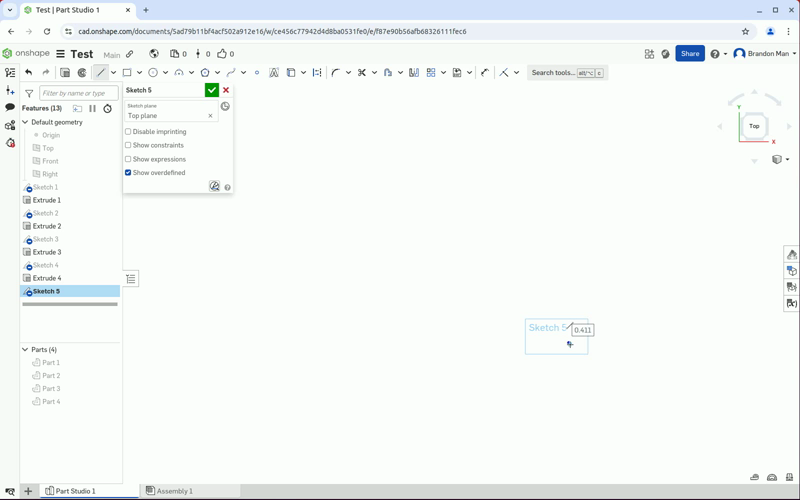
key_down(shift)
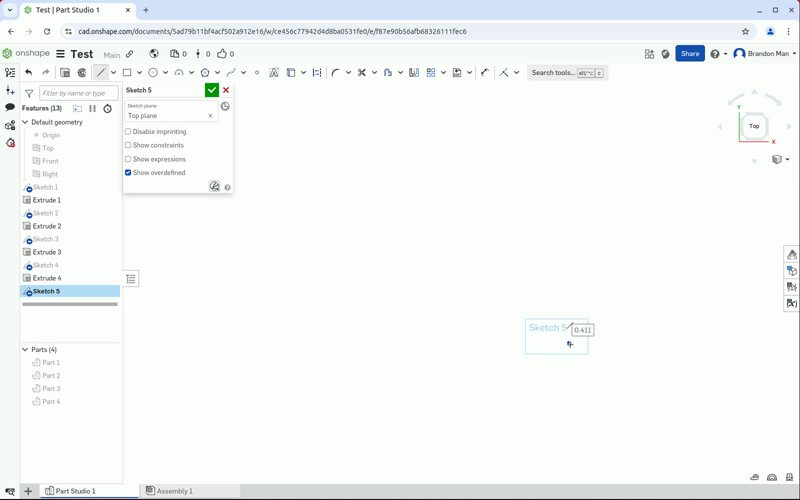
mouse_move(570, 260)
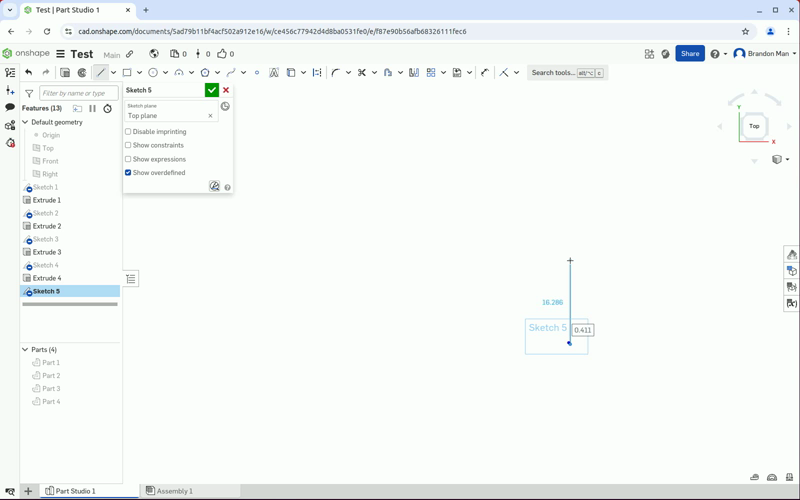
click(570, 260)
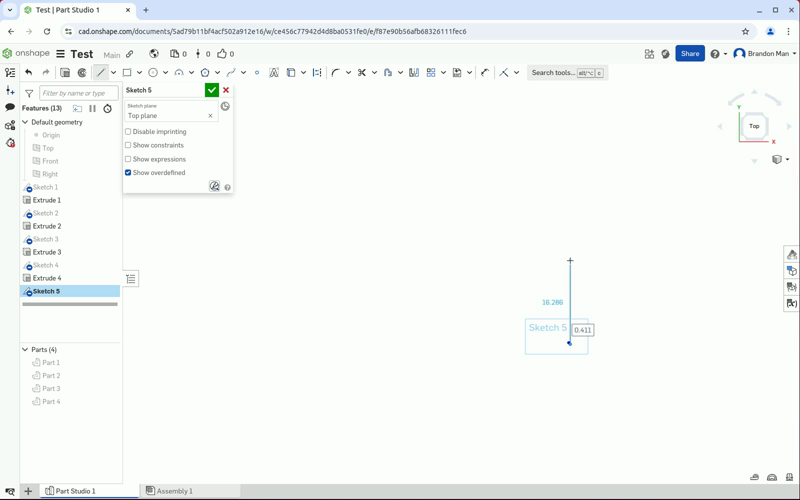
key_up(shift)
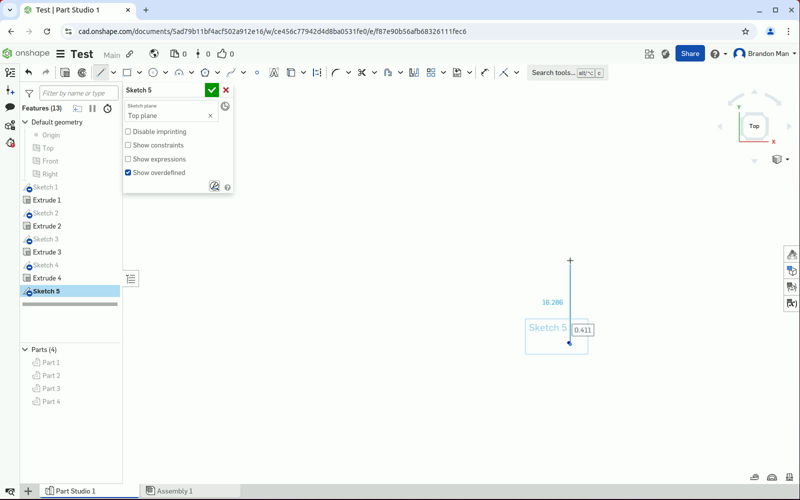
key_down(shift)
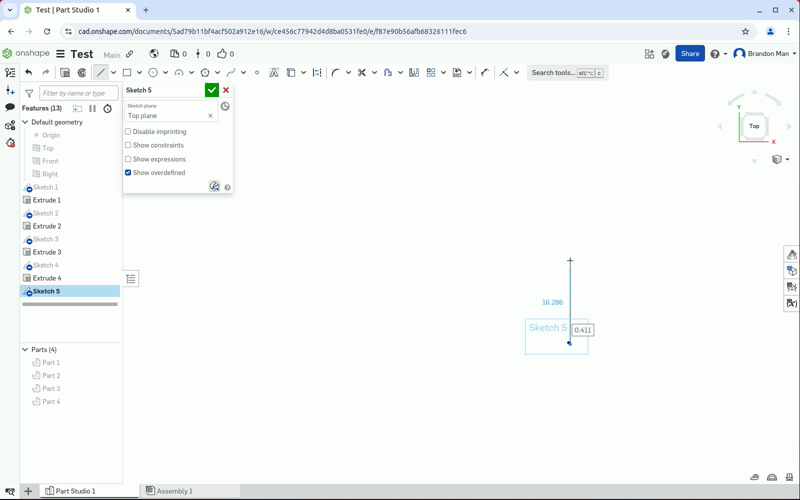
mouse_move(589, 260)
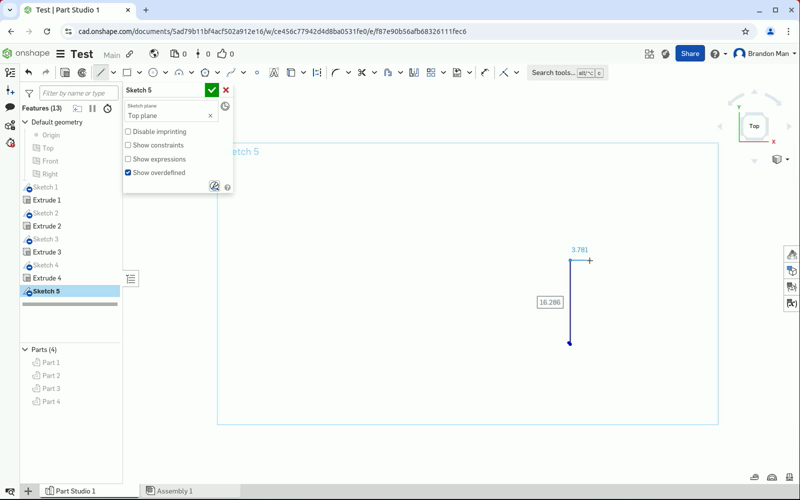
mouse_move(568, 261)
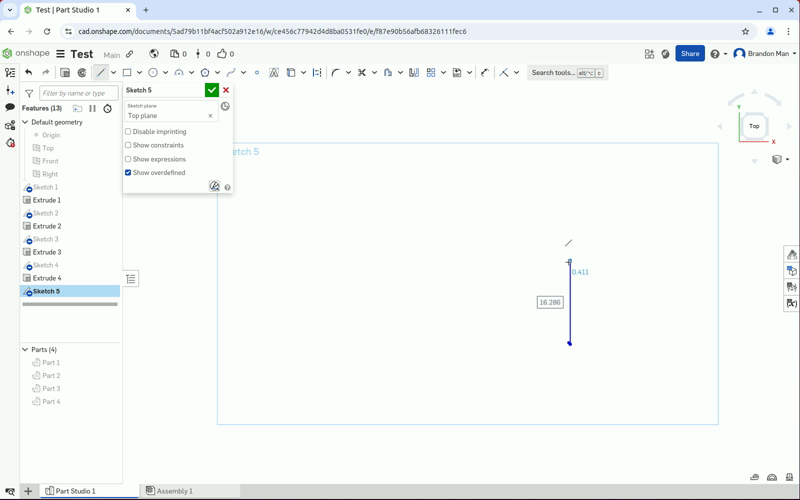
scroll(6)
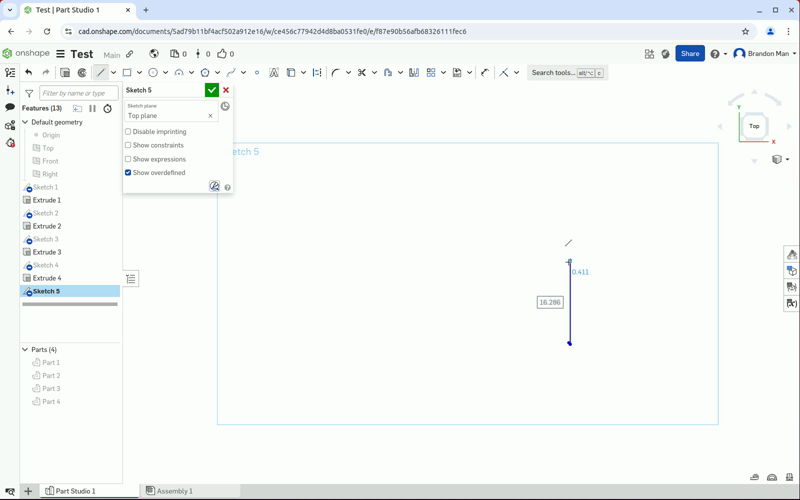
scroll(6)
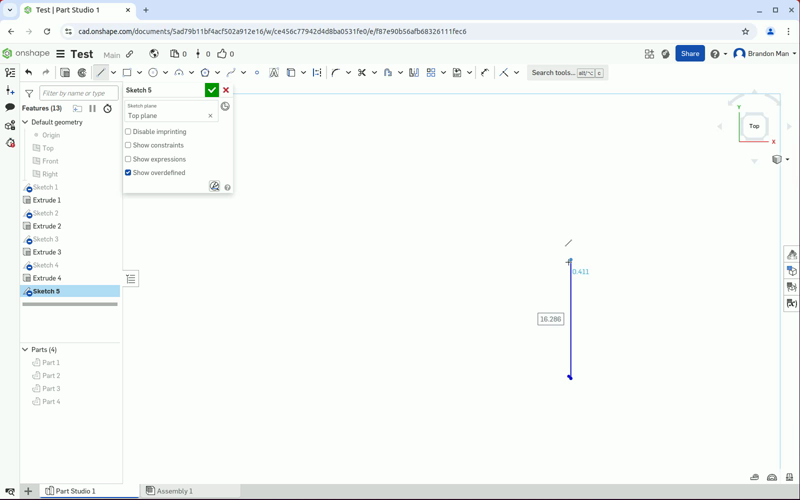
scroll(6)
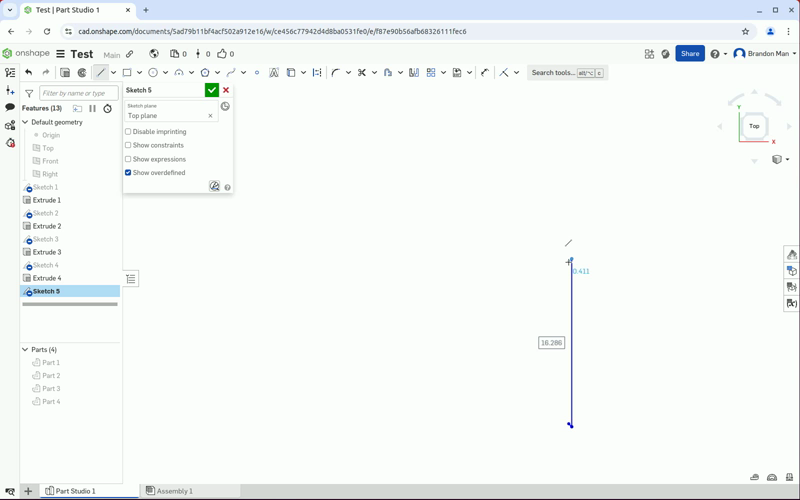
scroll(6)
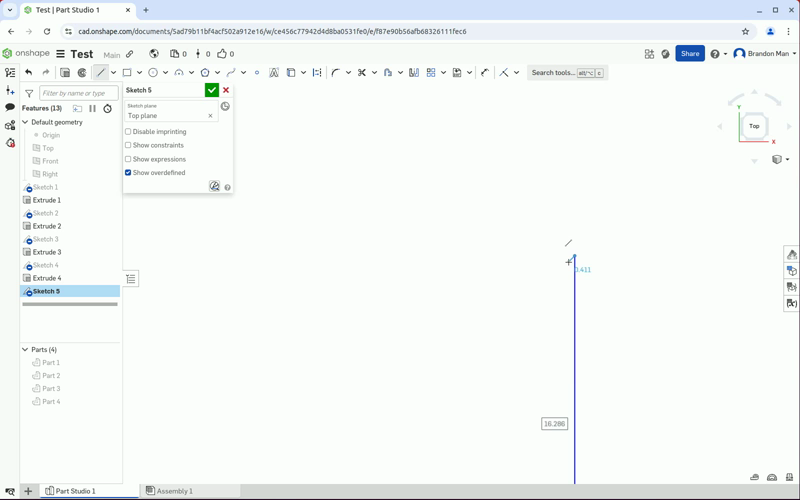
scroll(6)
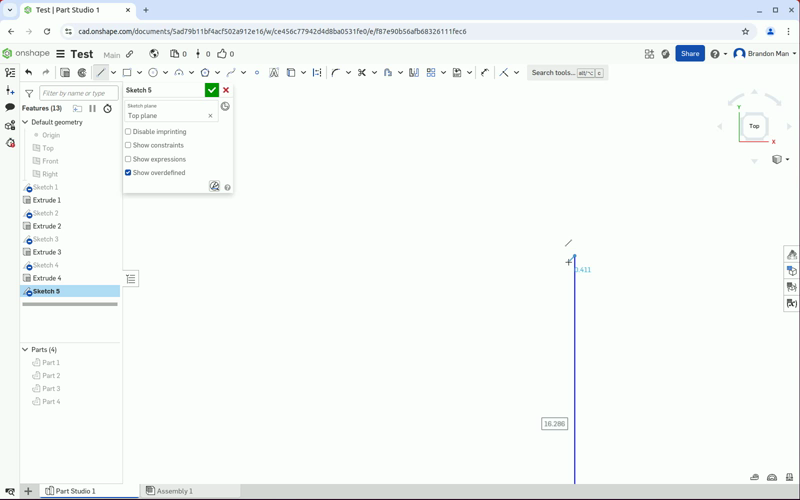
scroll(6)
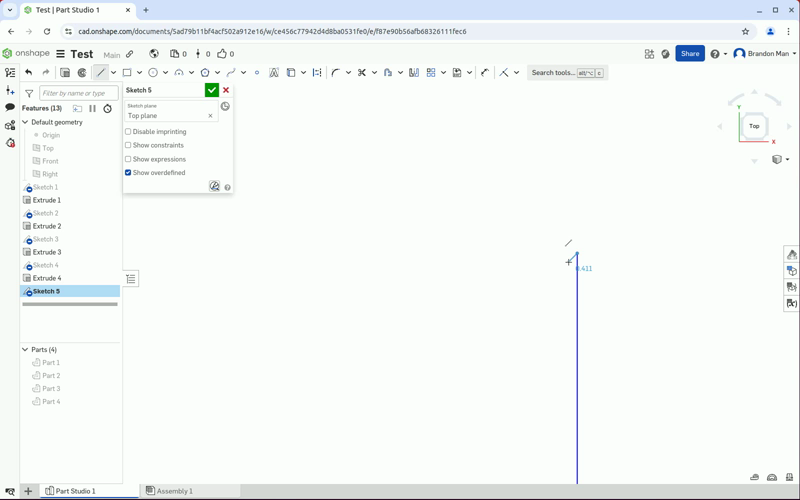
scroll(6)
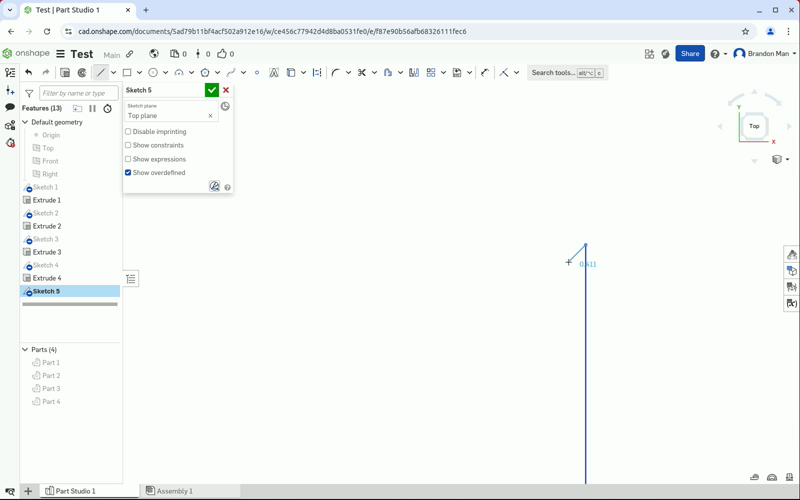
click(568, 261)
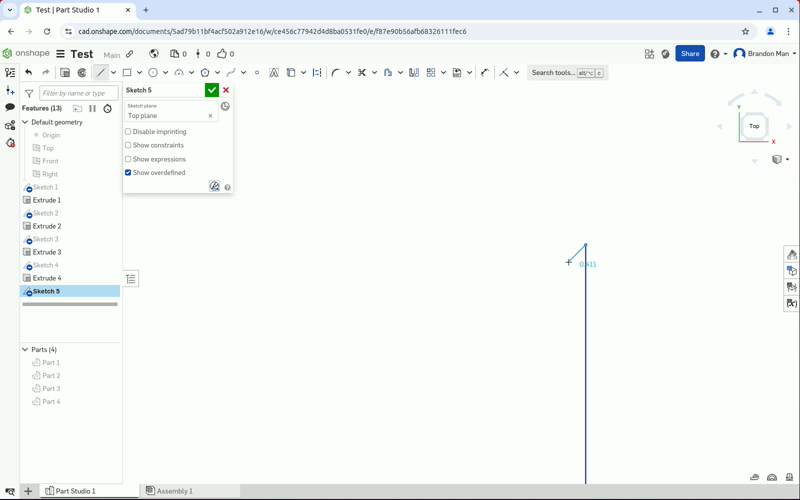
scroll(-6)
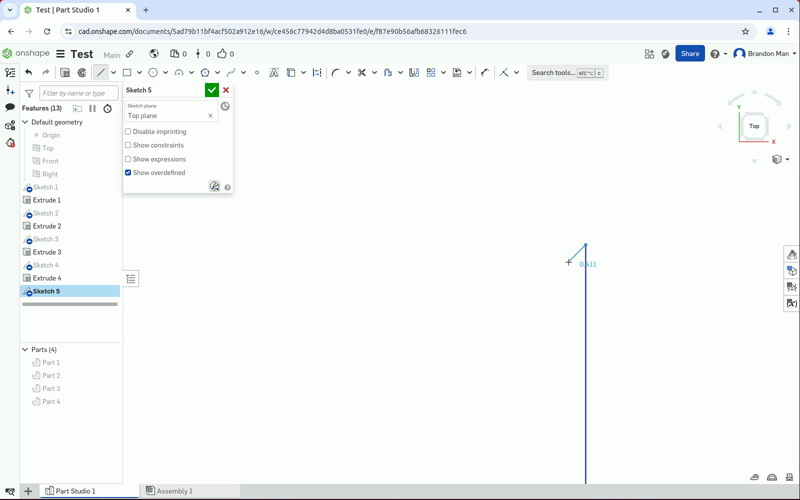
scroll(-6)
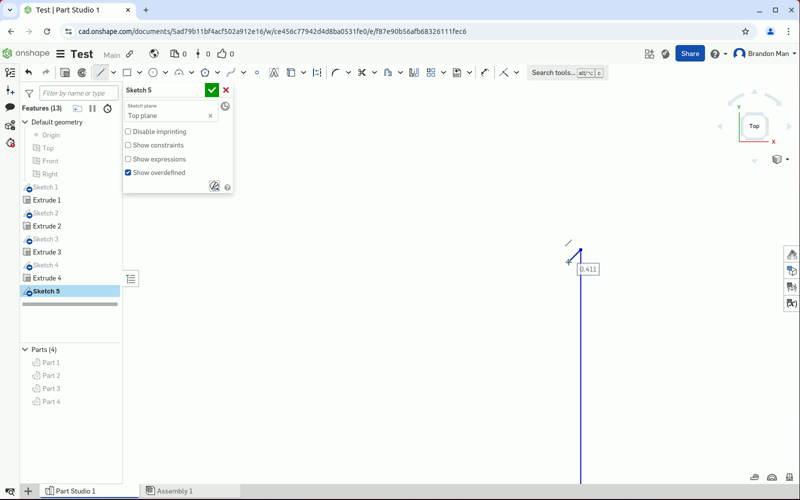
scroll(-6)
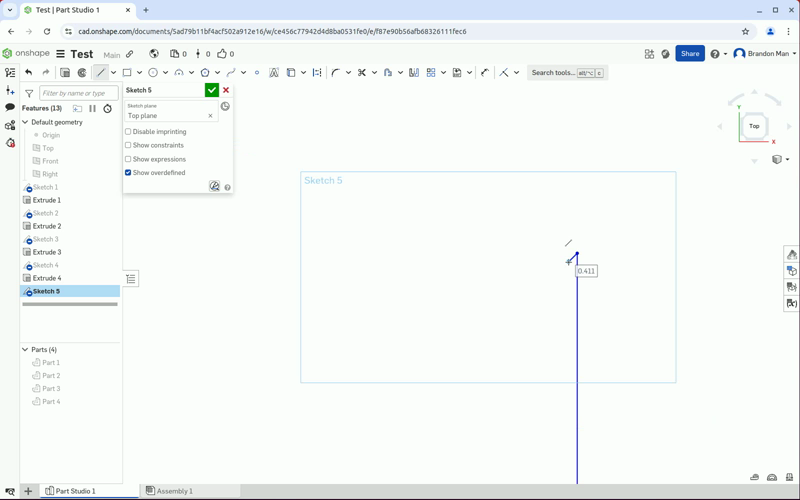
scroll(-6)
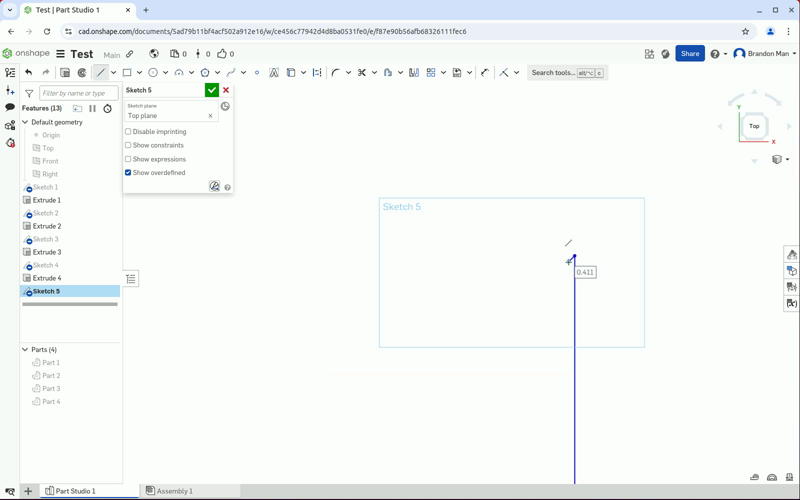
scroll(-6)
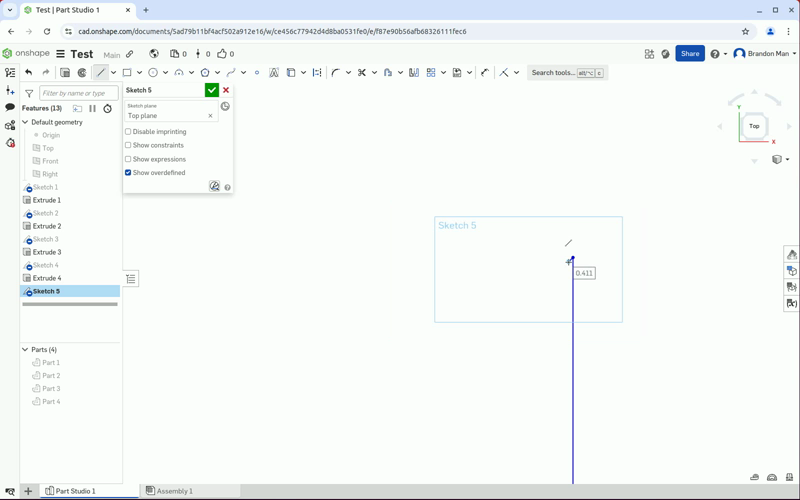
scroll(-6)
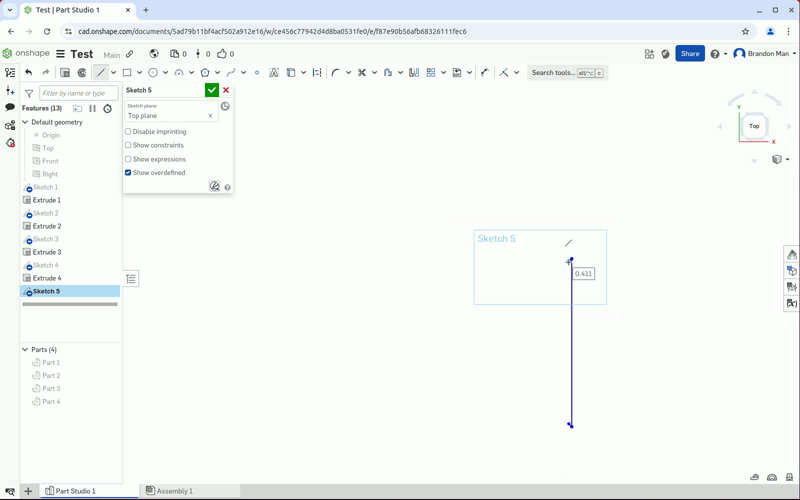
scroll(-6)
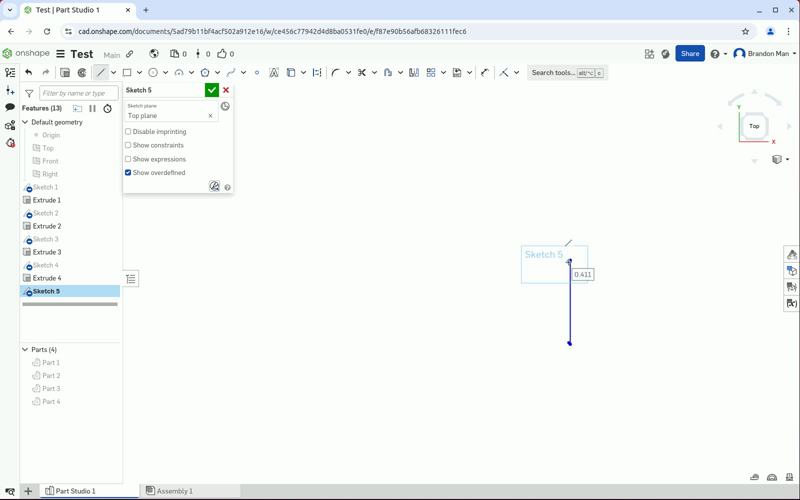
key_up(shift)
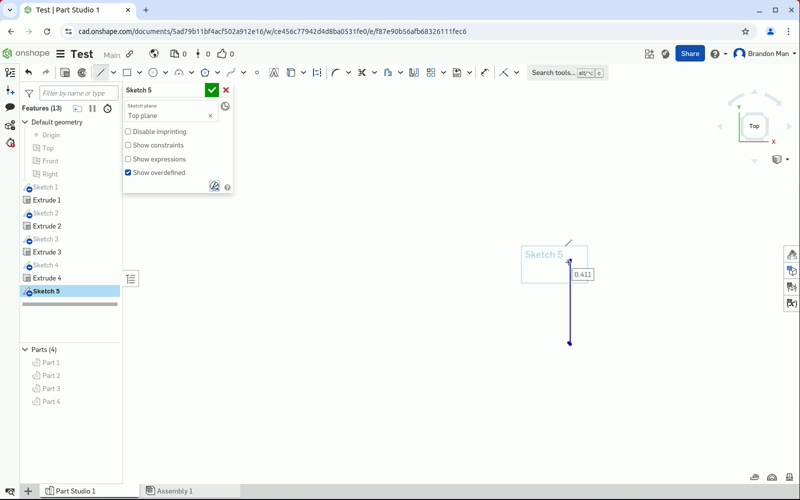
key_down(shift)
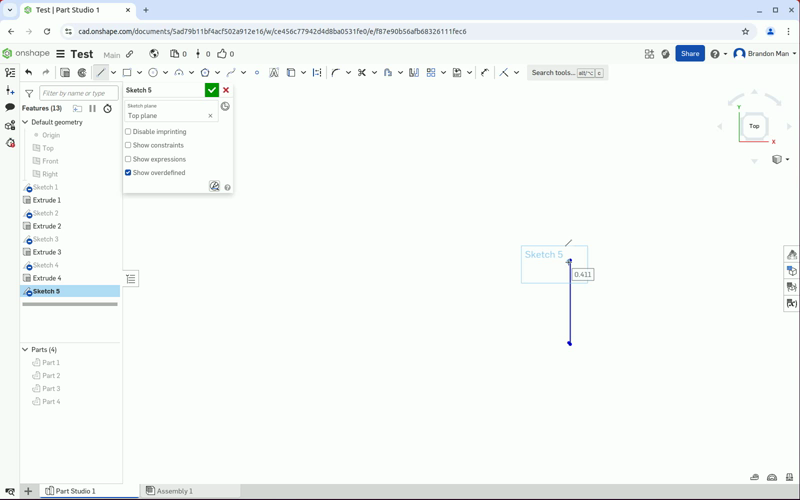
mouse_move(568, 342)
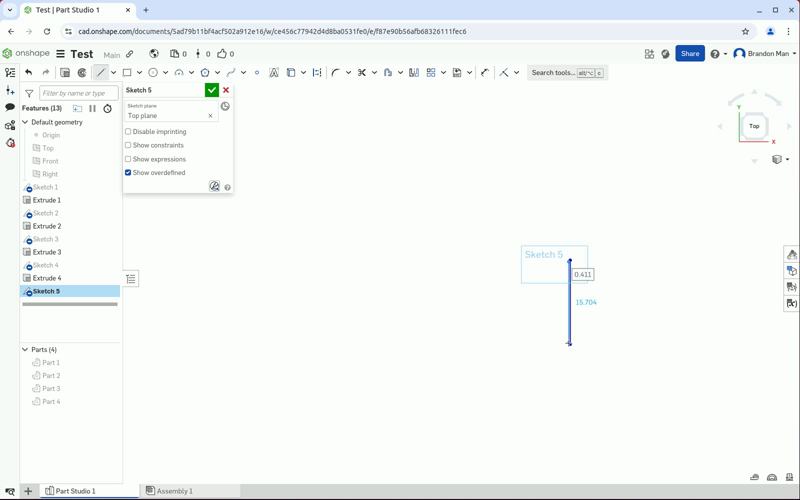
scroll(6)
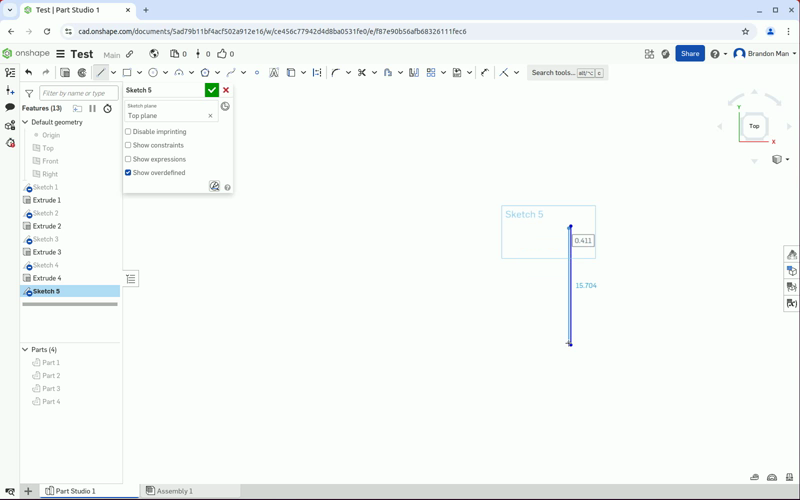
scroll(6)
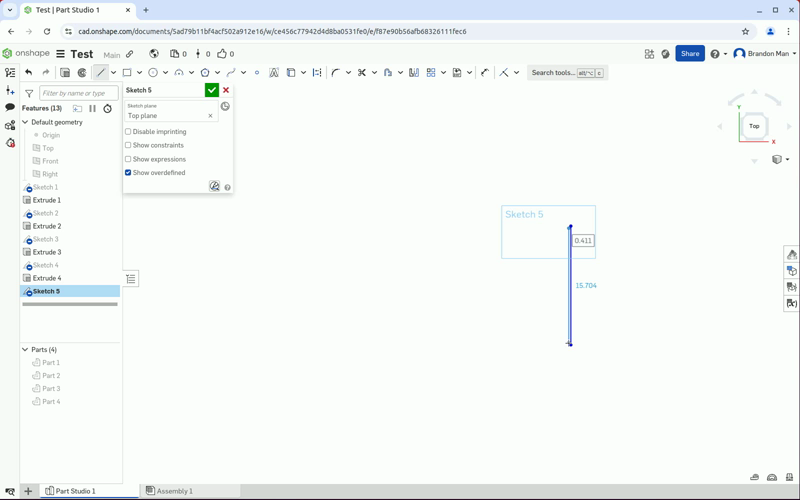
scroll(6)
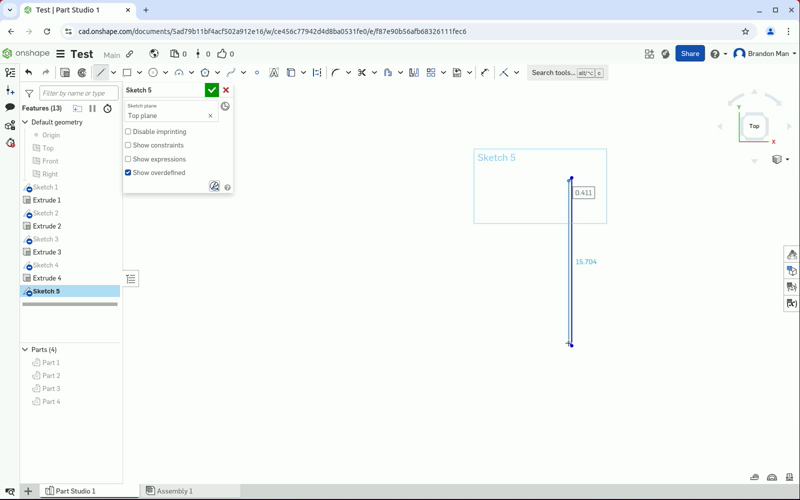
scroll(6)
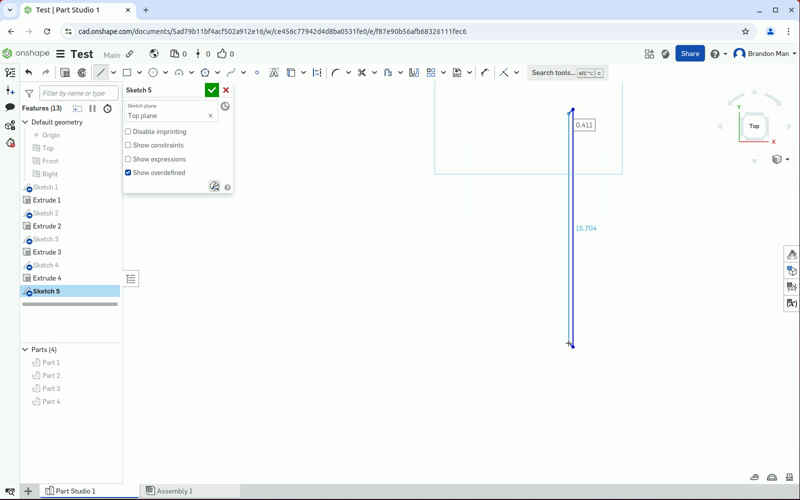
scroll(6)
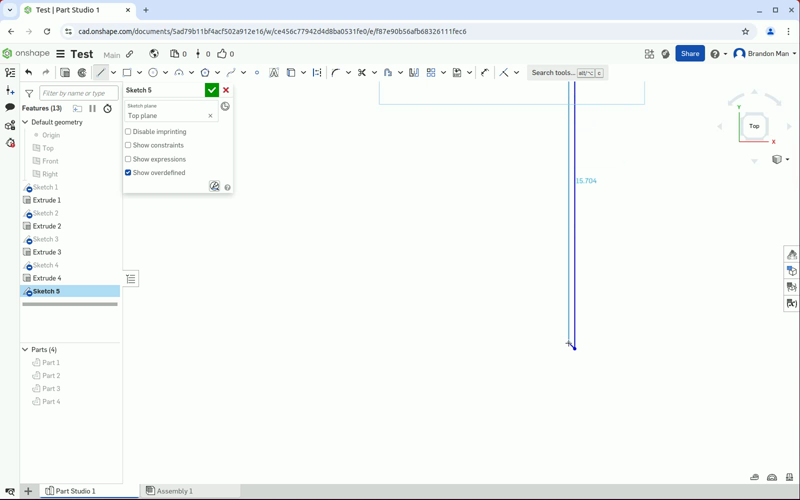
scroll(6)
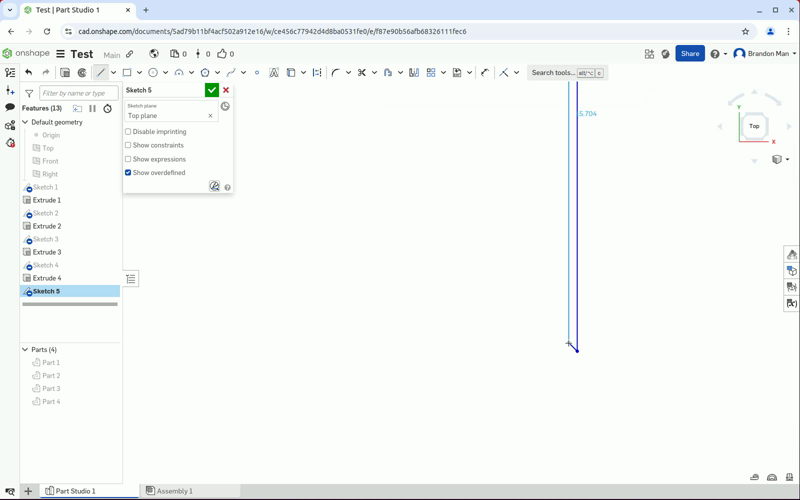
scroll(6)
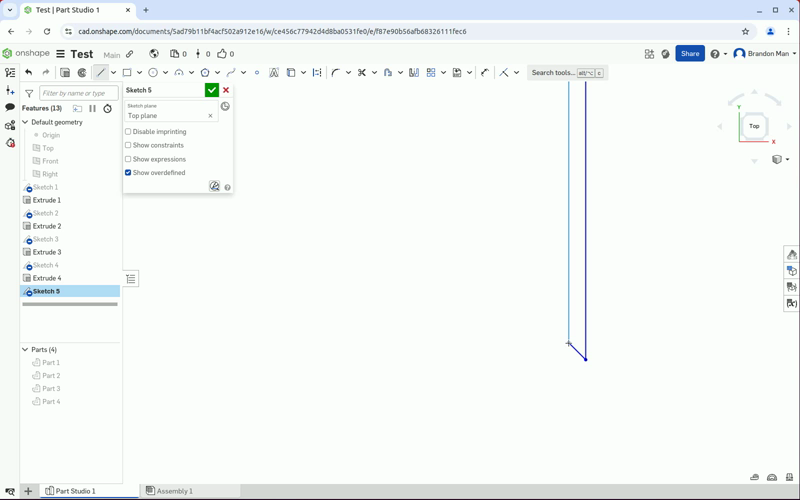
key_up(shift)
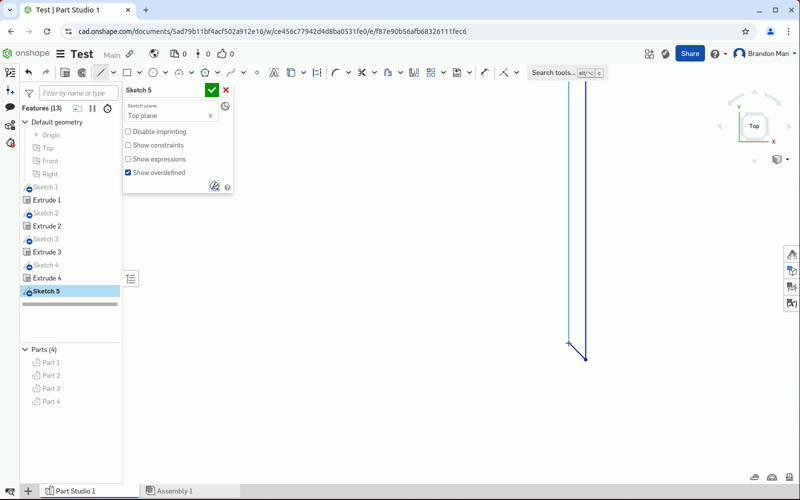
click(568, 342)
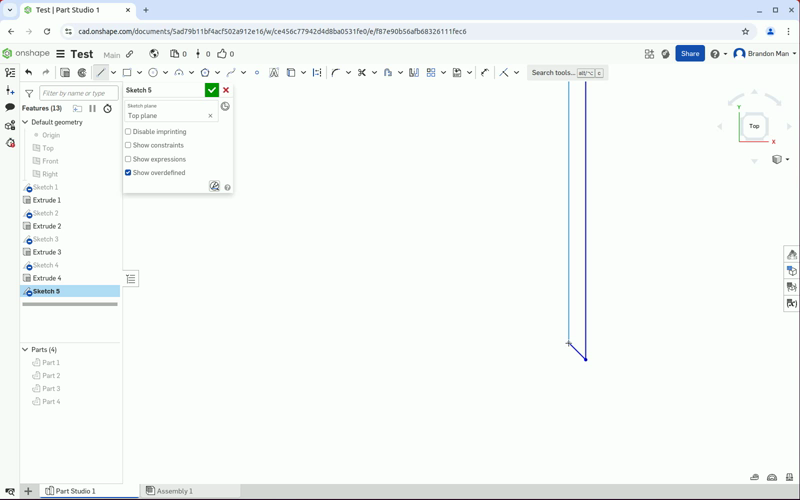
scroll(-6)
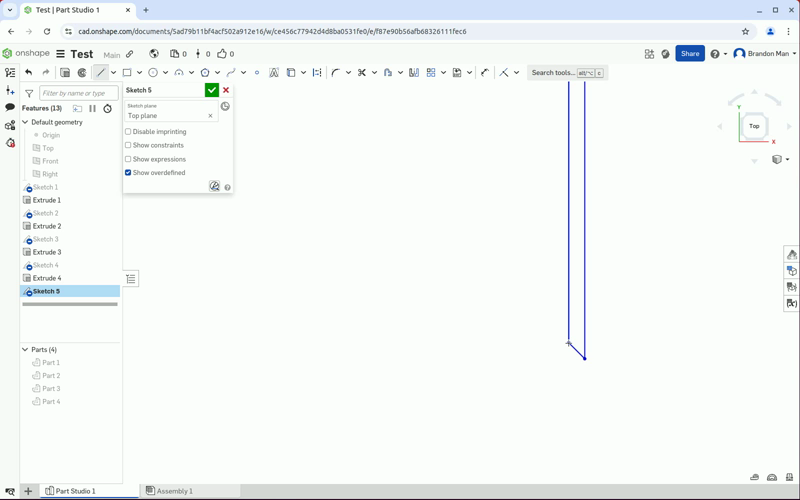
scroll(-6)
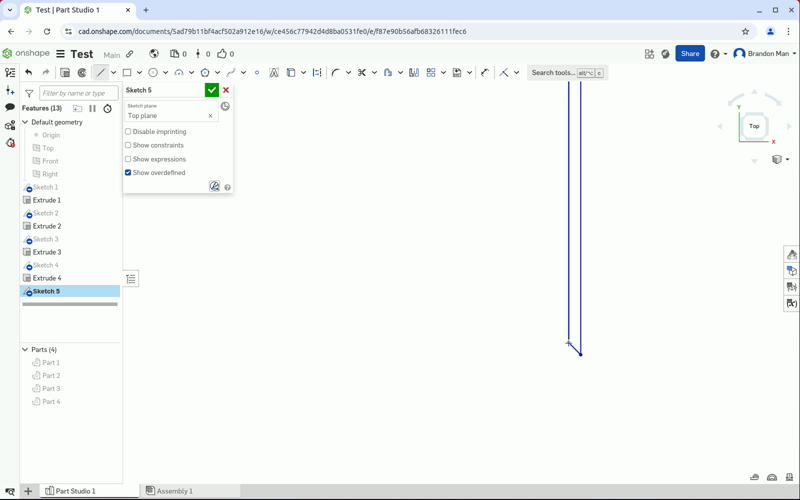
scroll(-6)
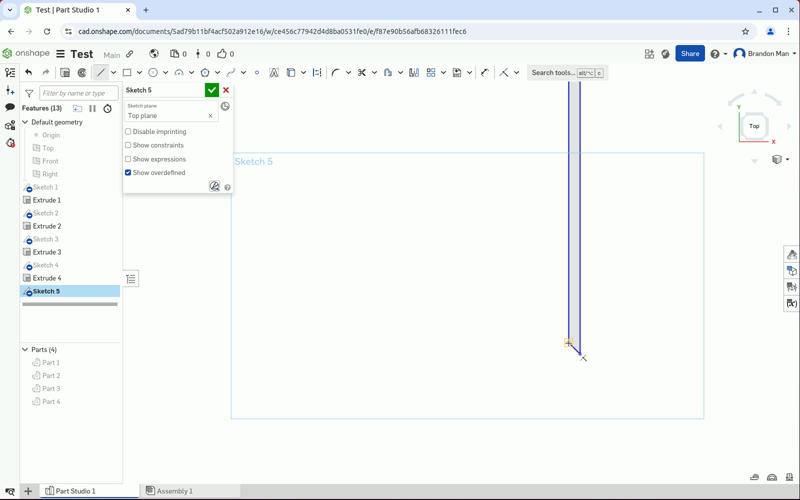
scroll(-6)
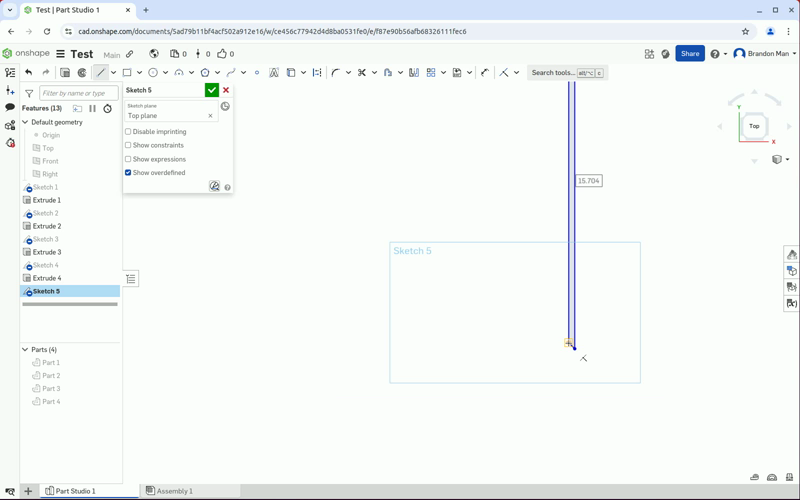
scroll(-6)
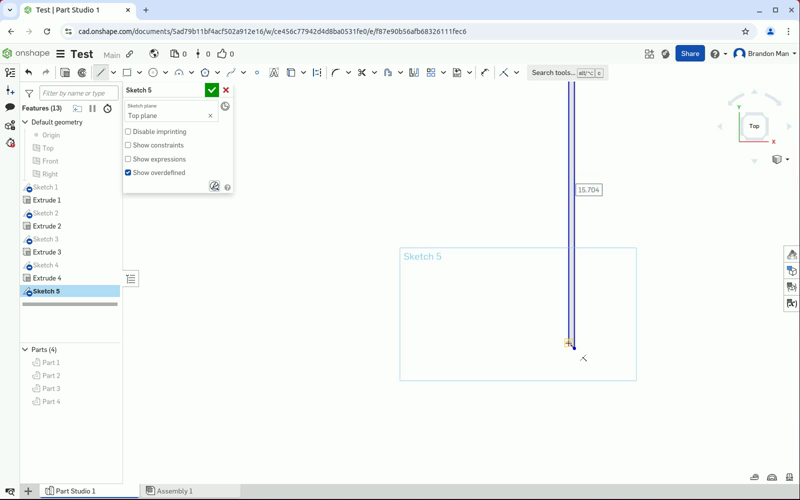
scroll(-6)
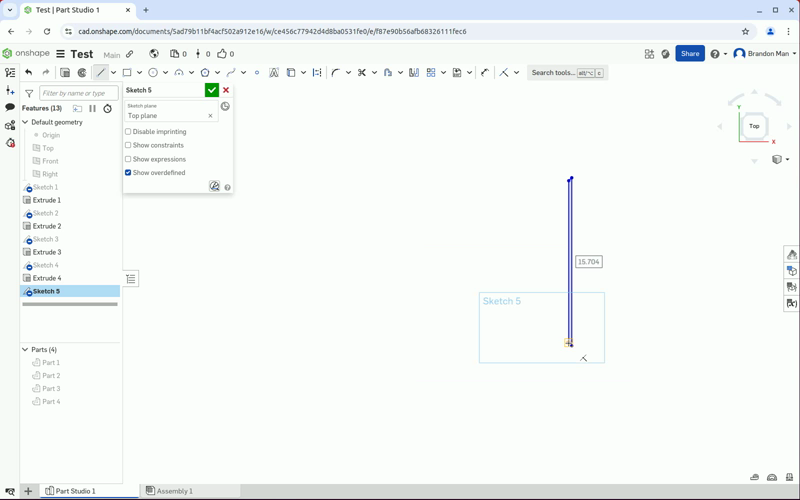
scroll(-6)
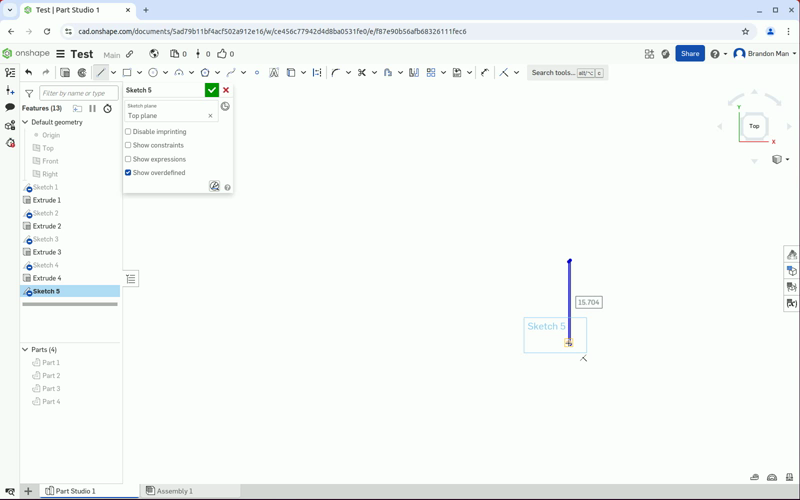
key(esc)
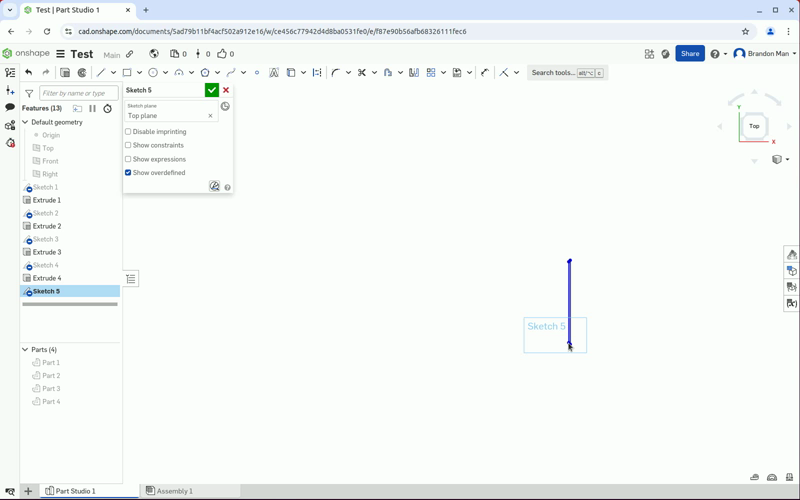
mouse_move(569, 313)
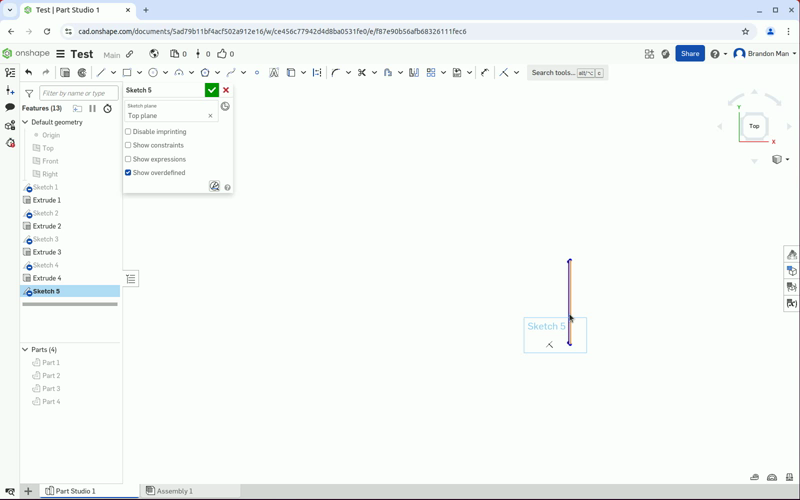
scroll(6)
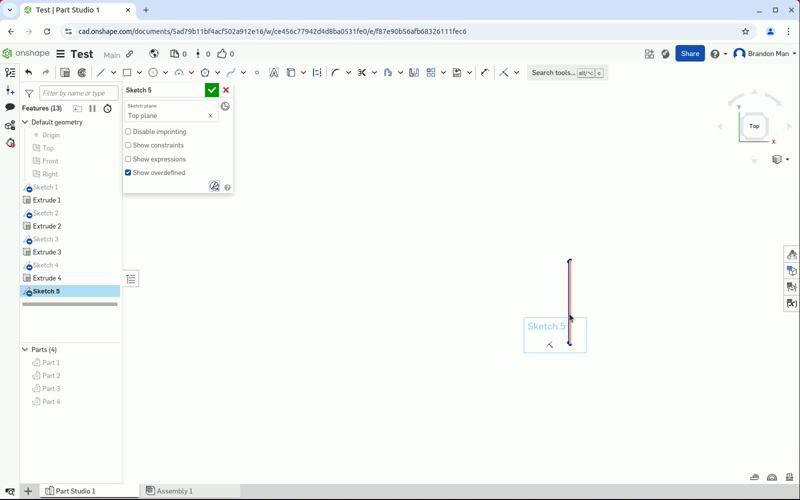
scroll(6)
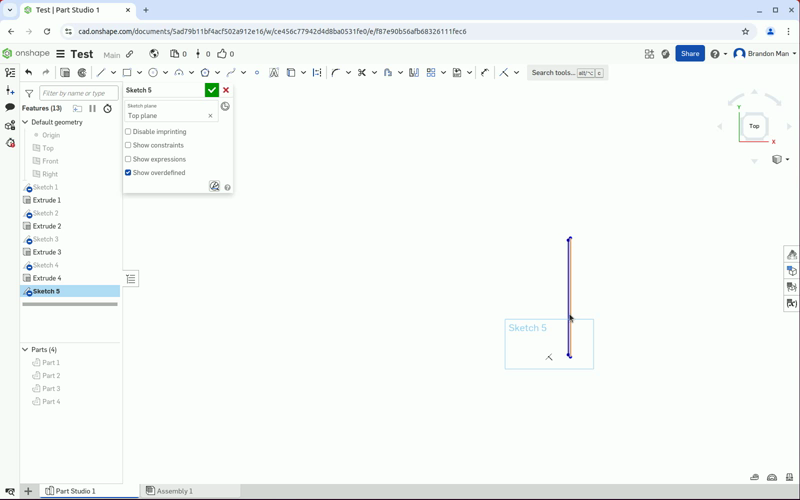
scroll(6)
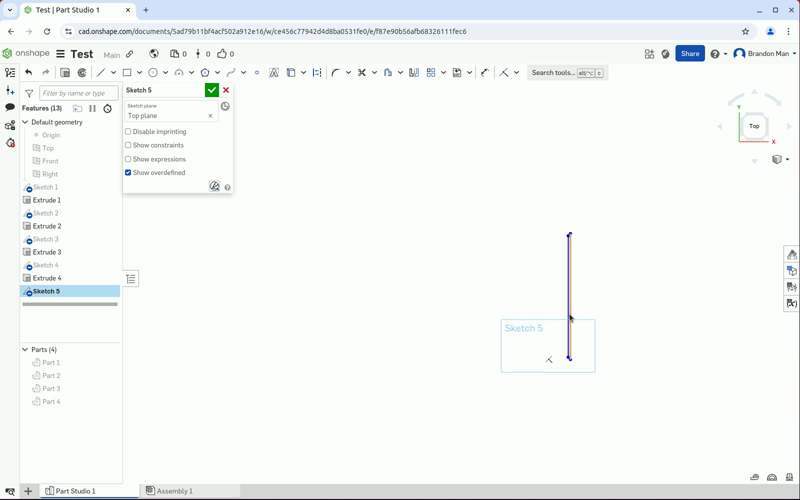
scroll(6)
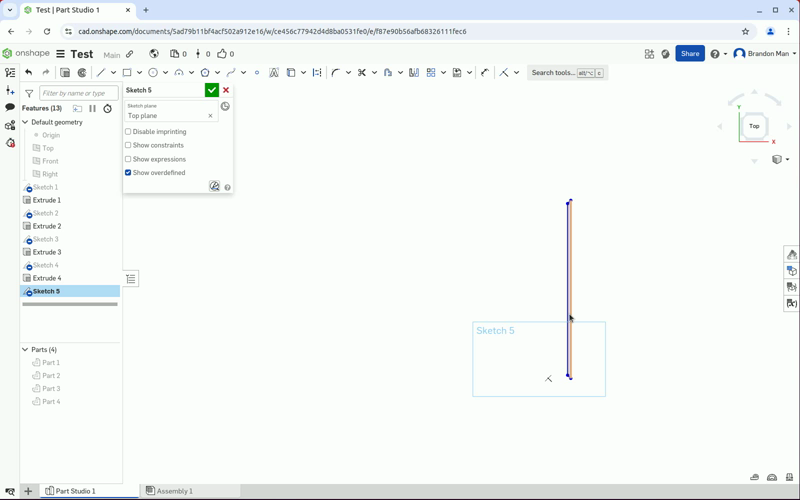
scroll(6)
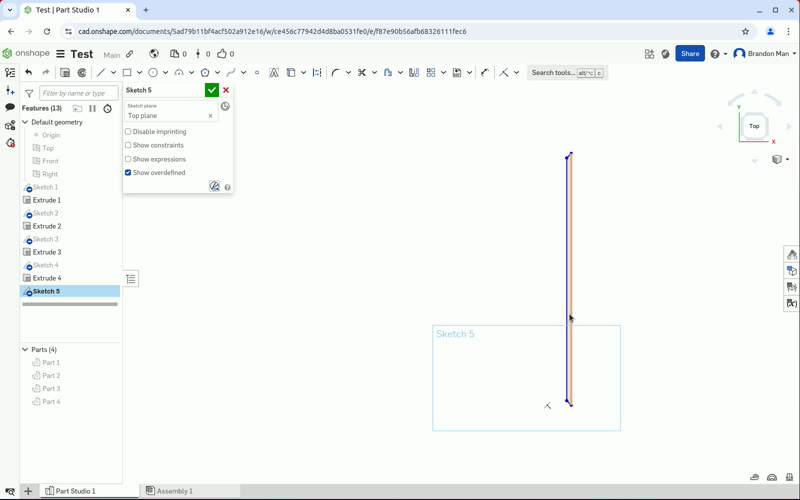
scroll(6)
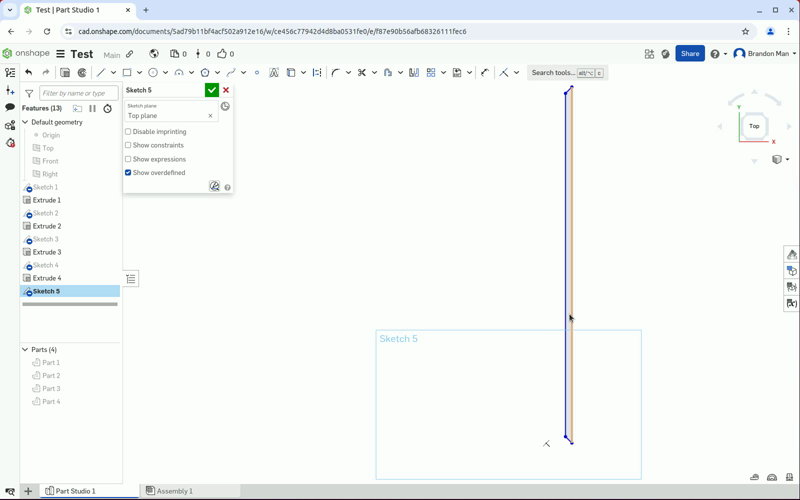
scroll(6)
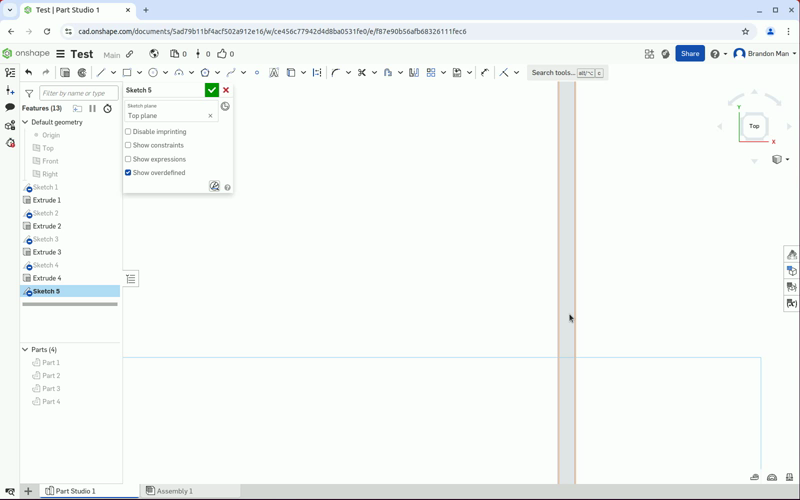
click(569, 313)
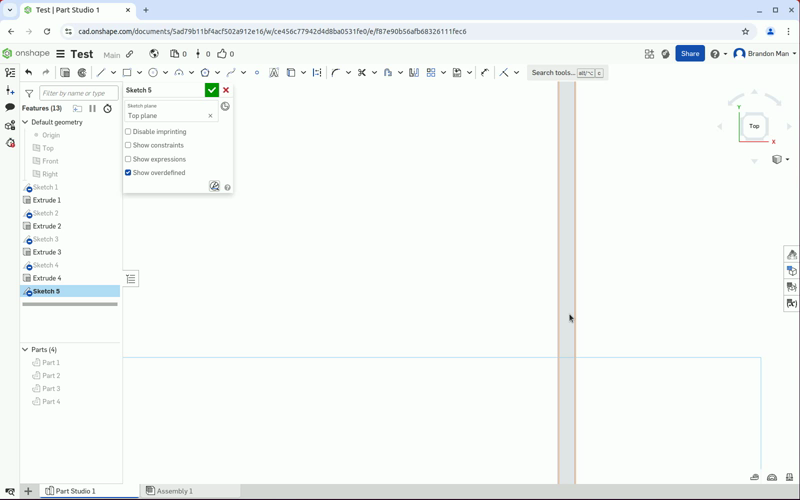
scroll(-6)
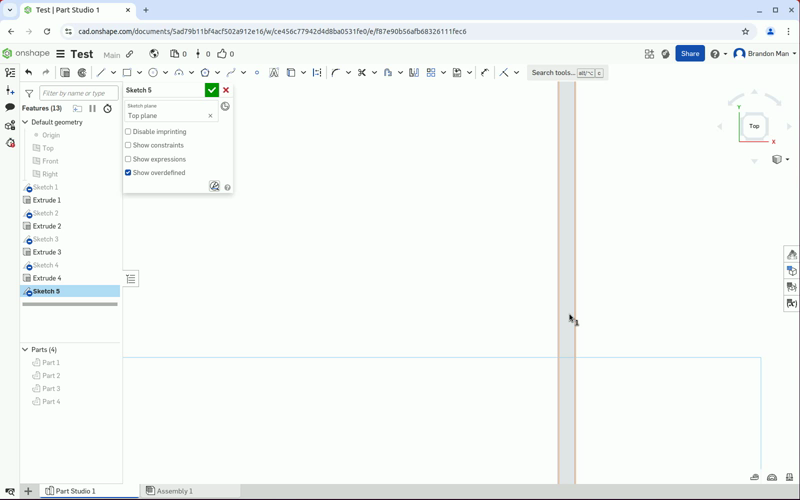
scroll(-6)
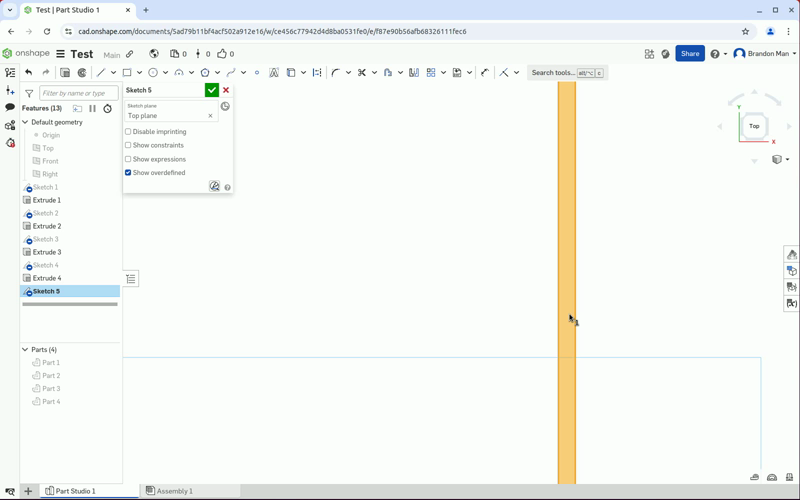
scroll(-6)
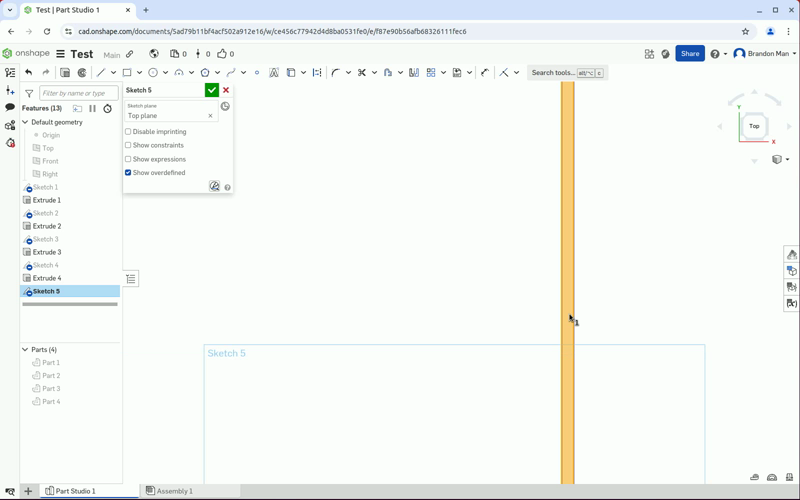
scroll(-6)
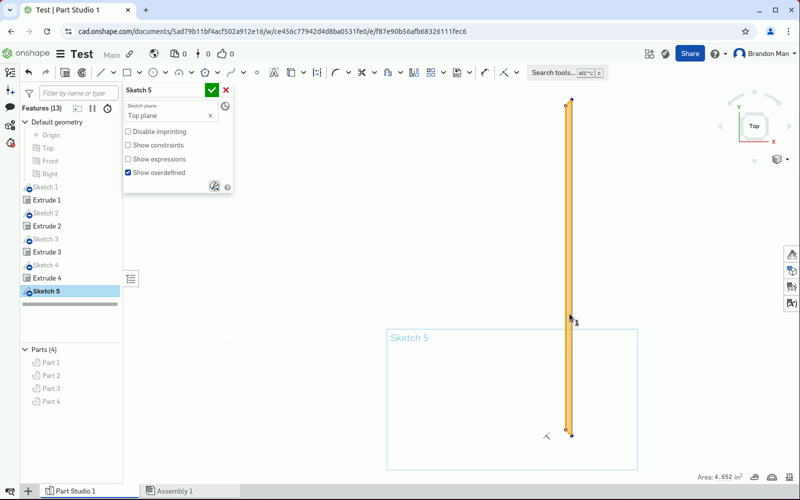
scroll(-6)
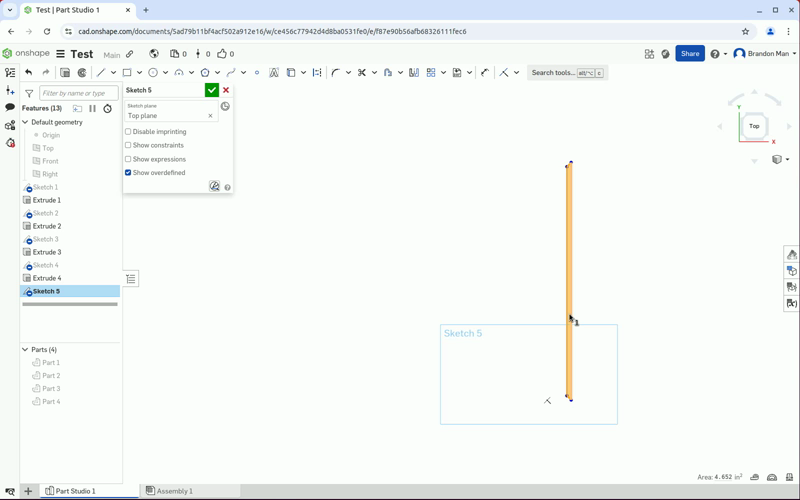
scroll(-6)
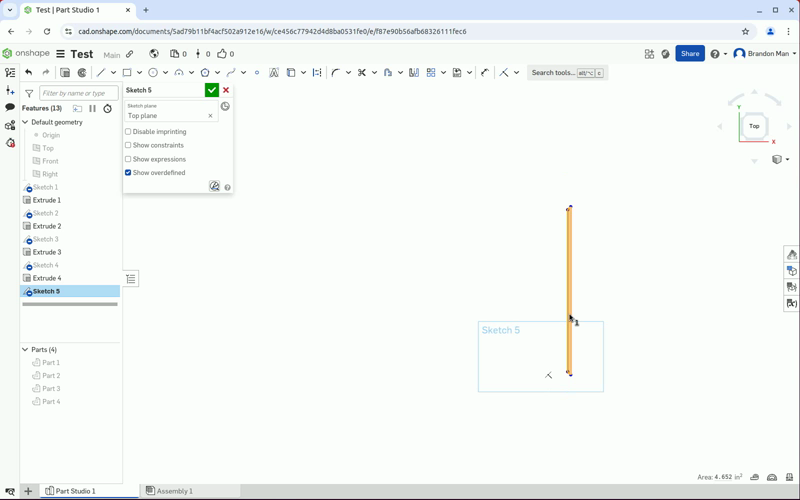
scroll(-6)
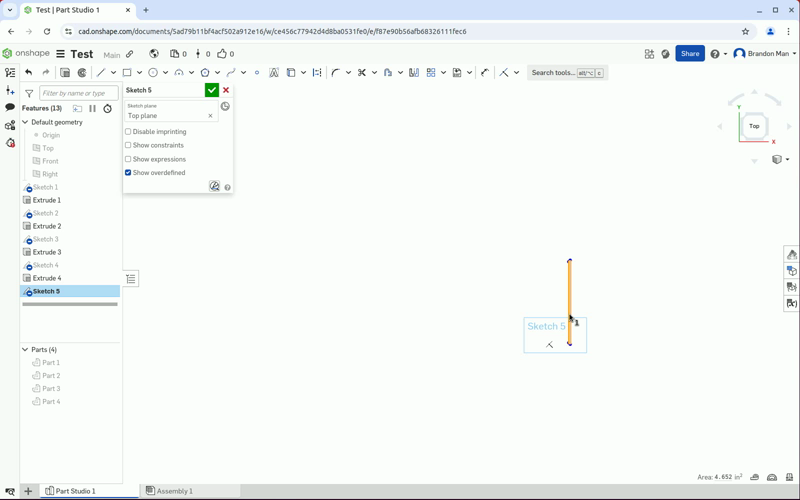
mouse_move(73, 352)
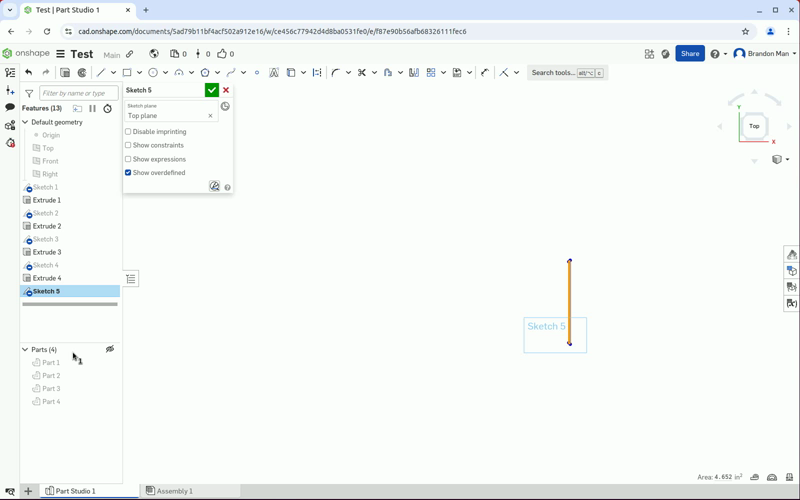
key(shift+y)
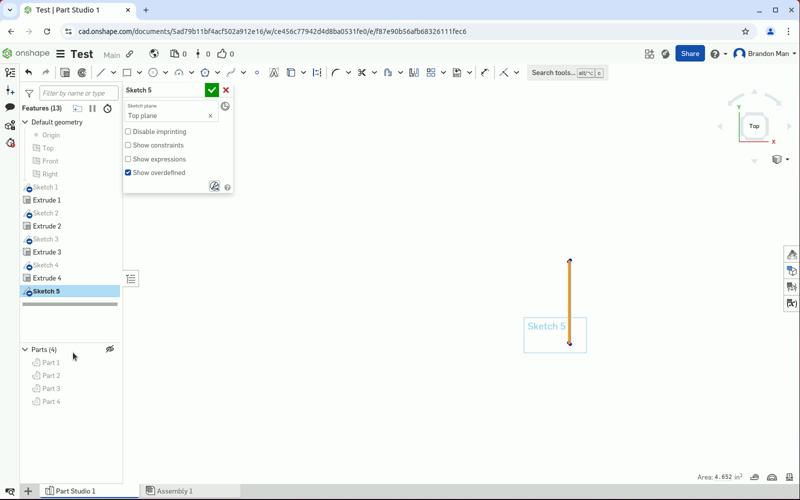
key(shift+e)
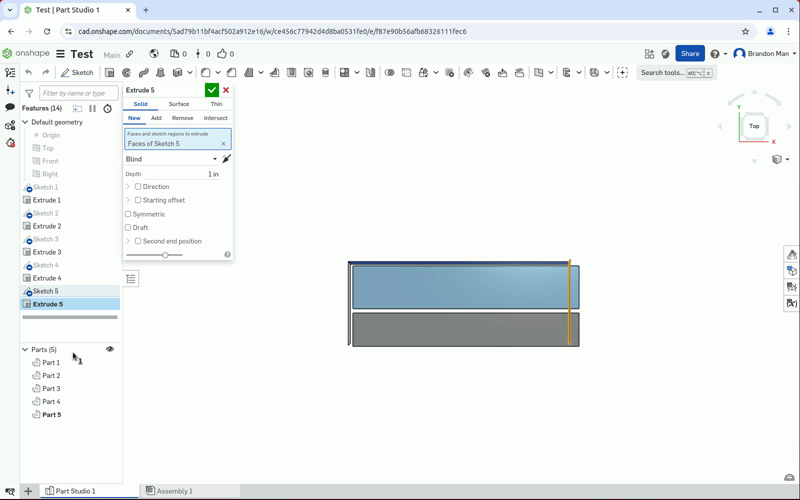
mouse_move(143, 106)
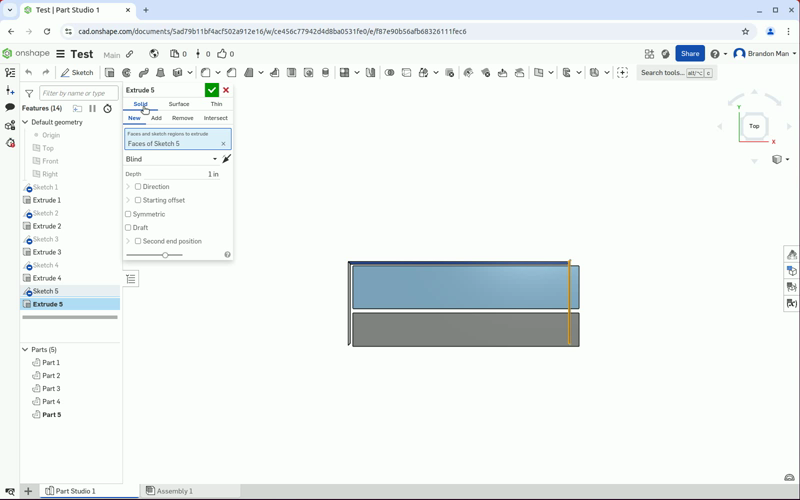
click(143, 106)
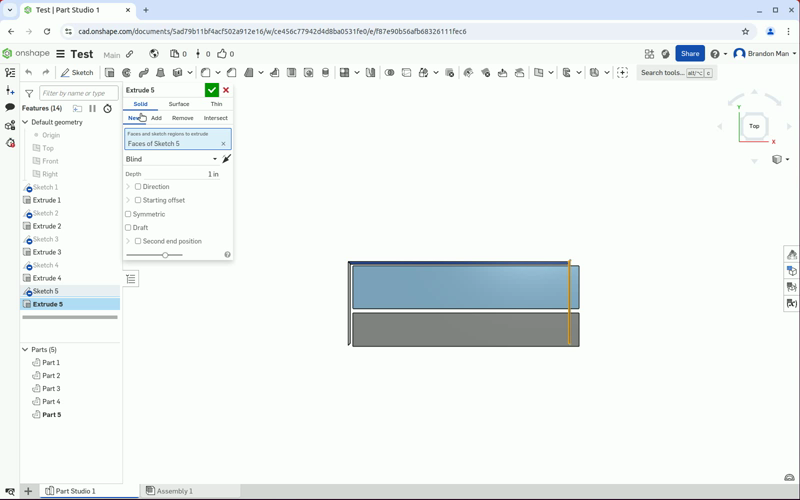
mouse_move(137, 120)
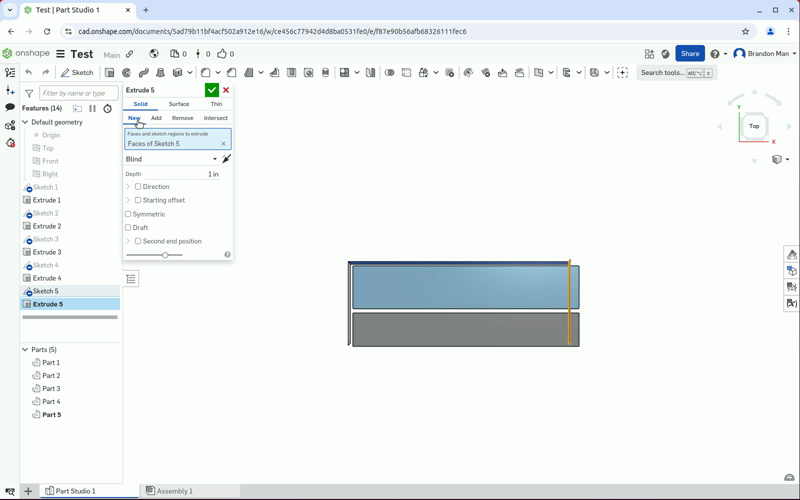
click(137, 120)
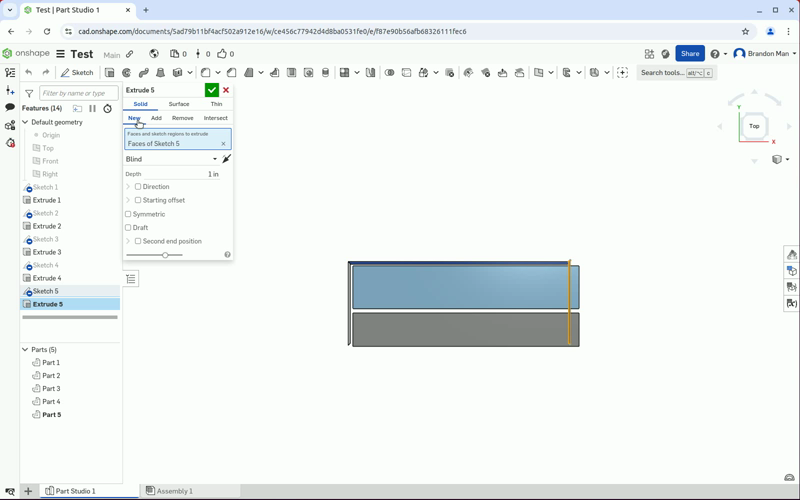
key(tab, 4)
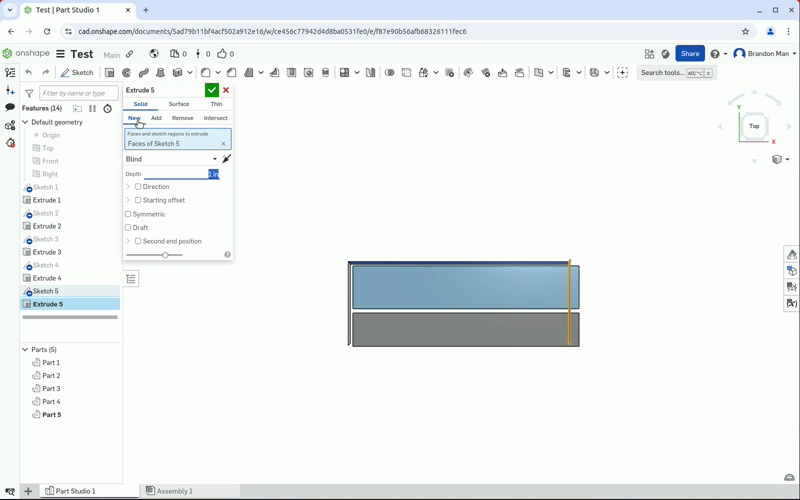
text(3.611)
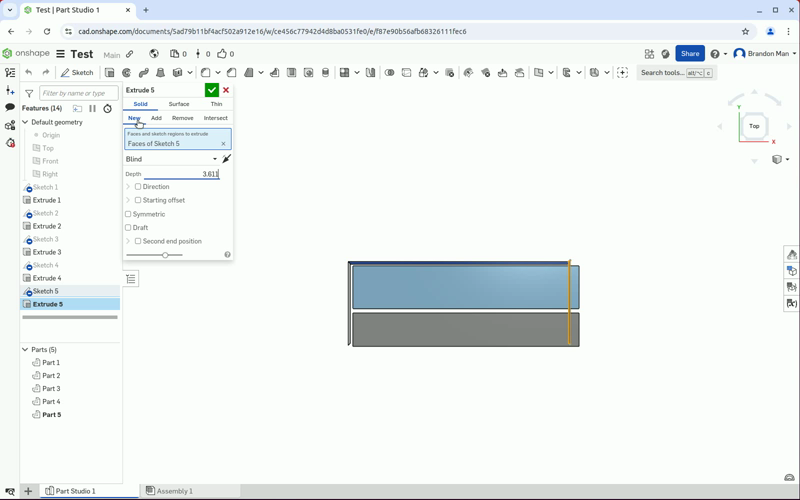
key(enter)
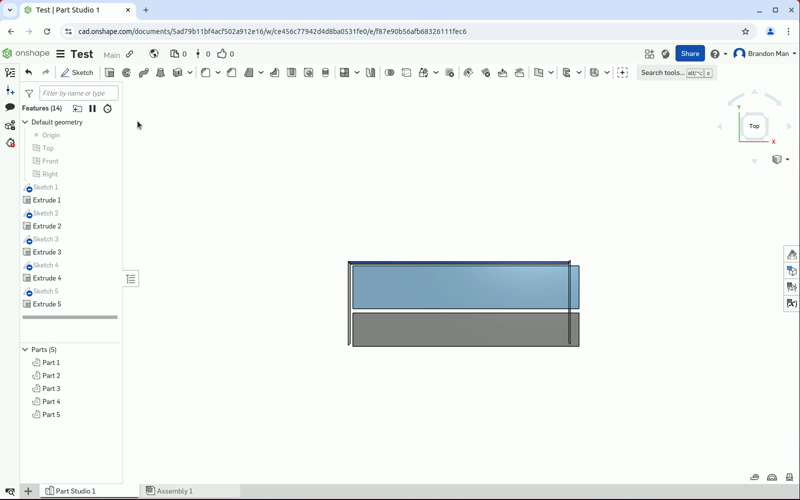
key(shift+h)
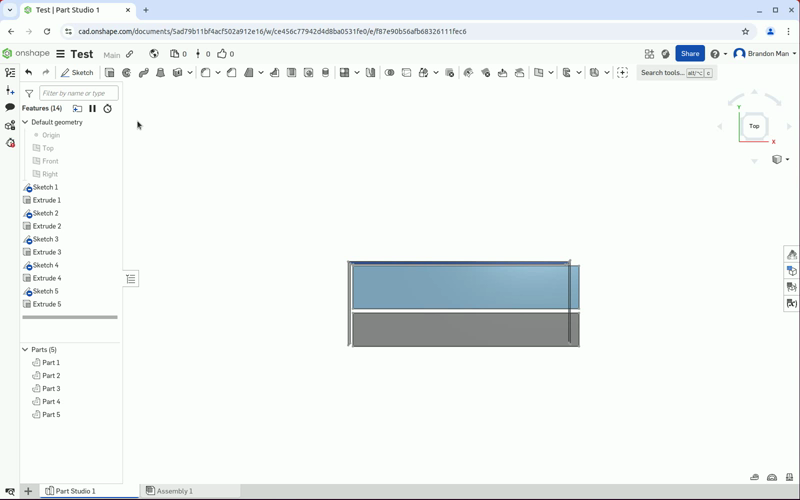
key(shift+h)
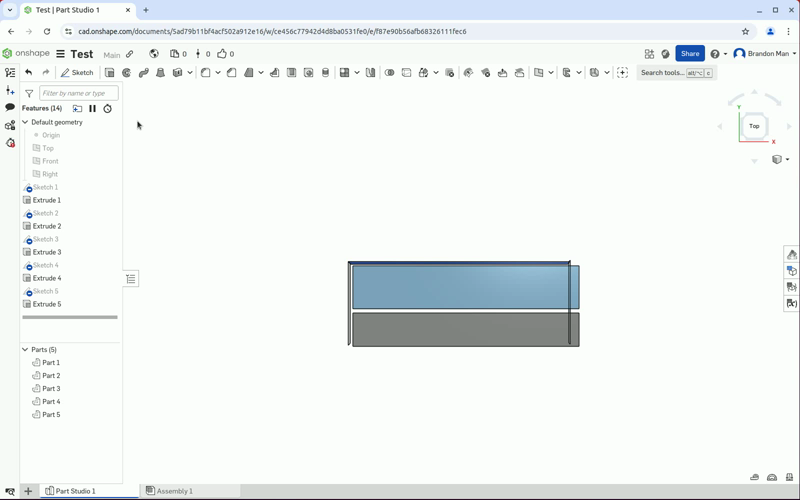
mouse_move(73, 189)
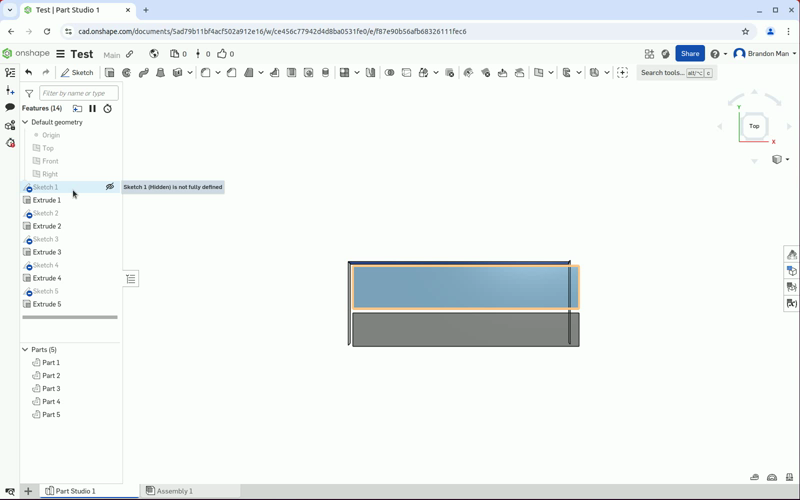
click(73, 189)
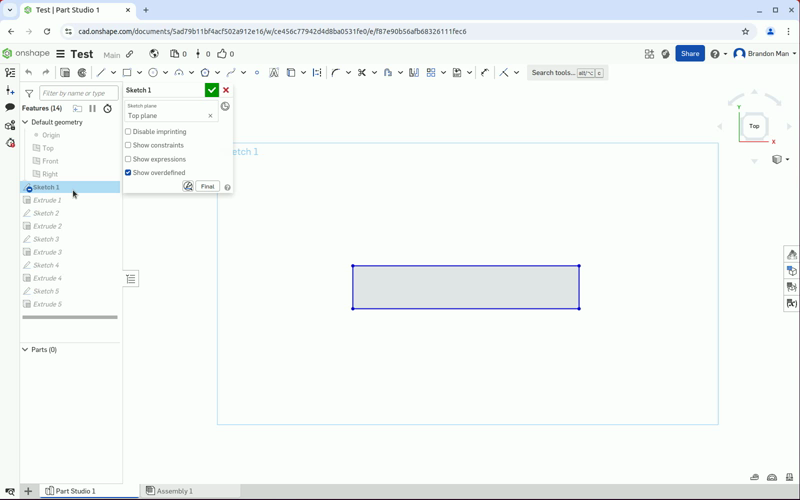
mouse_move(229, 92)
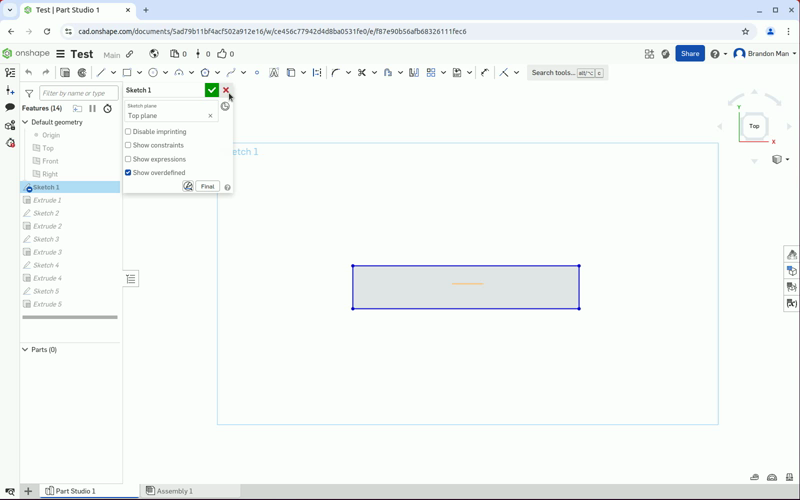
click(229, 92)
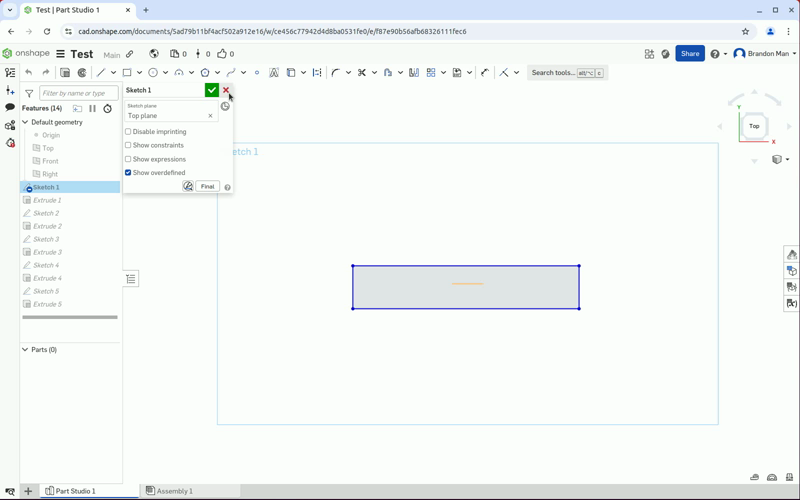
key(shift+s)
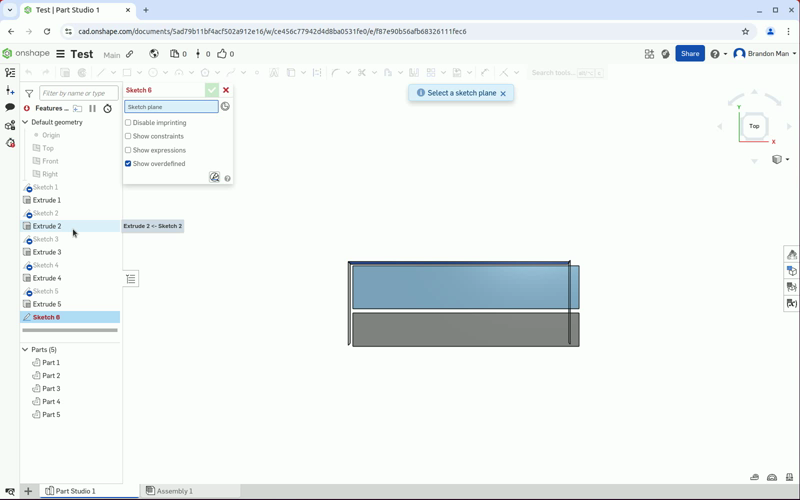
scroll(3)
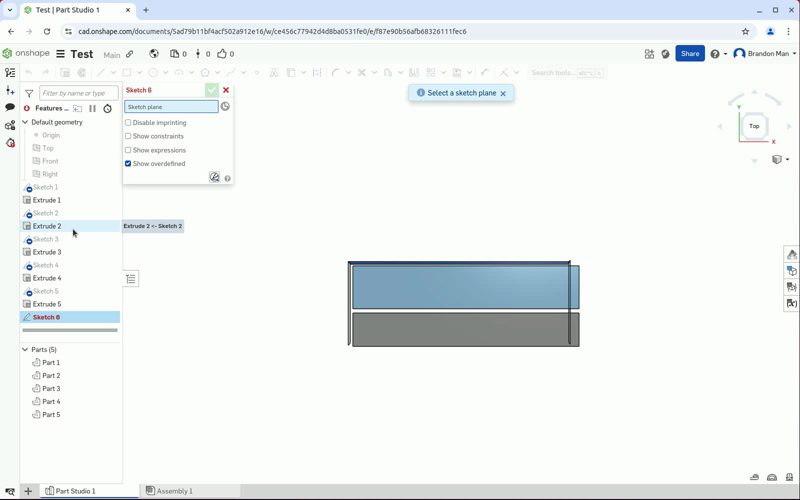
mouse_move(73, 150)
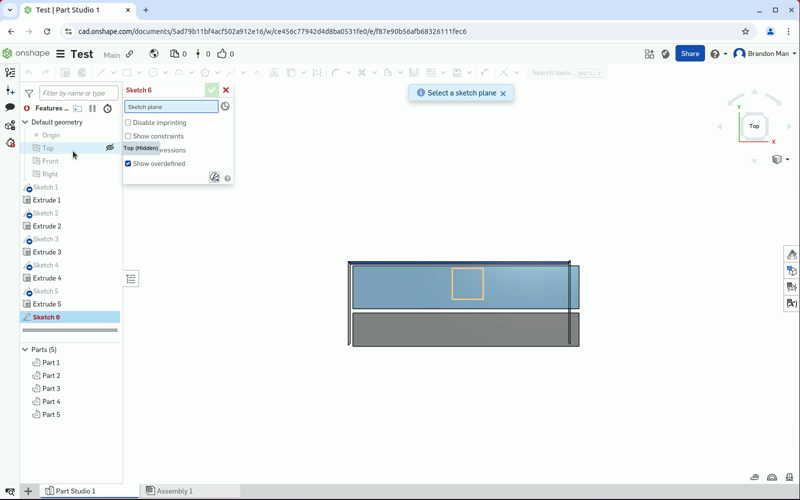
click(73, 150)
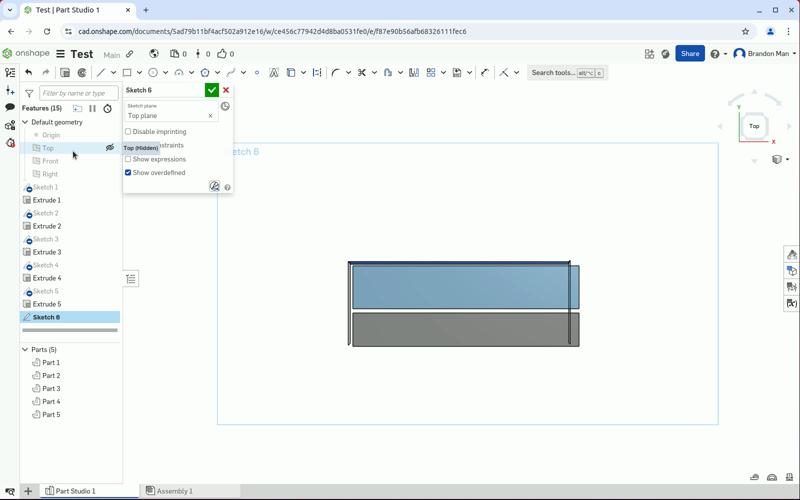
mouse_move(73, 352)
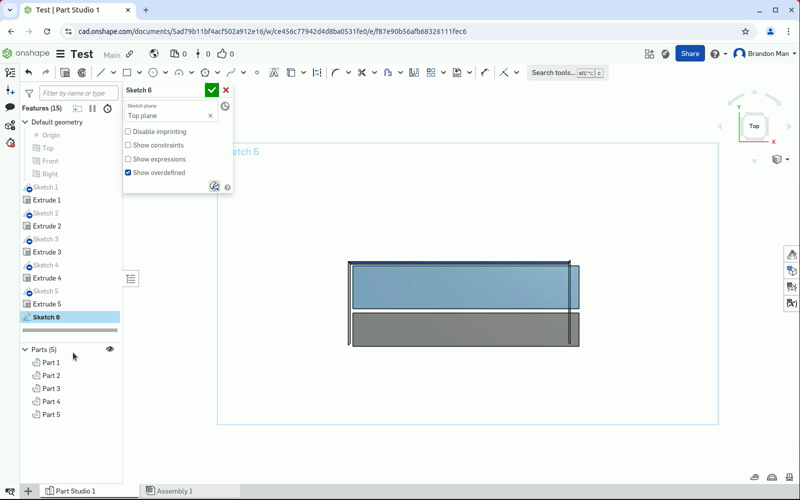
key(y)
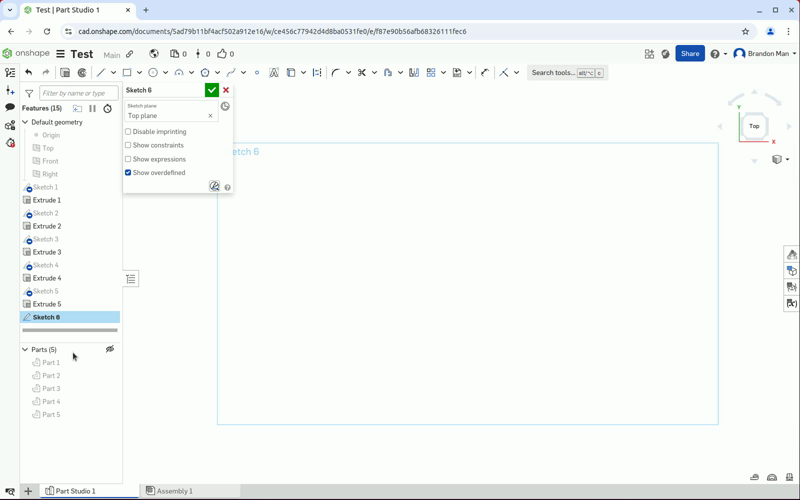
key(l)
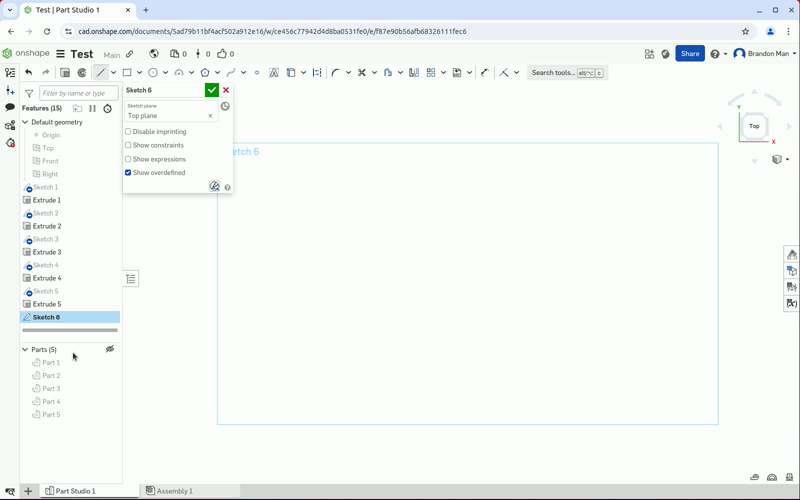
key_down(shift)
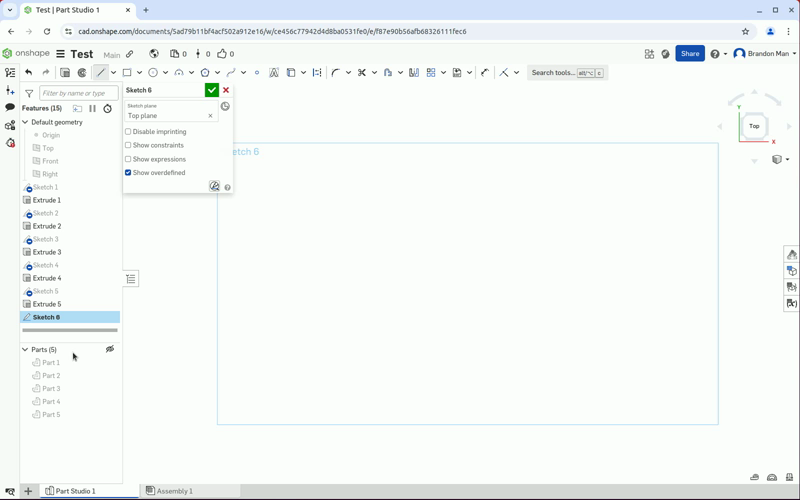
mouse_move(348, 261)
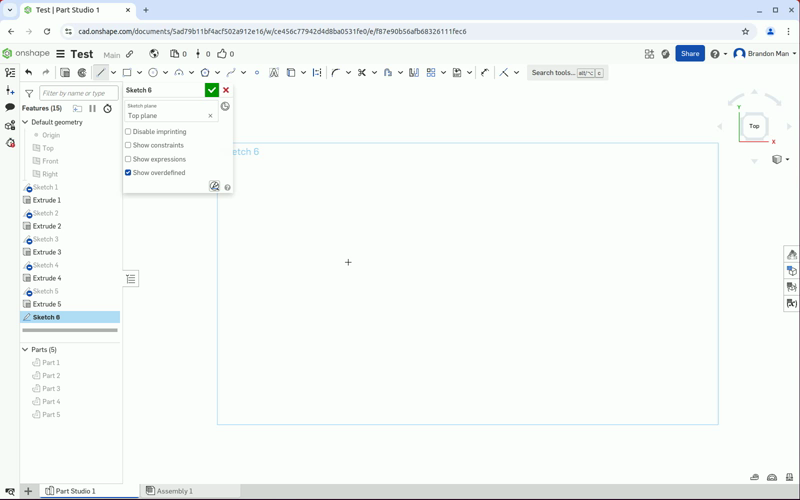
click(348, 261)
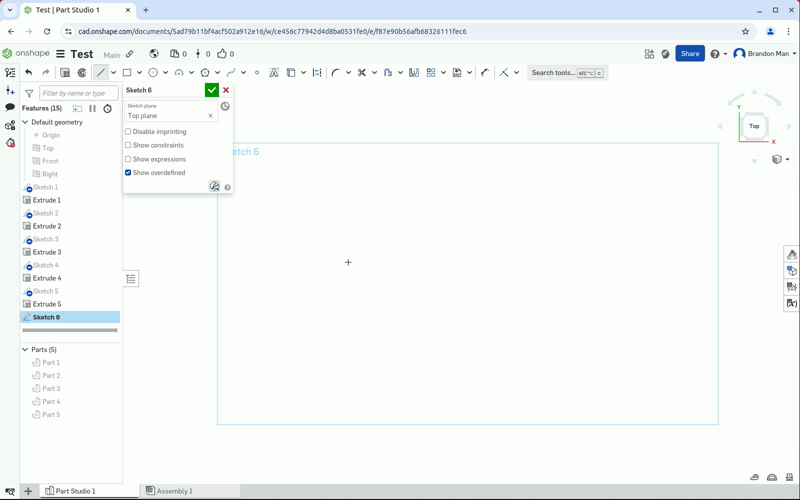
key_up(shift)
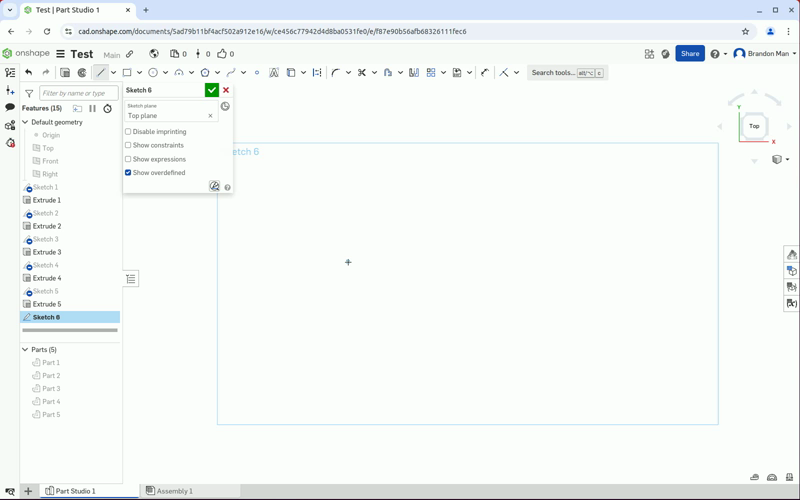
key_down(shift)
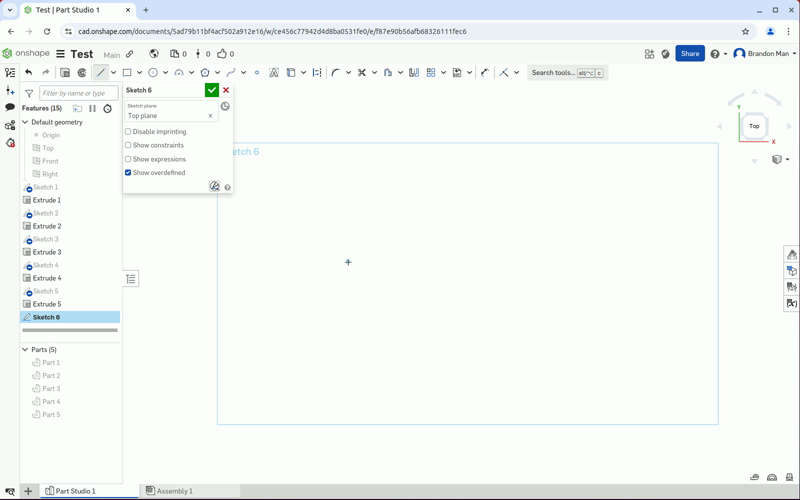
mouse_move(378, 261)
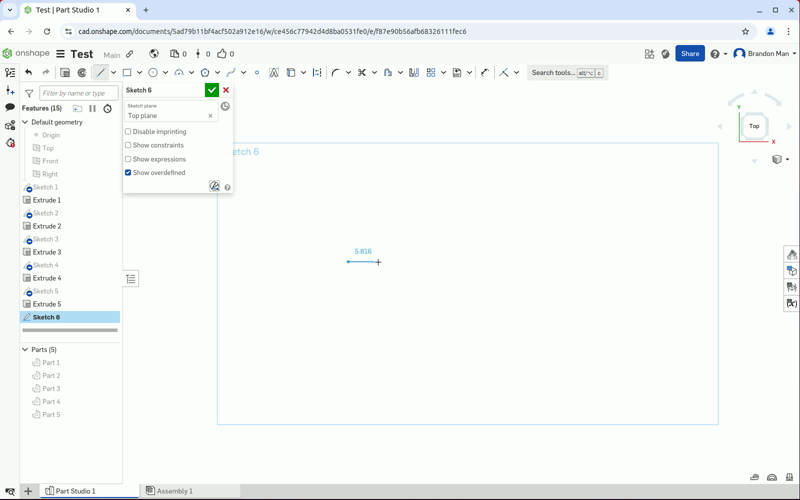
mouse_move(350, 264)
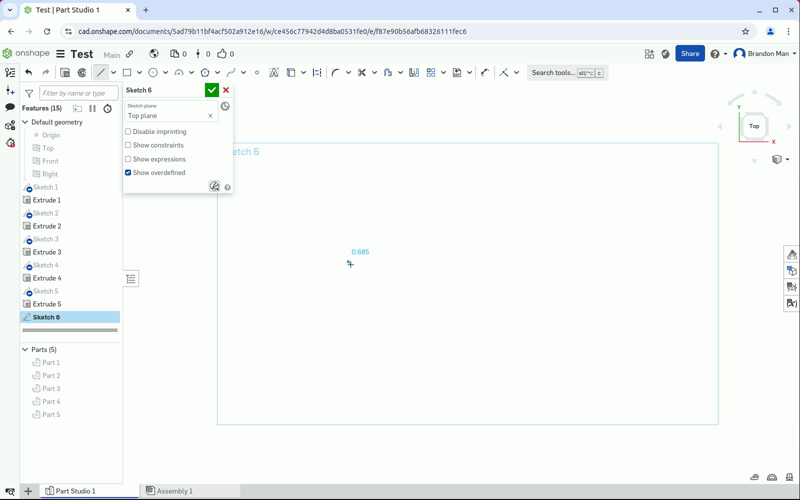
scroll(6)
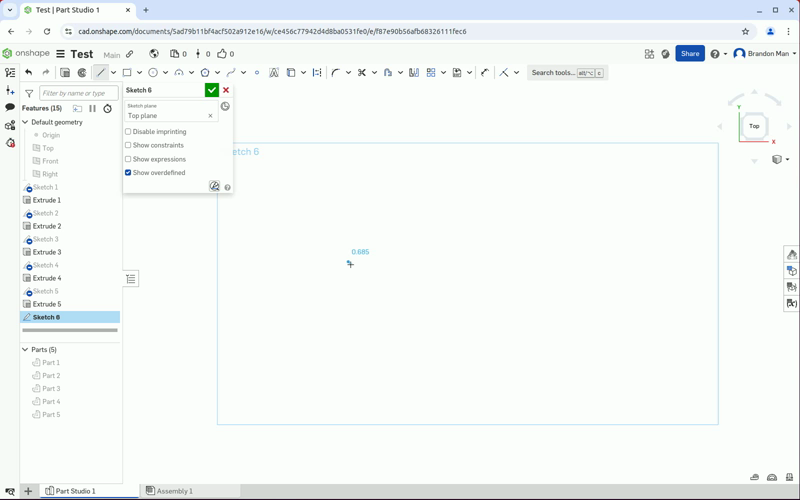
scroll(6)
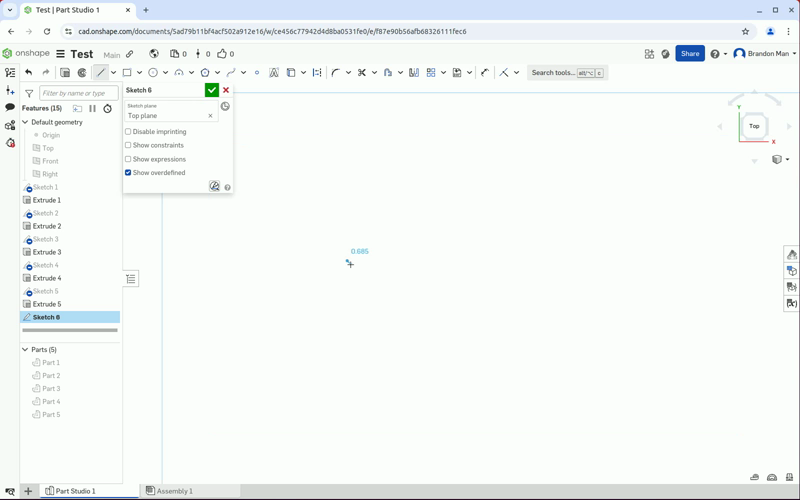
scroll(6)
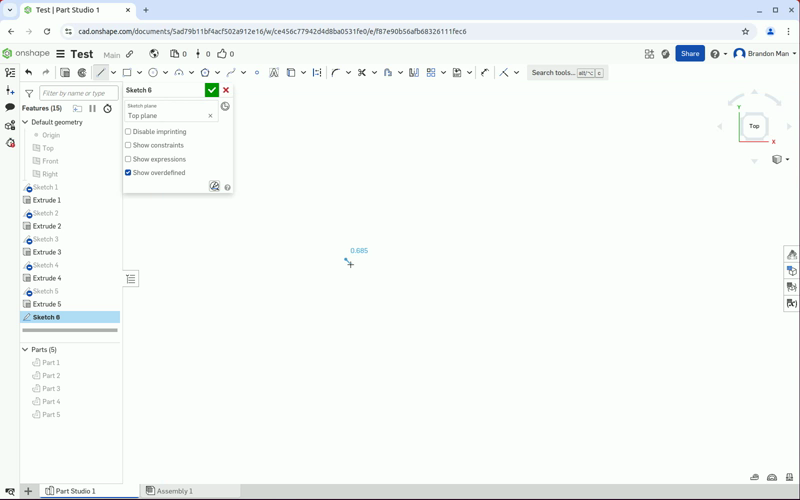
scroll(6)
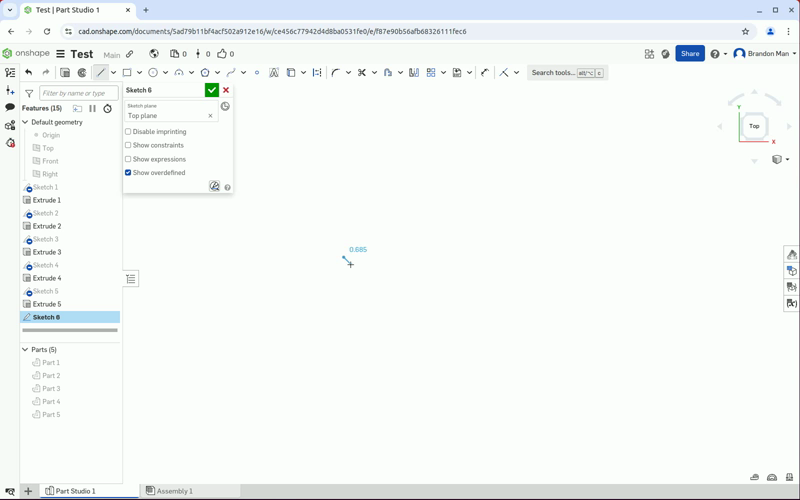
scroll(6)
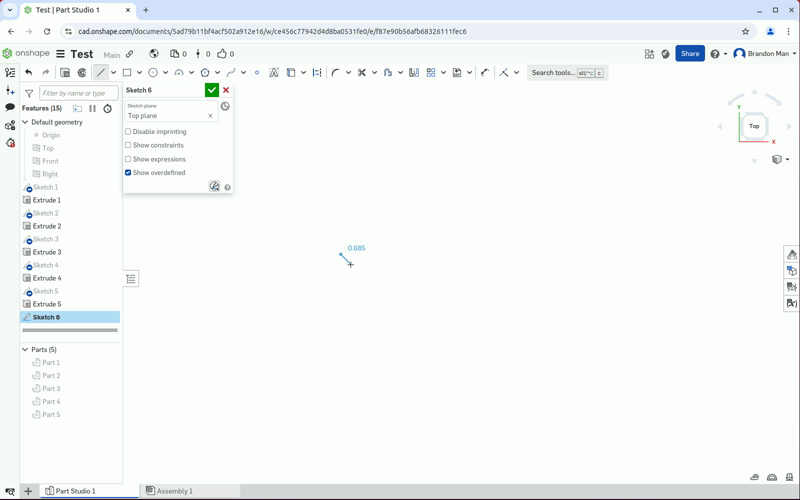
scroll(6)
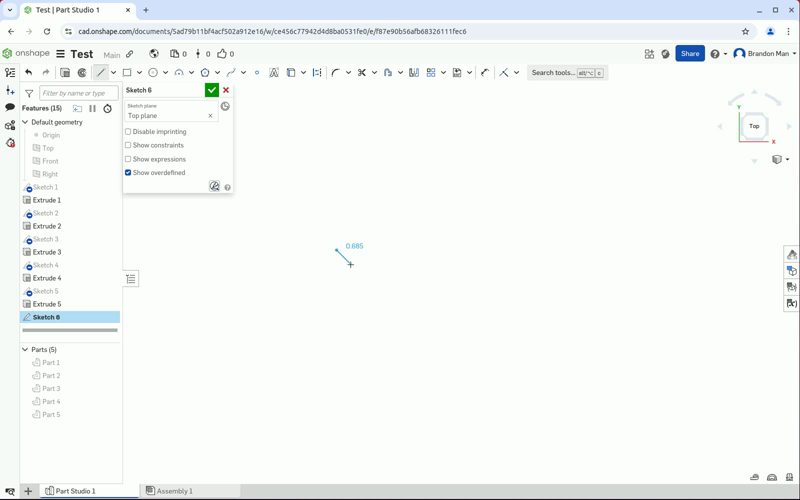
scroll(6)
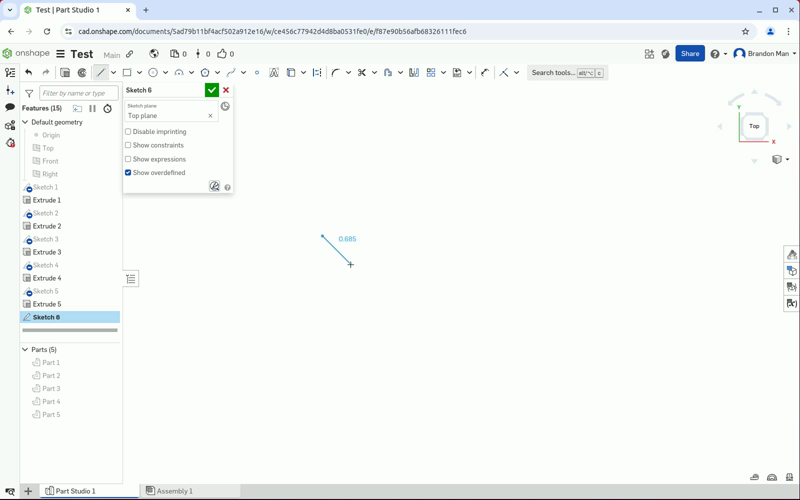
click(350, 264)
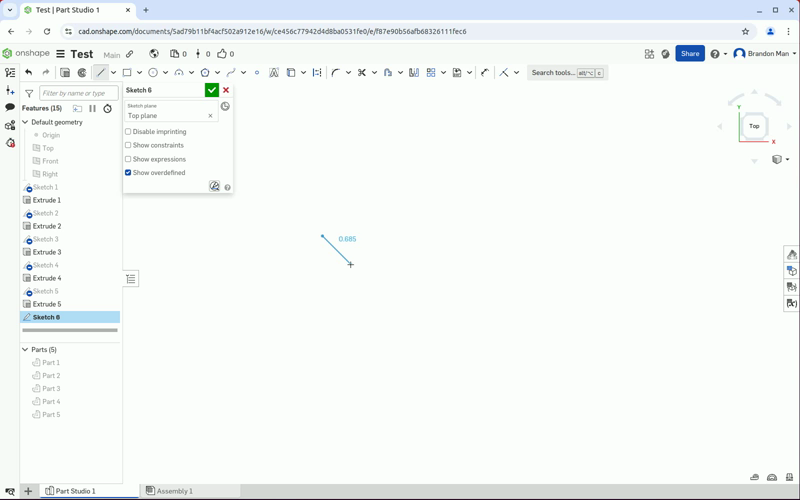
scroll(-6)
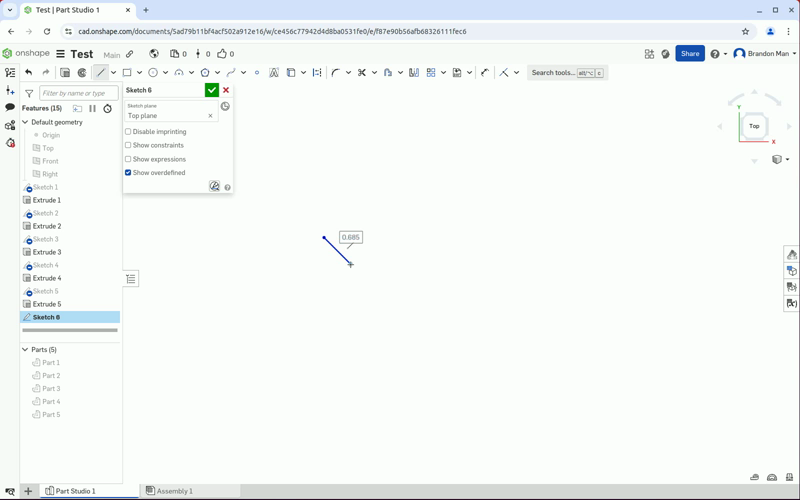
scroll(-6)
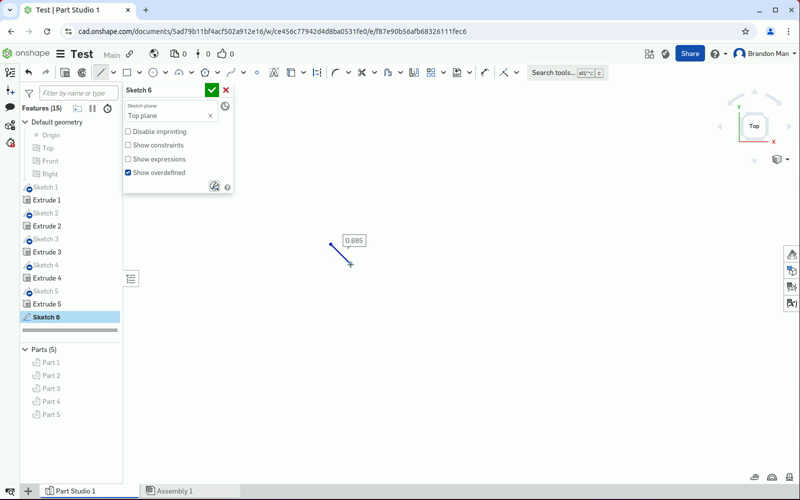
scroll(-6)
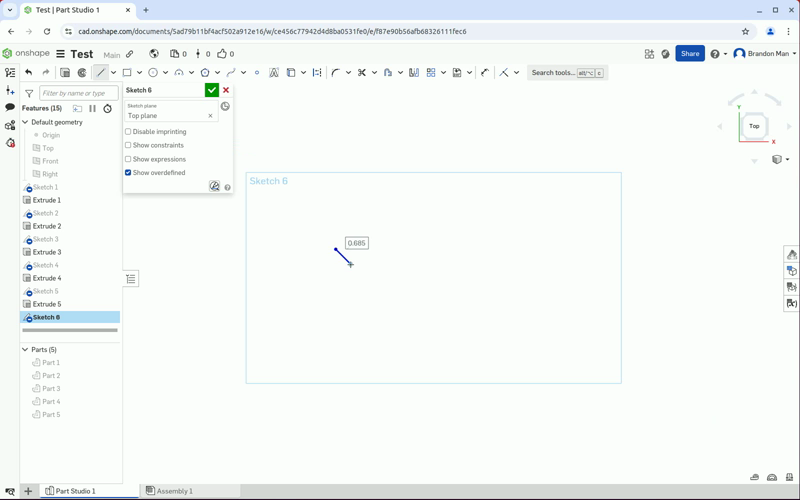
scroll(-6)
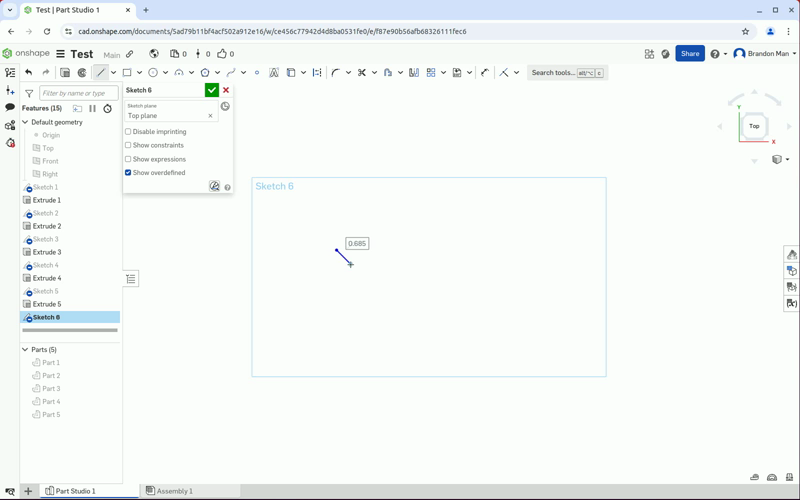
scroll(-6)
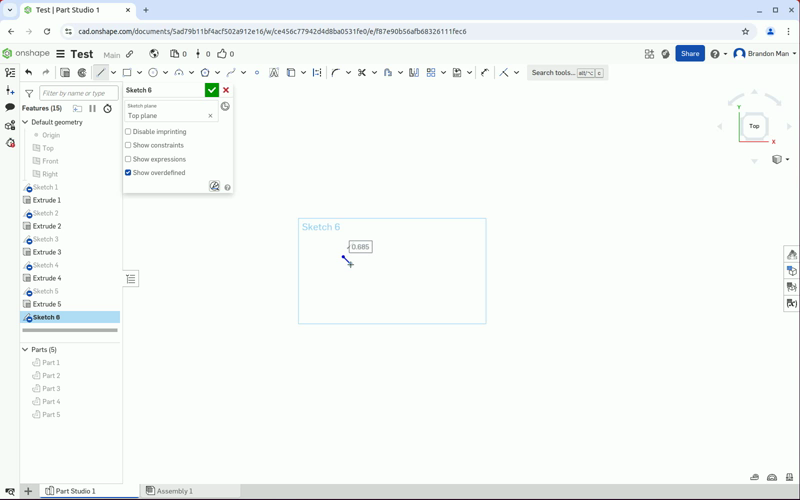
scroll(-6)
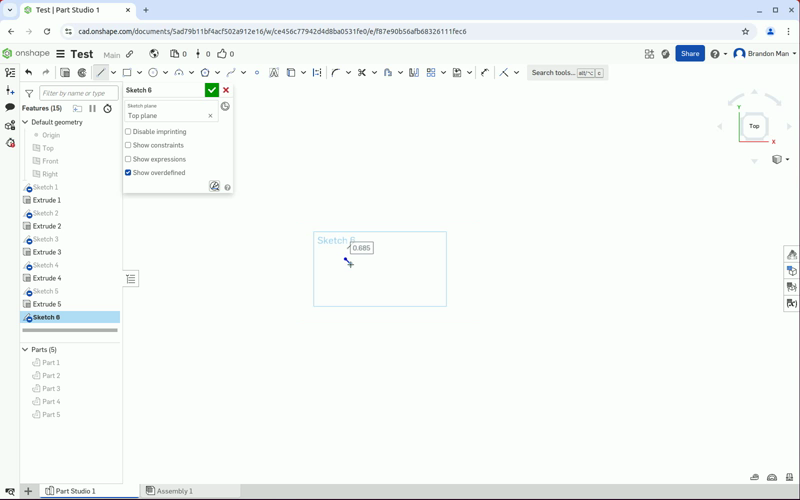
scroll(-6)
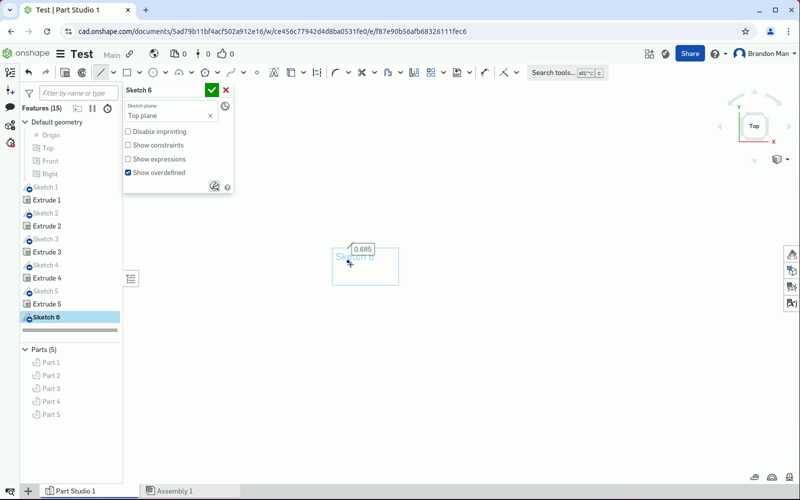
key_up(shift)
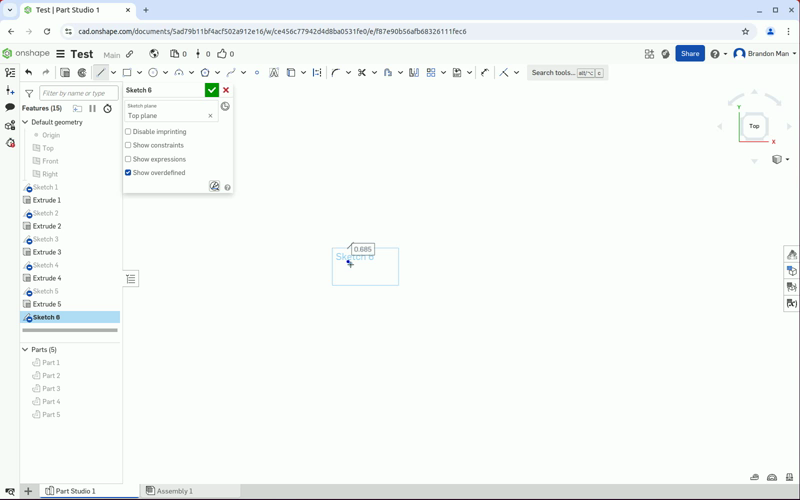
key_down(shift)
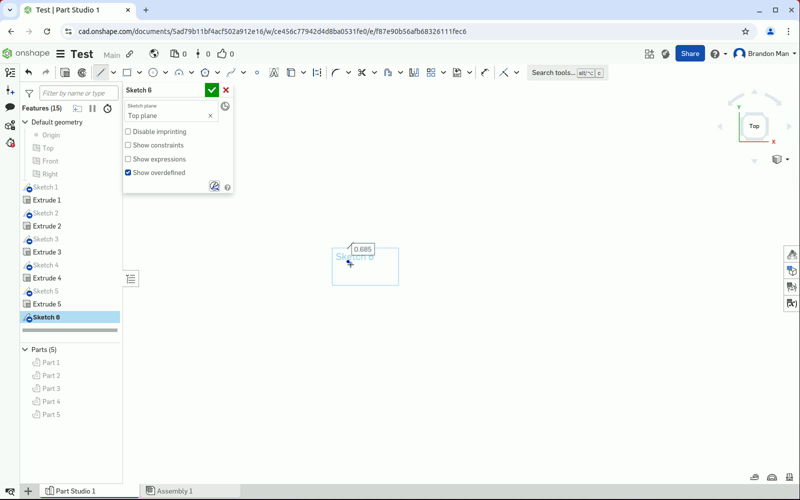
mouse_move(380, 264)
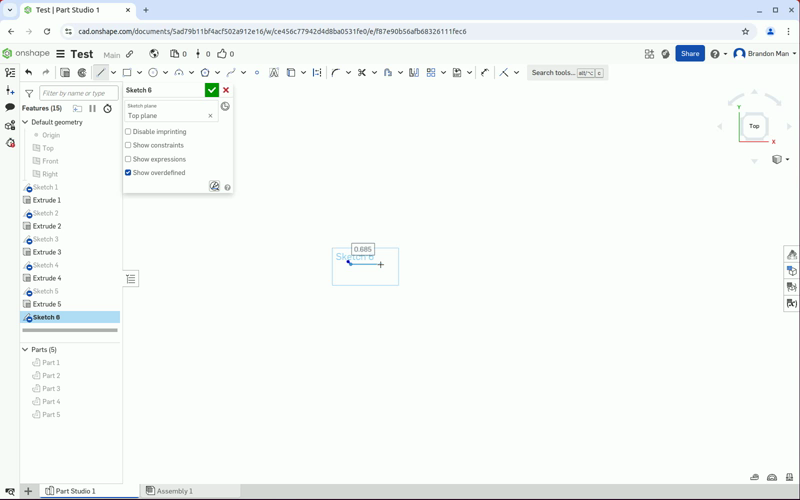
mouse_move(353, 264)
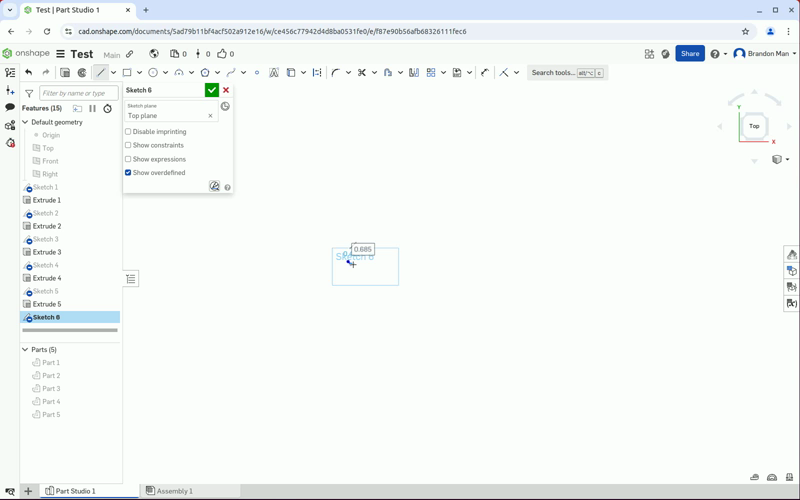
scroll(6)
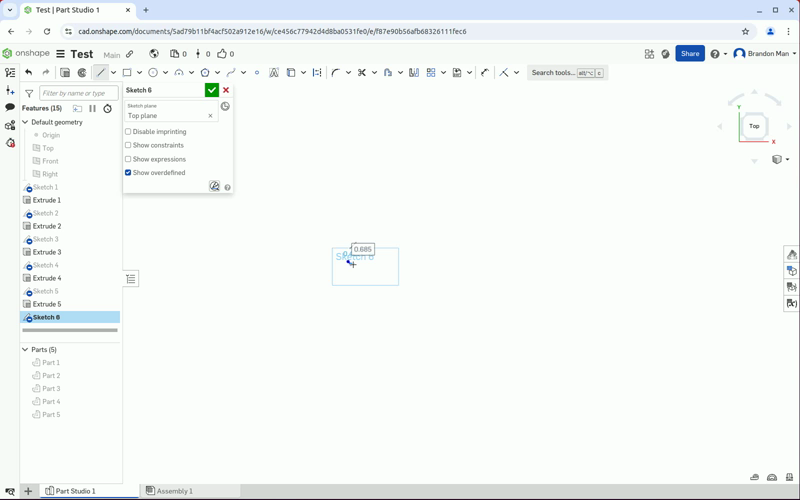
scroll(6)
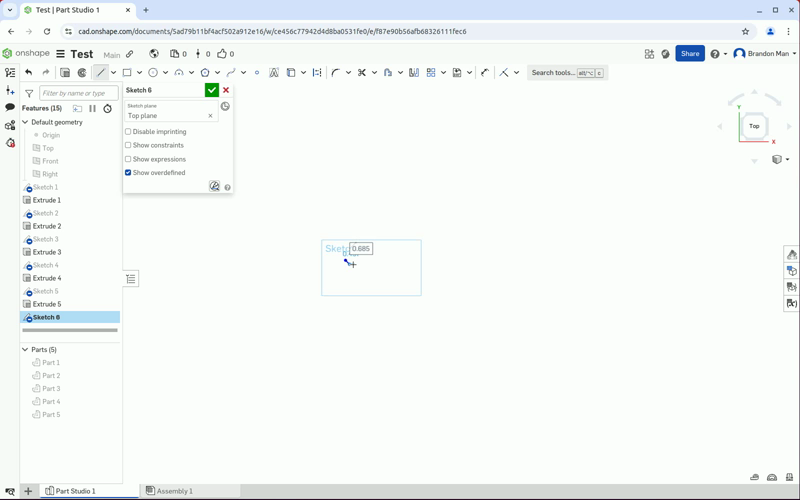
scroll(6)
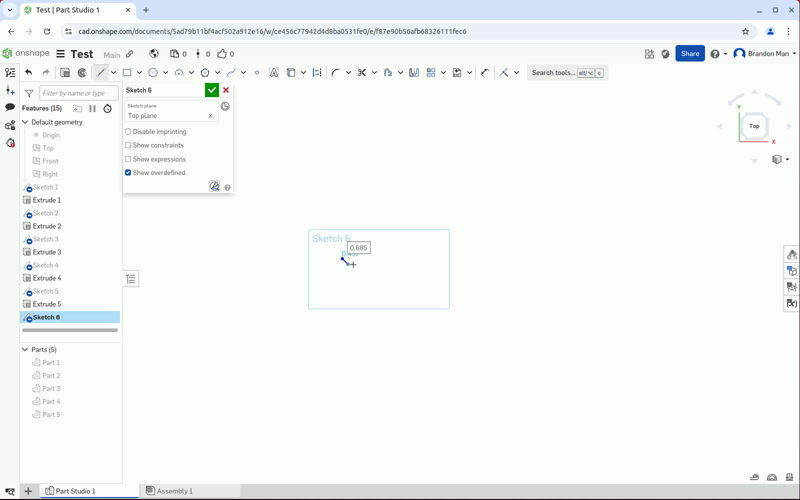
scroll(6)
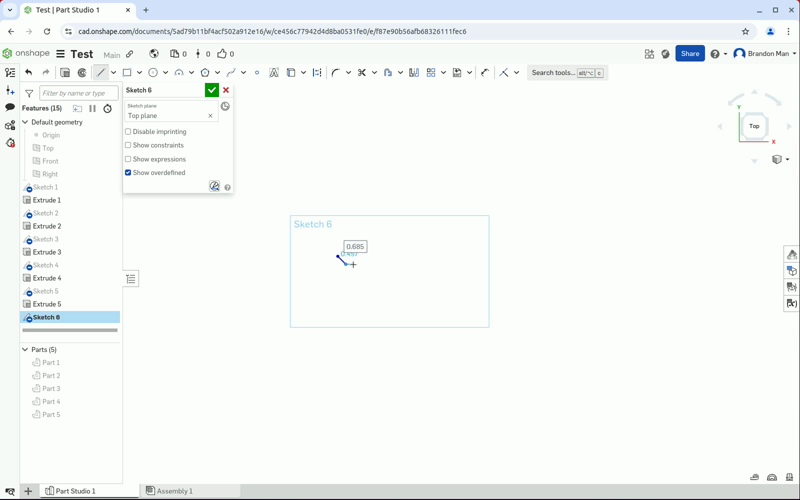
scroll(6)
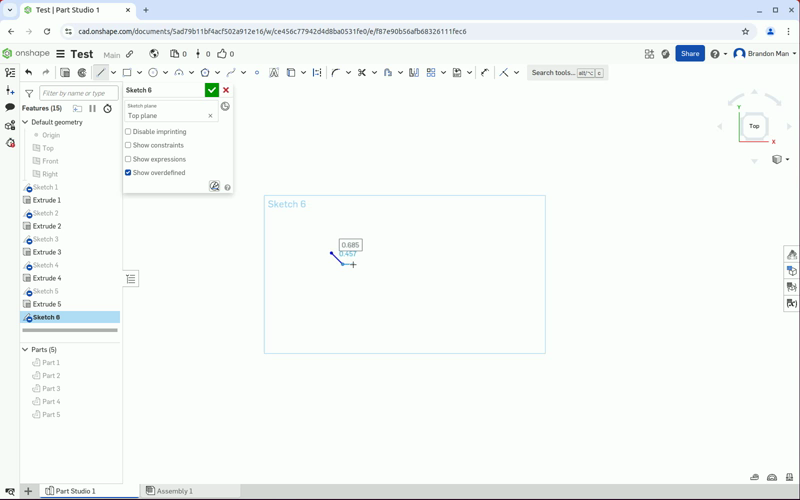
scroll(6)
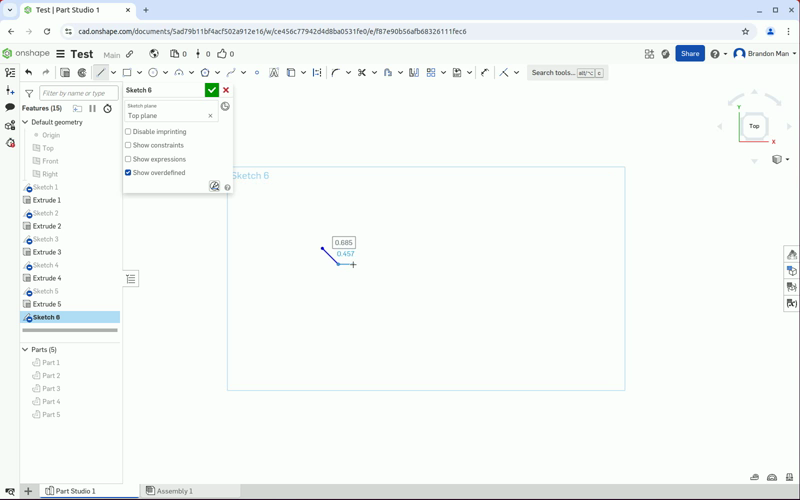
scroll(6)
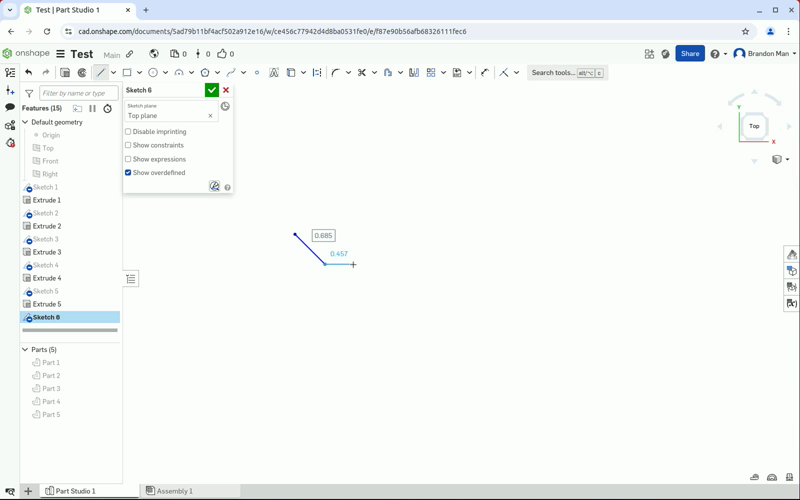
click(353, 264)
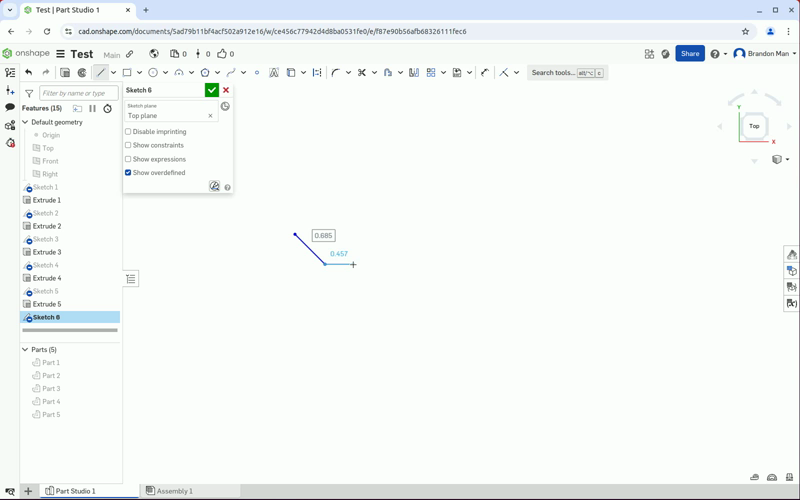
scroll(-6)
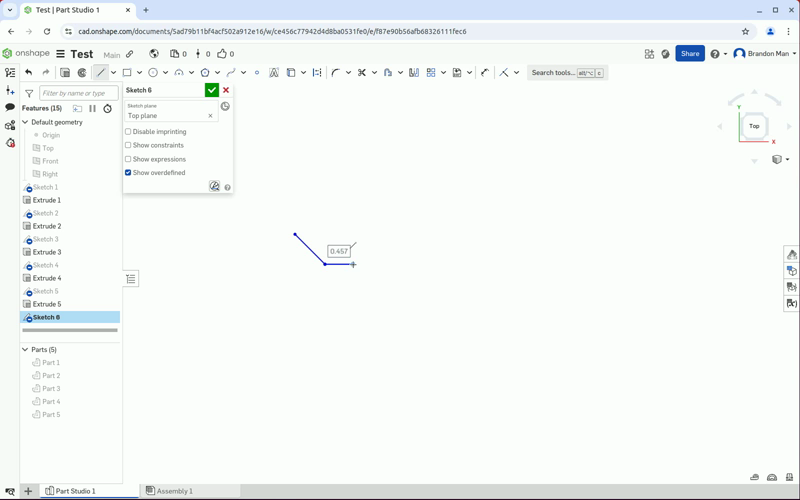
scroll(-6)
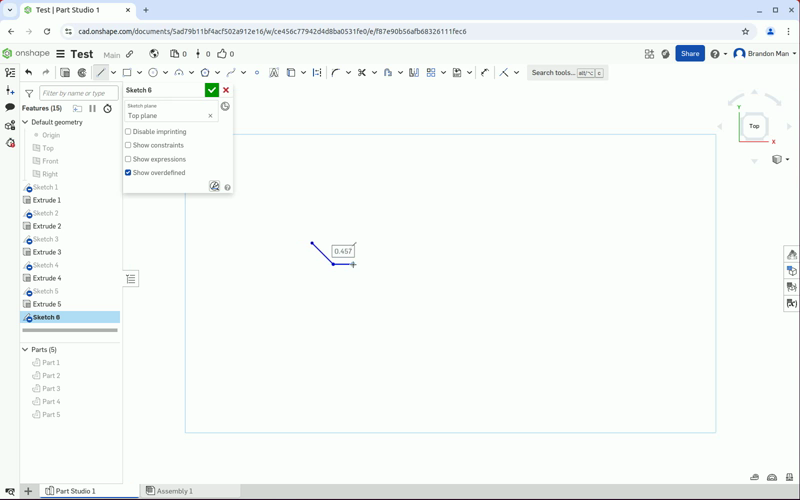
scroll(-6)
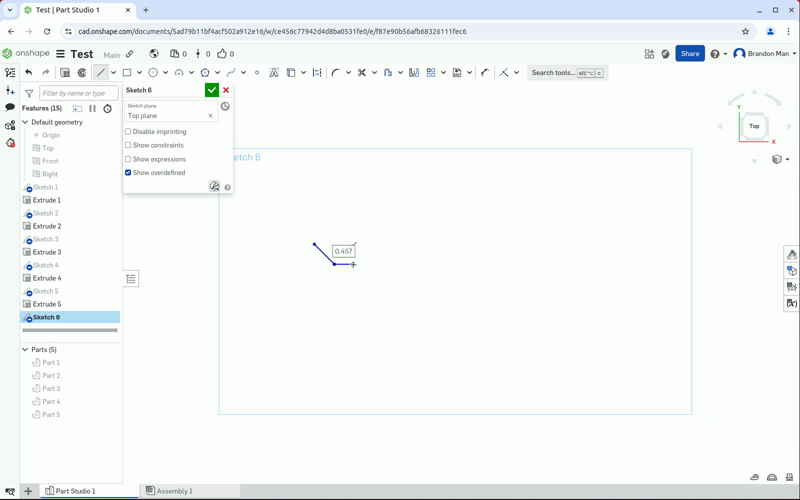
scroll(-6)
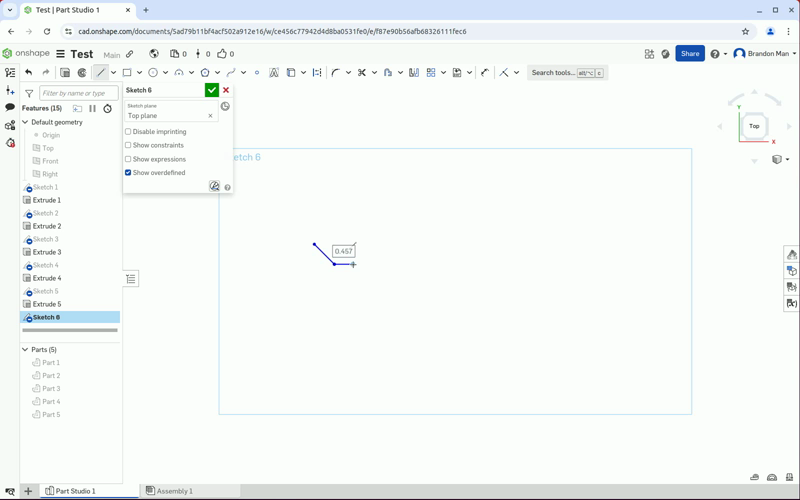
scroll(-6)
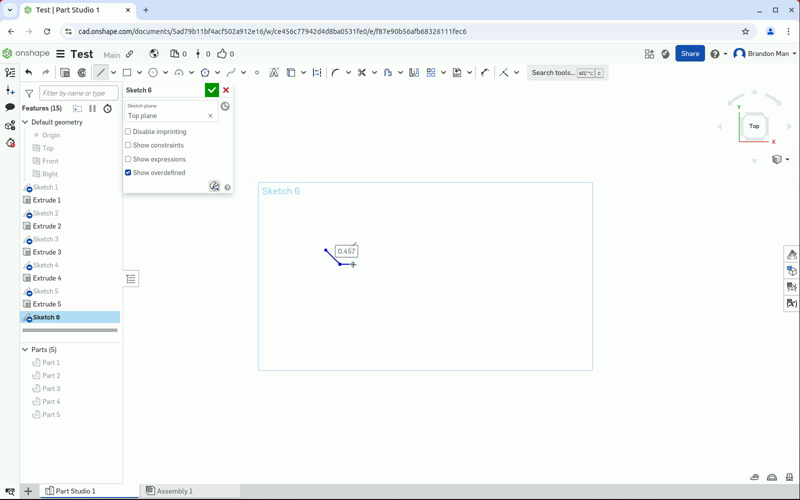
scroll(-6)
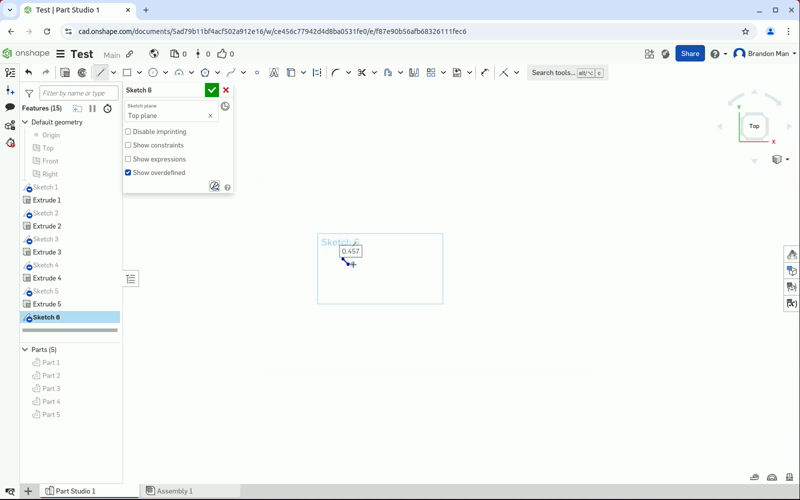
scroll(-6)
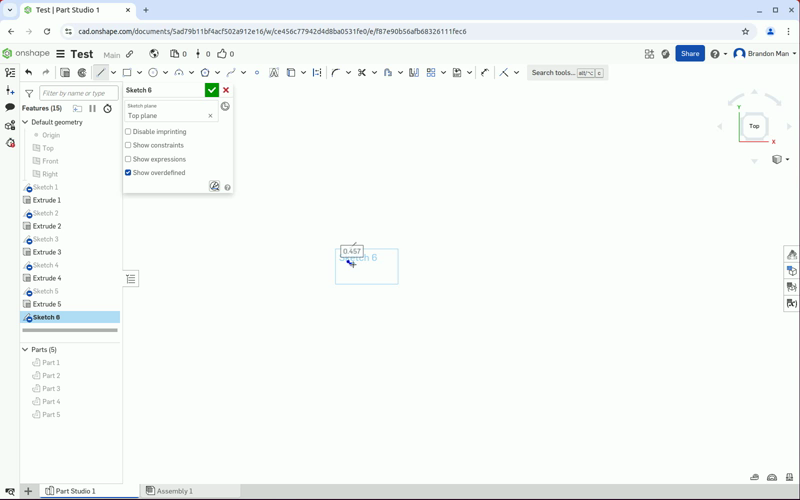
key_up(shift)
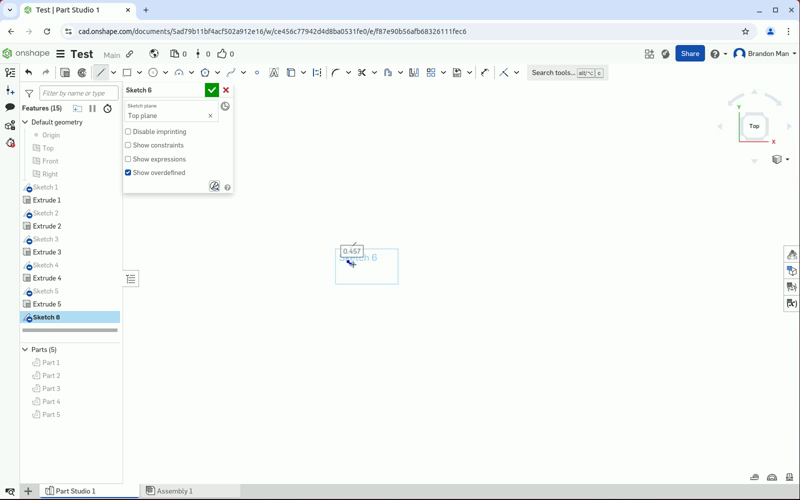
key_down(shift)
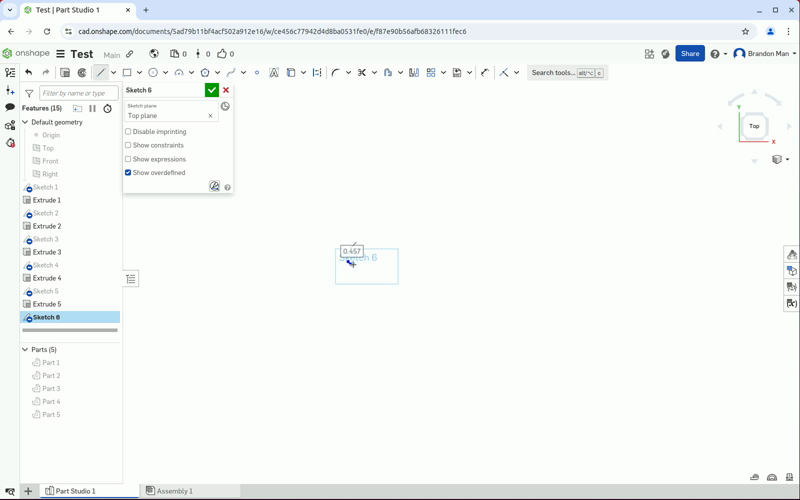
mouse_move(565, 264)
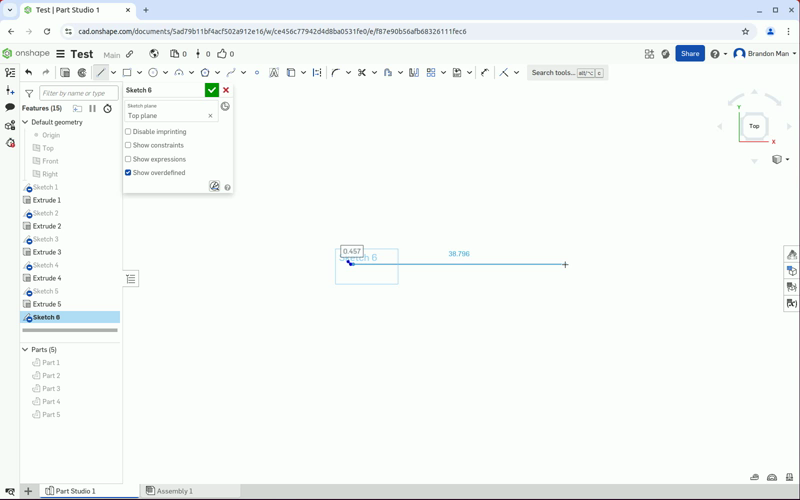
click(565, 264)
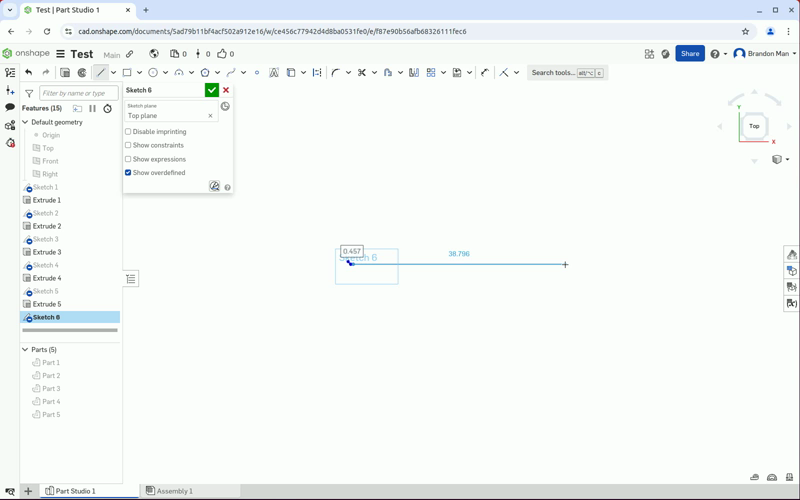
key_up(shift)
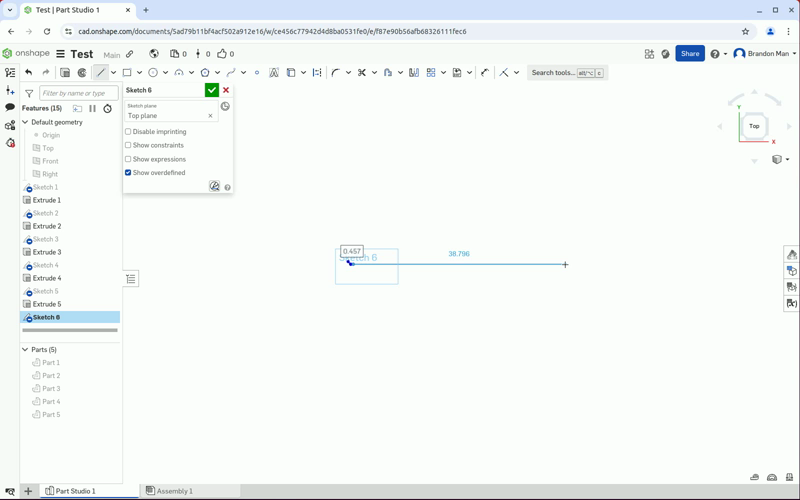
key_down(shift)
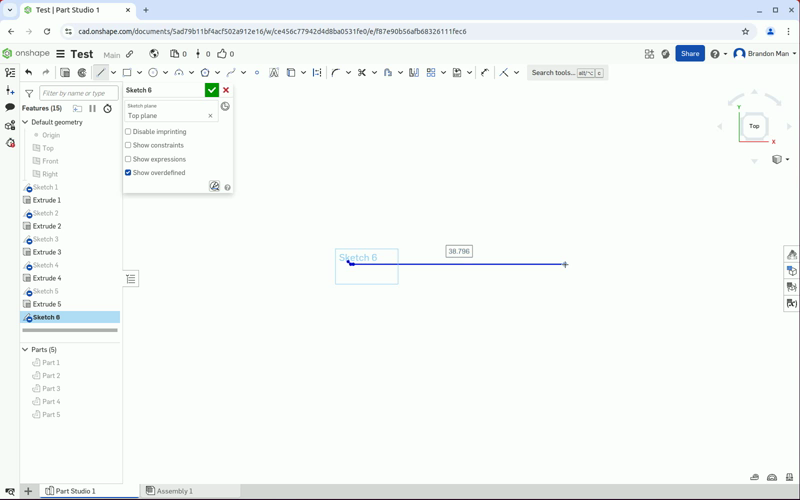
mouse_move(589, 264)
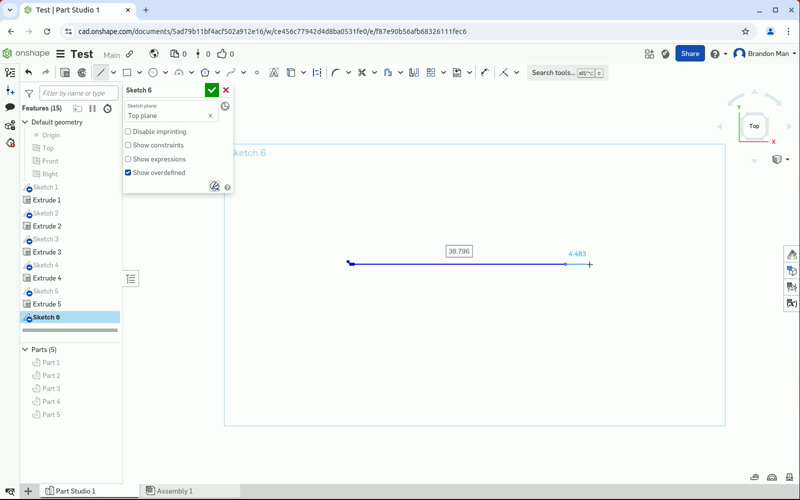
mouse_move(567, 264)
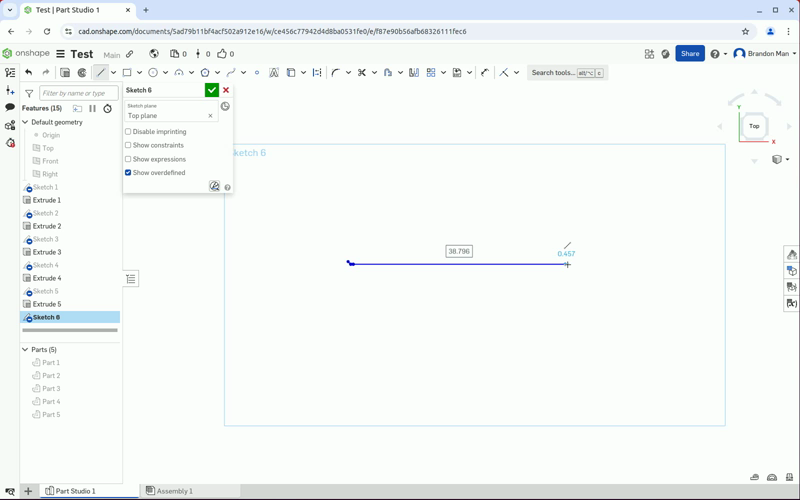
scroll(6)
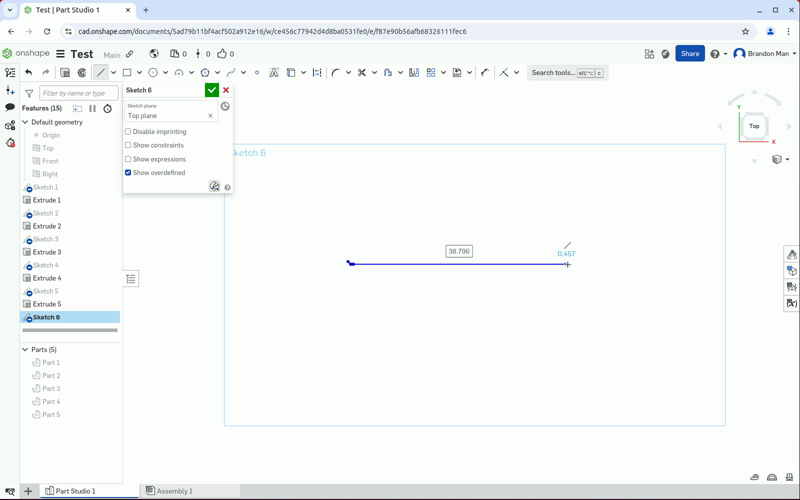
scroll(6)
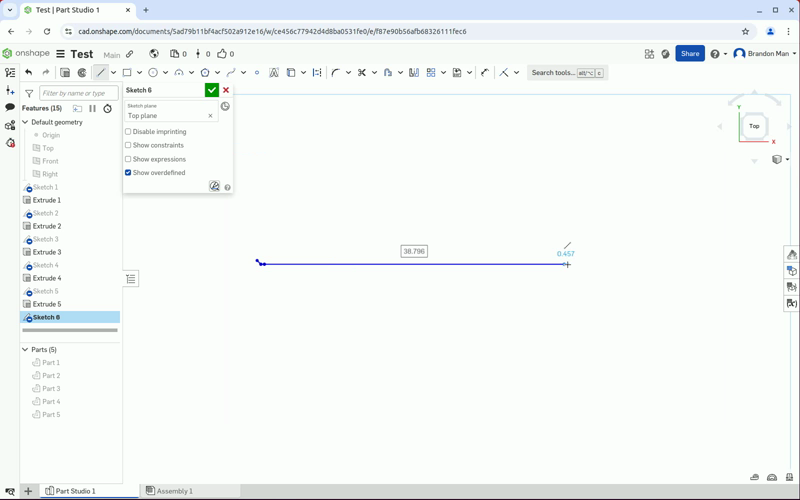
scroll(6)
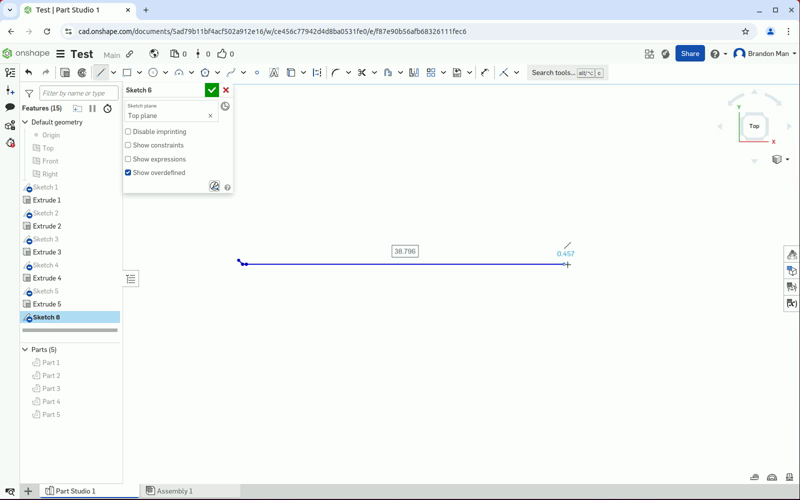
scroll(6)
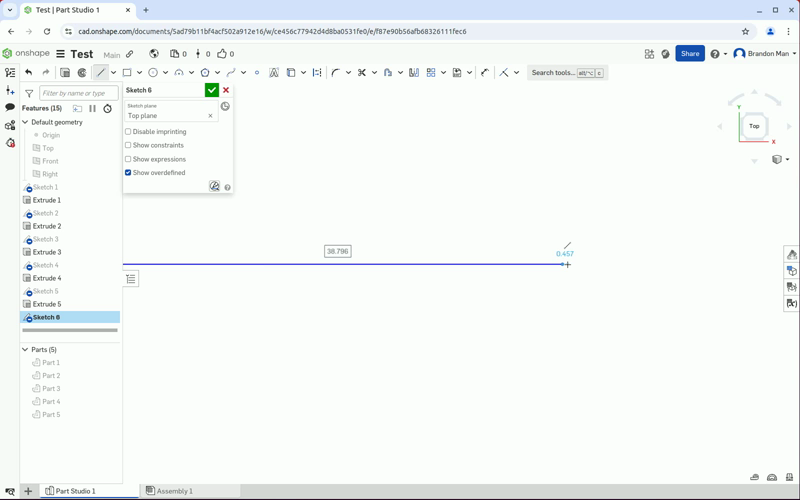
scroll(6)
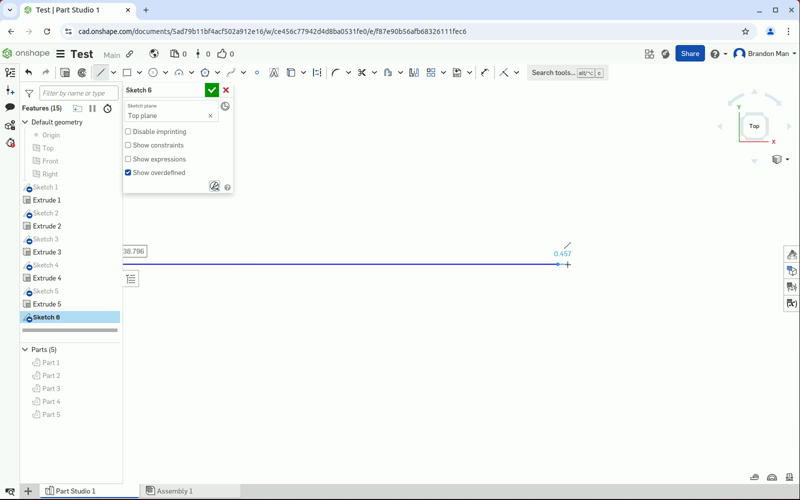
scroll(6)
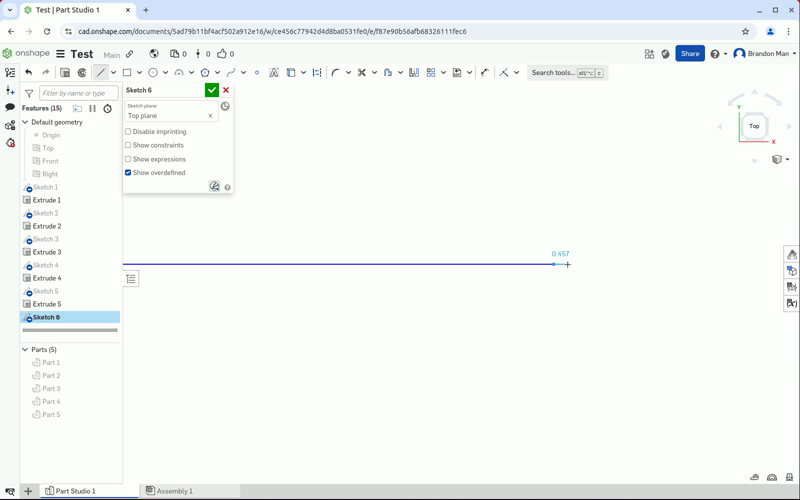
scroll(6)
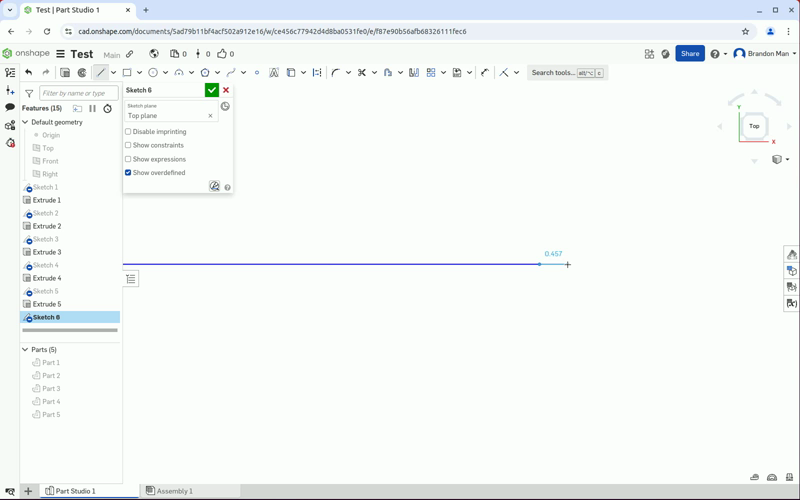
click(567, 264)
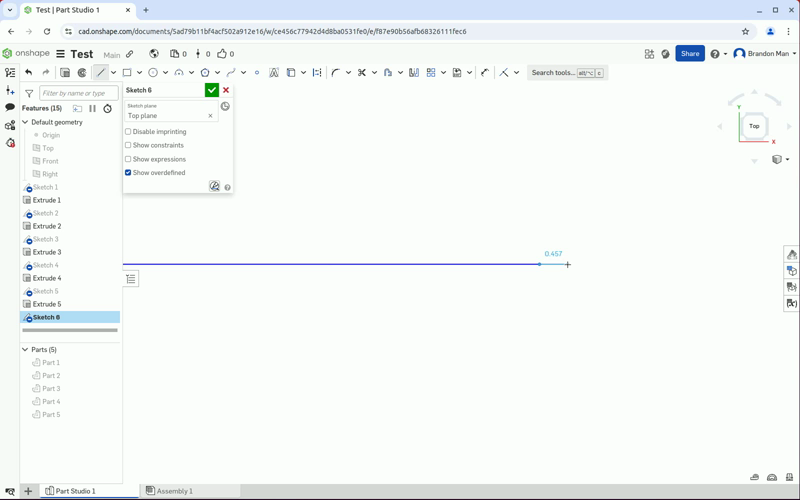
scroll(-6)
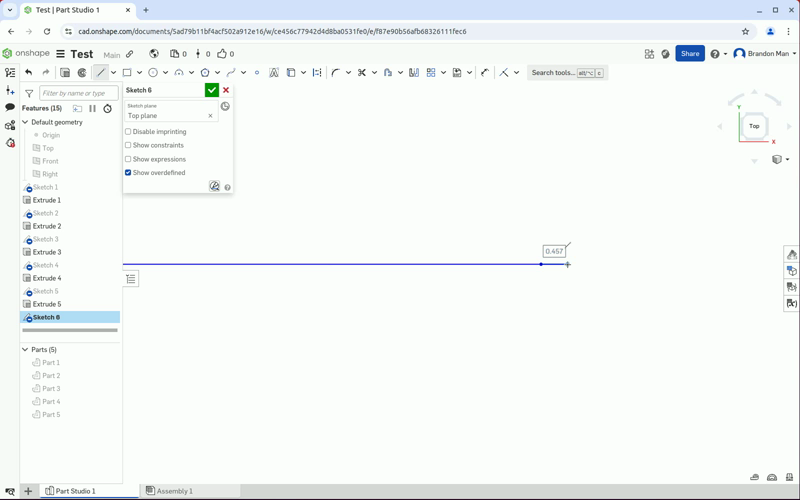
scroll(-6)
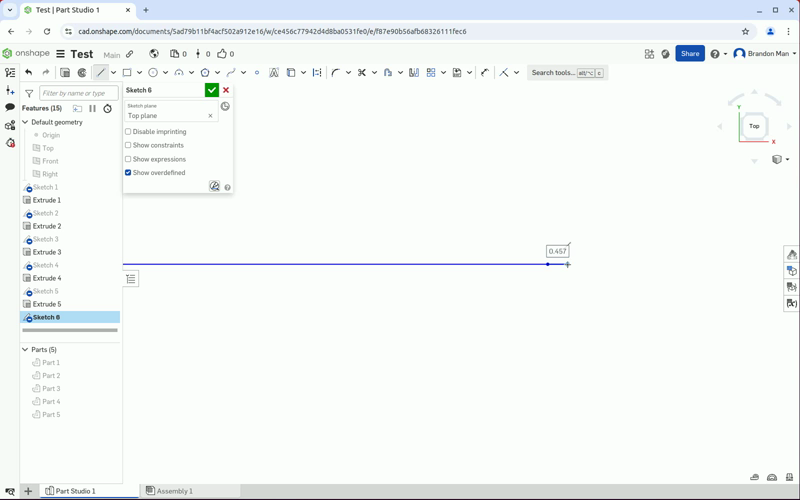
scroll(-6)
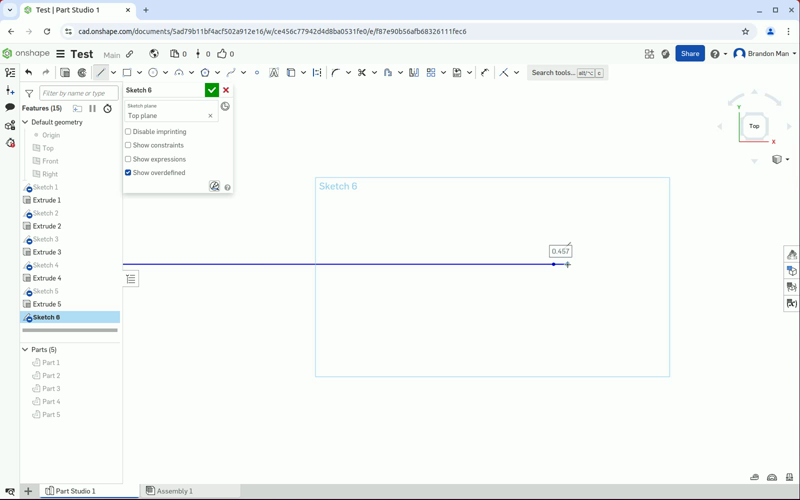
scroll(-6)
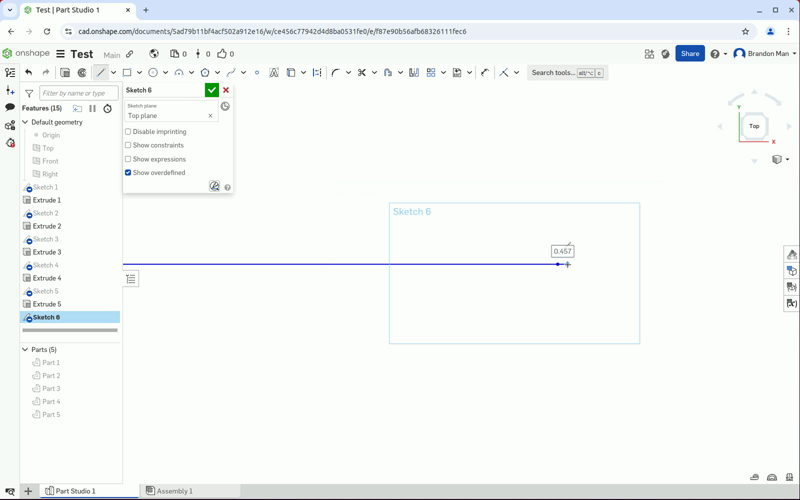
scroll(-6)
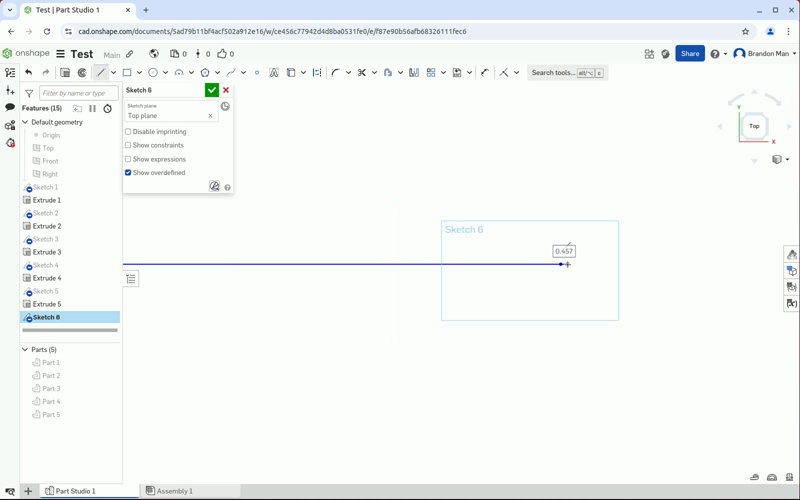
scroll(-6)
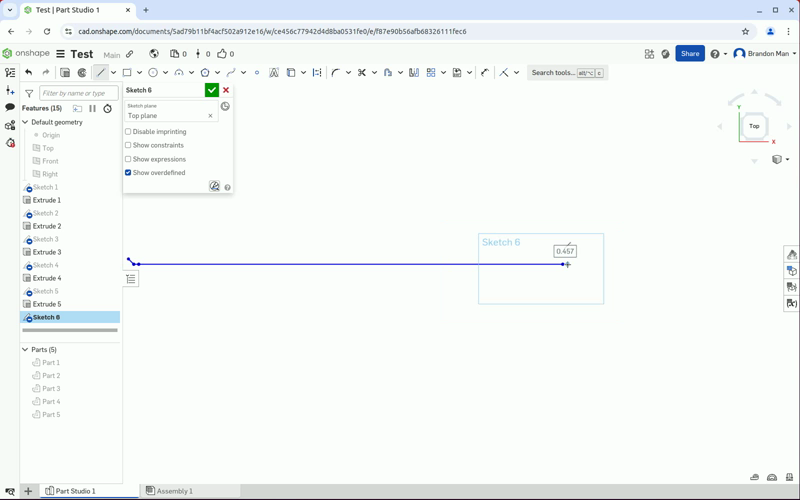
scroll(-6)
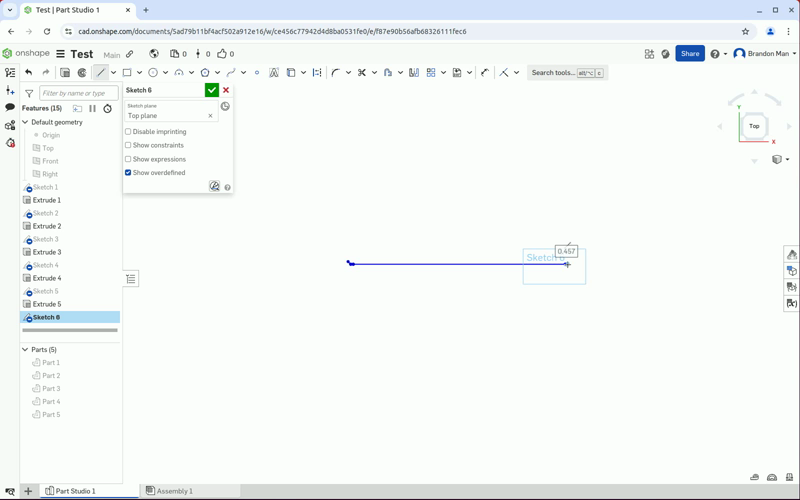
key_up(shift)
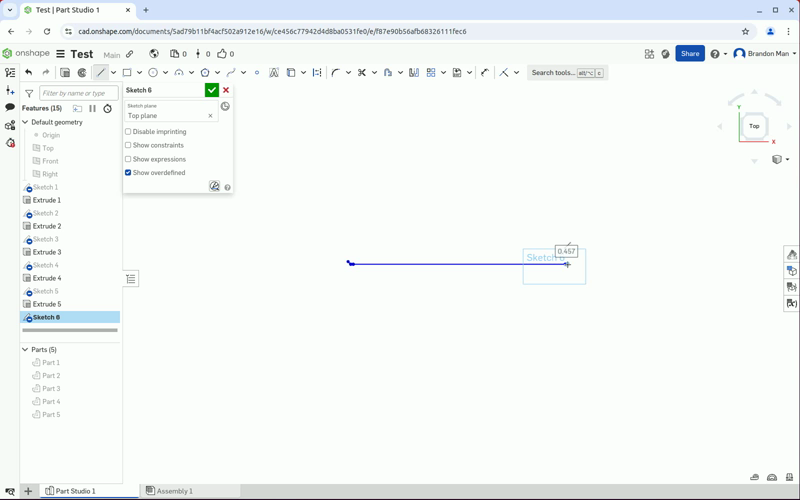
key_down(shift)
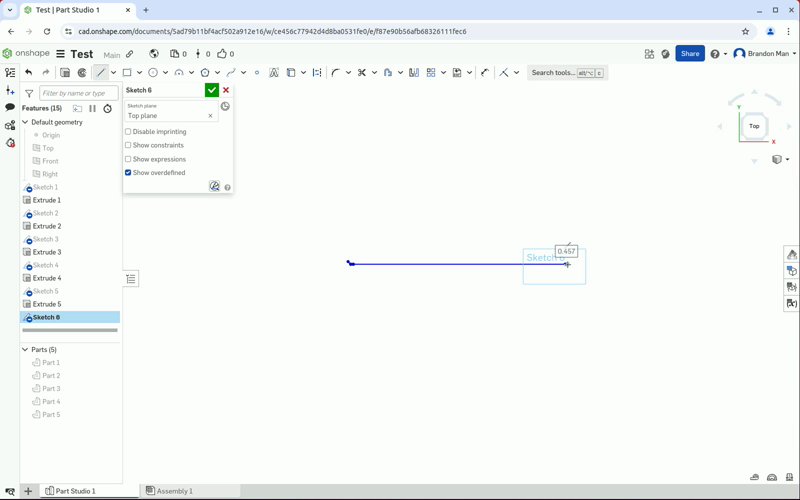
mouse_move(589, 264)
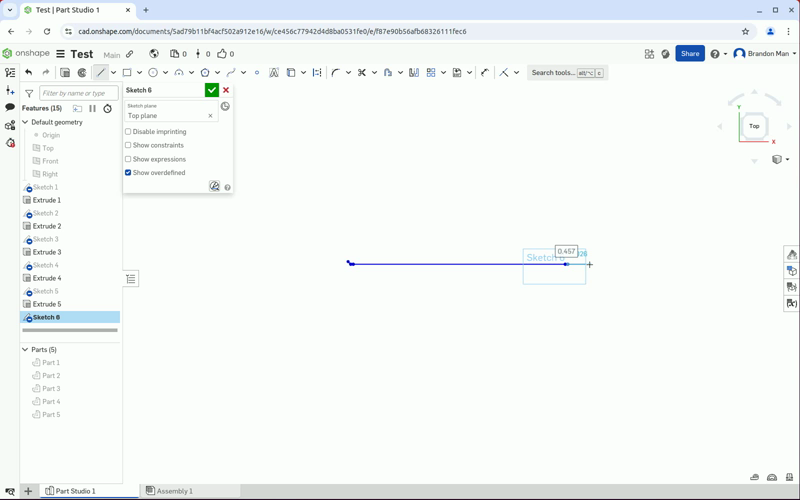
mouse_move(569, 261)
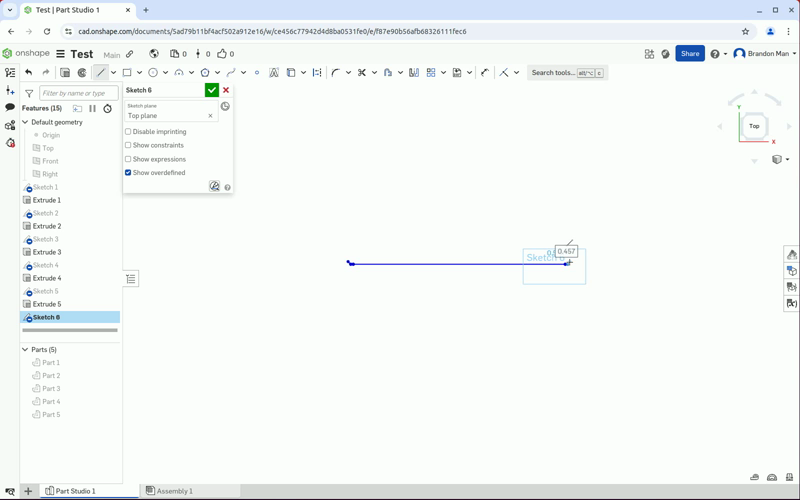
scroll(6)
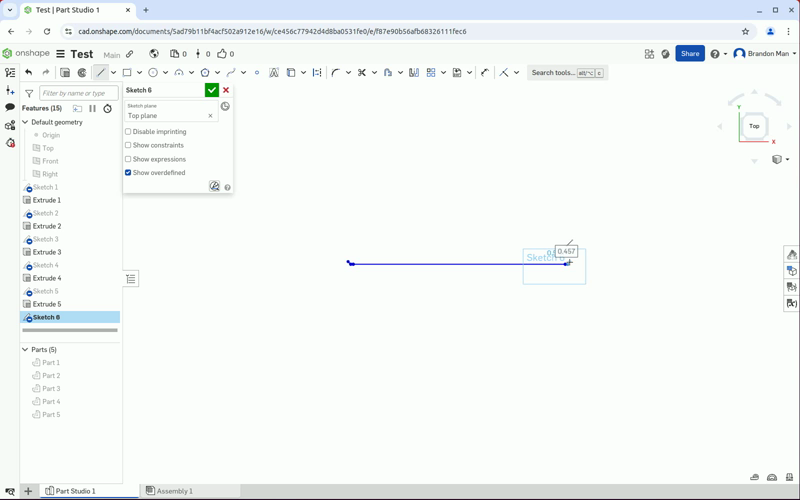
scroll(6)
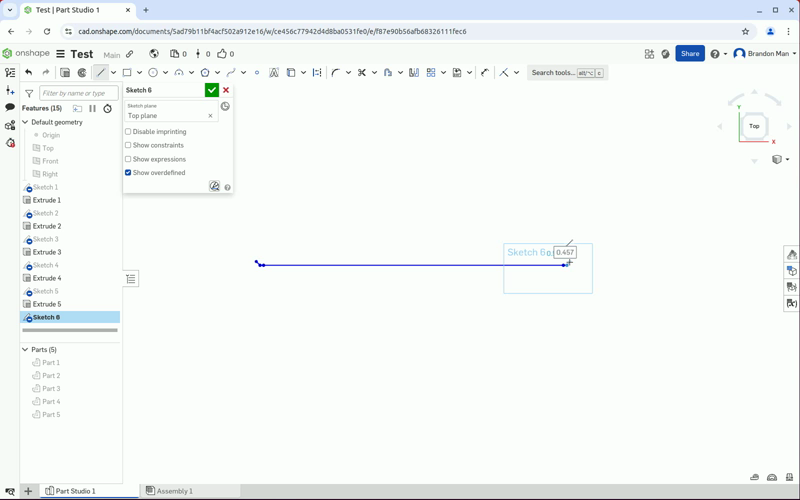
scroll(6)
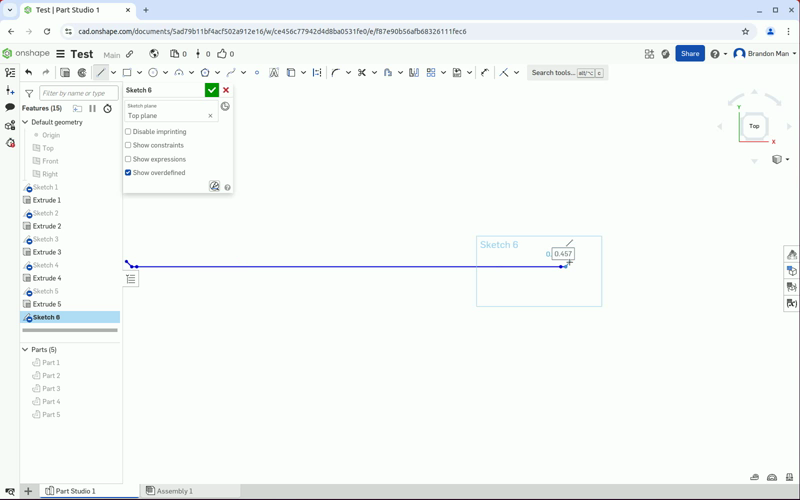
scroll(6)
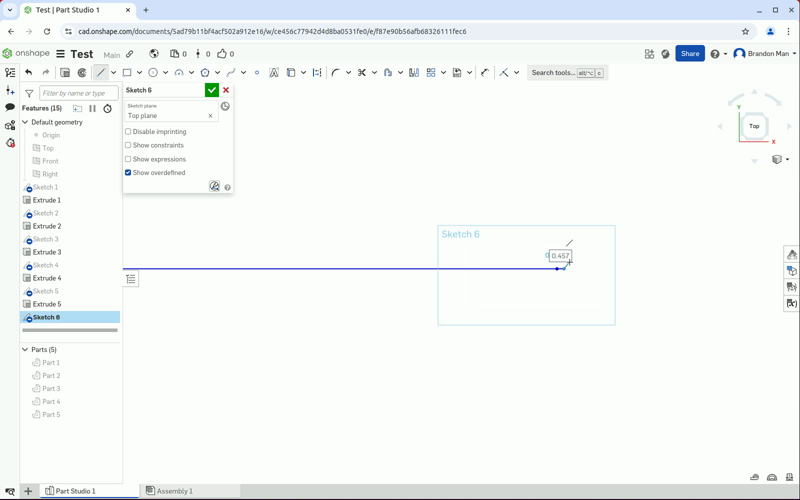
scroll(6)
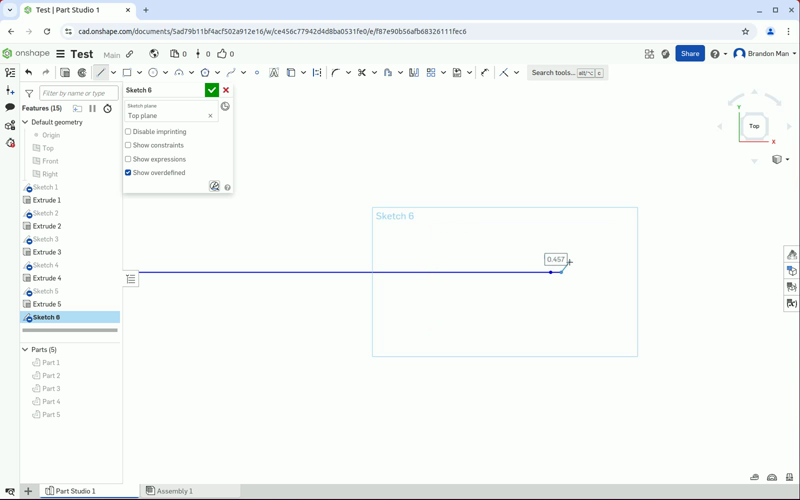
scroll(6)
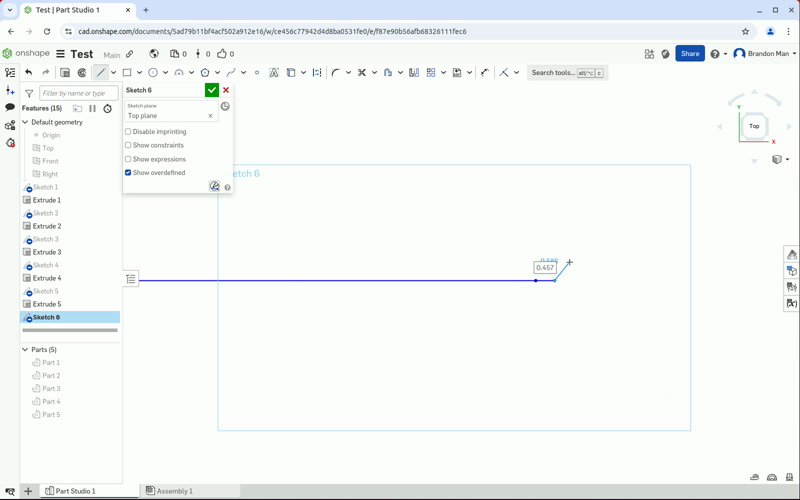
scroll(6)
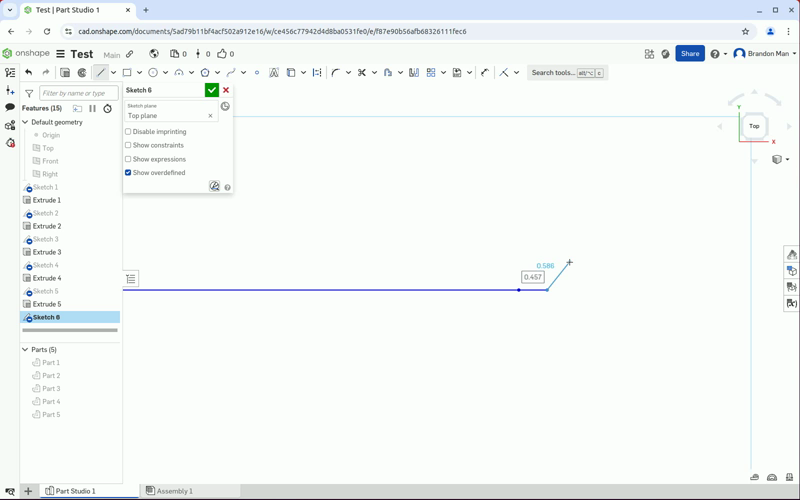
click(569, 261)
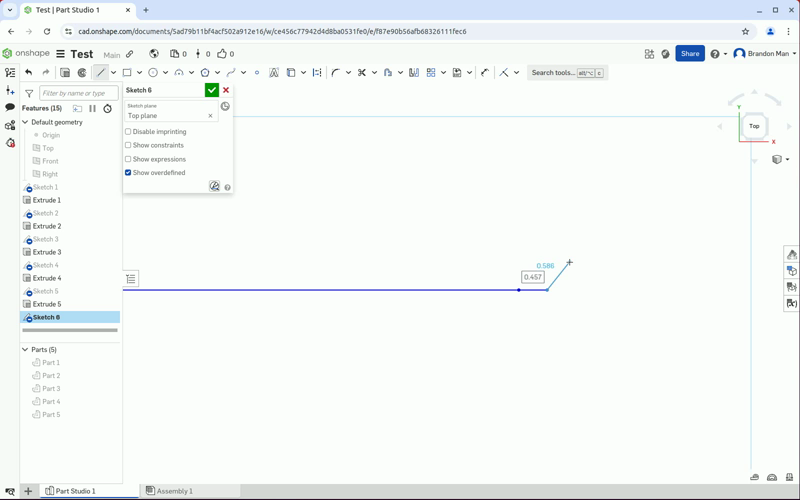
scroll(-6)
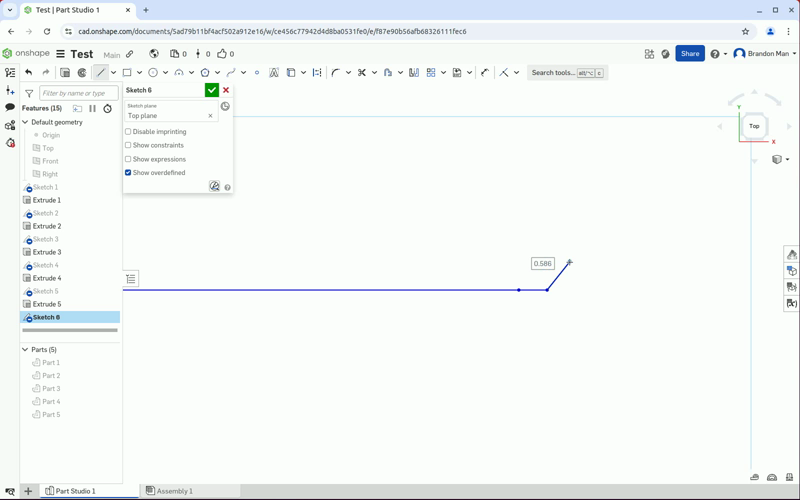
scroll(-6)
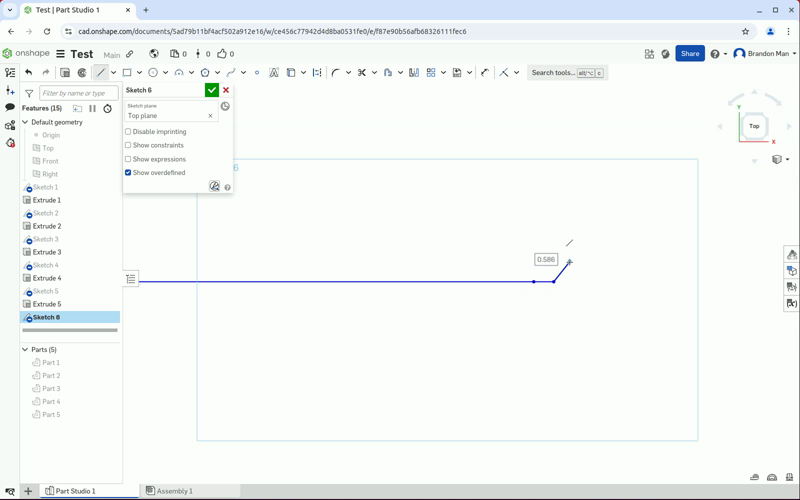
scroll(-6)
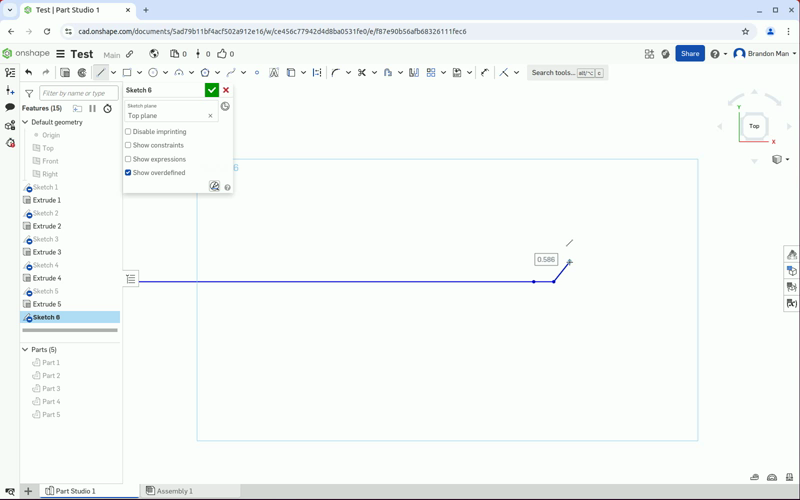
scroll(-6)
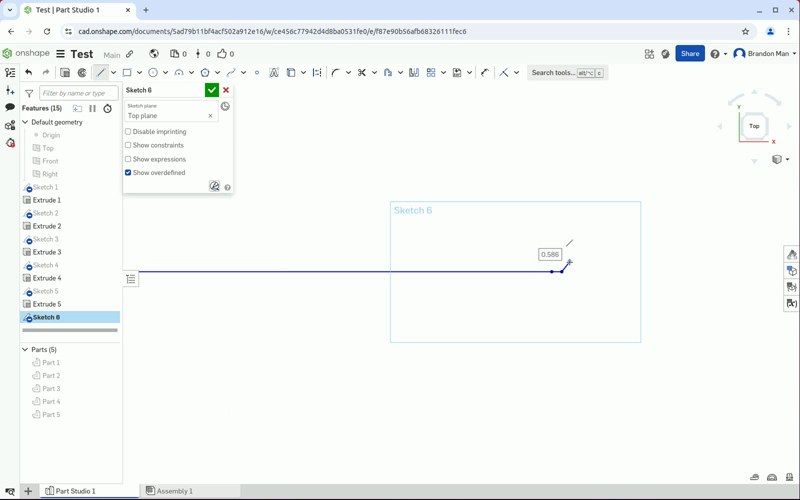
scroll(-6)
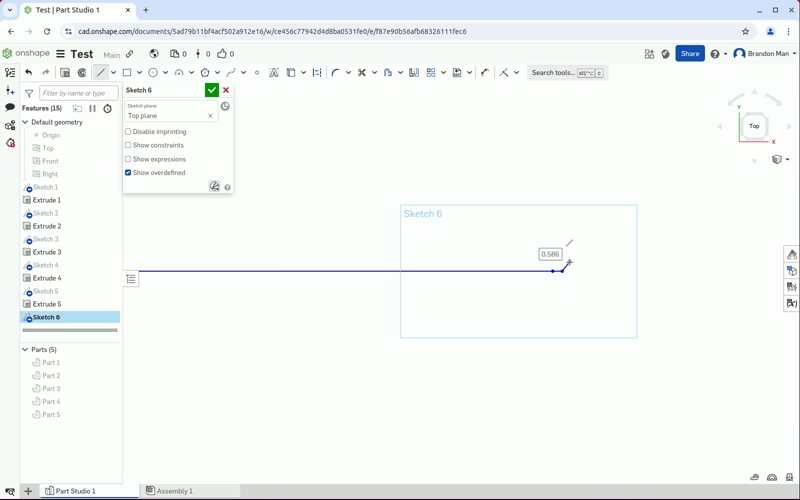
scroll(-6)
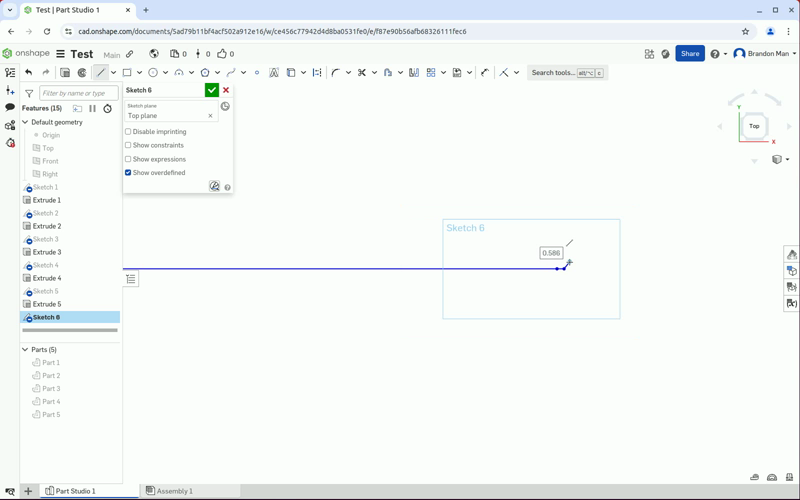
scroll(-6)
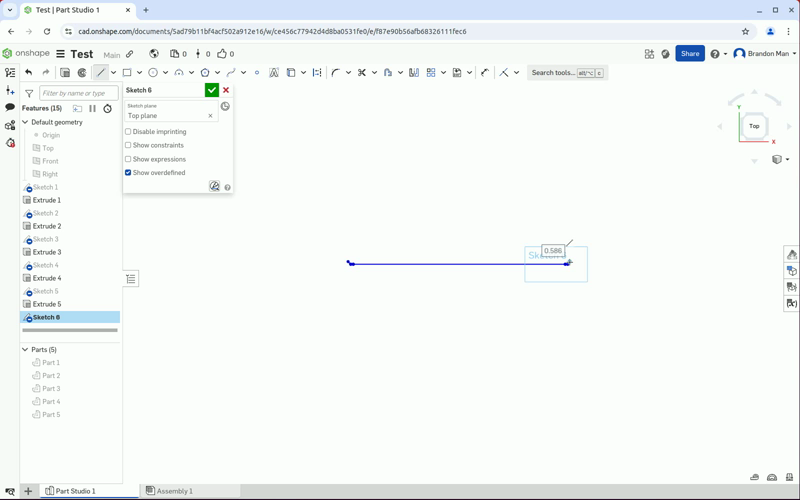
key_up(shift)
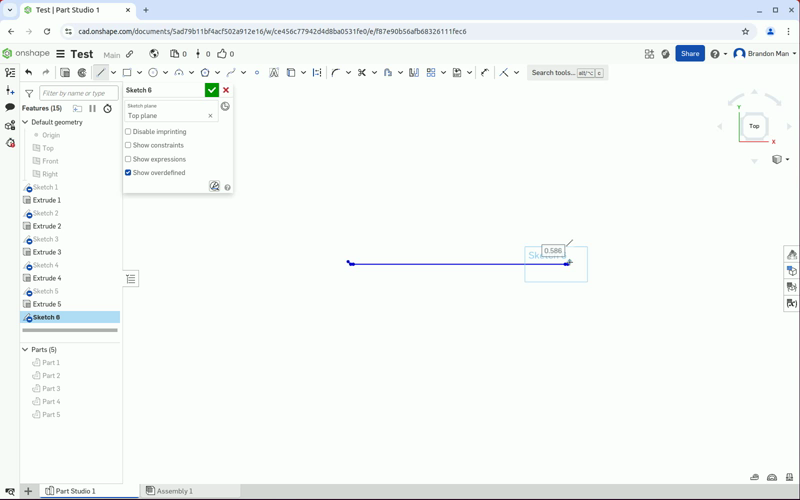
key_down(shift)
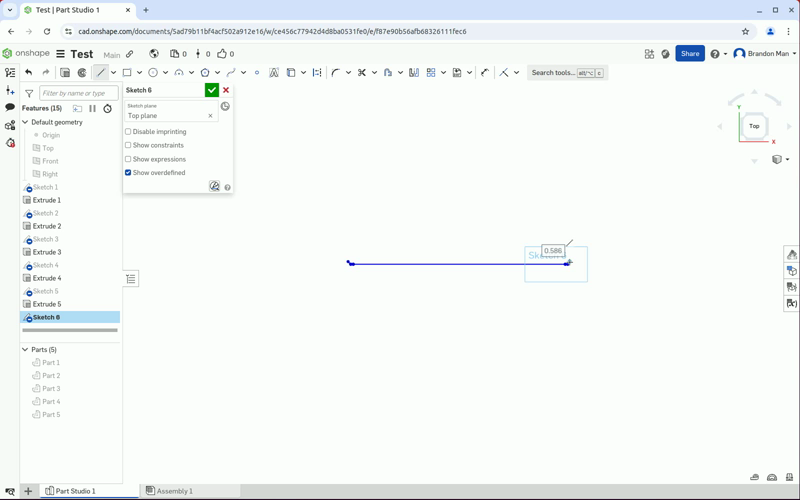
mouse_move(348, 261)
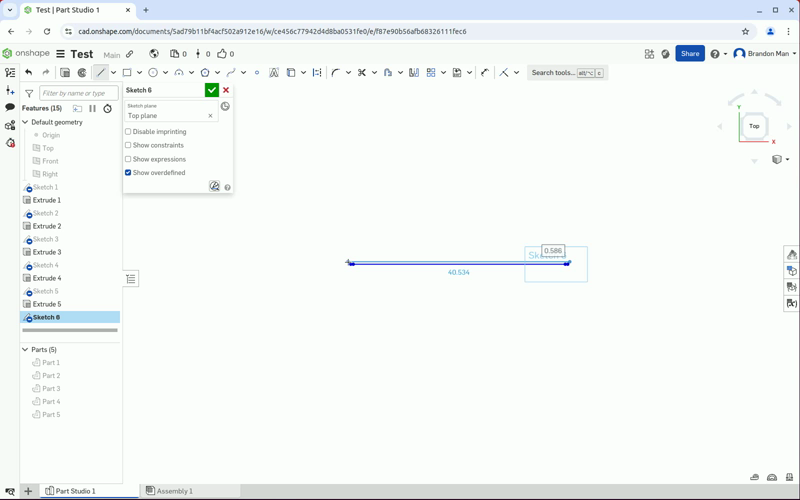
scroll(6)
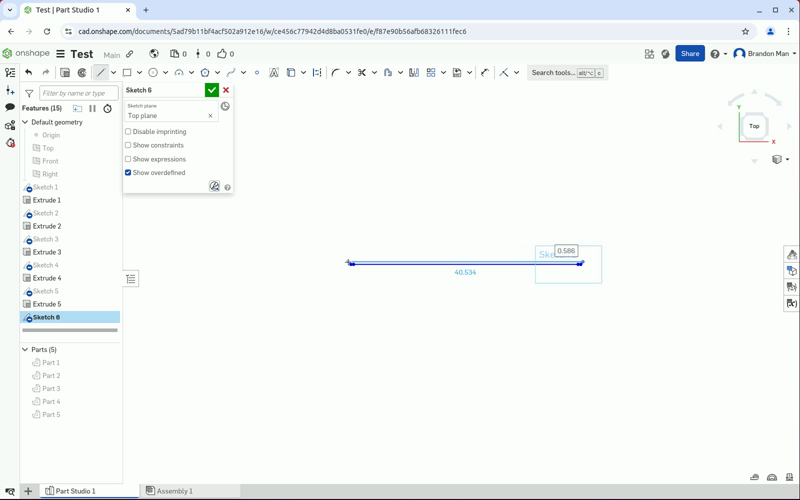
scroll(6)
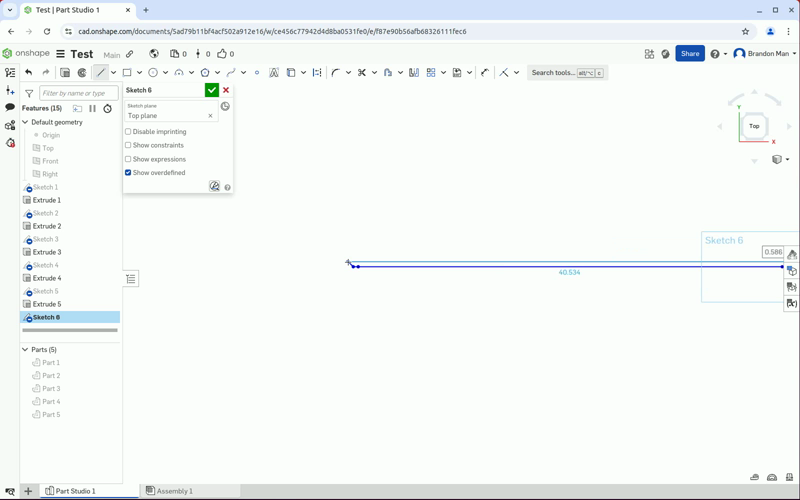
scroll(6)
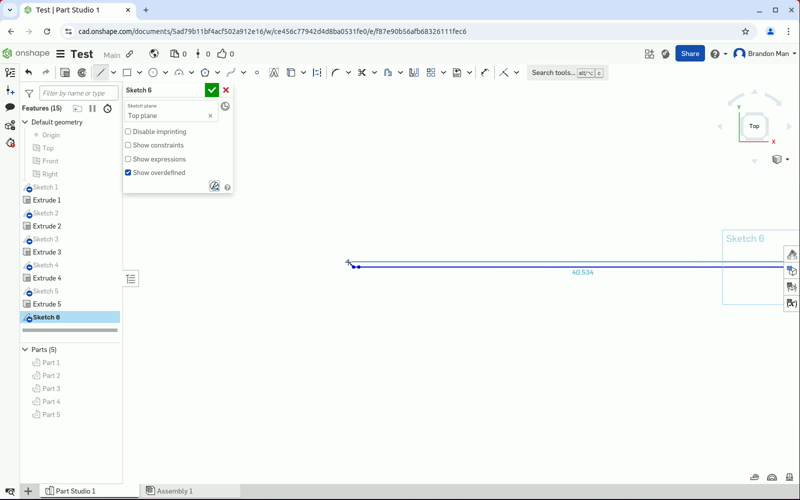
scroll(6)
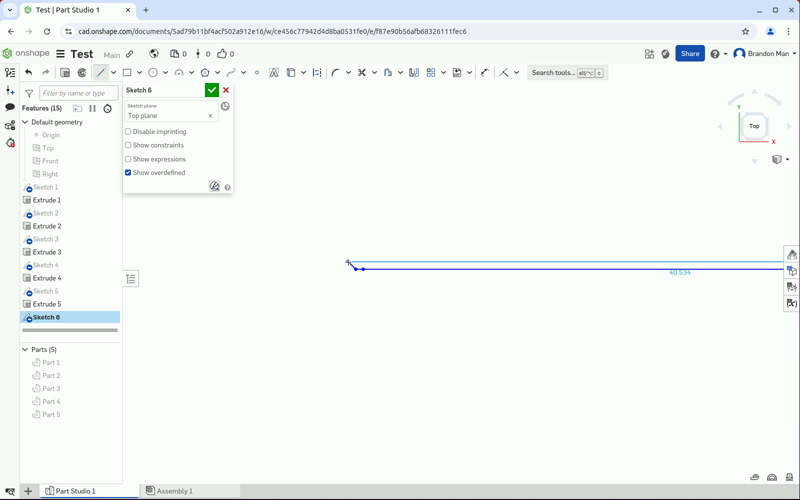
scroll(6)
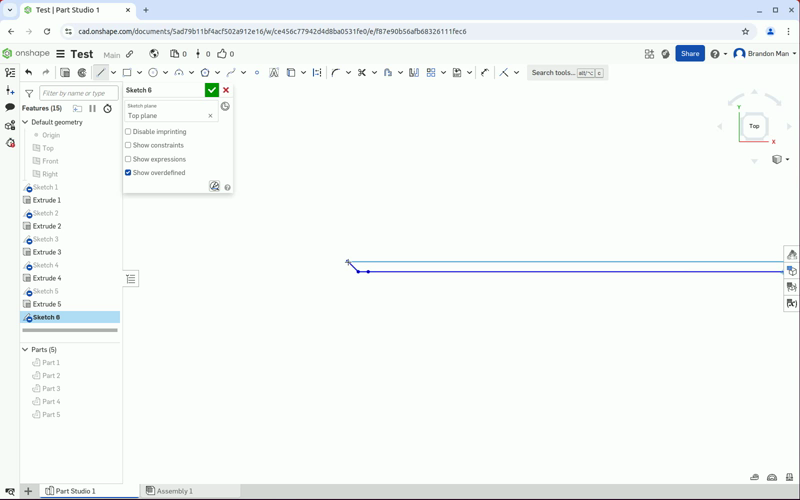
scroll(6)
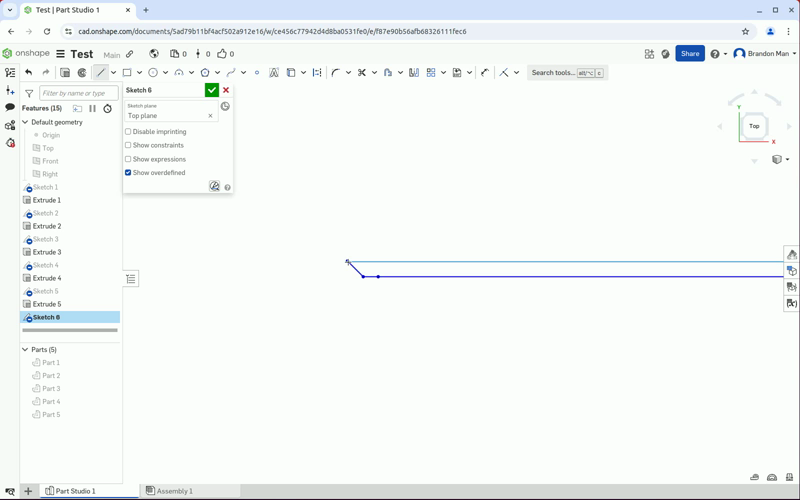
scroll(6)
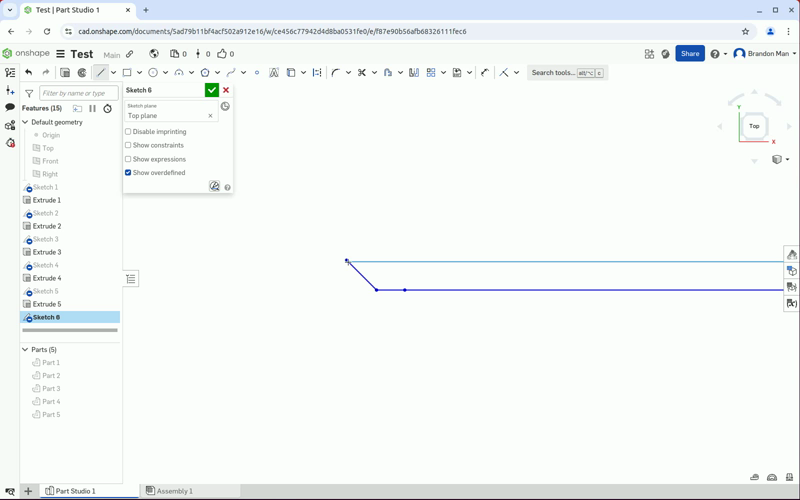
key_up(shift)
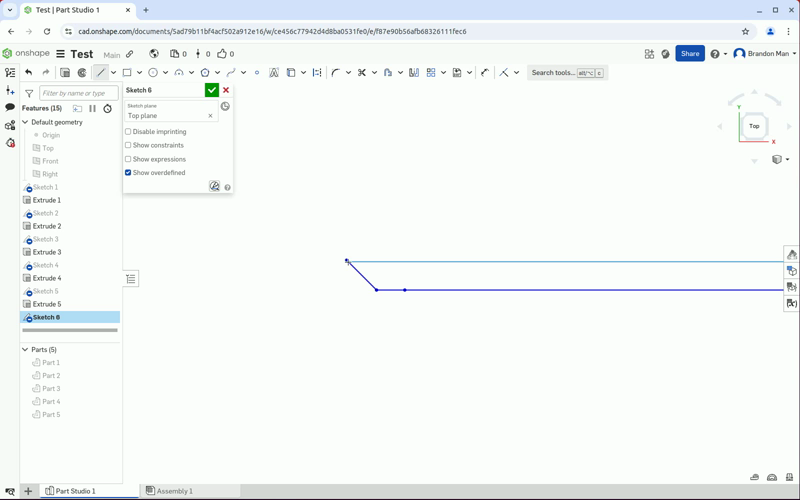
click(348, 261)
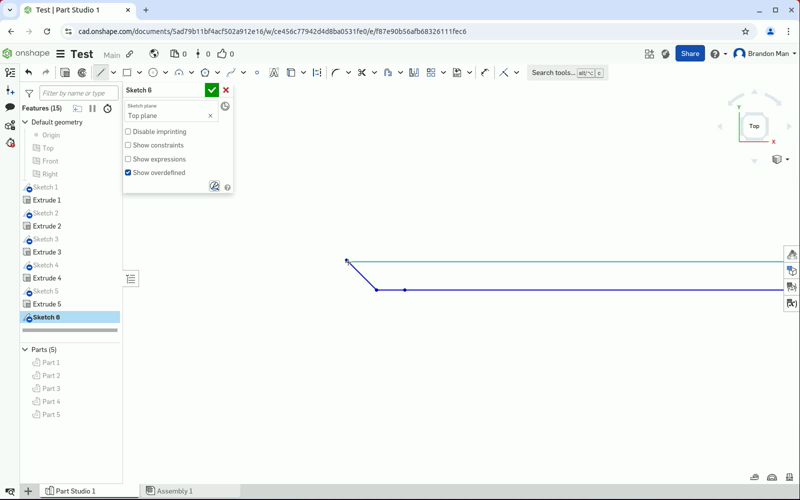
scroll(-6)
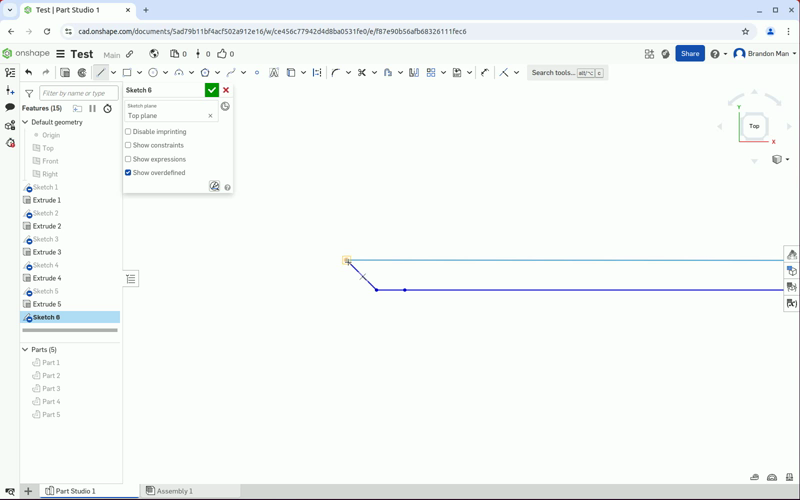
scroll(-6)
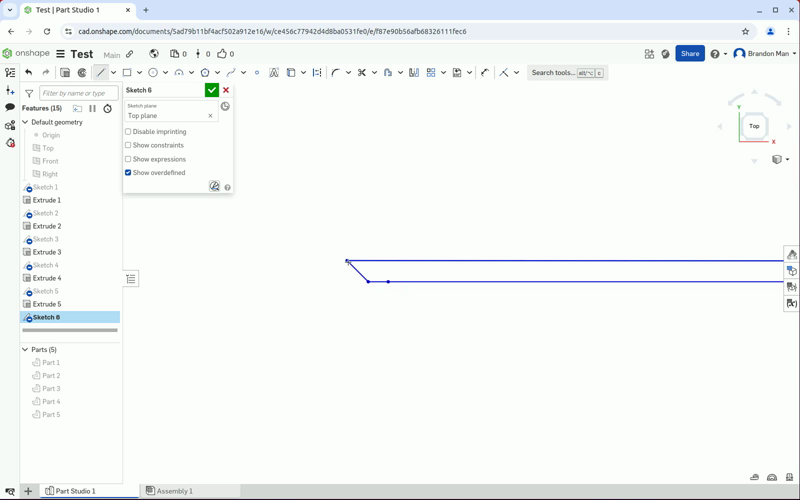
scroll(-6)
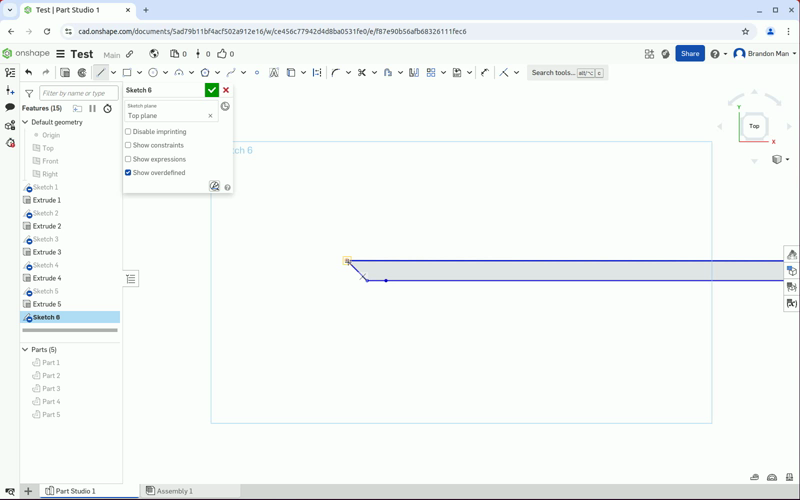
scroll(-6)
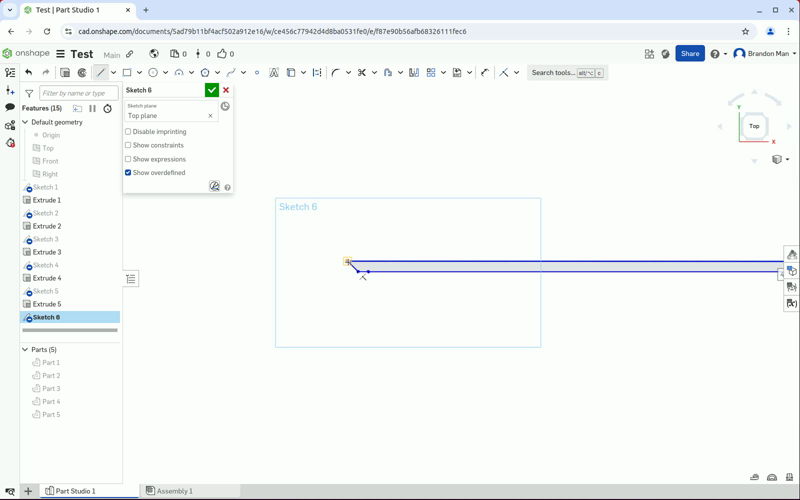
scroll(-6)
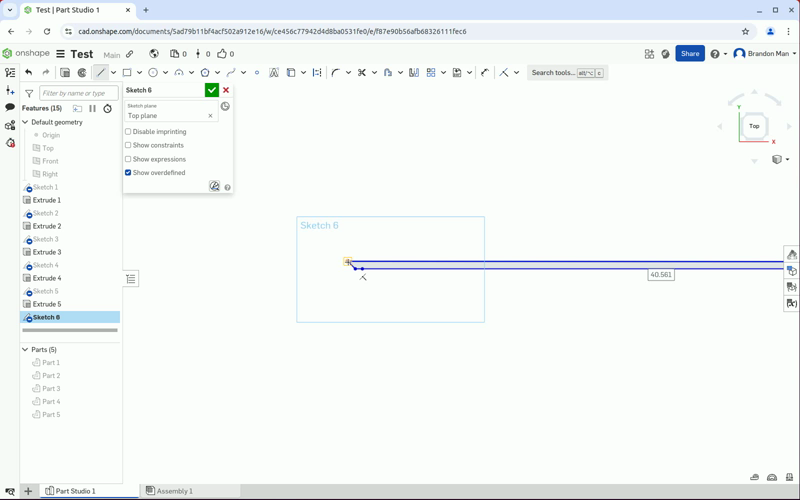
scroll(-6)
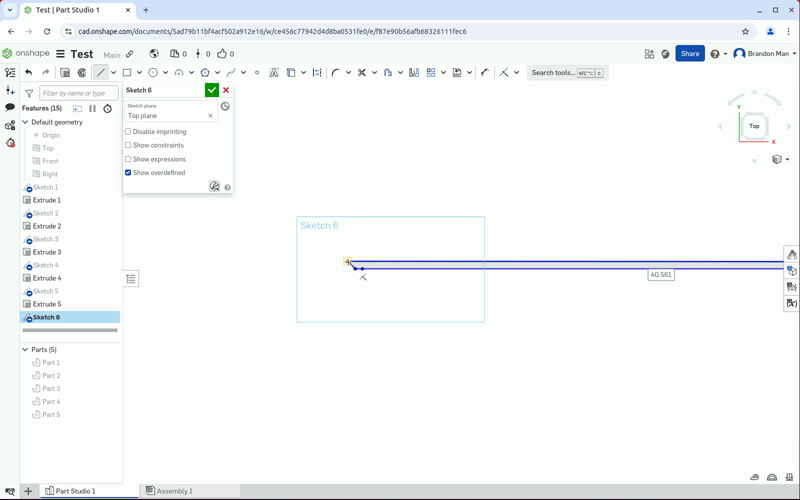
scroll(-6)
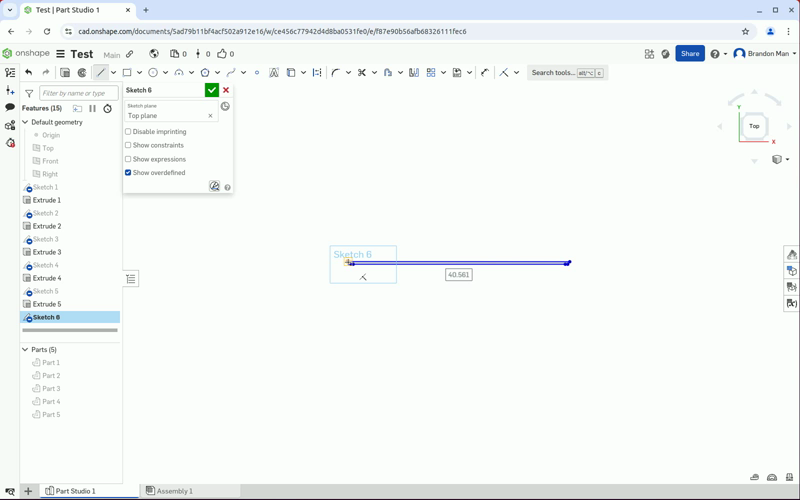
key(esc)
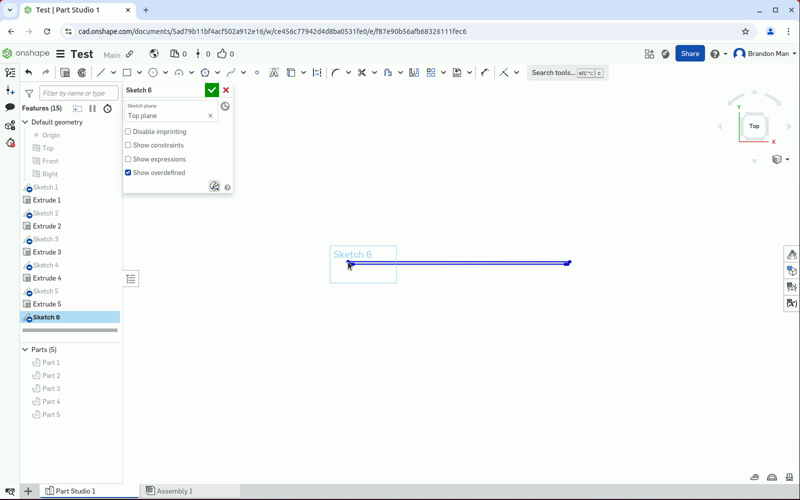
mouse_move(357, 263)
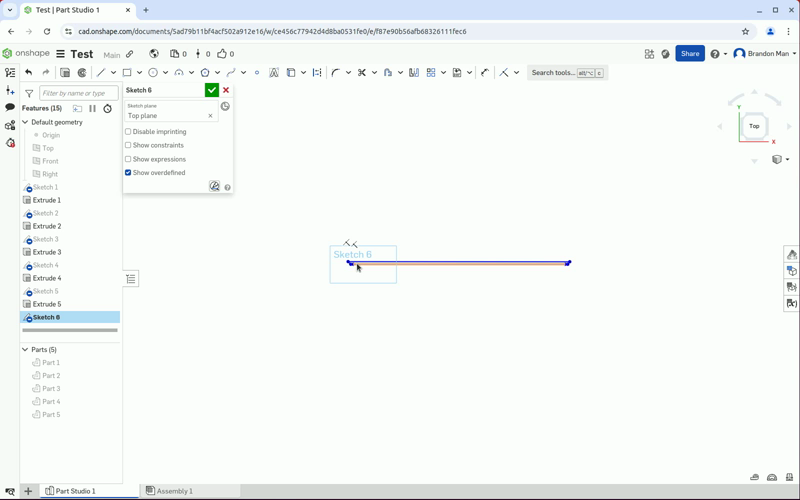
scroll(6)
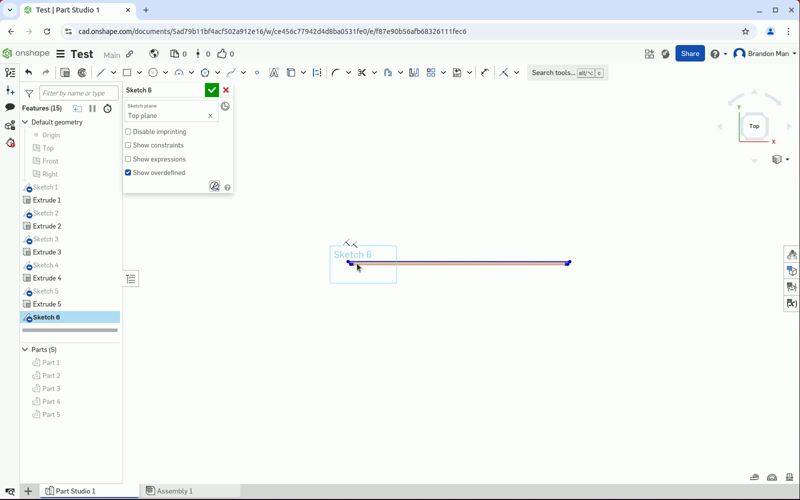
scroll(6)
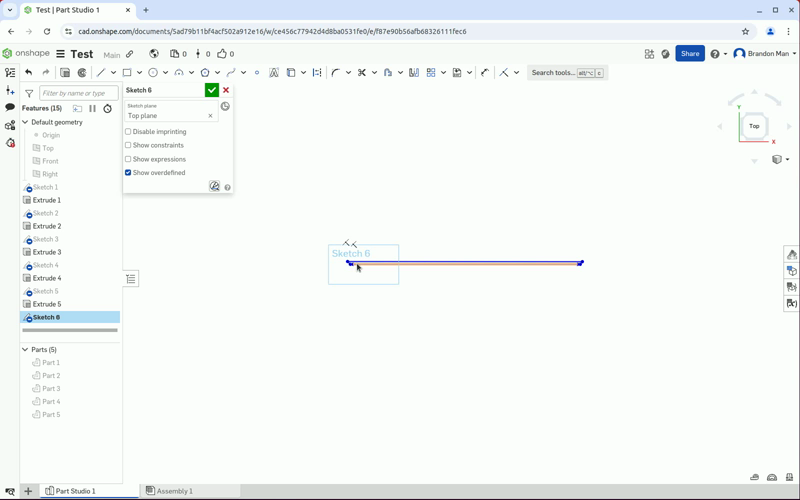
scroll(6)
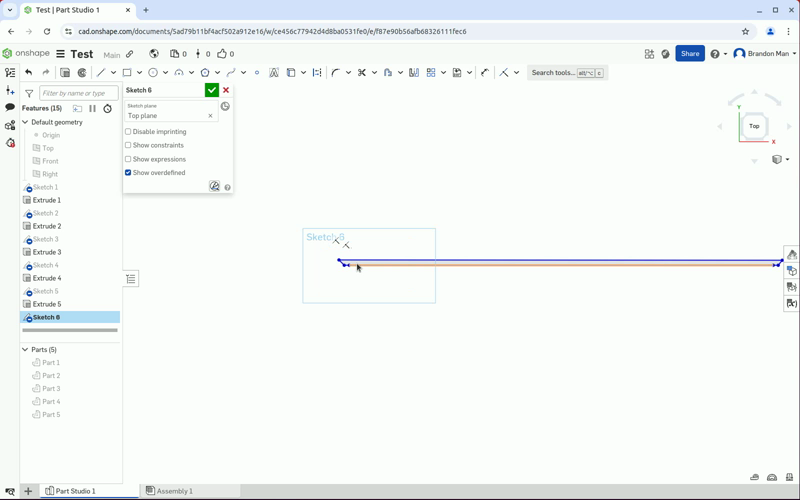
scroll(6)
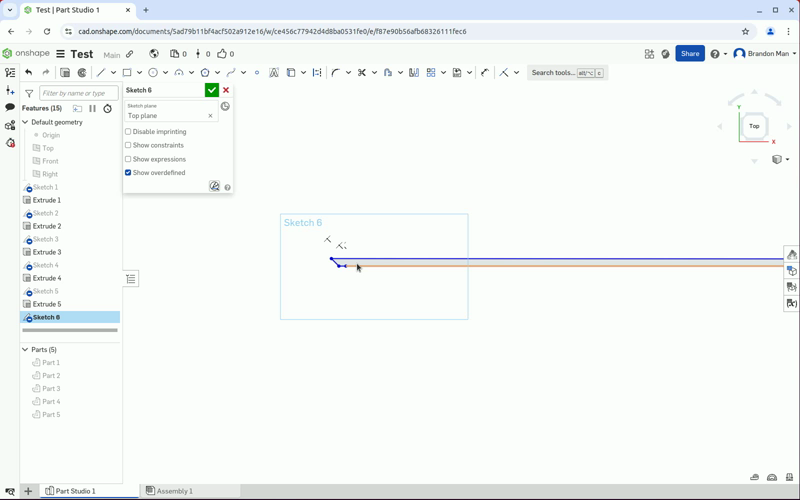
scroll(6)
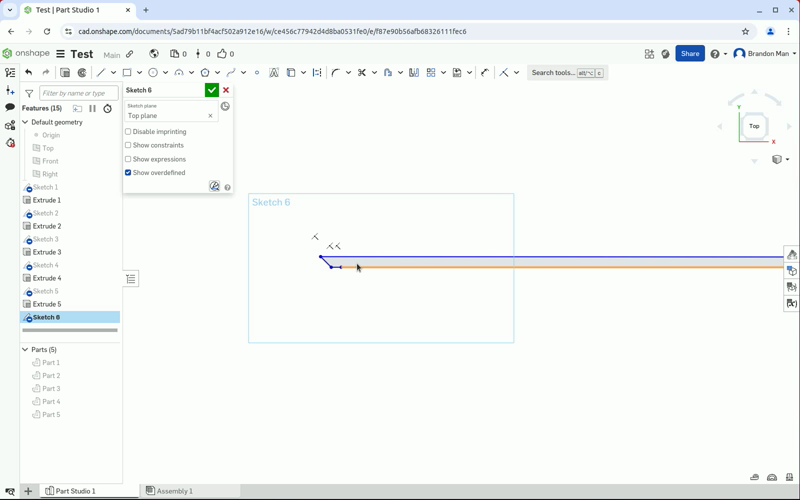
scroll(6)
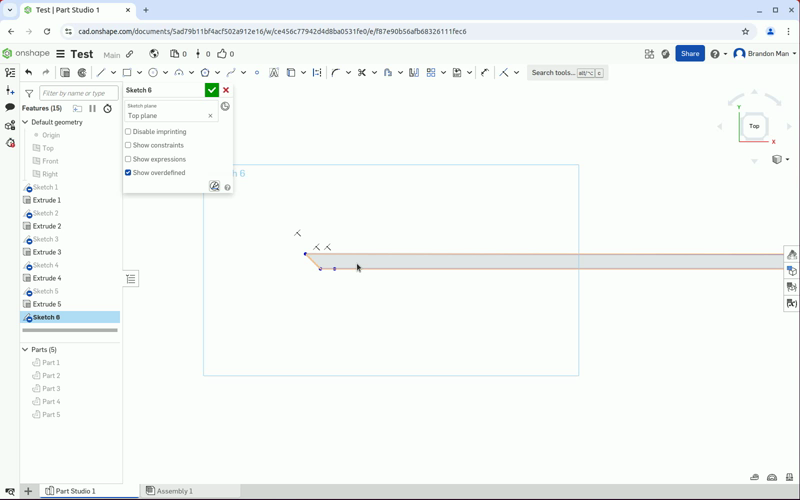
scroll(6)
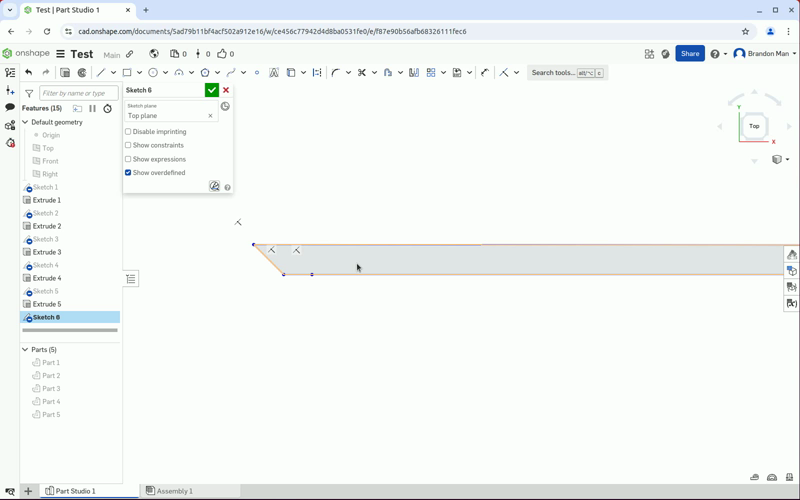
click(357, 263)
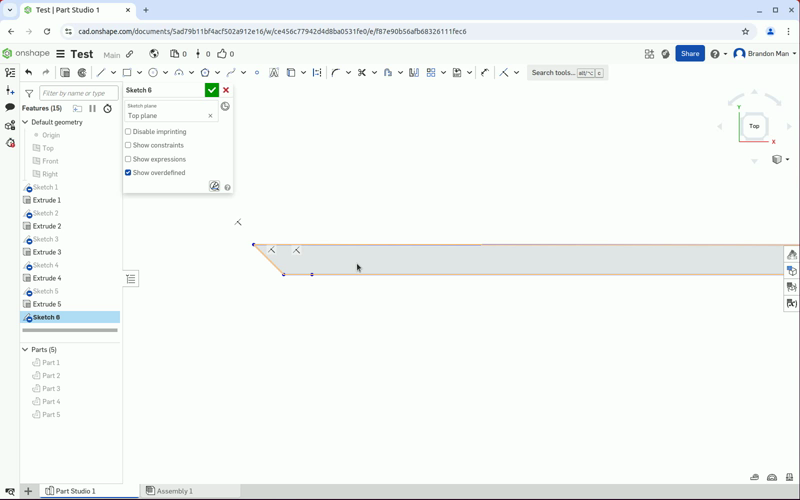
scroll(-6)
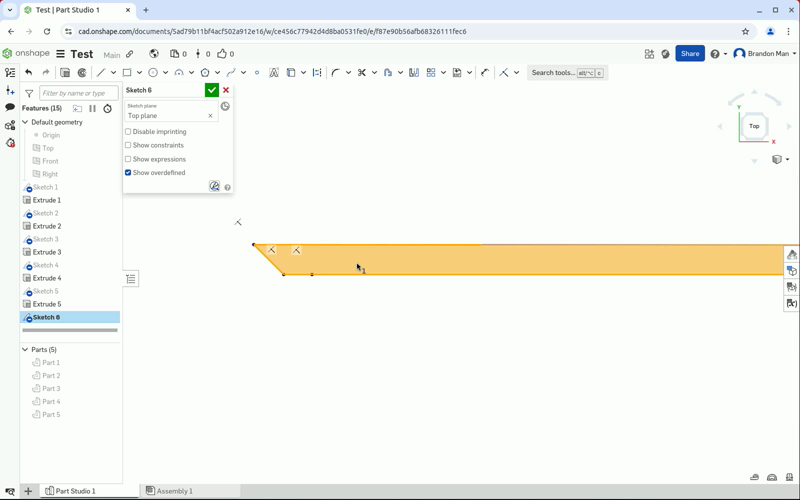
scroll(-6)
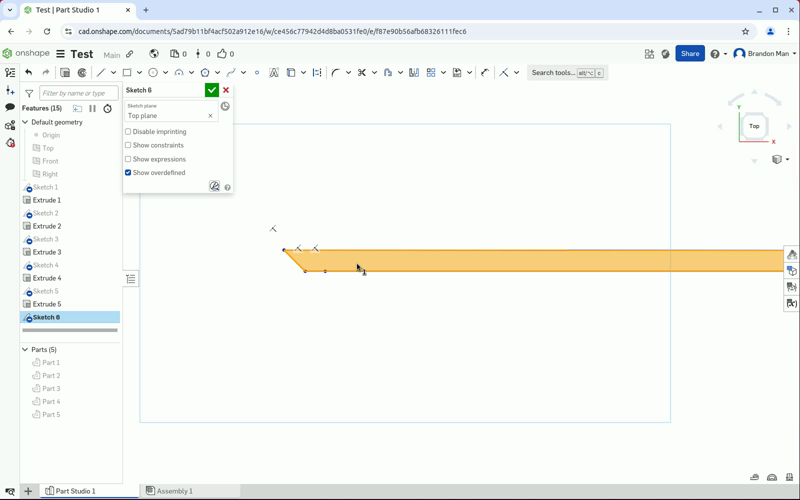
scroll(-6)
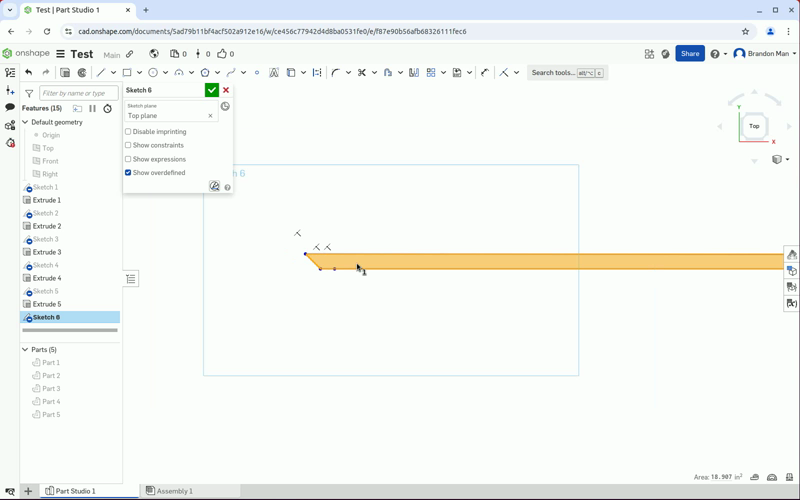
scroll(-6)
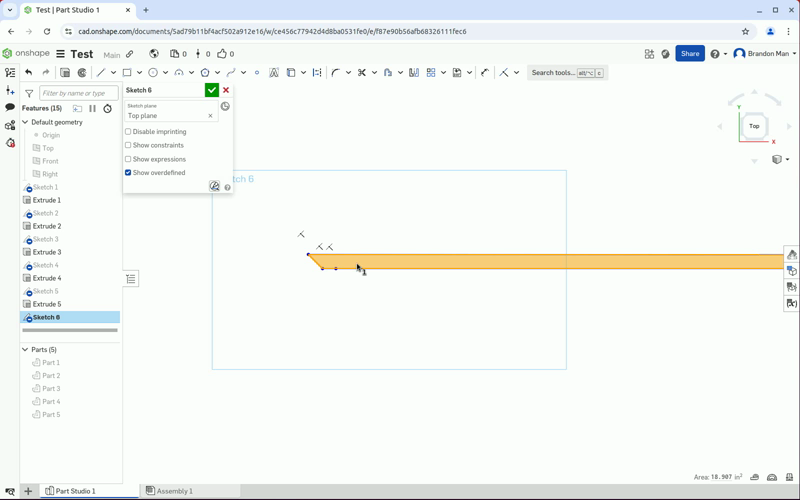
scroll(-6)
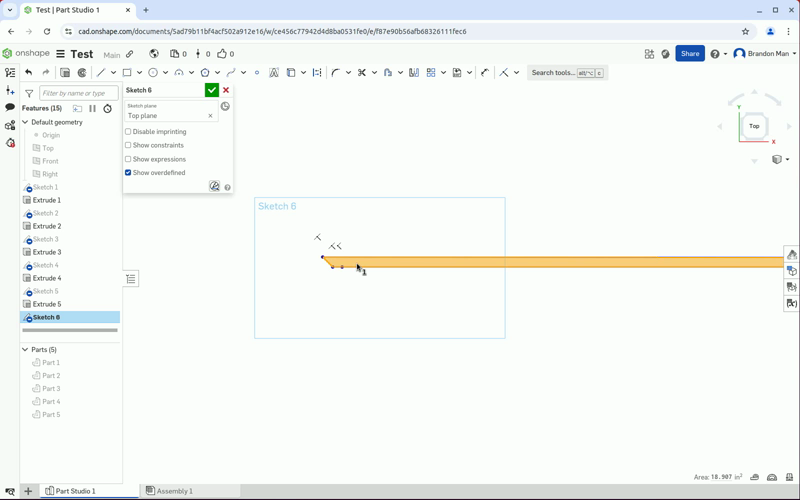
scroll(-6)
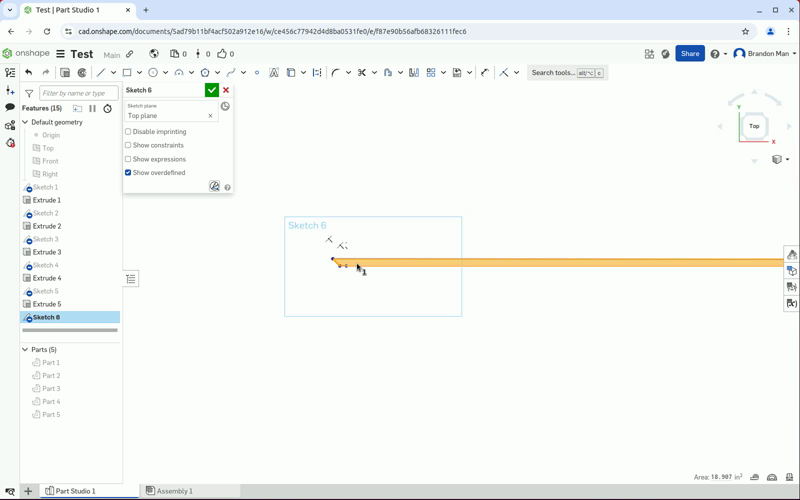
scroll(-6)
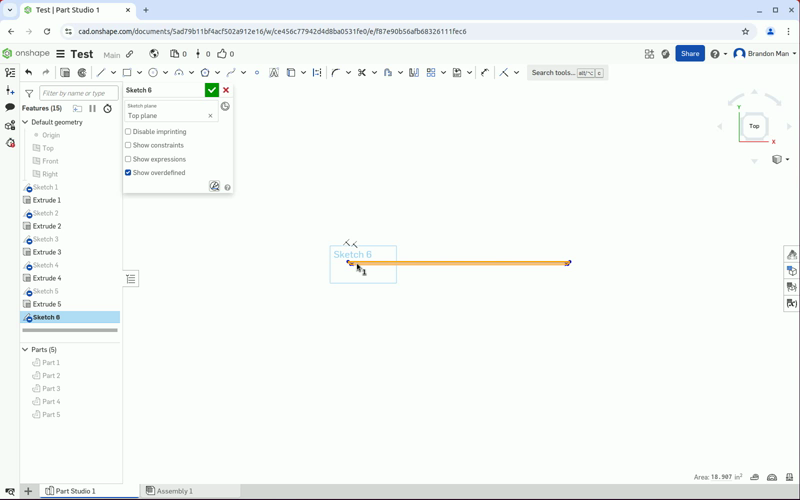
mouse_move(73, 352)
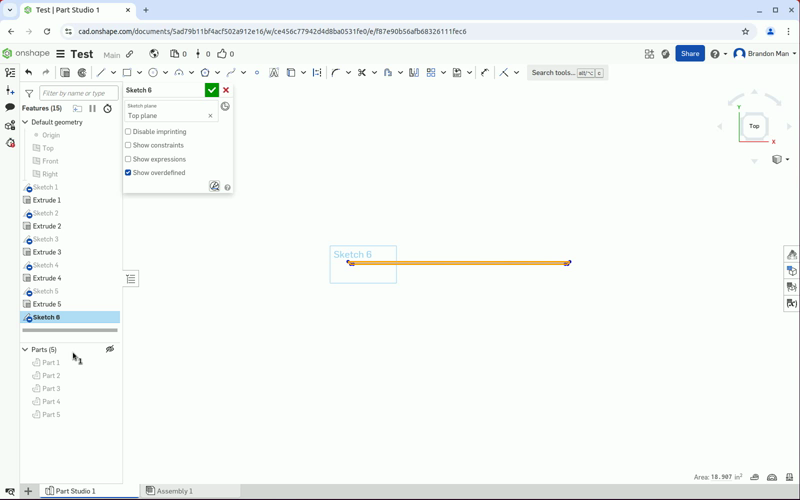
key(shift+y)
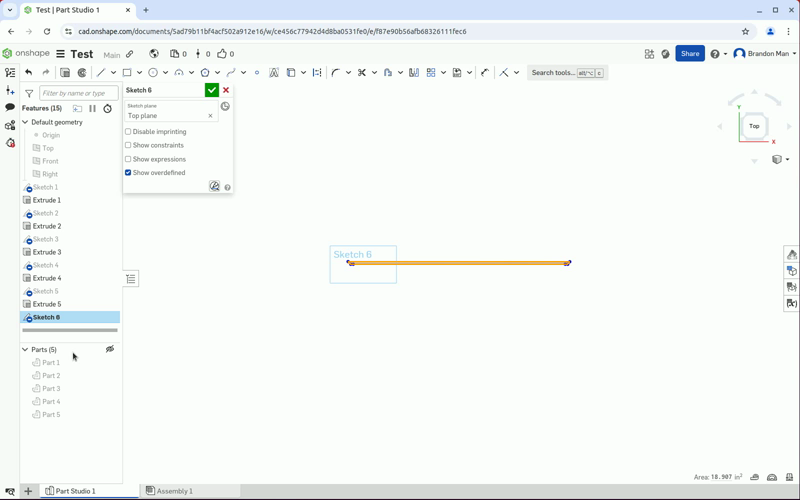
key(shift+e)
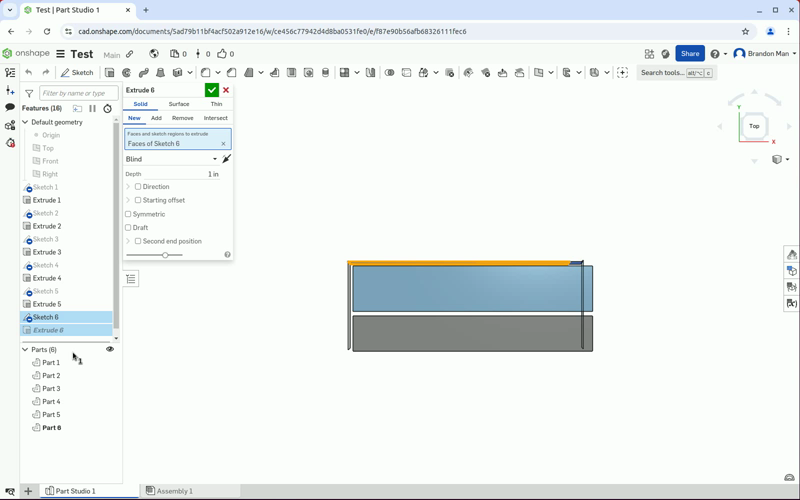
mouse_move(143, 106)
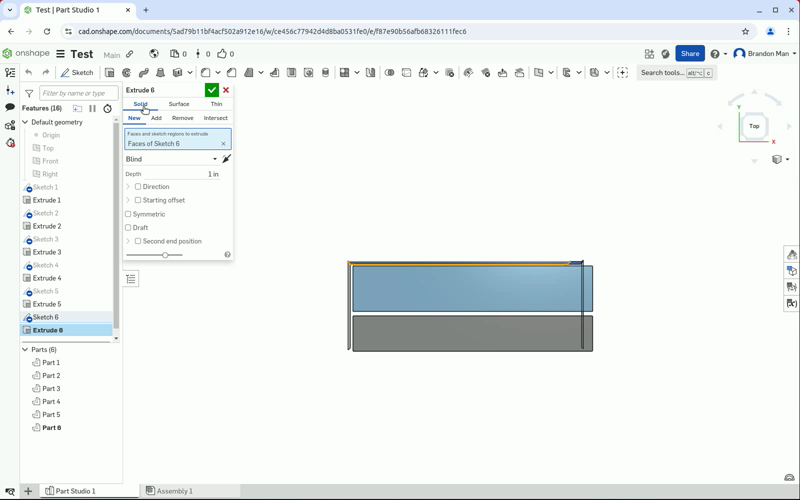
click(143, 106)
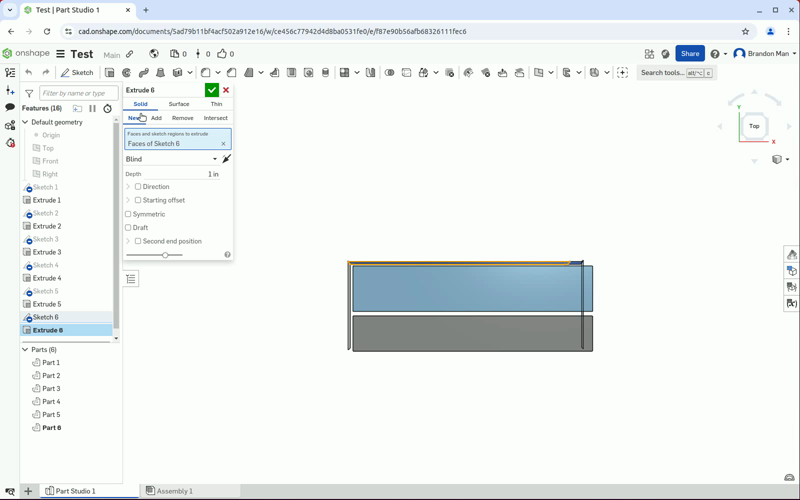
mouse_move(137, 120)
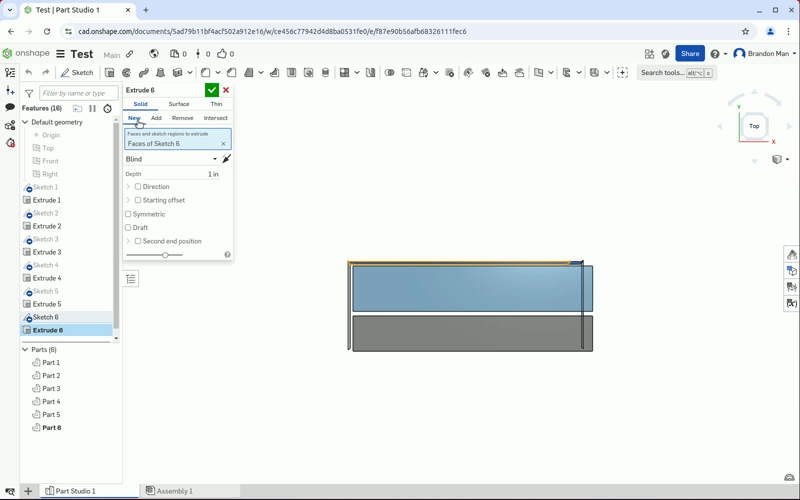
click(137, 120)
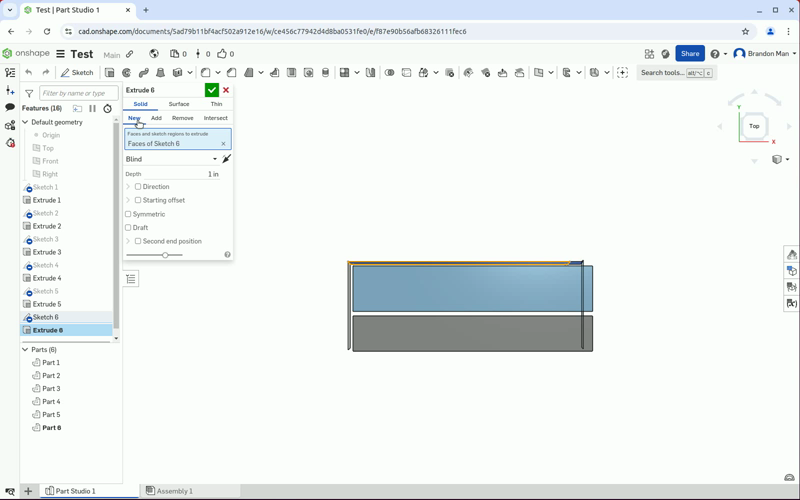
key(tab, 4)
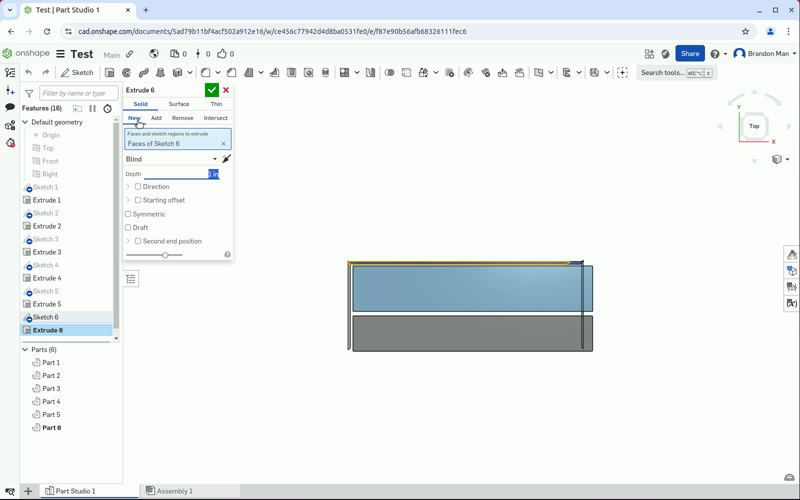
text(3.611)
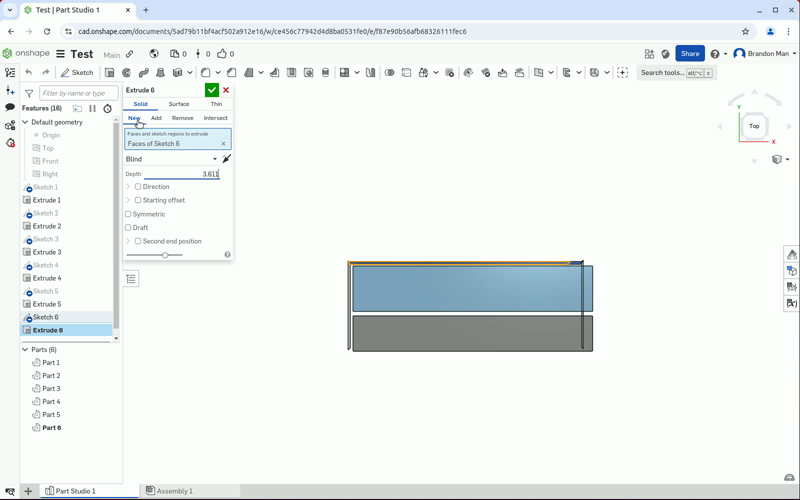
key(enter)
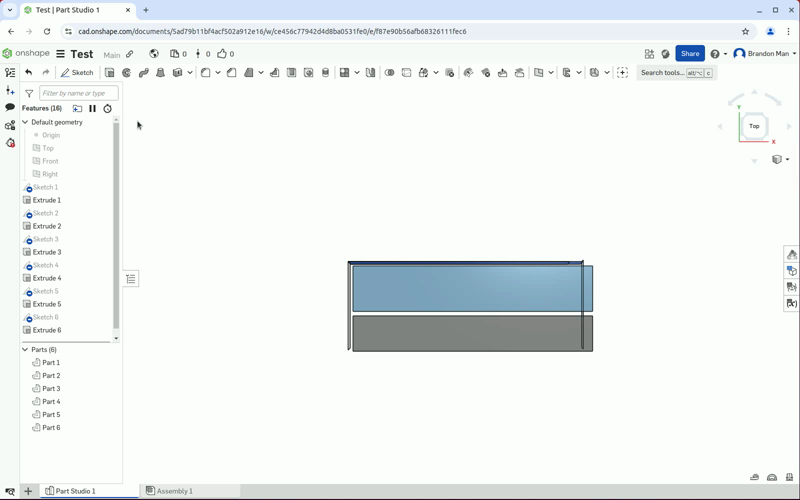
key(shift+h)
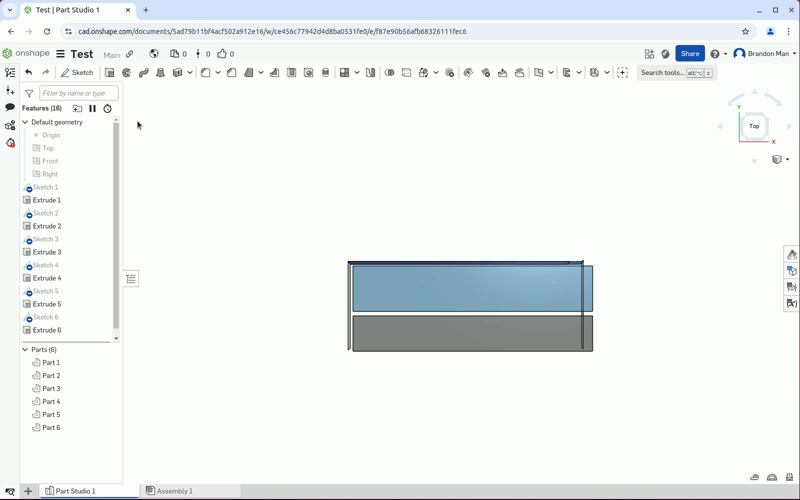
key(shift+h)
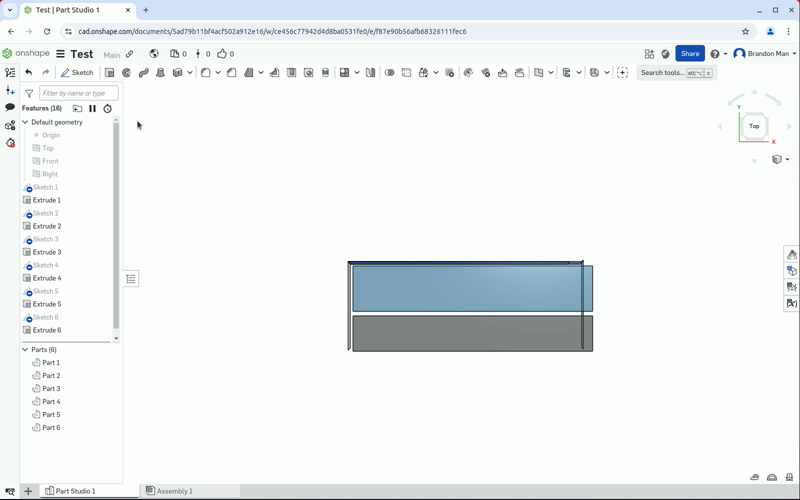
mouse_move(69, 189)
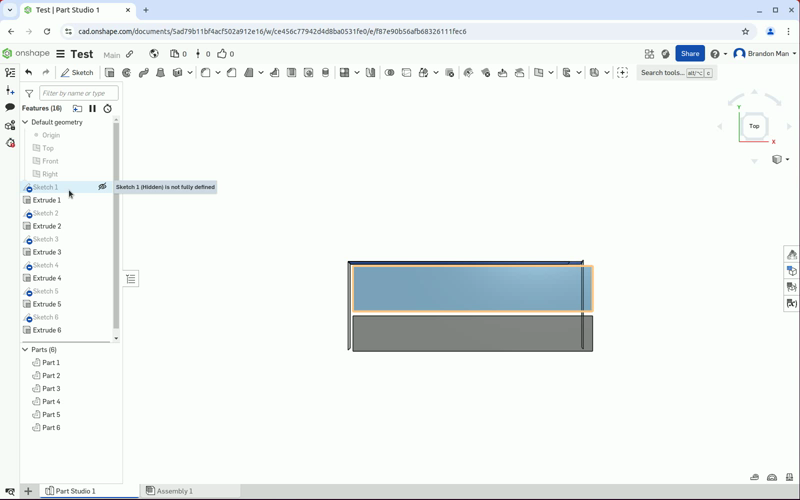
click(69, 189)
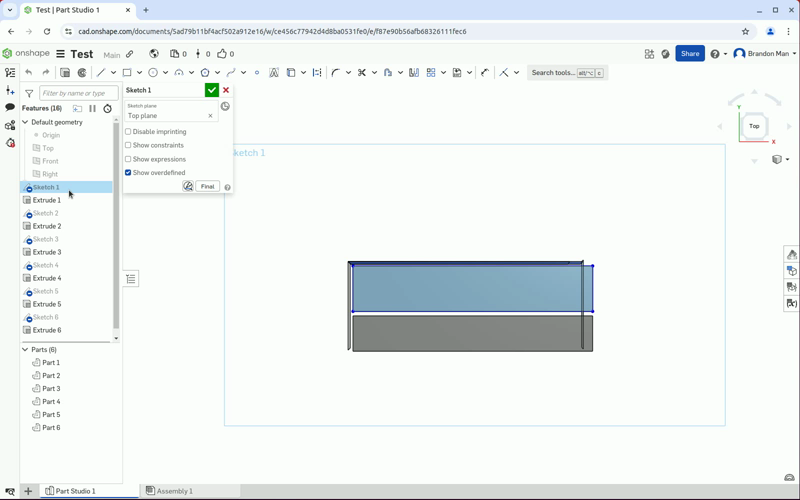
mouse_move(229, 92)
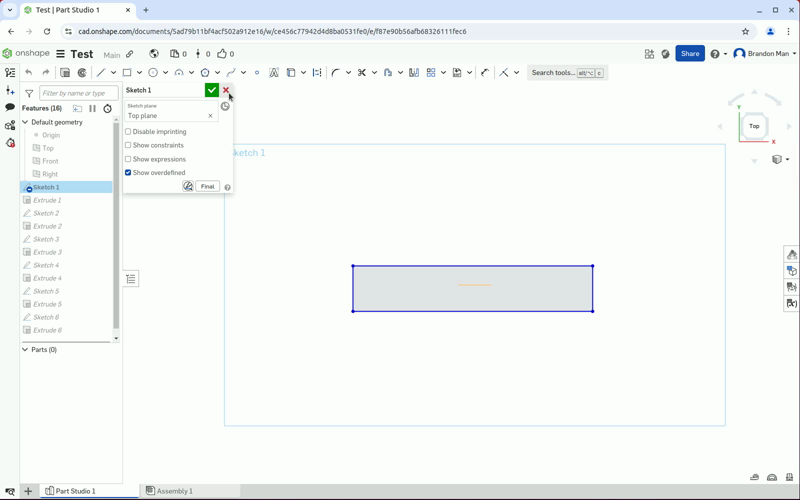
click(229, 92)
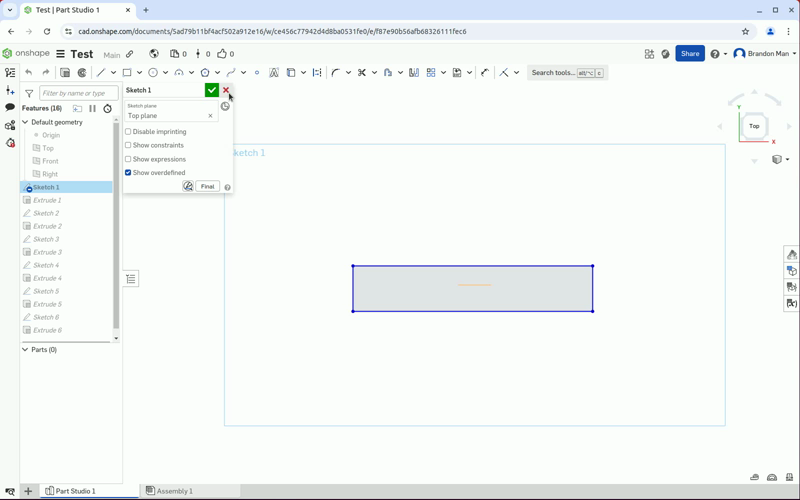
key(shift+s)
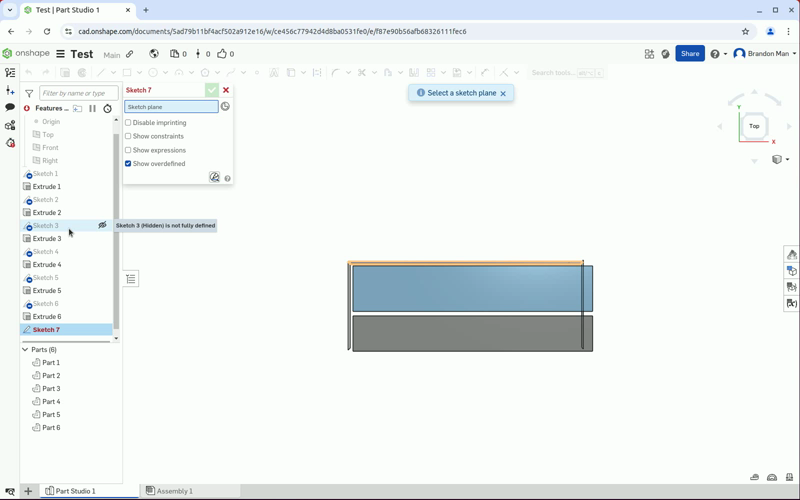
scroll(3)
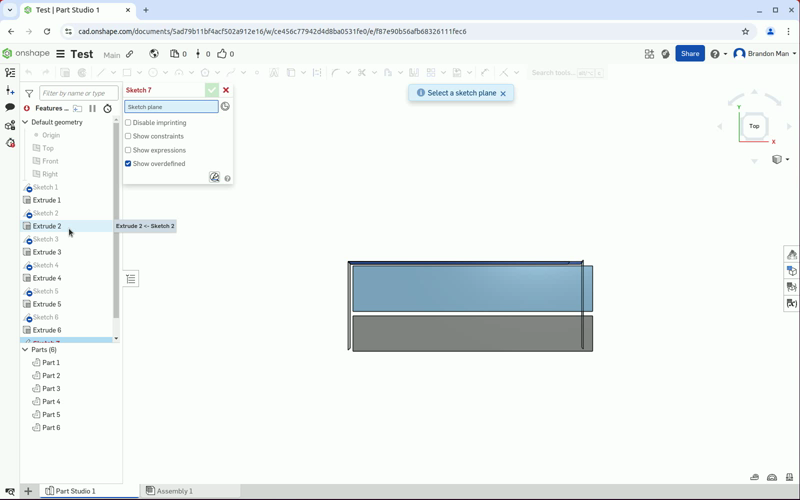
mouse_move(69, 150)
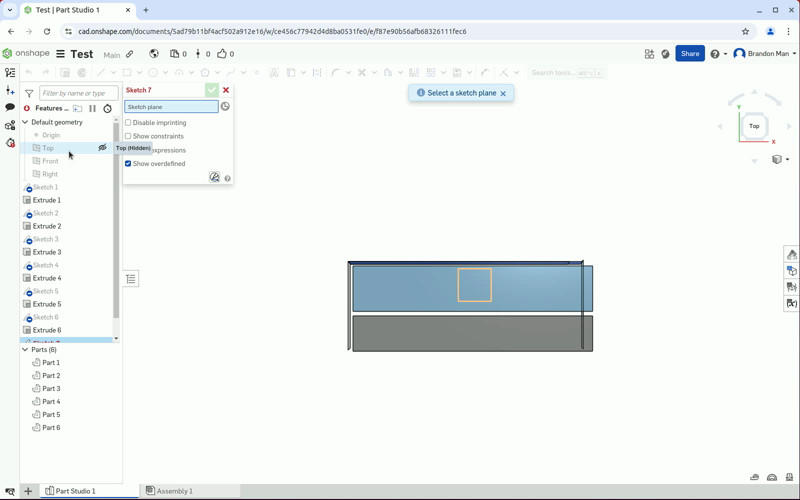
click(69, 150)
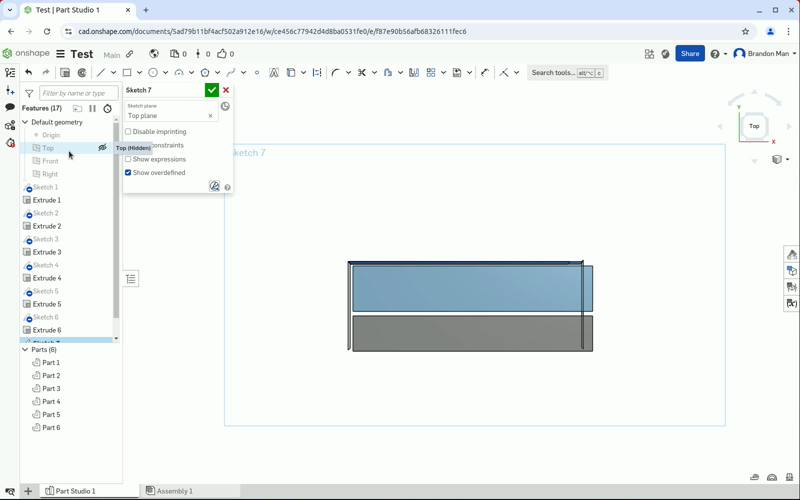
mouse_move(73, 352)
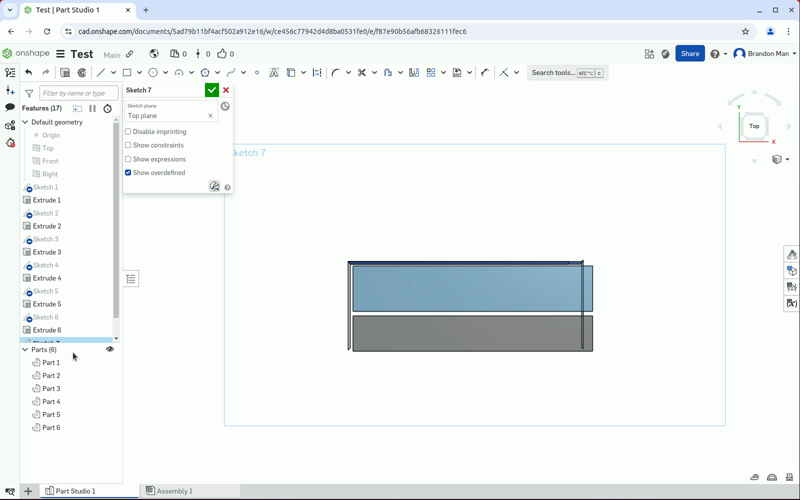
key(y)
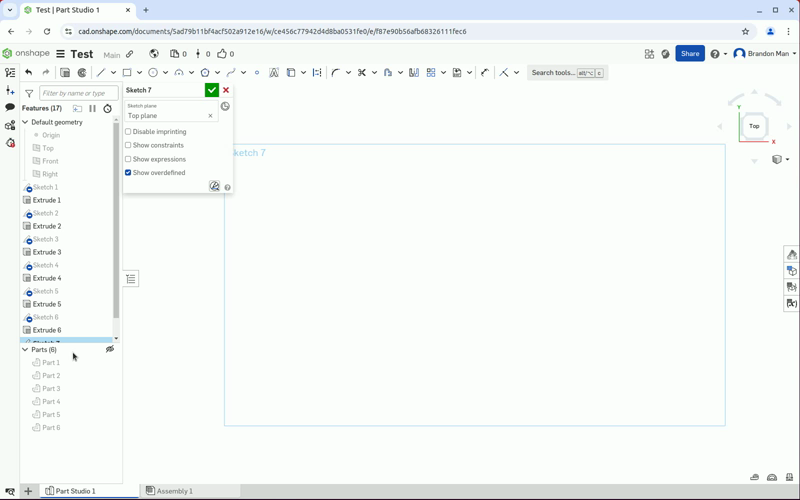
key(l)
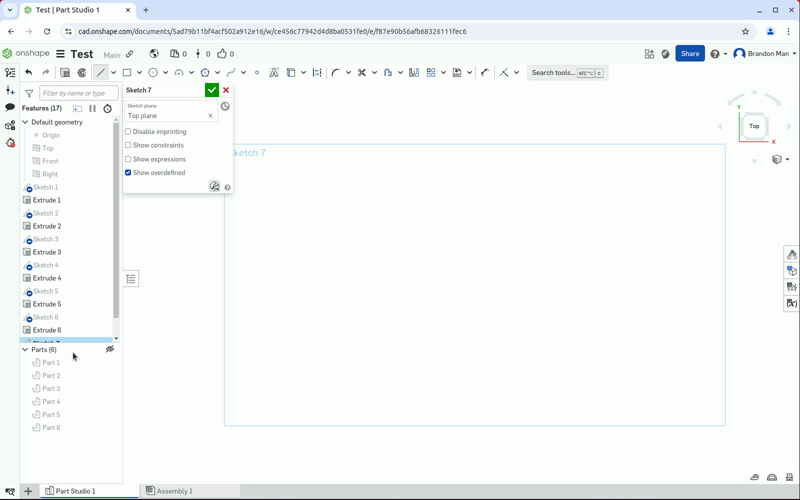
key_down(shift)
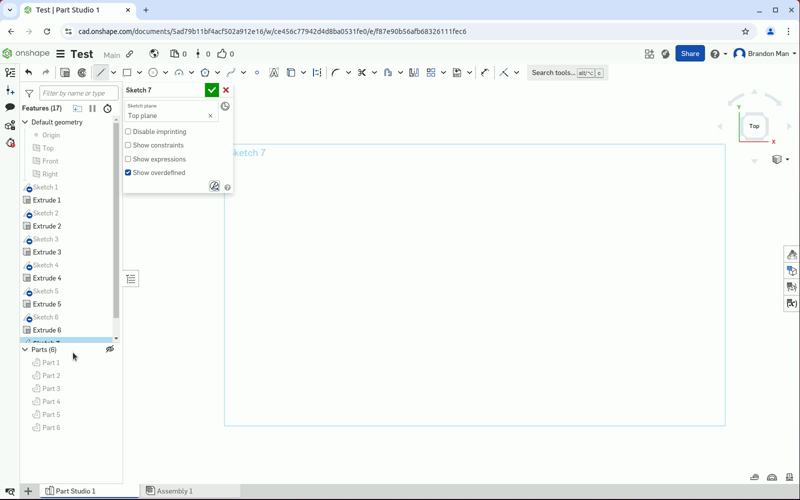
mouse_move(348, 345)
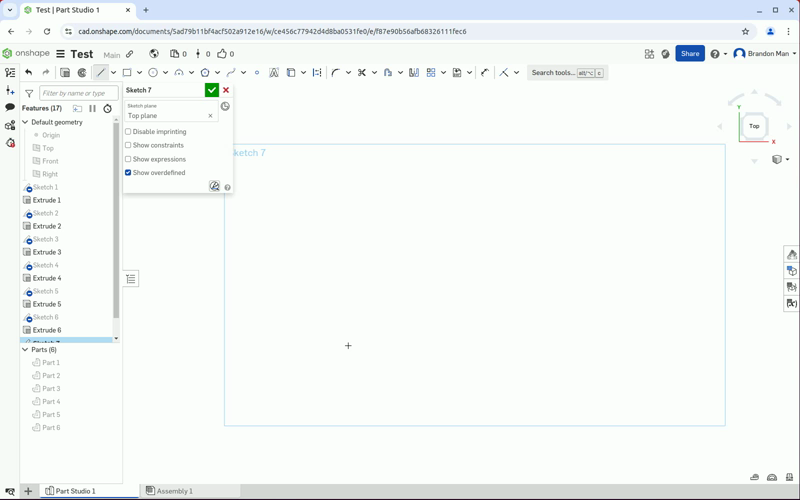
click(348, 345)
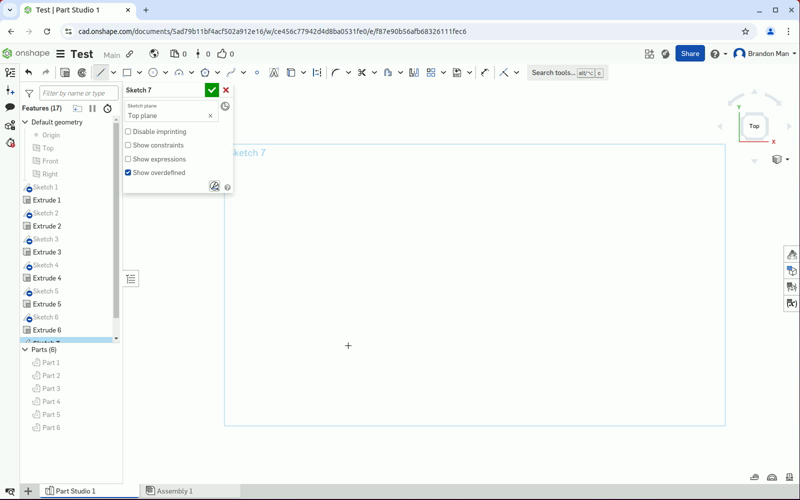
key_up(shift)
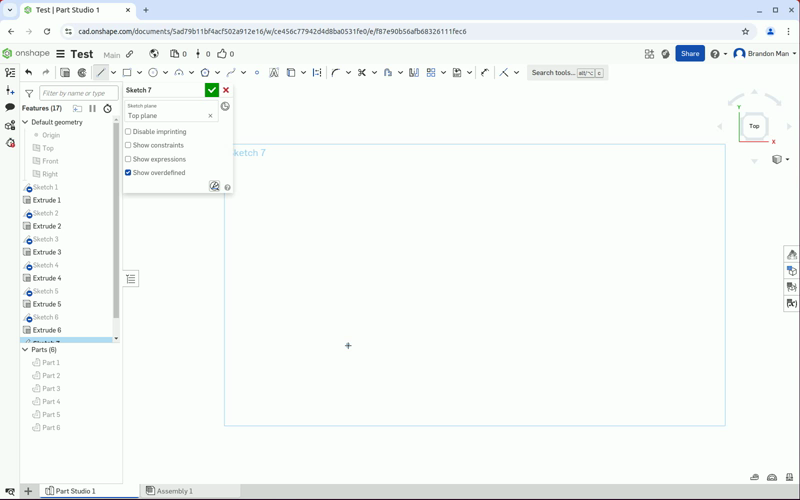
key_down(shift)
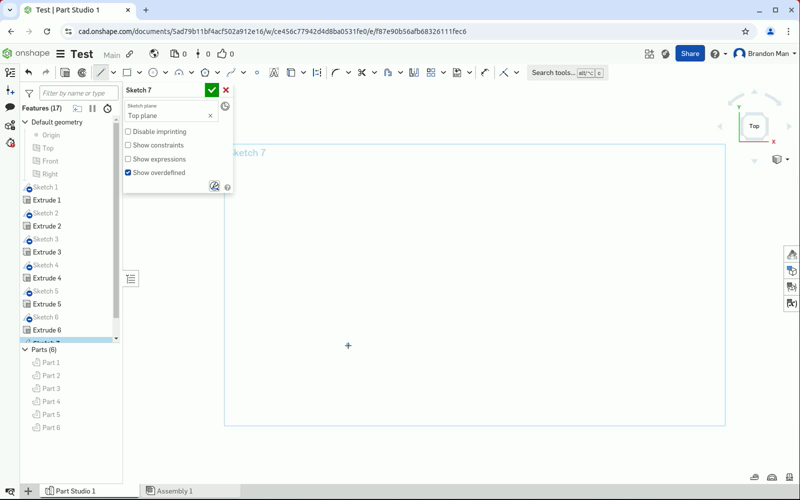
mouse_move(569, 345)
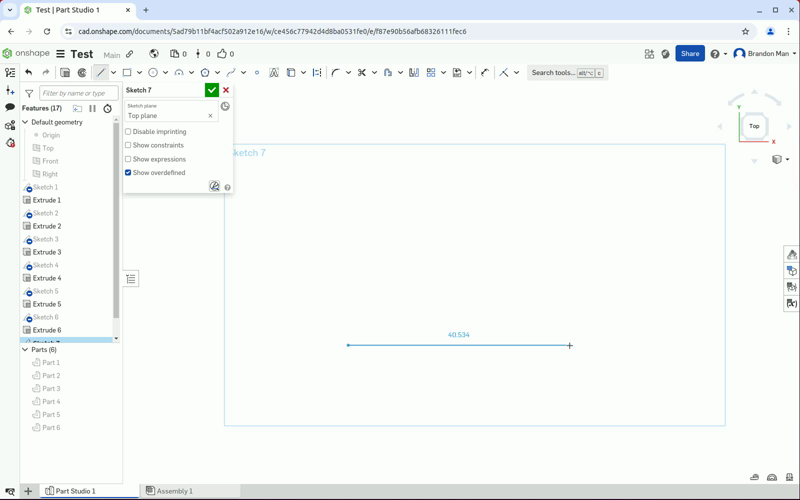
click(569, 345)
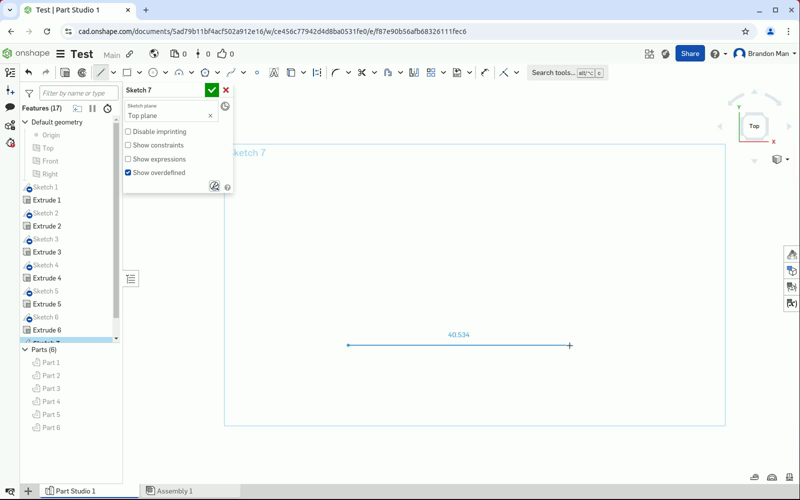
key_up(shift)
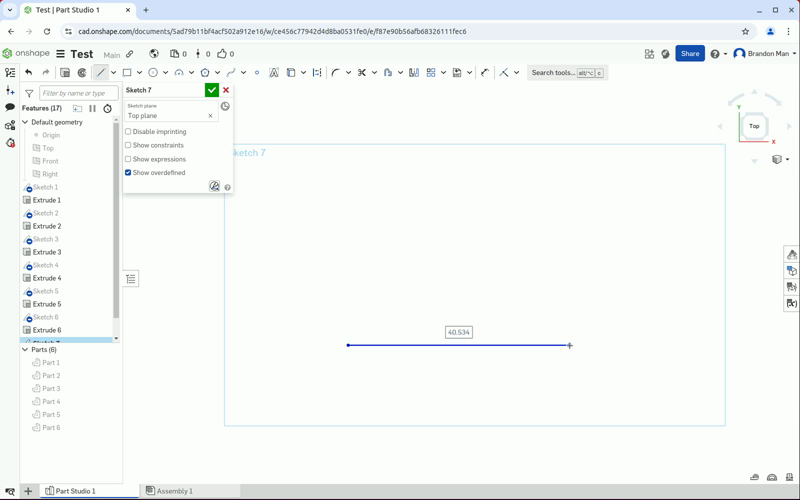
key_down(shift)
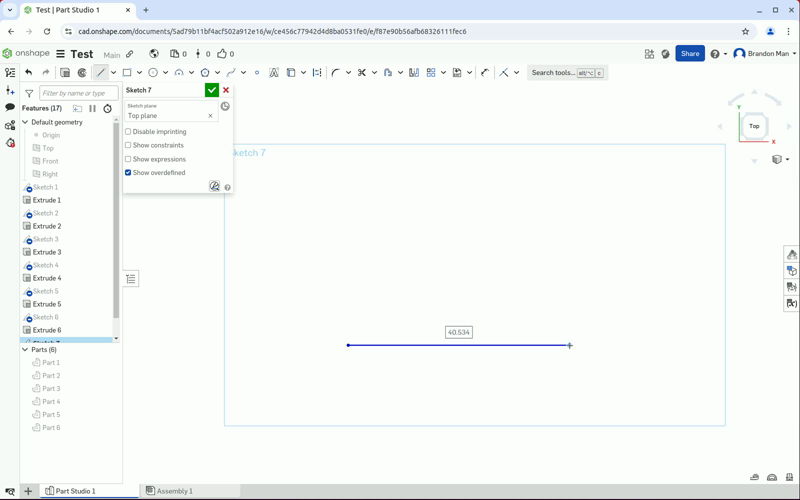
mouse_move(589, 345)
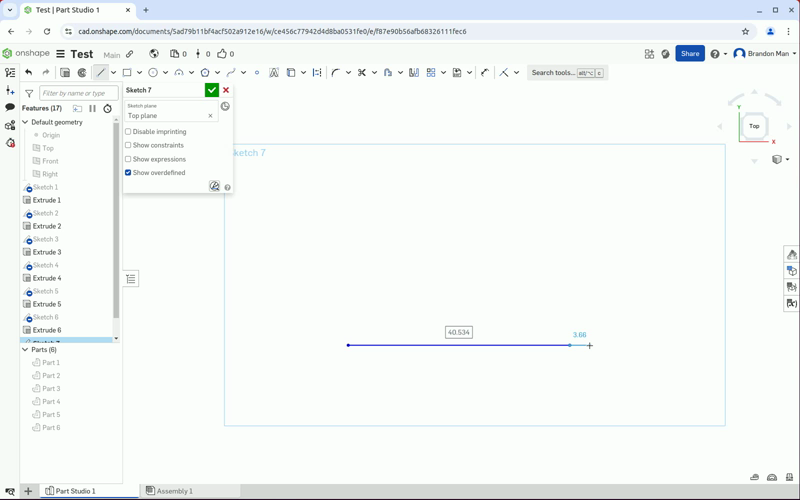
mouse_move(567, 342)
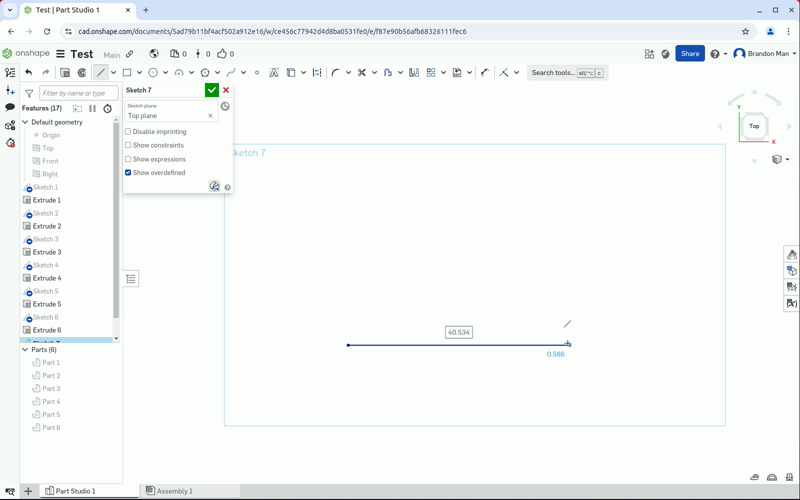
scroll(6)
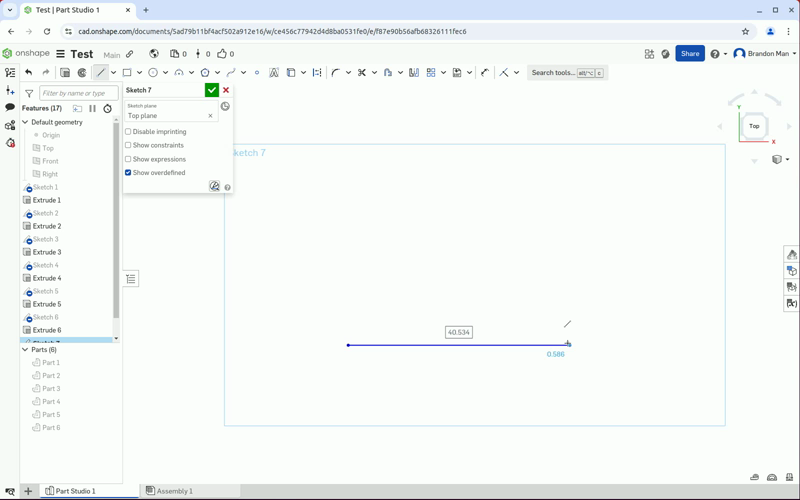
scroll(6)
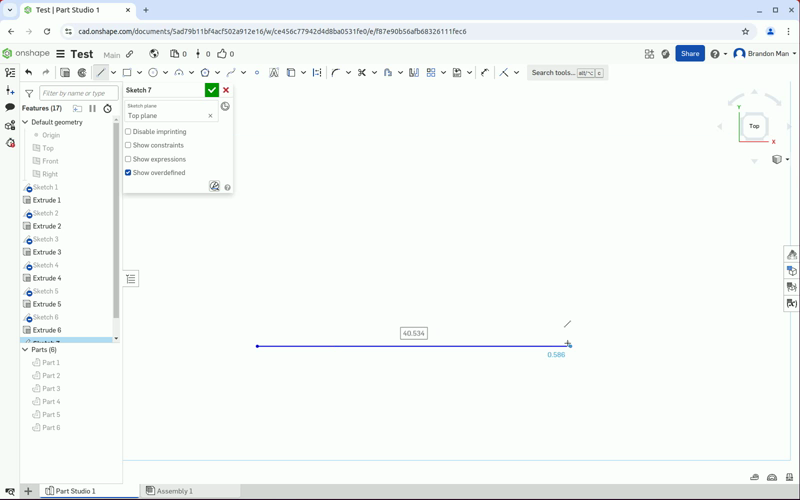
scroll(6)
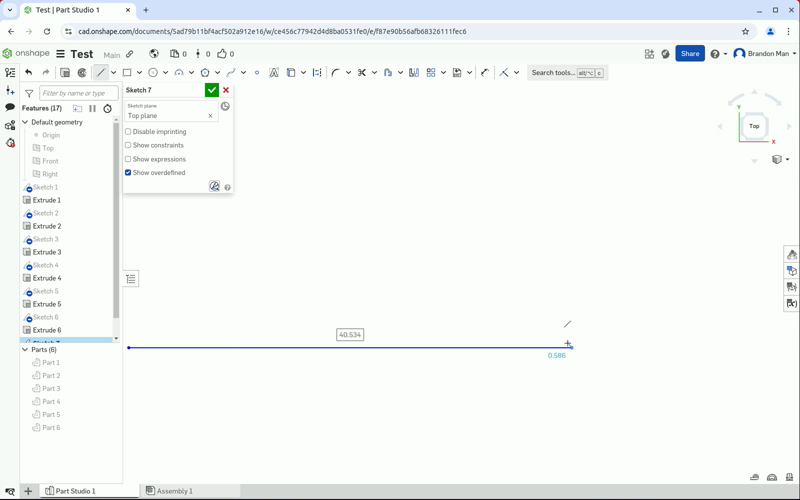
scroll(6)
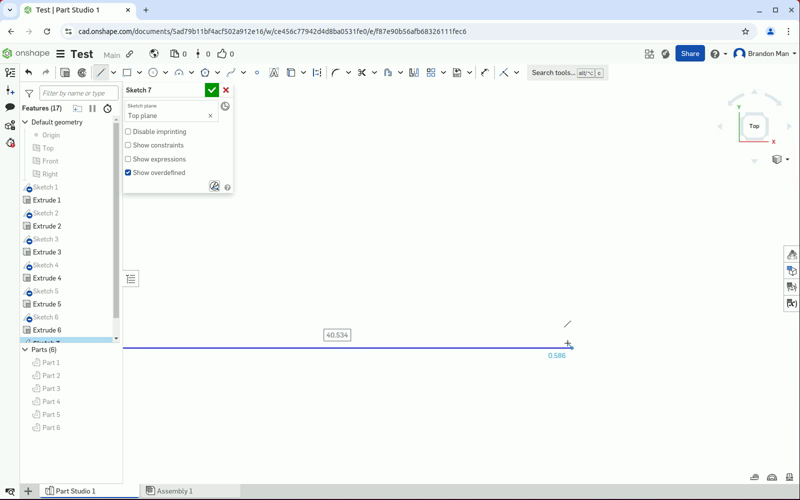
scroll(6)
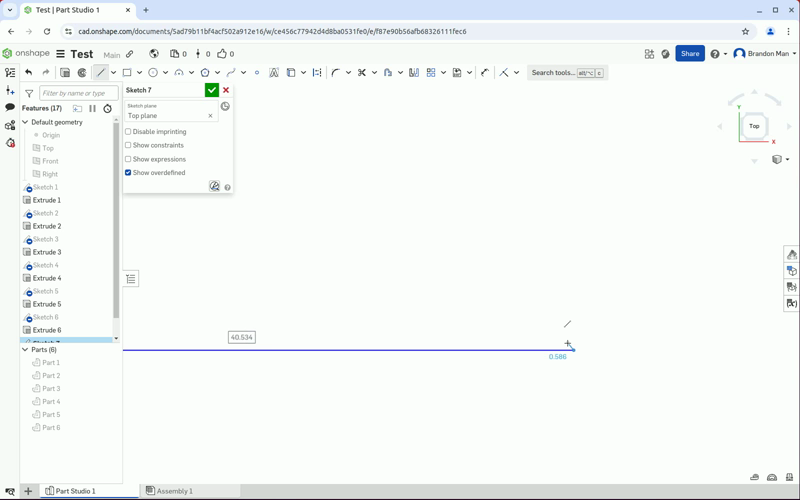
scroll(6)
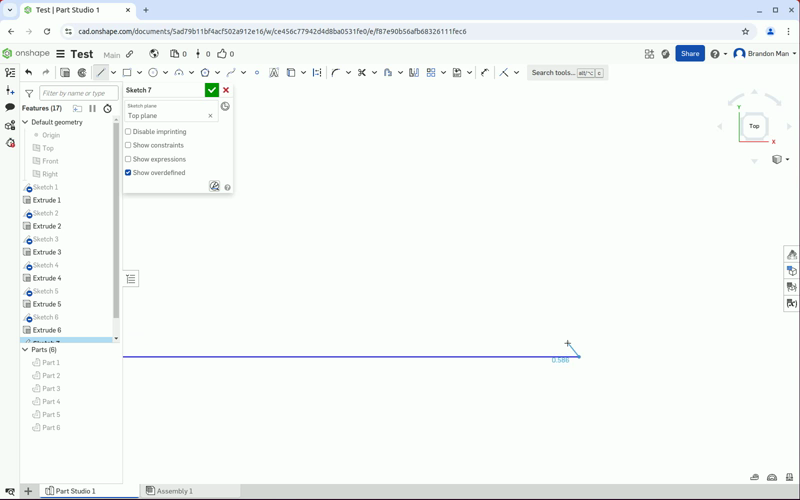
scroll(6)
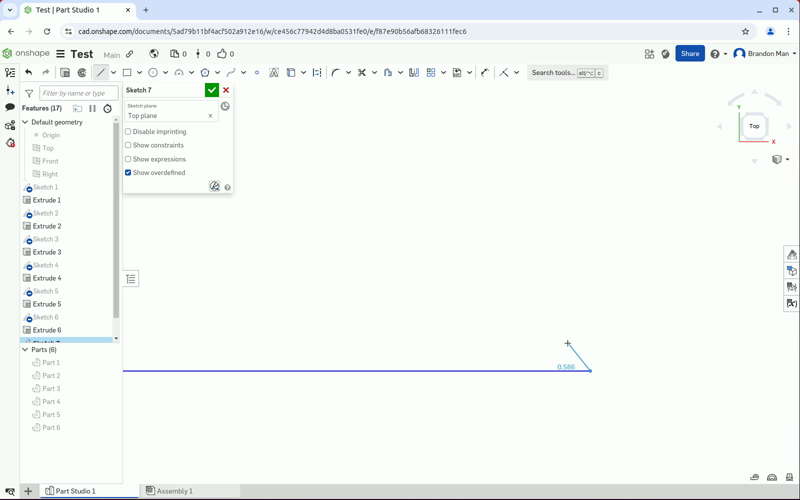
click(567, 342)
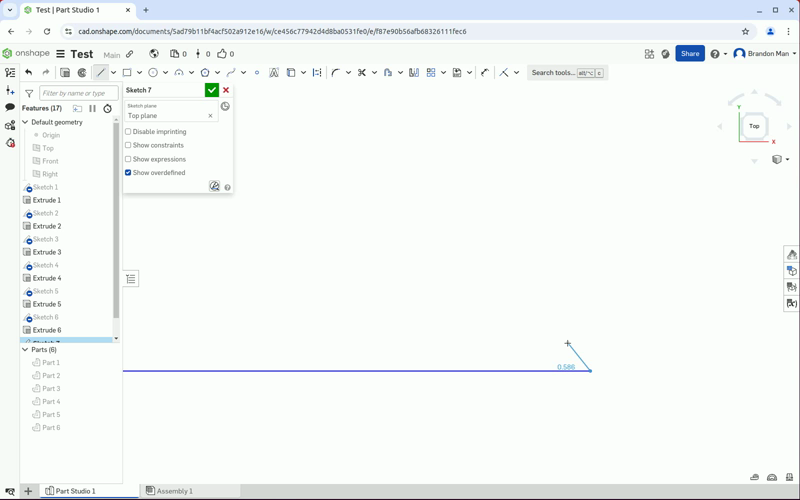
scroll(-6)
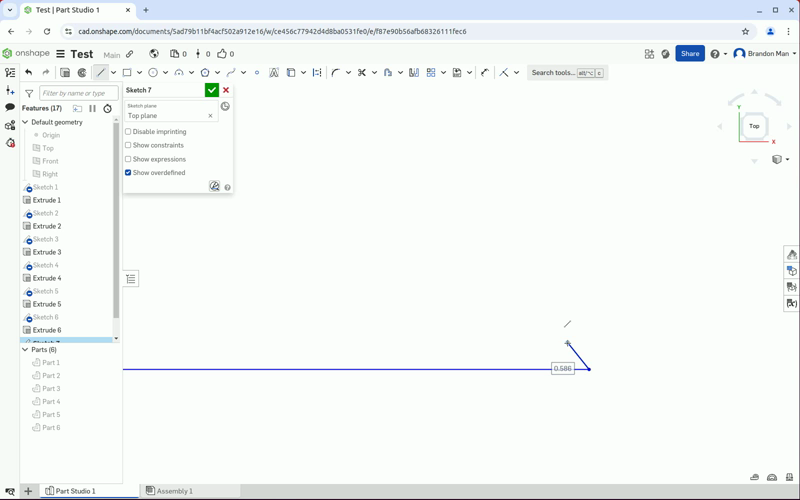
scroll(-6)
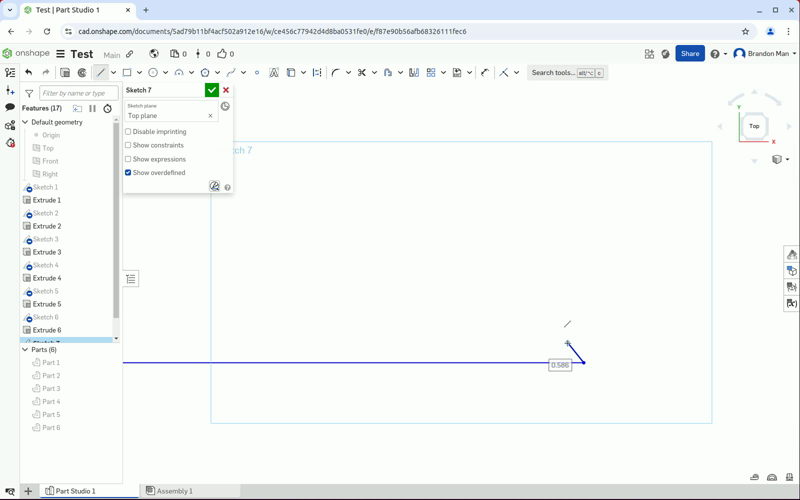
scroll(-6)
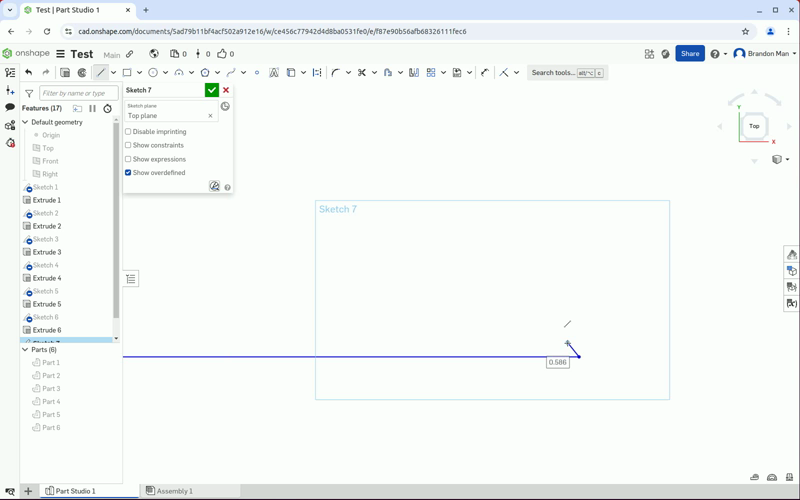
scroll(-6)
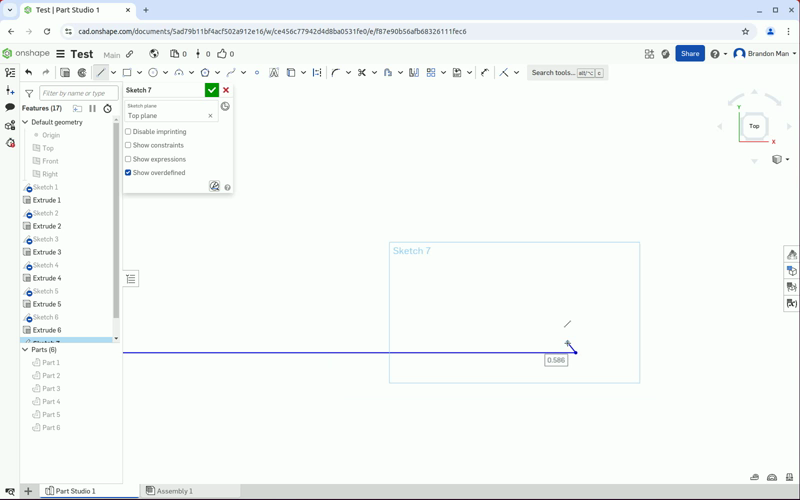
scroll(-6)
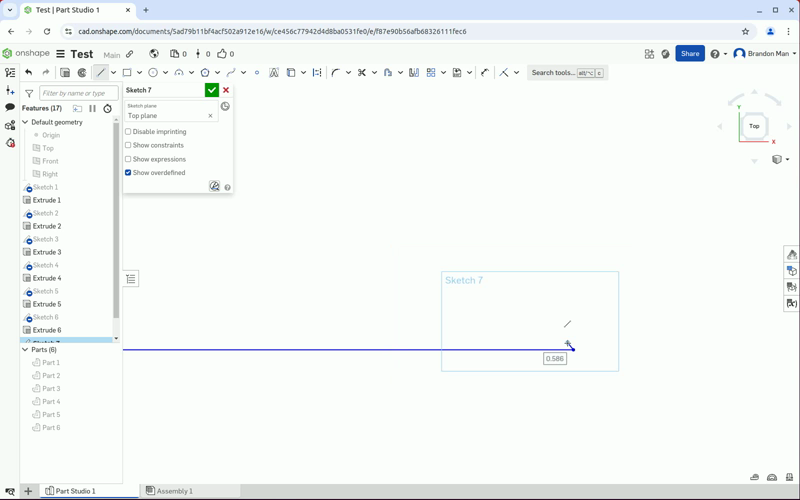
scroll(-6)
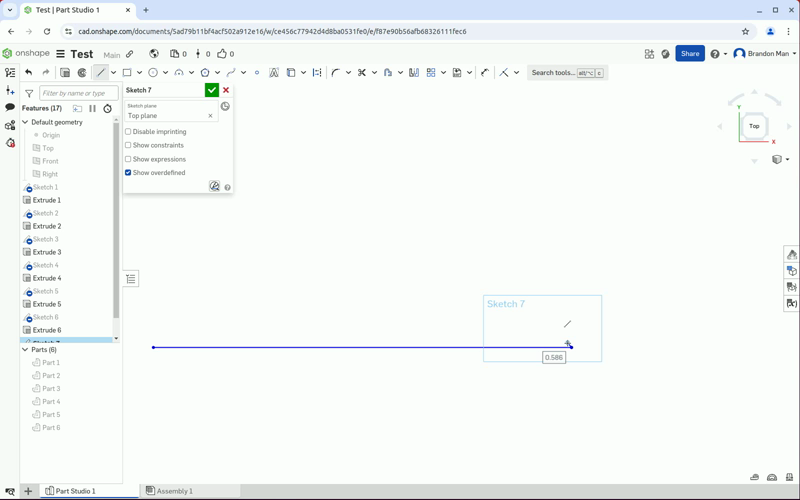
scroll(-6)
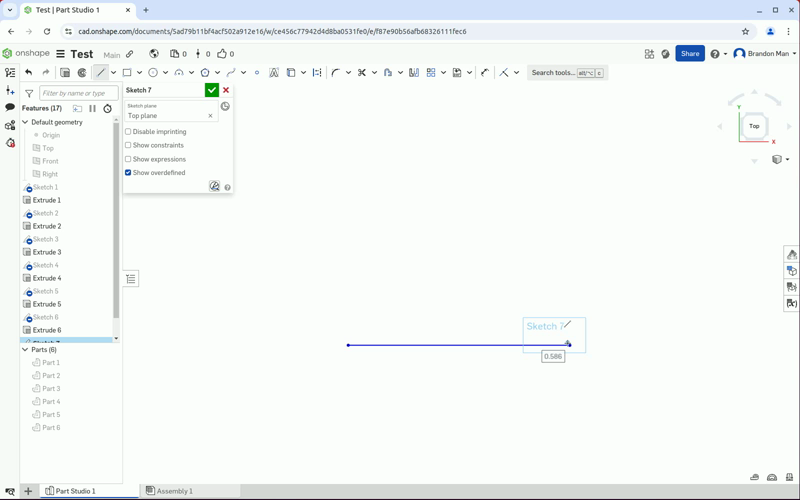
key_up(shift)
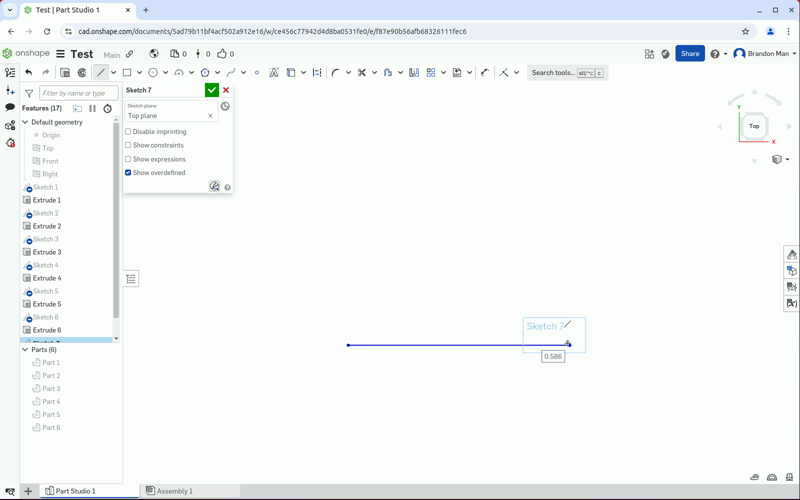
key_down(shift)
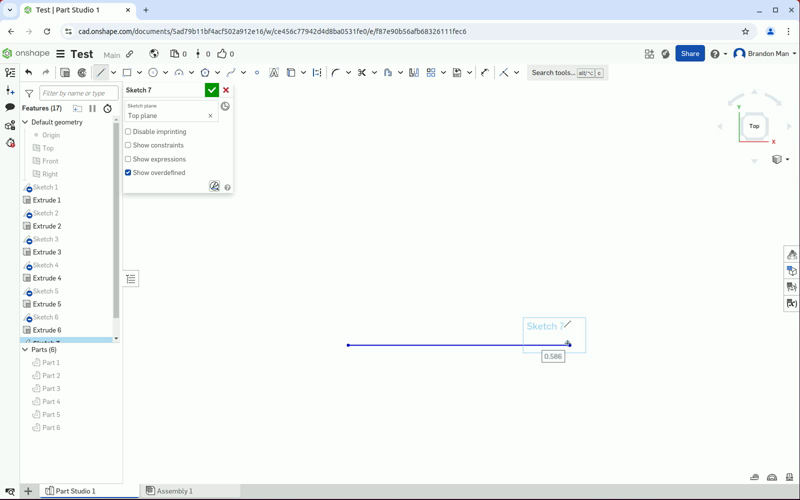
mouse_move(589, 342)
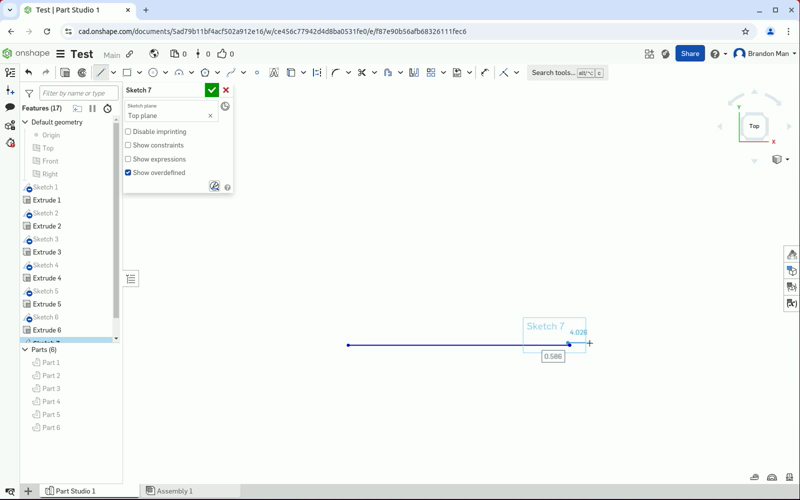
mouse_move(565, 342)
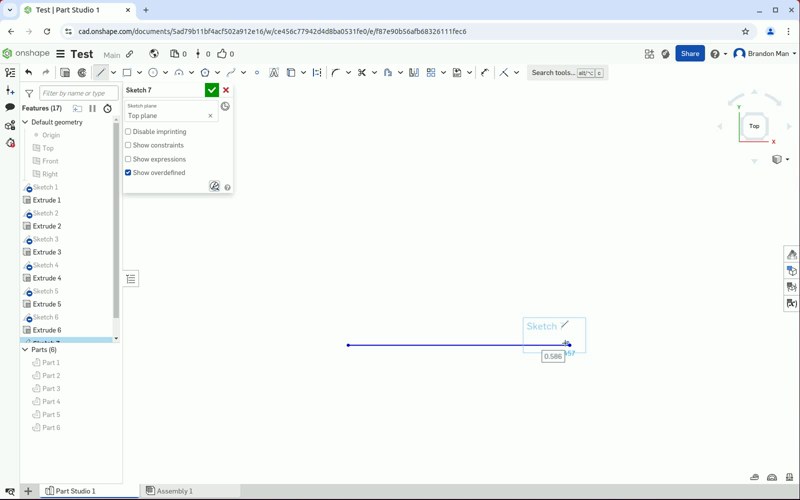
scroll(6)
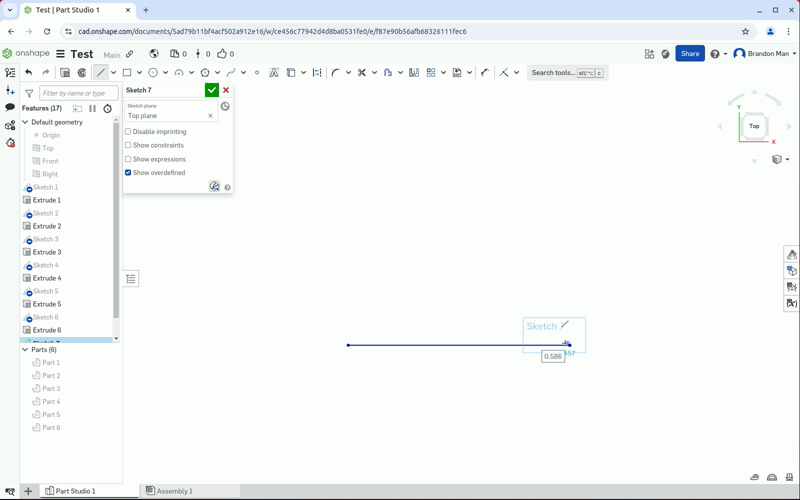
scroll(6)
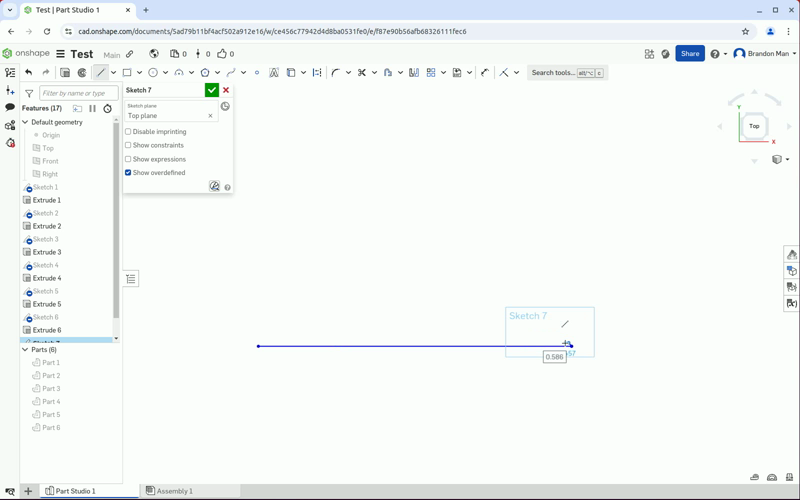
scroll(6)
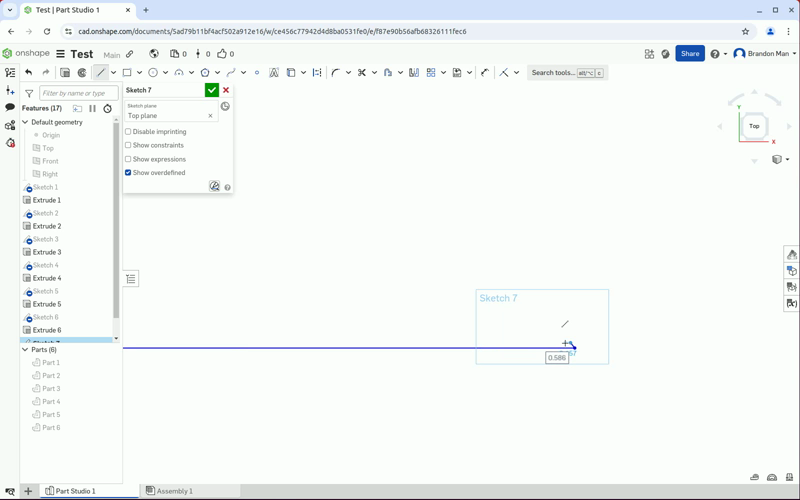
scroll(6)
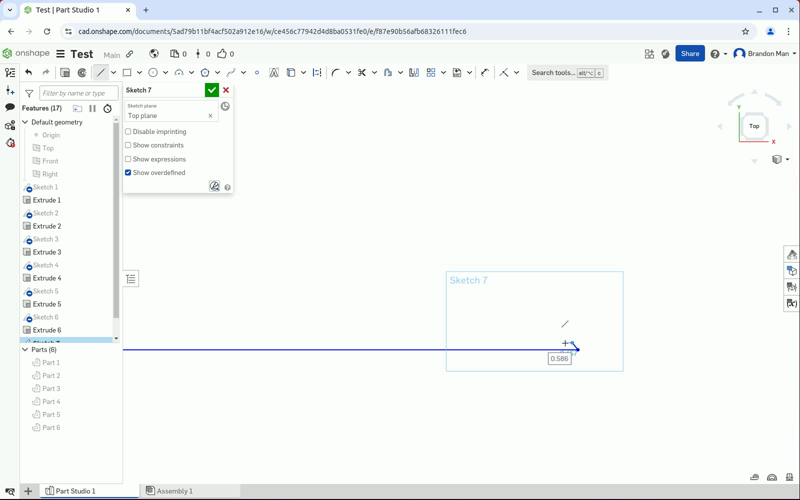
scroll(6)
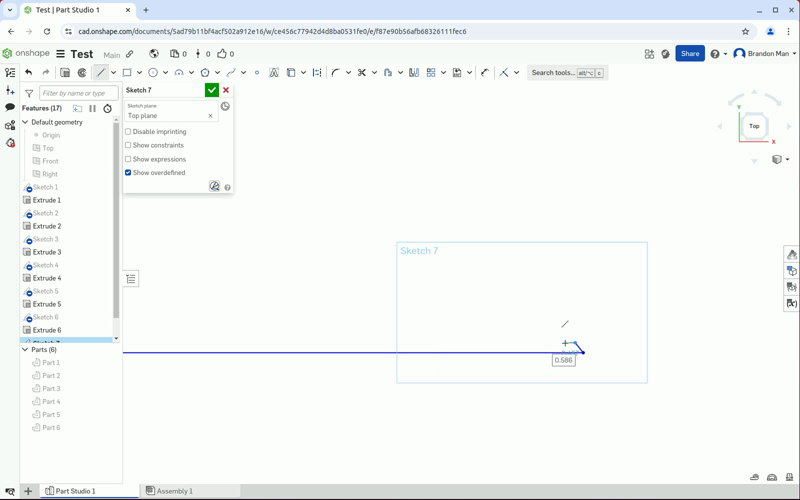
scroll(6)
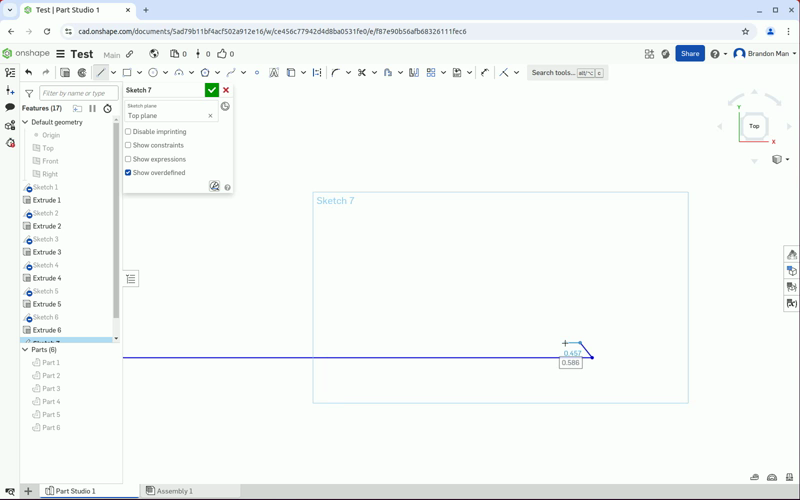
scroll(6)
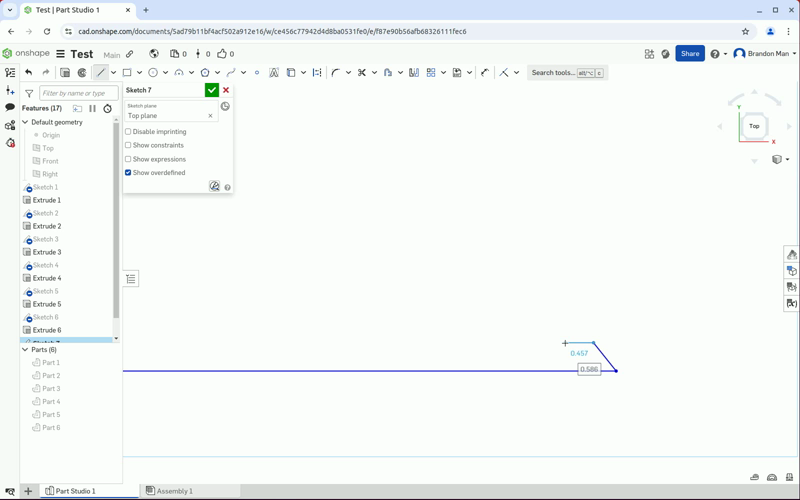
click(565, 342)
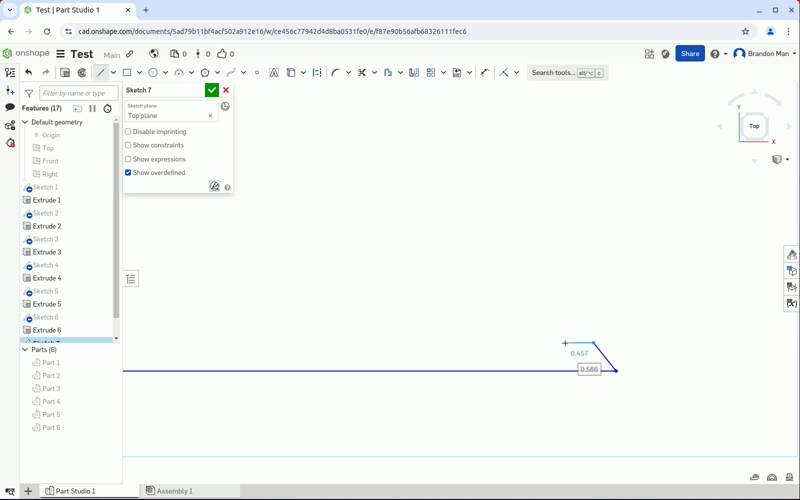
scroll(-6)
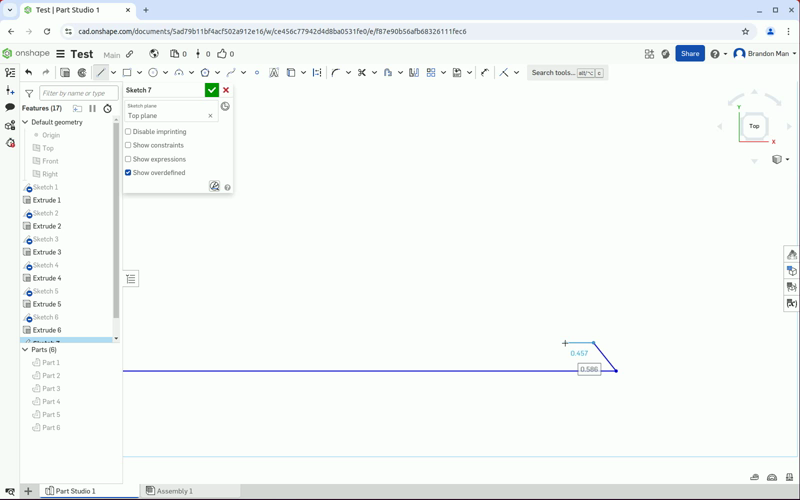
scroll(-6)
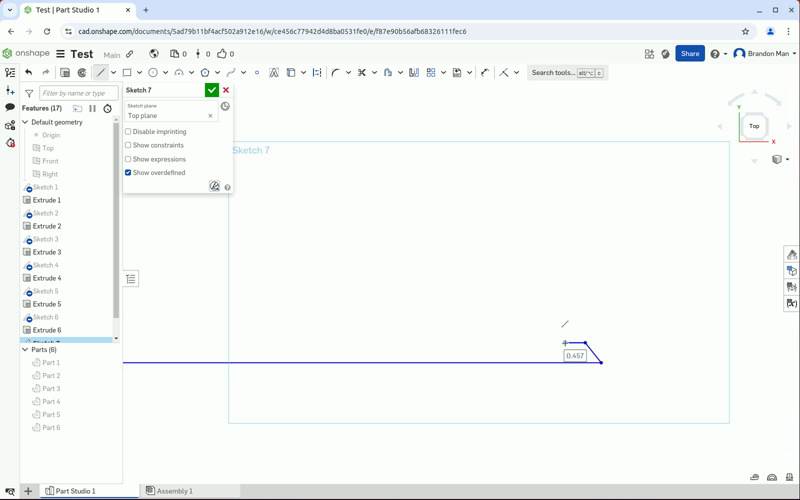
scroll(-6)
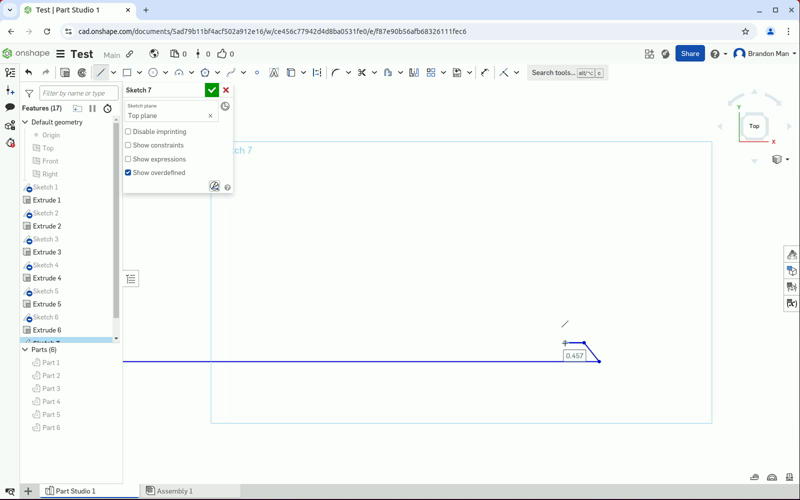
scroll(-6)
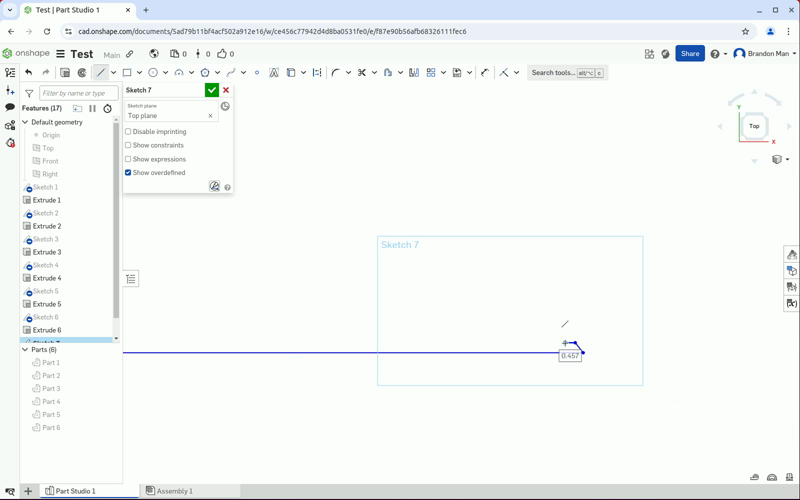
scroll(-6)
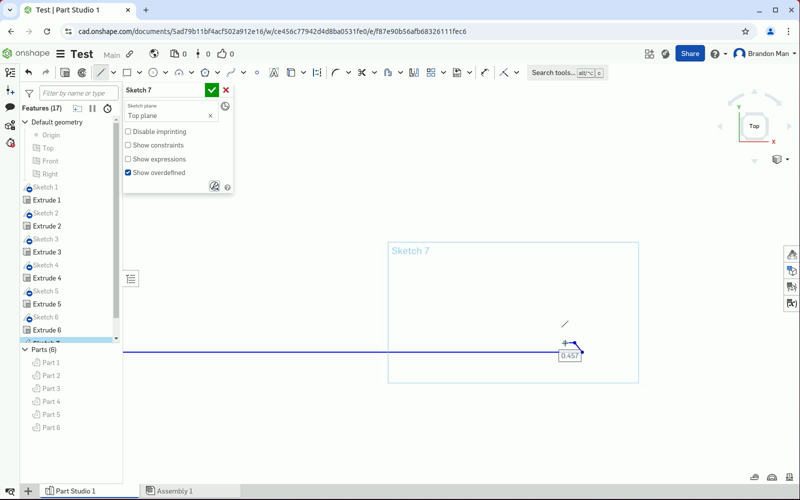
scroll(-6)
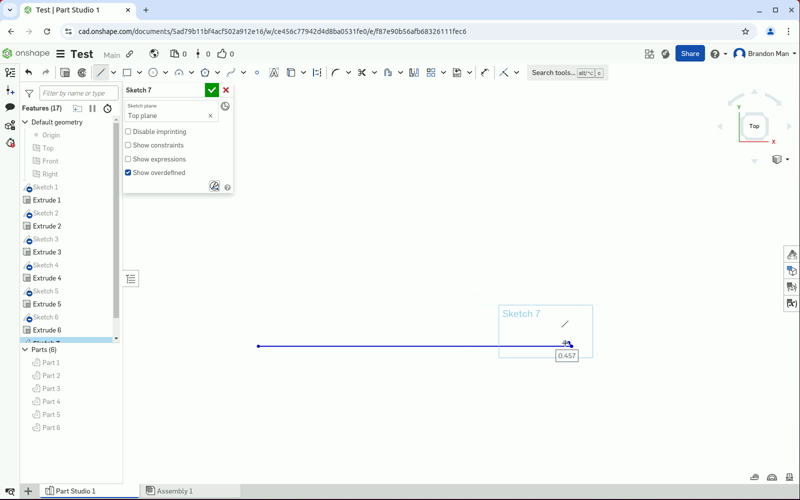
scroll(-6)
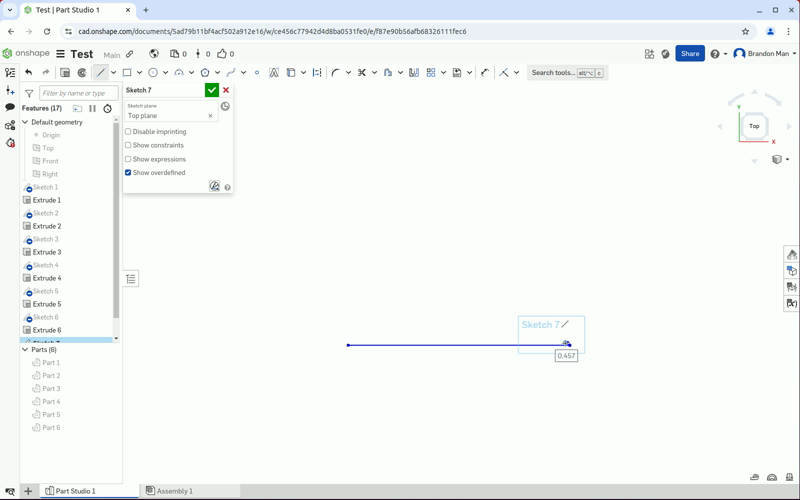
key_up(shift)
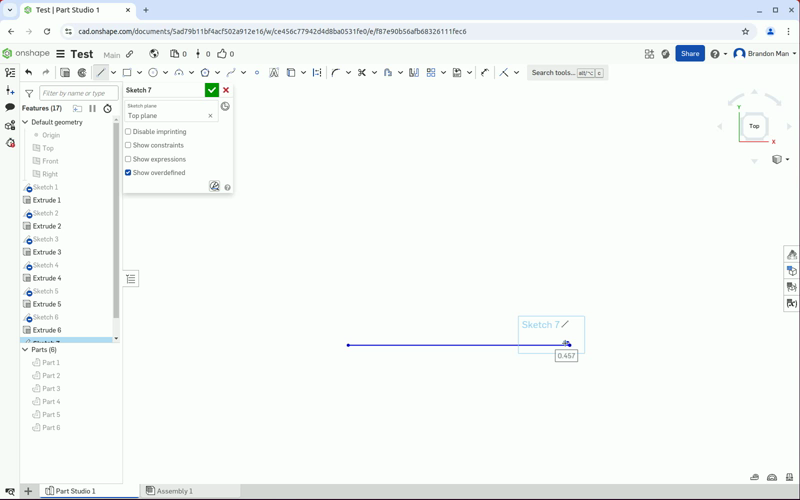
key_down(shift)
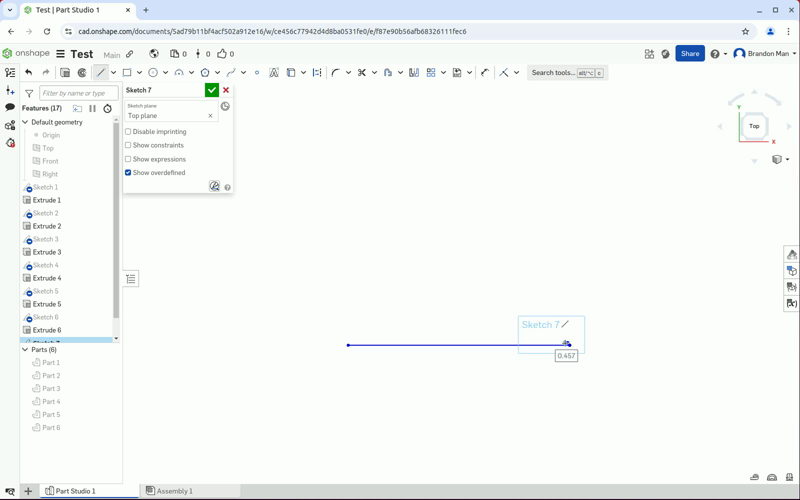
mouse_move(353, 342)
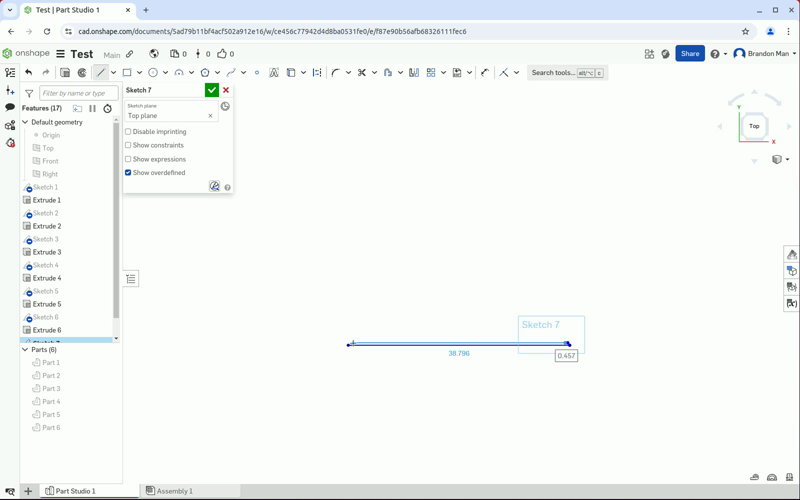
click(353, 342)
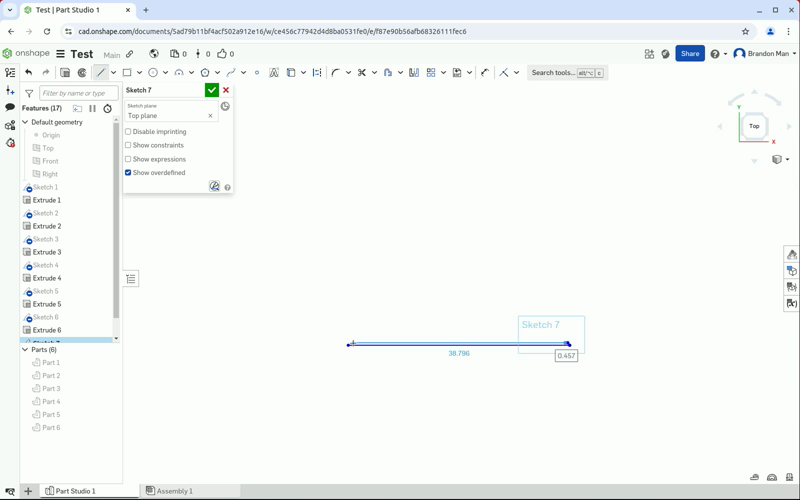
key_up(shift)
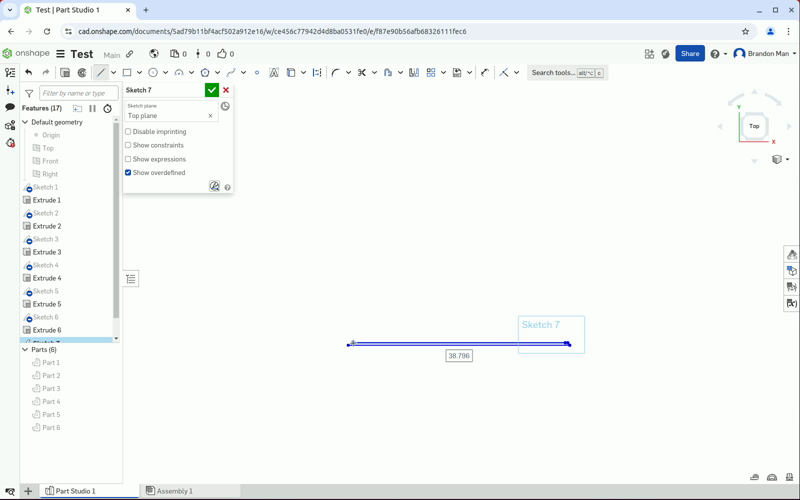
key_down(shift)
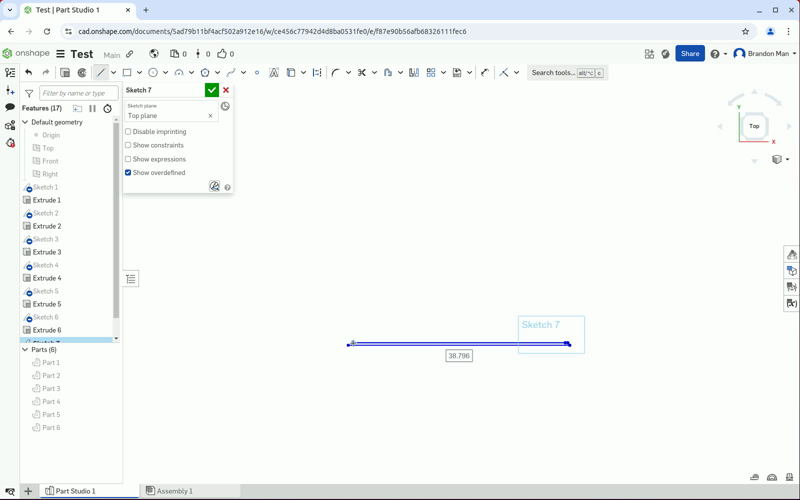
mouse_move(383, 342)
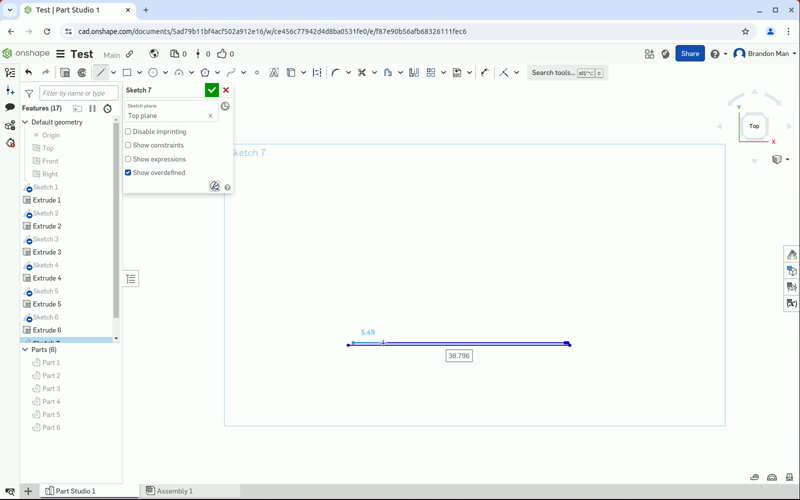
mouse_move(350, 342)
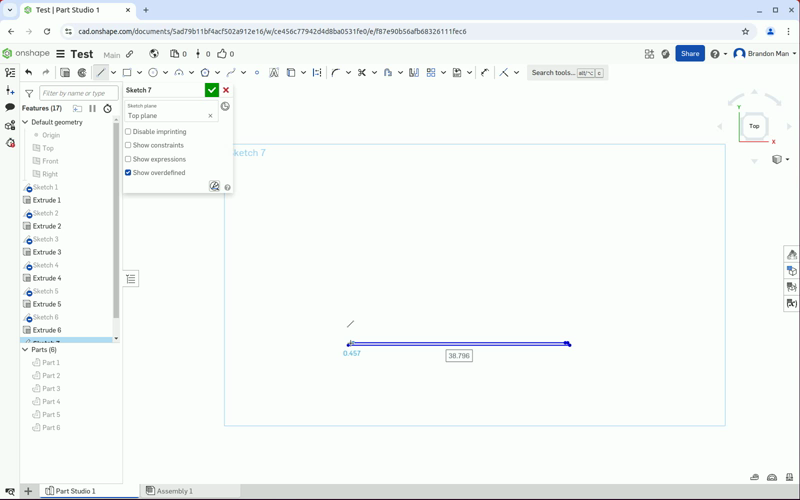
scroll(6)
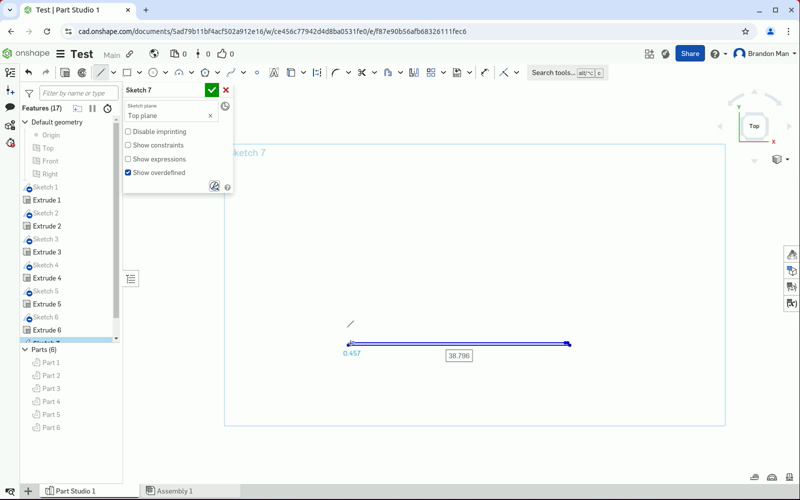
scroll(6)
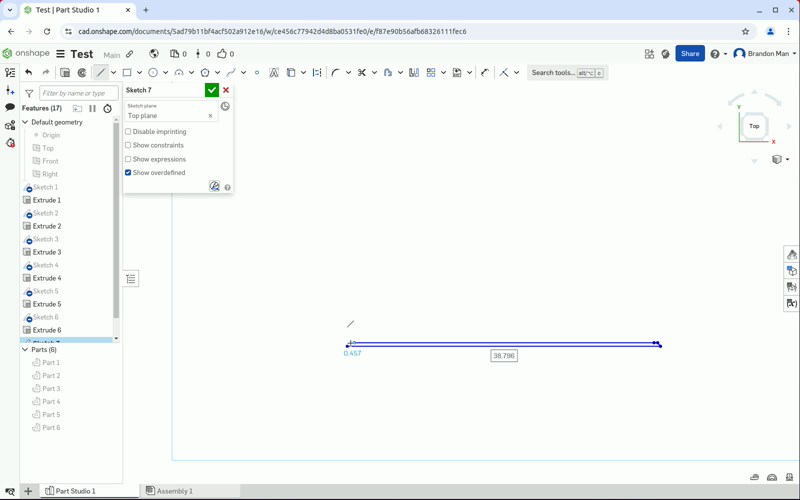
scroll(6)
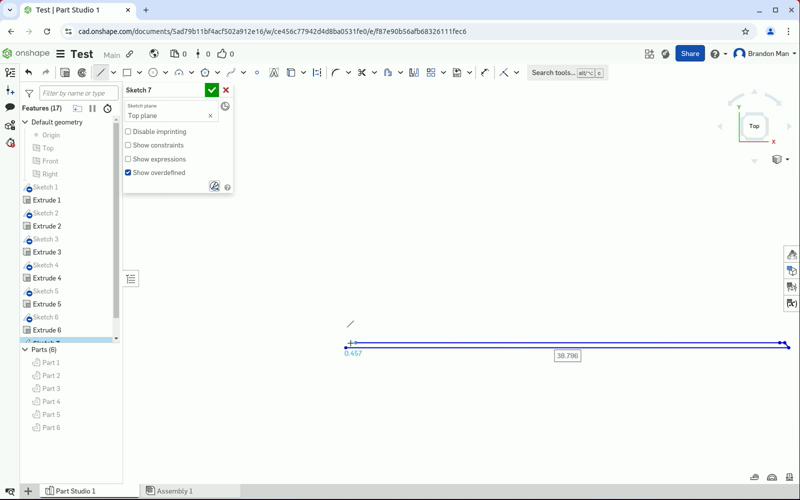
scroll(6)
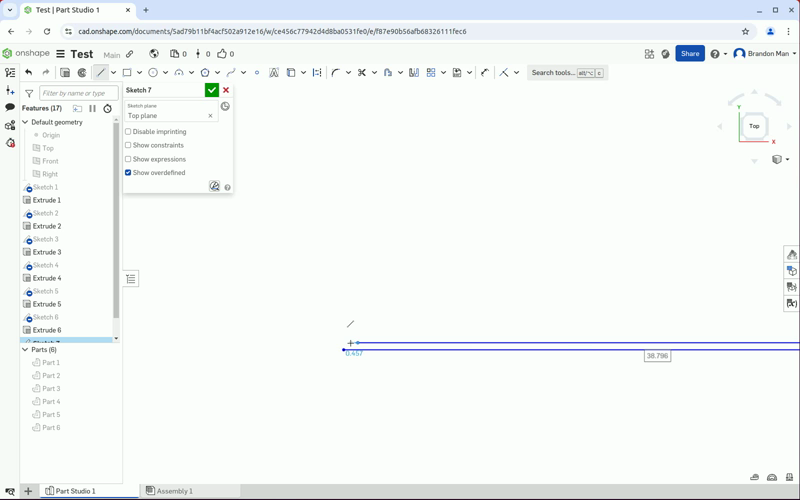
scroll(6)
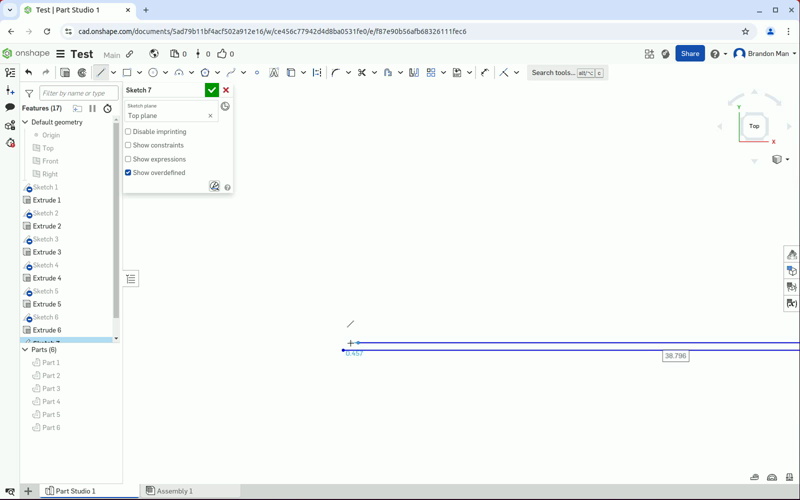
scroll(6)
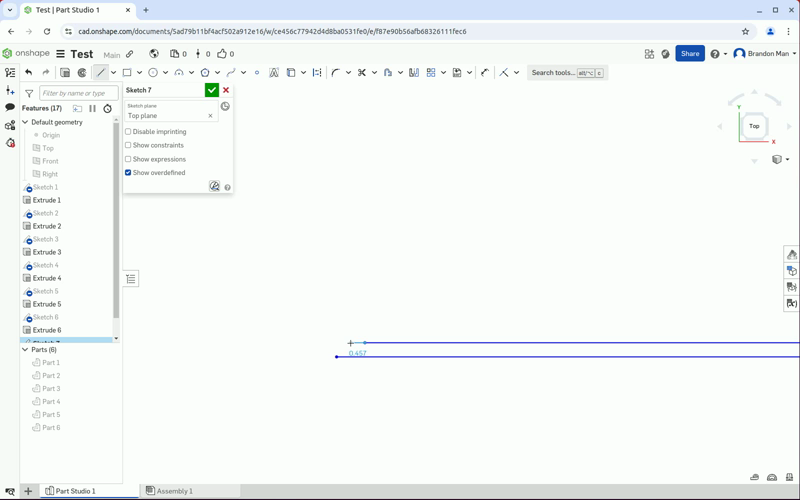
scroll(6)
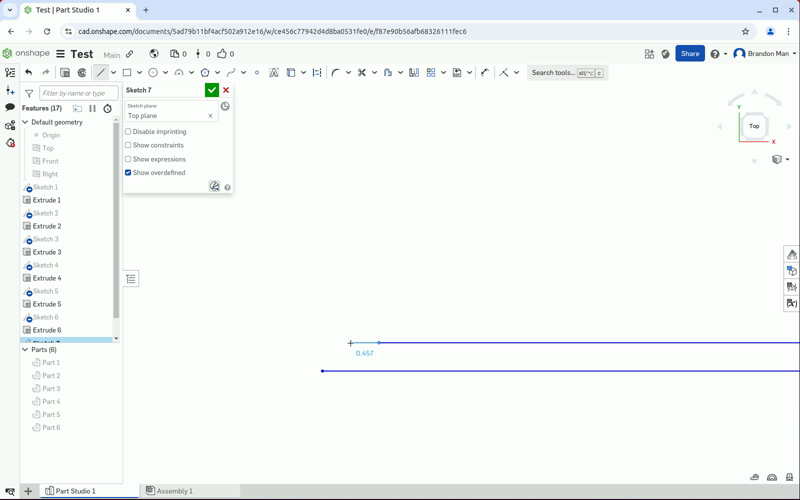
click(350, 342)
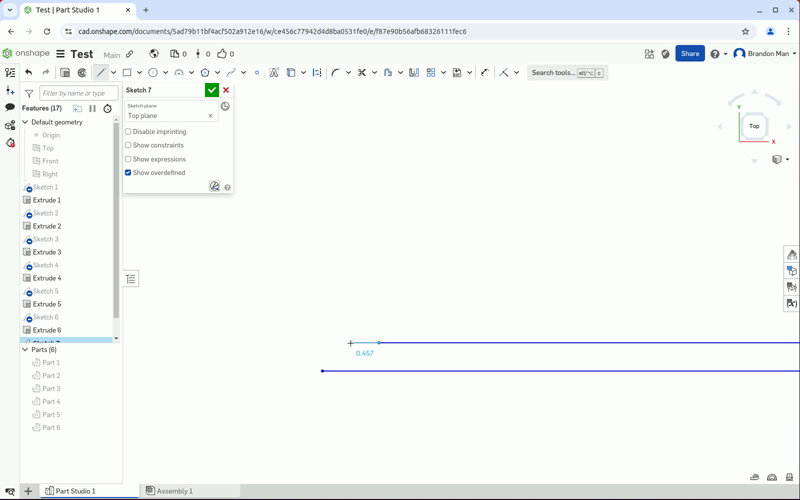
scroll(-6)
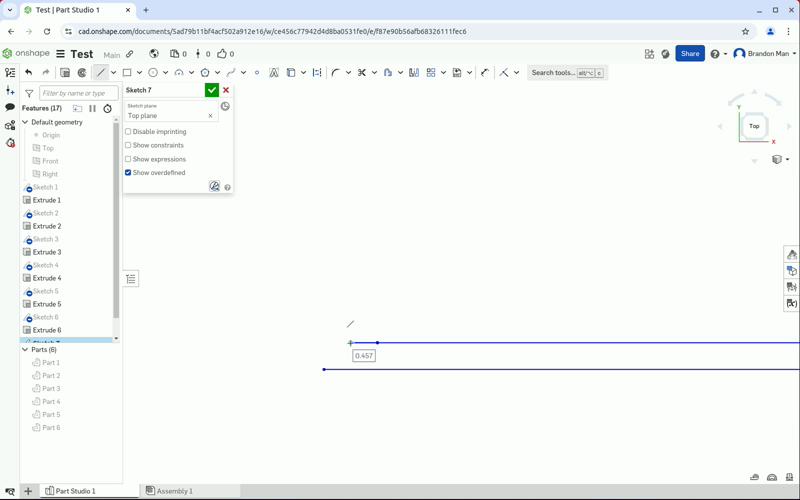
scroll(-6)
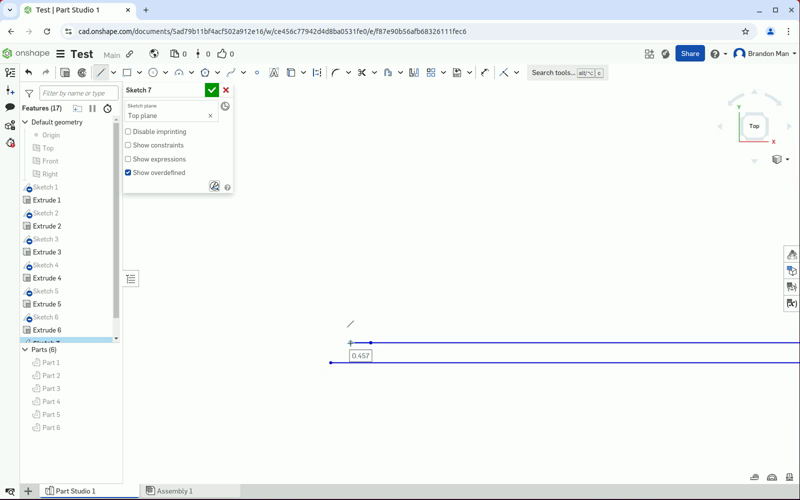
scroll(-6)
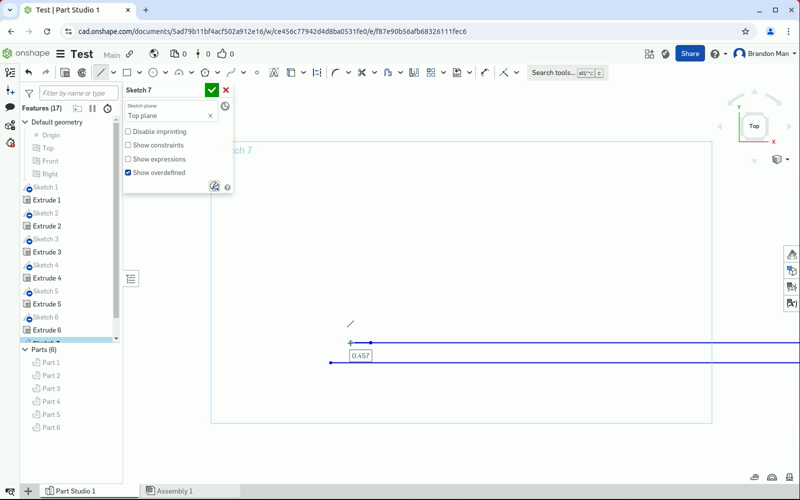
scroll(-6)
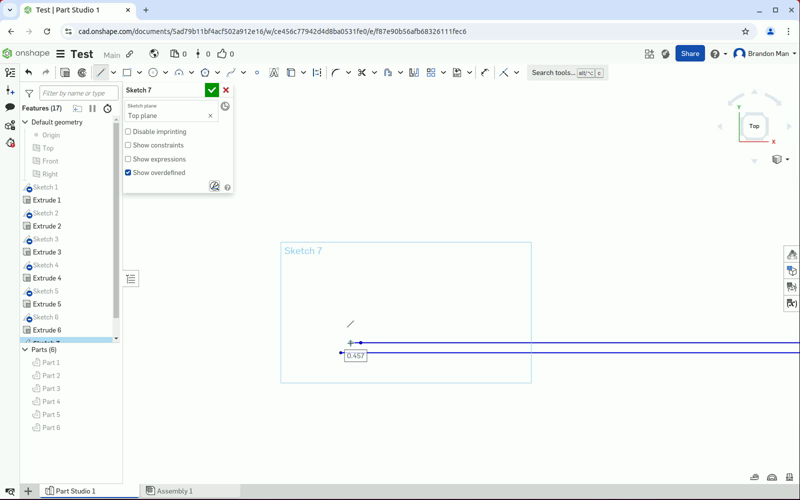
scroll(-6)
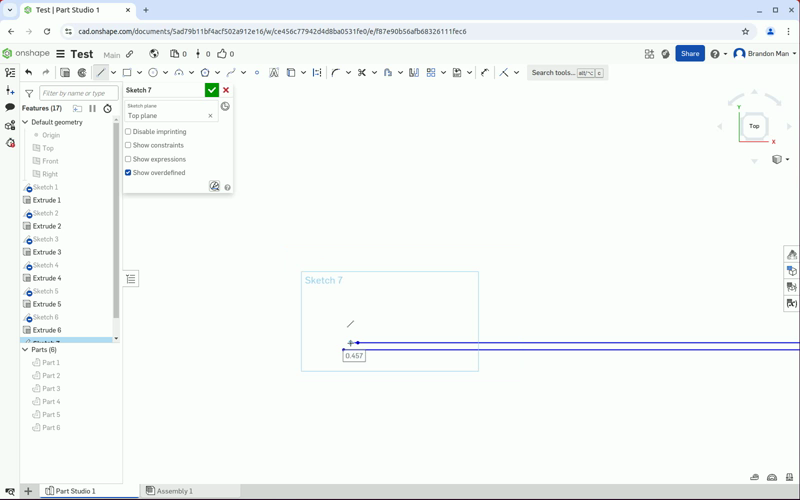
scroll(-6)
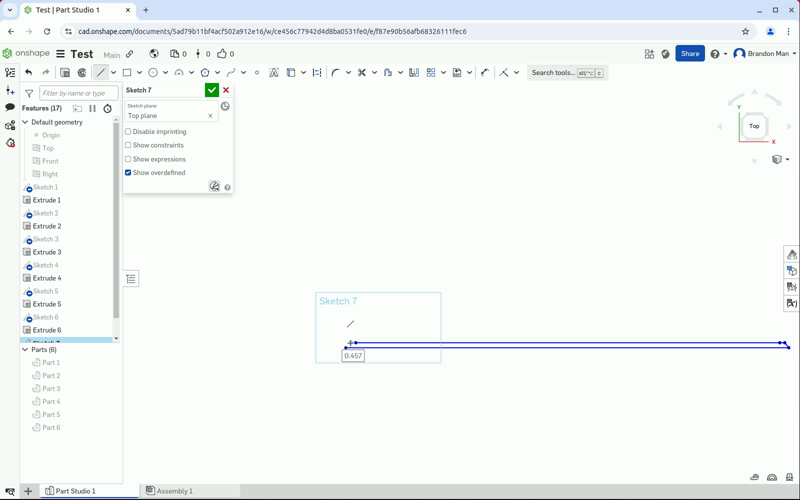
scroll(-6)
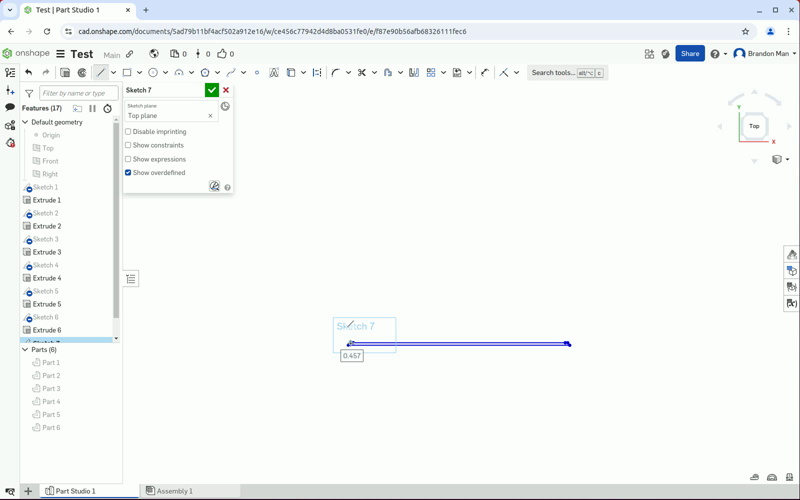
key_up(shift)
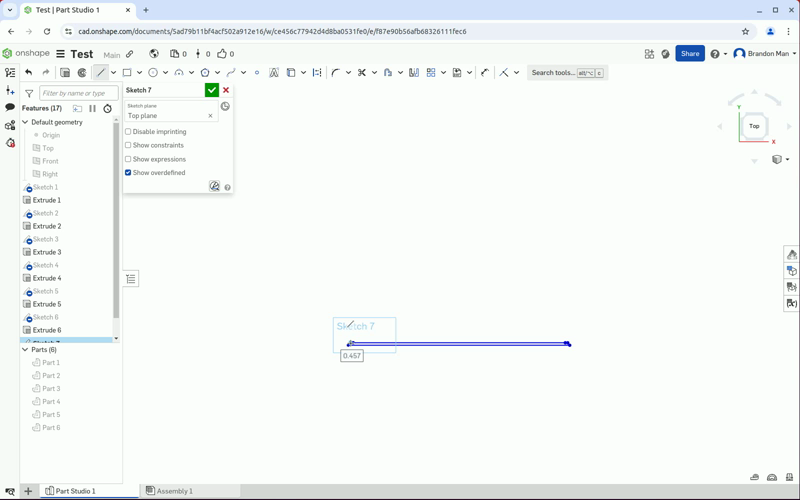
mouse_move(380, 342)
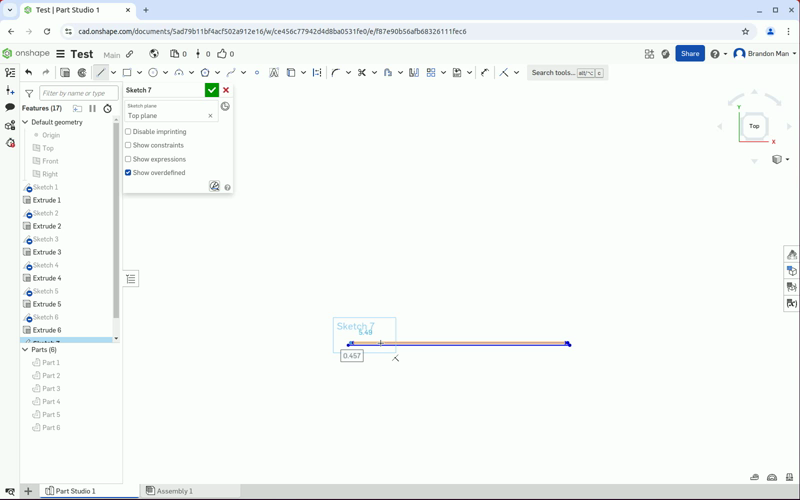
key_down(shift)
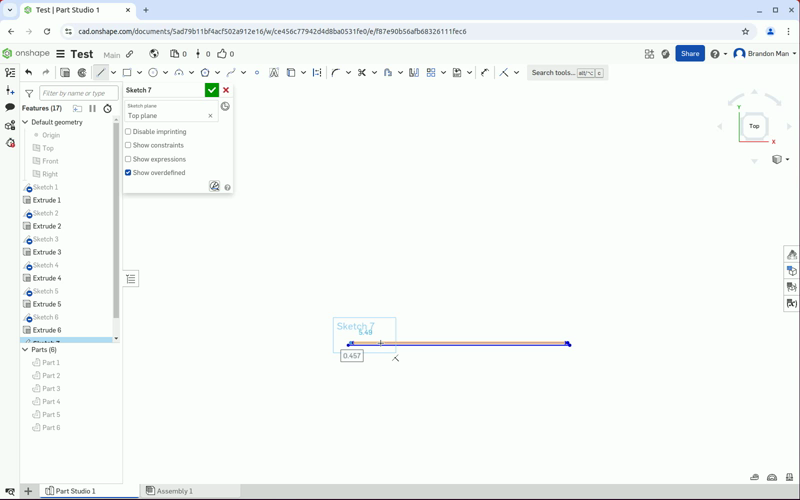
mouse_move(348, 345)
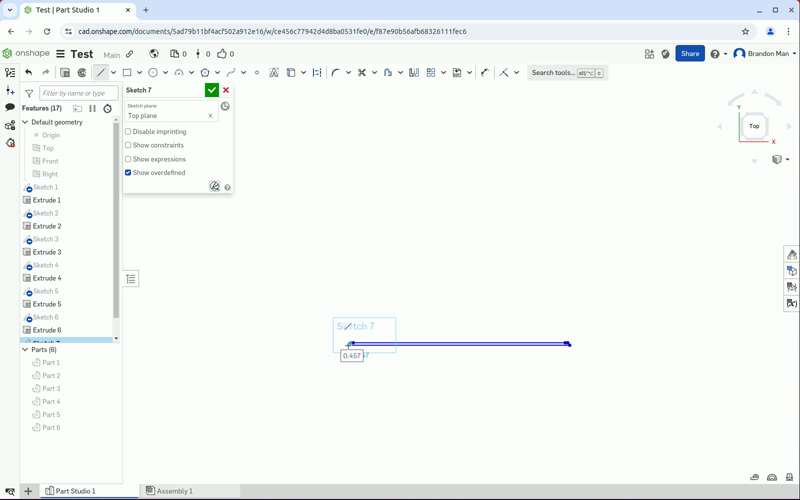
scroll(6)
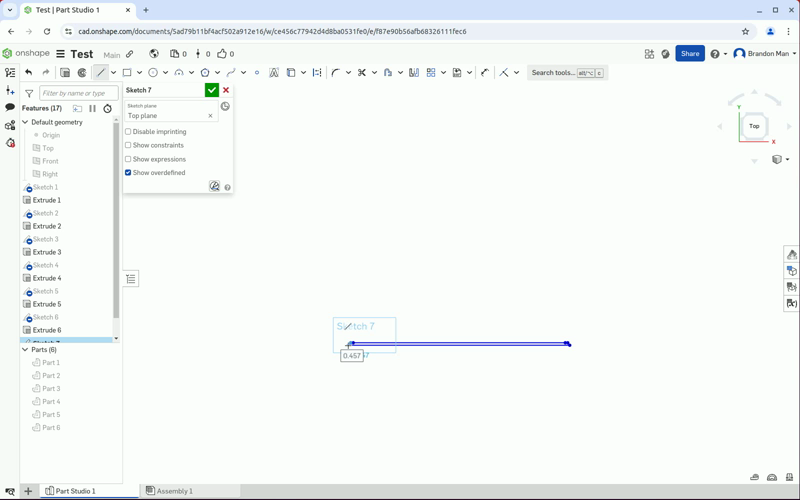
scroll(6)
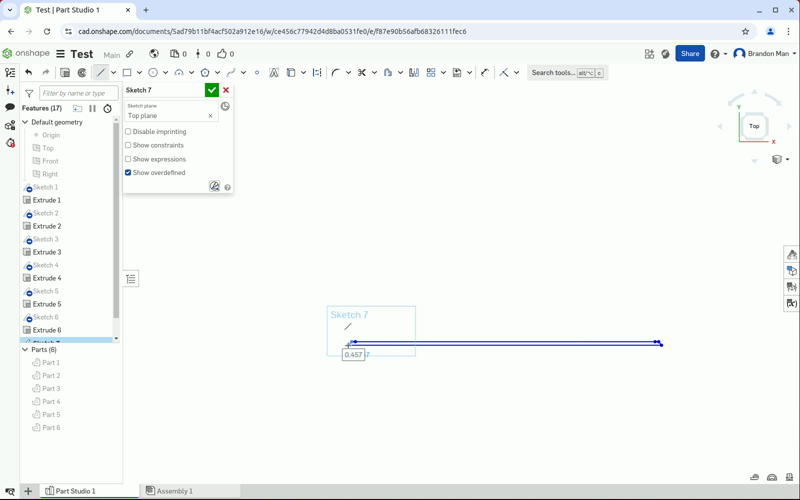
scroll(6)
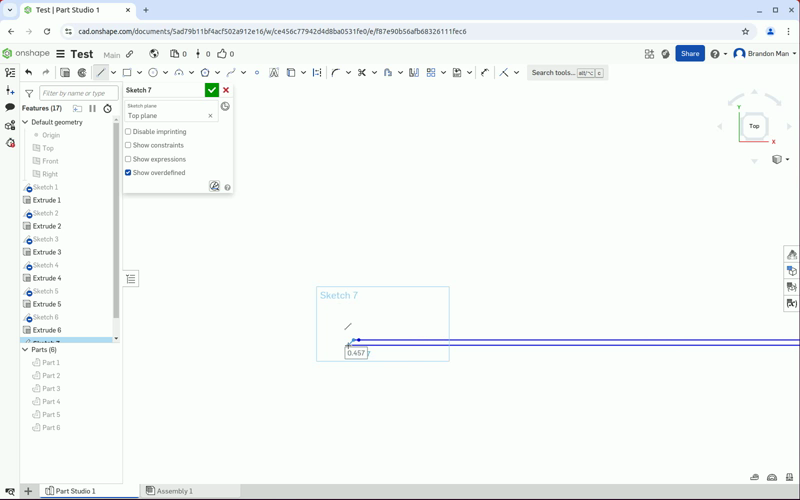
scroll(6)
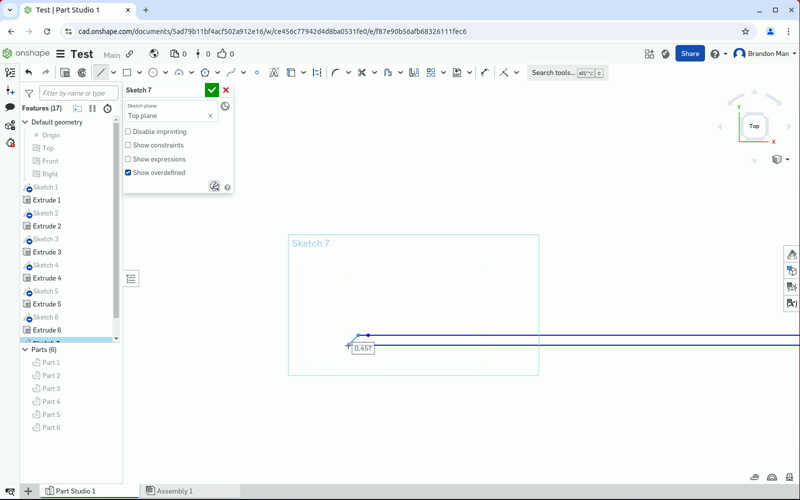
scroll(6)
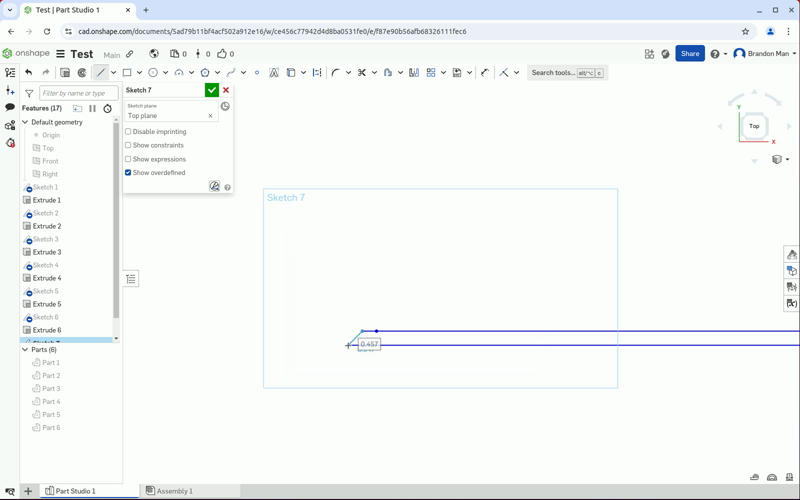
scroll(6)
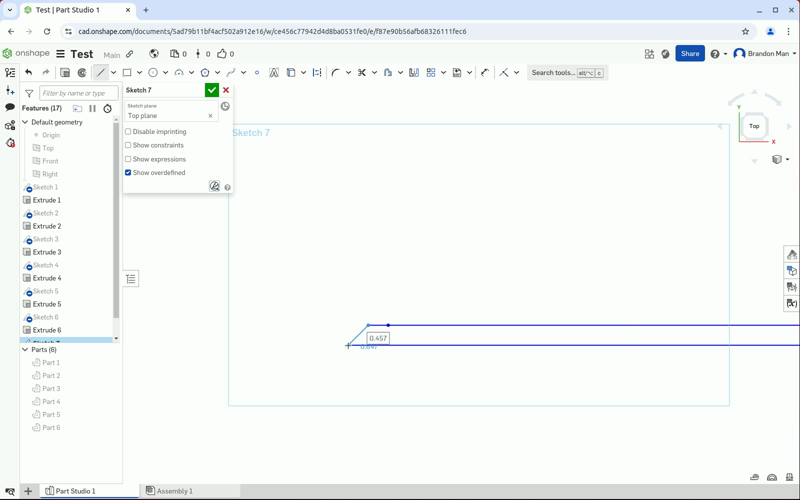
scroll(6)
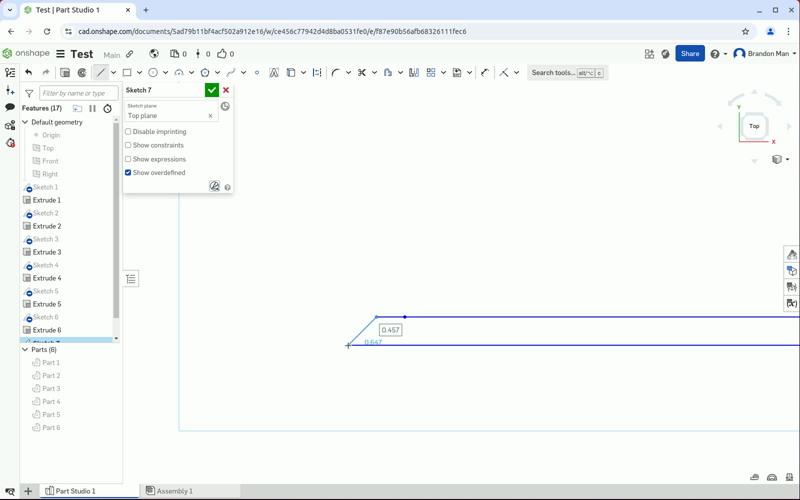
key_up(shift)
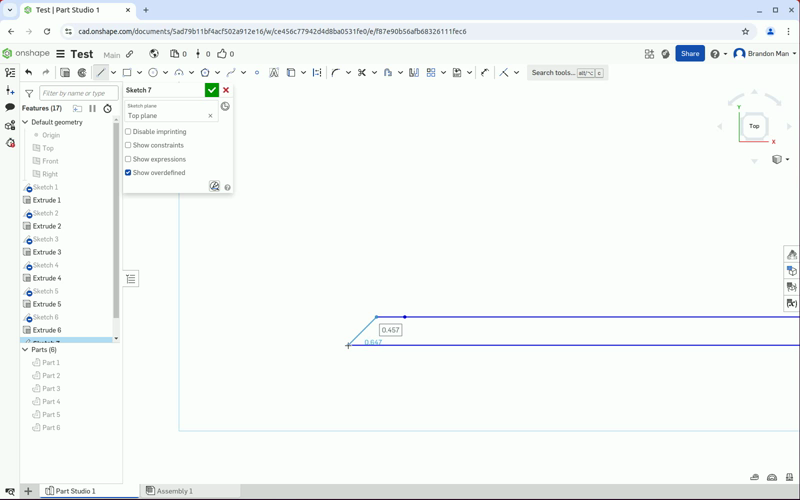
click(348, 345)
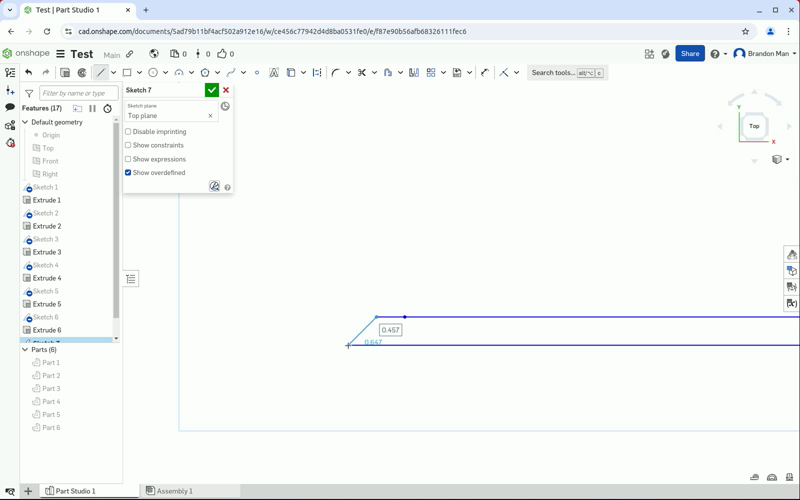
scroll(-6)
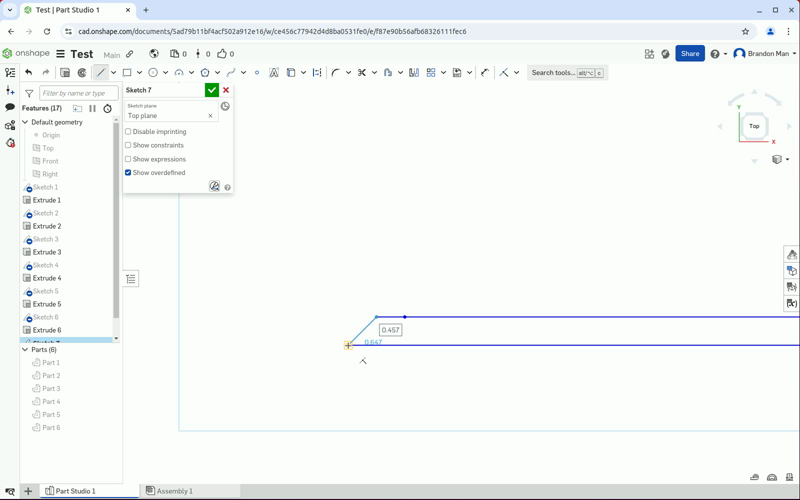
scroll(-6)
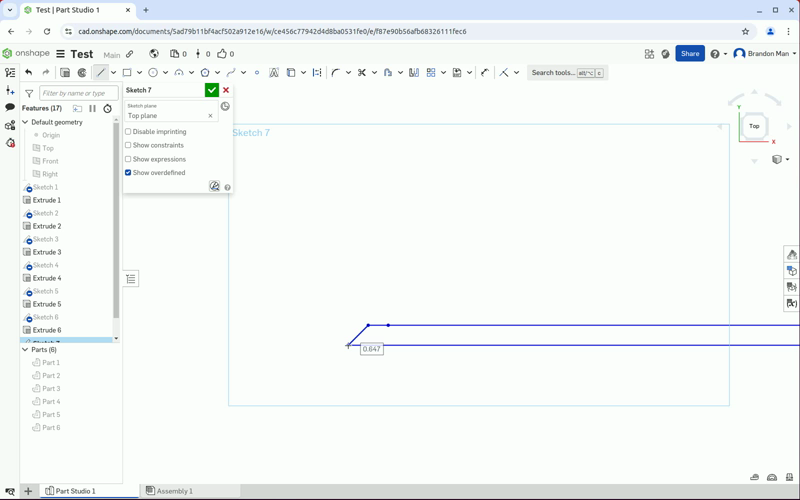
scroll(-6)
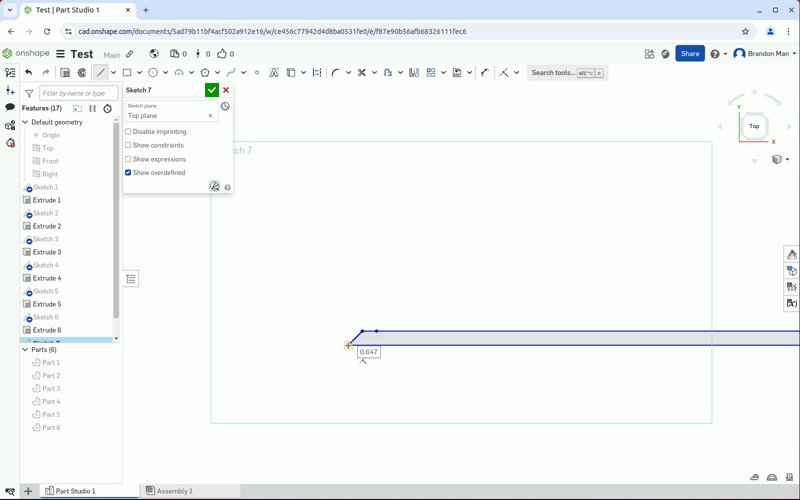
scroll(-6)
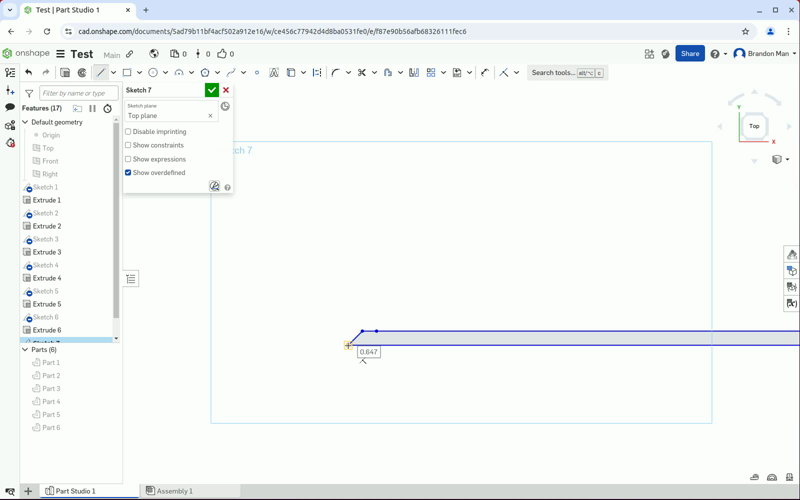
scroll(-6)
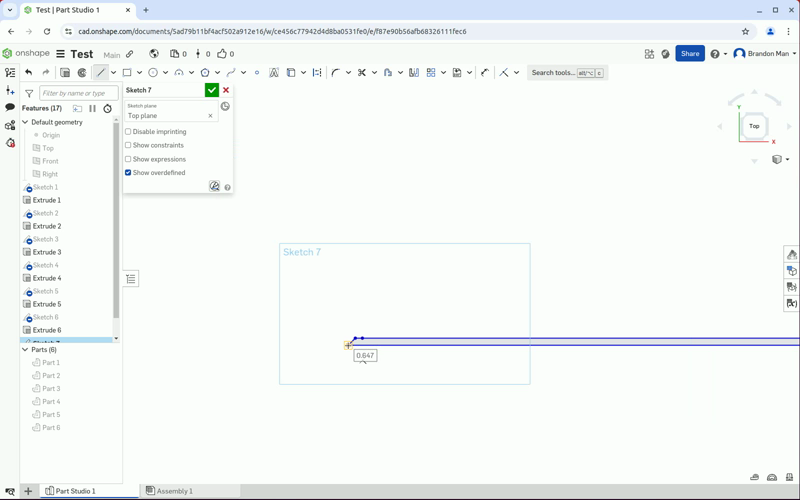
scroll(-6)
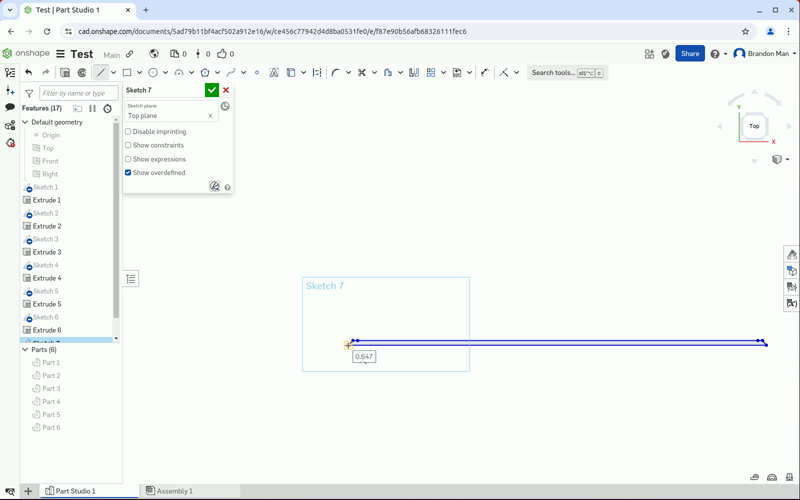
scroll(-6)
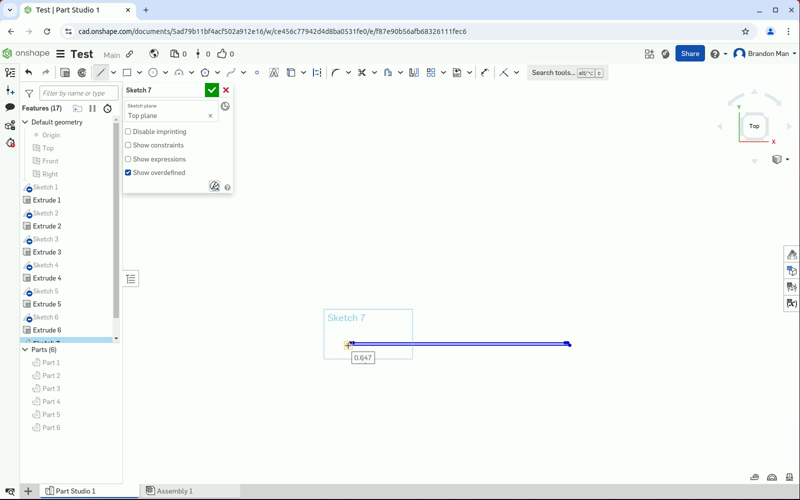
key(esc)
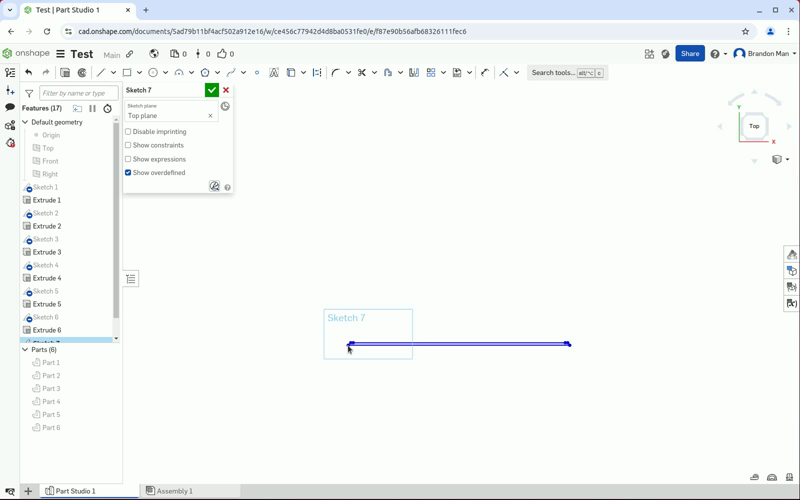
mouse_move(434, 343)
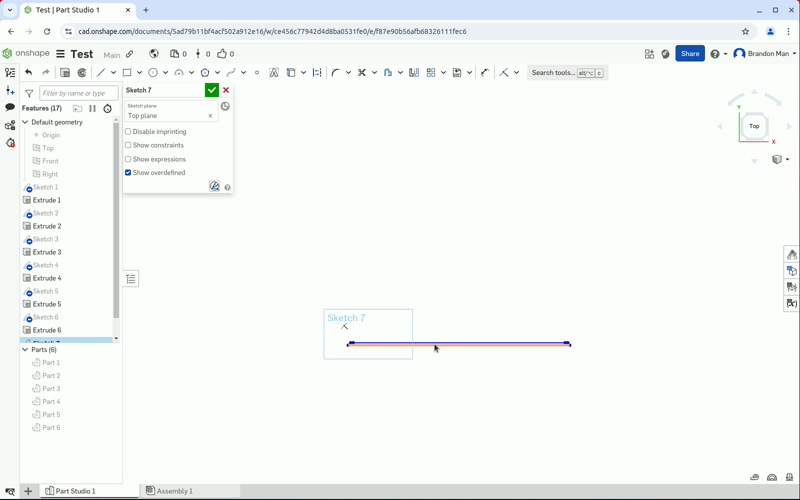
scroll(6)
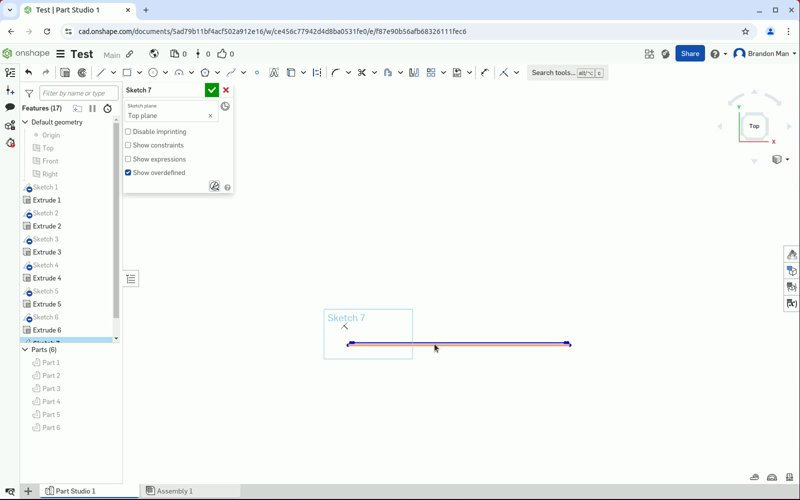
scroll(6)
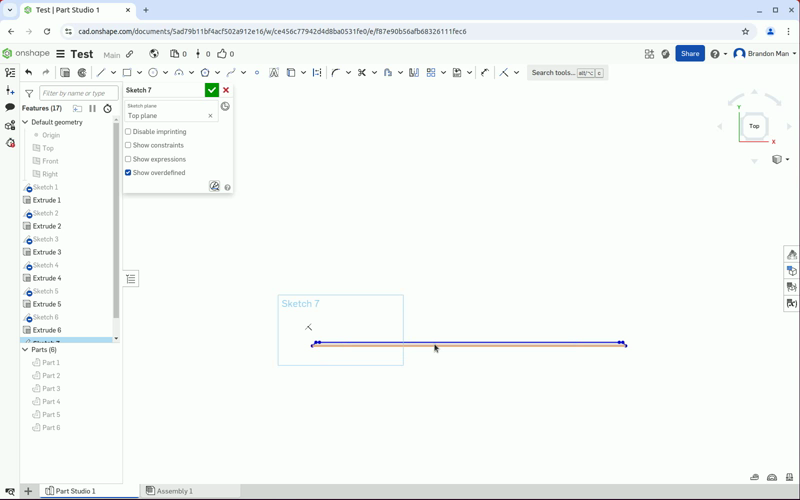
scroll(6)
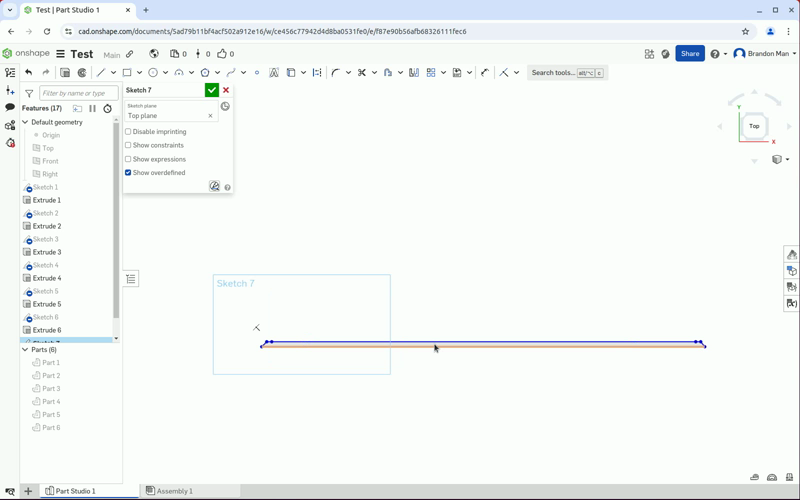
scroll(6)
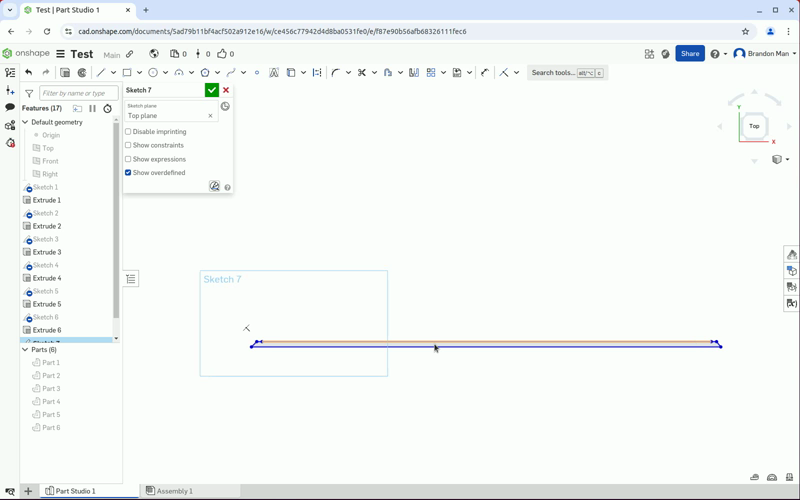
scroll(6)
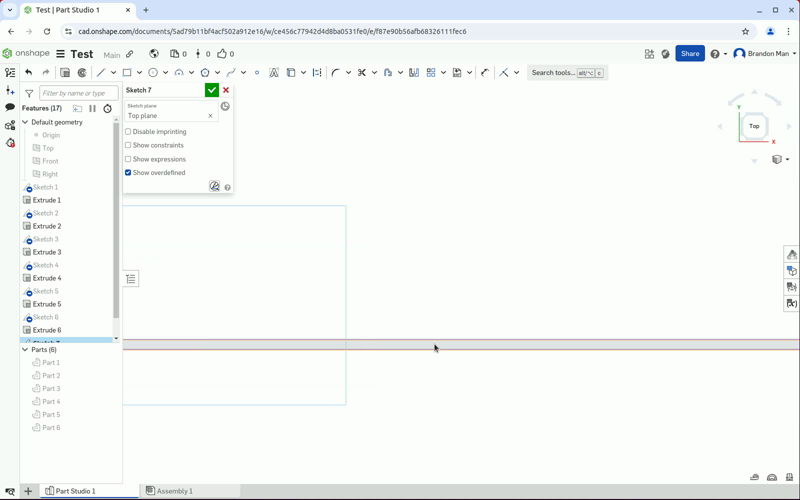
scroll(6)
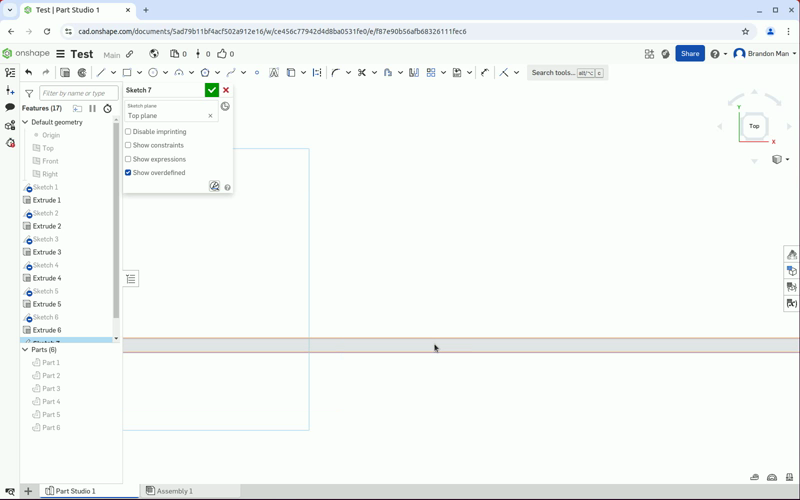
scroll(6)
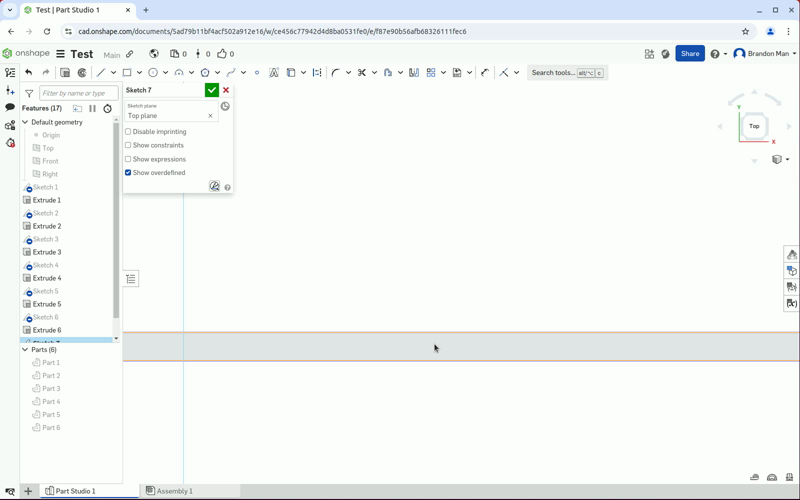
click(434, 343)
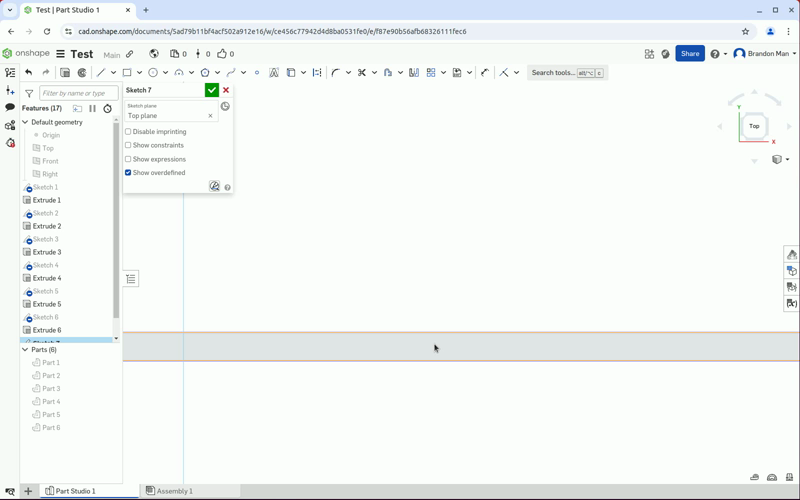
scroll(-6)
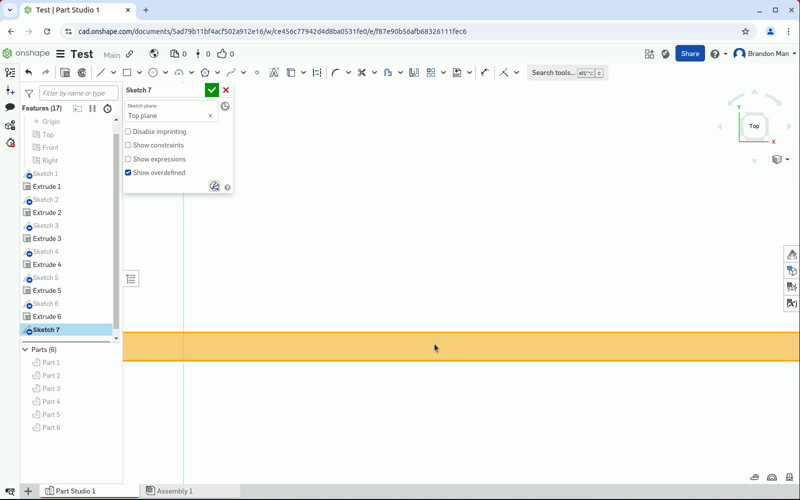
scroll(-6)
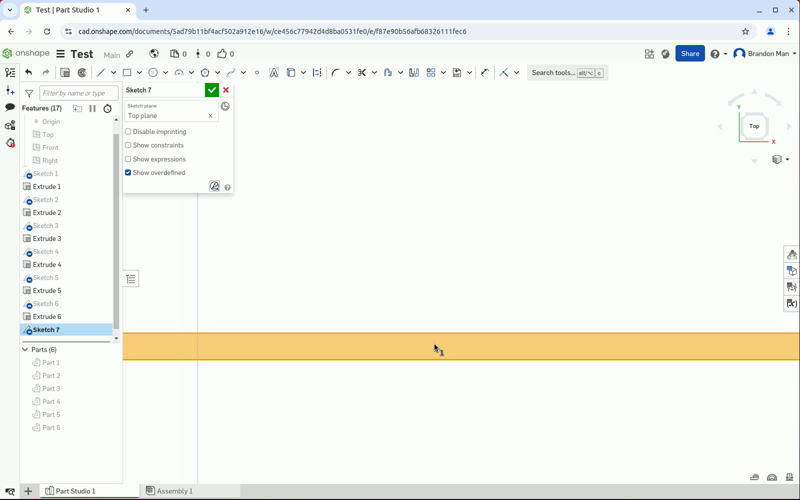
scroll(-6)
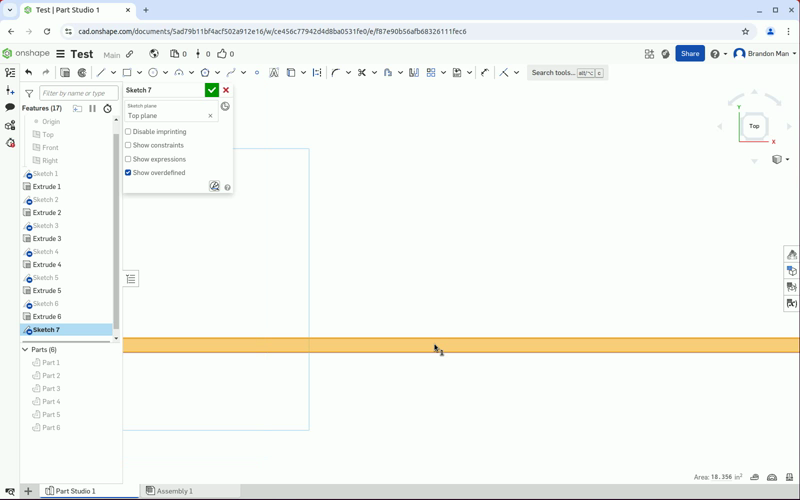
scroll(-6)
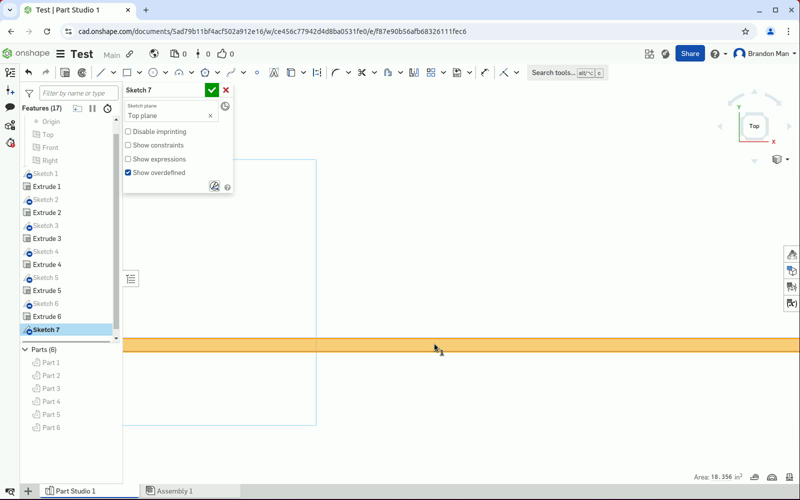
scroll(-6)
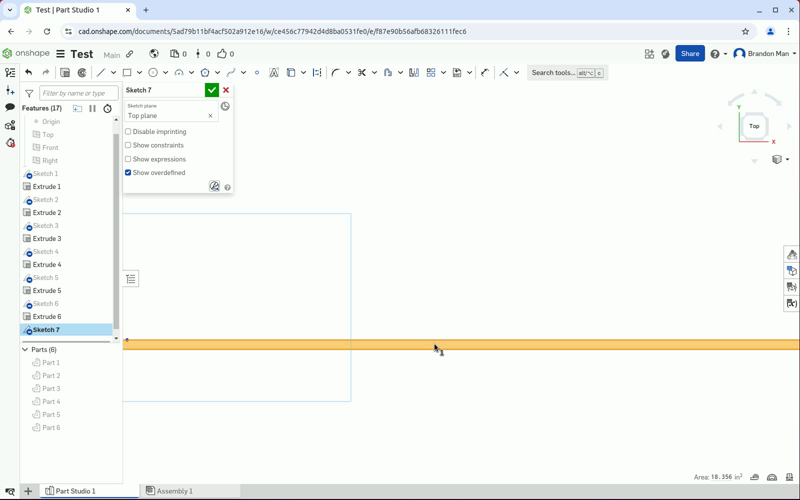
scroll(-6)
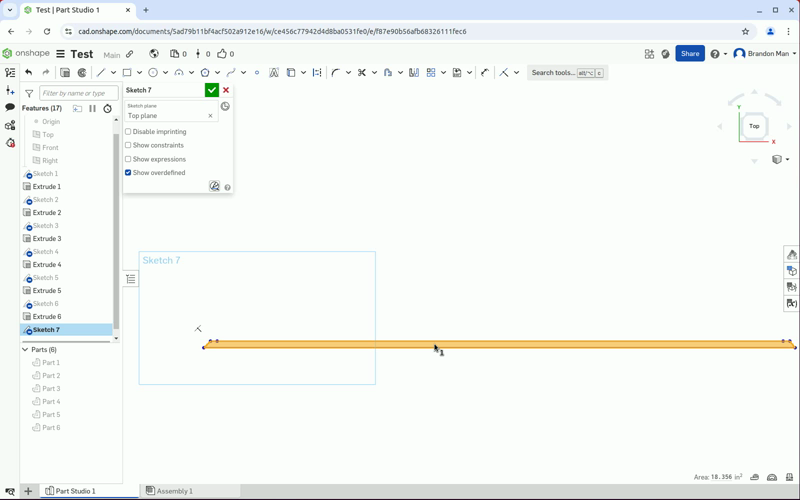
scroll(-6)
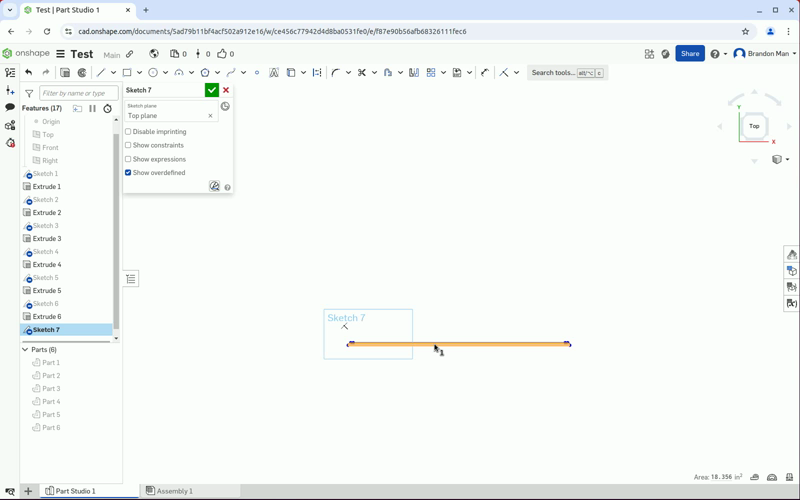
mouse_move(73, 352)
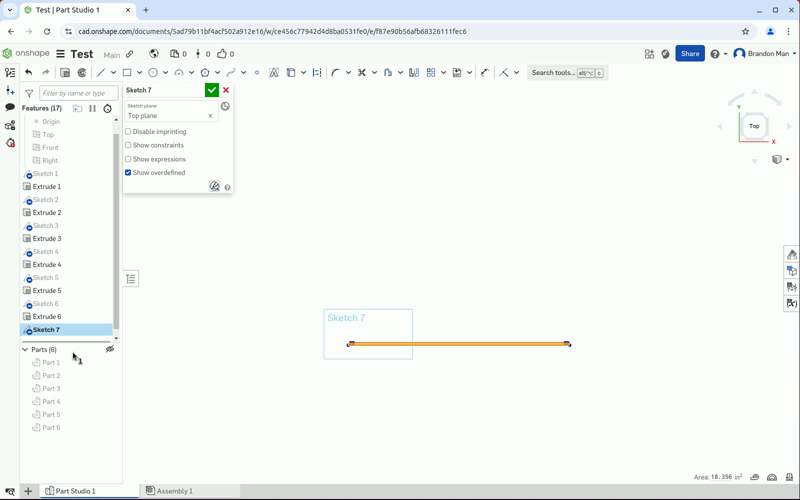
key(shift+y)
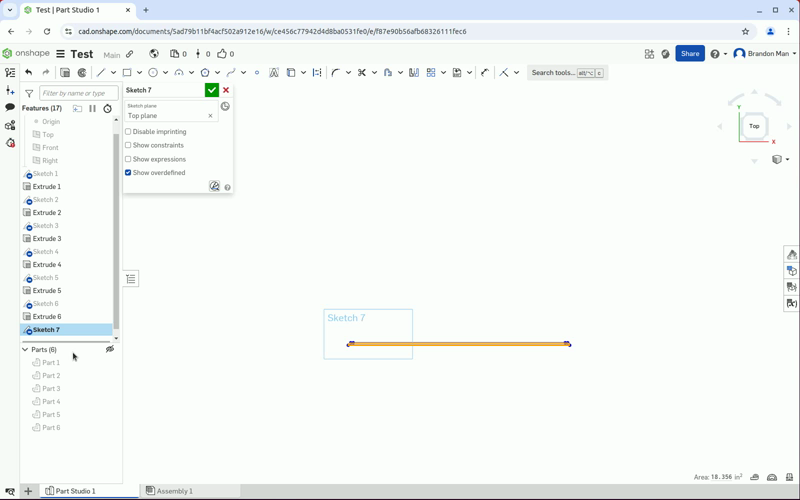
key(shift+e)
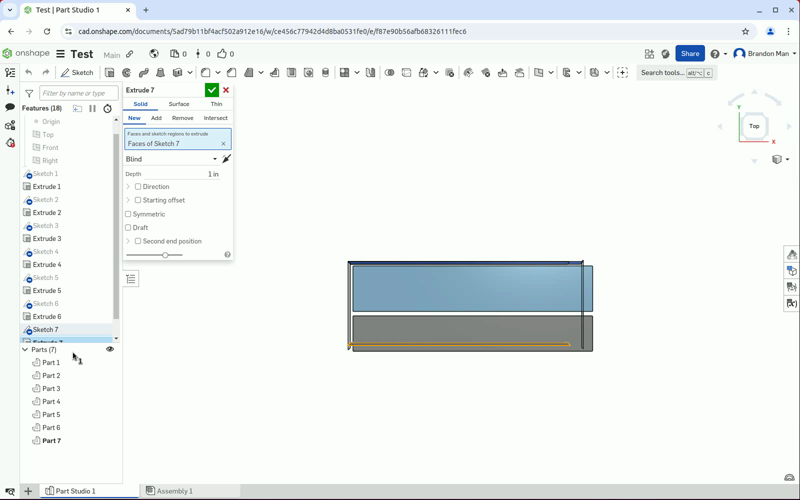
mouse_move(143, 106)
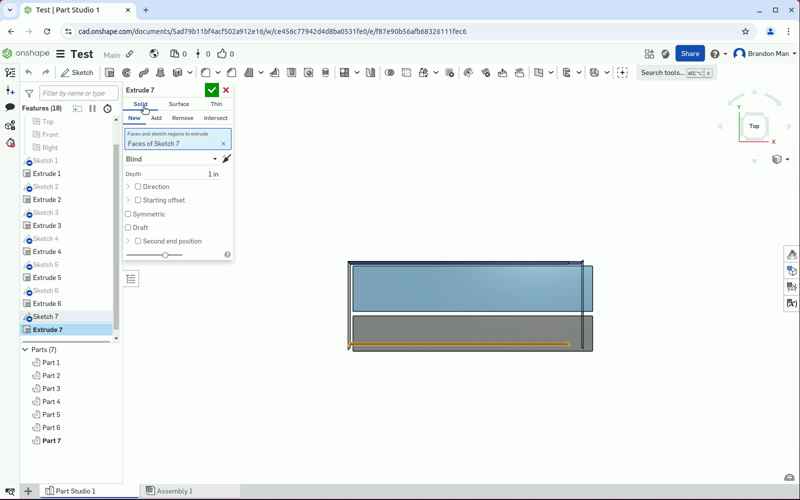
click(143, 106)
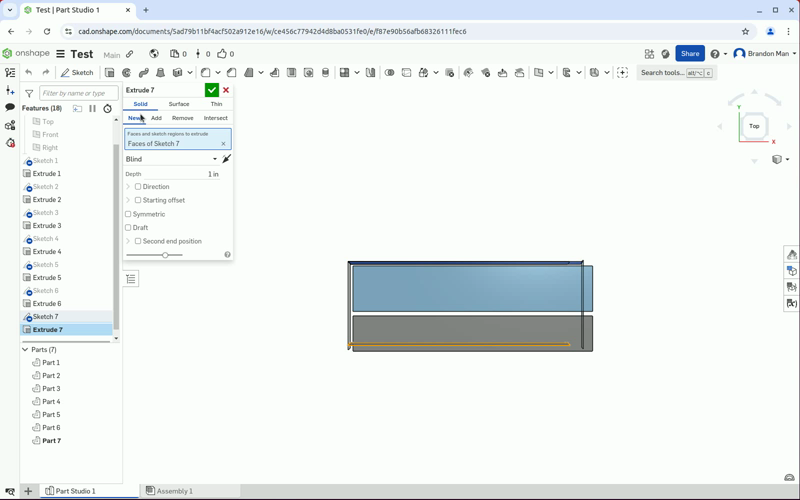
mouse_move(137, 120)
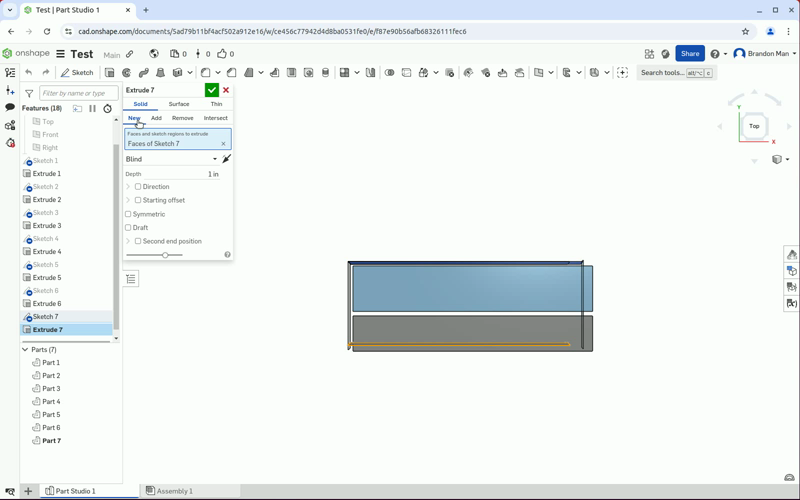
click(137, 120)
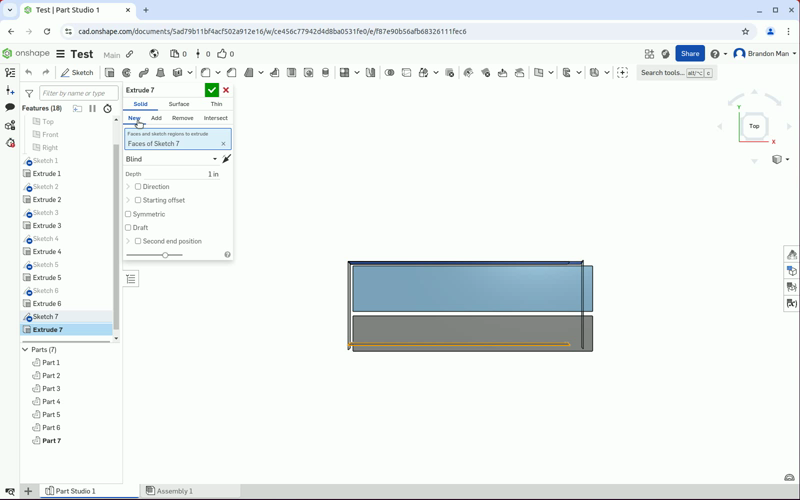
key(tab, 4)
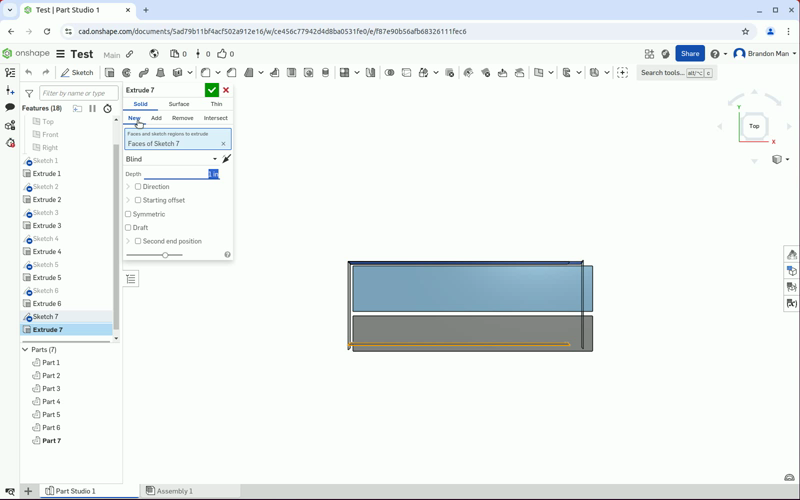
text(3.611)
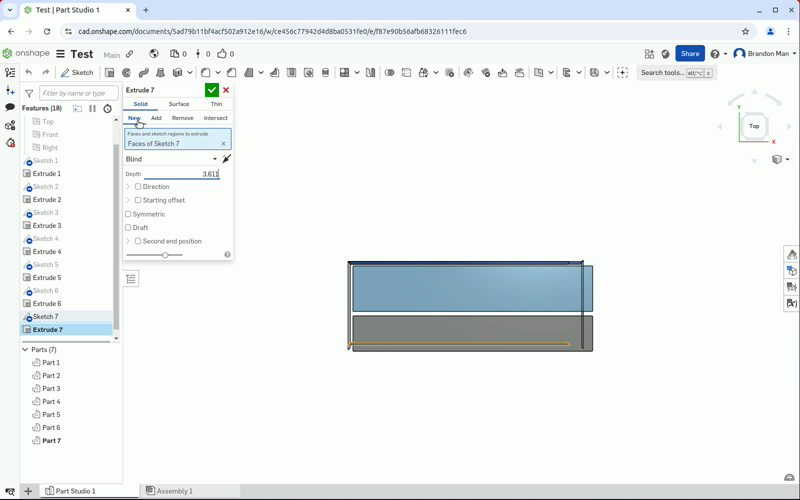
key(enter)
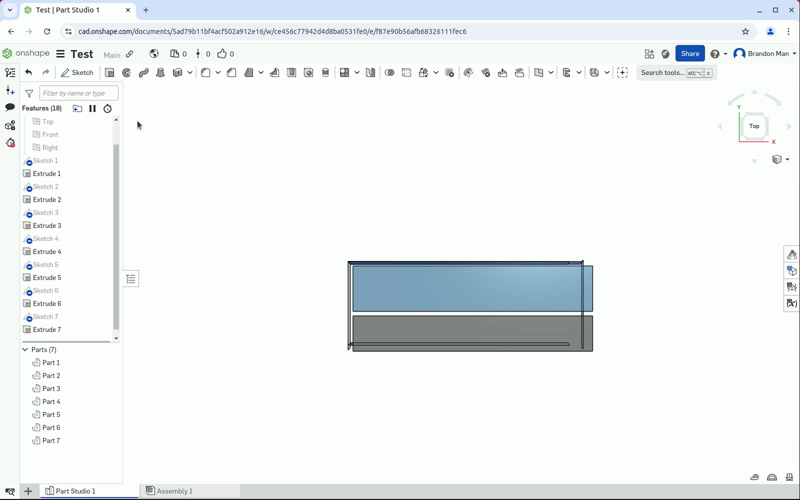
key(shift+h)
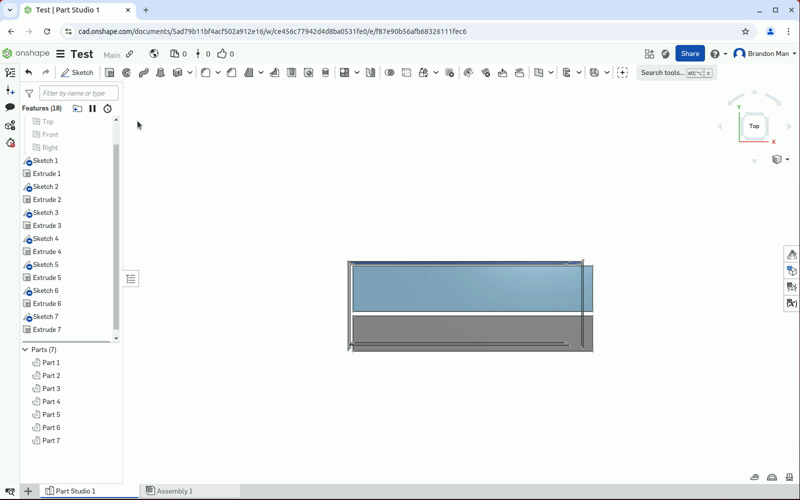
key(shift+h)
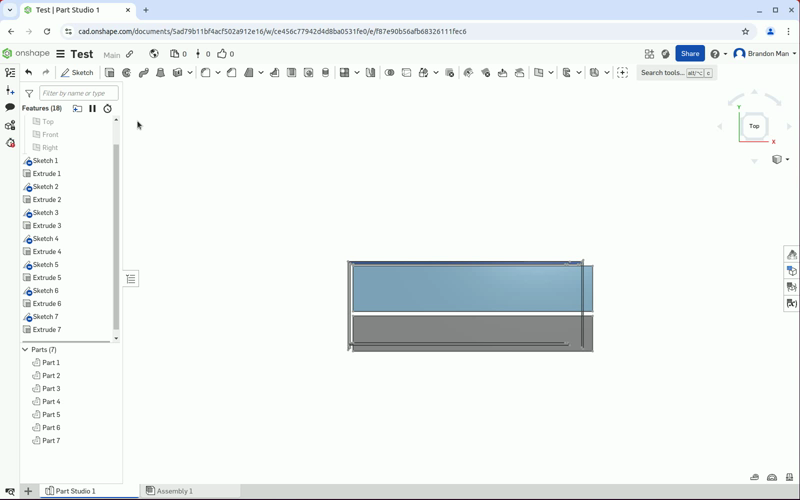
key(shift+7)
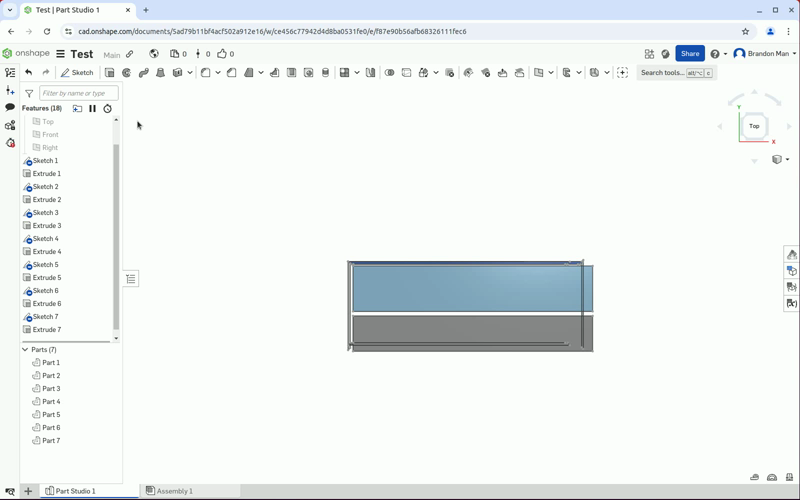
key(up, 3)
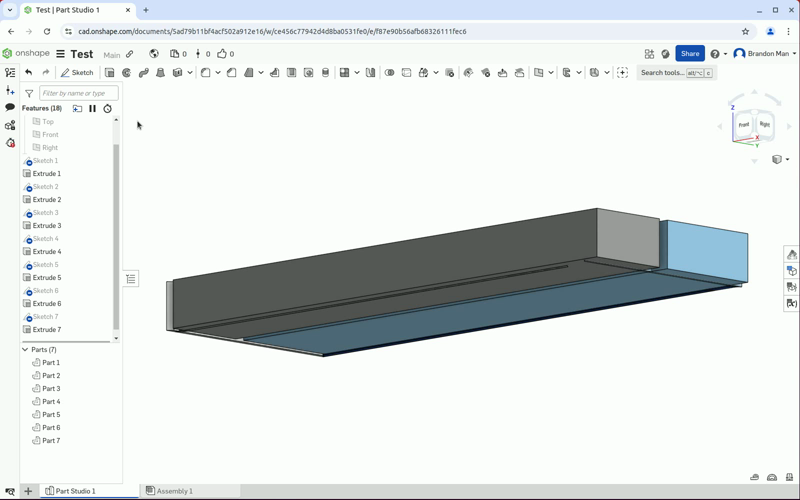
key(left, 3)
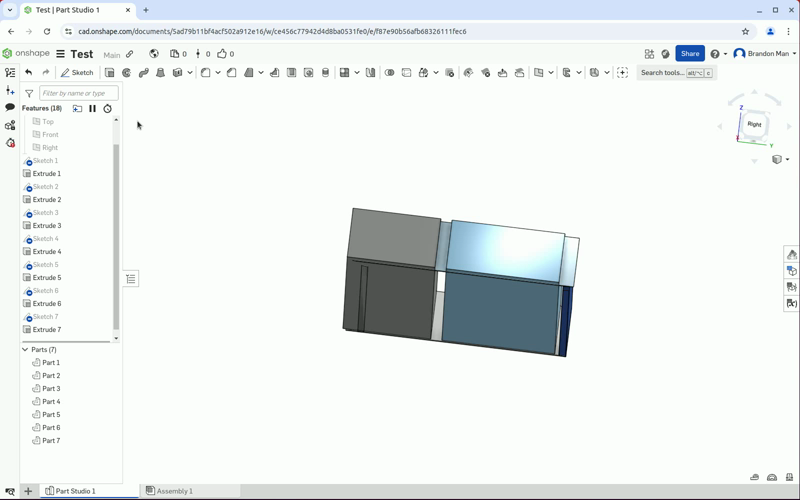
key(right, 3)
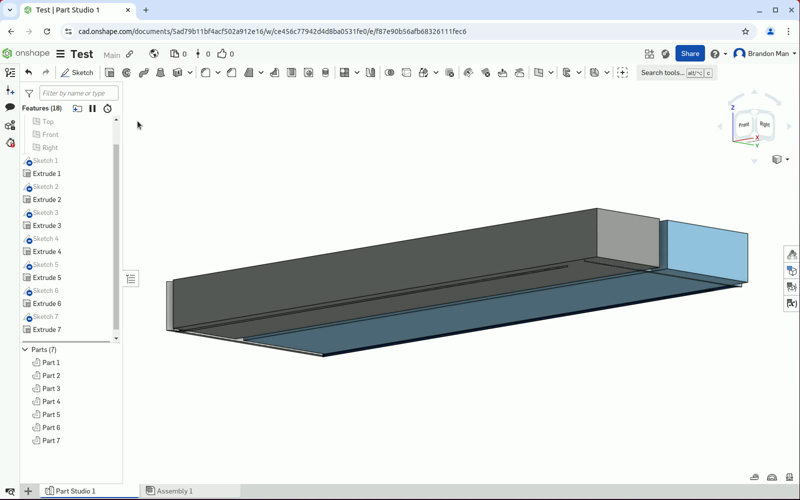
key(down, 3)
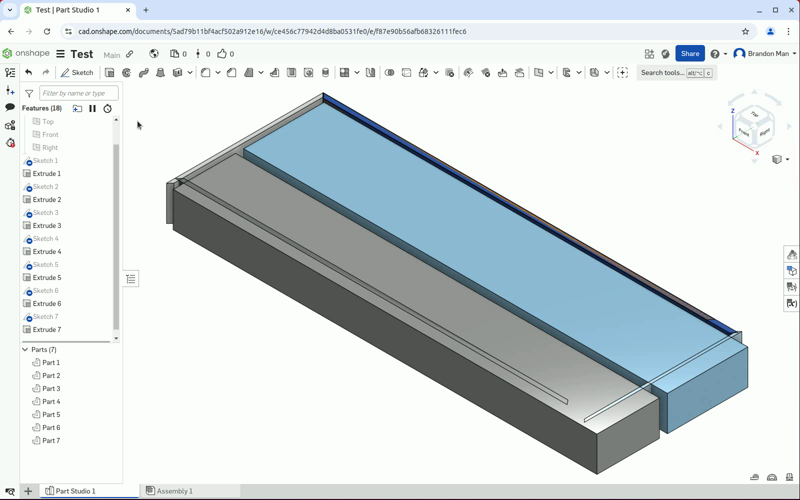
mouse_move(69, 163)
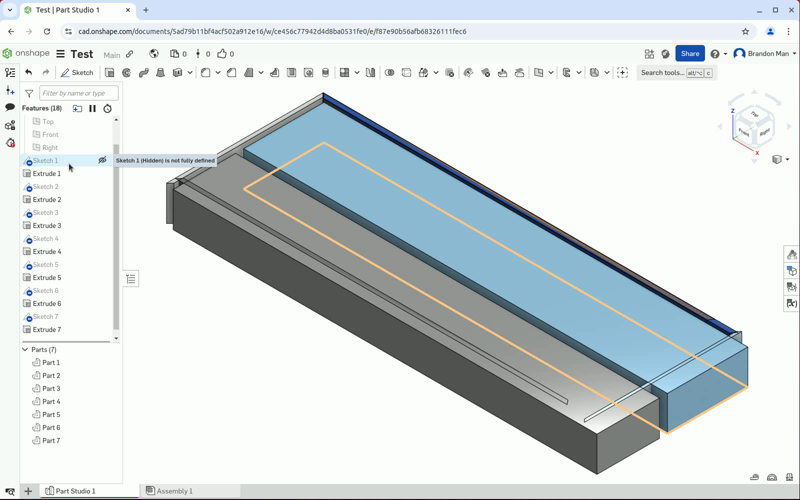
click(69, 163)